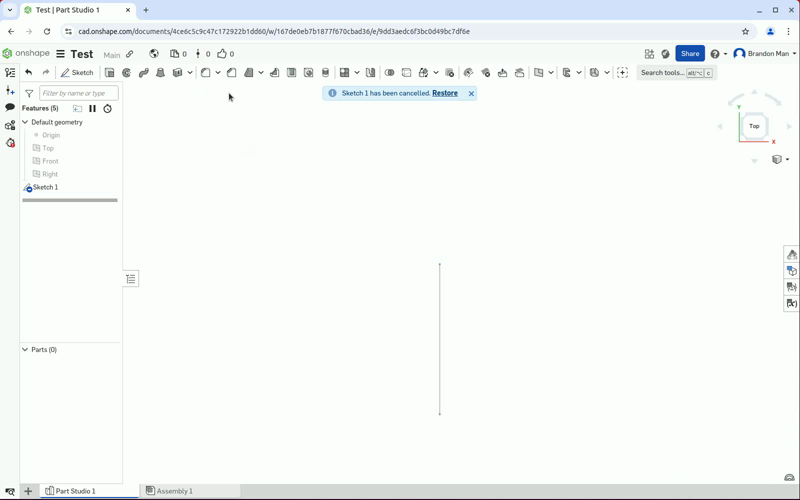
key(shift+h)
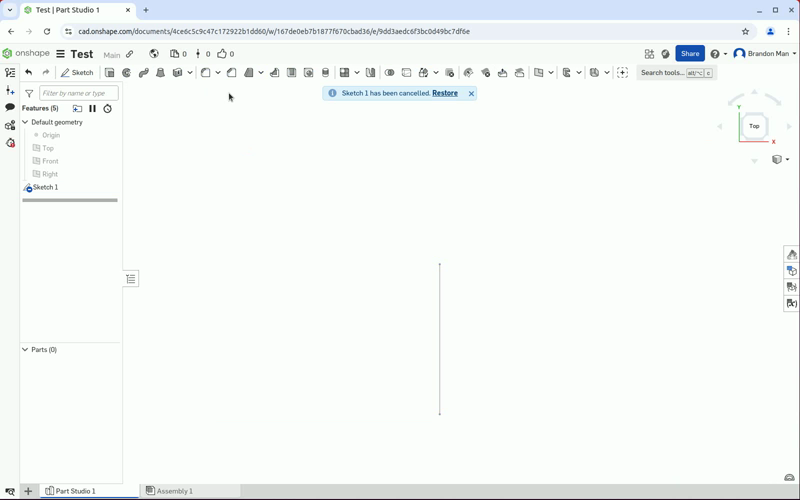
key(shift+s)
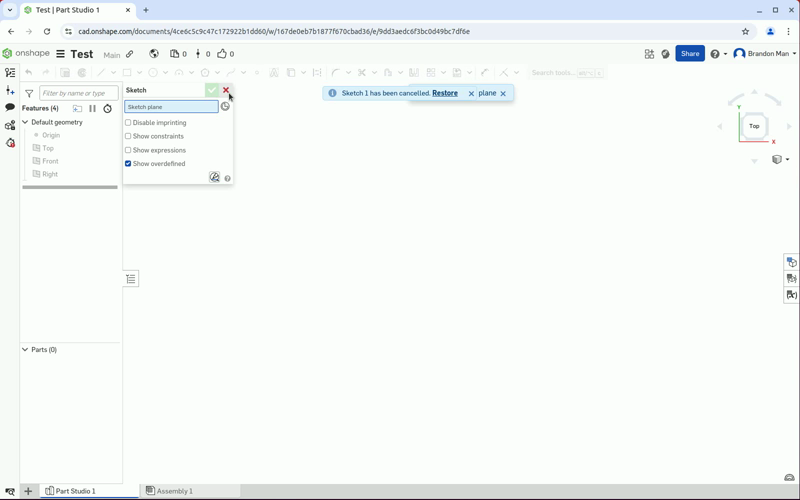
mouse_move(73, 150)
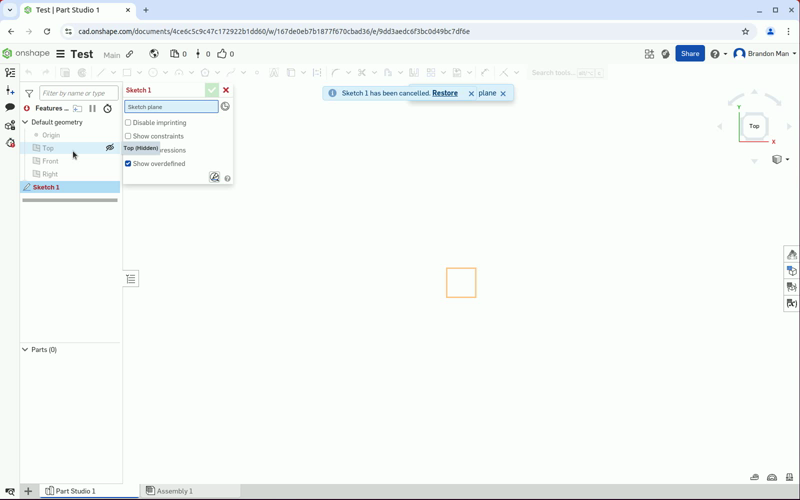
click(73, 150)
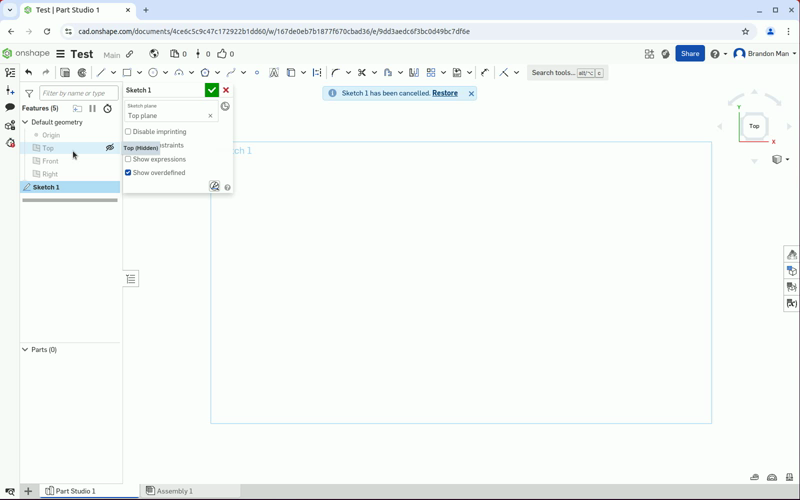
mouse_move(73, 352)
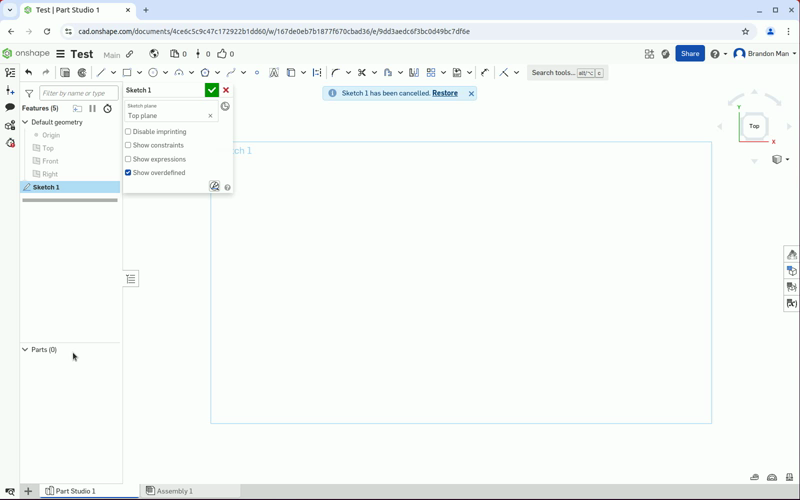
key(y)
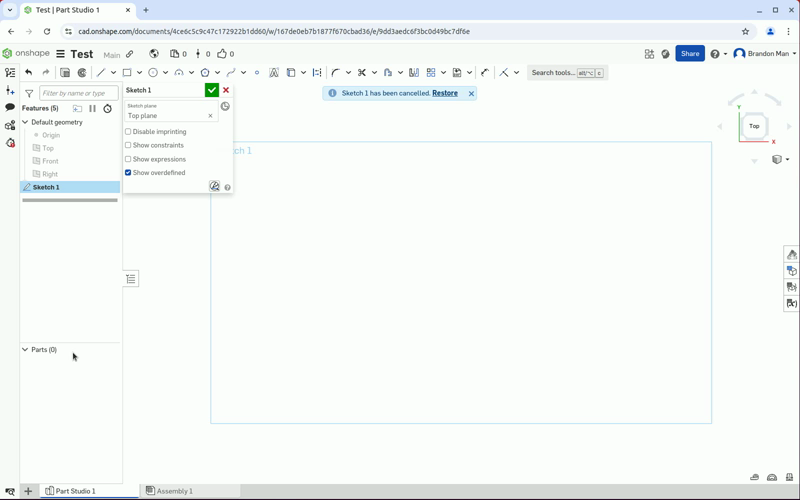
key(l)
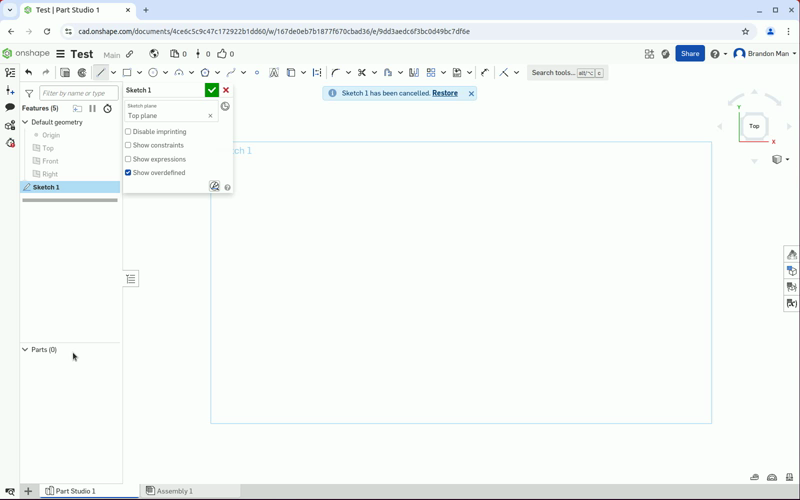
key_down(shift)
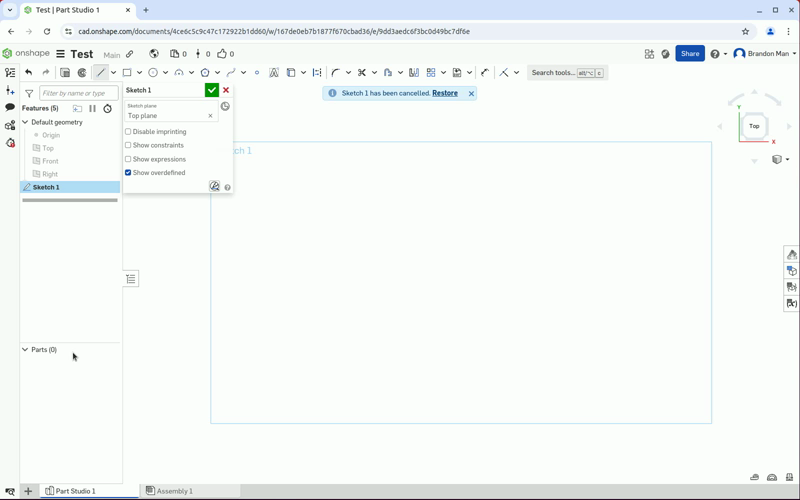
mouse_move(458, 365)
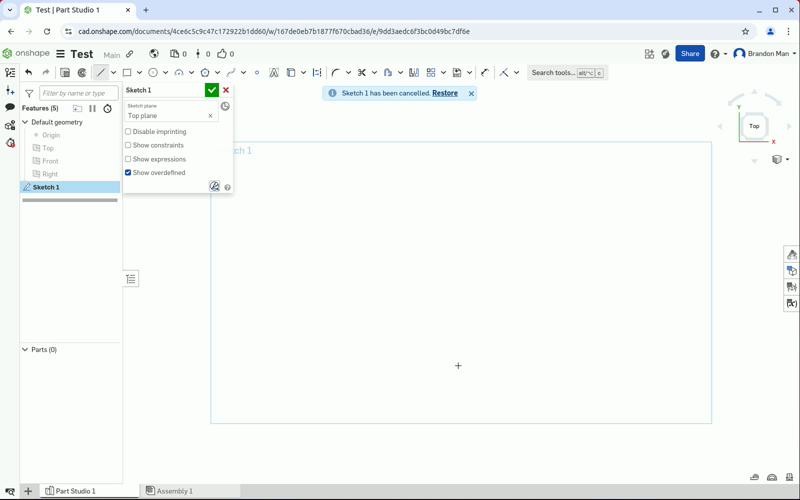
click(458, 365)
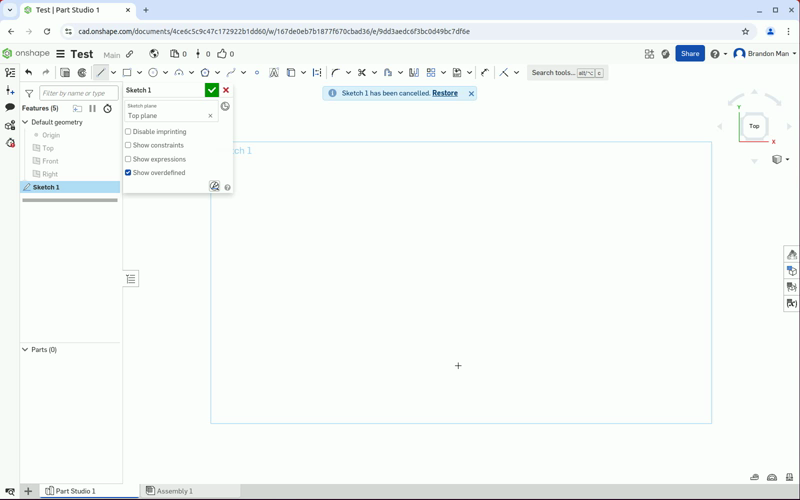
key_up(shift)
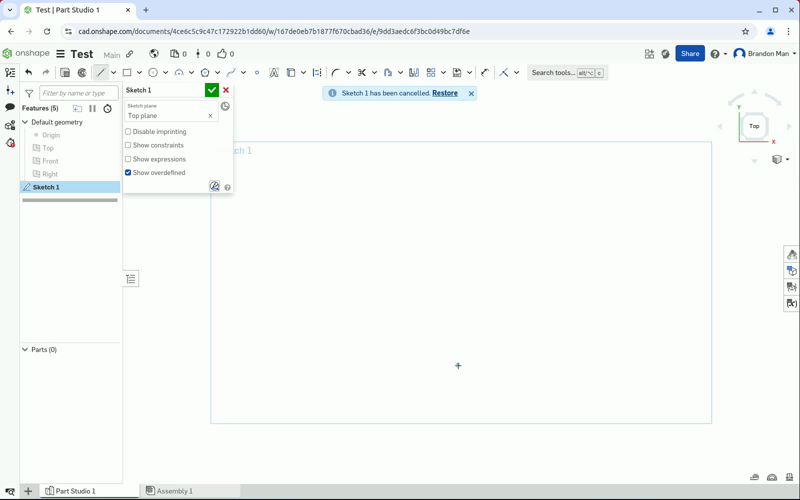
key_down(shift)
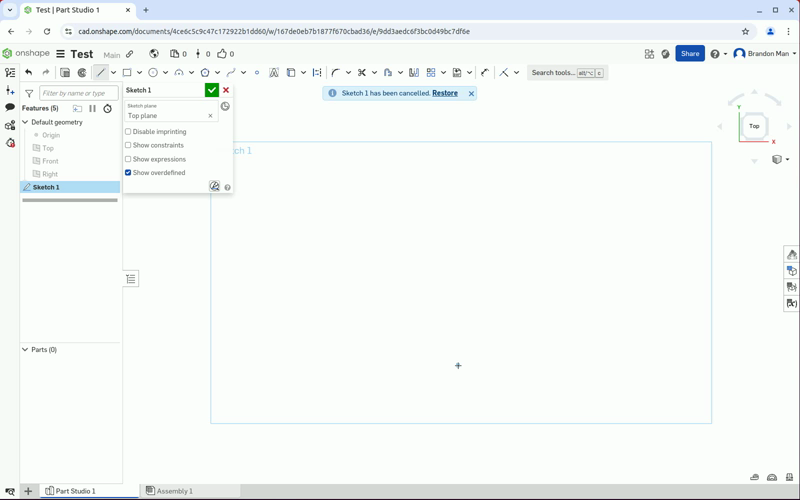
mouse_move(488, 365)
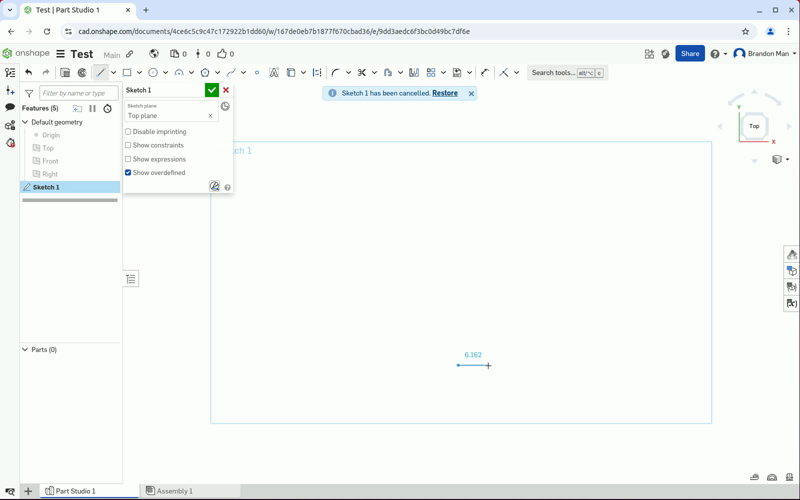
mouse_move(458, 359)
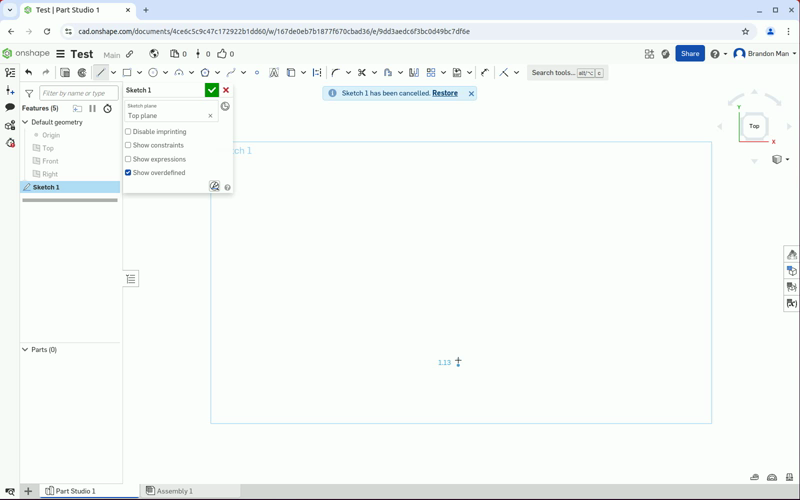
scroll(6)
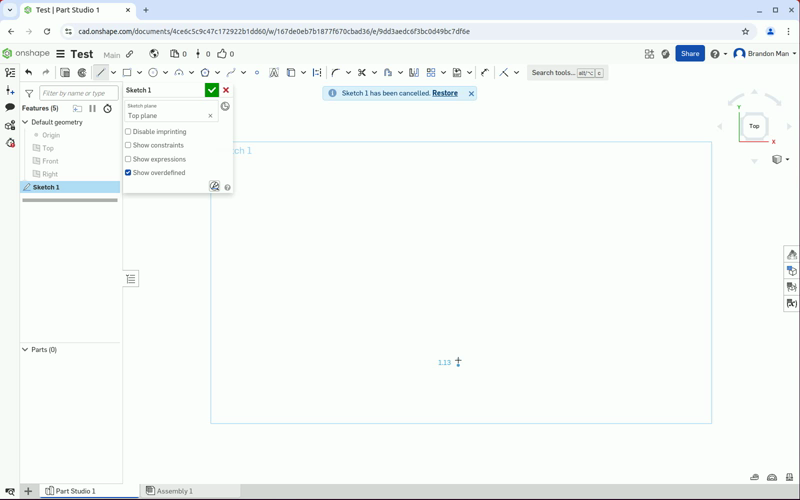
scroll(6)
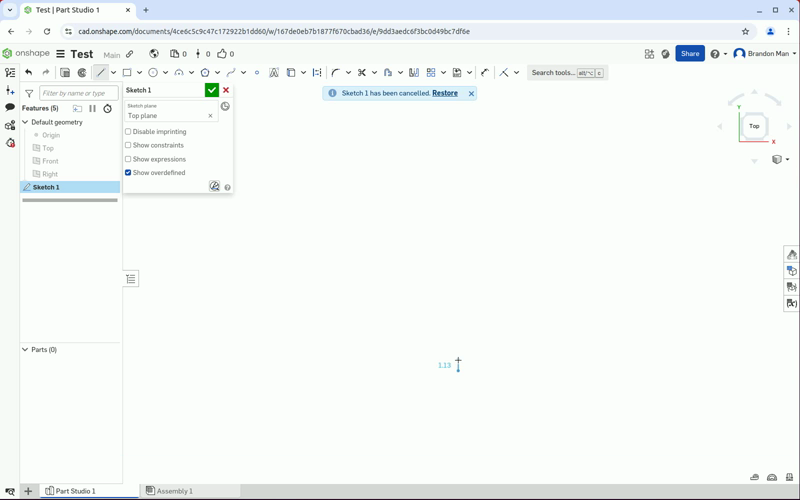
scroll(6)
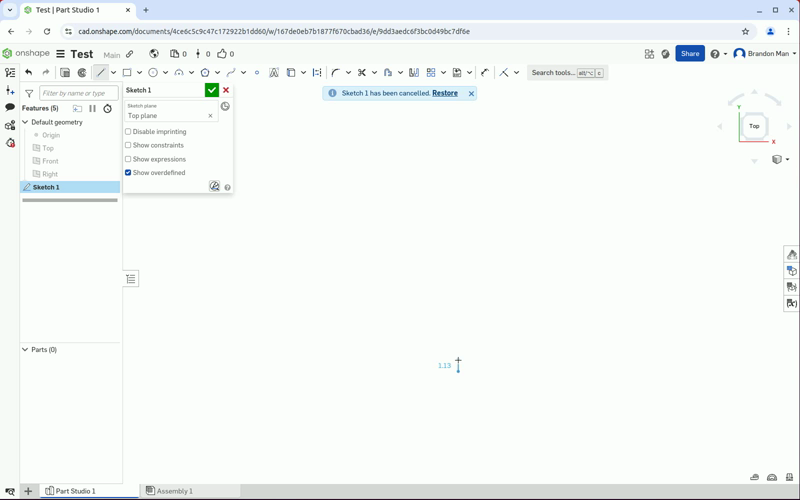
scroll(6)
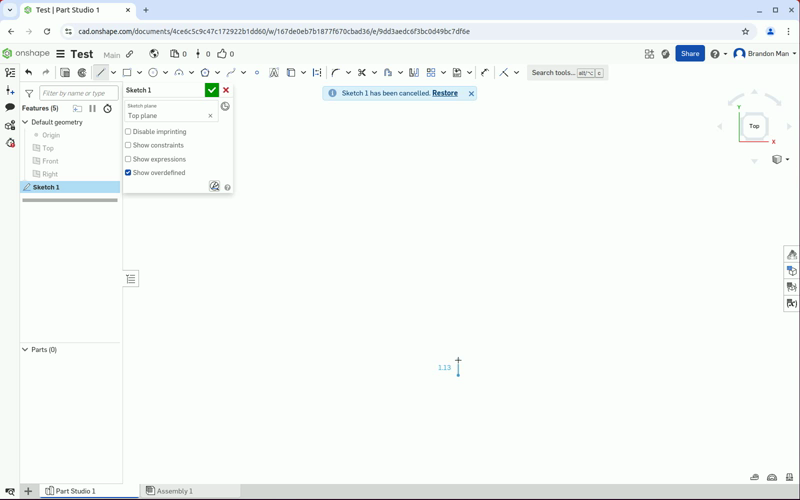
scroll(6)
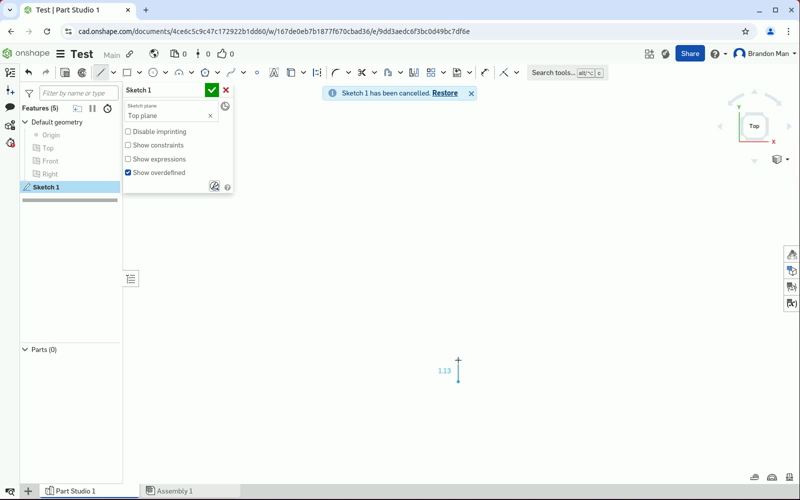
scroll(6)
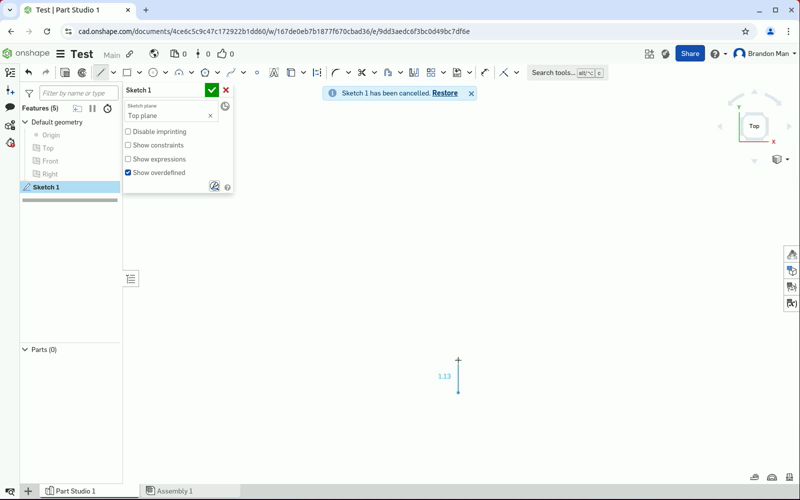
scroll(6)
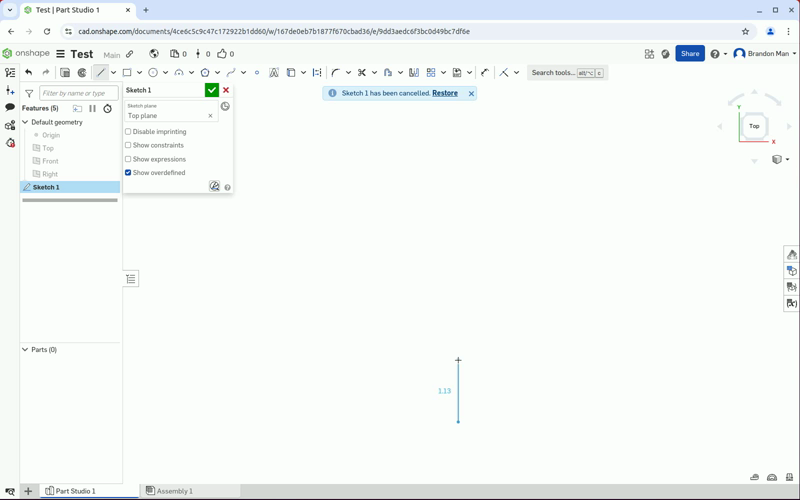
click(458, 359)
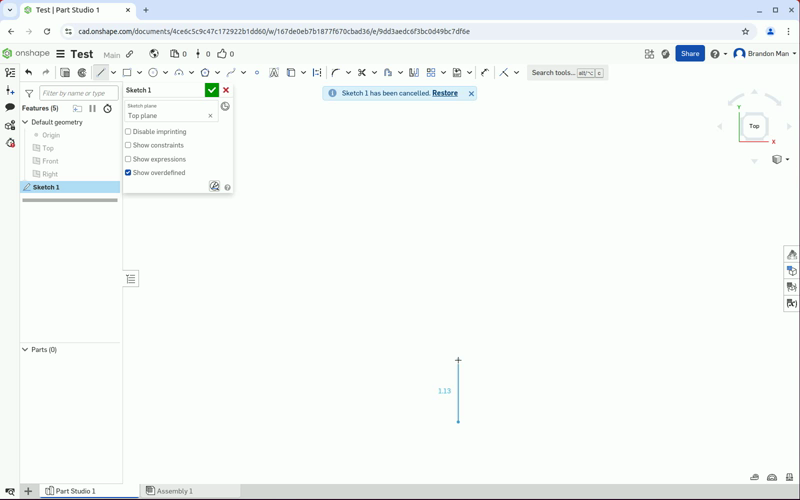
scroll(-6)
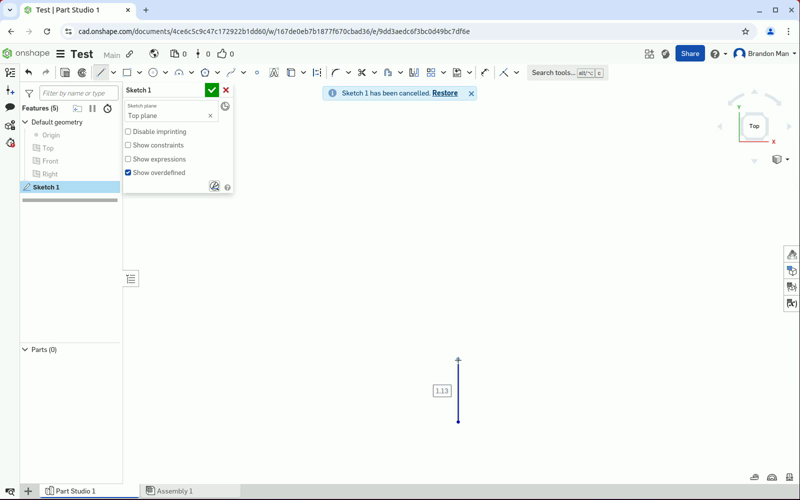
scroll(-6)
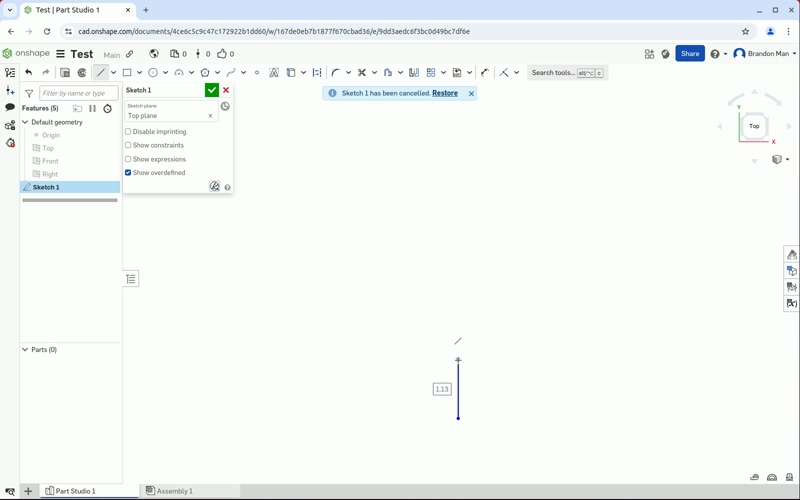
scroll(-6)
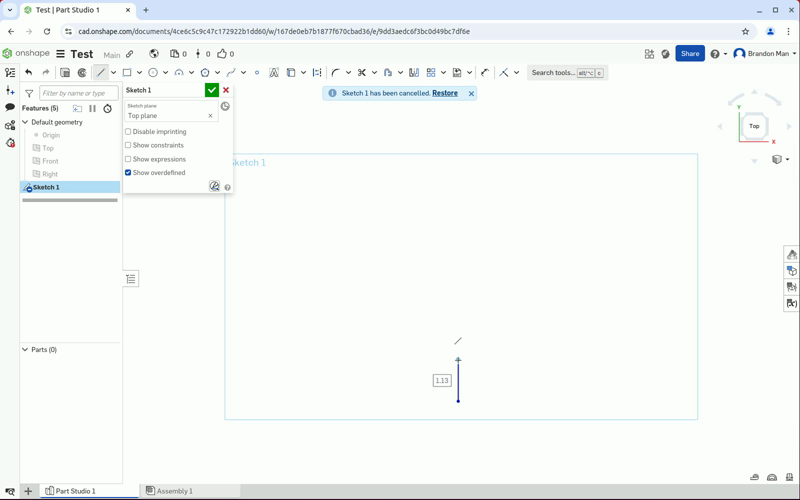
scroll(-6)
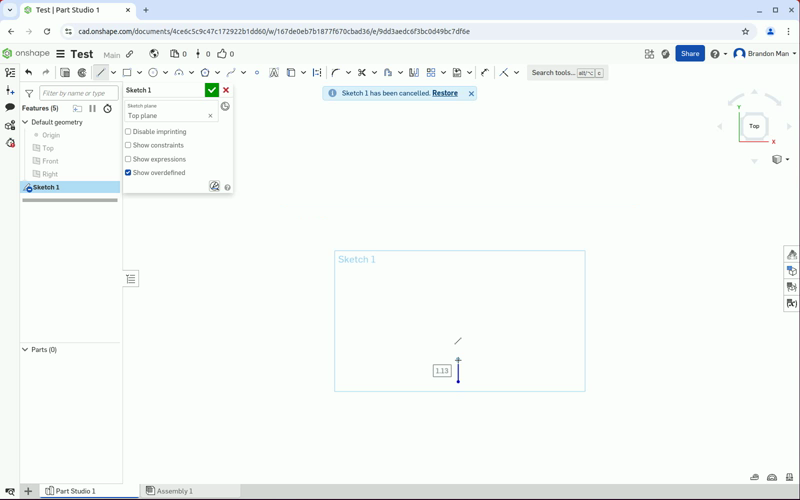
scroll(-6)
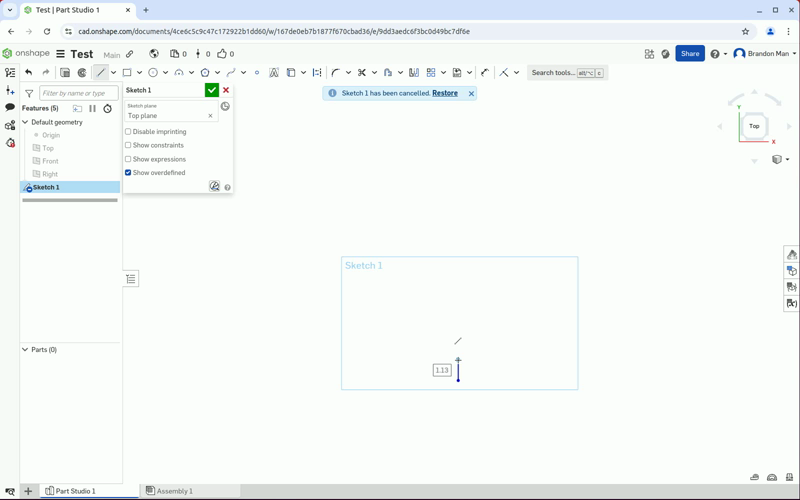
scroll(-6)
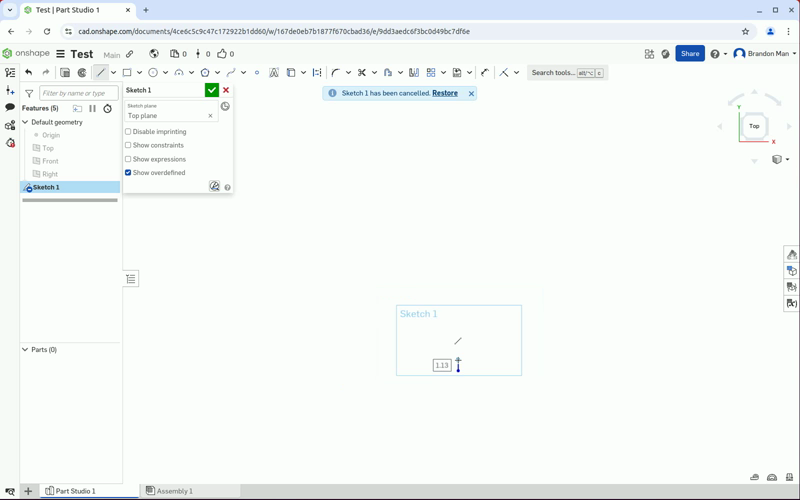
scroll(-6)
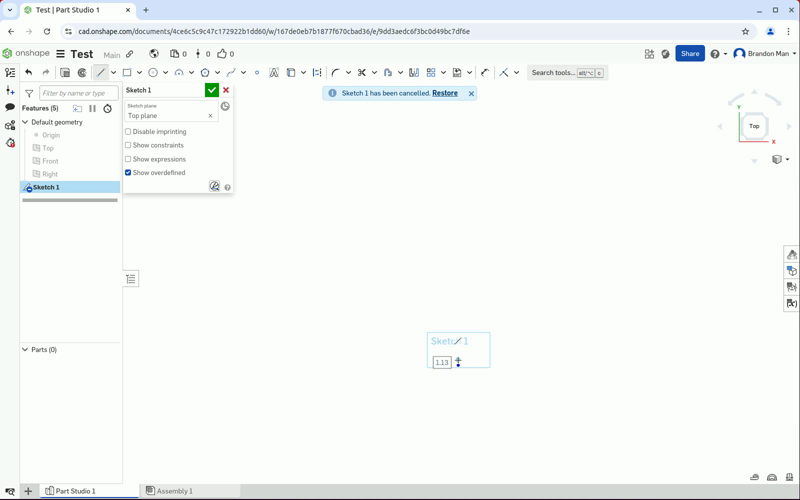
key_up(shift)
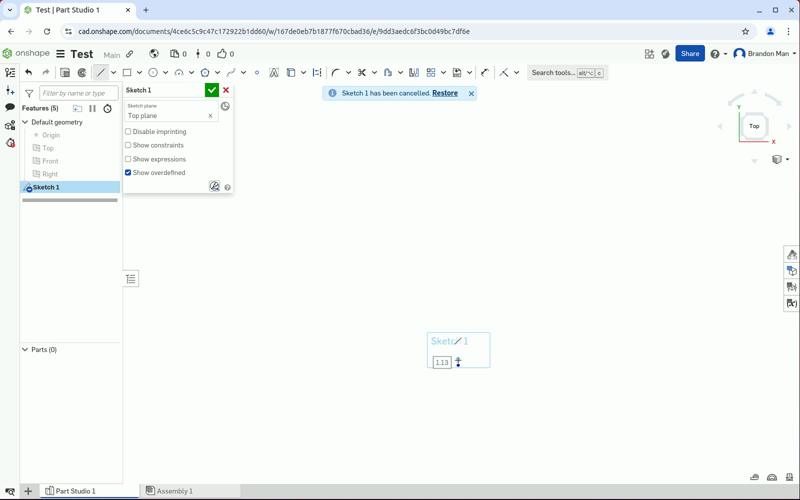
key(esc)
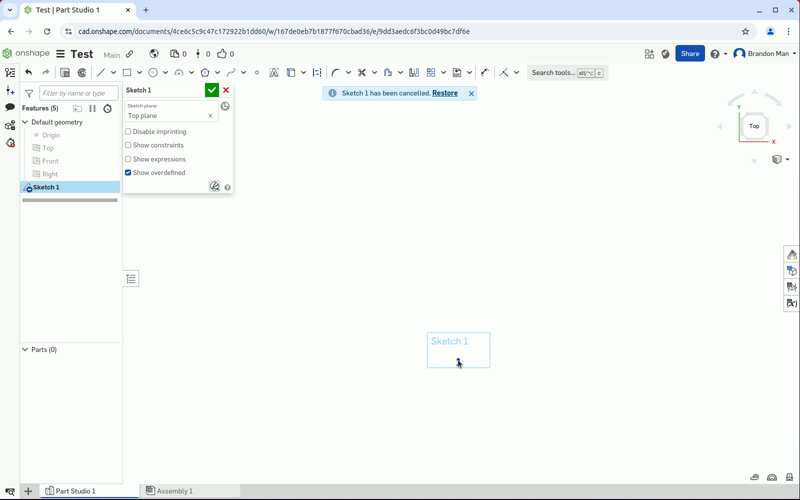
key(a)
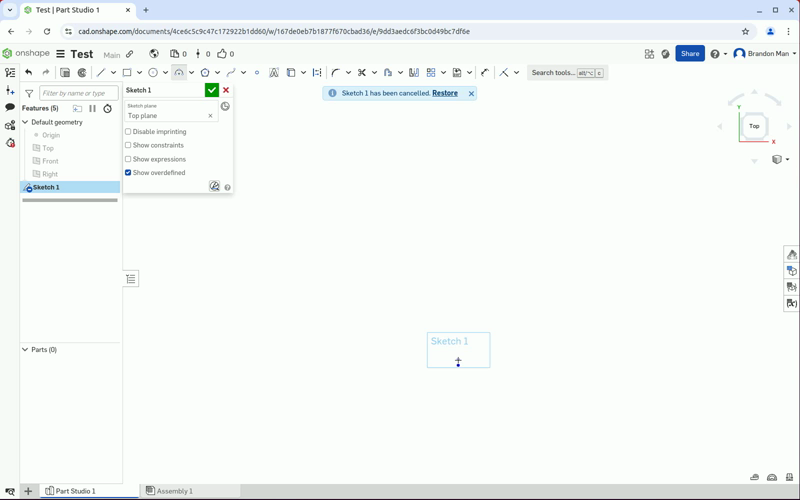
mouse_move(458, 359)
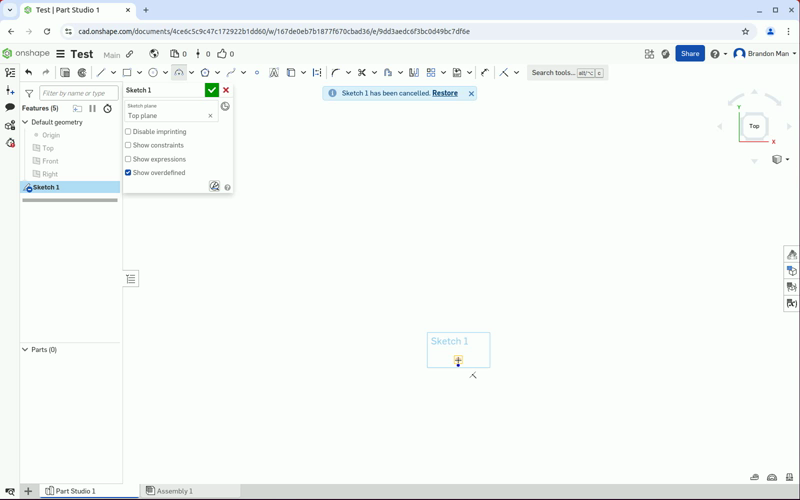
click(458, 359)
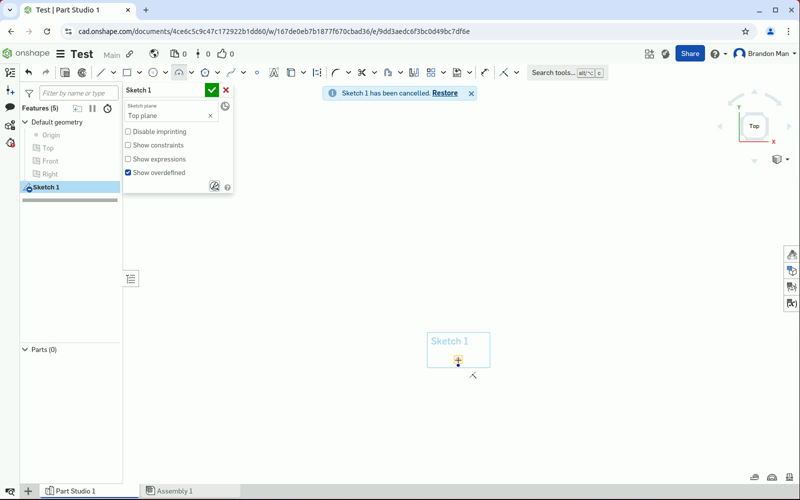
key_down(shift)
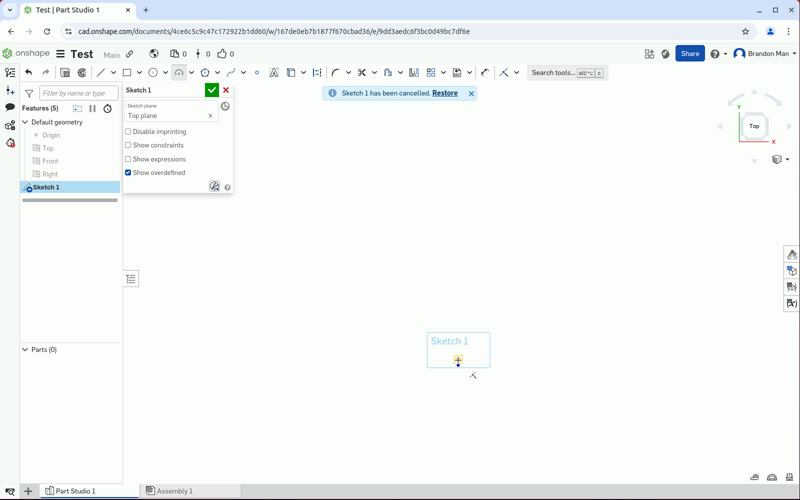
mouse_move(461, 287)
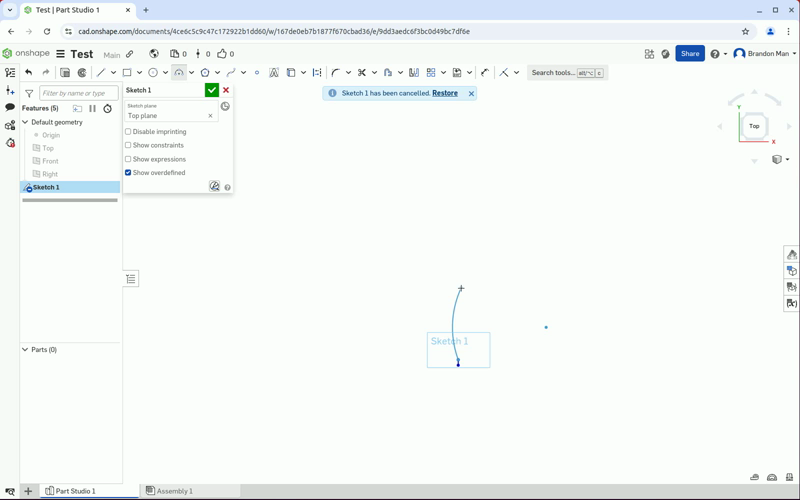
click(461, 287)
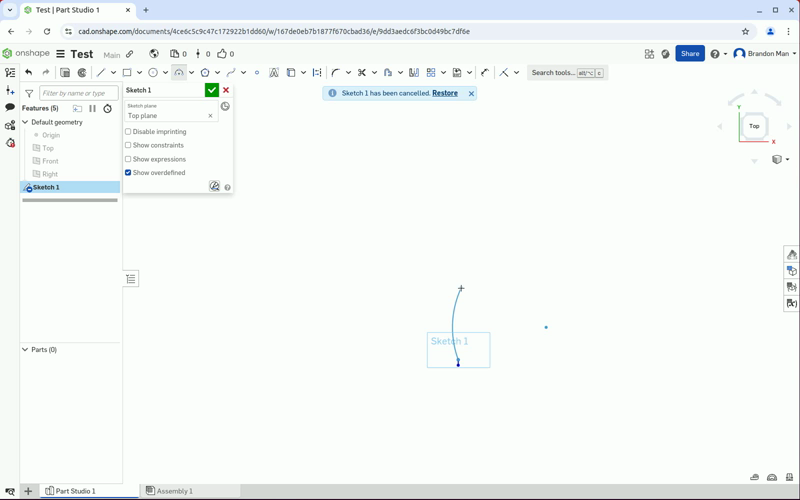
mouse_move(425, 322)
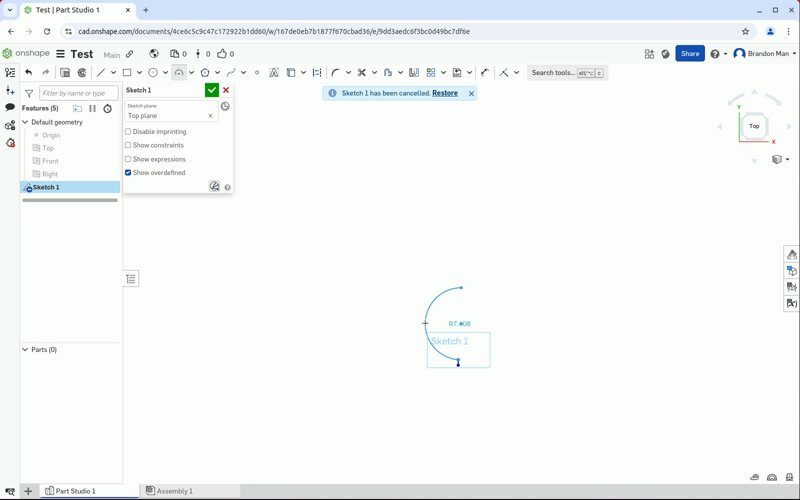
click(425, 322)
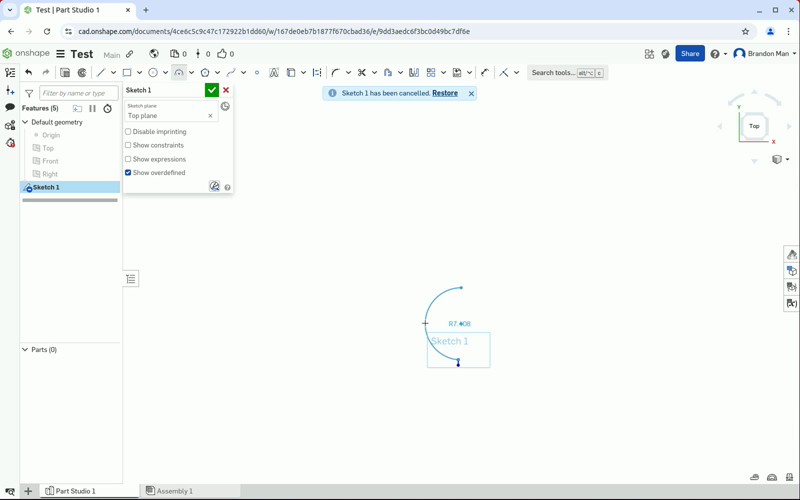
key_up(shift)
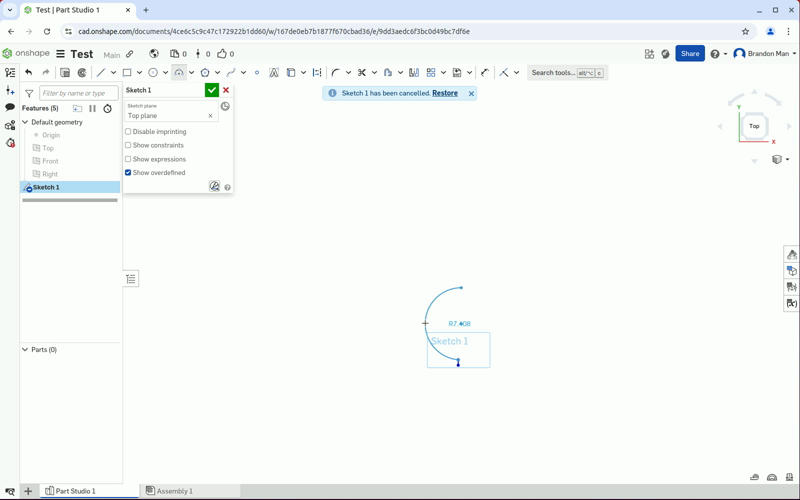
key(esc)
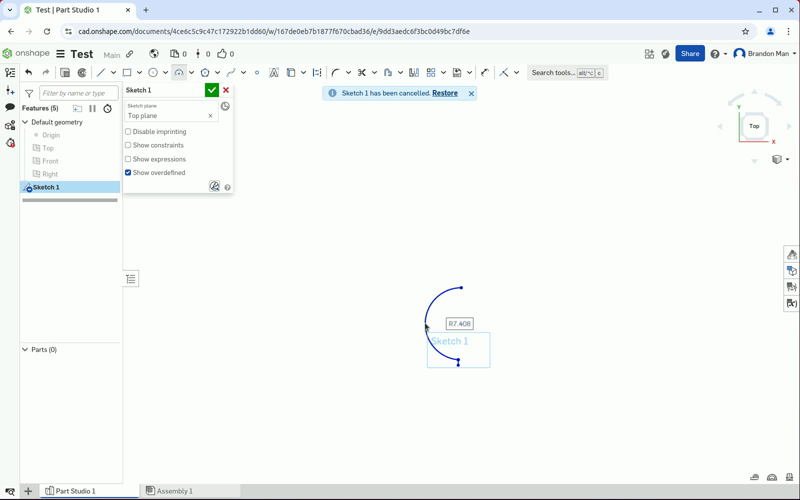
key(l)
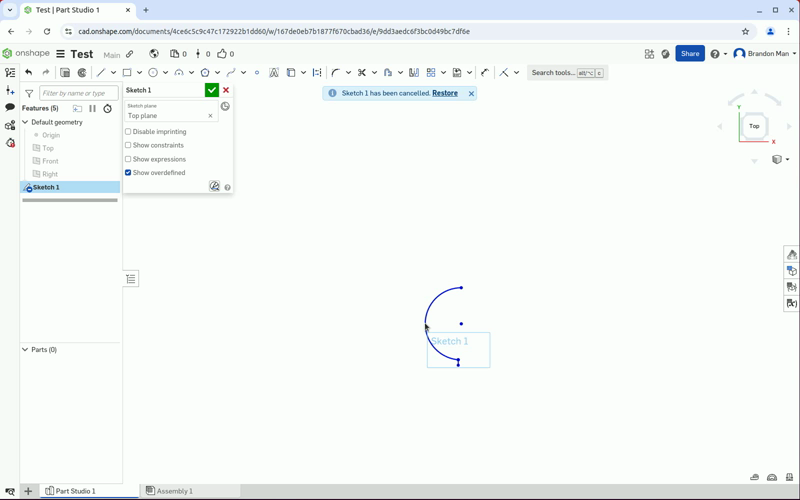
mouse_move(461, 287)
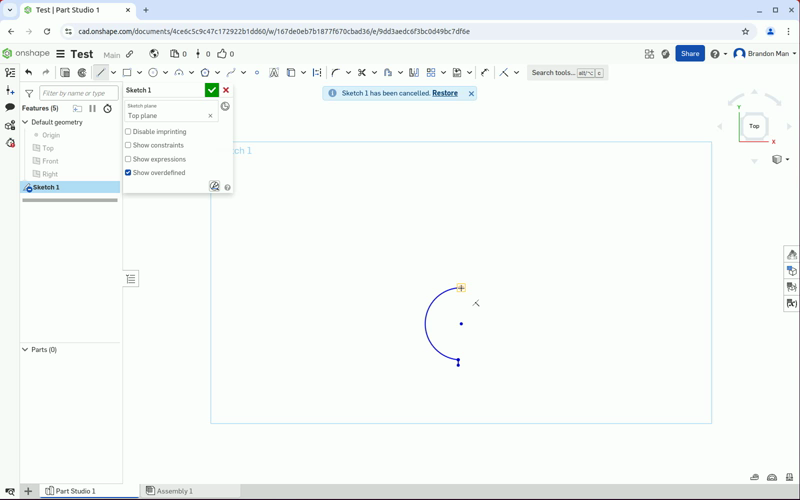
click(461, 287)
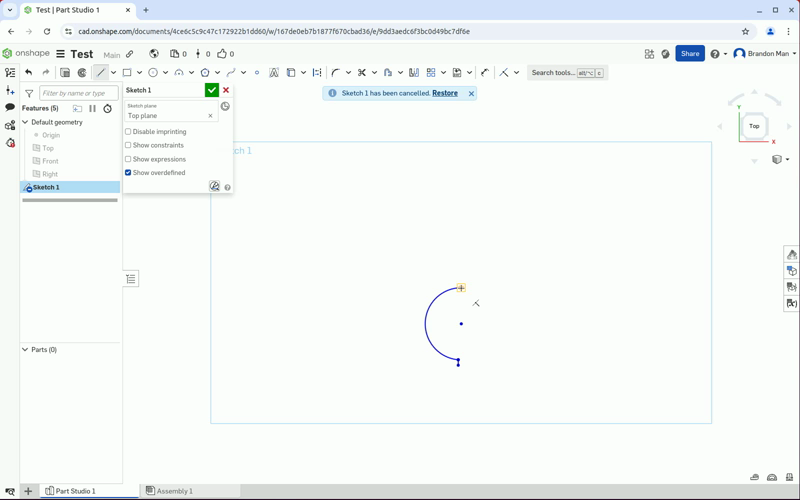
key_down(shift)
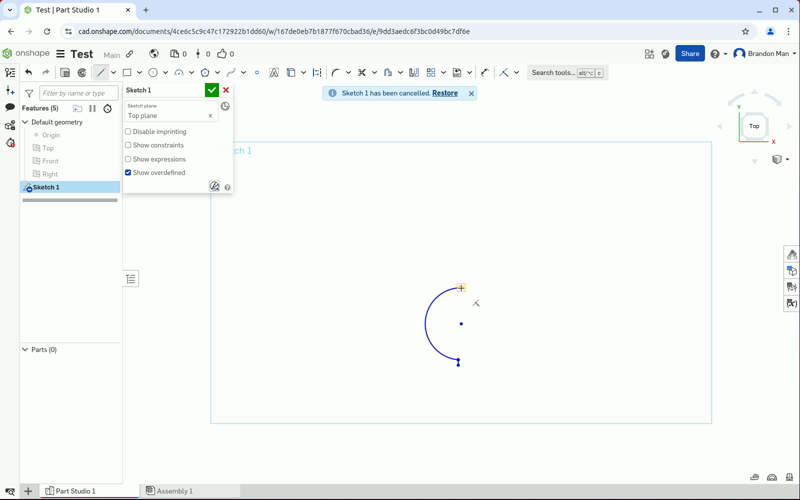
mouse_move(491, 287)
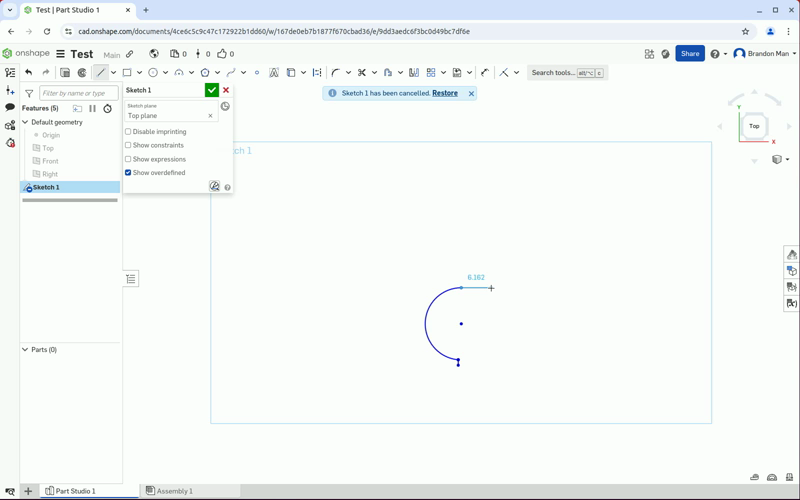
mouse_move(461, 282)
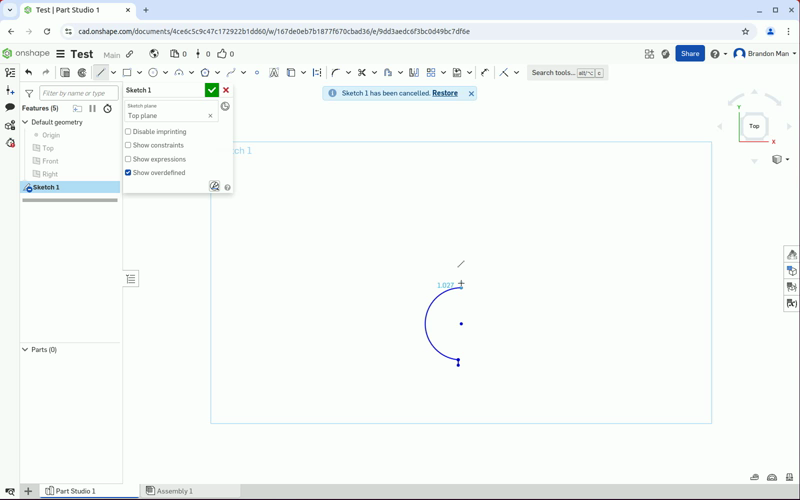
scroll(6)
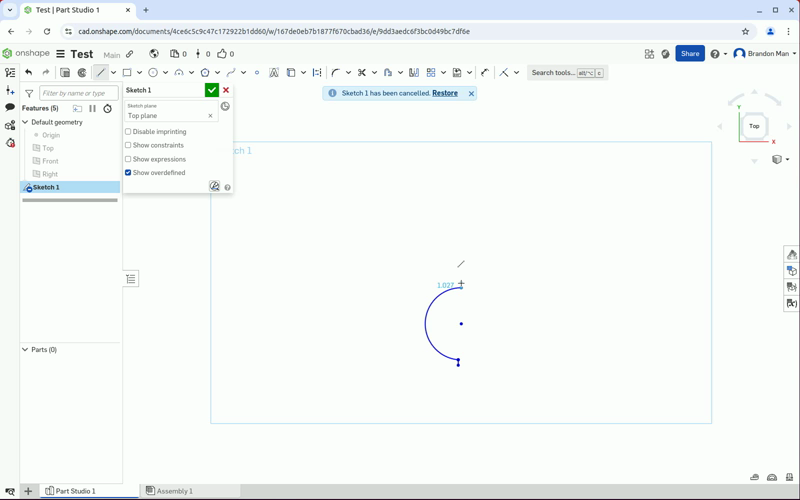
scroll(6)
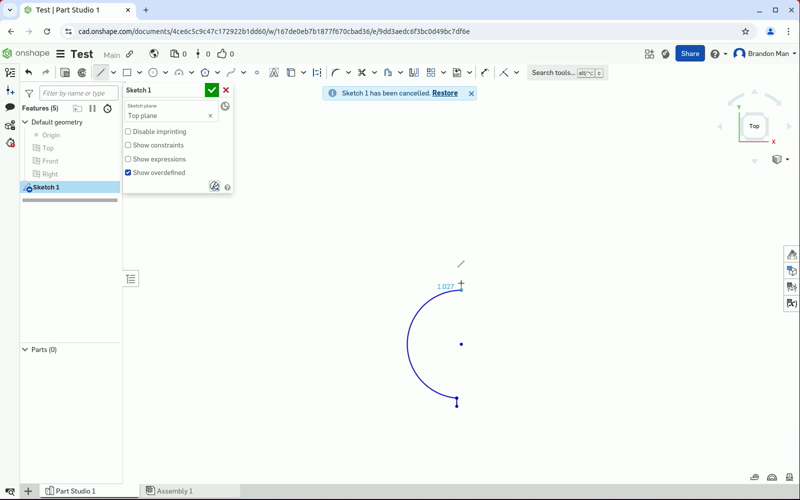
scroll(6)
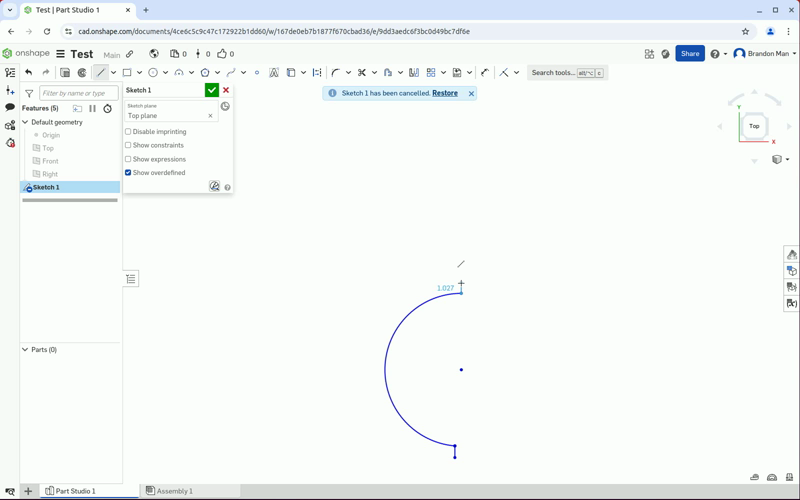
scroll(6)
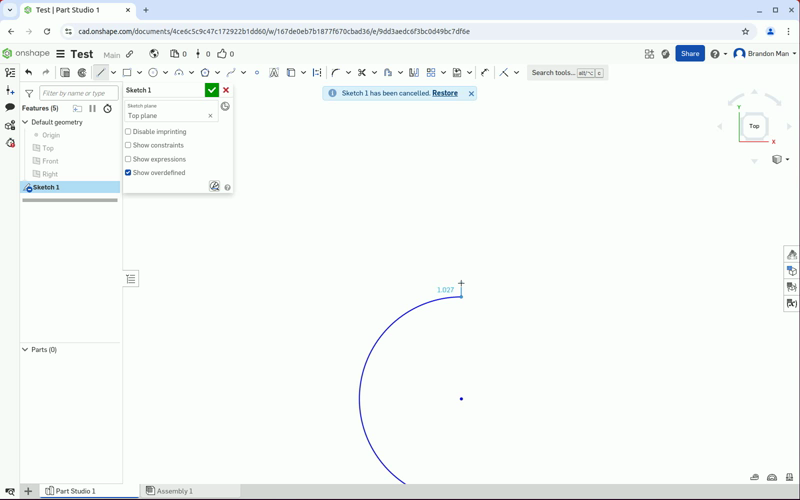
scroll(6)
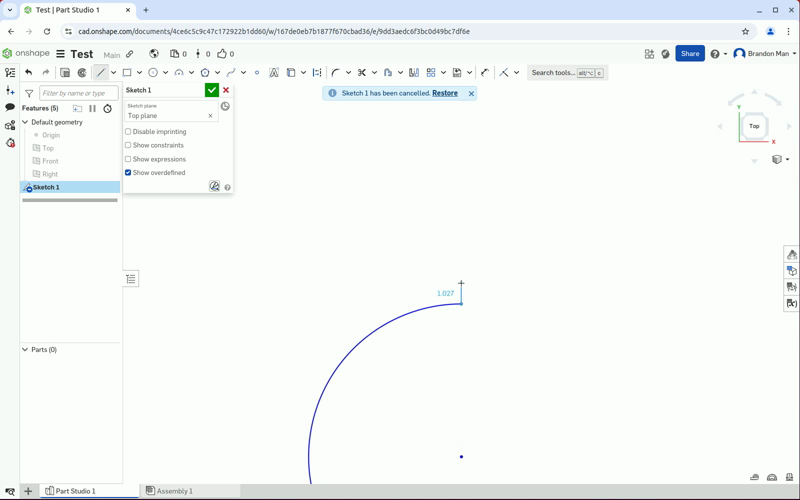
scroll(6)
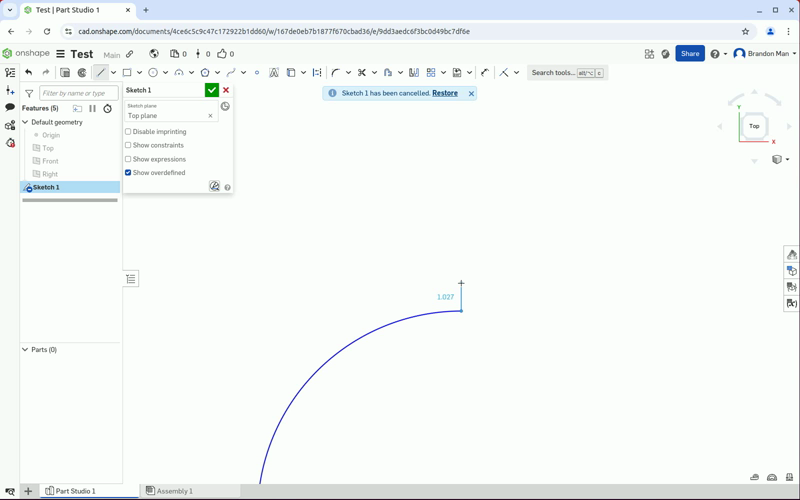
scroll(6)
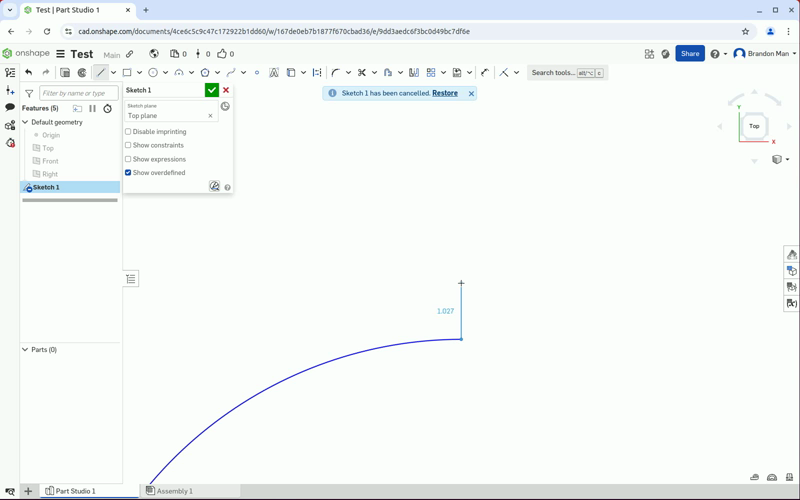
click(461, 282)
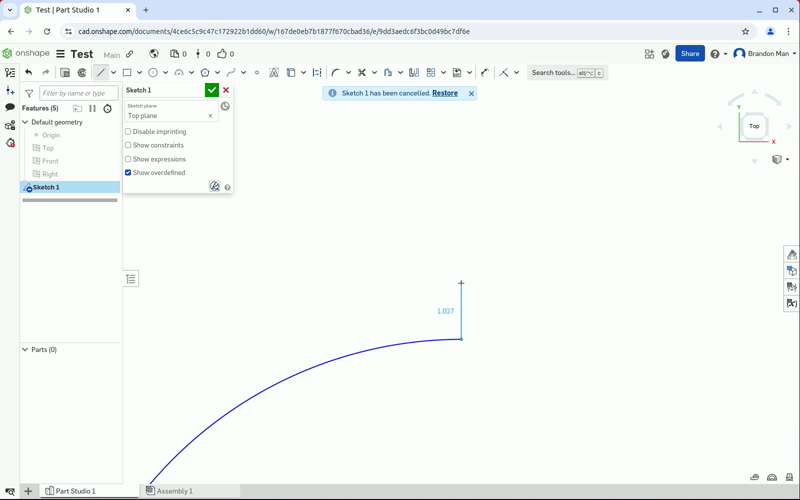
scroll(-6)
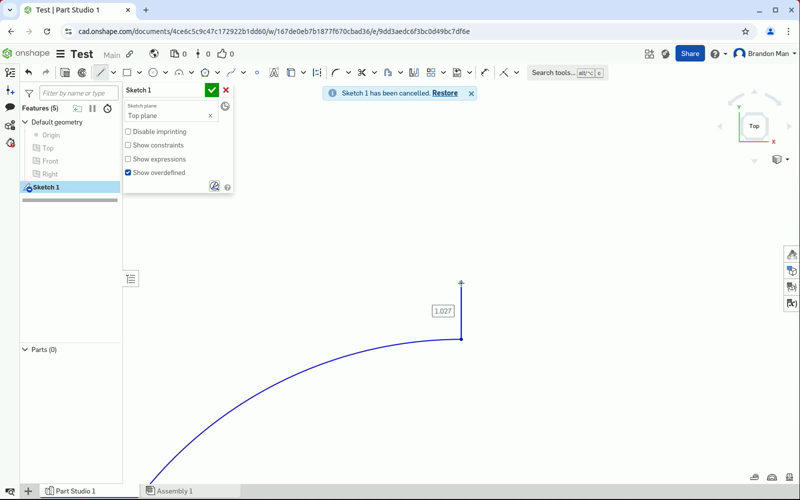
scroll(-6)
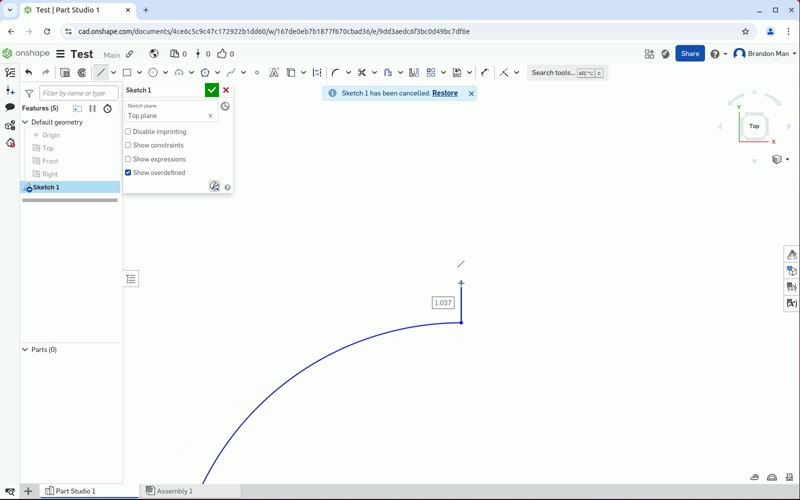
scroll(-6)
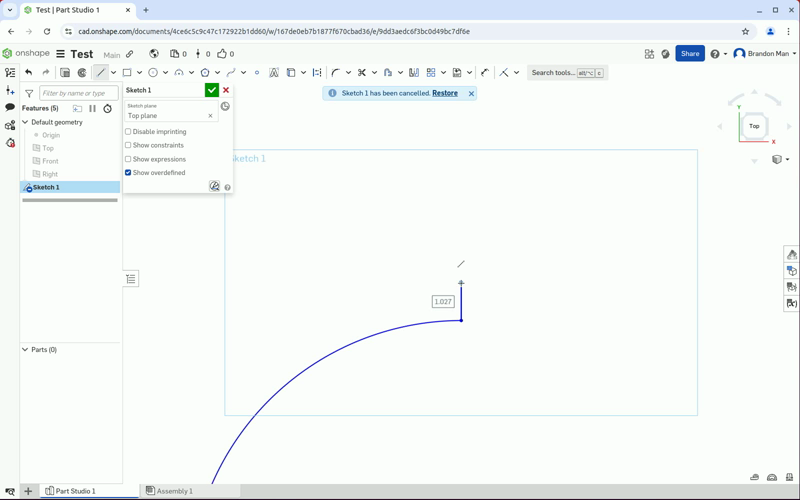
scroll(-6)
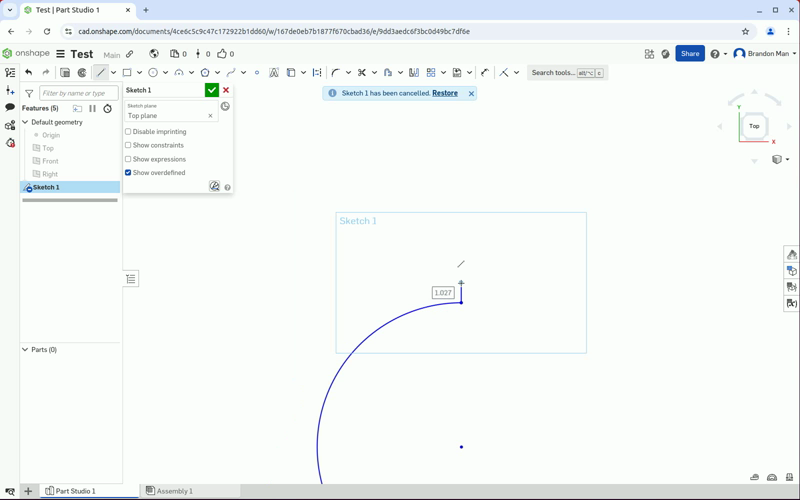
scroll(-6)
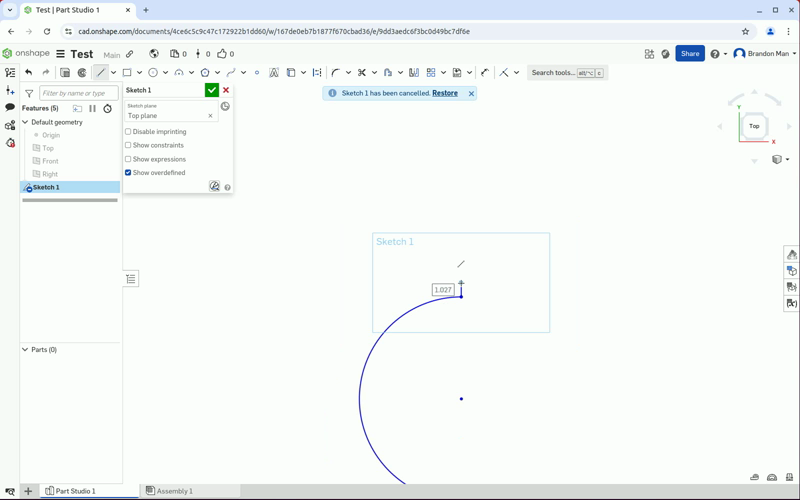
scroll(-6)
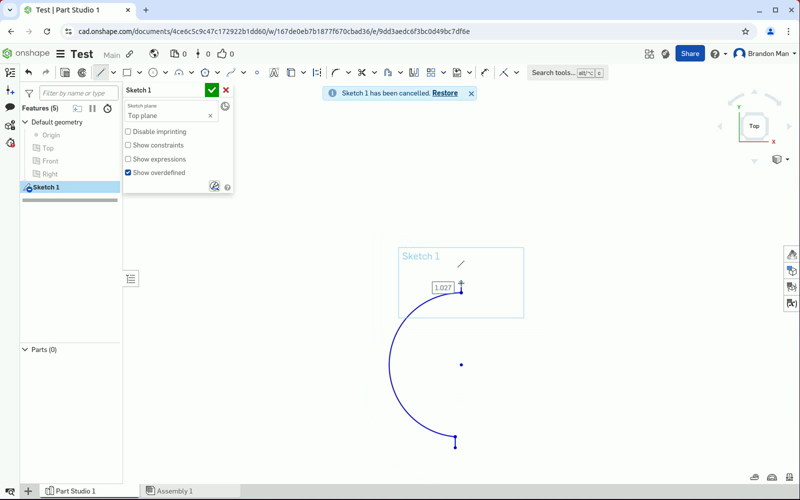
scroll(-6)
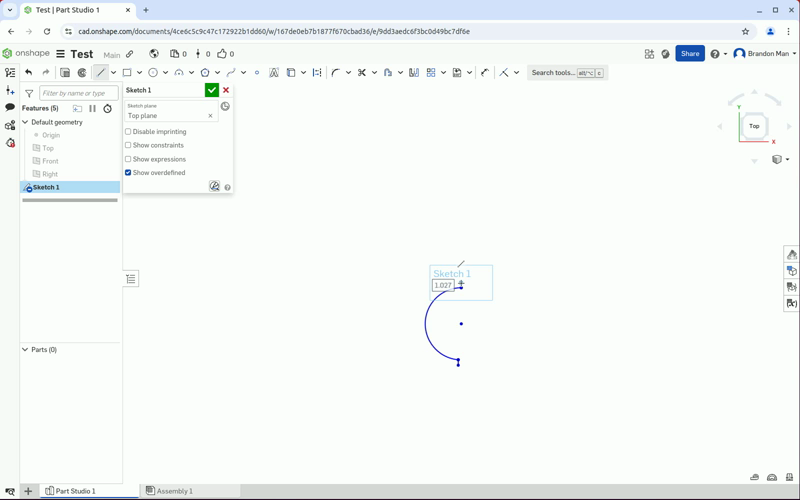
key_up(shift)
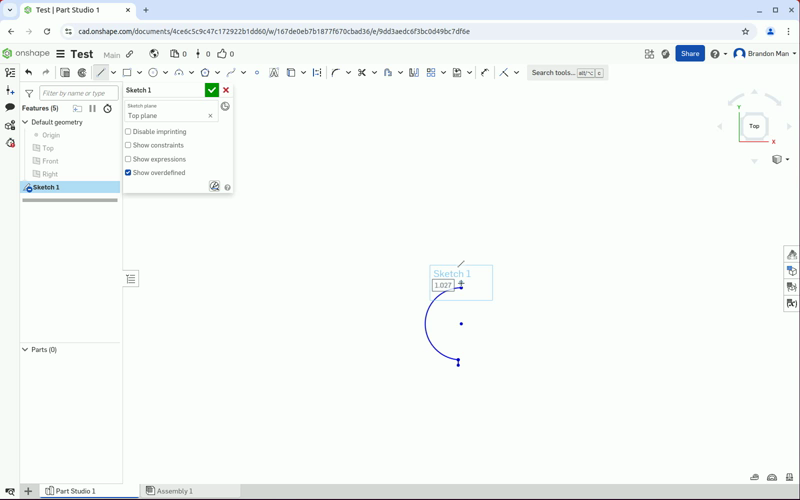
key(esc)
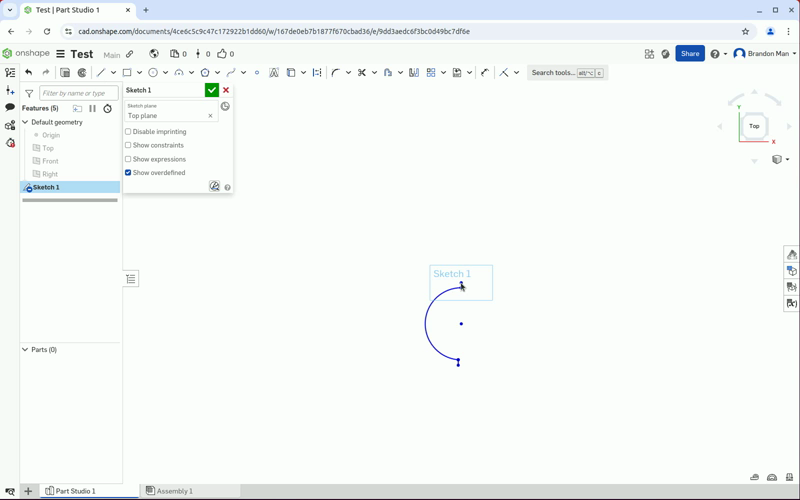
key(a)
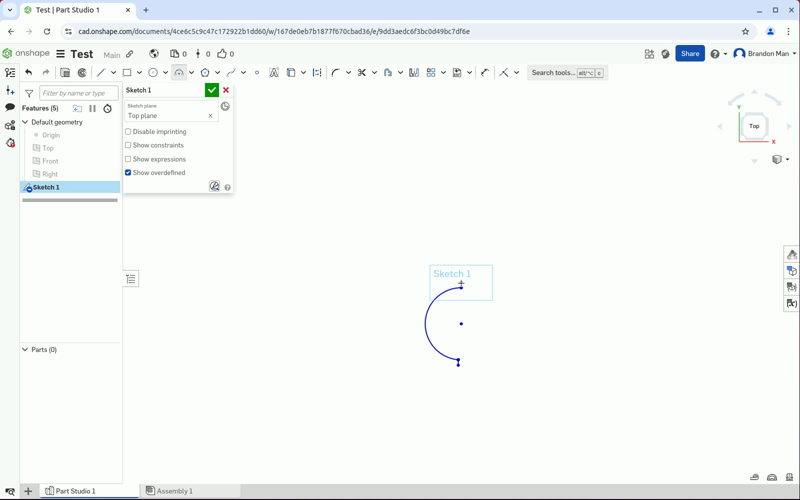
mouse_move(461, 282)
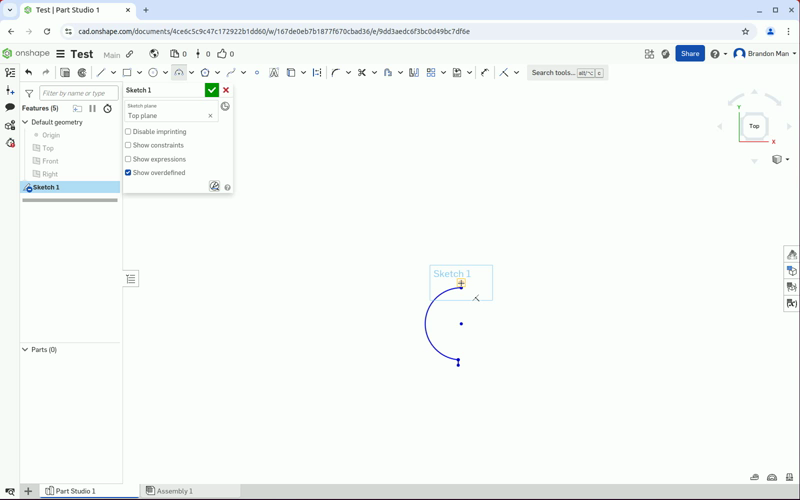
click(461, 282)
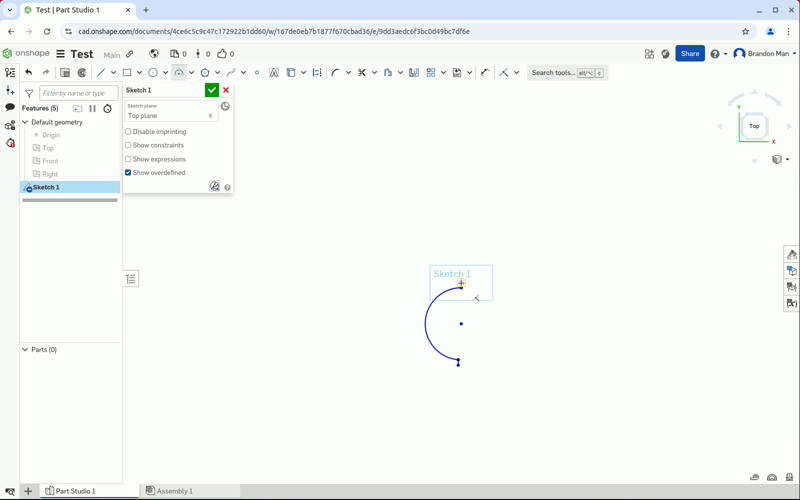
mouse_move(458, 365)
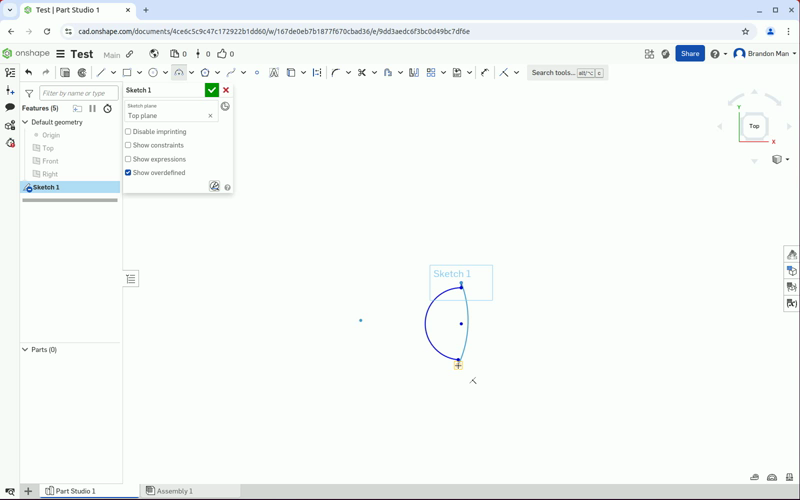
click(458, 365)
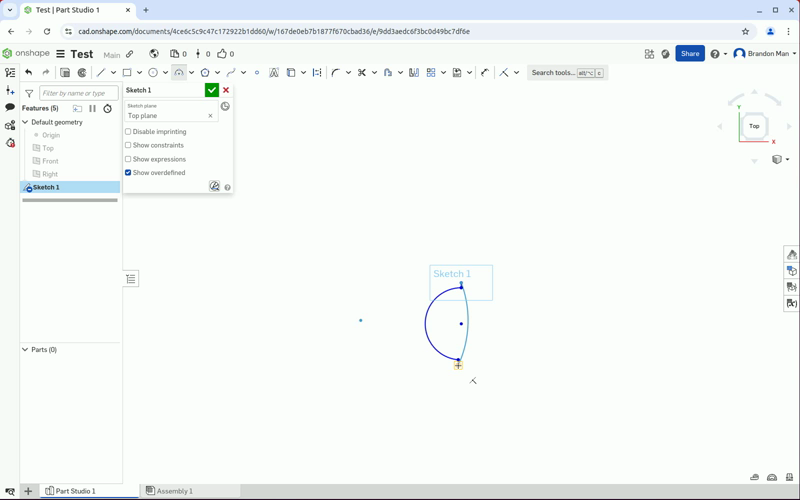
key_down(shift)
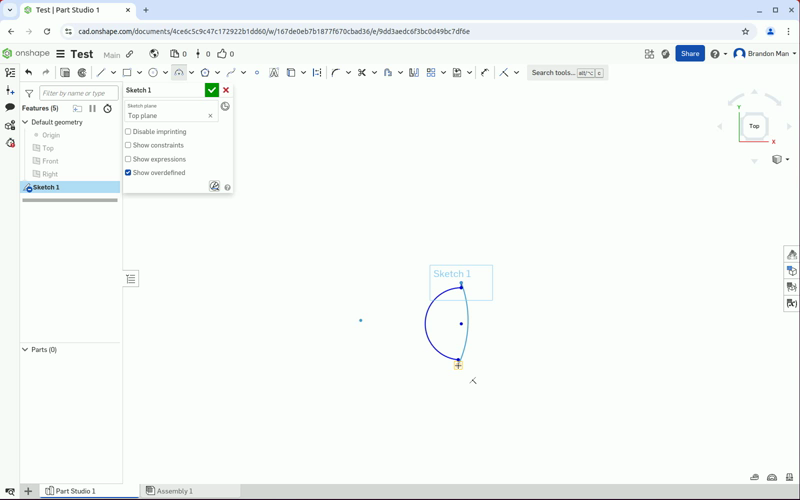
mouse_move(419, 322)
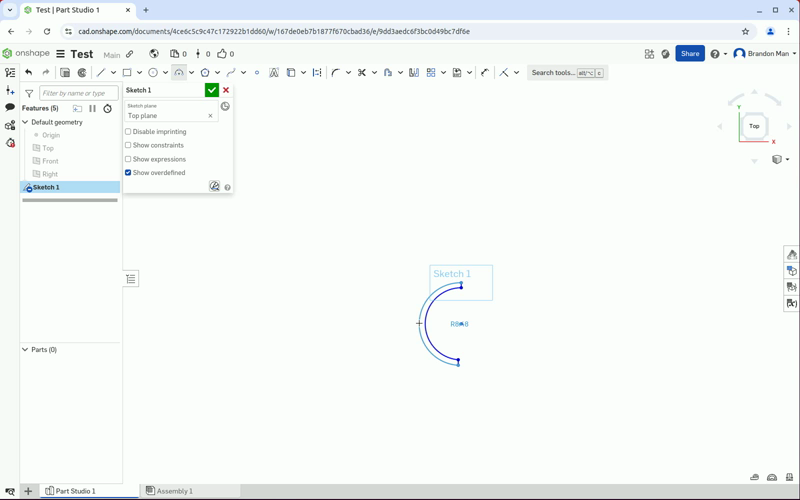
click(419, 322)
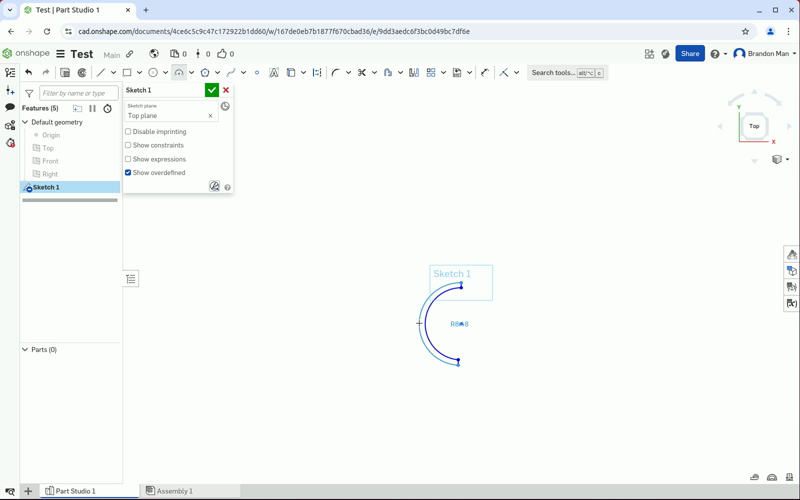
key_up(shift)
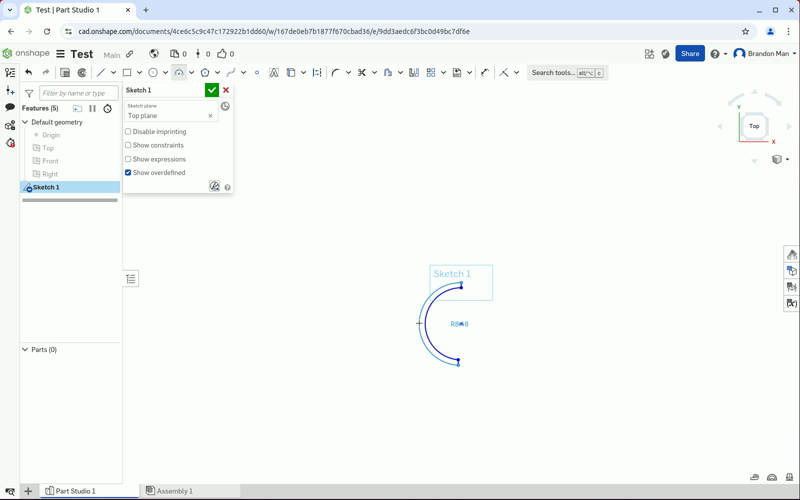
key(esc)
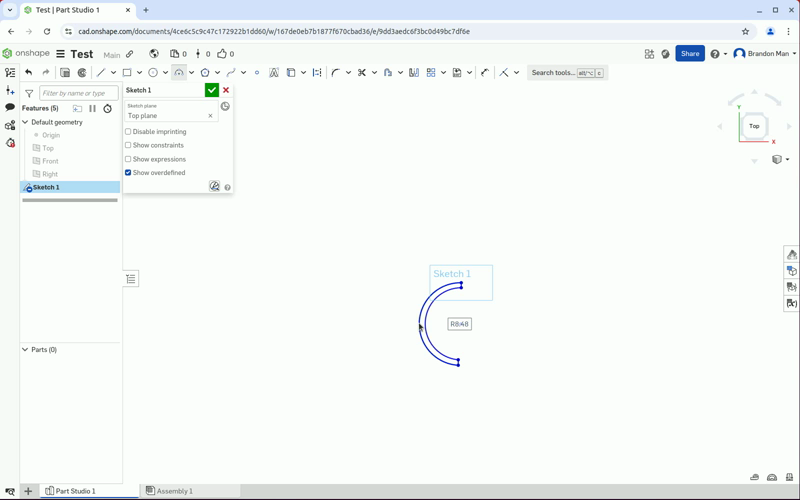
mouse_move(426, 343)
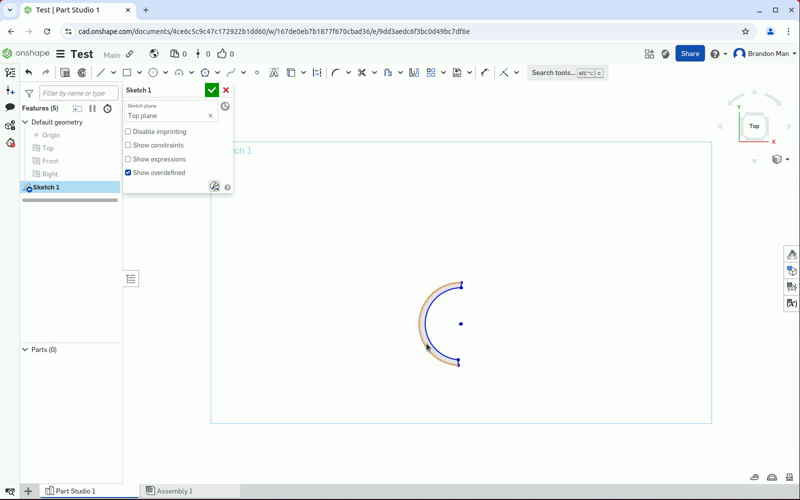
scroll(6)
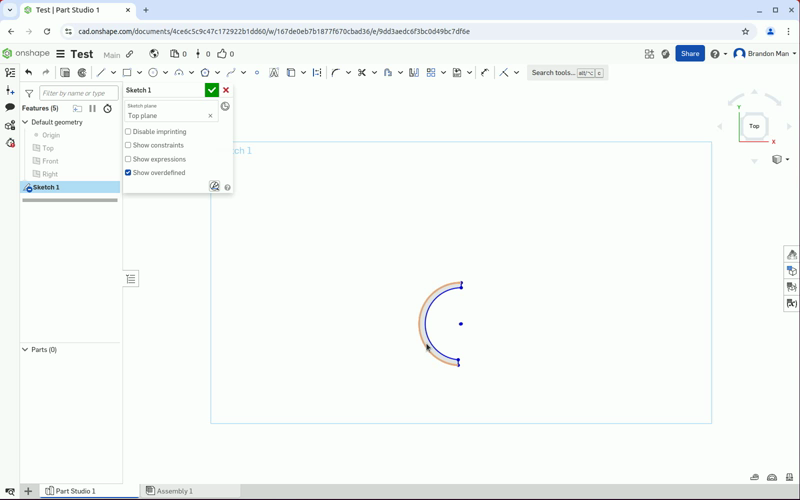
scroll(6)
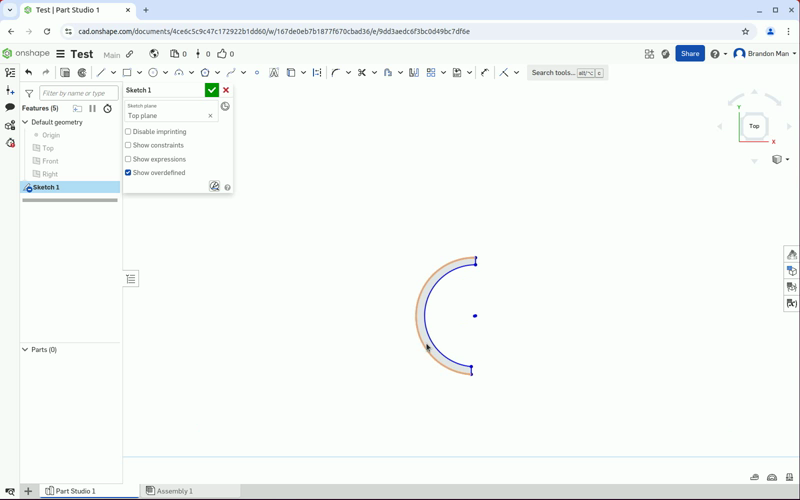
scroll(6)
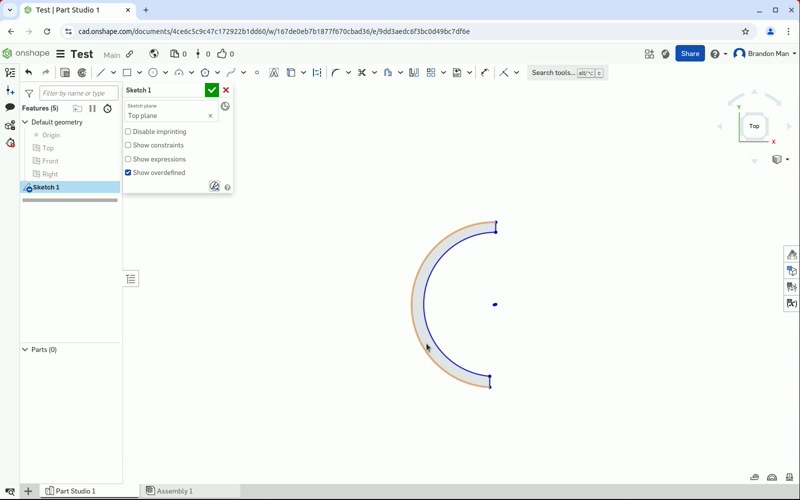
scroll(6)
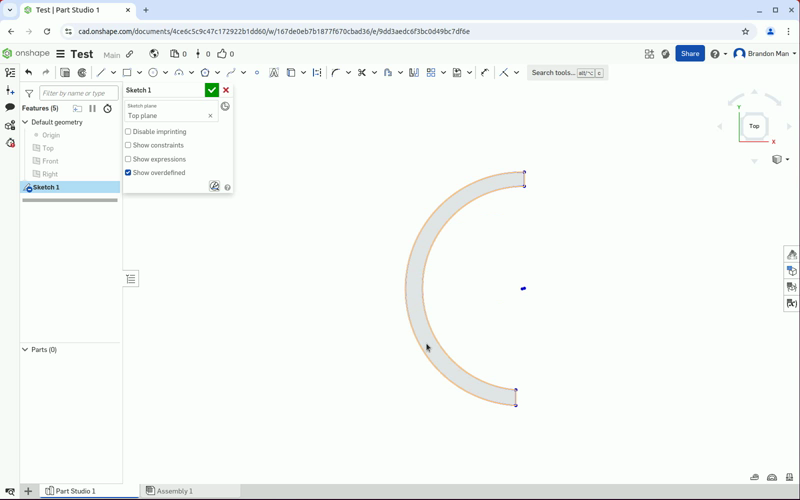
scroll(6)
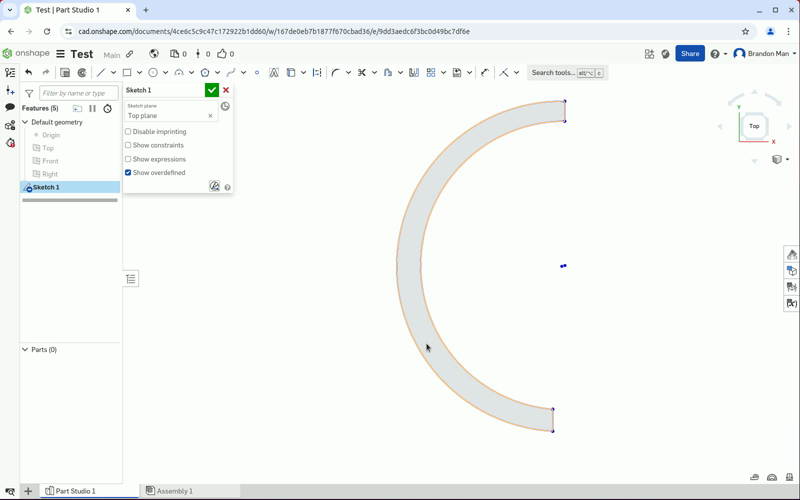
scroll(6)
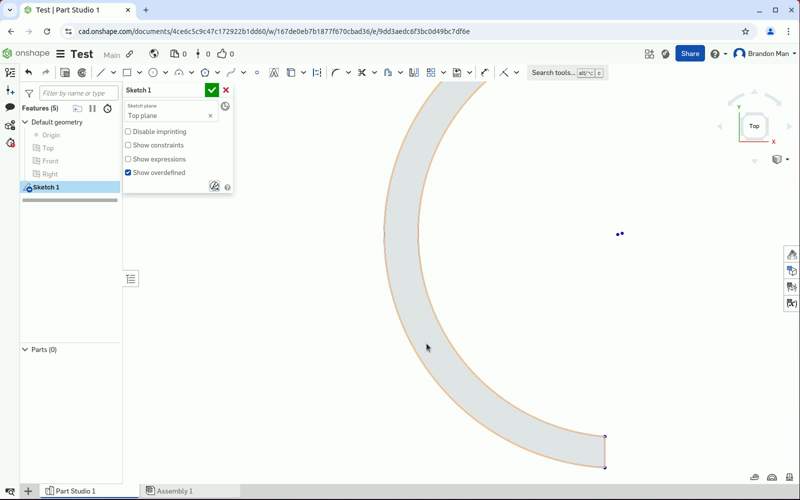
scroll(6)
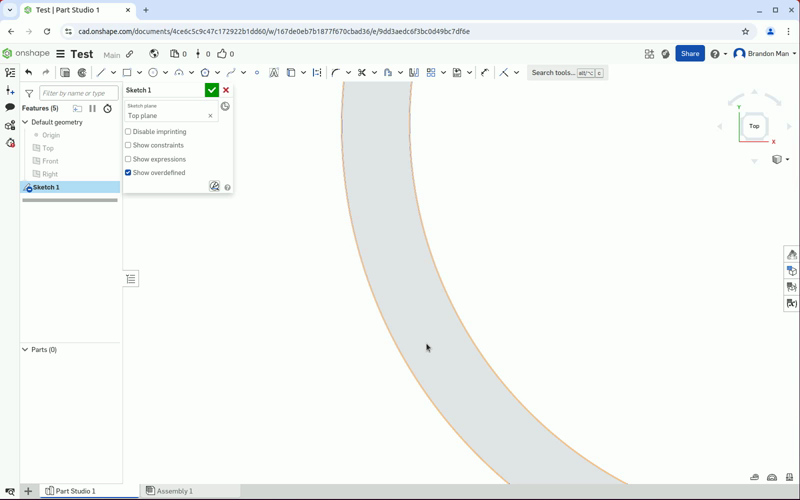
click(426, 343)
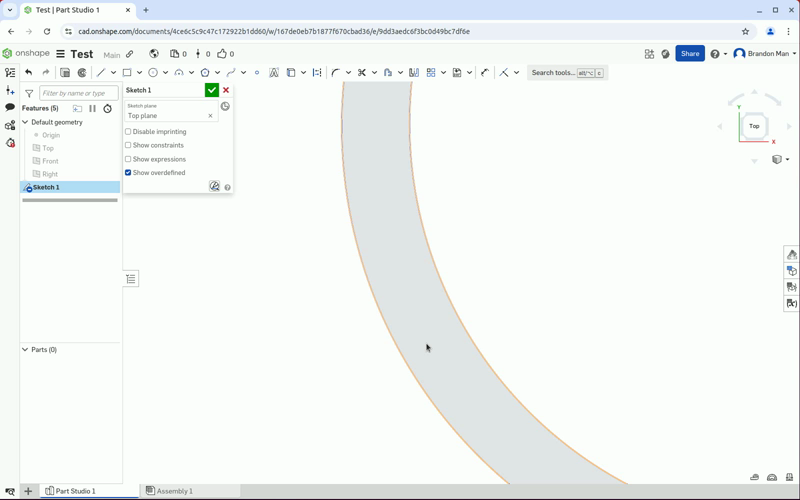
scroll(-6)
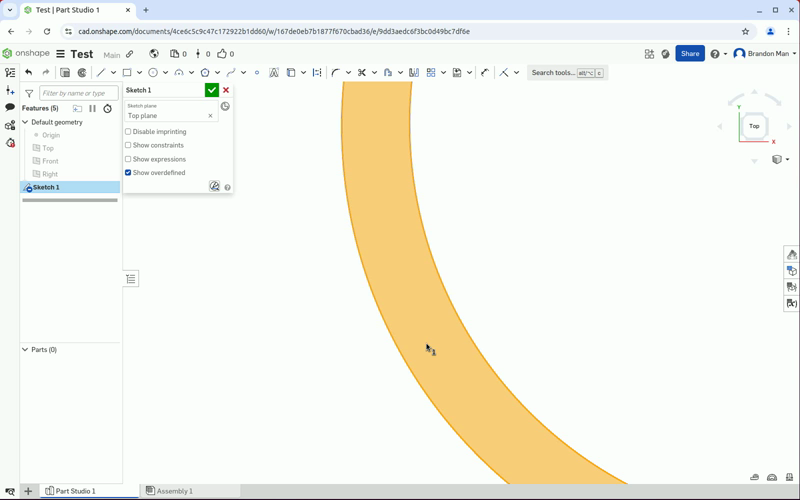
scroll(-6)
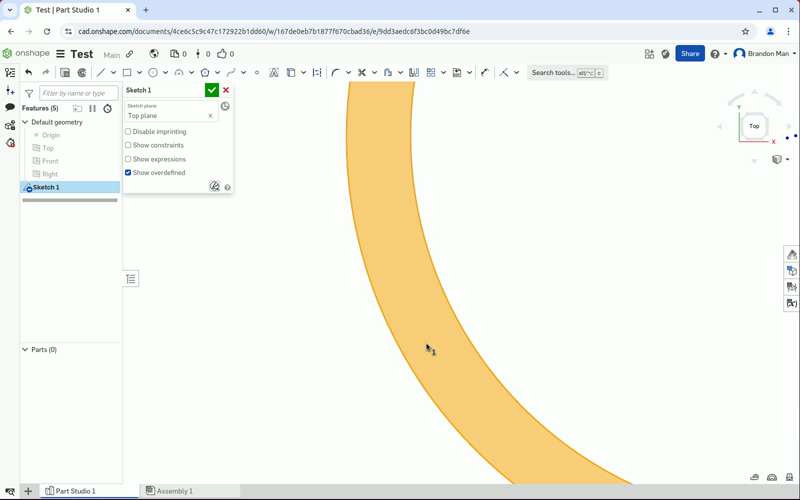
scroll(-6)
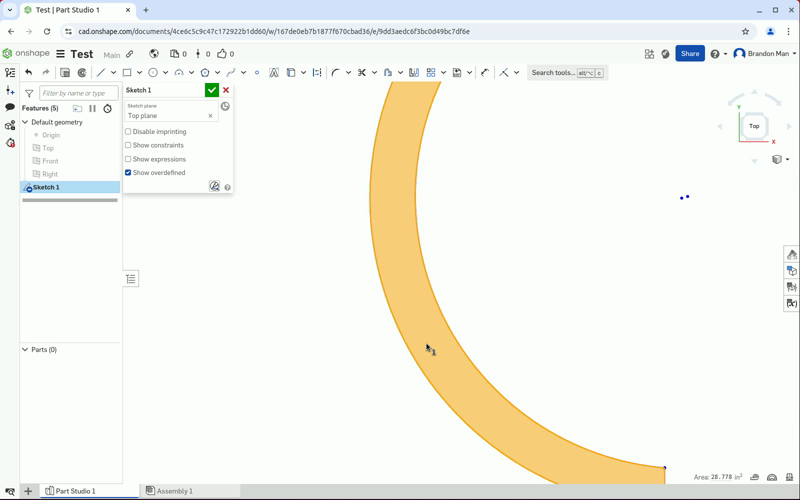
scroll(-6)
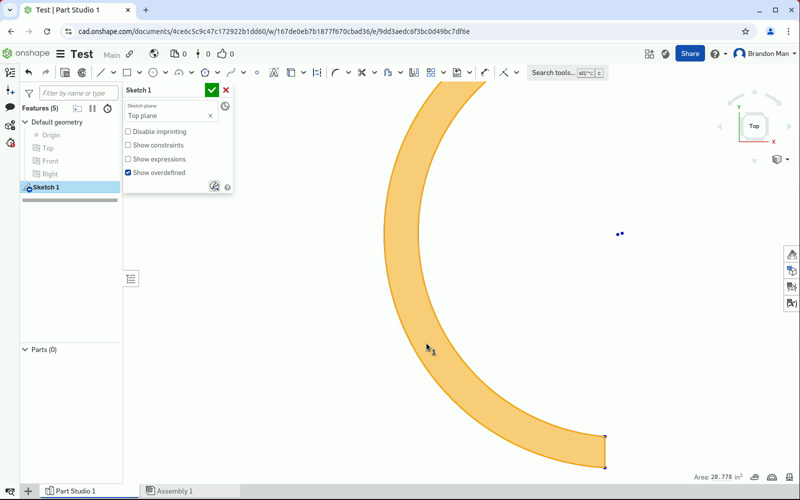
scroll(-6)
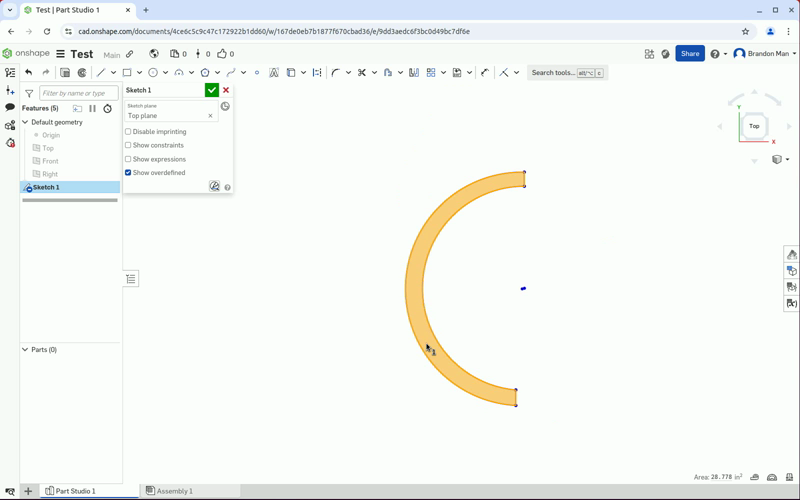
scroll(-6)
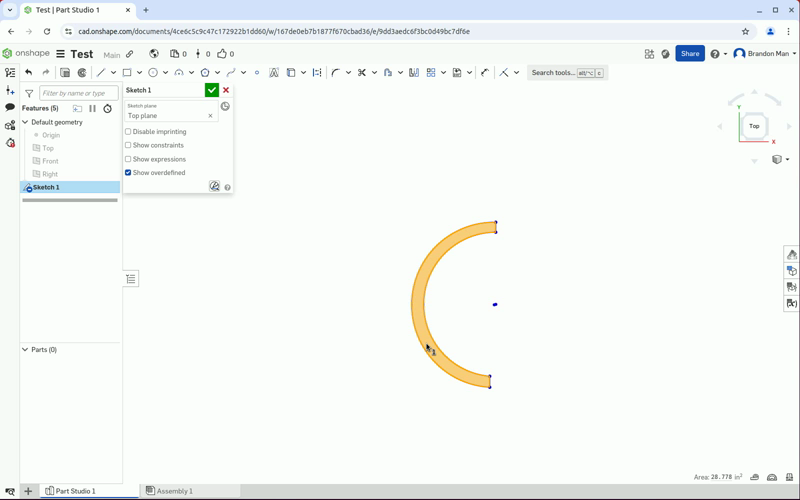
scroll(-6)
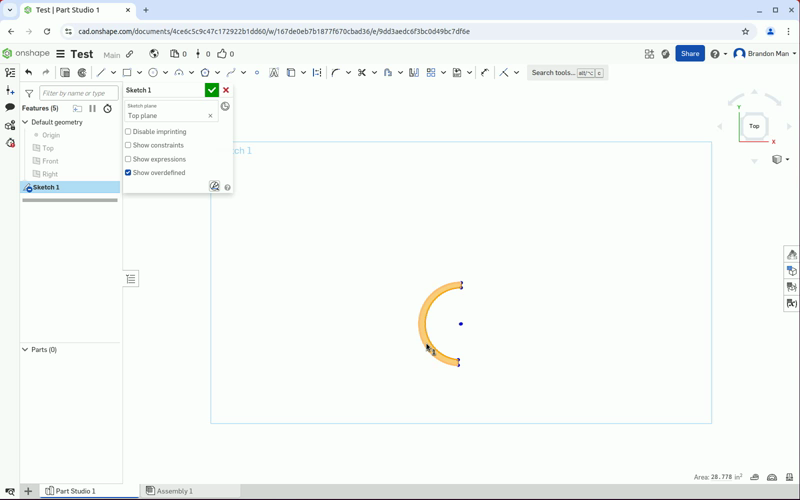
mouse_move(73, 352)
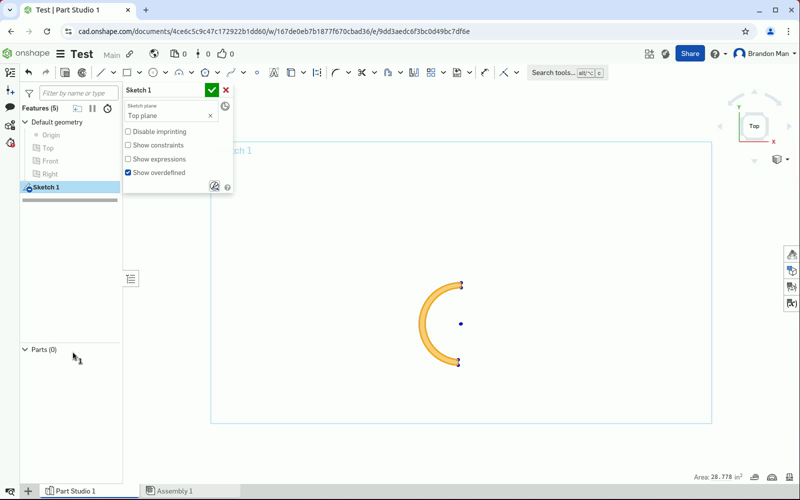
key(shift+y)
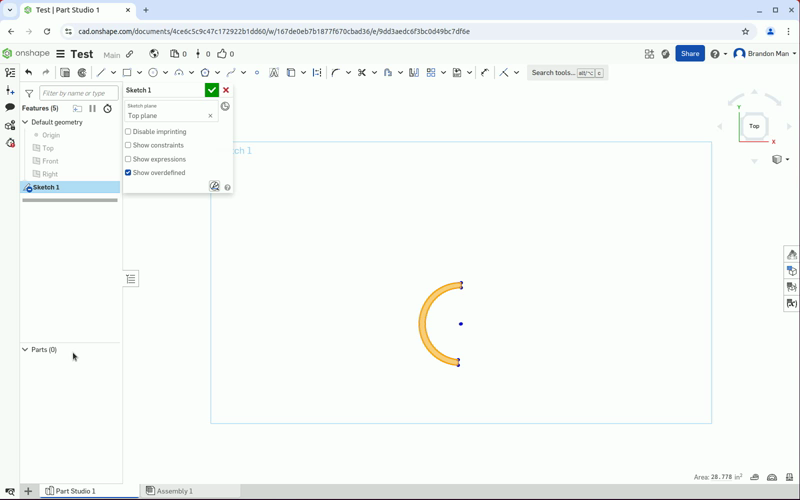
key(shift+e)
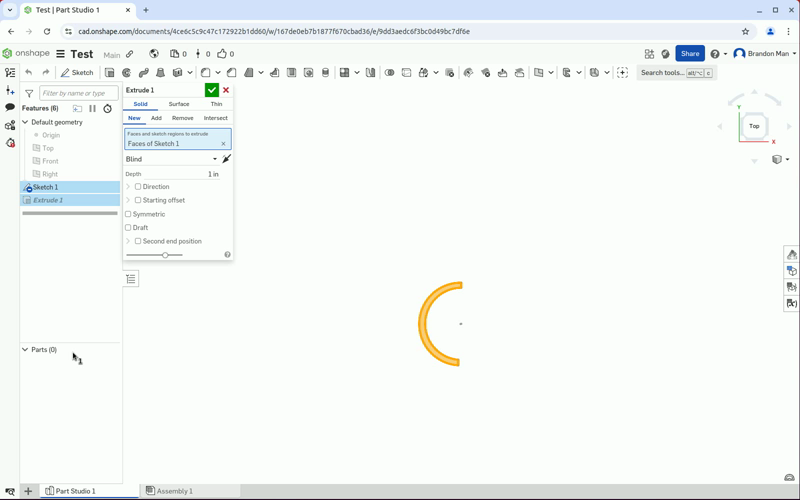
mouse_move(143, 106)
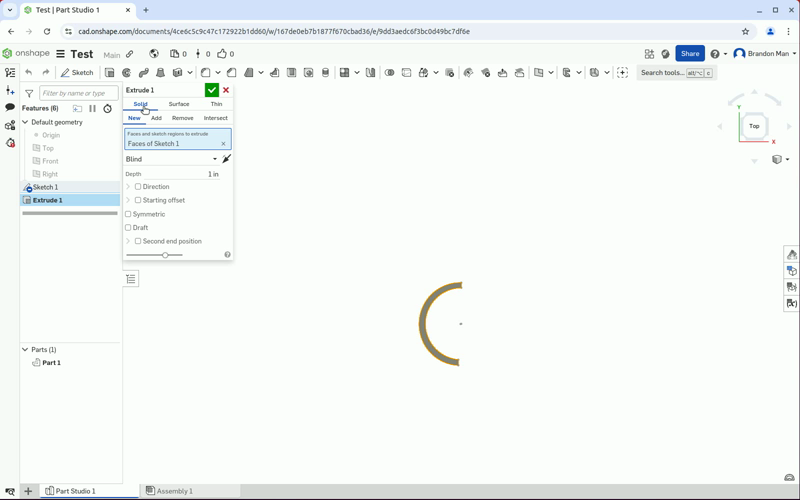
click(143, 106)
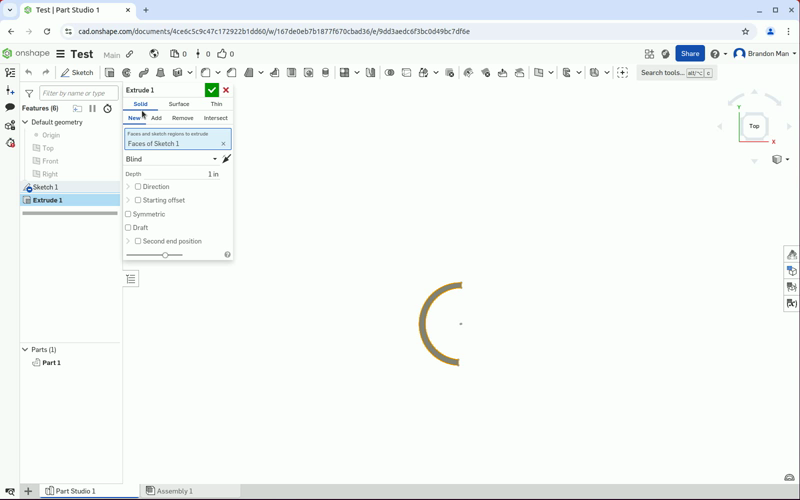
mouse_move(137, 120)
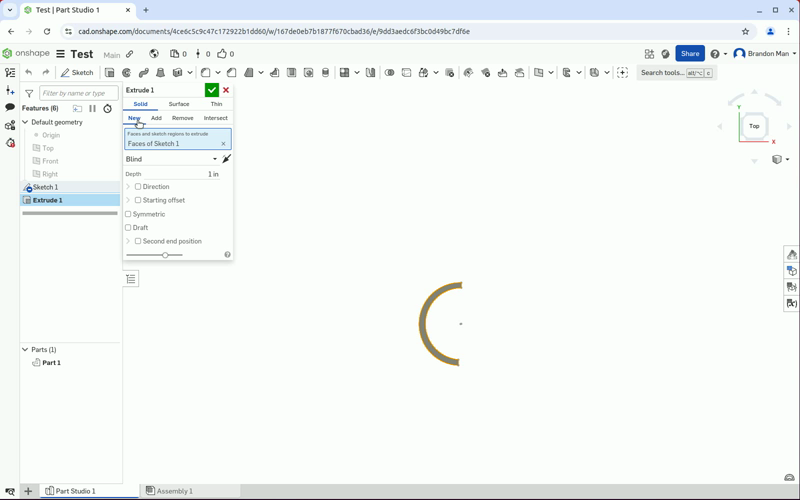
click(137, 120)
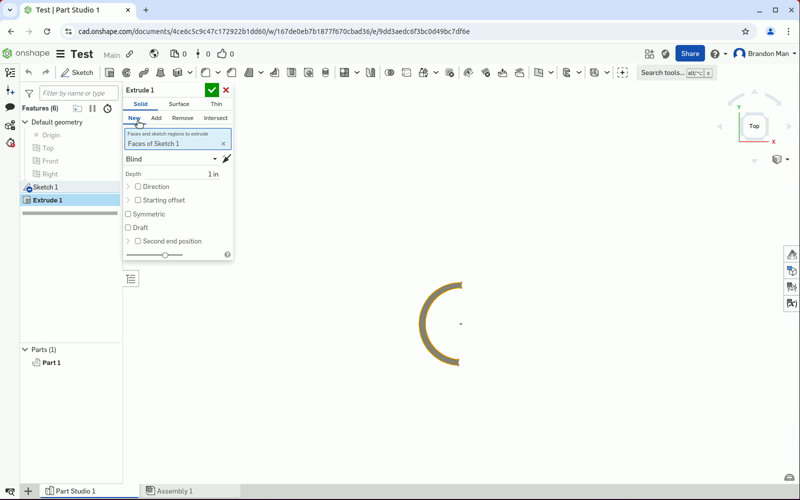
key(tab, 4)
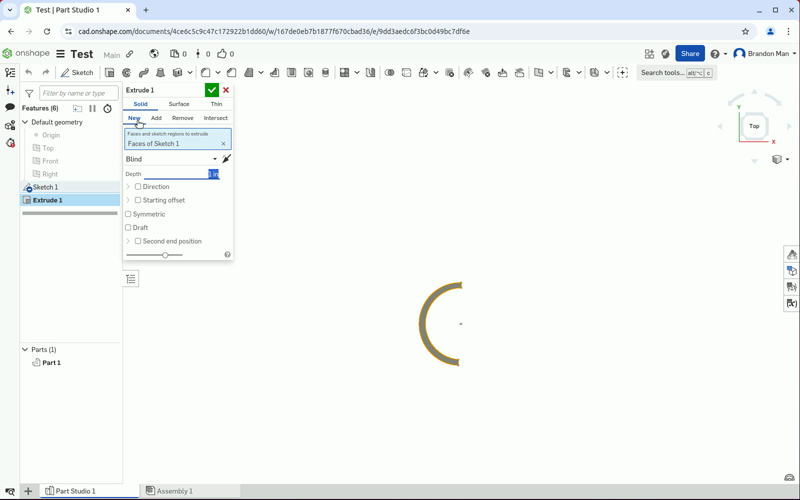
text(2.166)
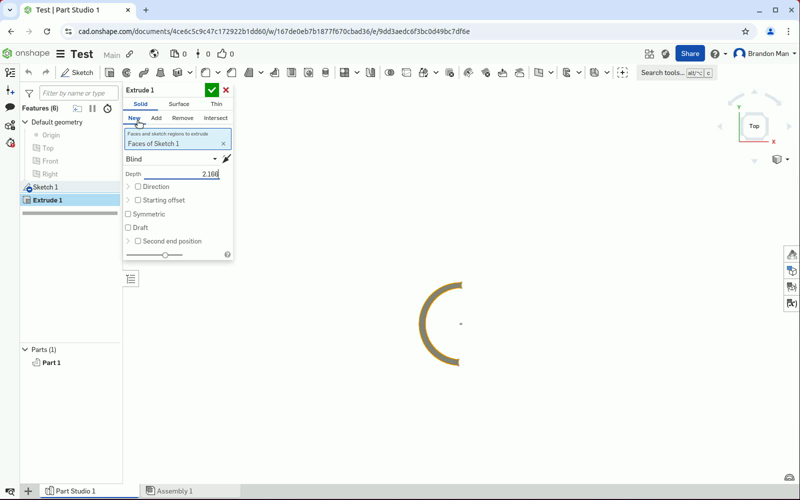
key(enter)
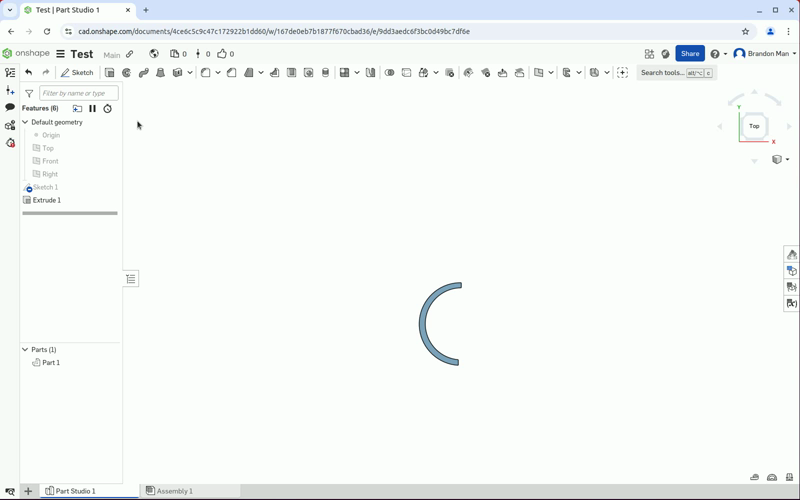
key(shift+h)
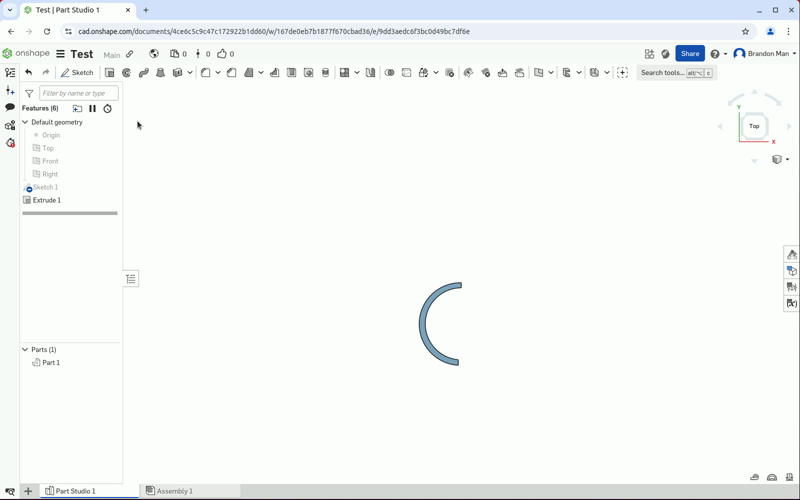
key(shift+h)
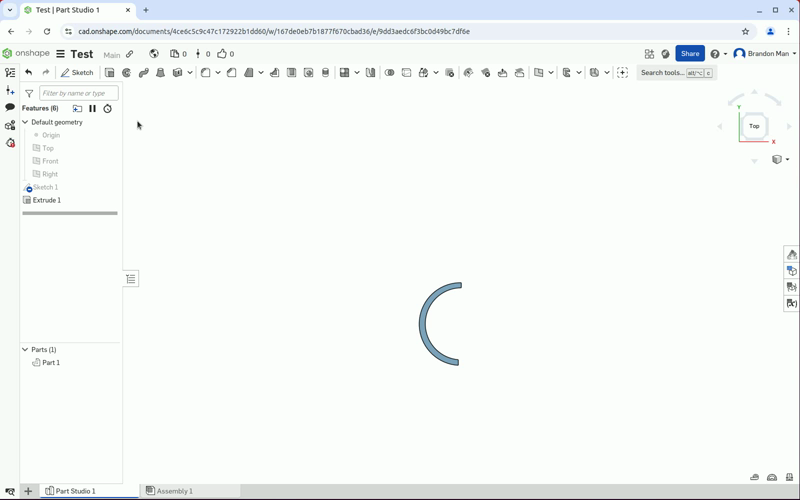
mouse_move(73, 189)
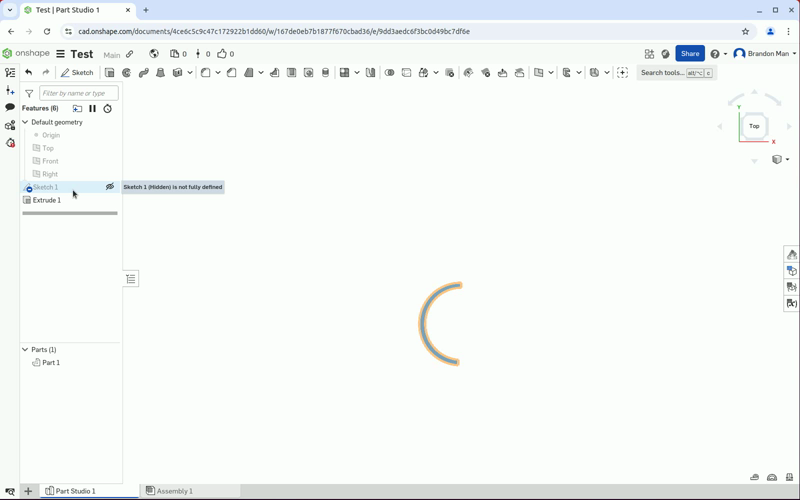
click(73, 189)
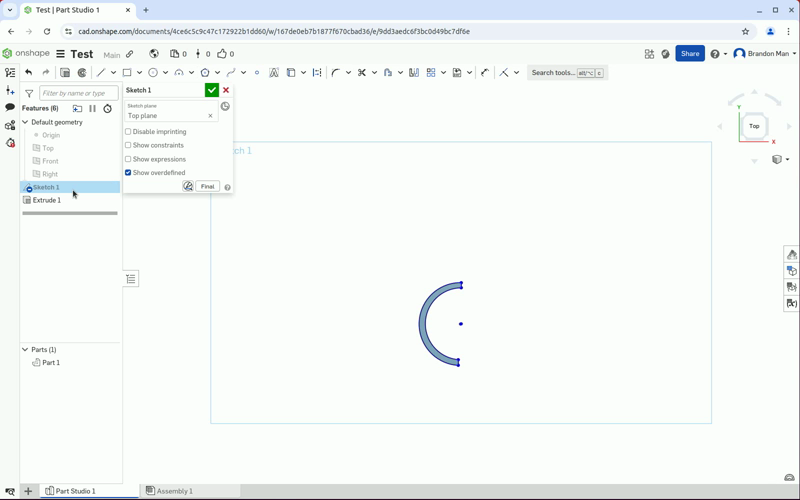
mouse_move(229, 92)
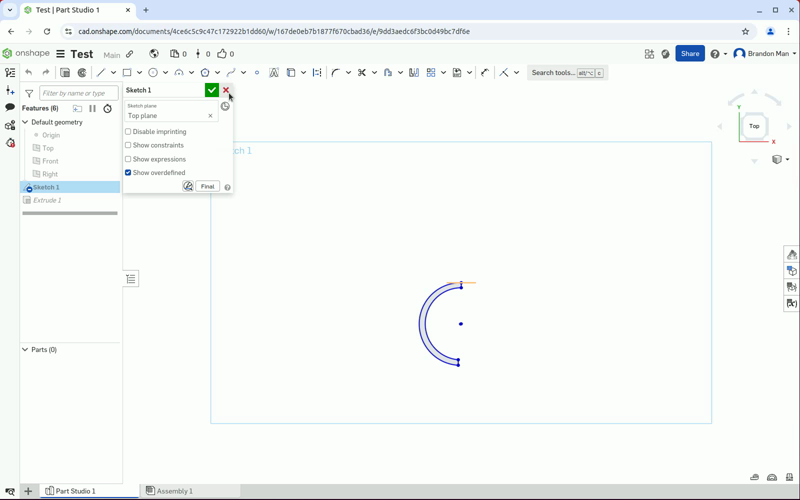
click(229, 92)
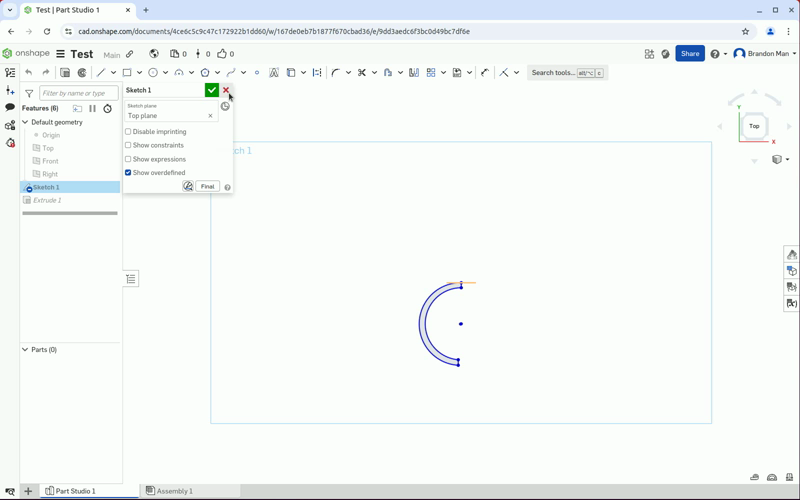
key(shift+s)
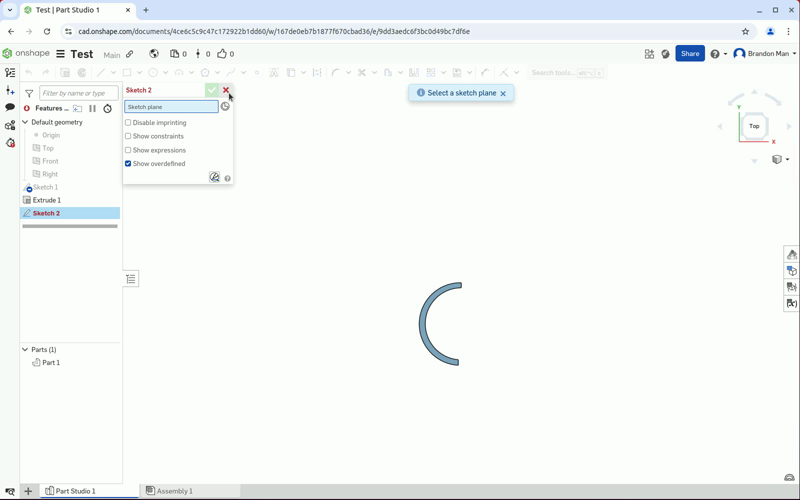
mouse_move(73, 150)
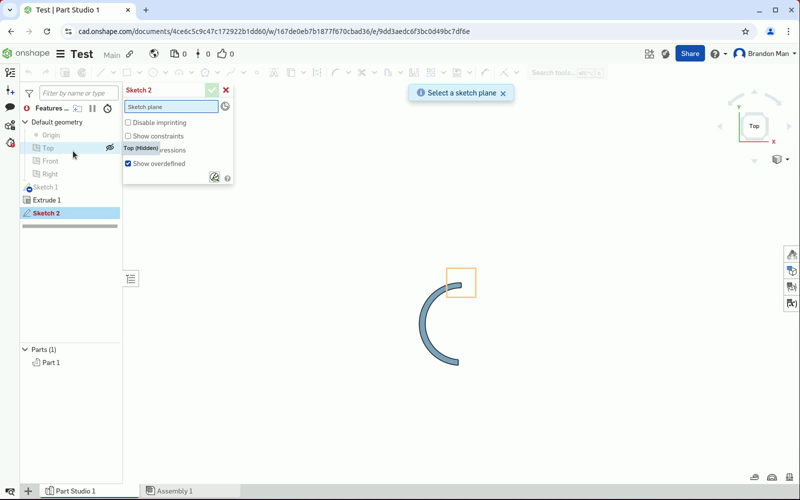
click(73, 150)
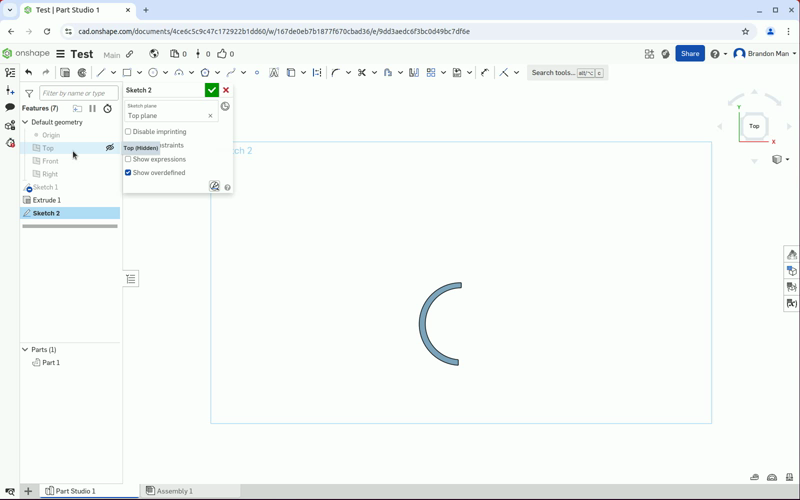
mouse_move(73, 352)
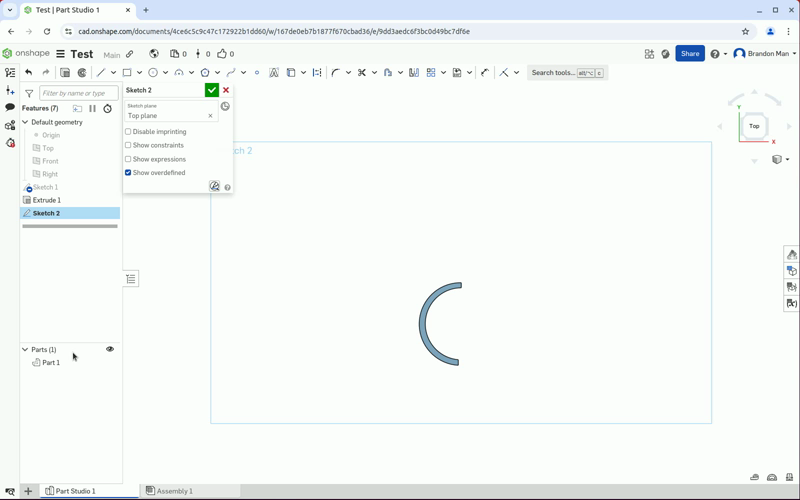
key(y)
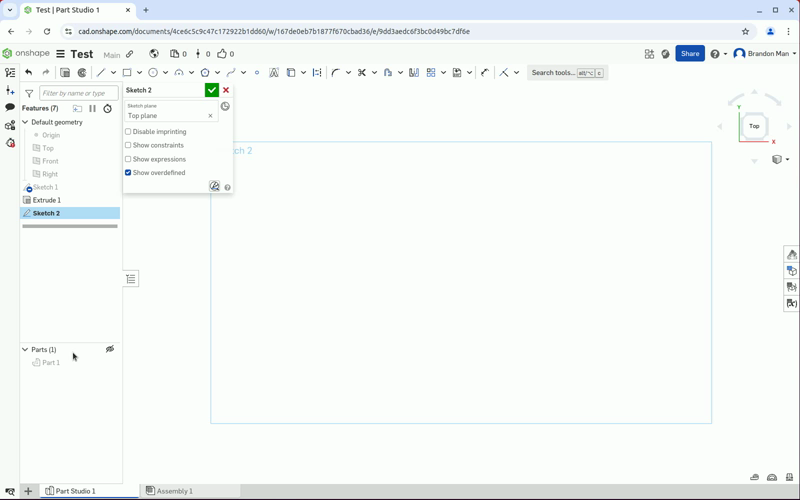
key(a)
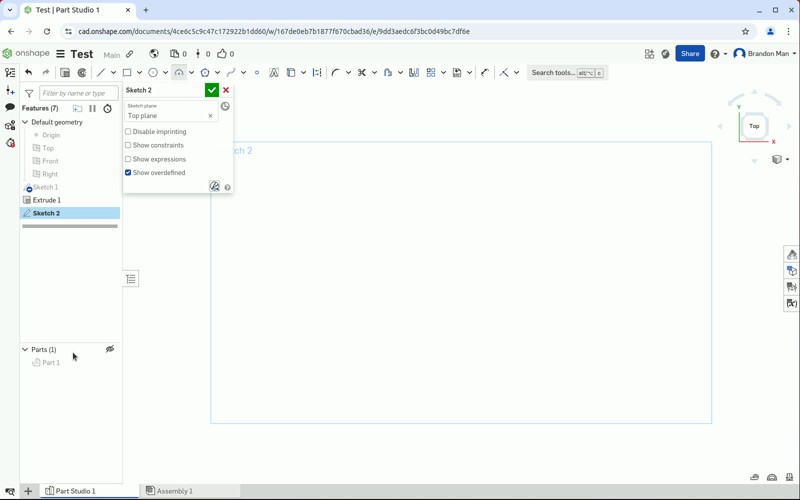
key_down(shift)
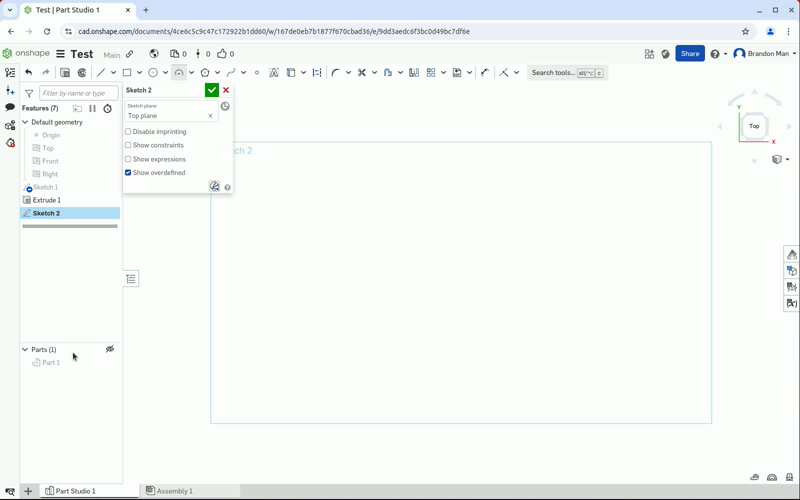
mouse_move(458, 359)
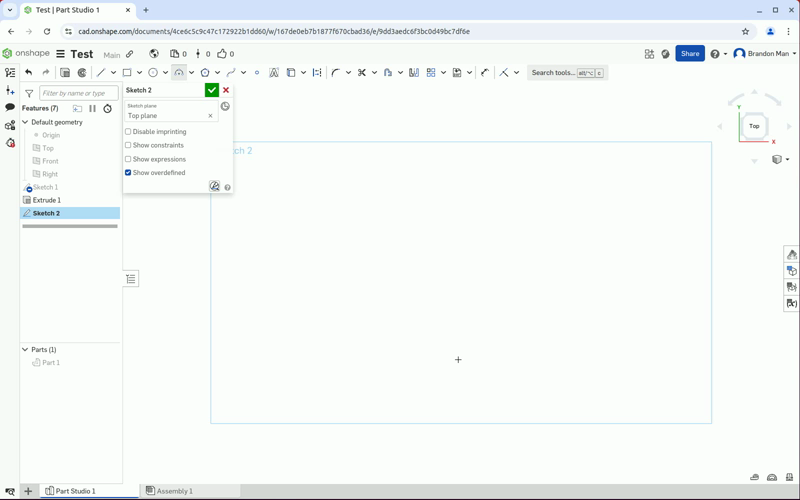
click(458, 359)
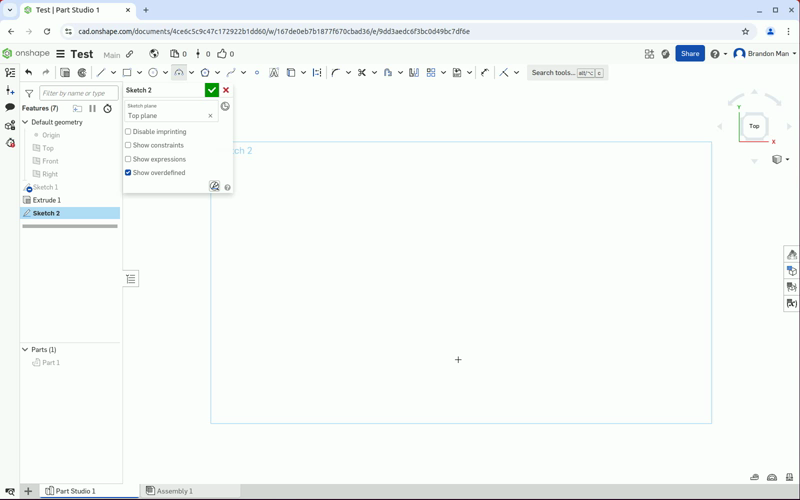
key_up(shift)
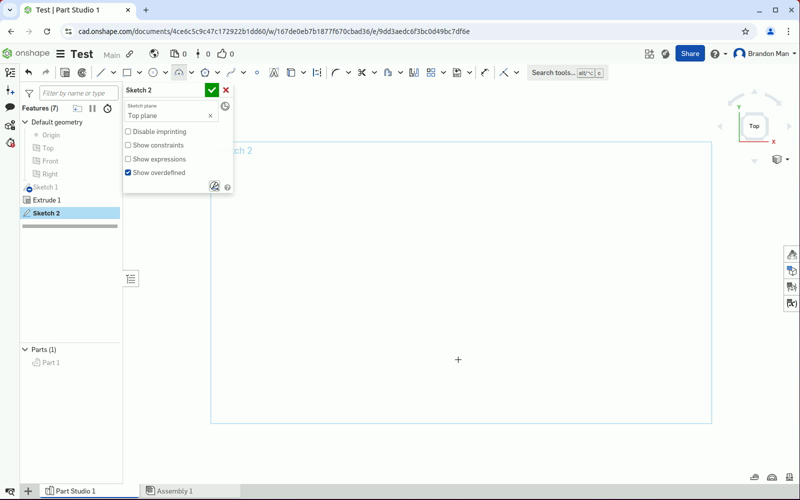
key_down(shift)
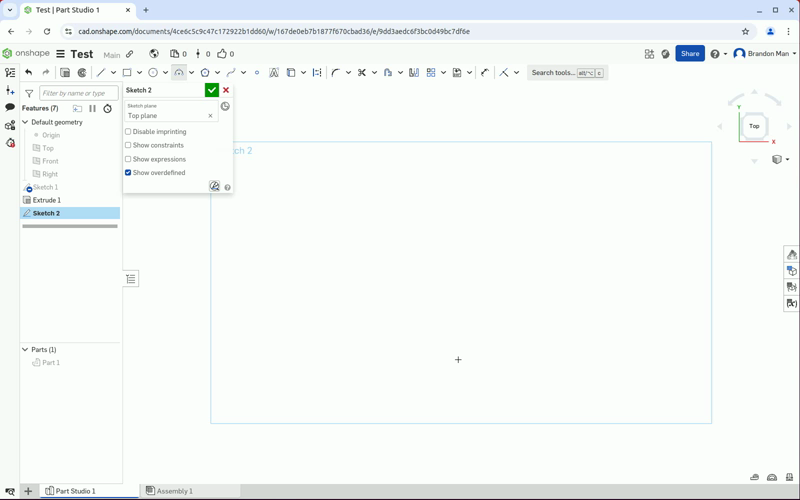
mouse_move(463, 359)
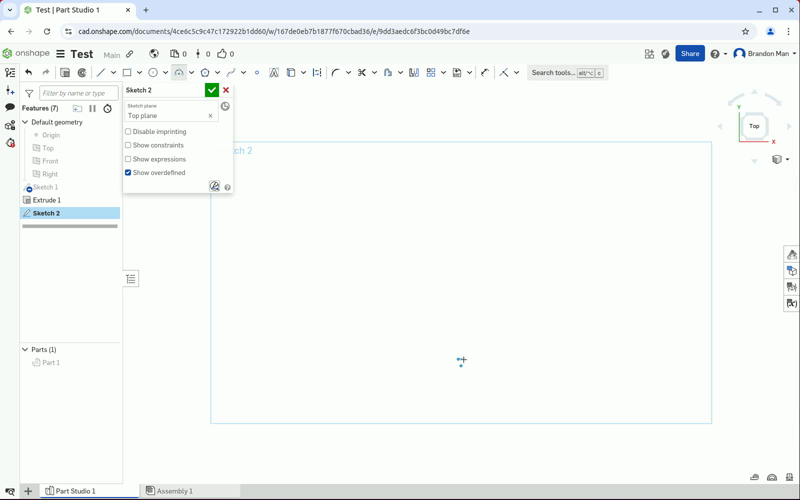
scroll(6)
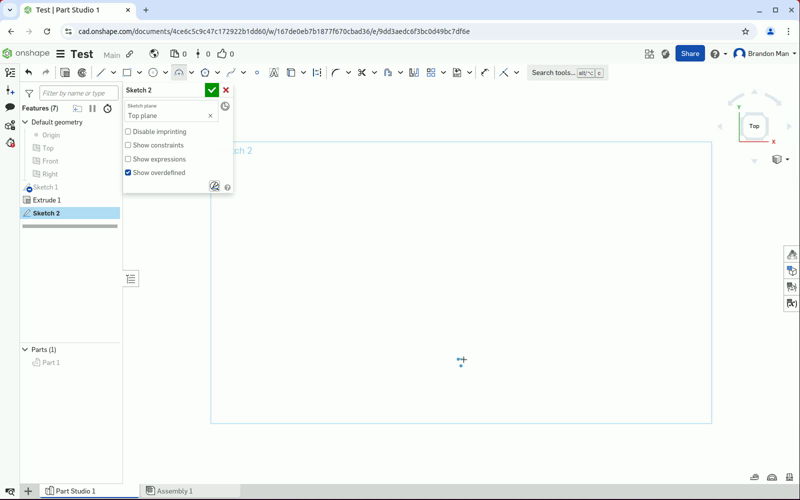
scroll(6)
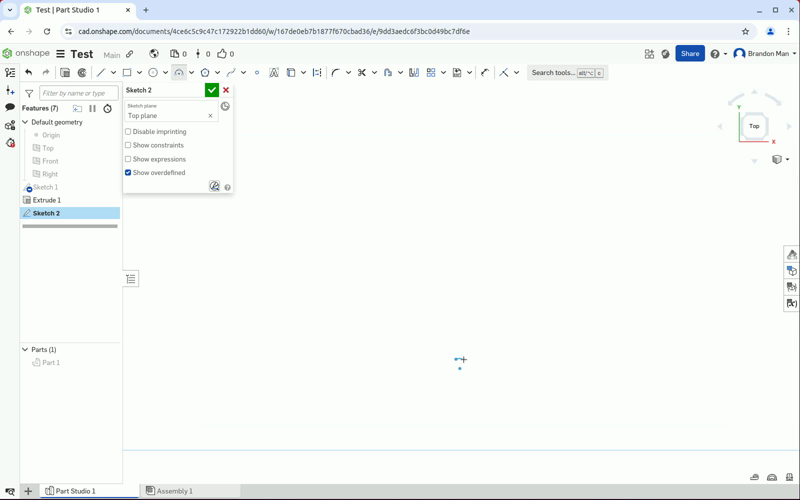
scroll(6)
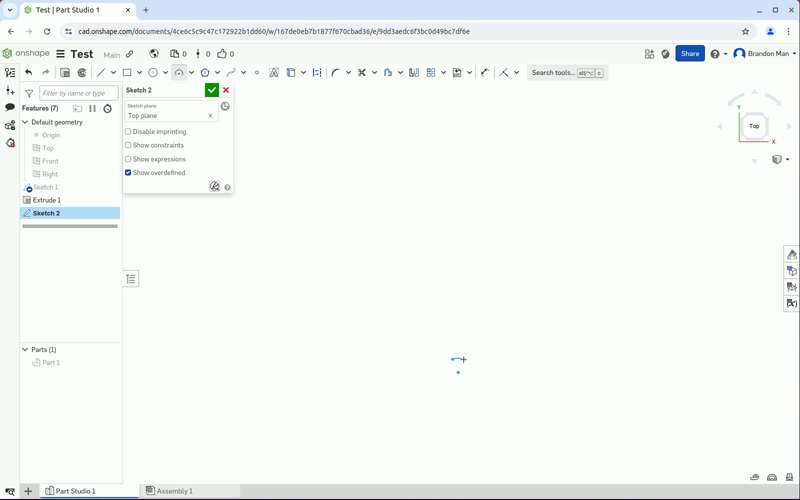
scroll(6)
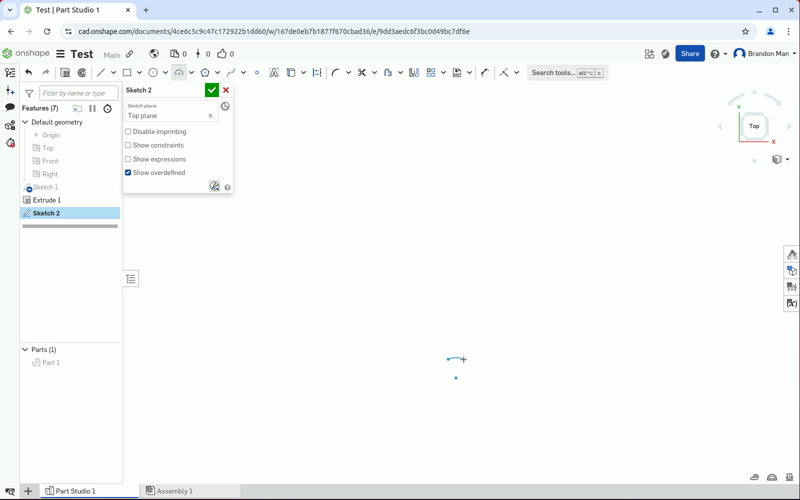
scroll(6)
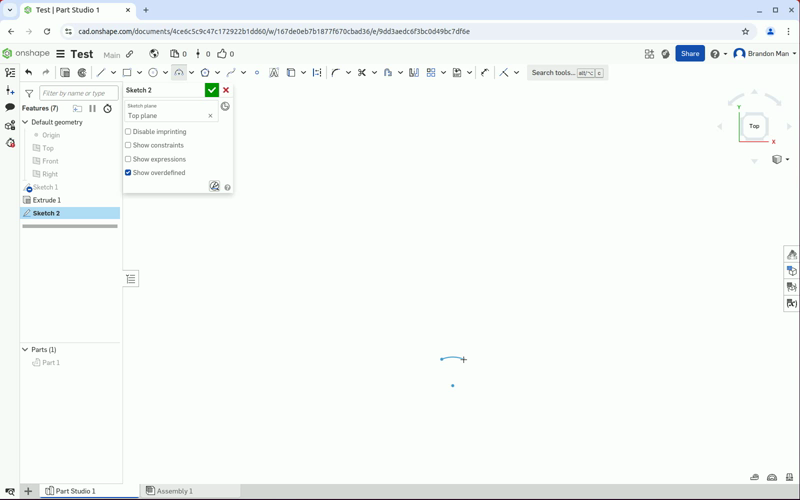
scroll(6)
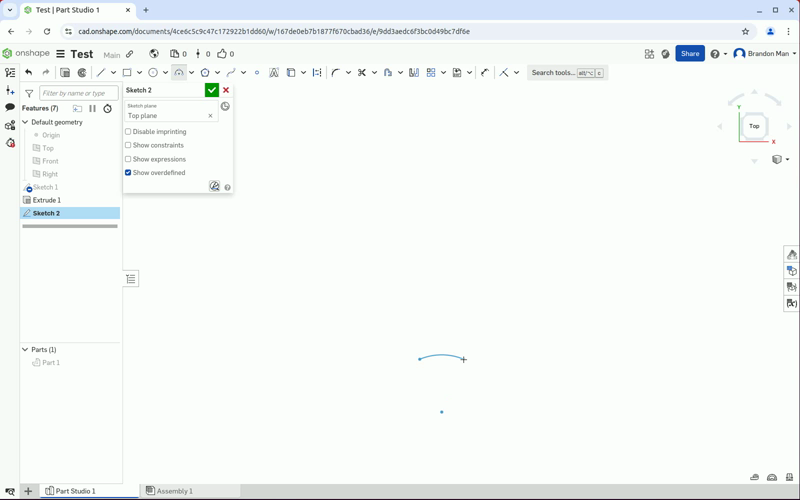
scroll(6)
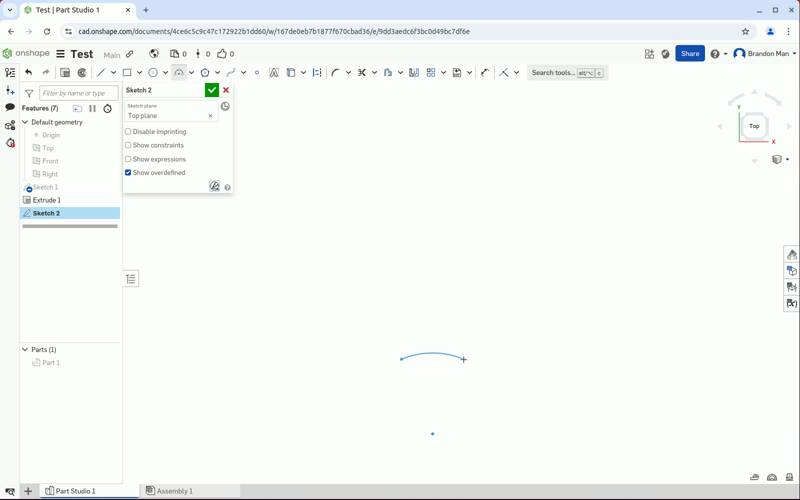
click(463, 359)
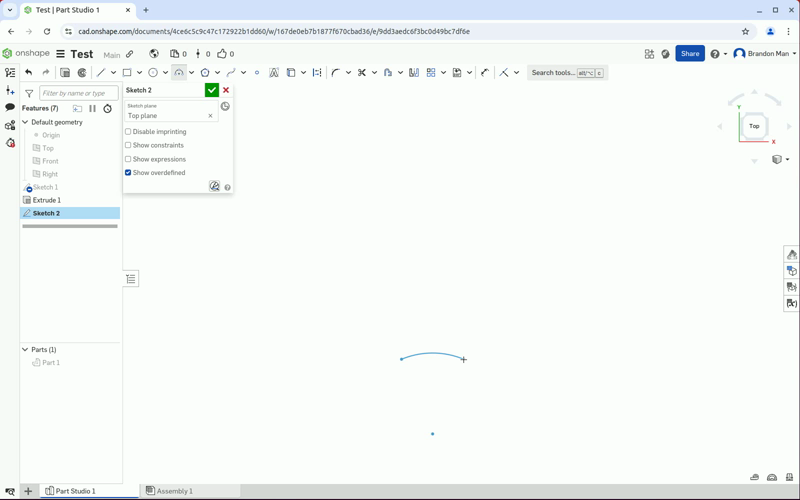
scroll(-6)
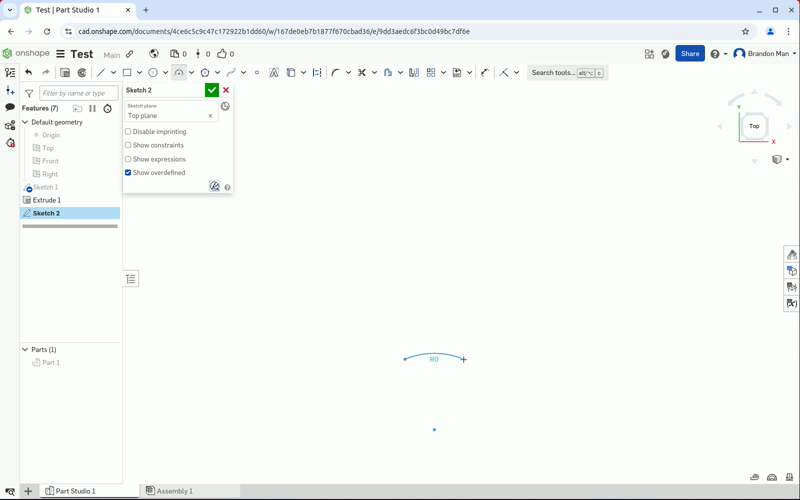
scroll(-6)
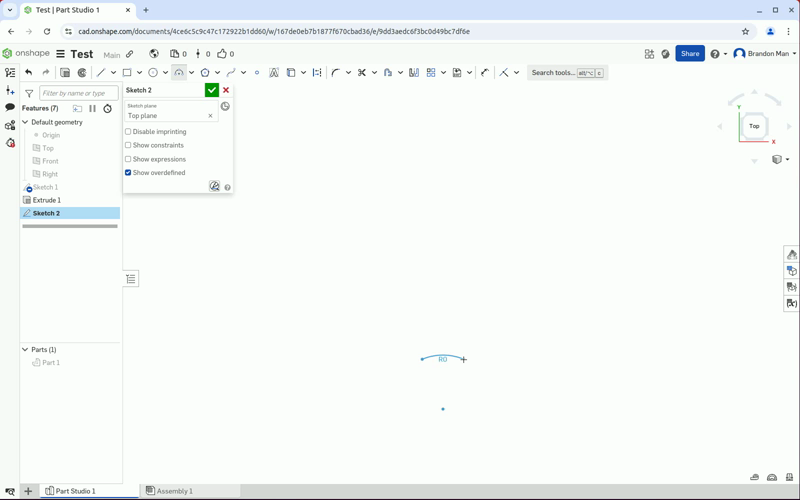
scroll(-6)
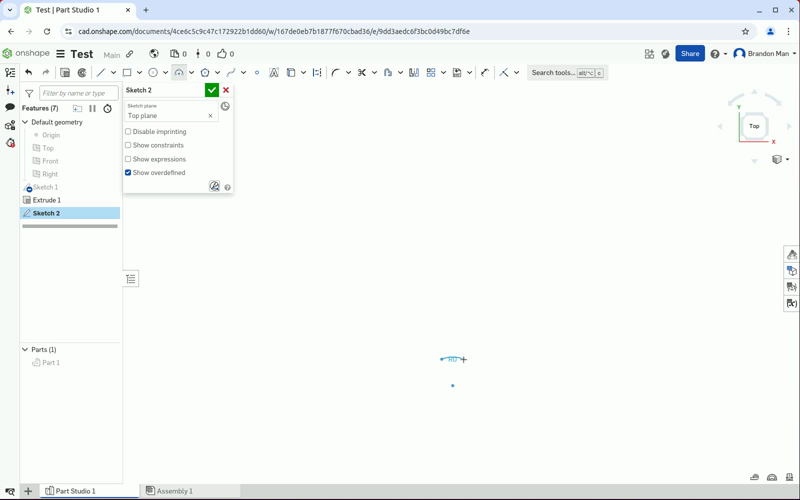
scroll(-6)
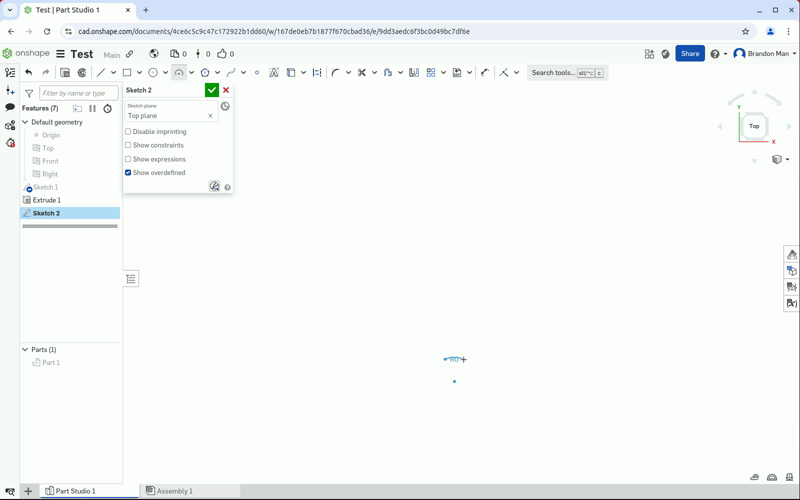
scroll(-6)
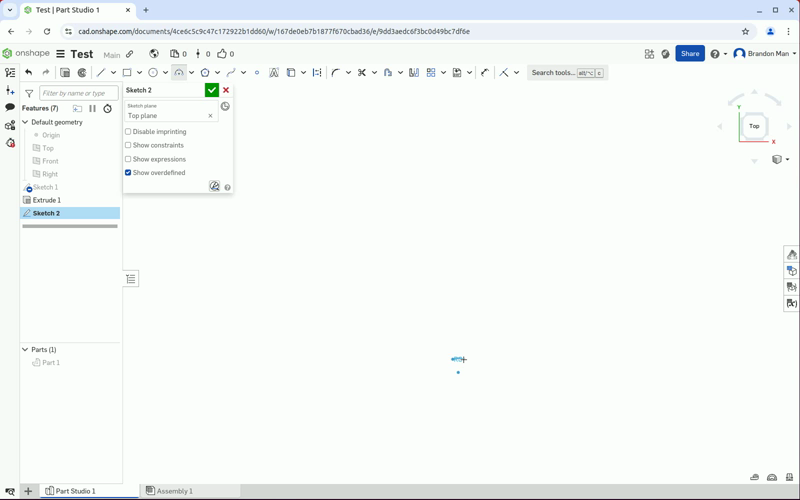
scroll(-6)
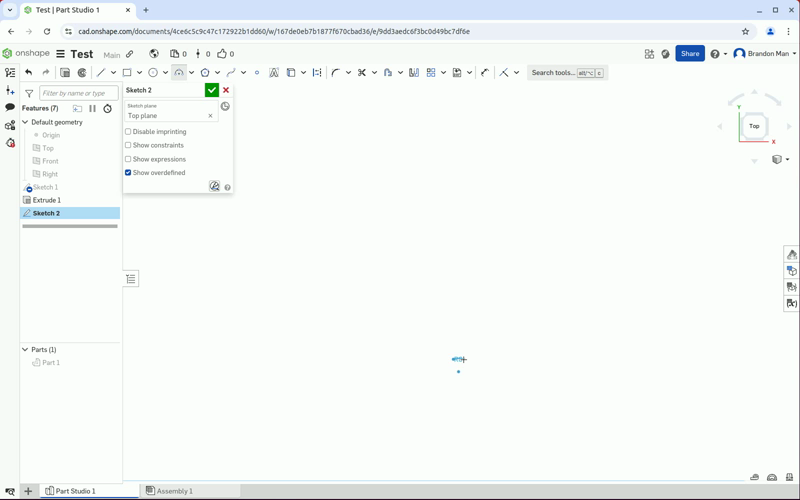
scroll(-6)
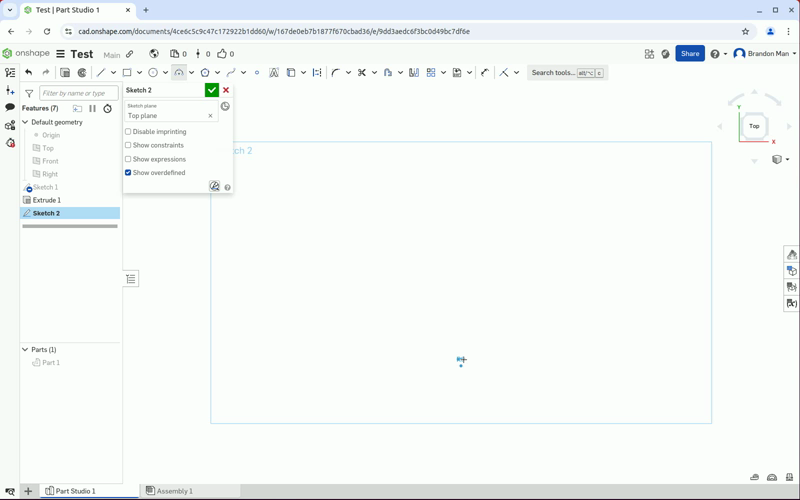
mouse_move(461, 359)
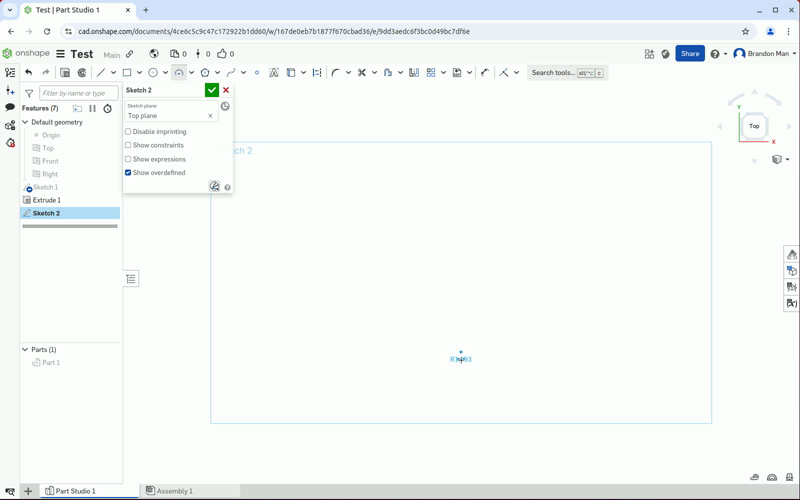
scroll(6)
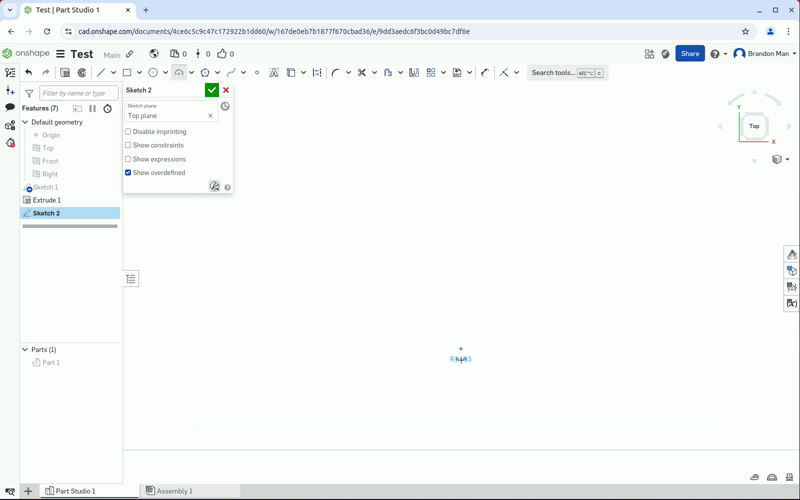
scroll(6)
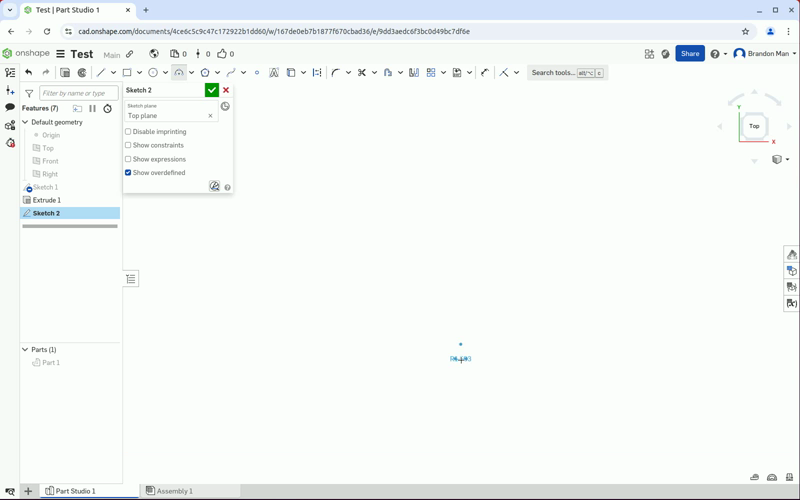
scroll(6)
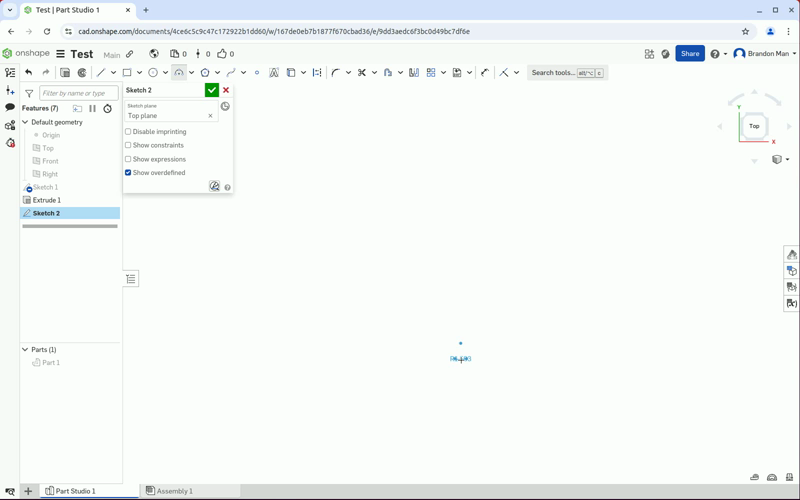
scroll(6)
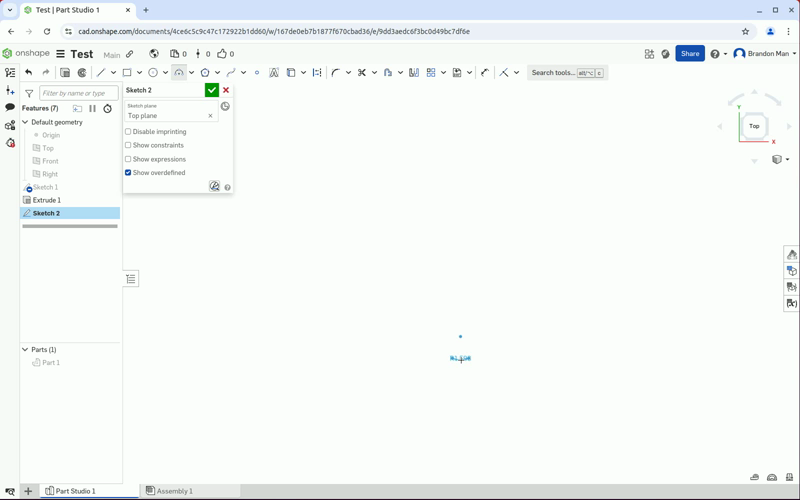
scroll(6)
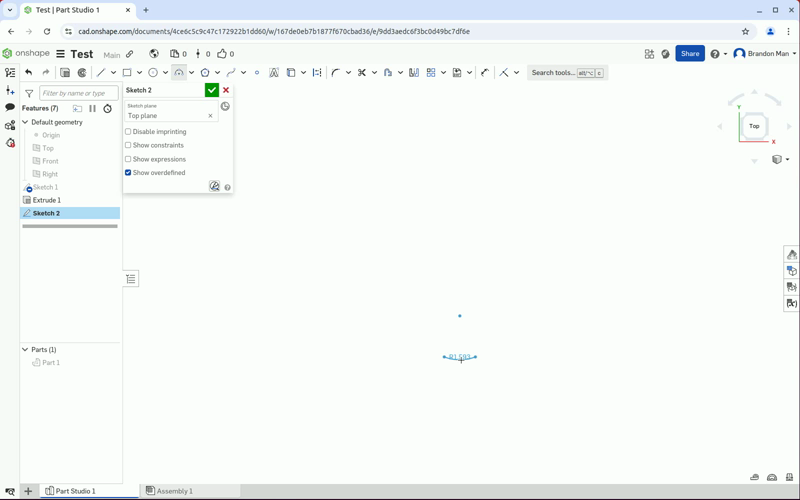
scroll(6)
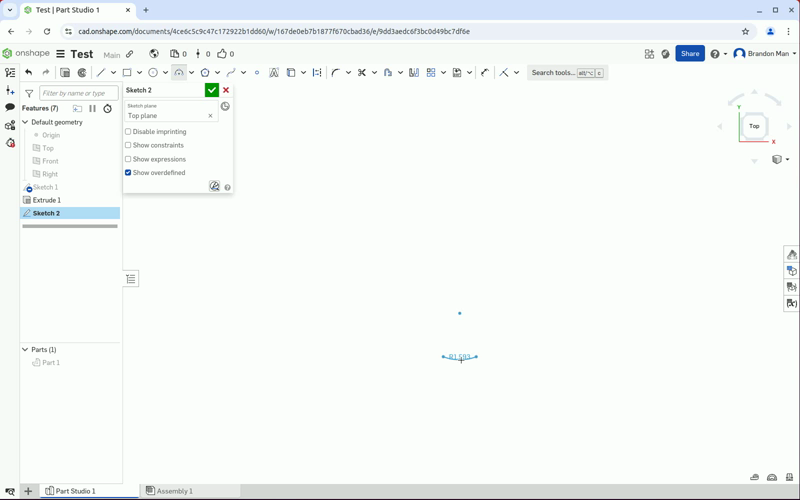
scroll(6)
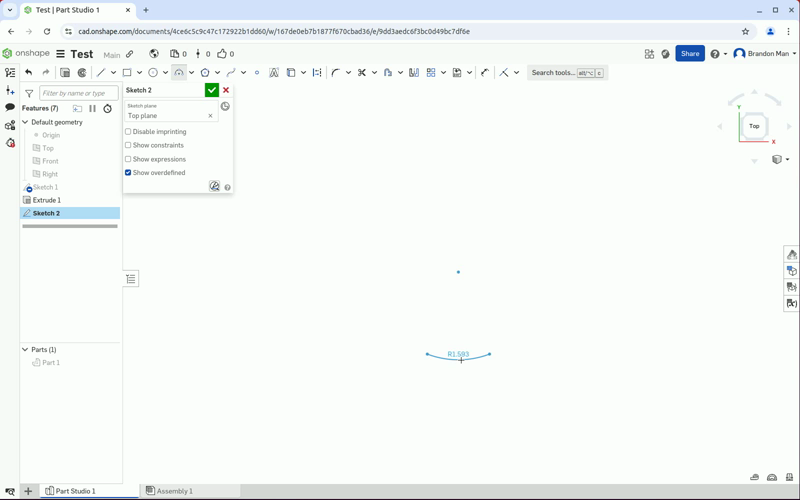
click(461, 359)
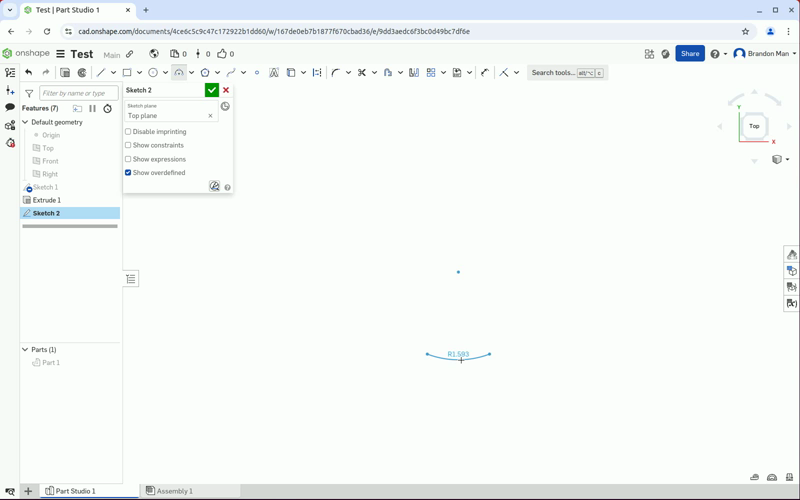
scroll(-6)
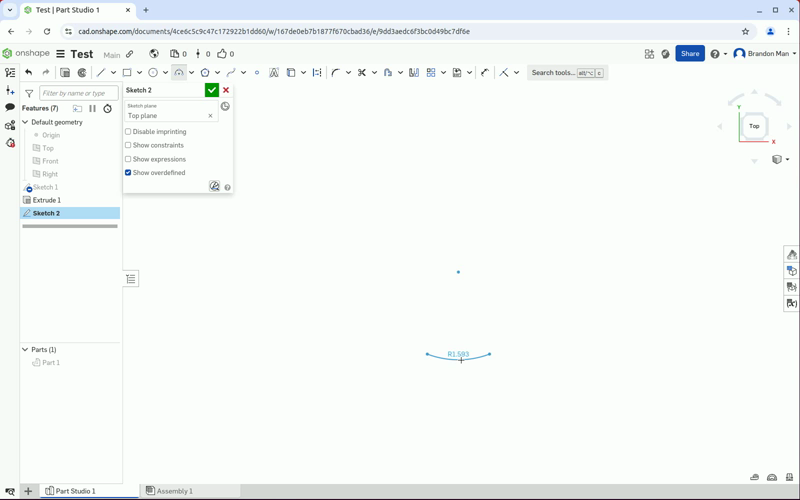
scroll(-6)
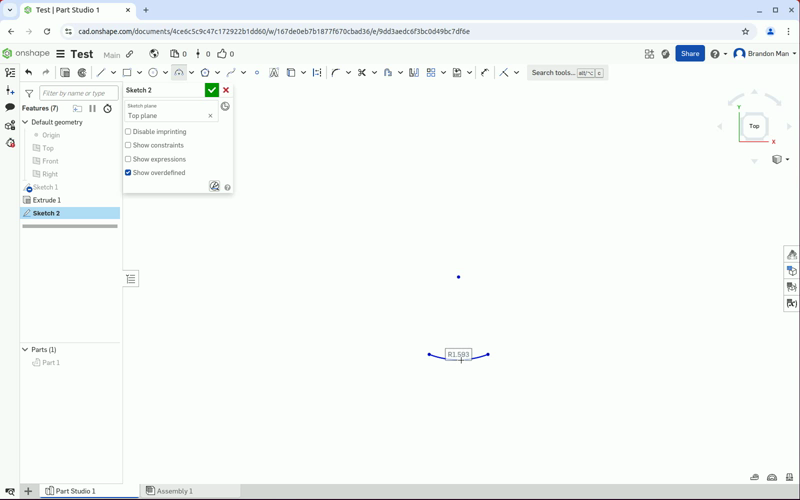
scroll(-6)
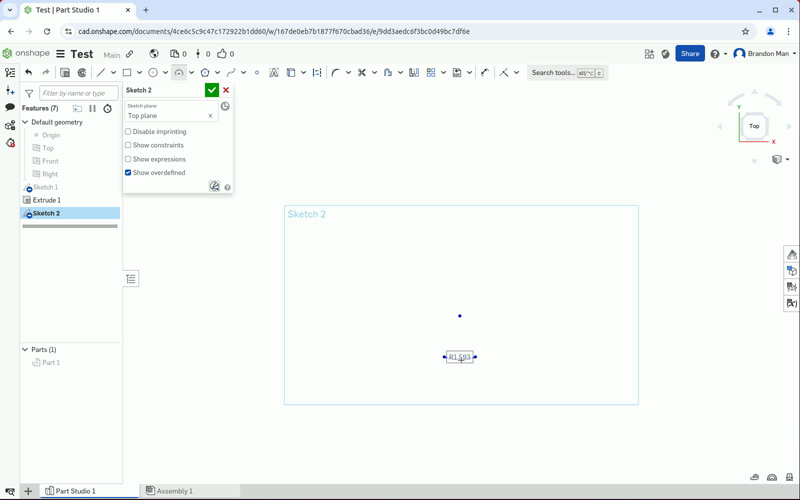
scroll(-6)
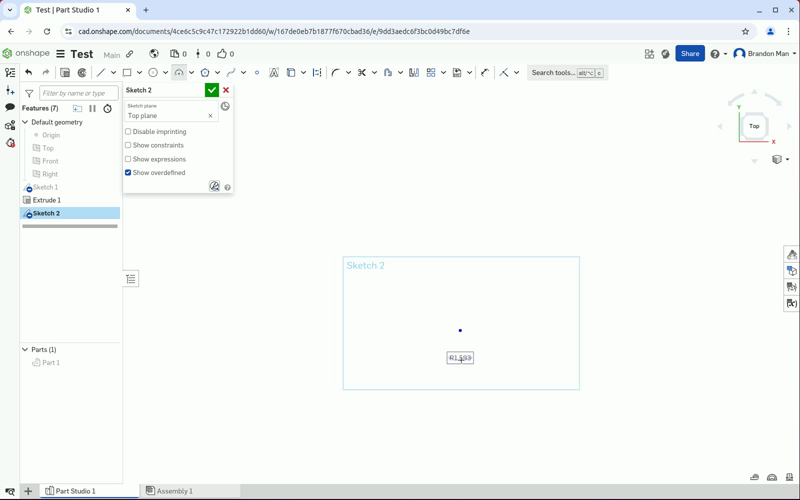
scroll(-6)
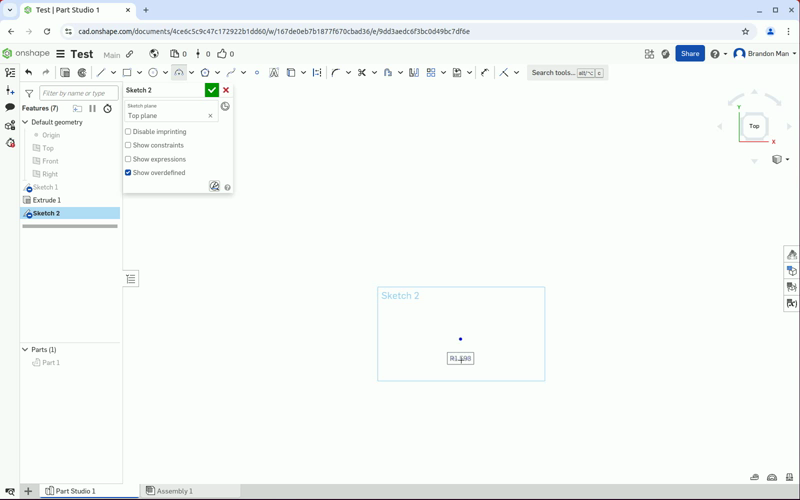
scroll(-6)
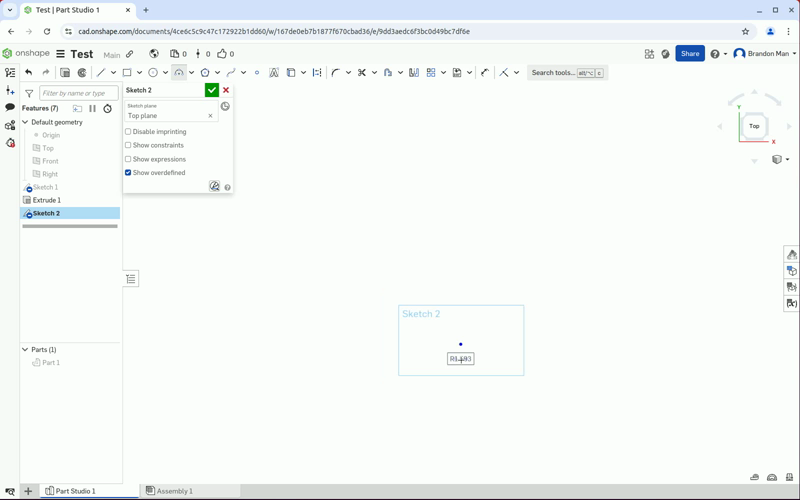
scroll(-6)
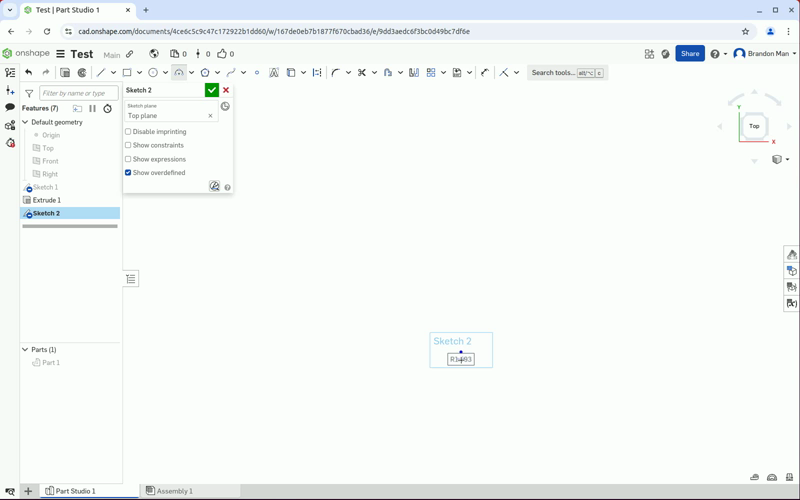
key_up(shift)
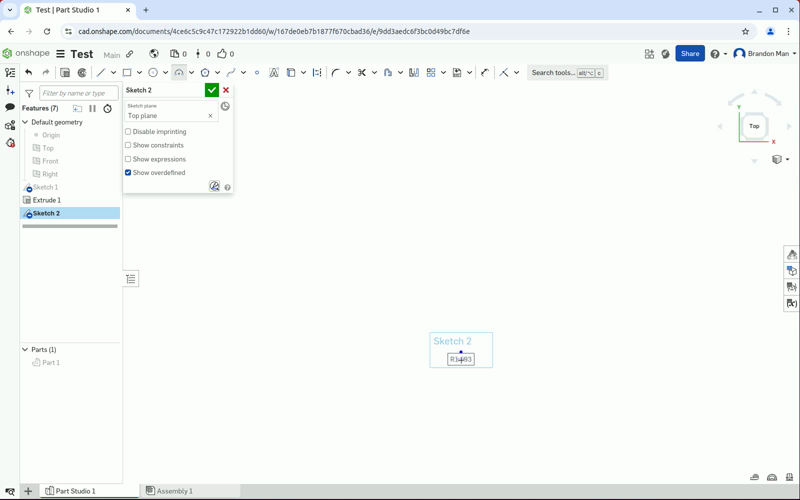
key(esc)
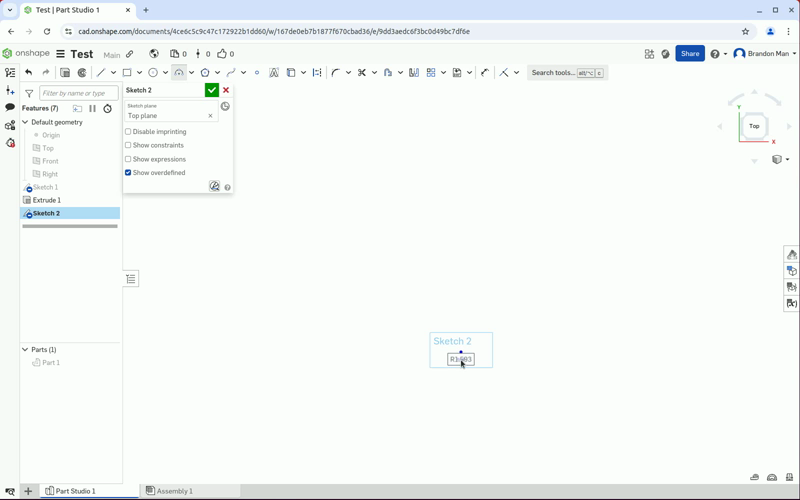
key(l)
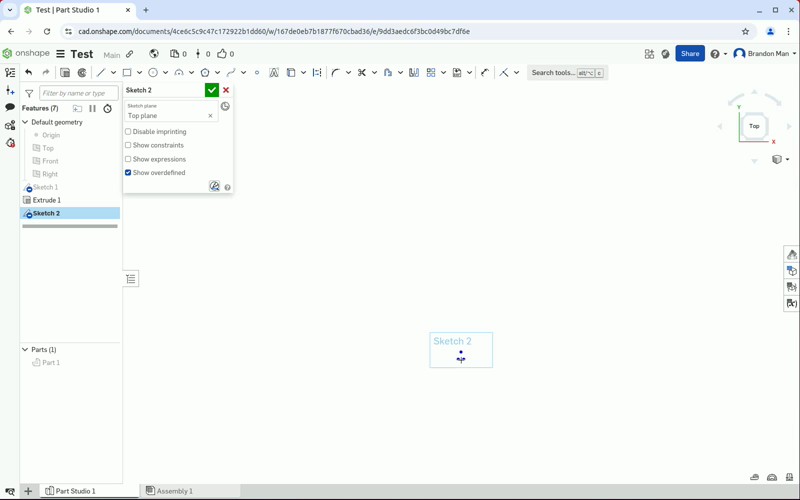
mouse_move(463, 359)
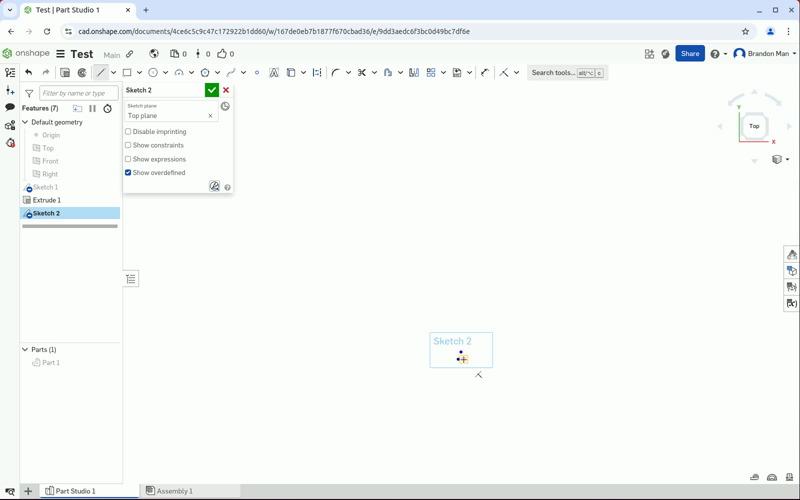
scroll(6)
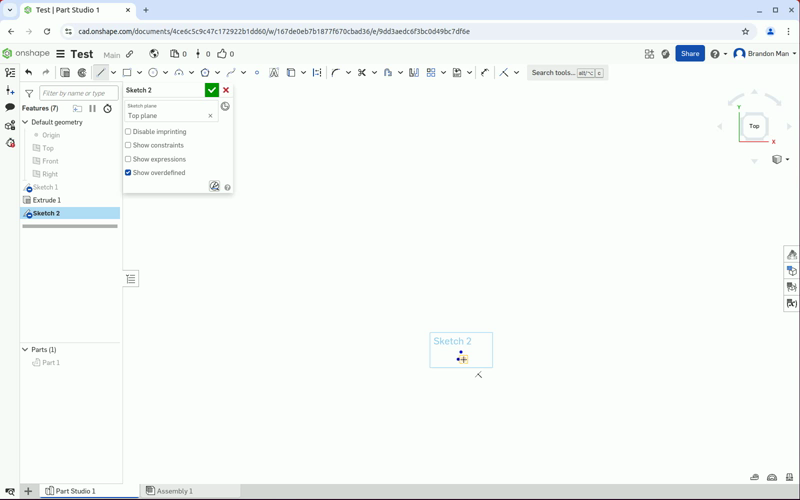
scroll(6)
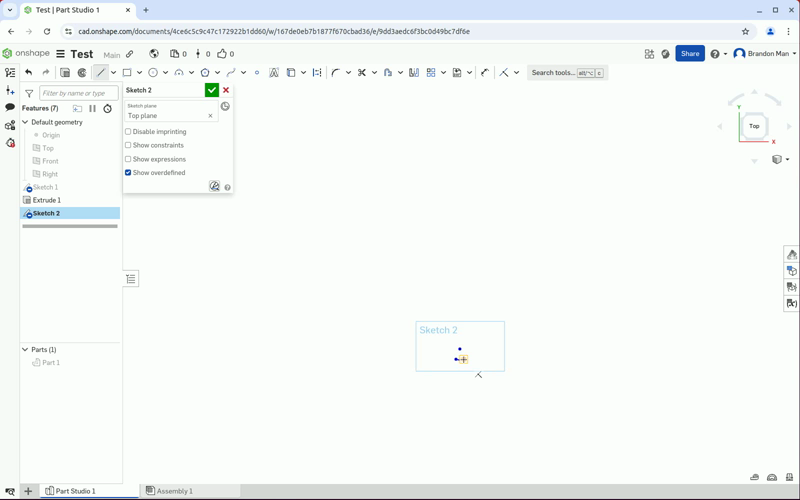
scroll(6)
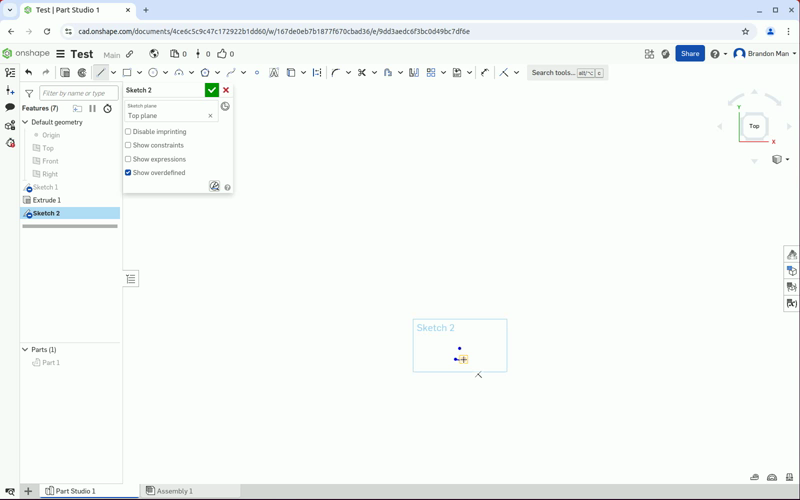
scroll(6)
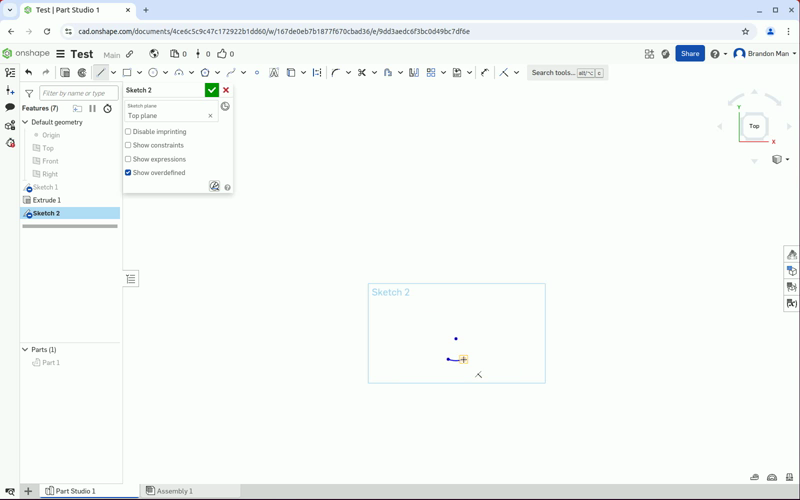
scroll(6)
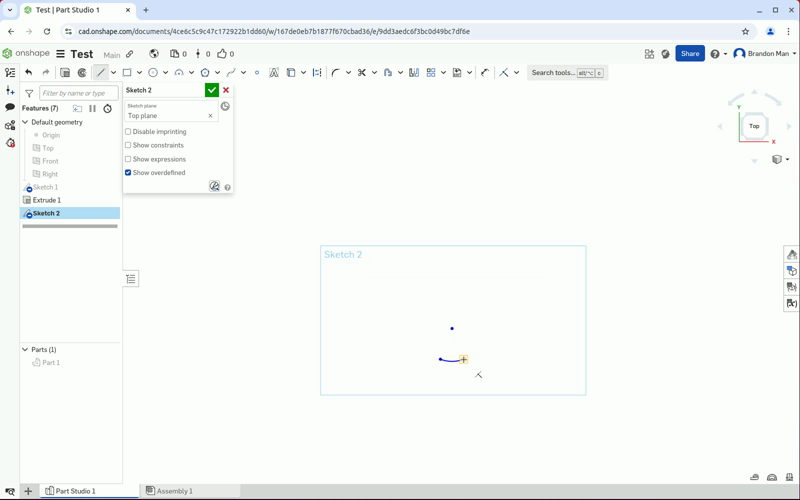
scroll(6)
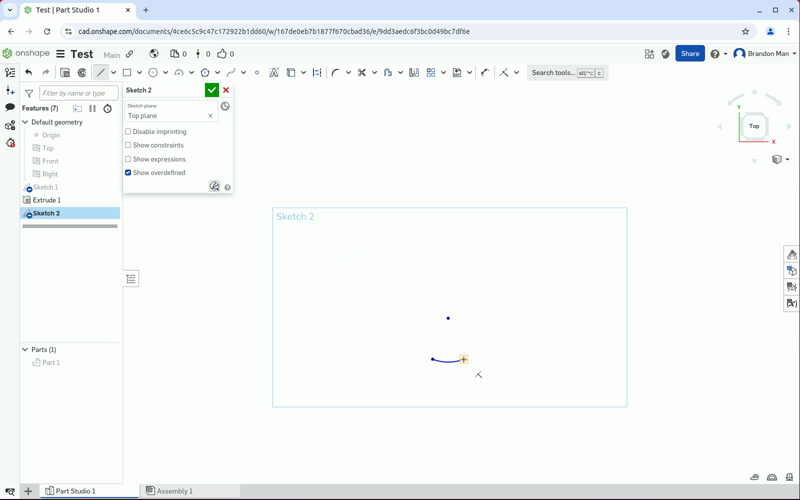
scroll(6)
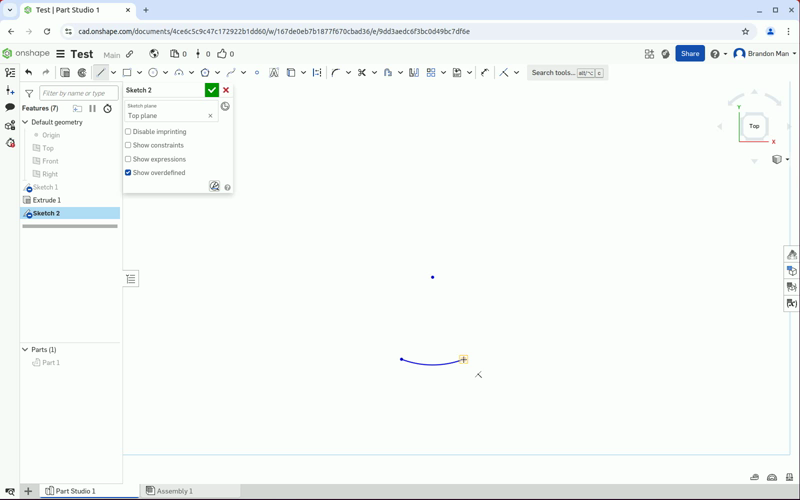
click(463, 359)
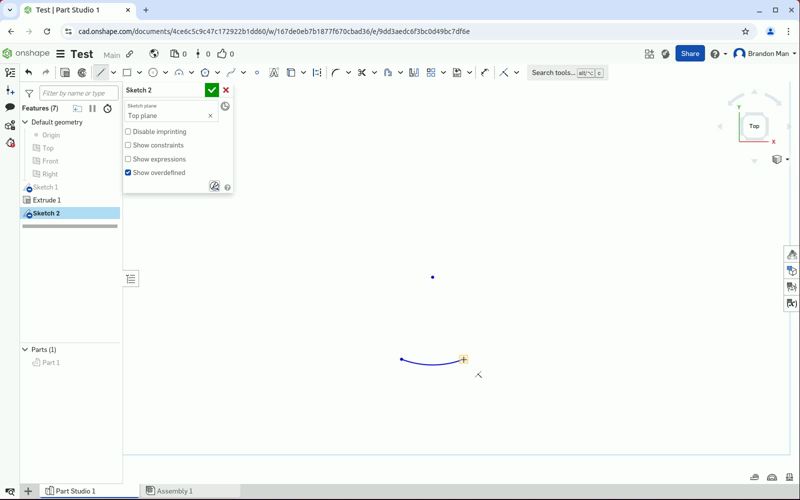
scroll(-6)
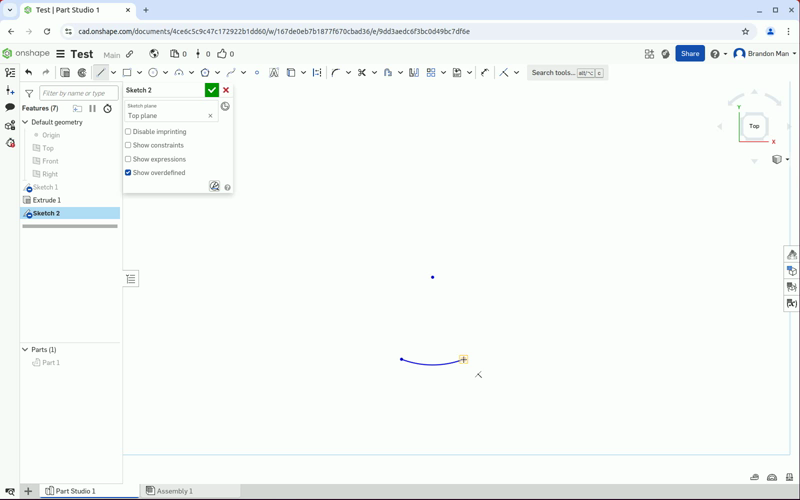
scroll(-6)
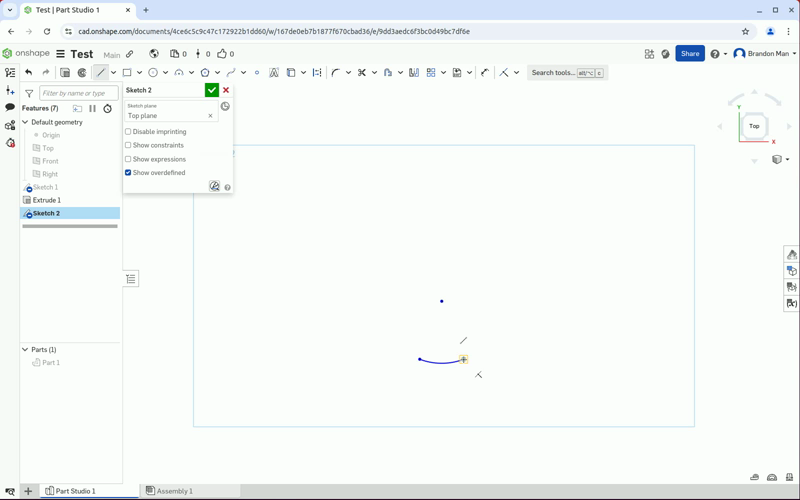
scroll(-6)
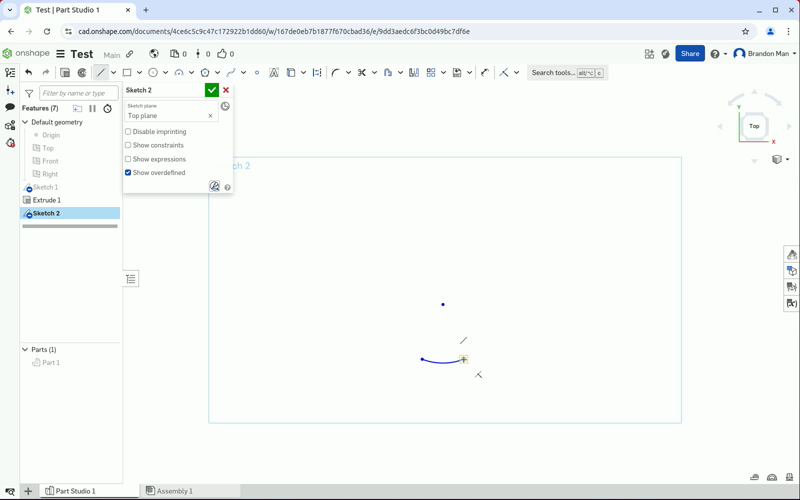
scroll(-6)
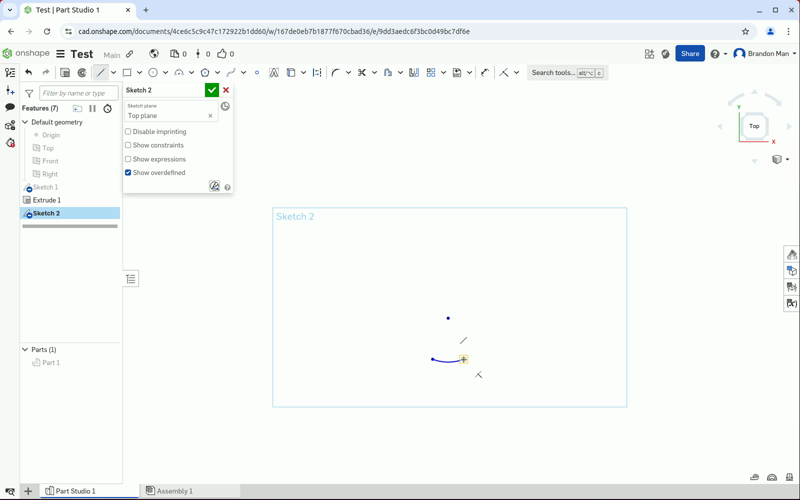
scroll(-6)
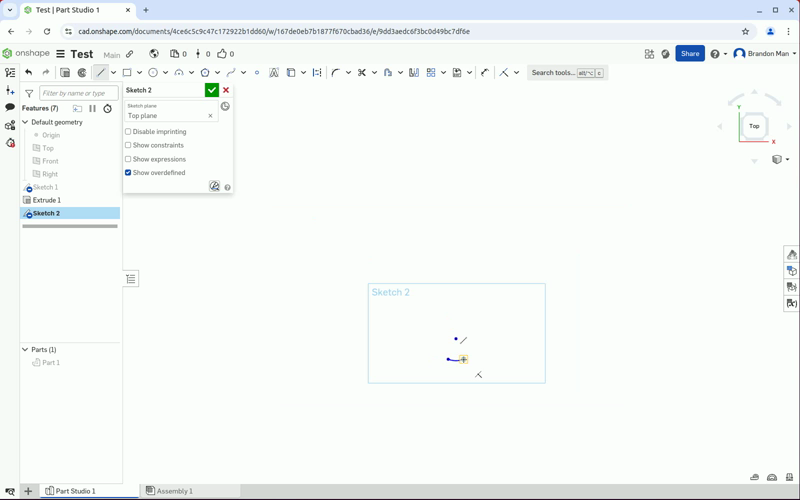
scroll(-6)
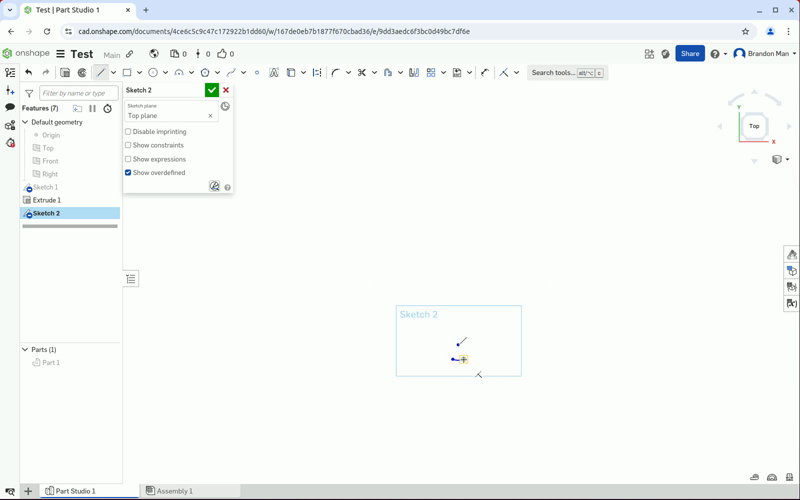
scroll(-6)
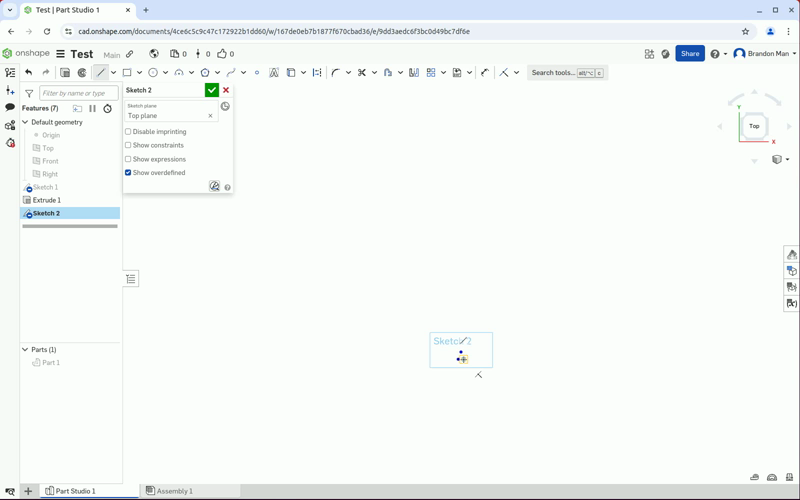
key_down(shift)
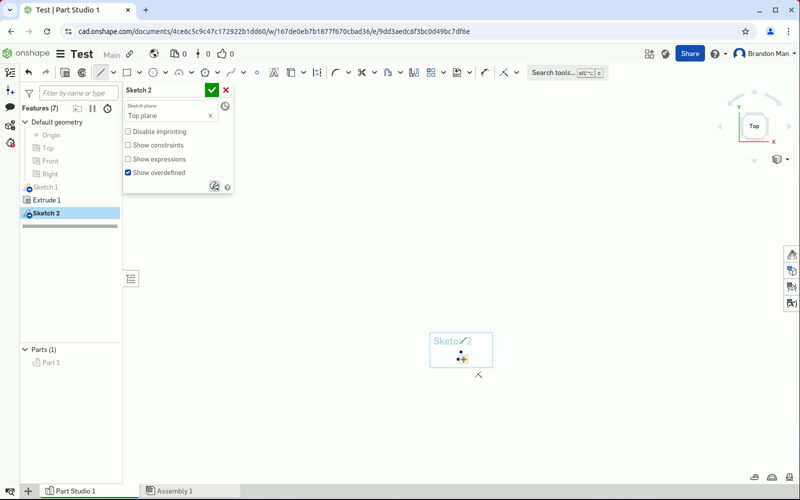
mouse_move(493, 359)
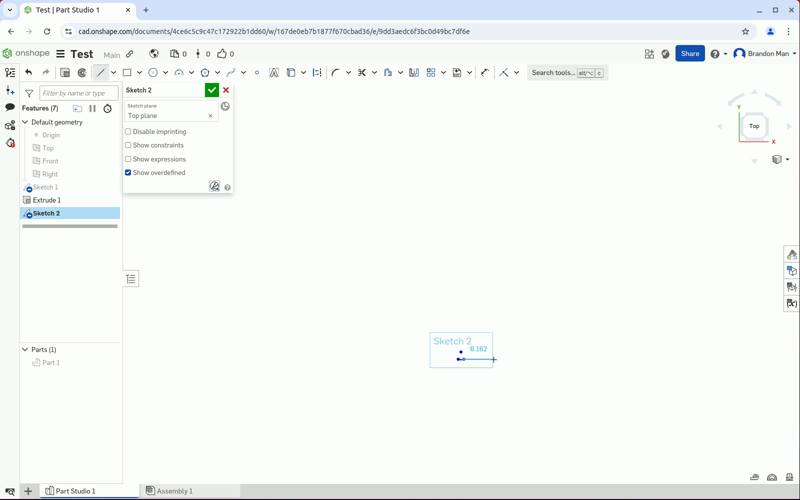
mouse_move(463, 327)
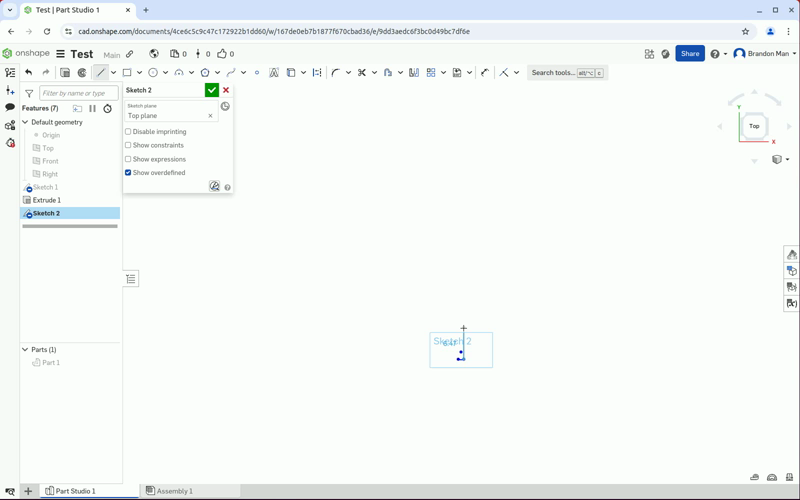
click(463, 327)
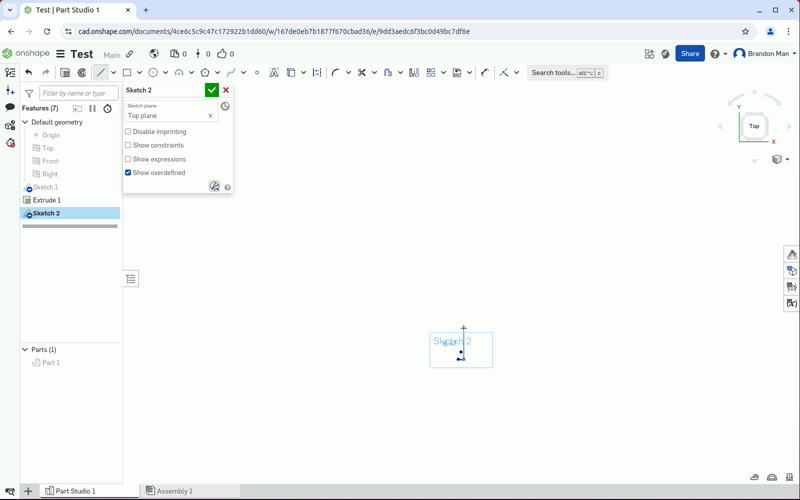
key_up(shift)
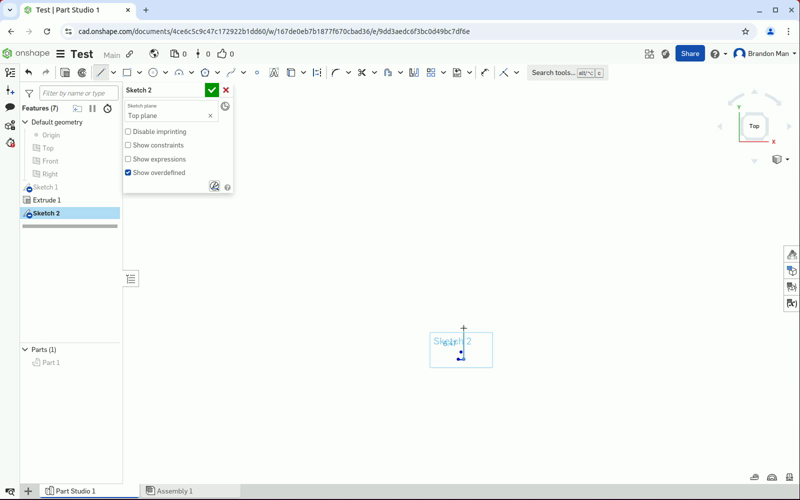
key_down(shift)
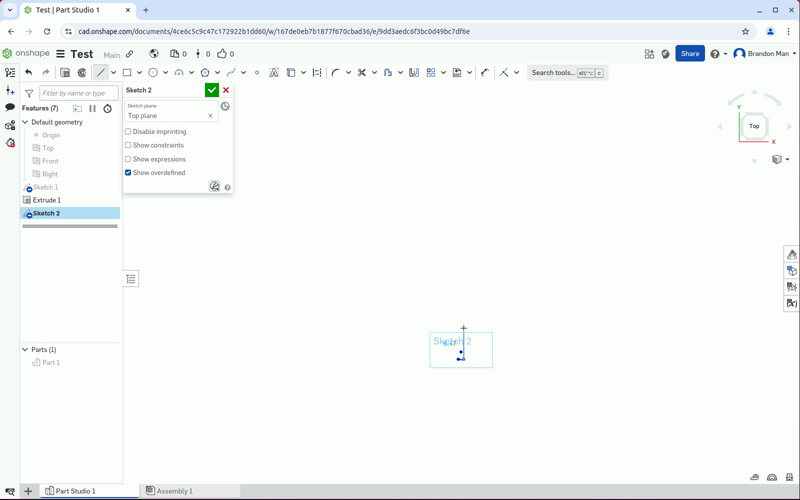
mouse_move(493, 327)
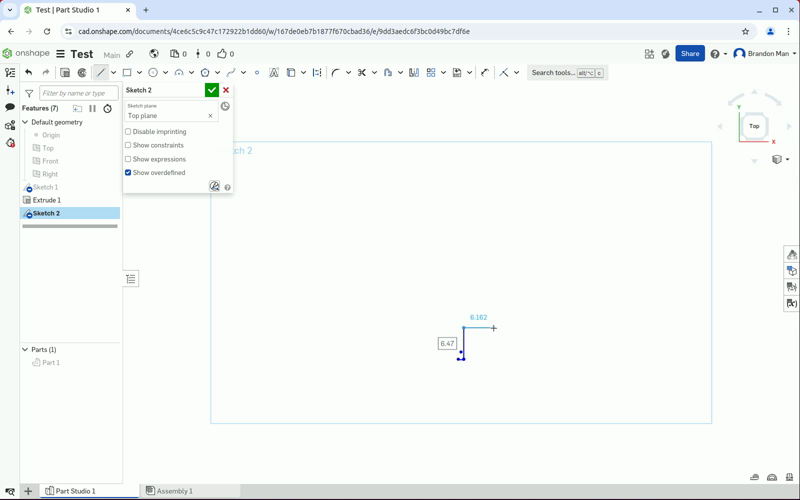
mouse_move(497, 327)
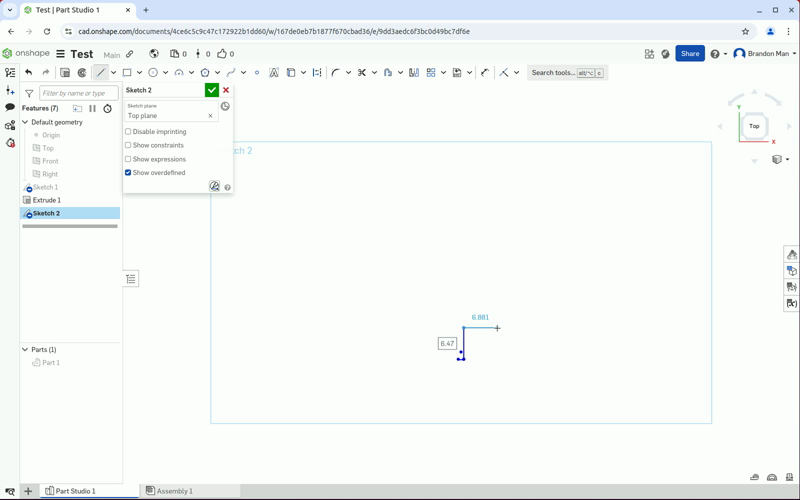
click(497, 327)
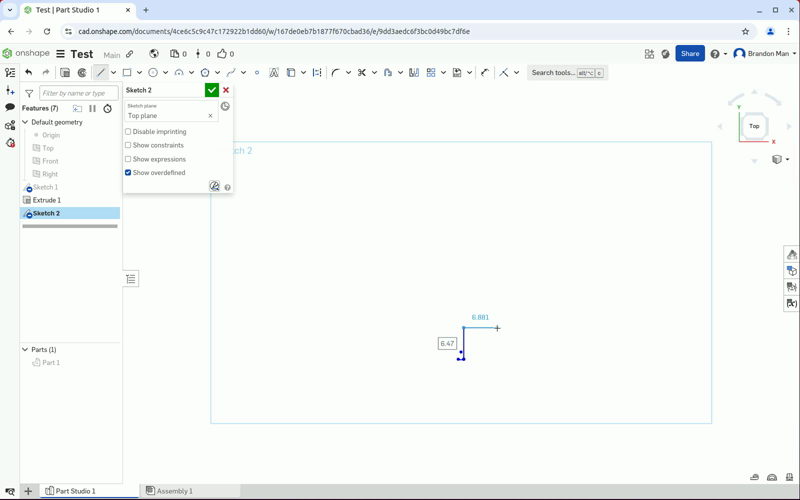
key_up(shift)
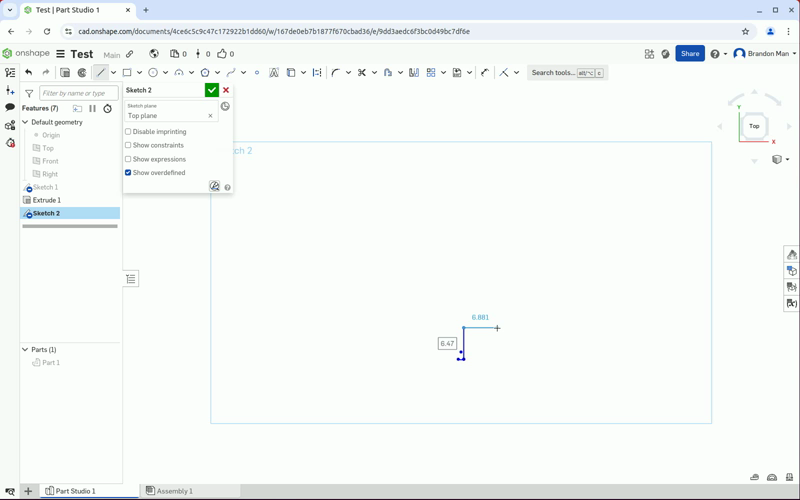
key(esc)
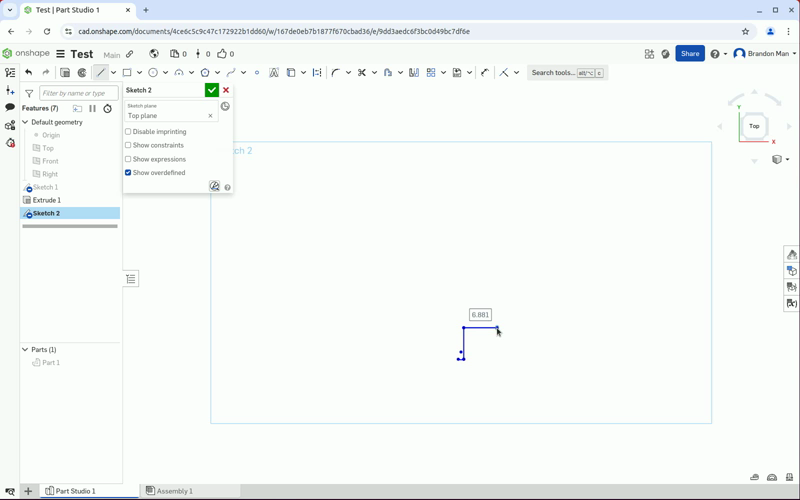
key(a)
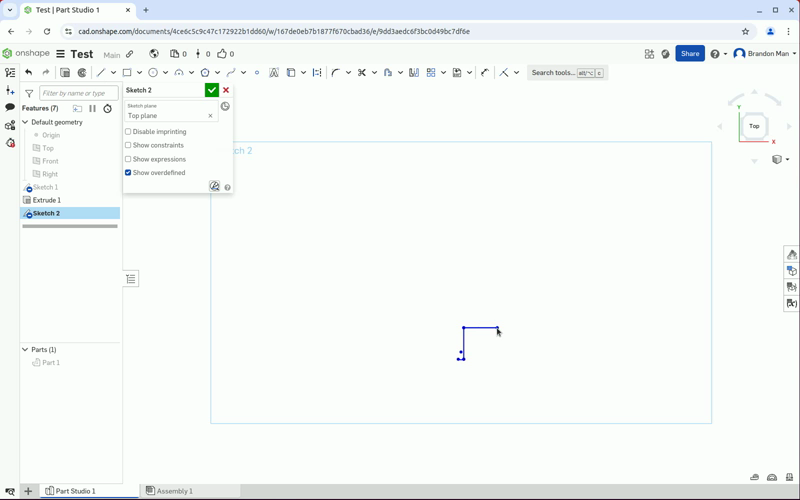
mouse_move(497, 327)
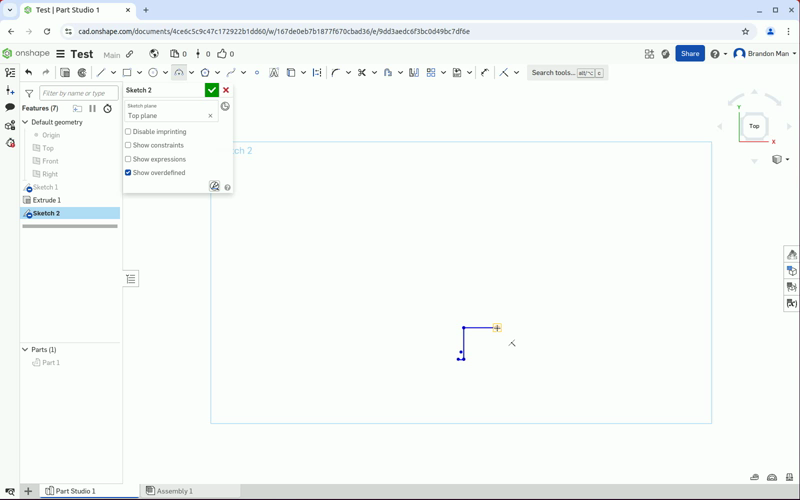
click(497, 327)
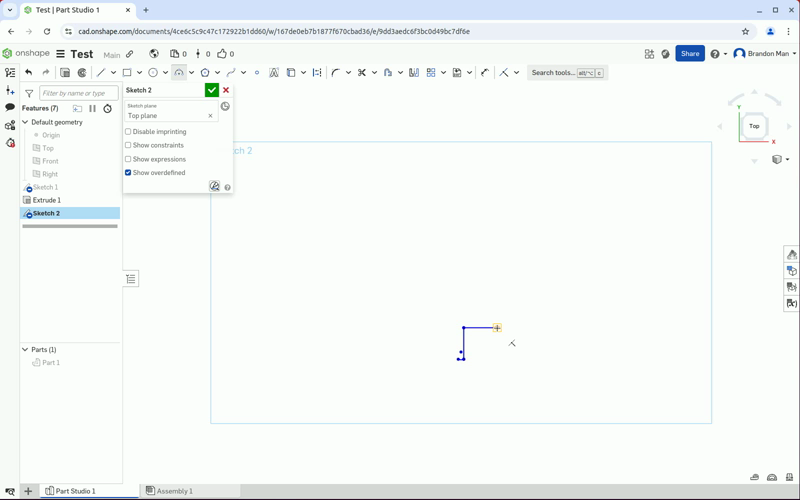
key_down(shift)
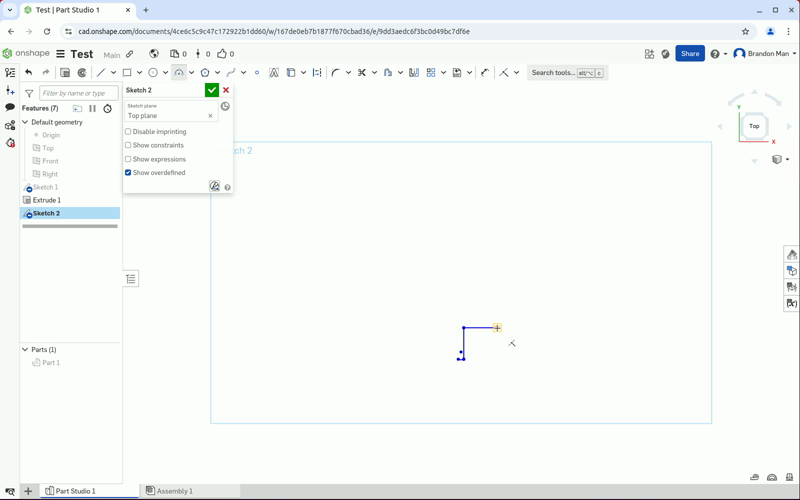
mouse_move(497, 322)
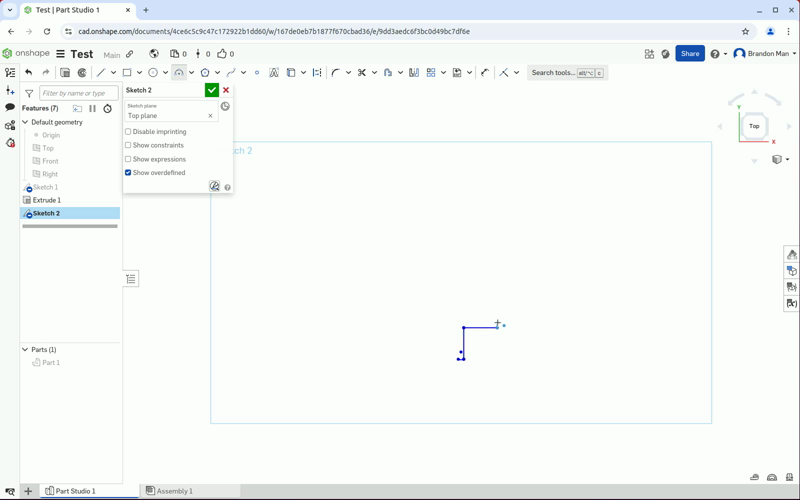
scroll(6)
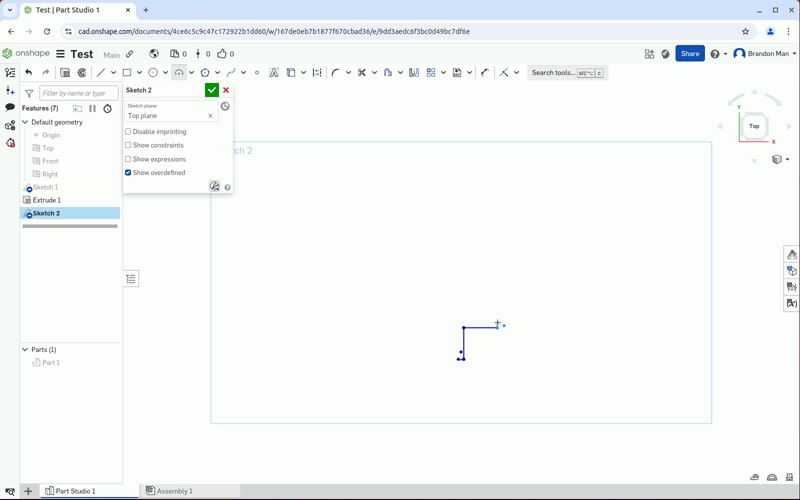
scroll(6)
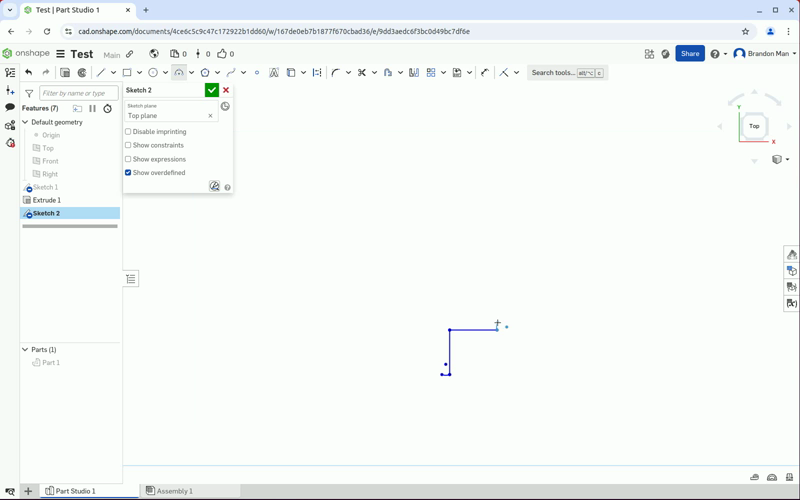
scroll(6)
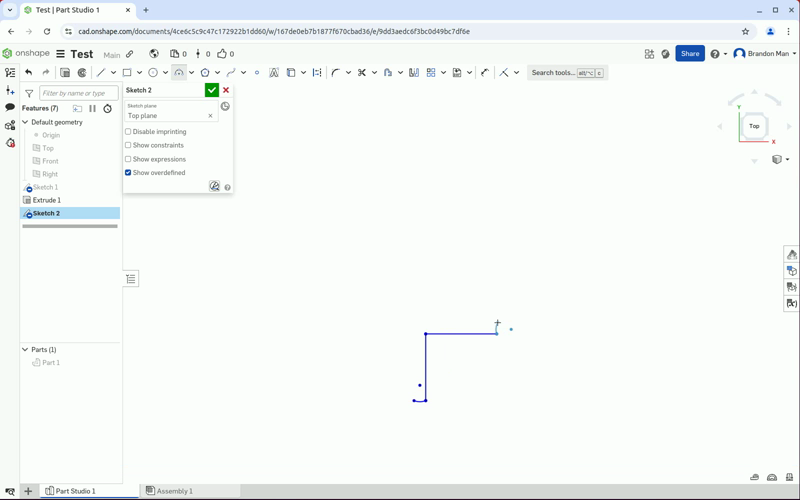
scroll(6)
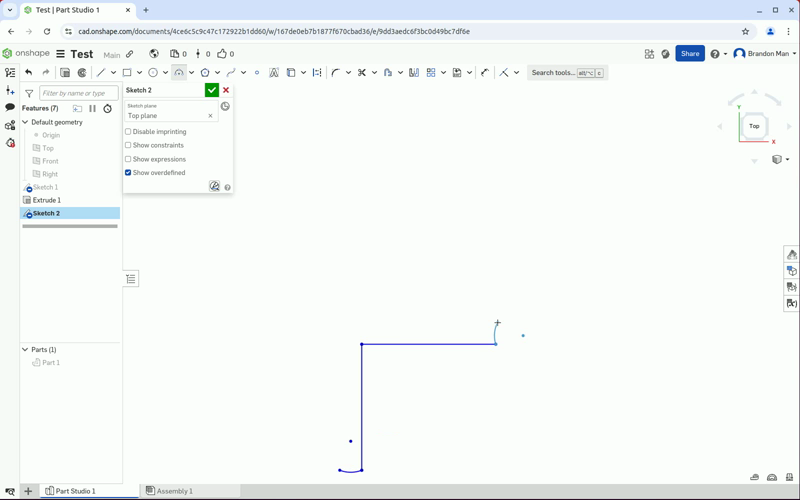
scroll(6)
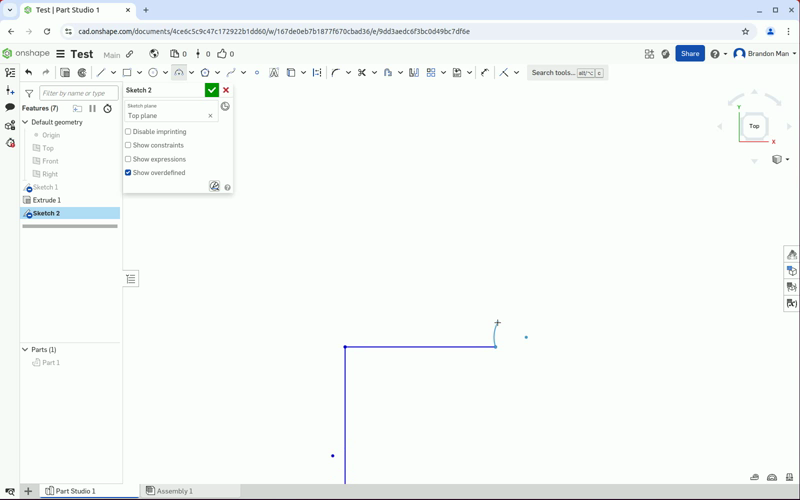
scroll(6)
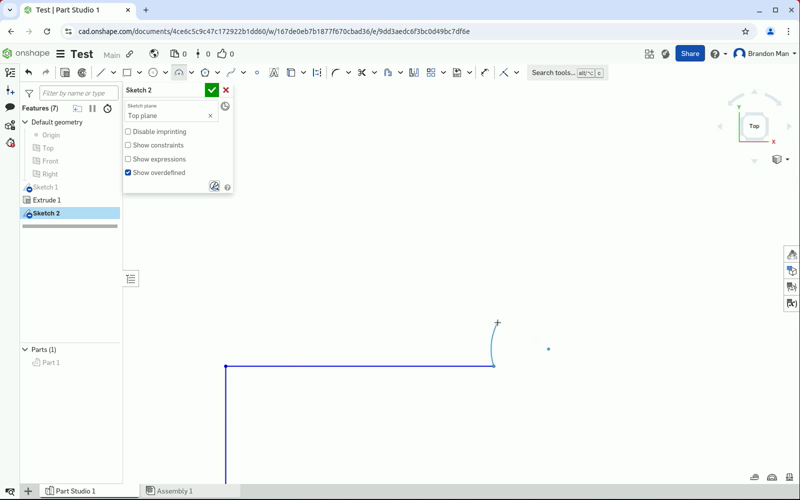
scroll(6)
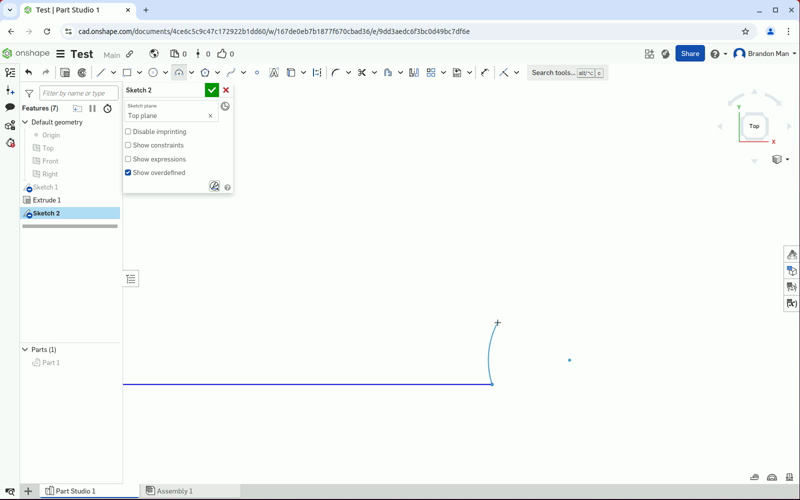
click(497, 322)
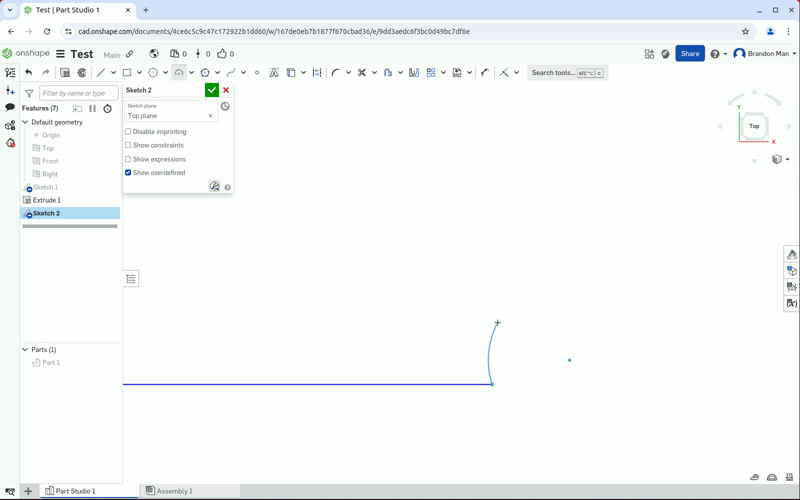
scroll(-6)
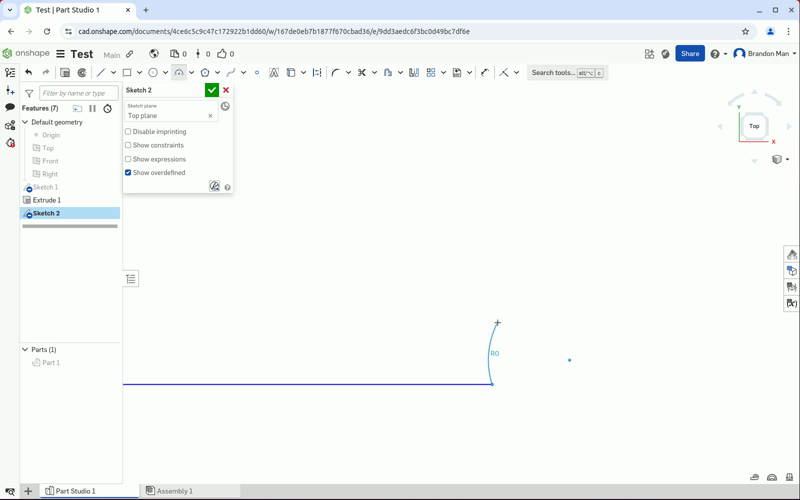
scroll(-6)
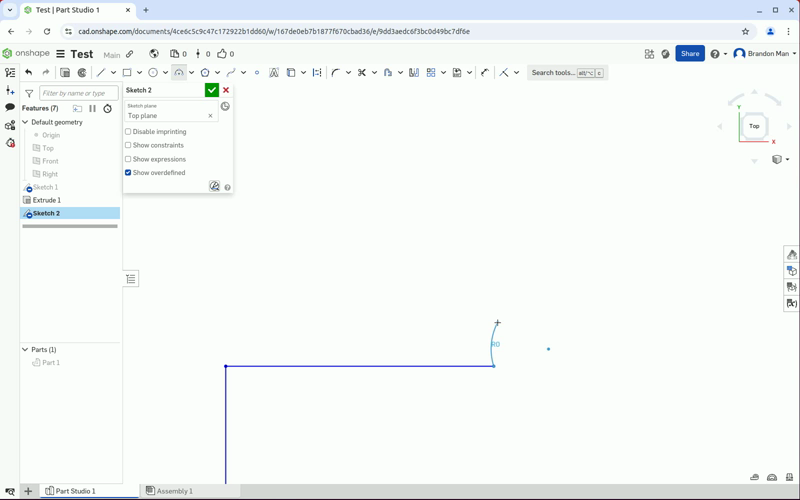
scroll(-6)
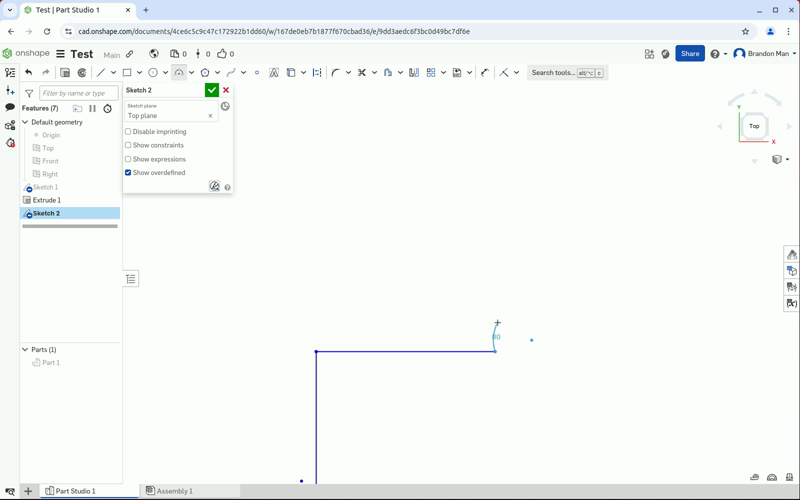
scroll(-6)
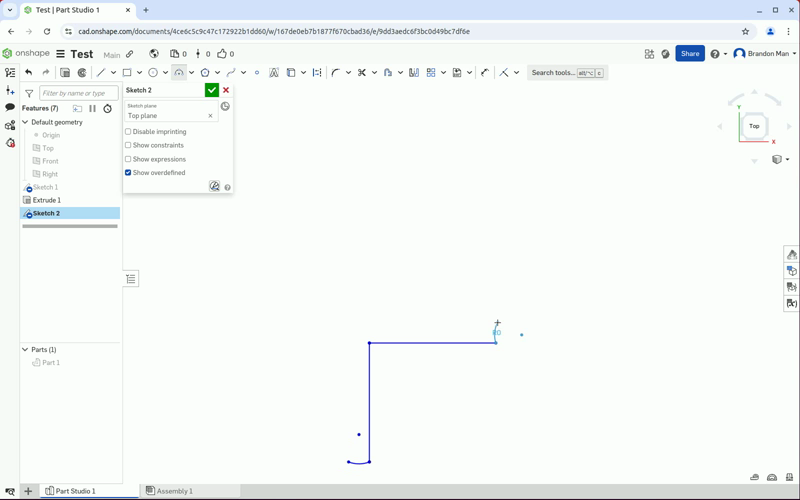
scroll(-6)
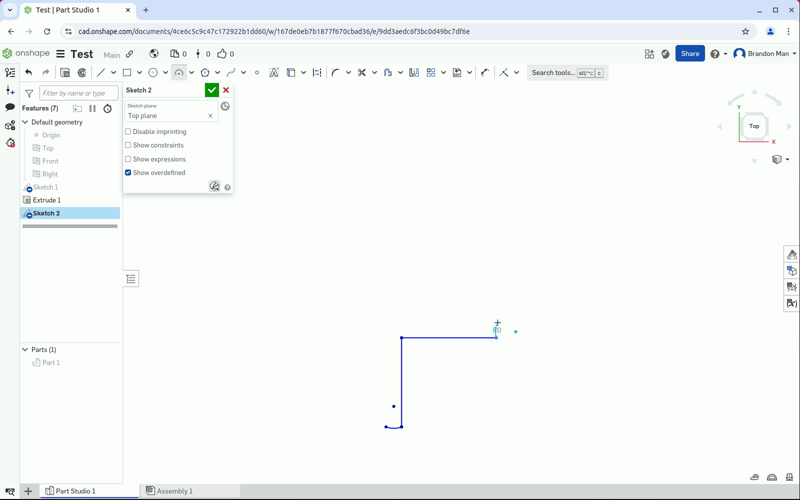
scroll(-6)
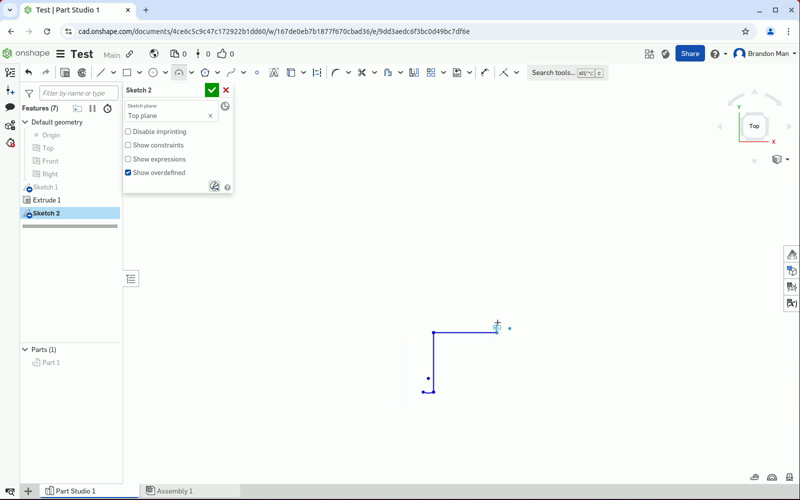
scroll(-6)
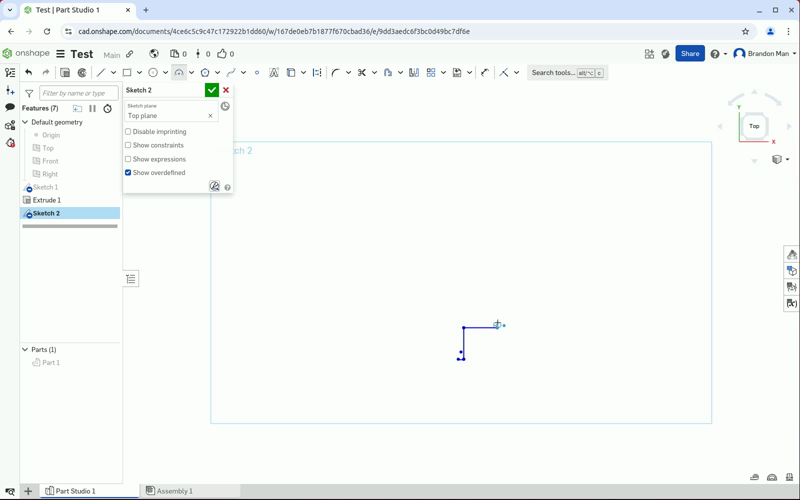
mouse_move(498, 324)
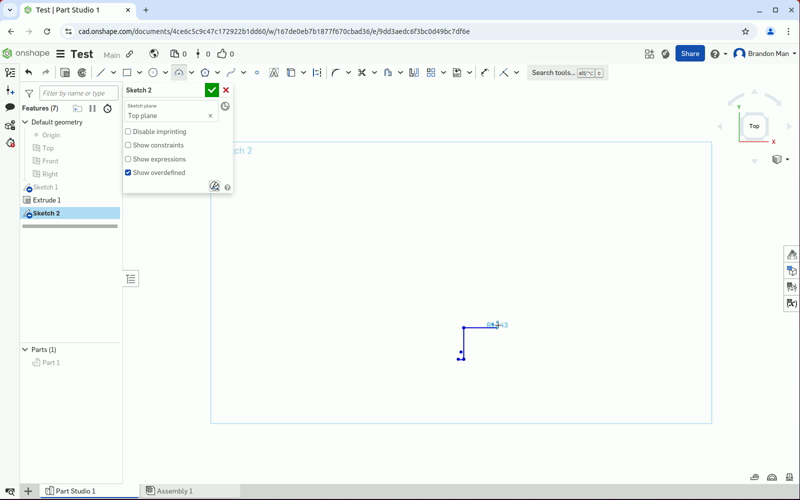
scroll(6)
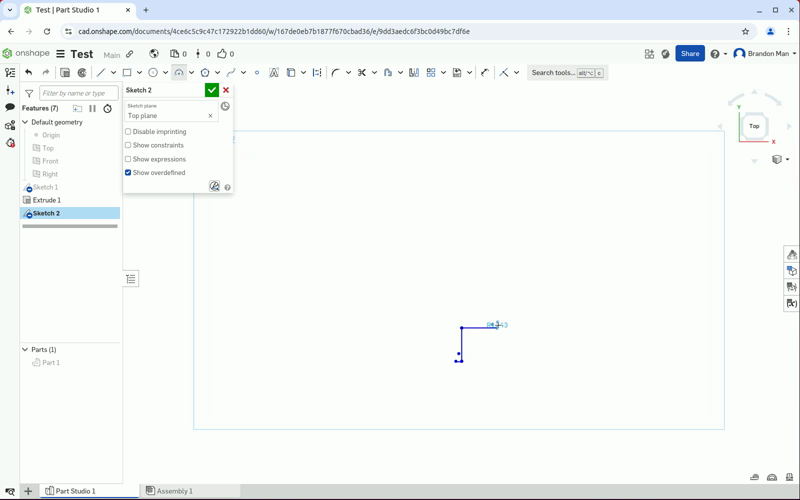
scroll(6)
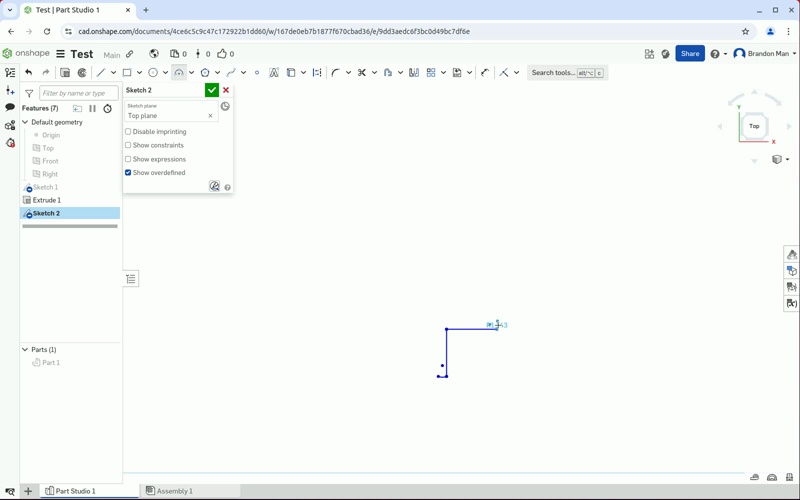
scroll(6)
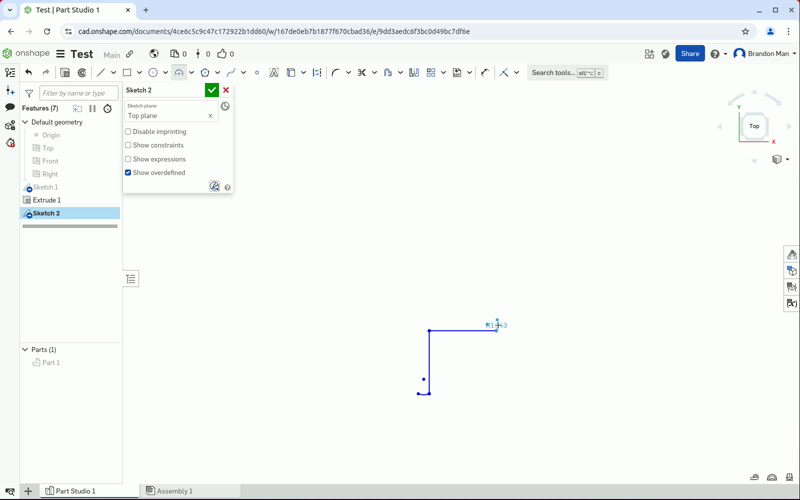
scroll(6)
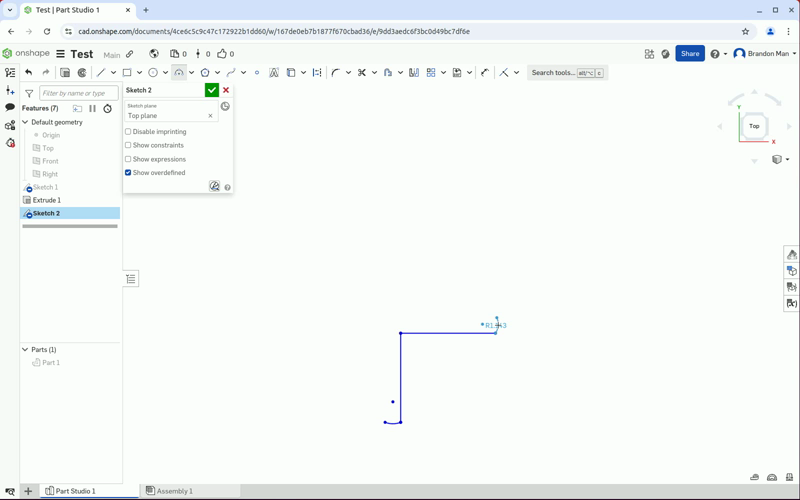
scroll(6)
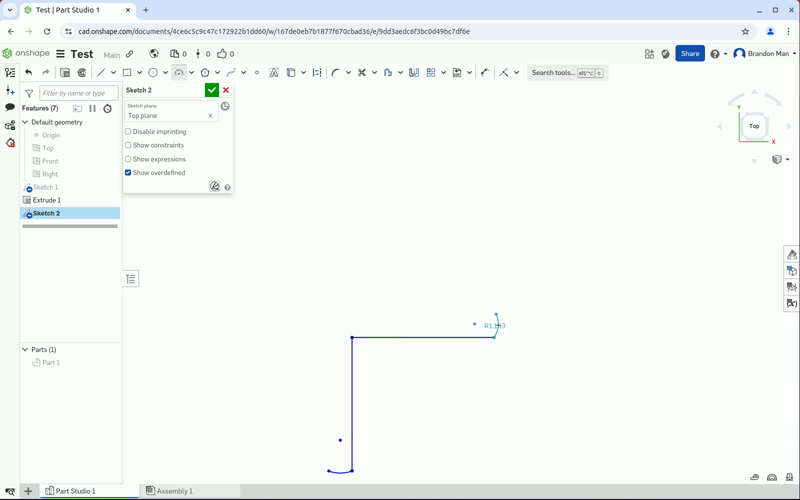
scroll(6)
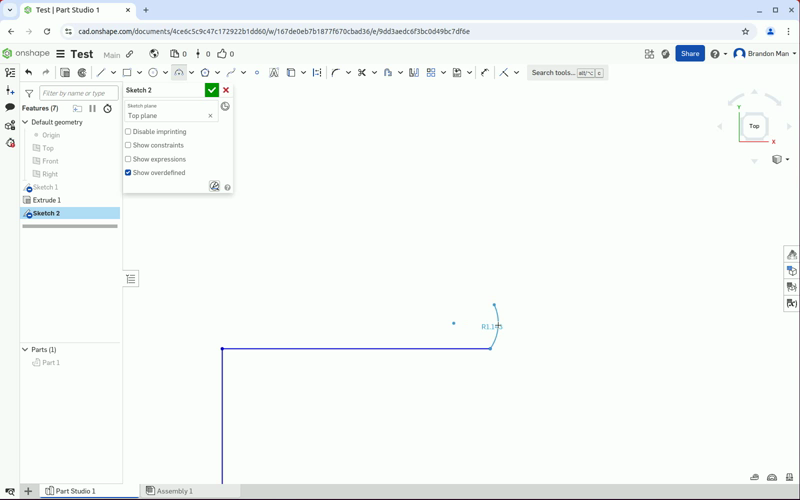
scroll(6)
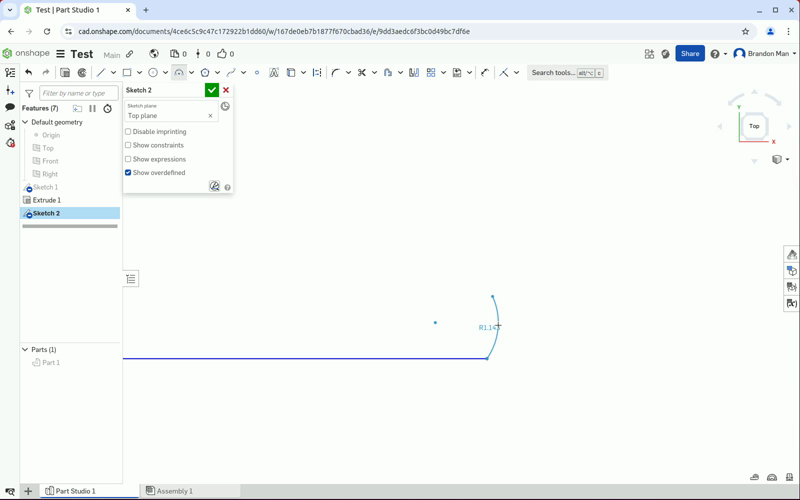
click(498, 324)
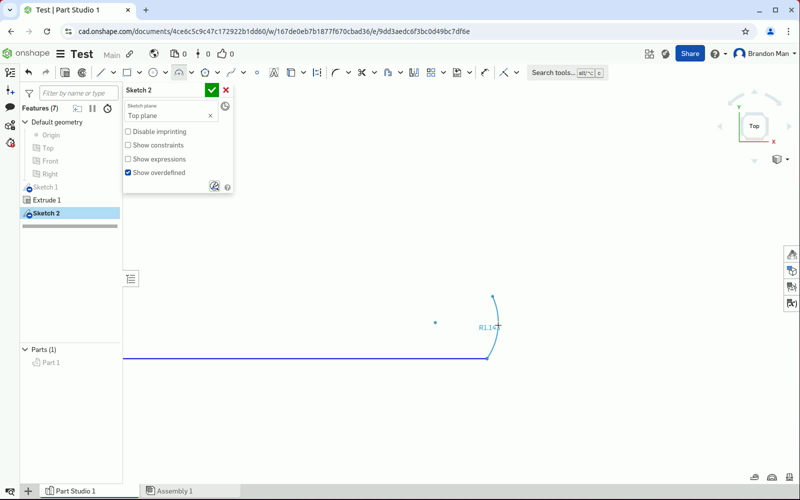
scroll(-6)
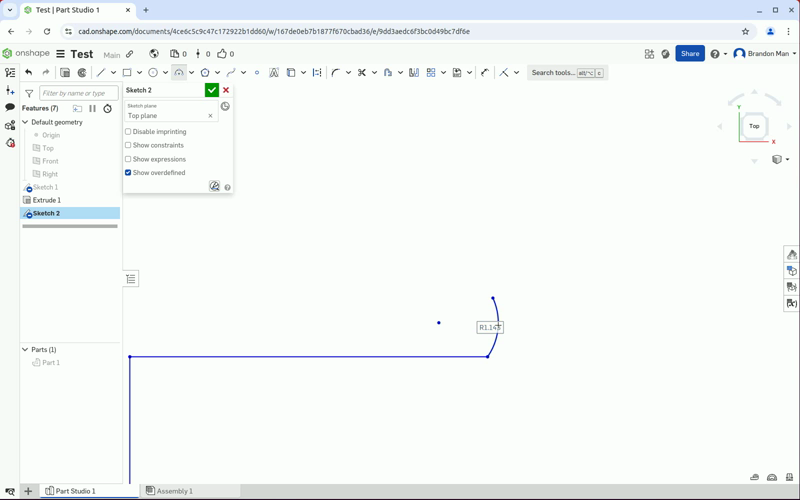
scroll(-6)
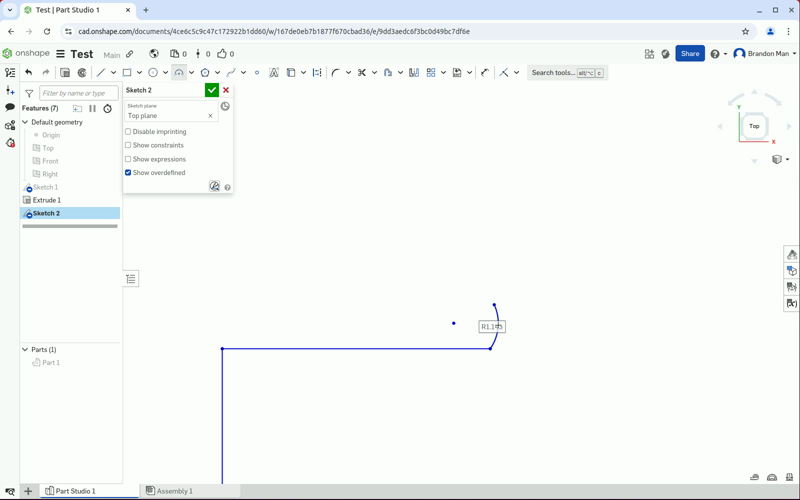
scroll(-6)
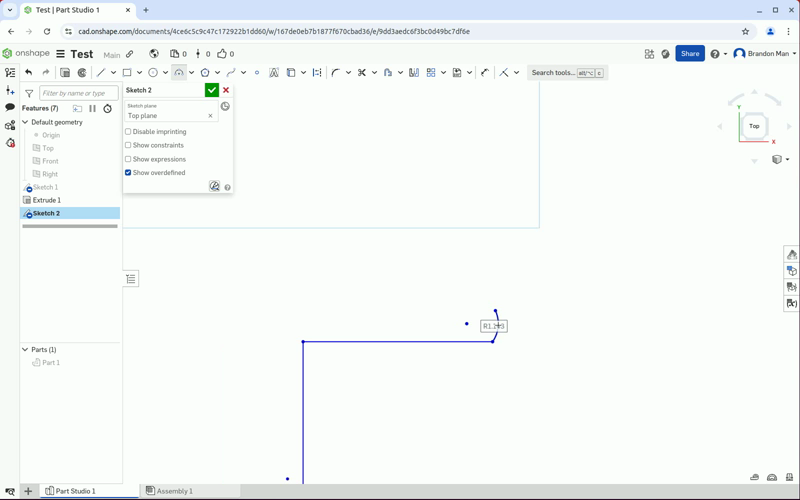
scroll(-6)
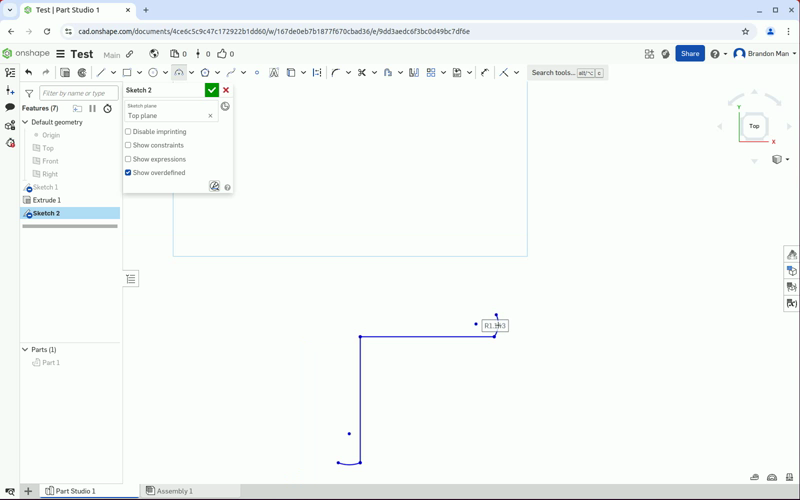
scroll(-6)
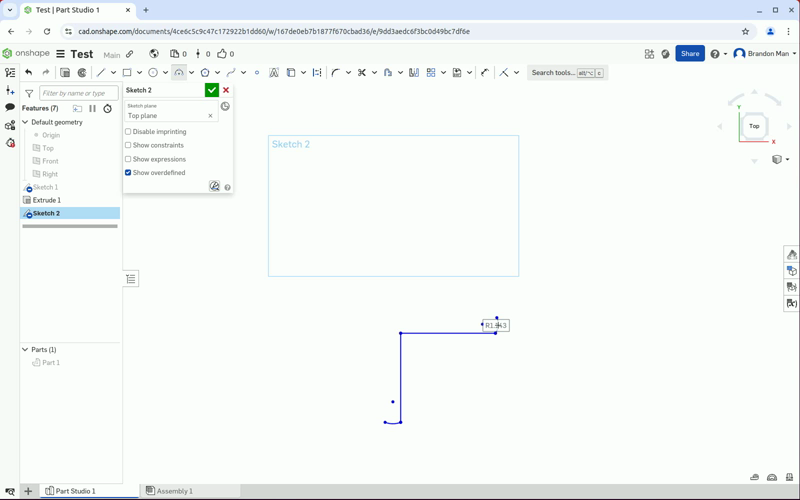
scroll(-6)
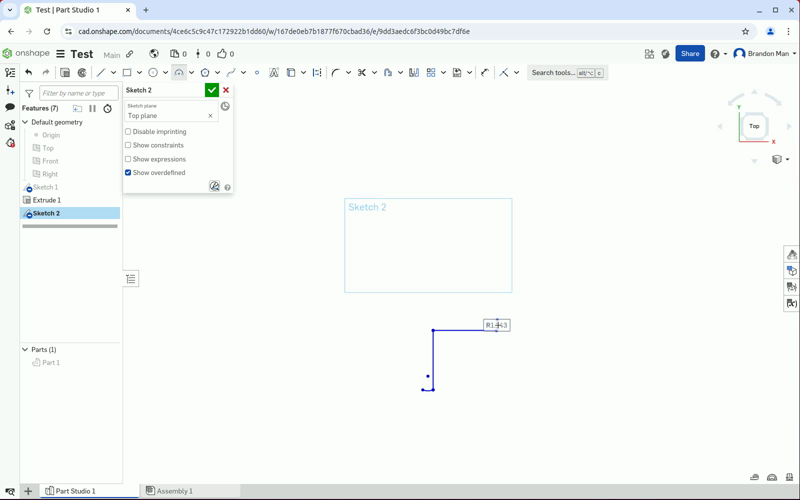
scroll(-6)
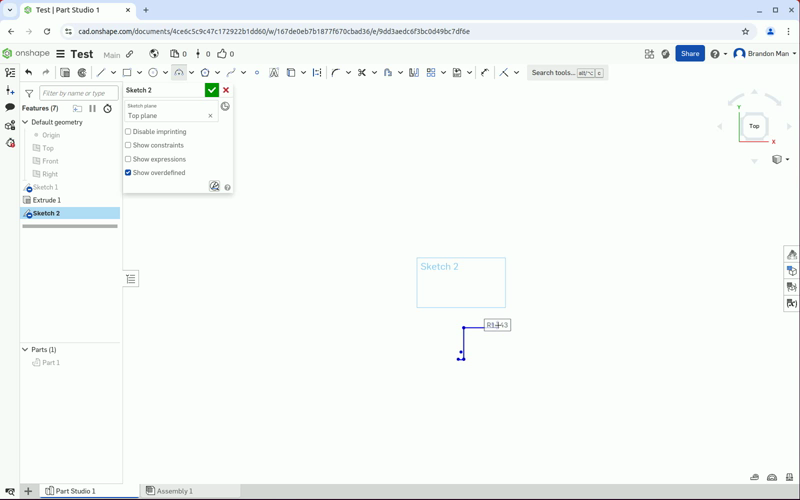
key_up(shift)
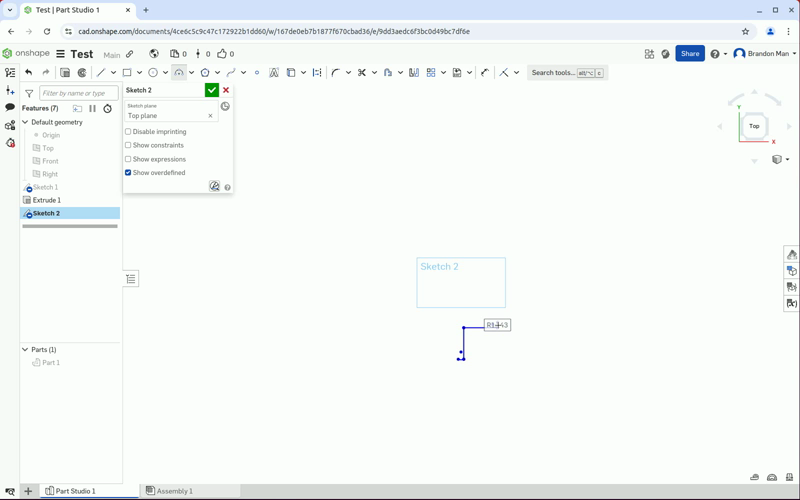
key(esc)
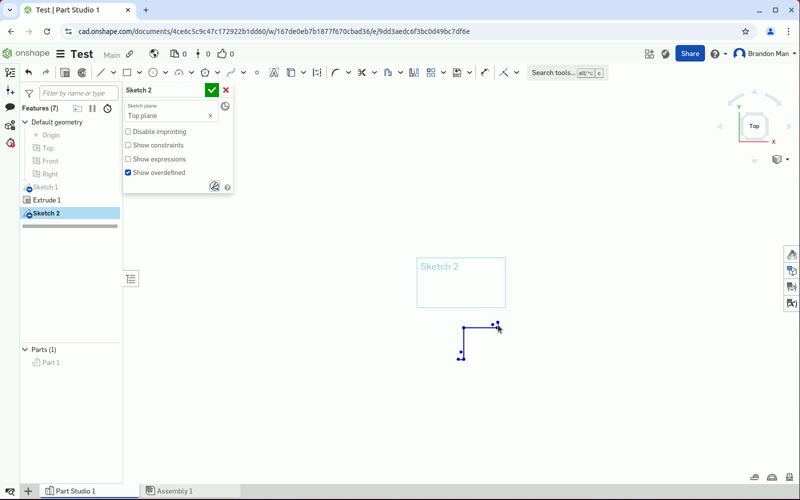
key(l)
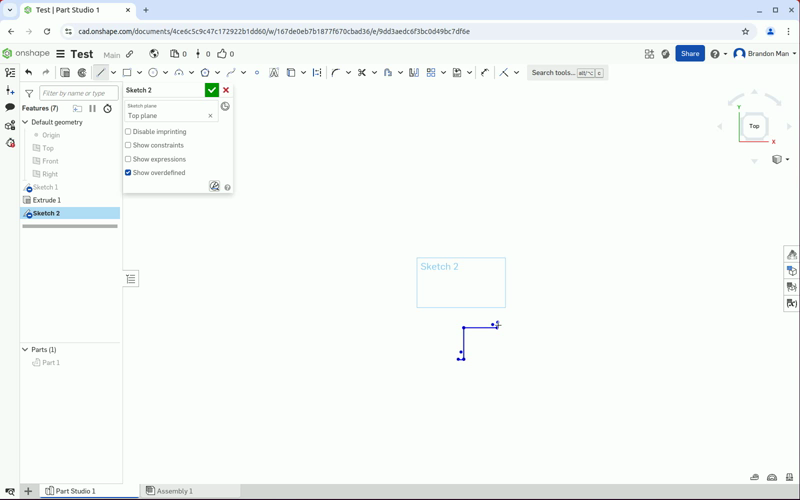
mouse_move(497, 322)
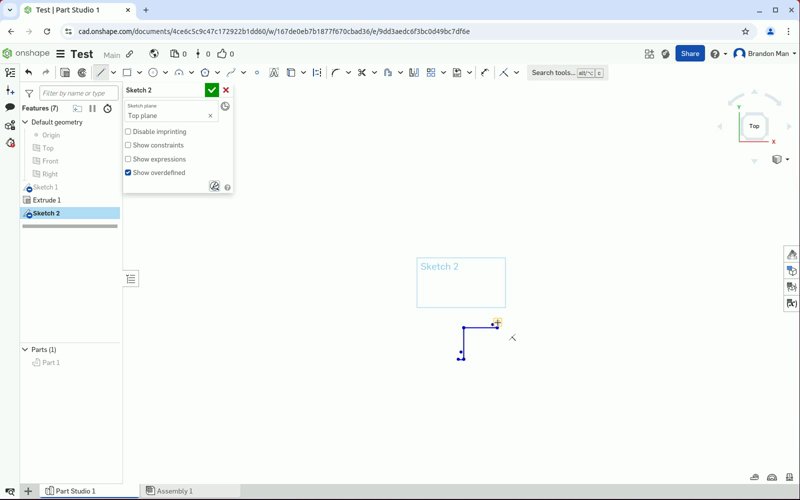
scroll(6)
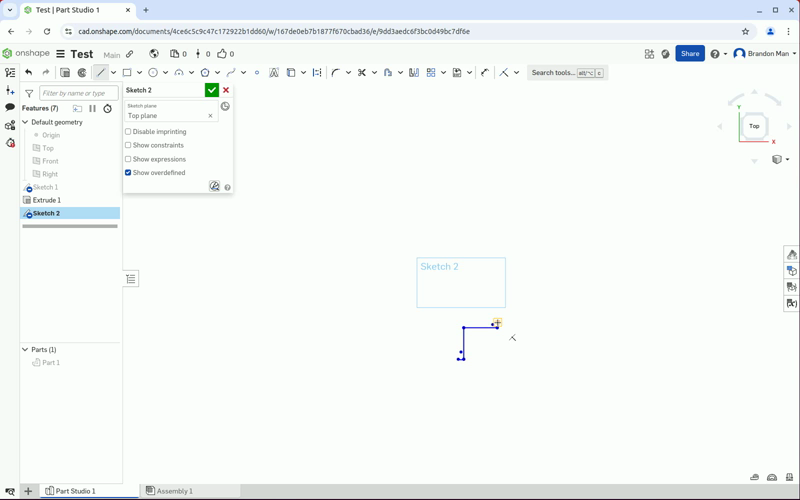
scroll(6)
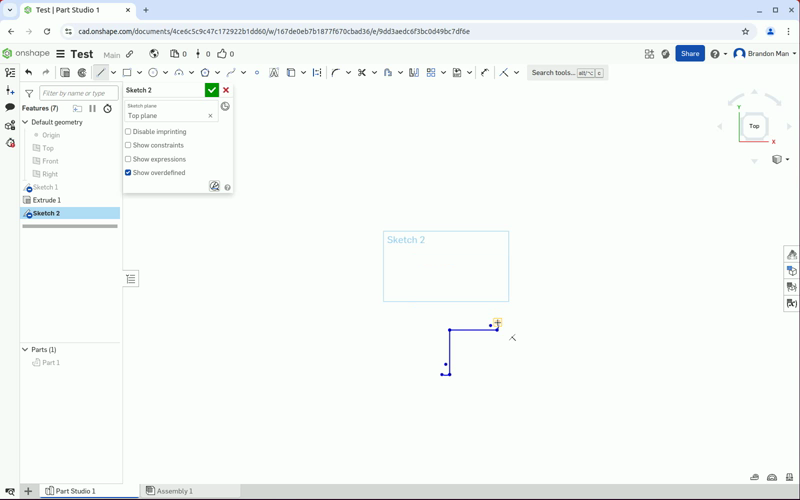
scroll(6)
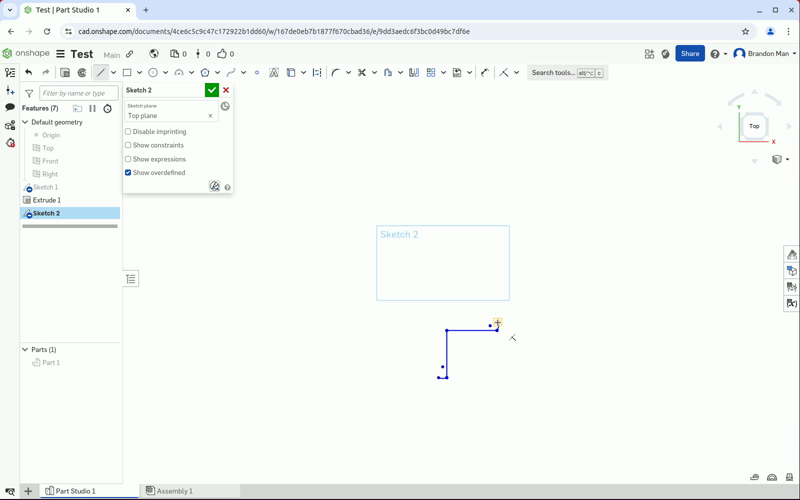
scroll(6)
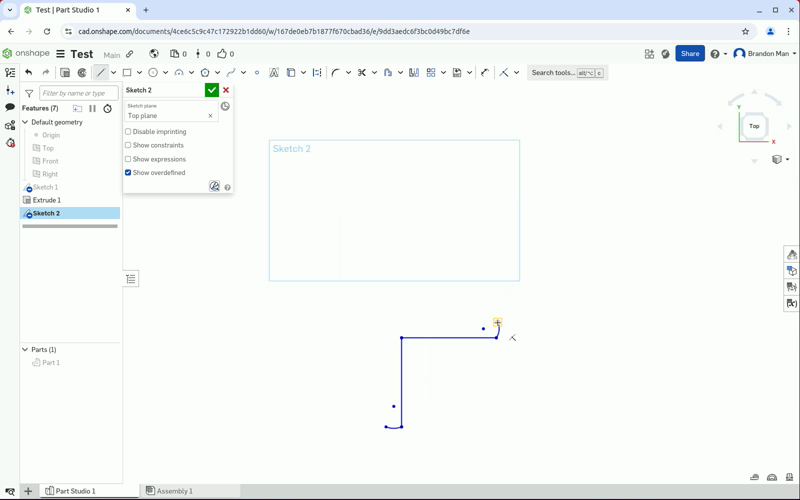
scroll(6)
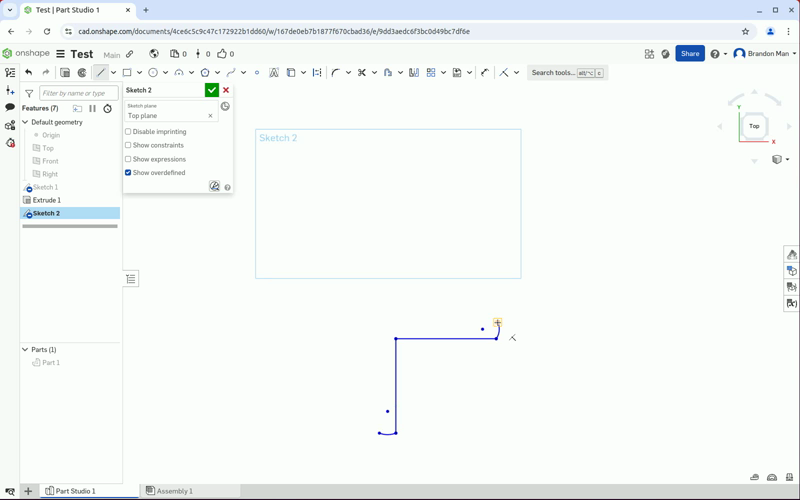
scroll(6)
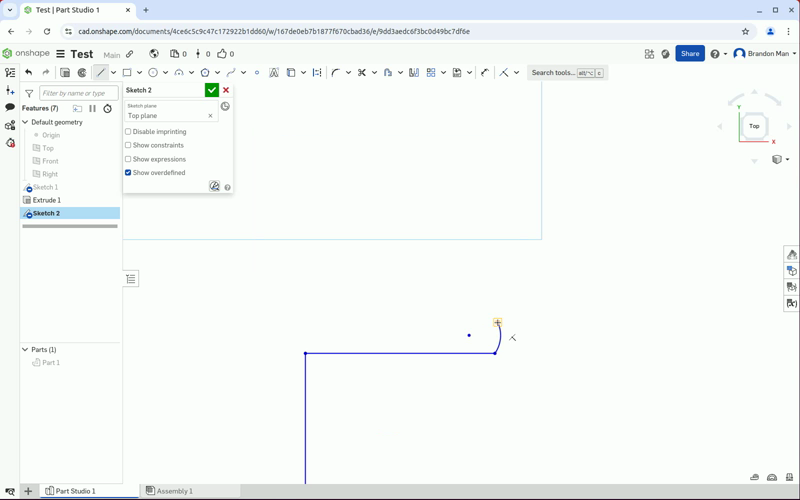
scroll(6)
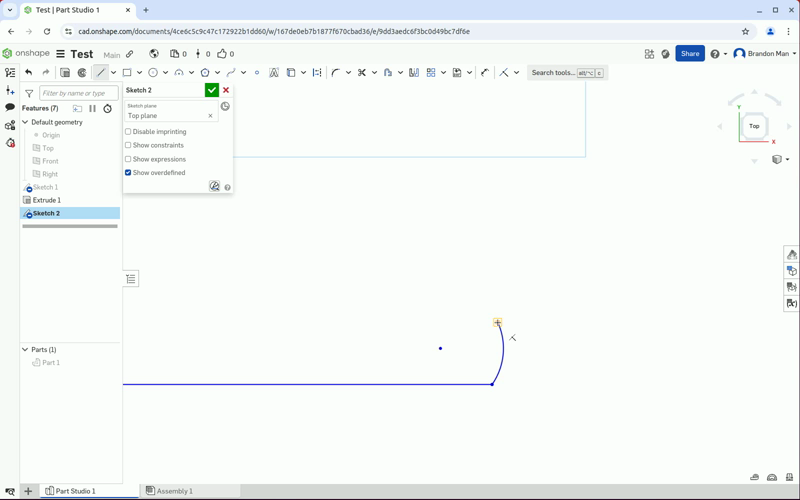
click(497, 322)
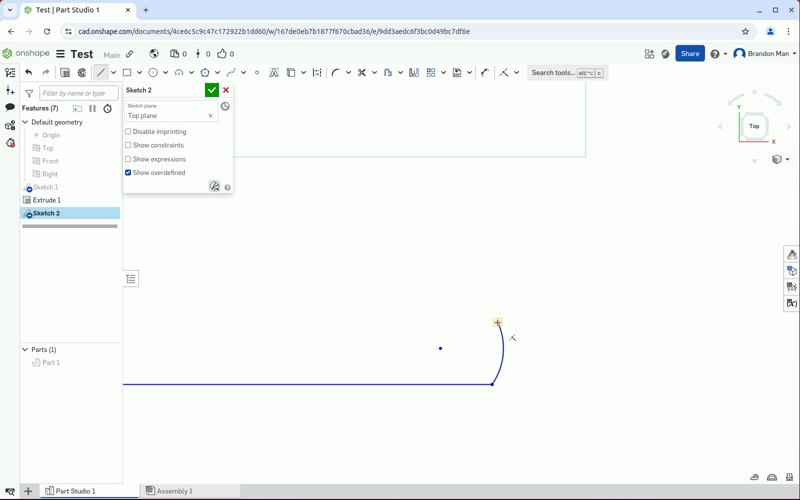
scroll(-6)
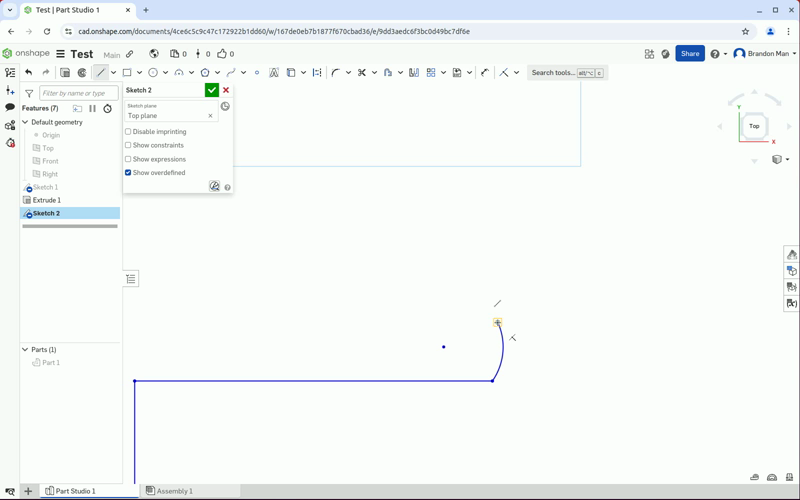
scroll(-6)
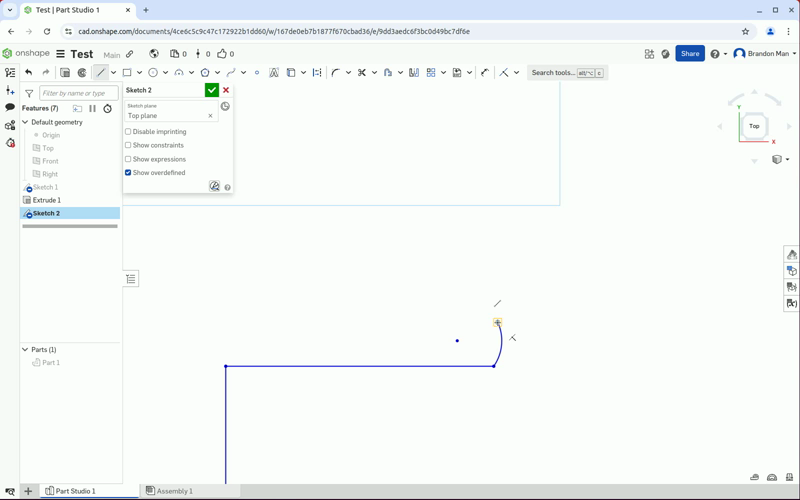
scroll(-6)
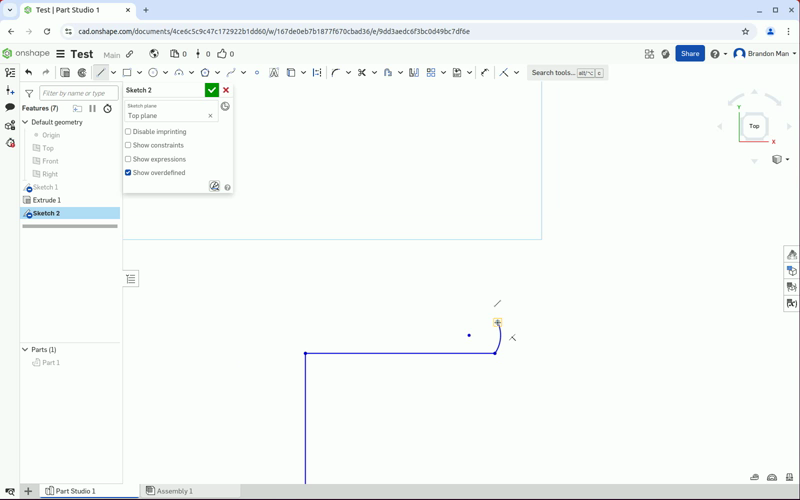
scroll(-6)
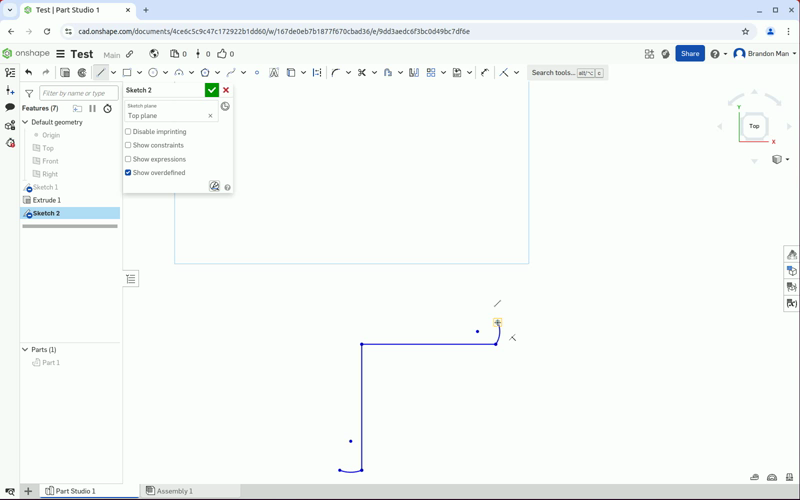
scroll(-6)
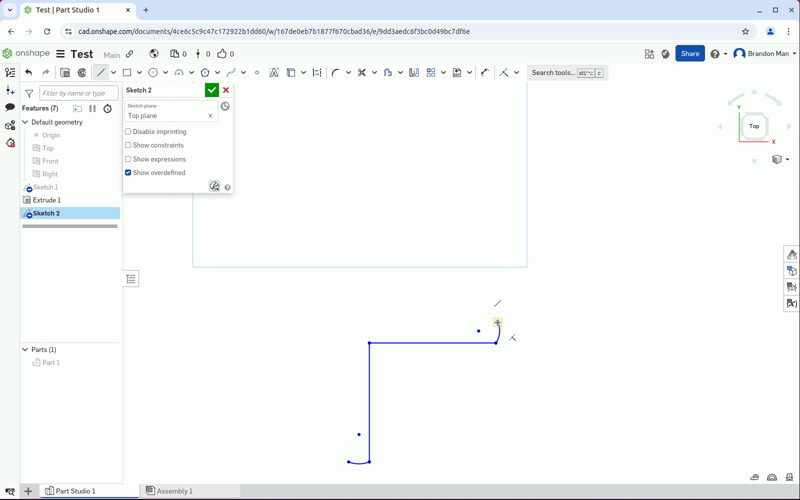
scroll(-6)
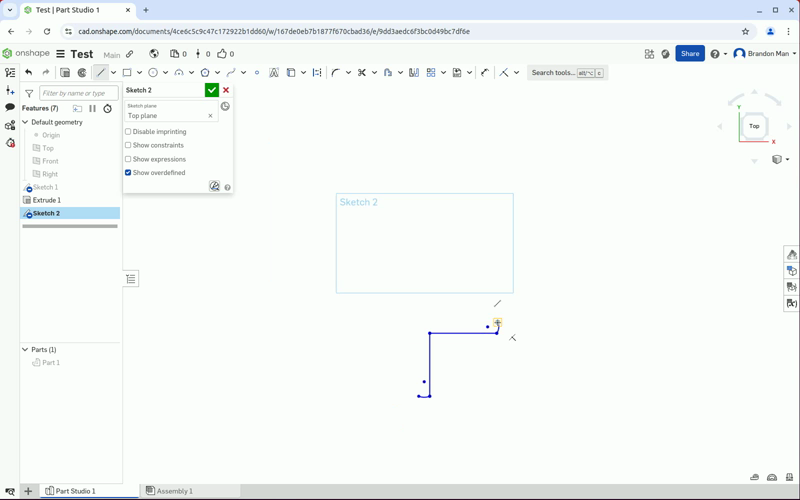
scroll(-6)
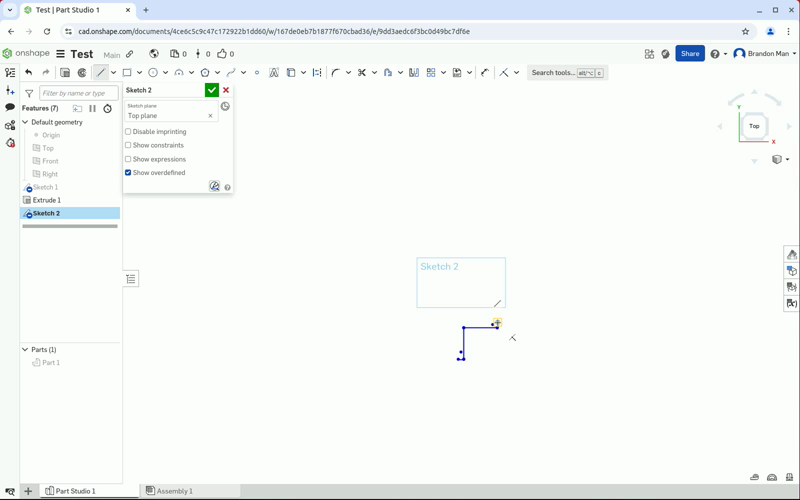
key_down(shift)
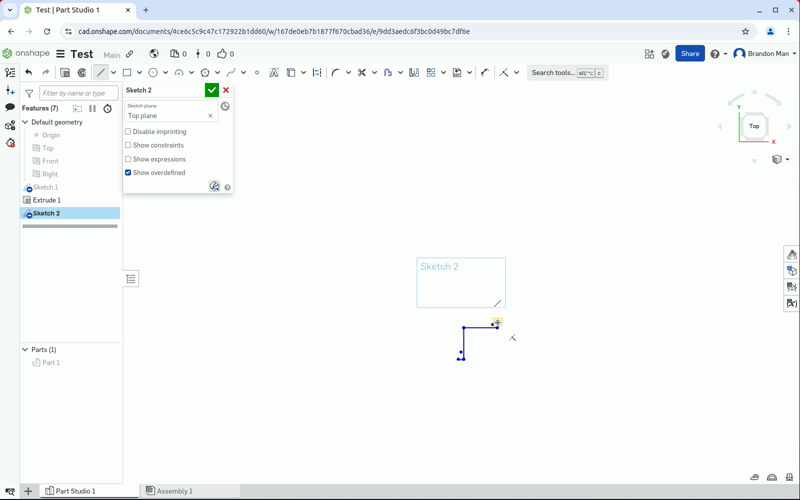
mouse_move(527, 322)
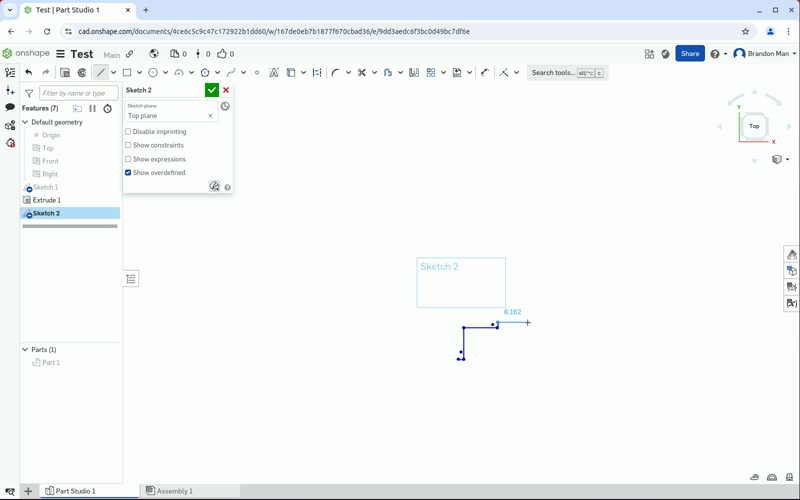
mouse_move(458, 322)
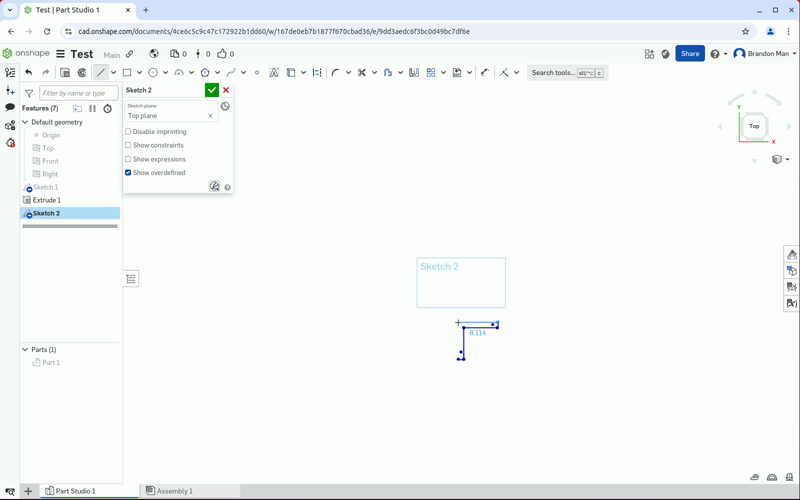
scroll(6)
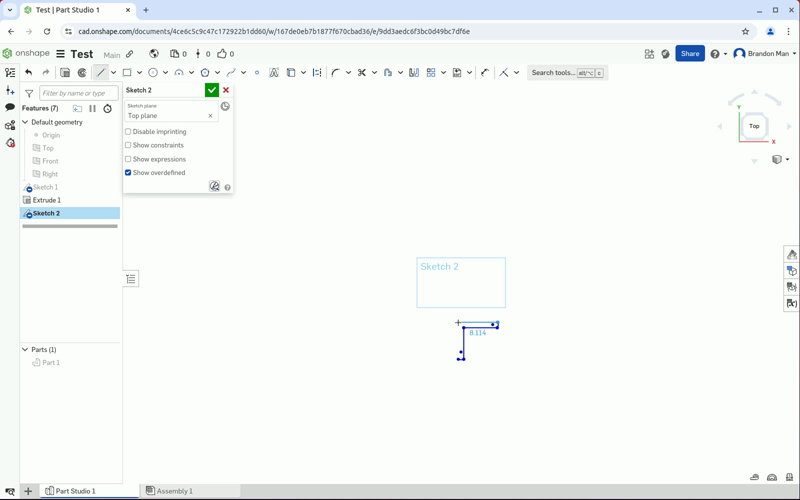
scroll(6)
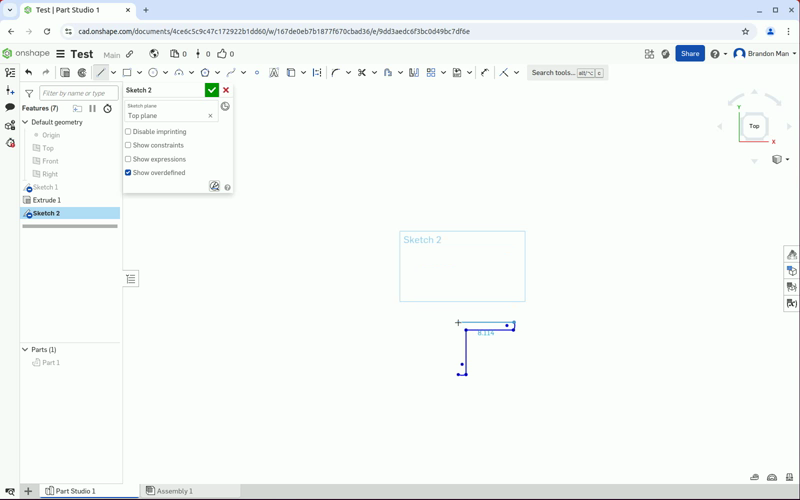
scroll(6)
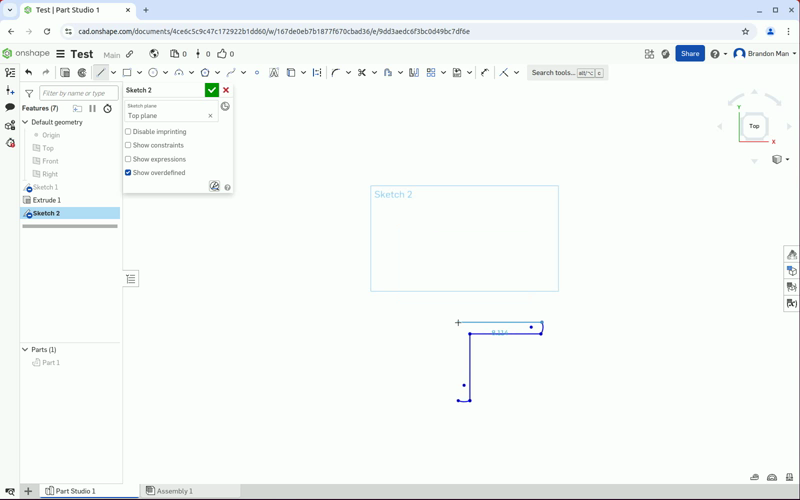
scroll(6)
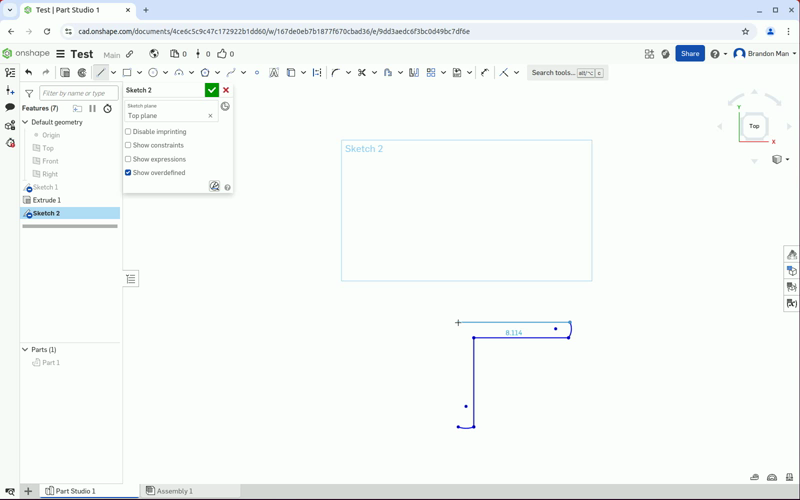
scroll(6)
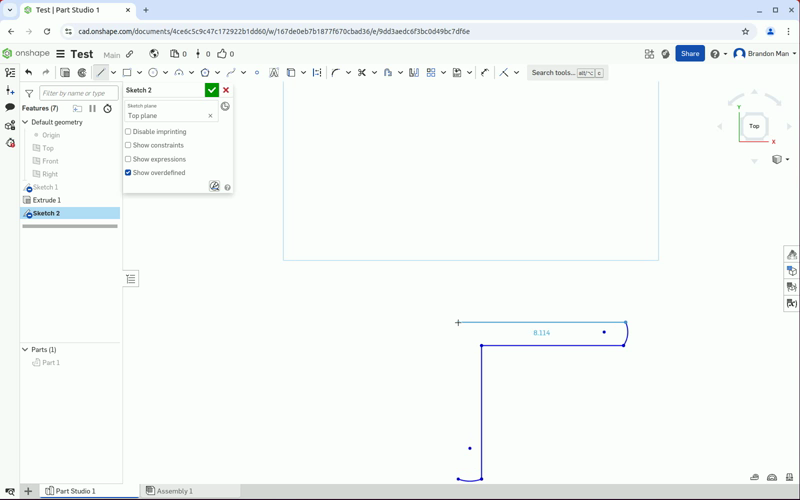
scroll(6)
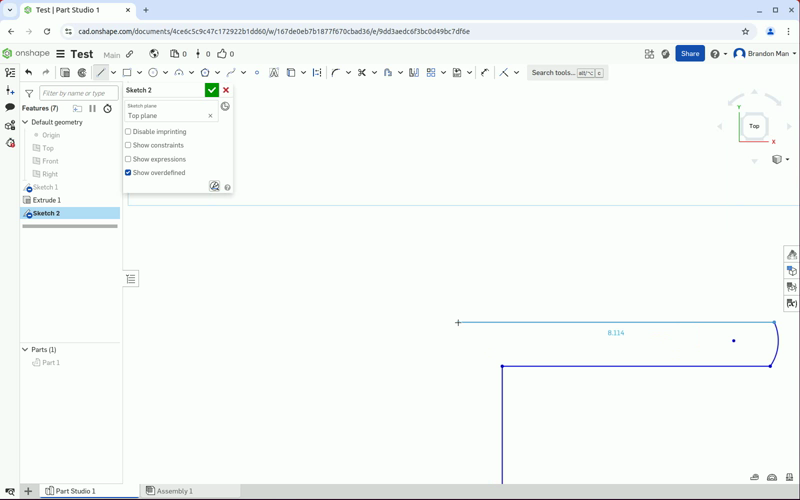
scroll(6)
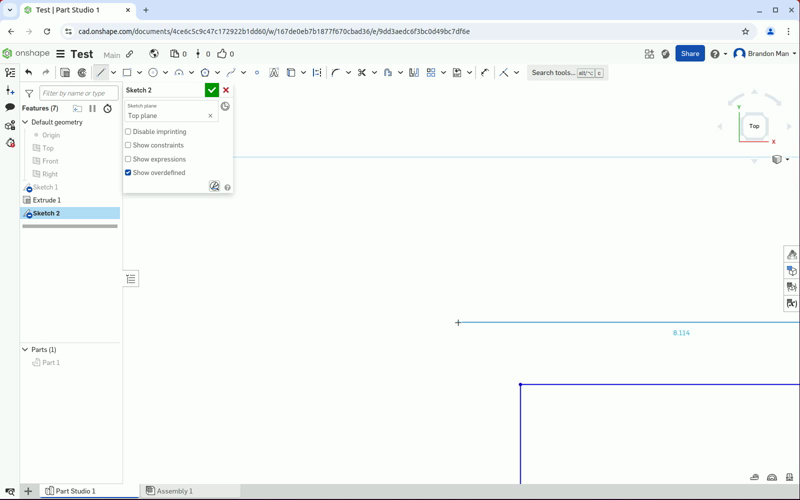
click(458, 322)
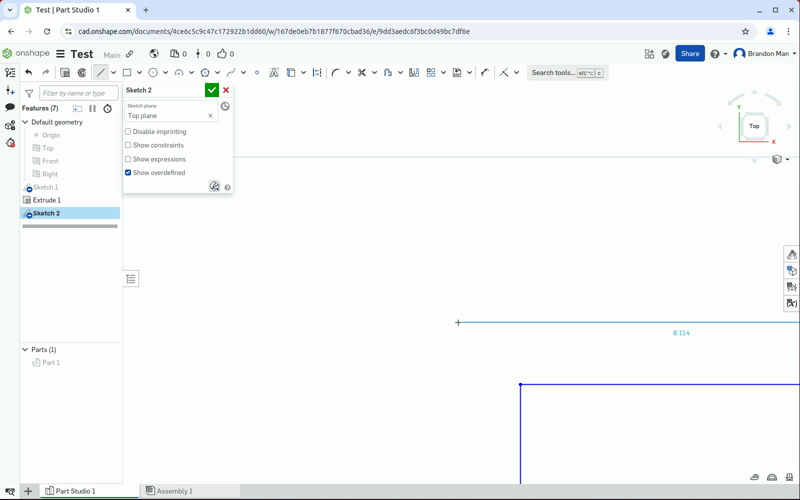
scroll(-6)
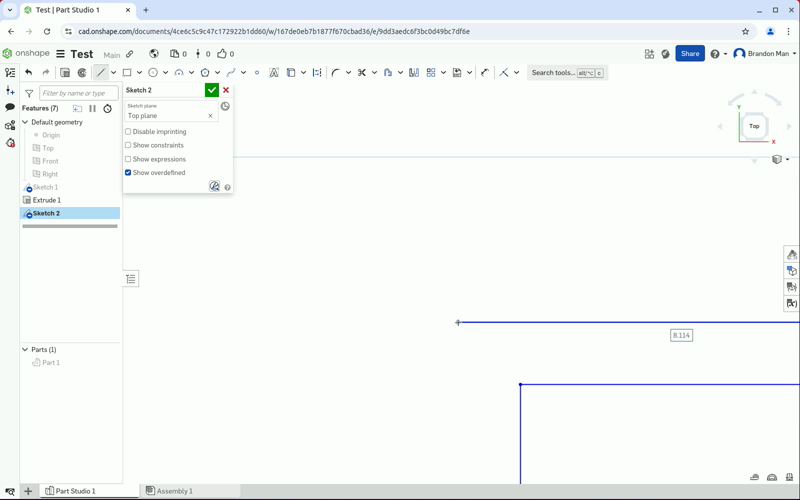
scroll(-6)
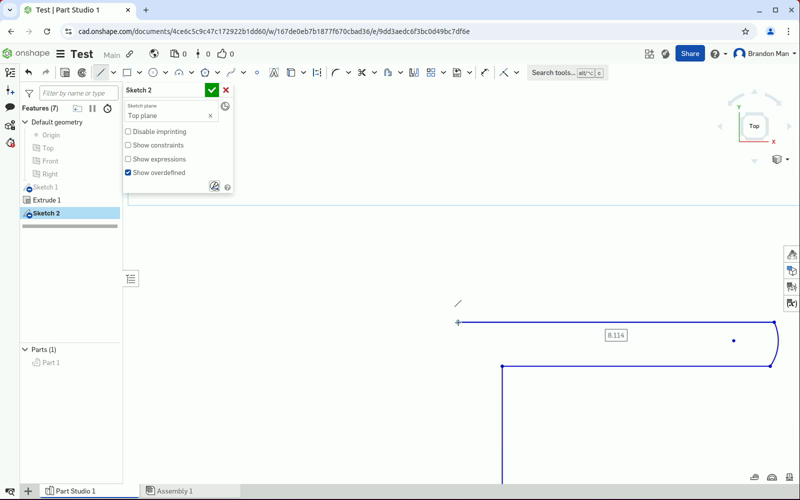
scroll(-6)
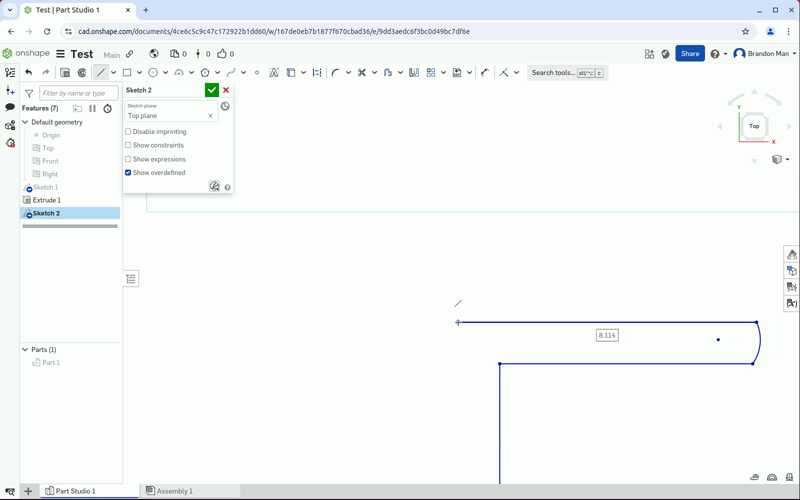
scroll(-6)
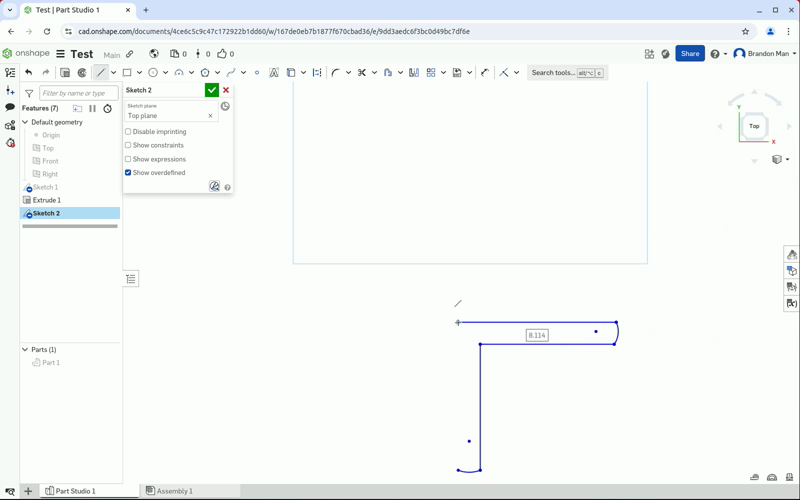
scroll(-6)
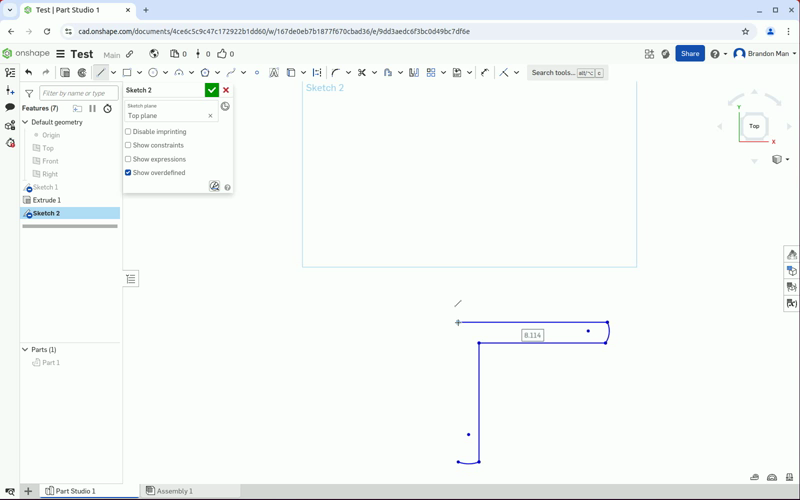
scroll(-6)
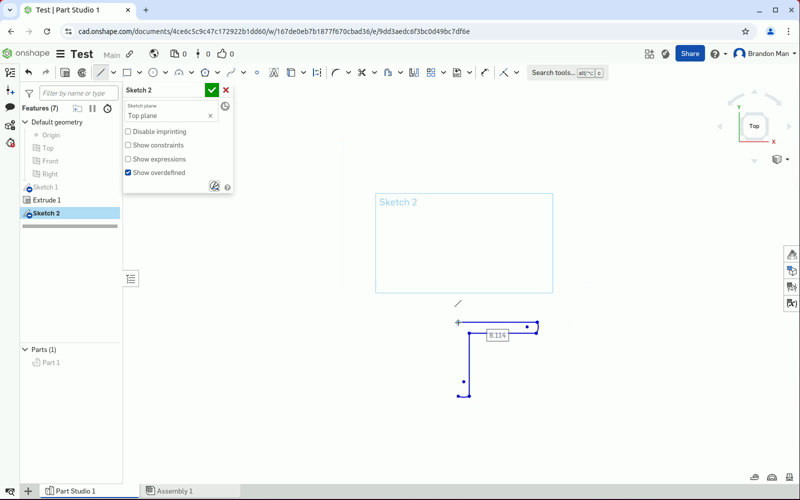
scroll(-6)
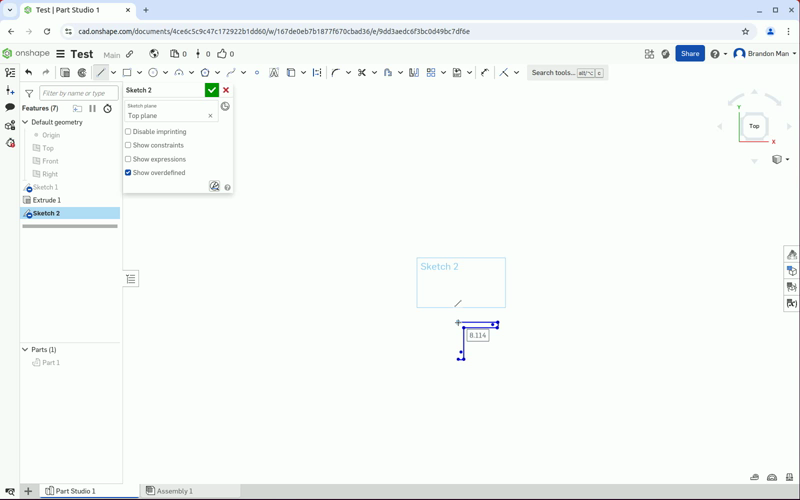
key_up(shift)
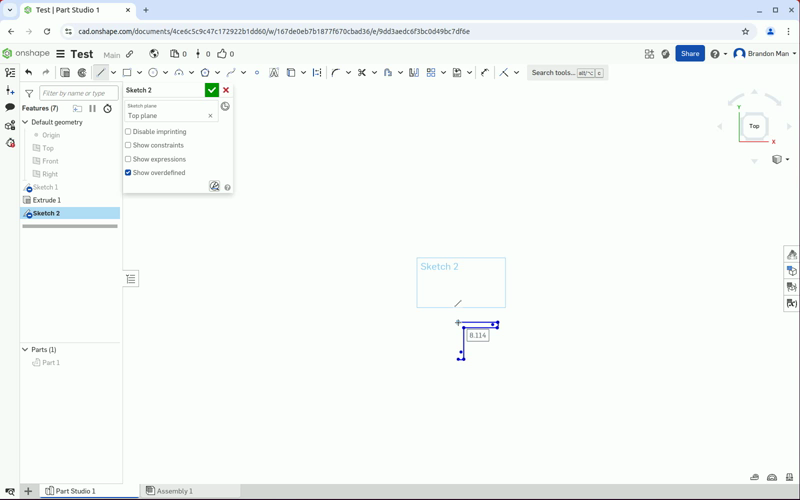
mouse_move(488, 322)
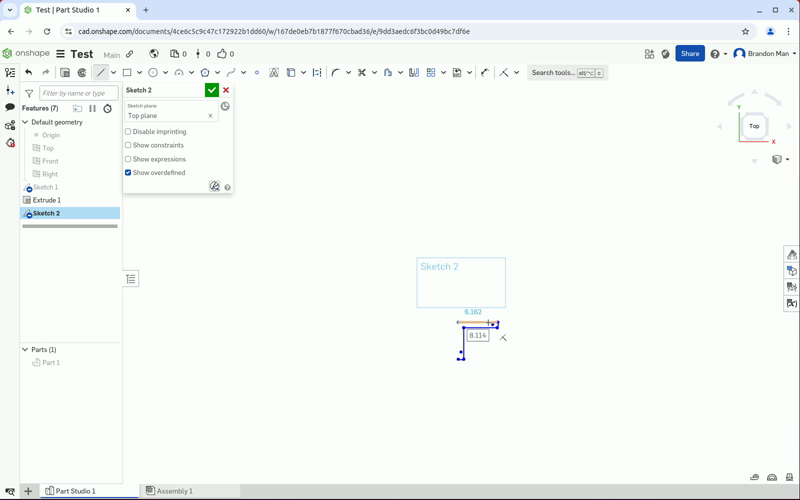
key_down(shift)
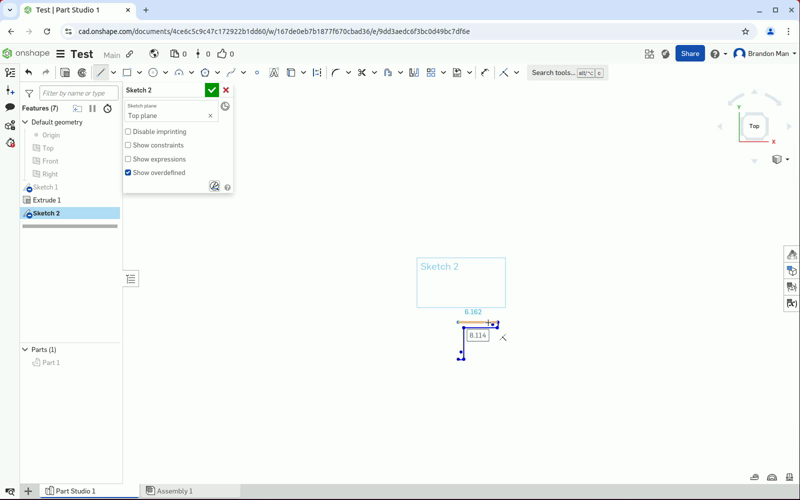
mouse_move(458, 359)
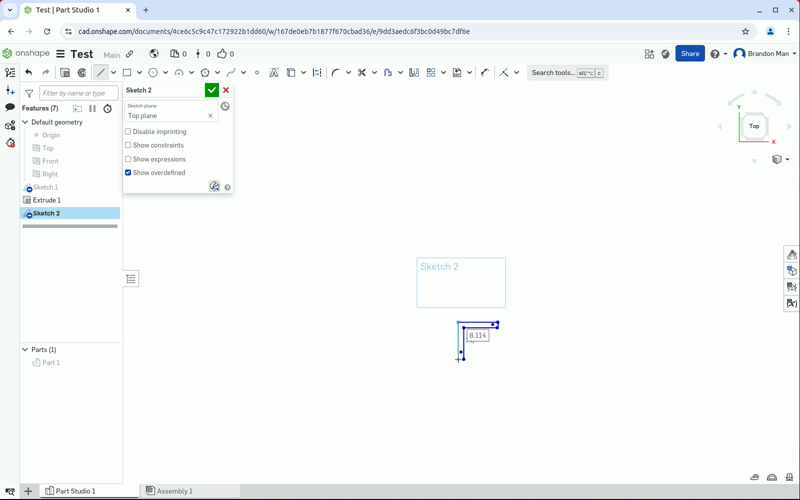
scroll(6)
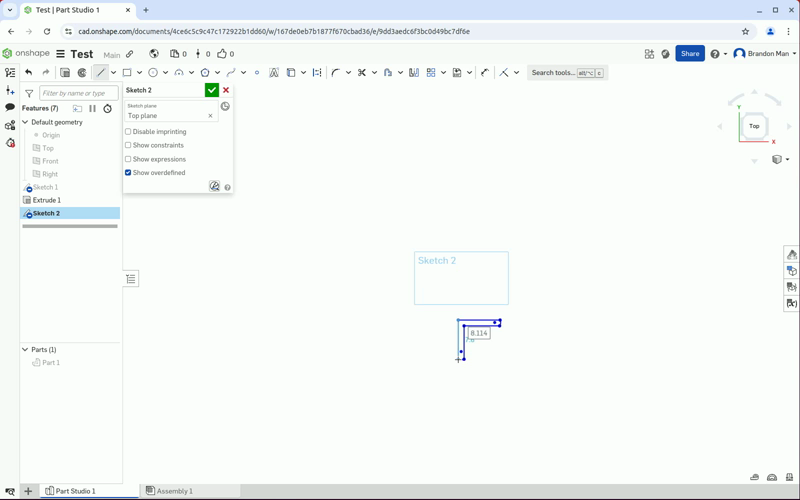
scroll(6)
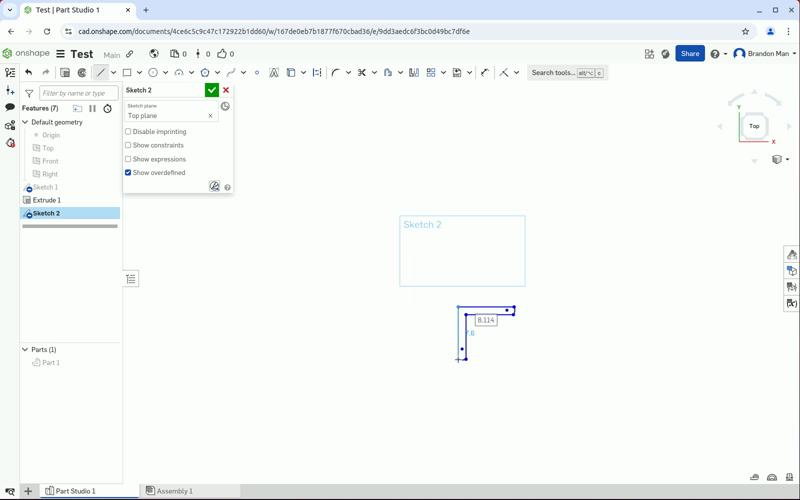
scroll(6)
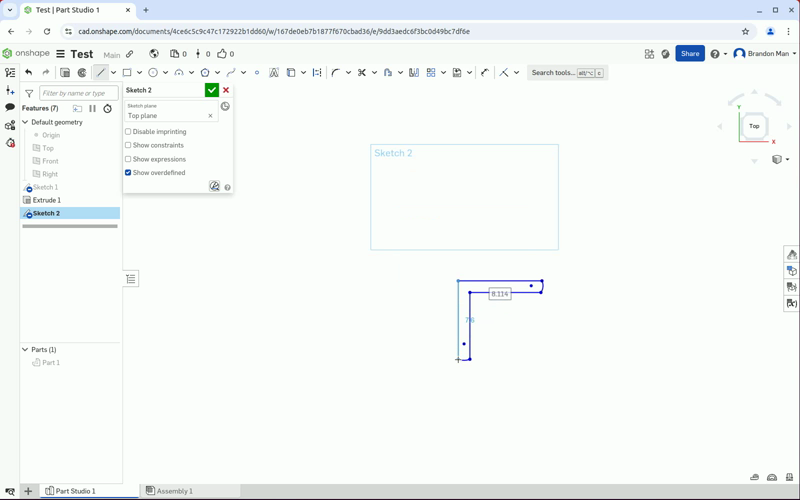
scroll(6)
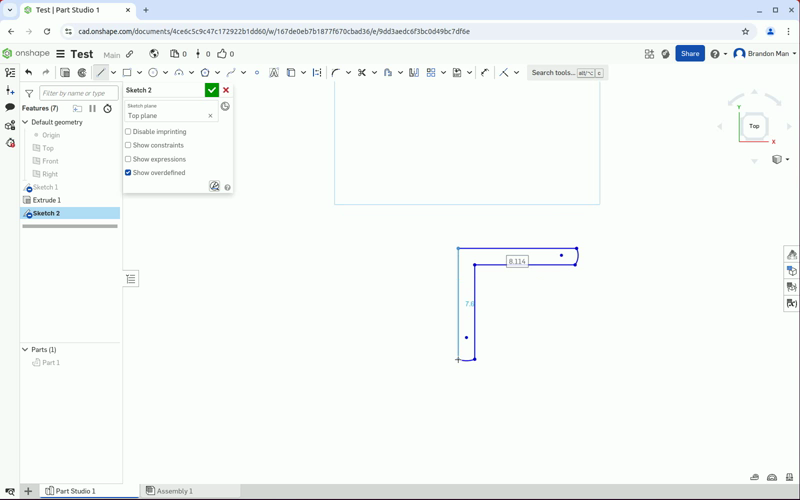
scroll(6)
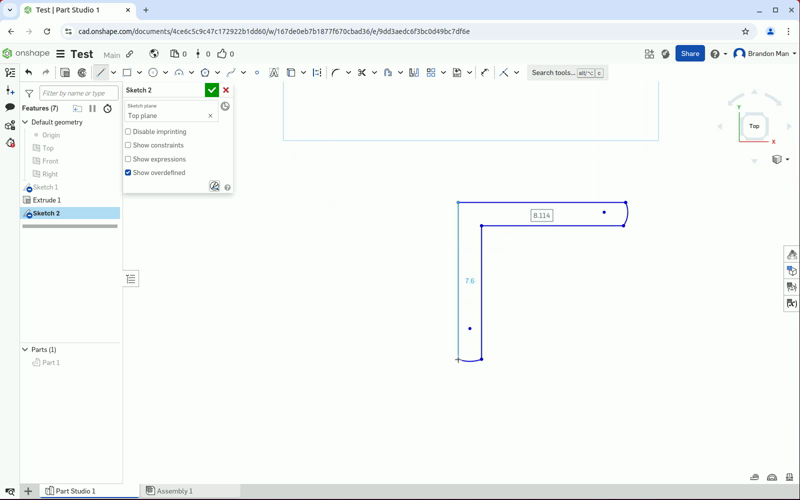
scroll(6)
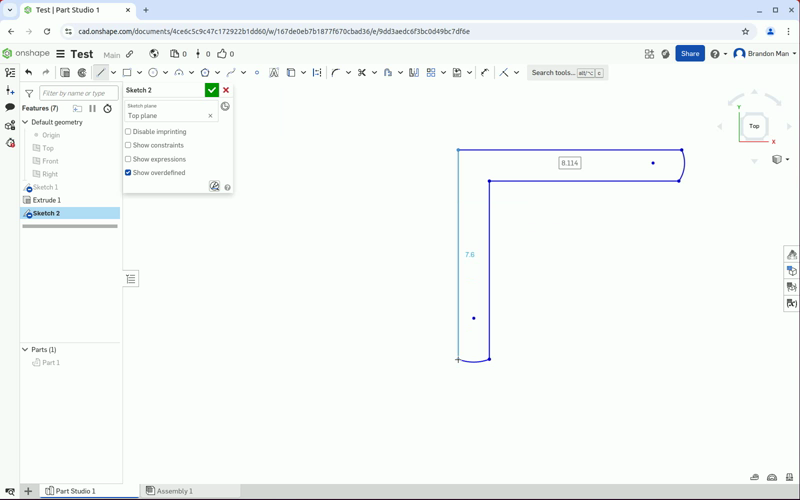
scroll(6)
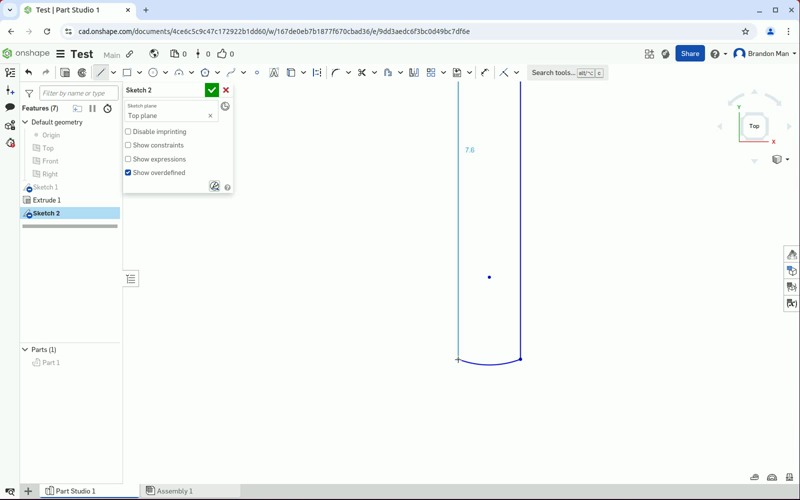
key_up(shift)
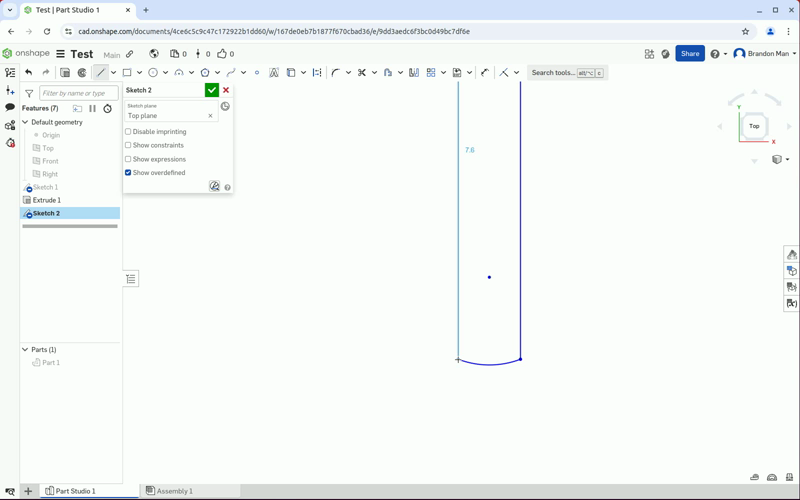
click(458, 359)
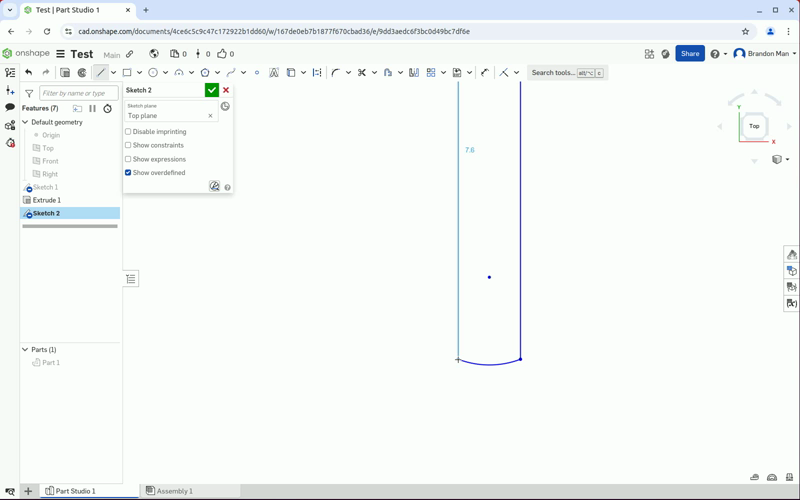
scroll(-6)
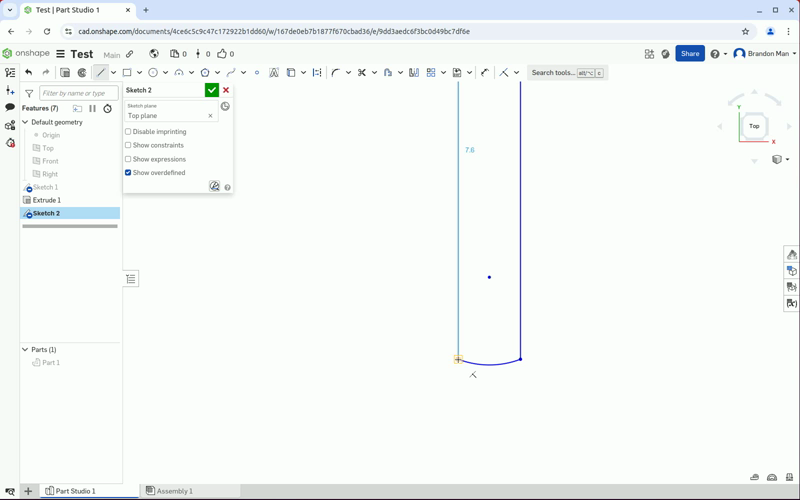
scroll(-6)
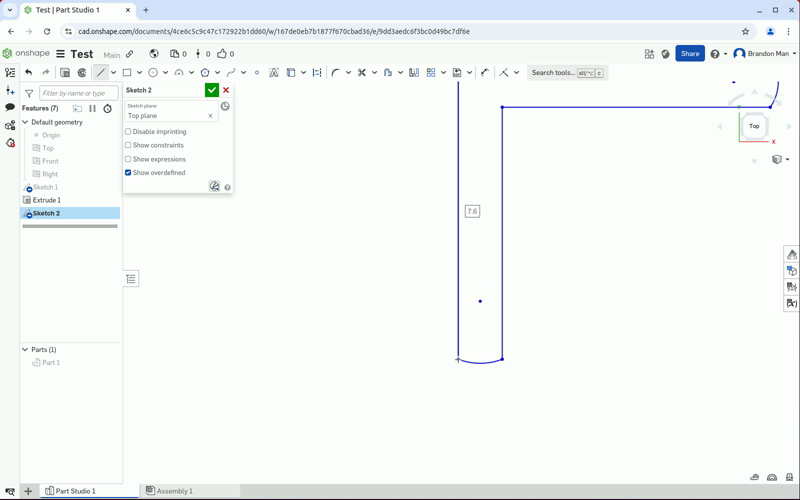
scroll(-6)
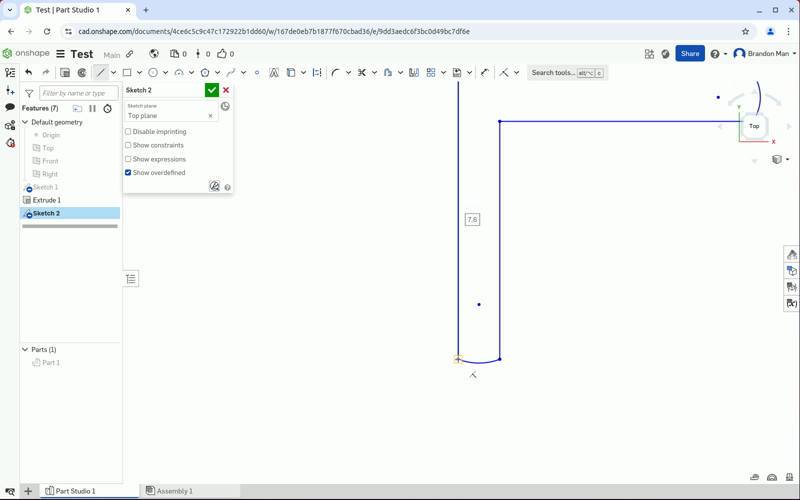
scroll(-6)
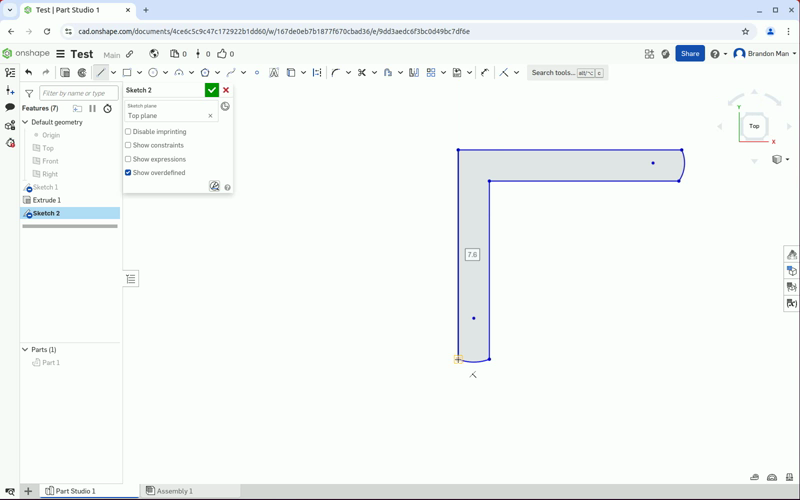
scroll(-6)
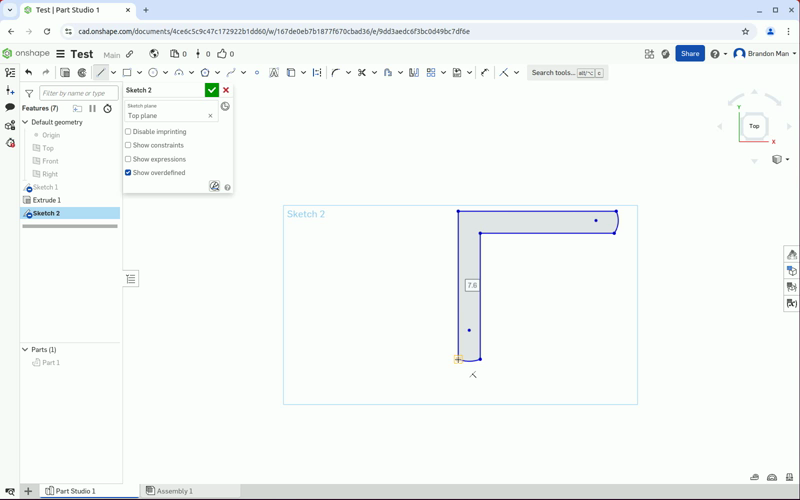
scroll(-6)
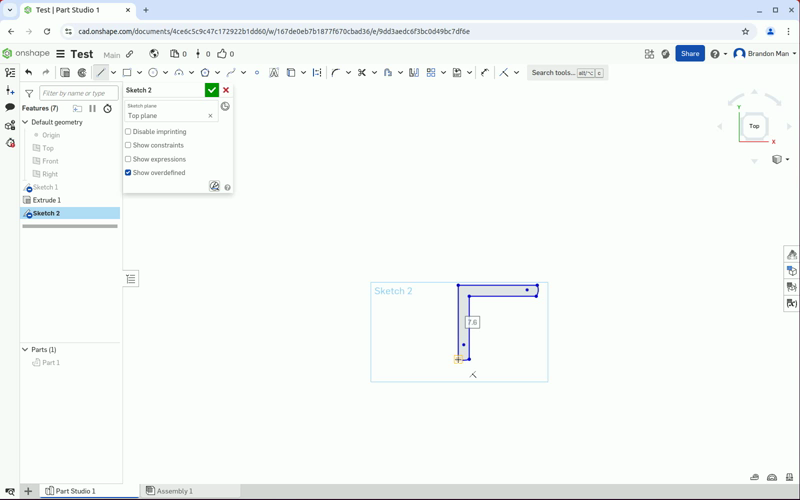
scroll(-6)
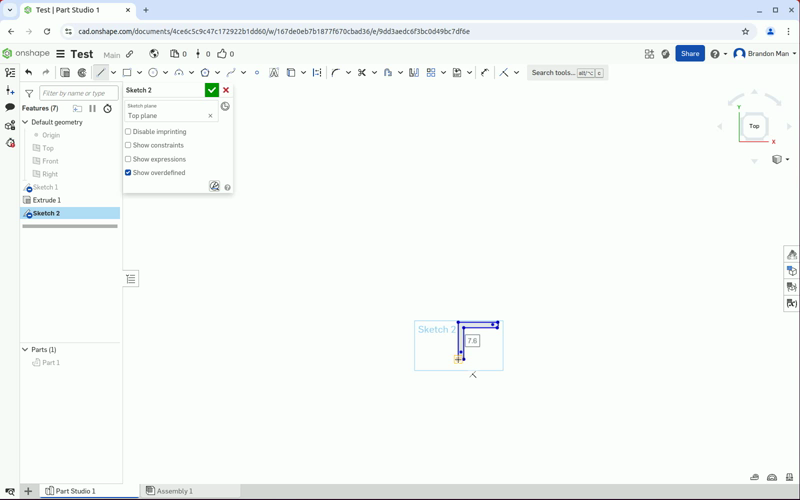
key(esc)
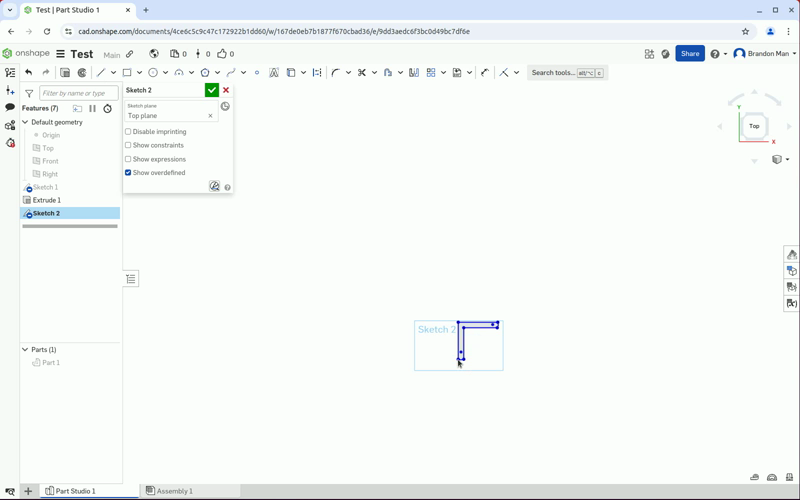
mouse_move(462, 329)
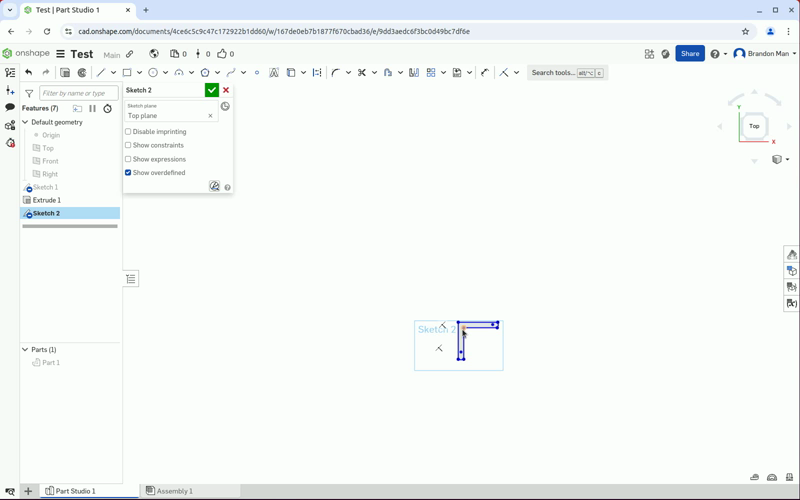
scroll(6)
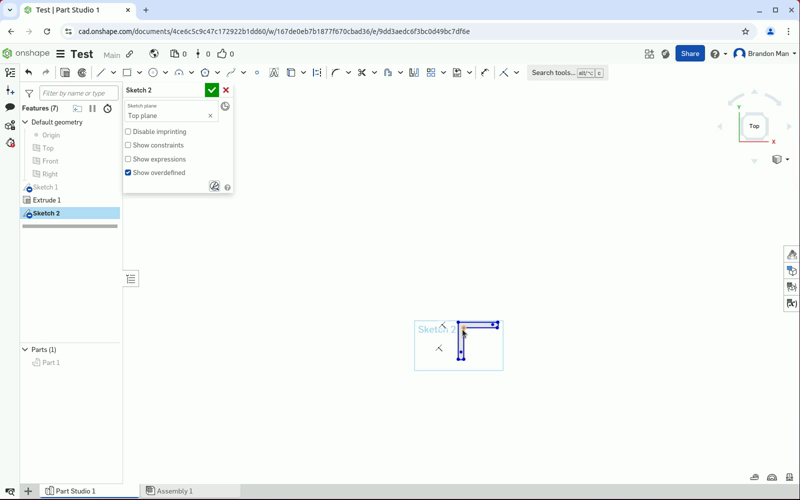
scroll(6)
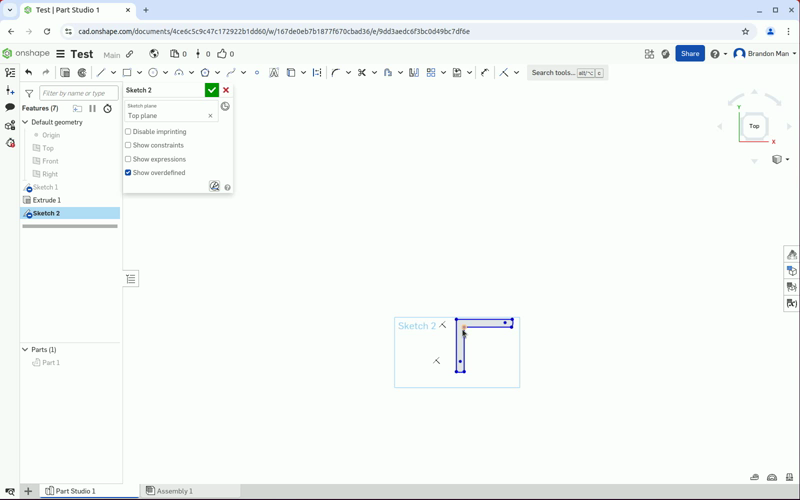
scroll(6)
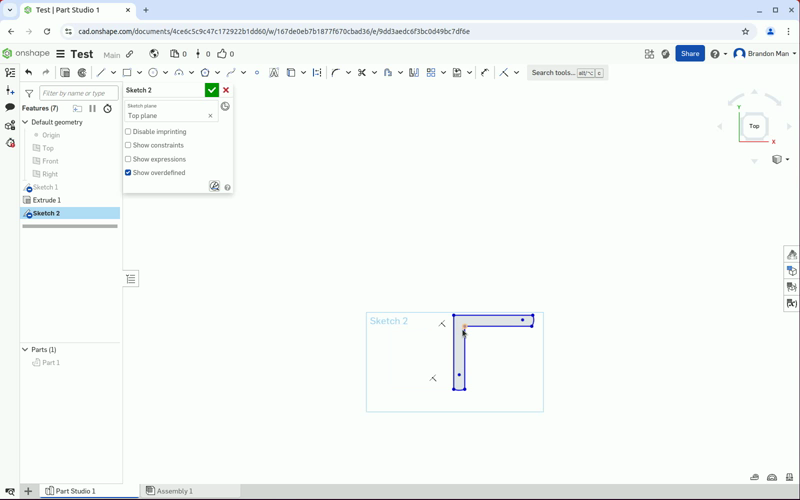
scroll(6)
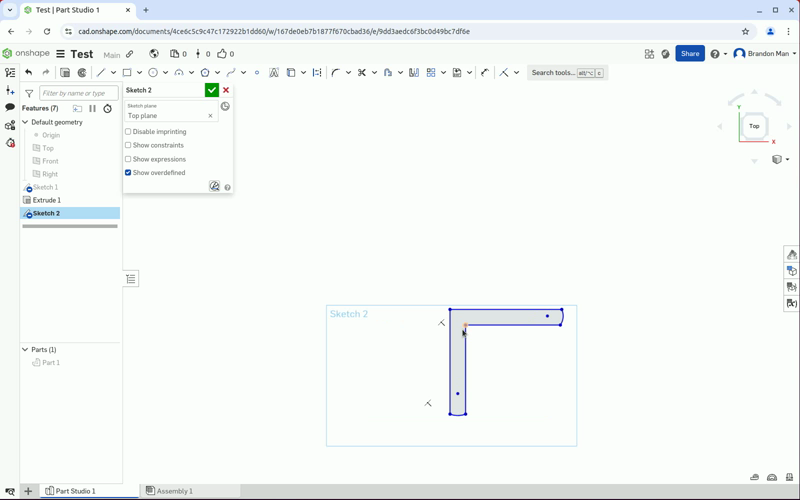
scroll(6)
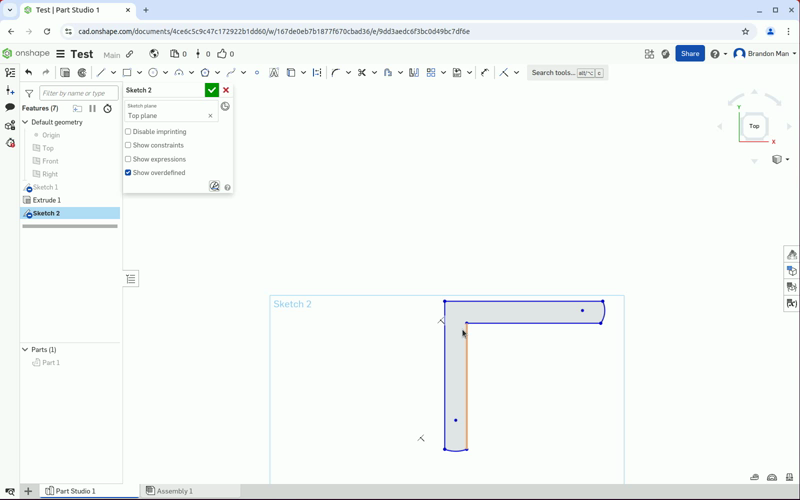
scroll(6)
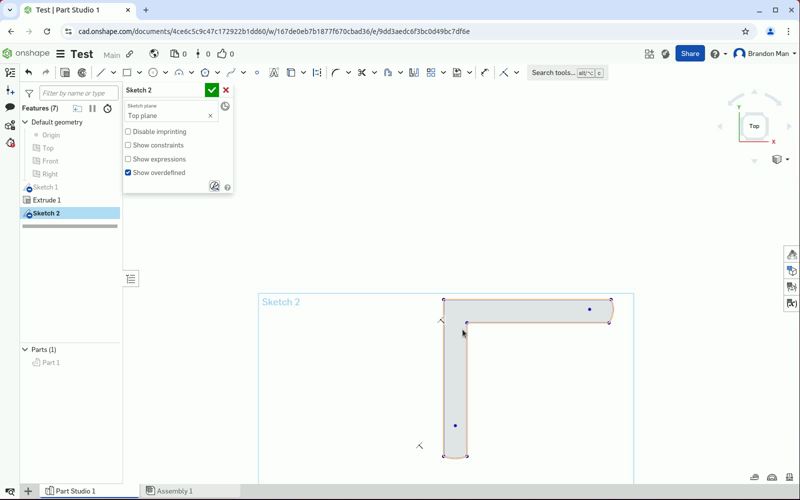
scroll(6)
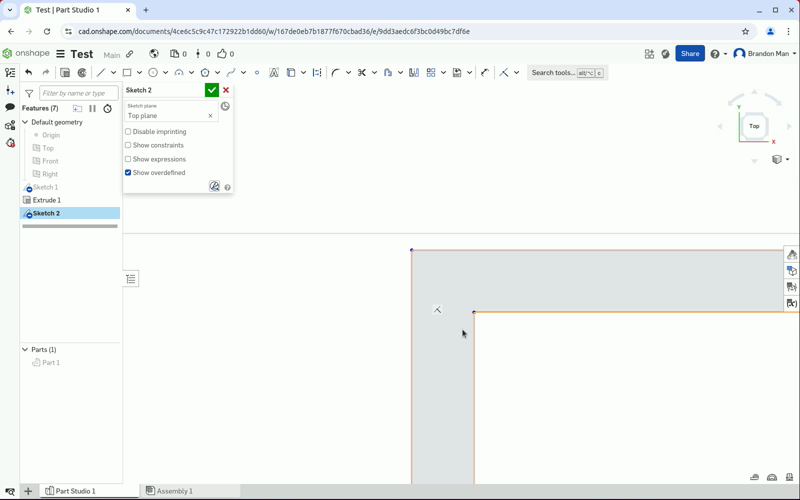
click(462, 329)
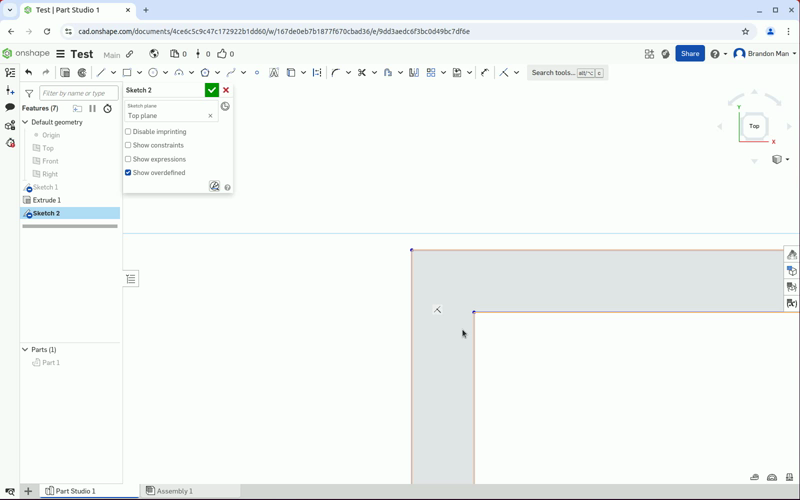
scroll(-6)
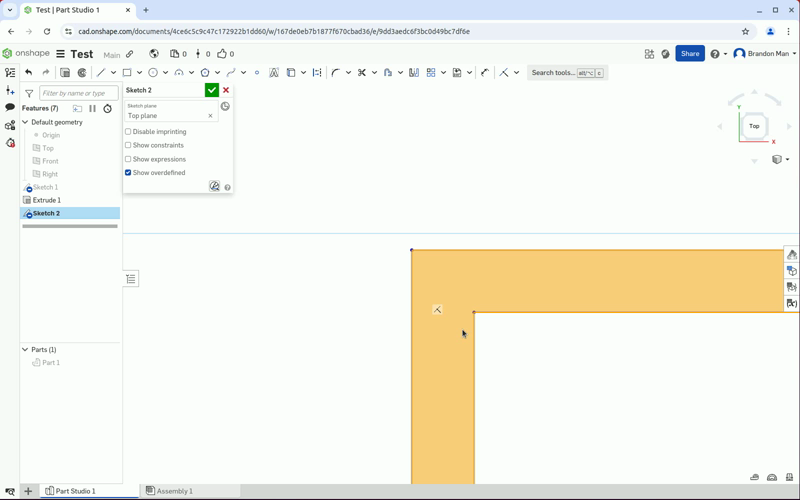
scroll(-6)
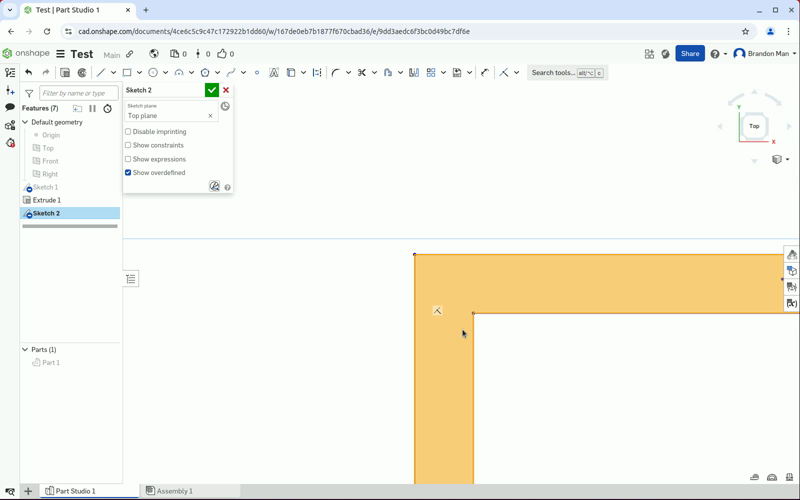
scroll(-6)
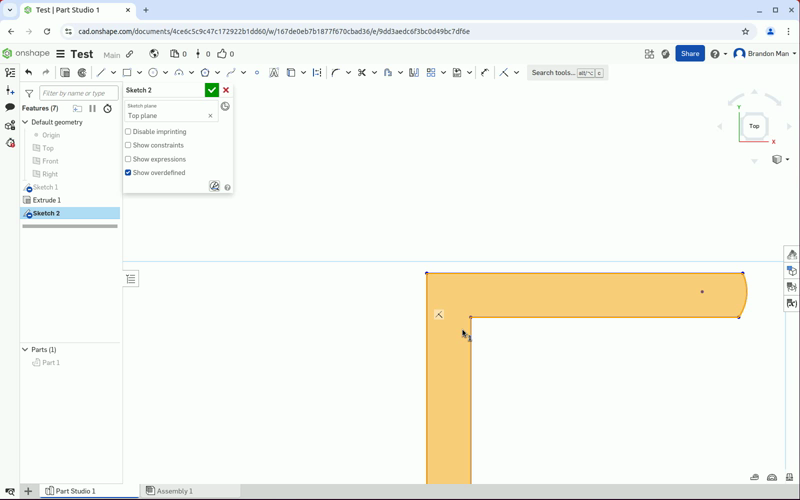
scroll(-6)
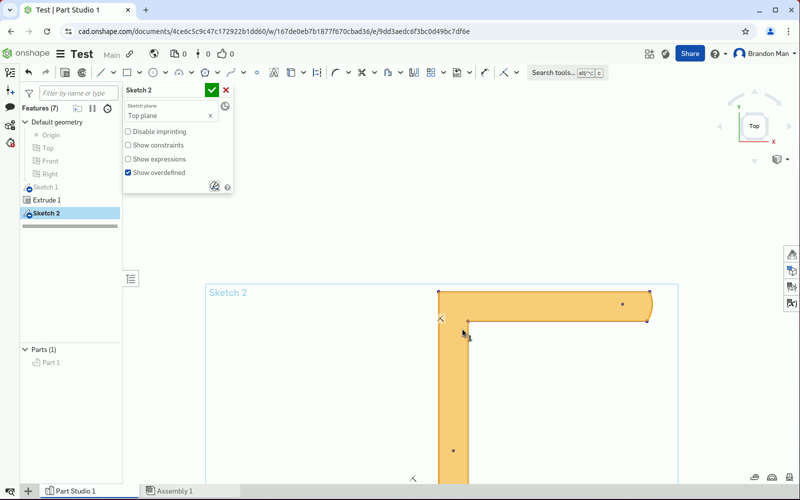
scroll(-6)
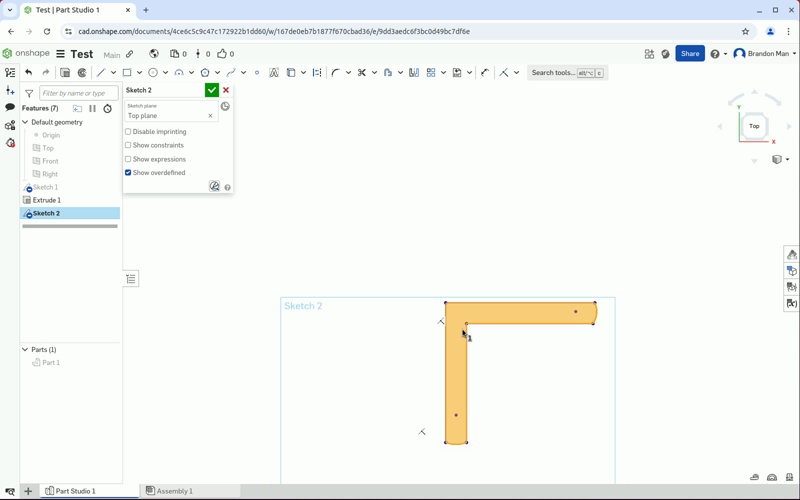
scroll(-6)
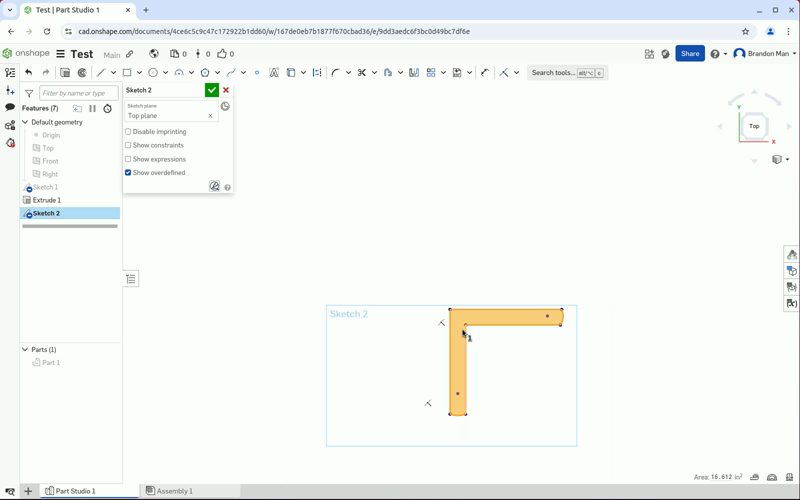
scroll(-6)
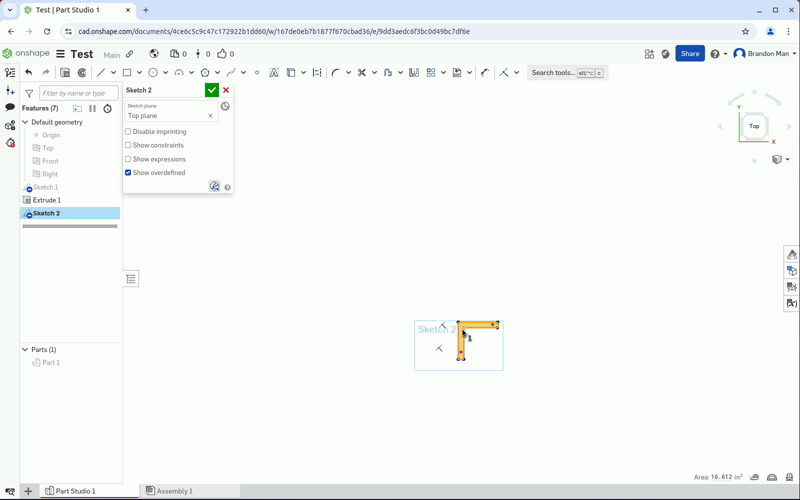
mouse_move(73, 352)
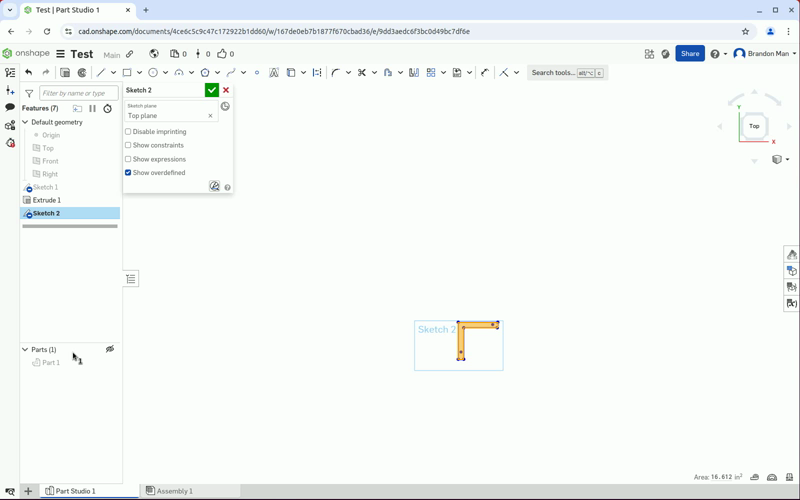
key(shift+y)
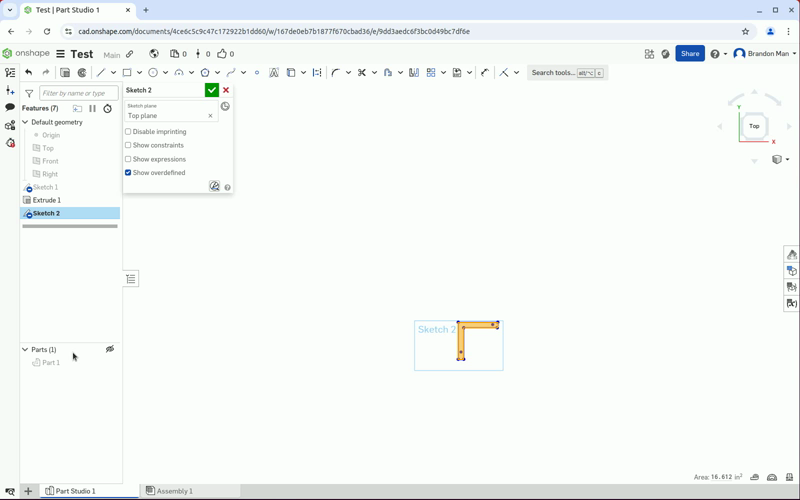
key(shift+e)
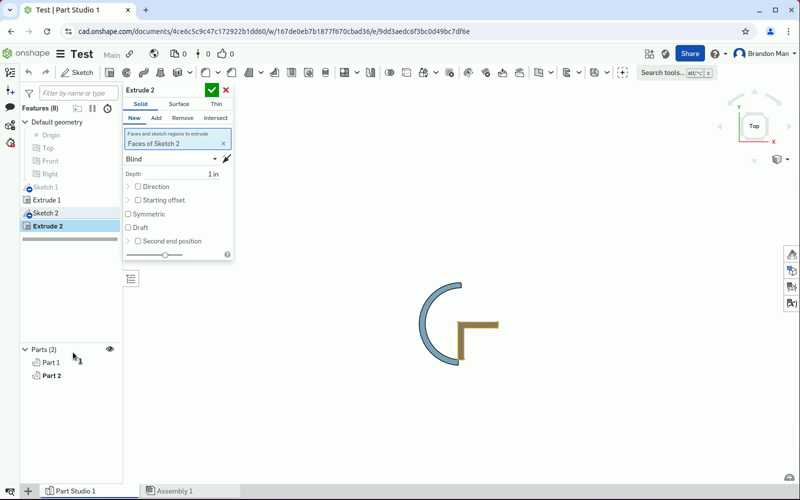
mouse_move(143, 106)
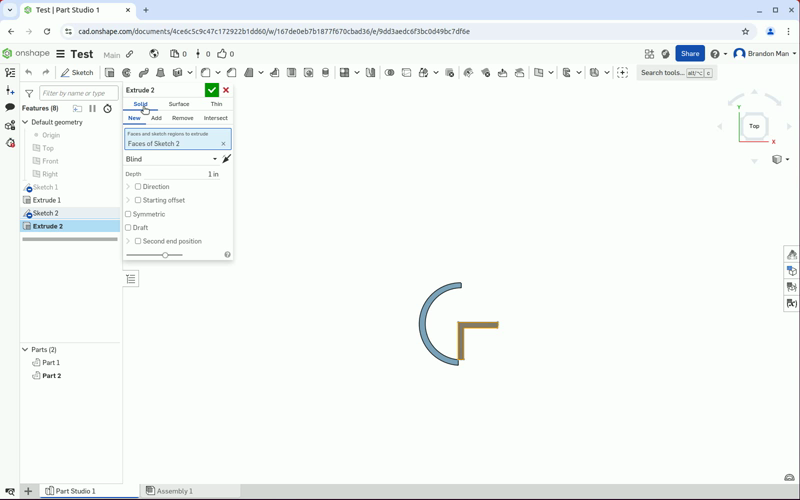
click(143, 106)
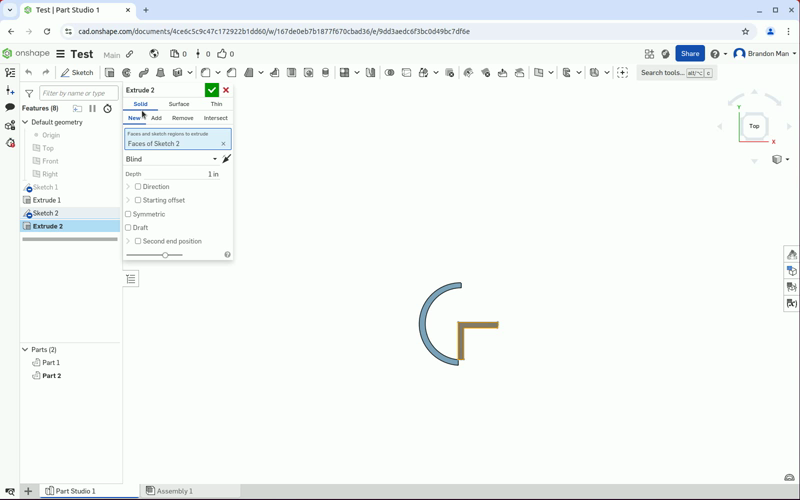
mouse_move(137, 120)
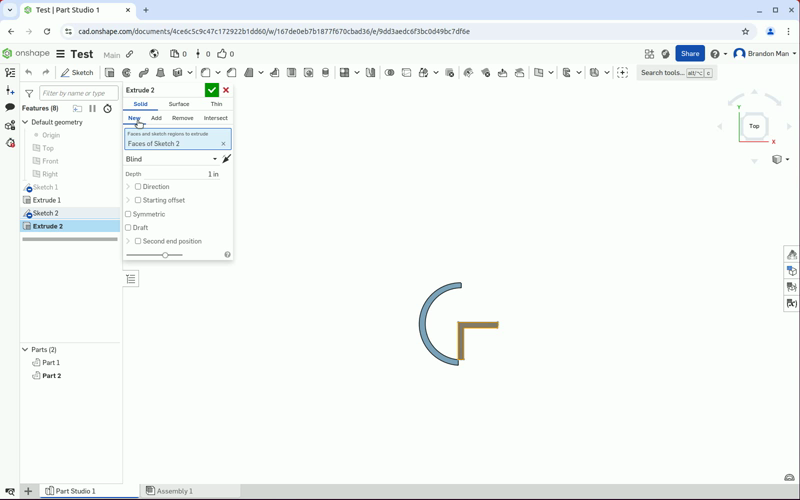
click(137, 120)
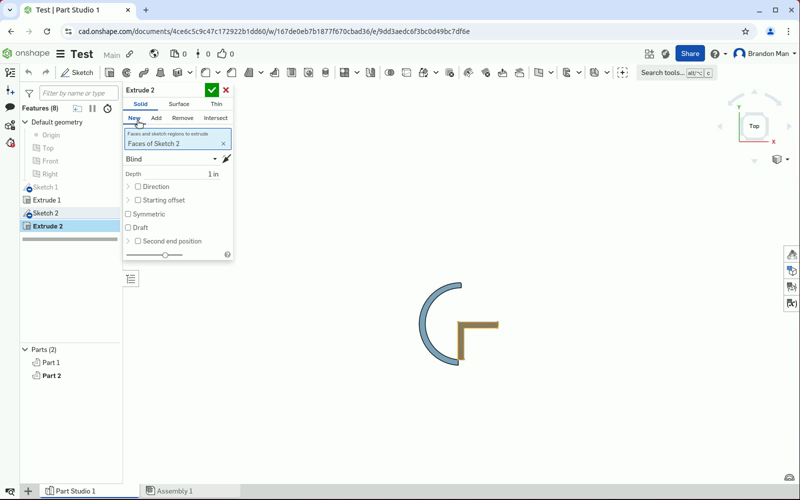
key(tab, 4)
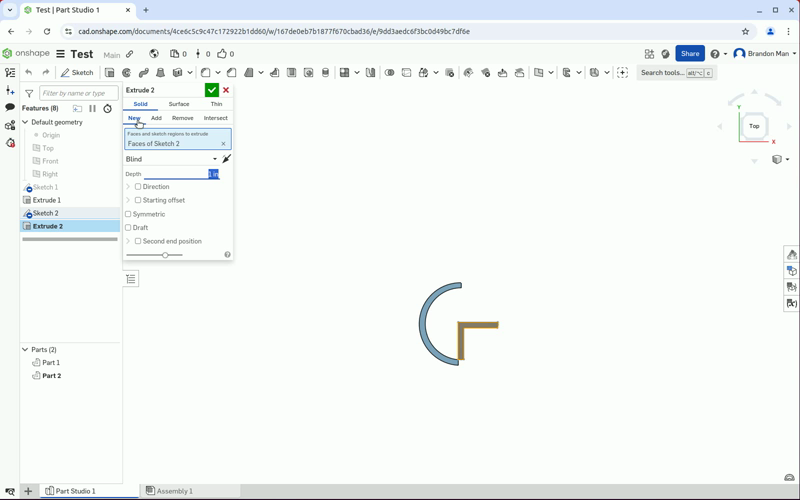
text(2.166)
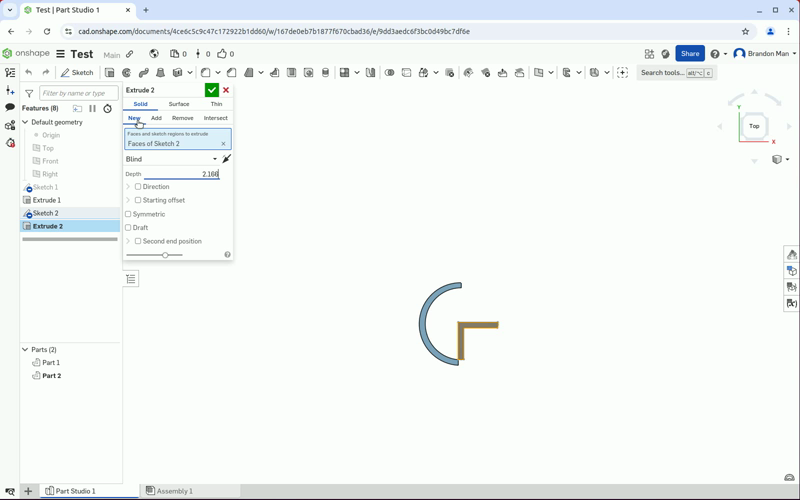
key(enter)
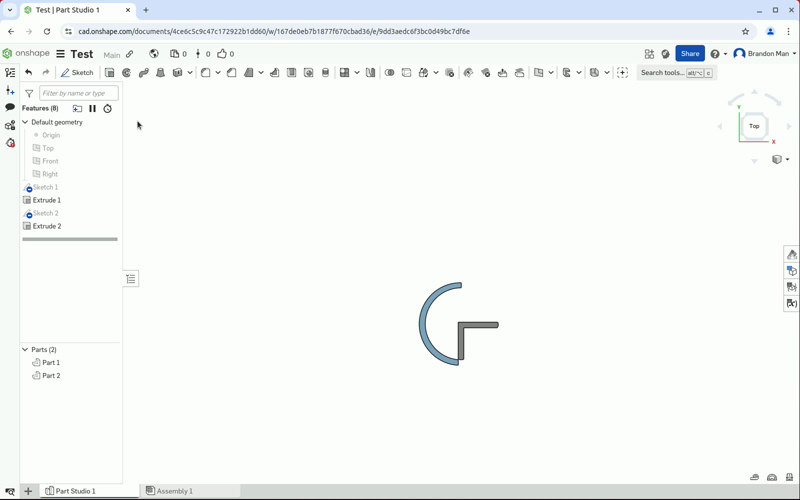
key(shift+h)
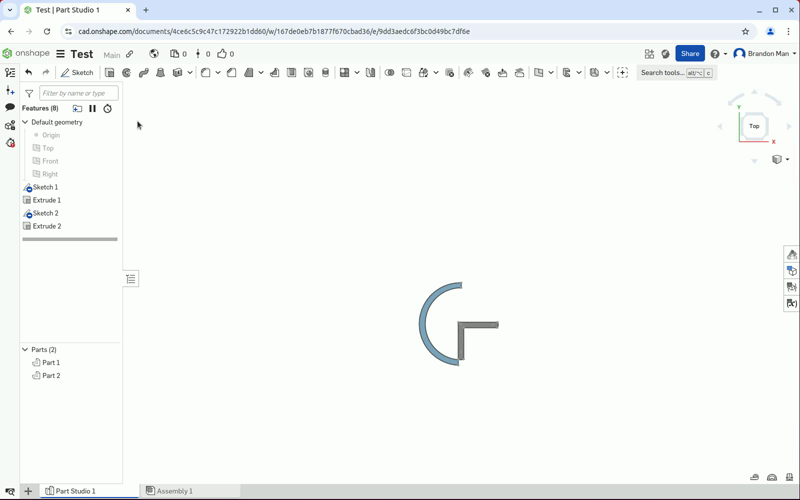
key(shift+h)
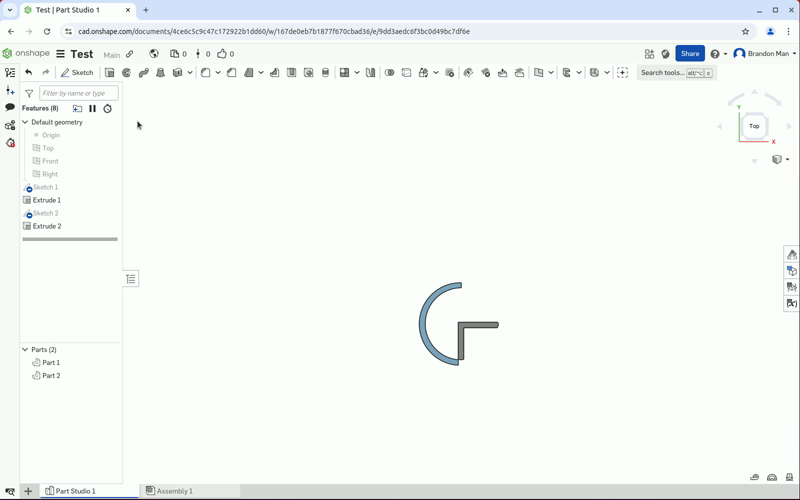
mouse_move(73, 189)
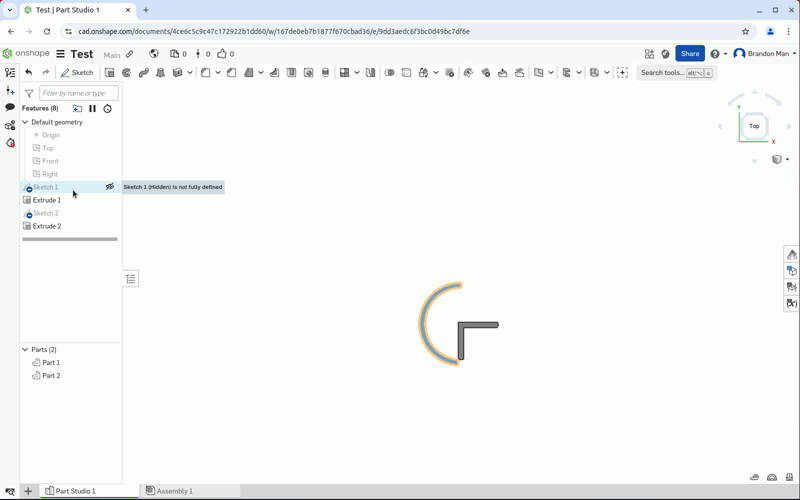
click(73, 189)
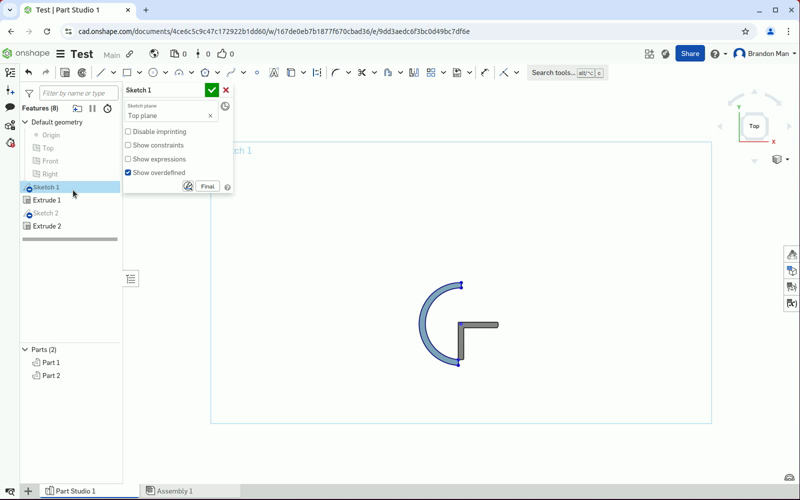
mouse_move(229, 92)
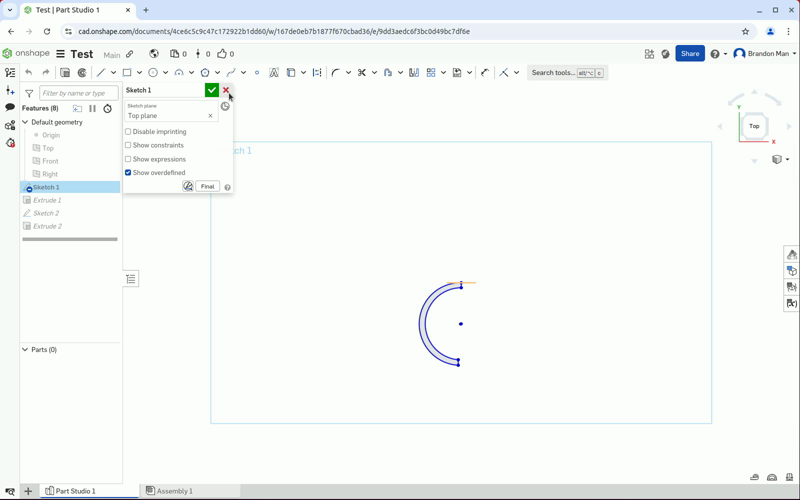
click(229, 92)
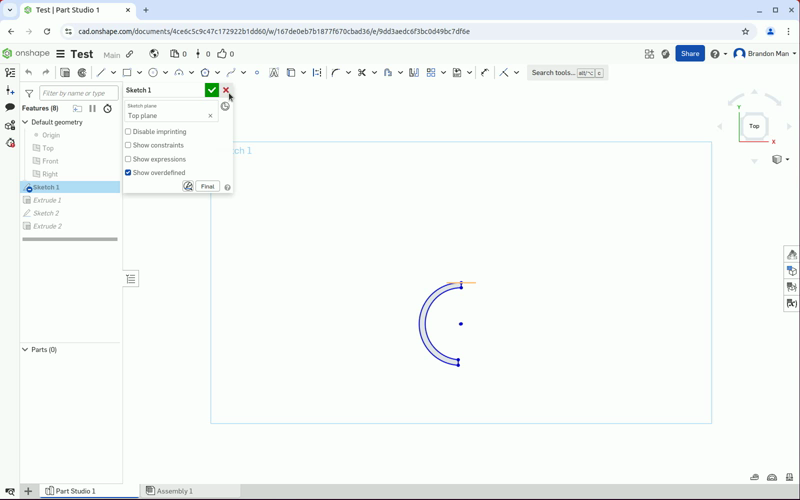
key(shift+s)
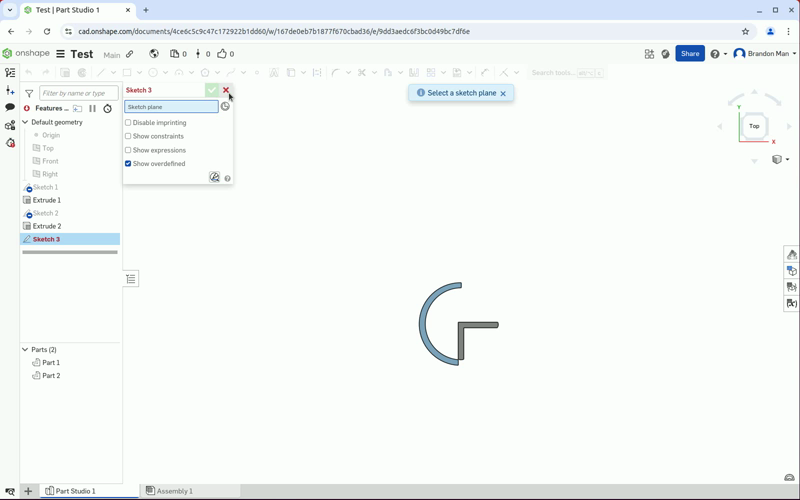
mouse_move(73, 150)
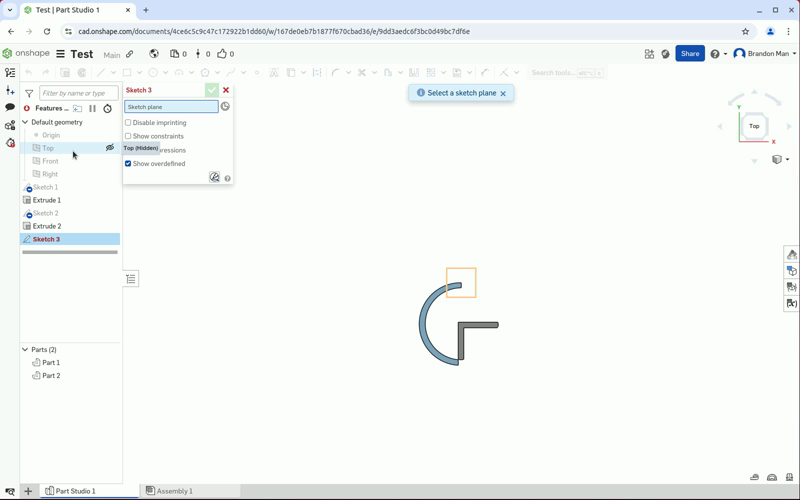
click(73, 150)
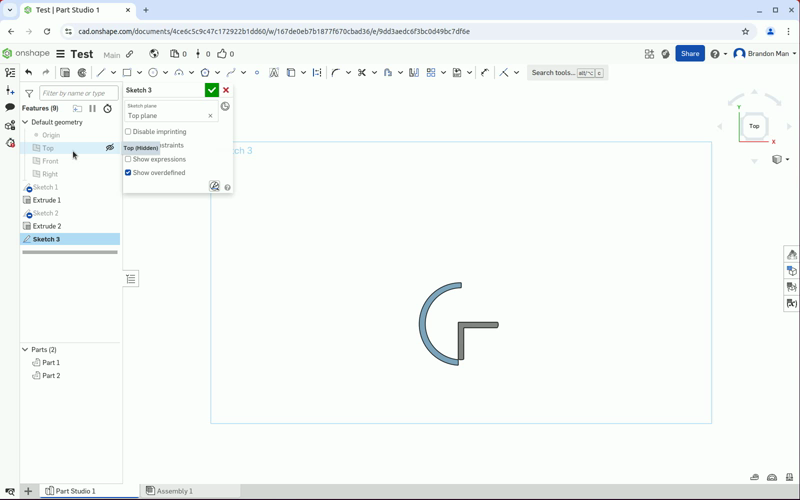
mouse_move(73, 352)
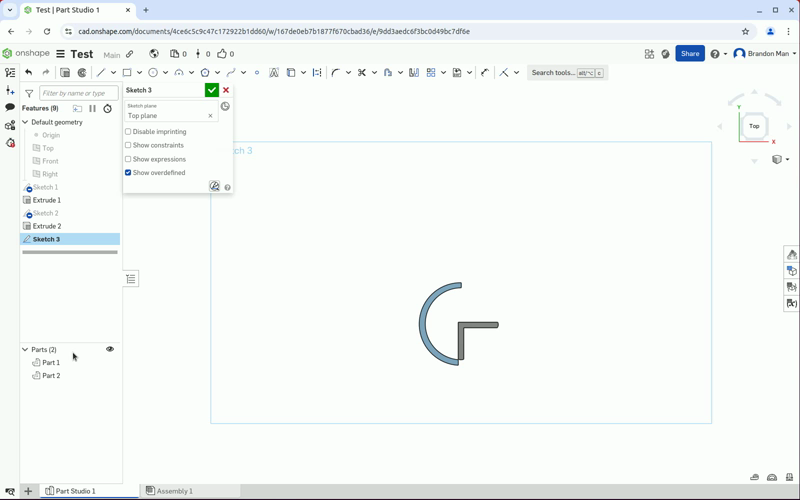
key(y)
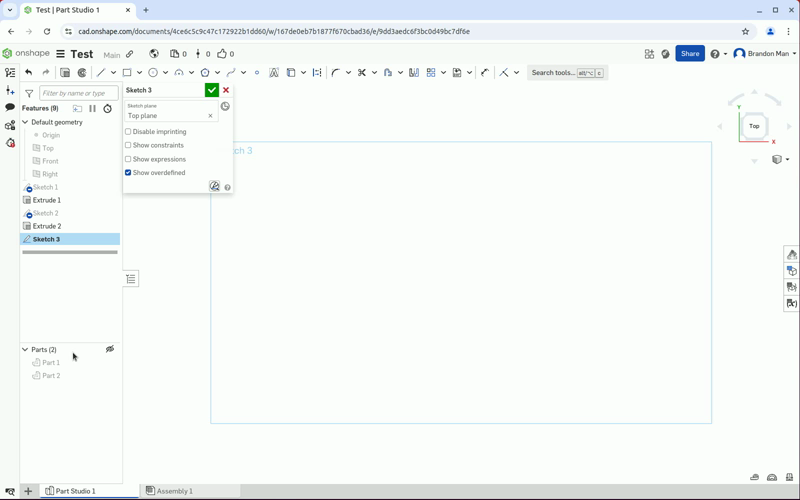
key(a)
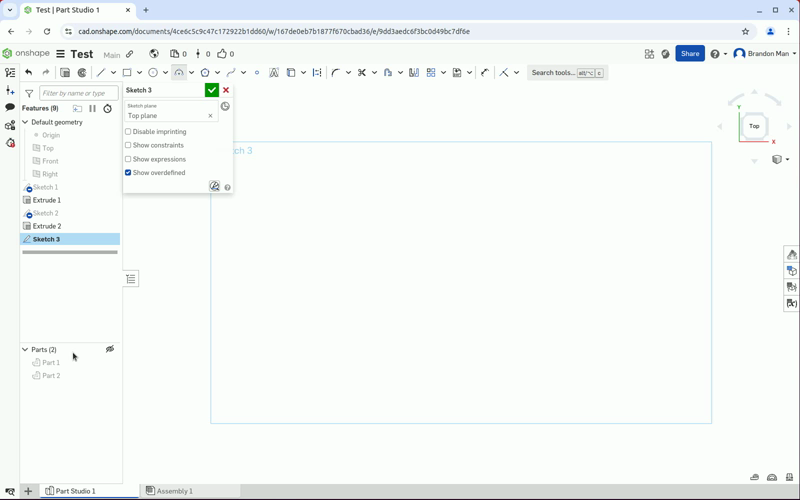
key_down(shift)
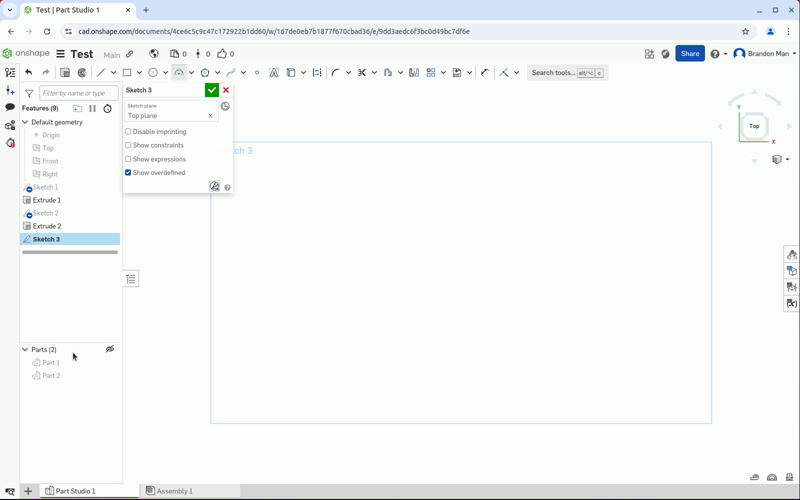
mouse_move(463, 365)
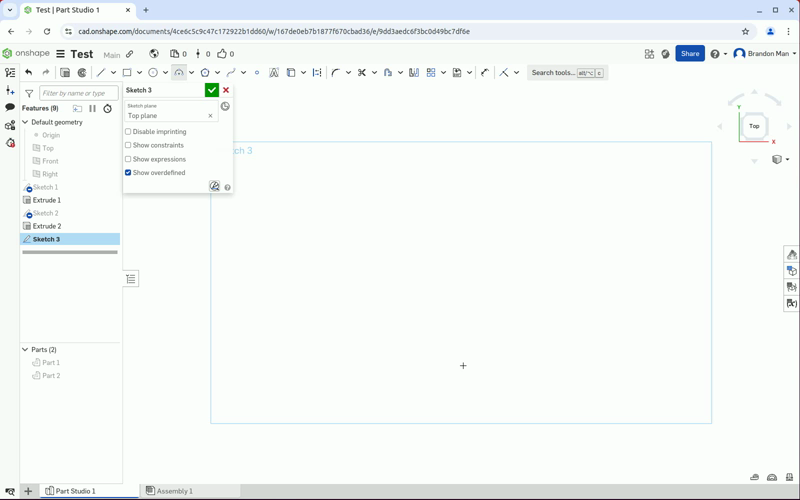
click(463, 365)
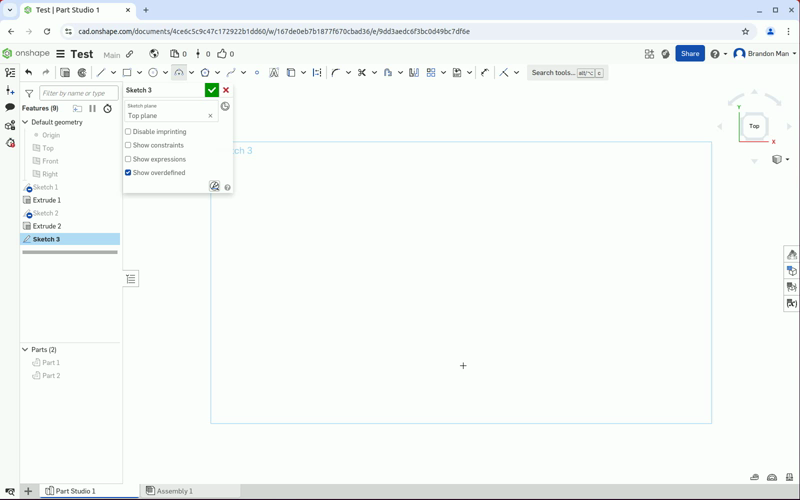
key_up(shift)
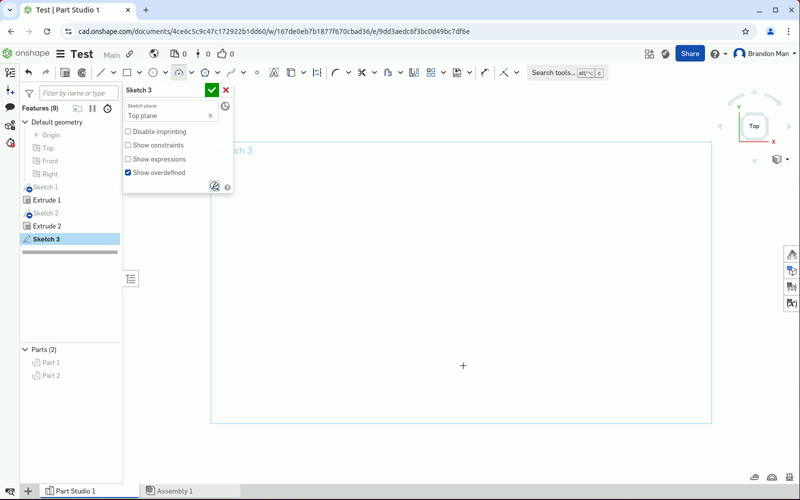
key_down(shift)
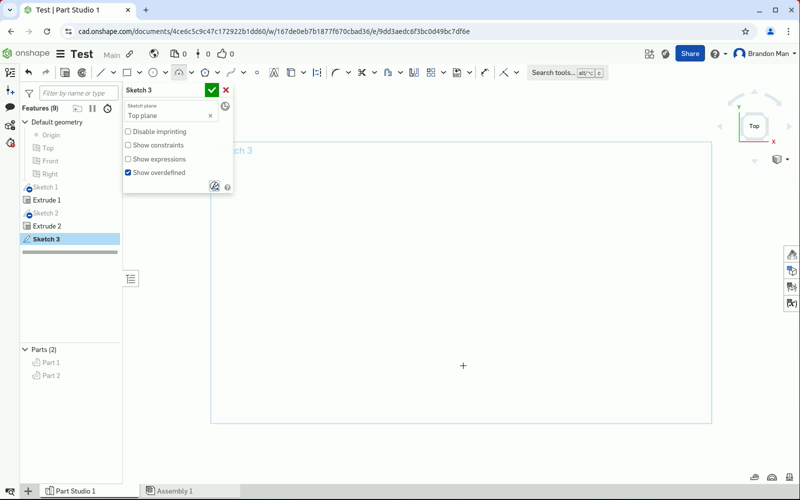
mouse_move(502, 323)
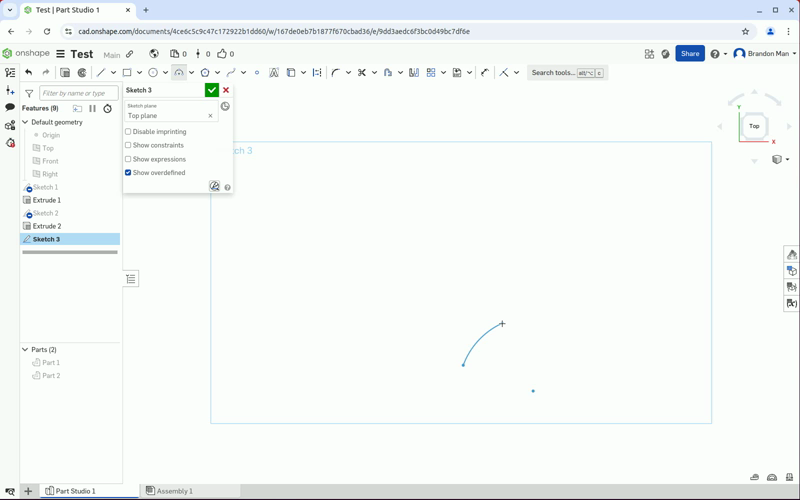
click(502, 323)
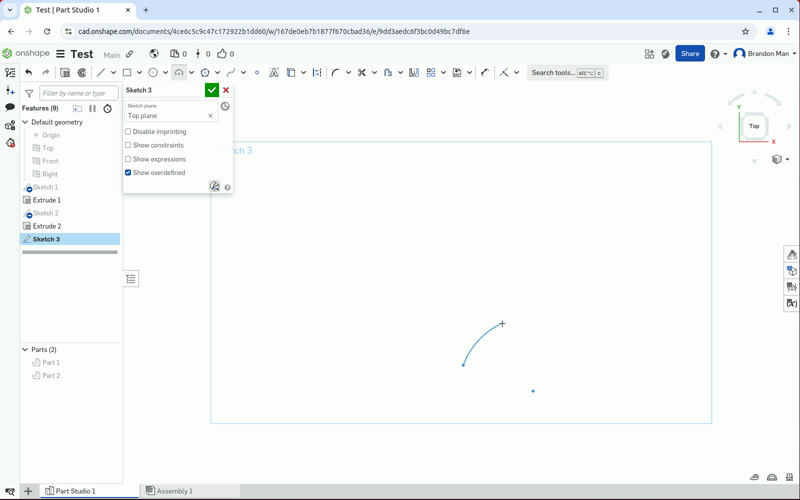
mouse_move(491, 351)
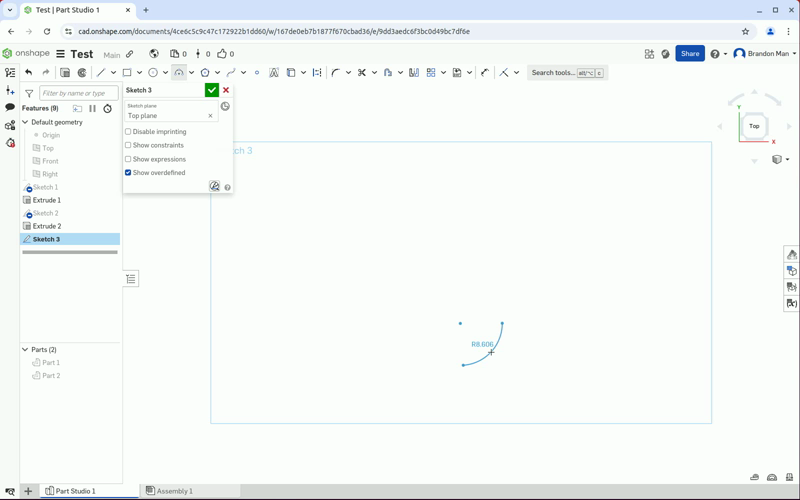
click(491, 351)
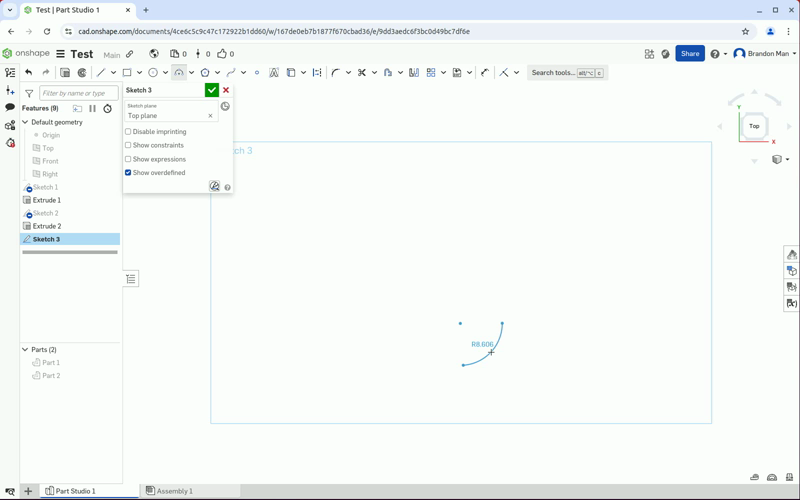
key_up(shift)
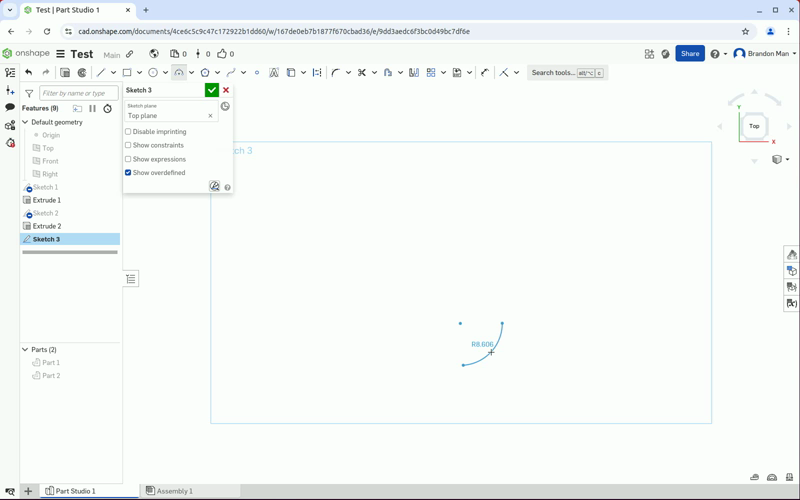
key(esc)
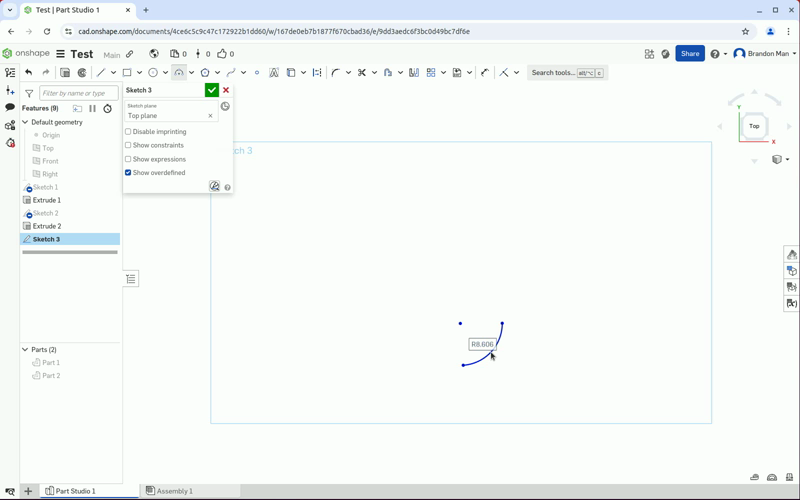
key(l)
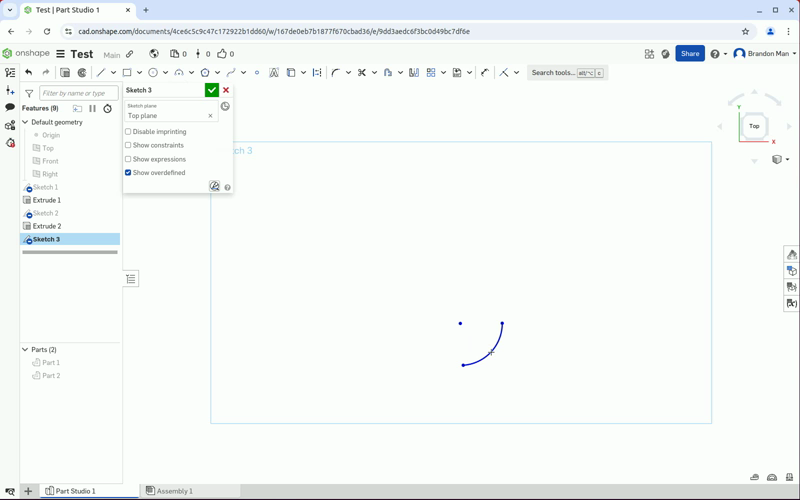
mouse_move(502, 323)
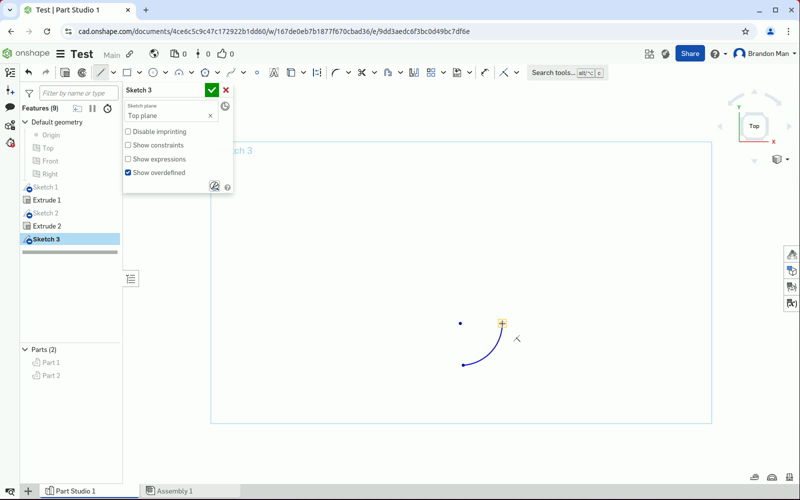
click(502, 323)
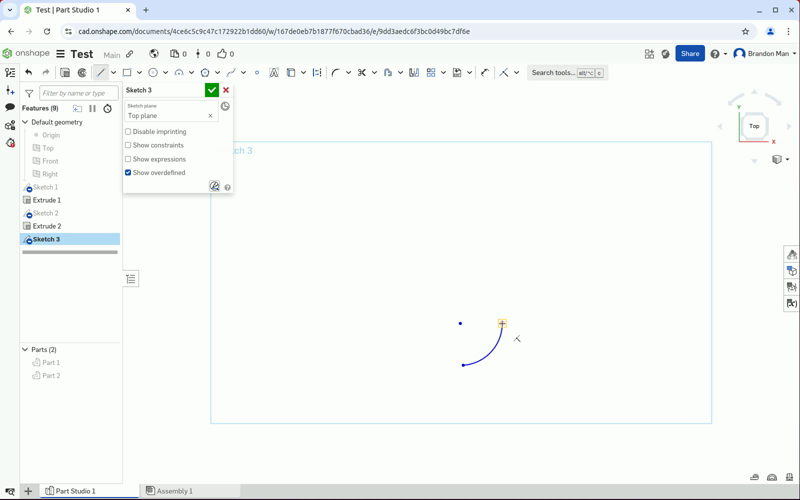
key_down(shift)
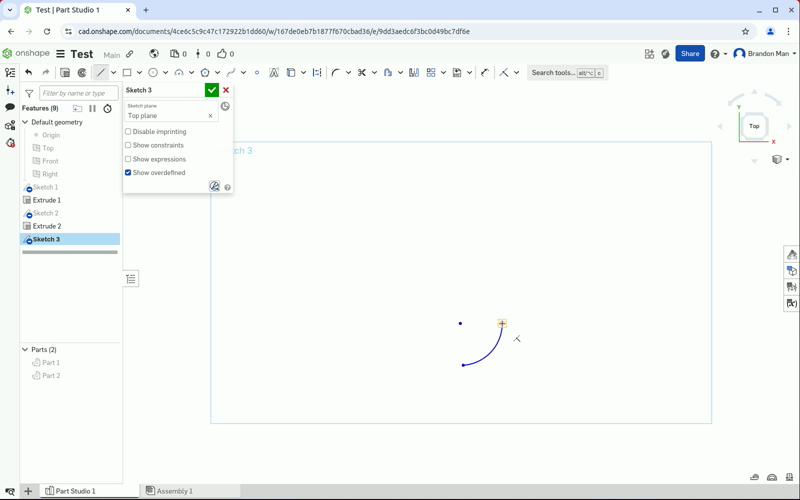
mouse_move(532, 323)
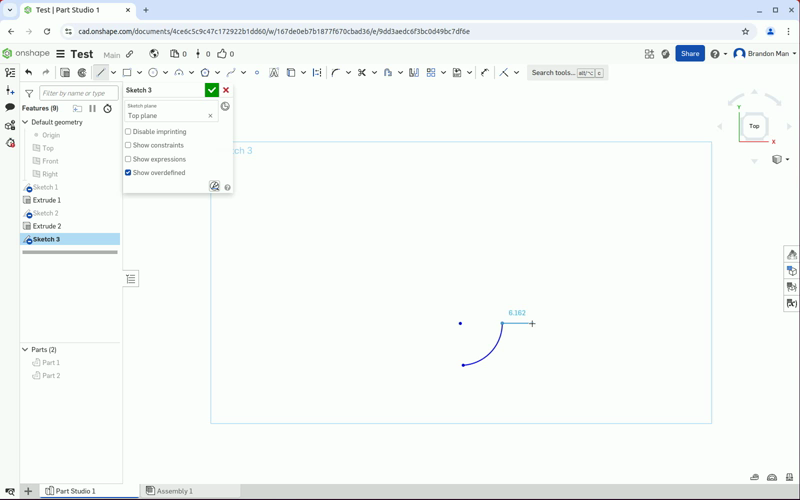
mouse_move(497, 323)
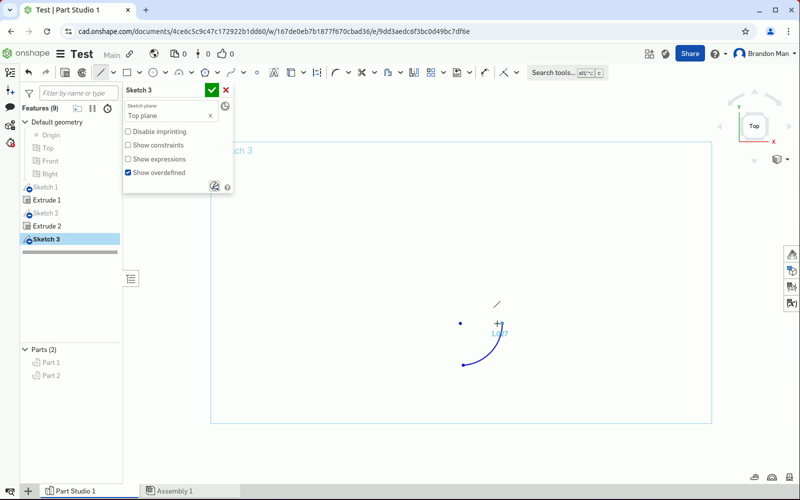
scroll(6)
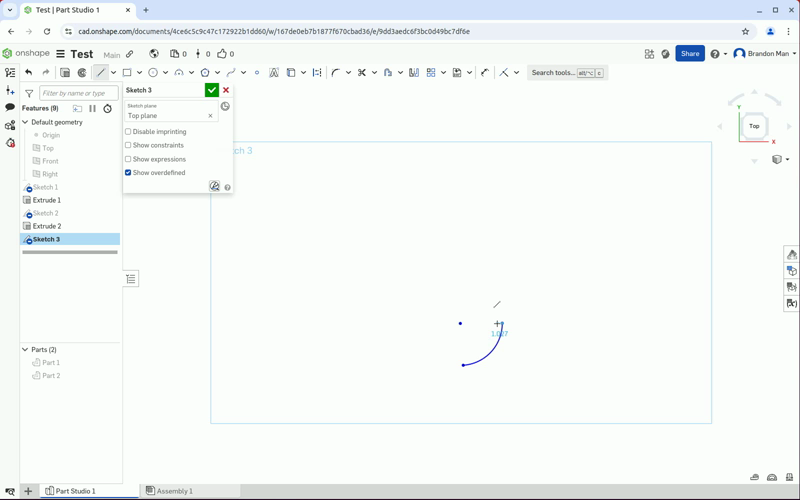
scroll(6)
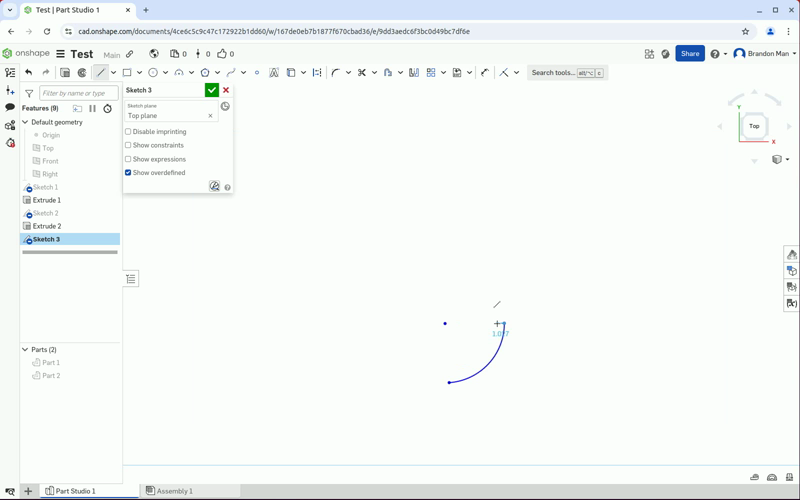
scroll(6)
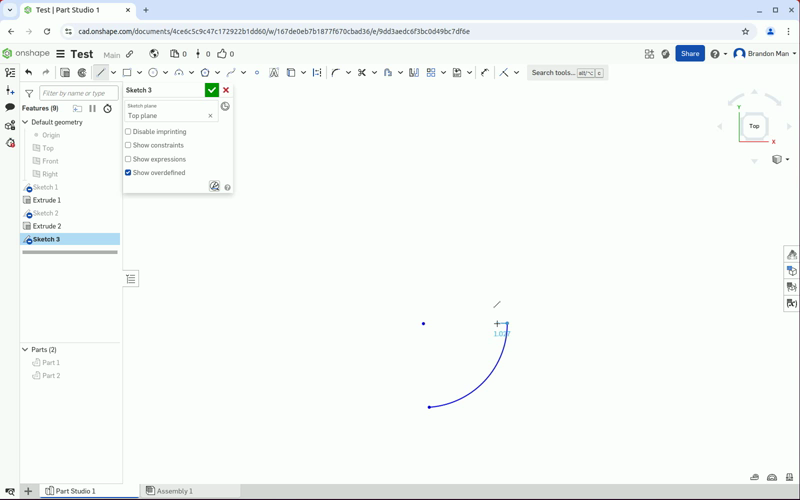
scroll(6)
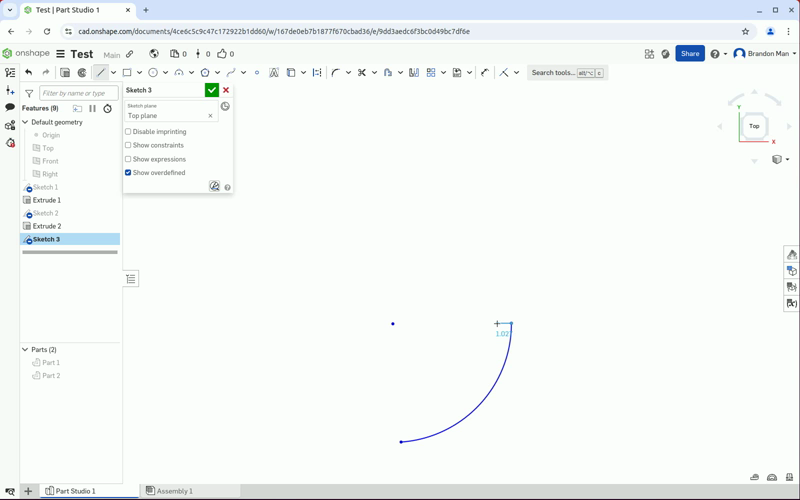
scroll(6)
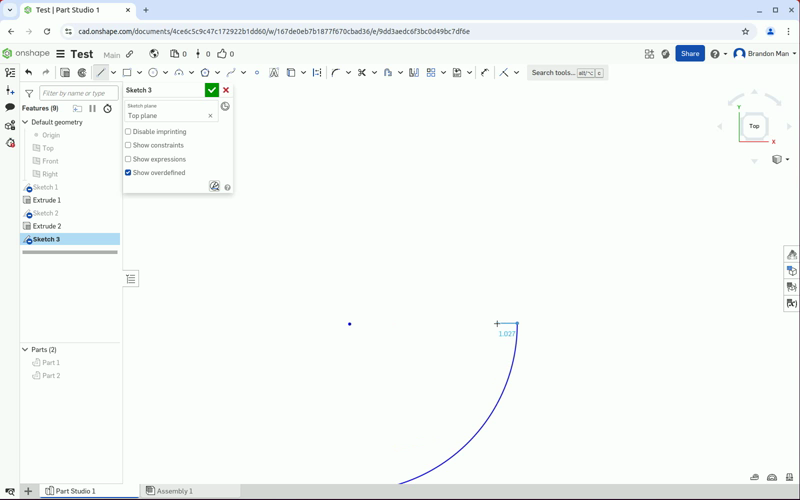
scroll(6)
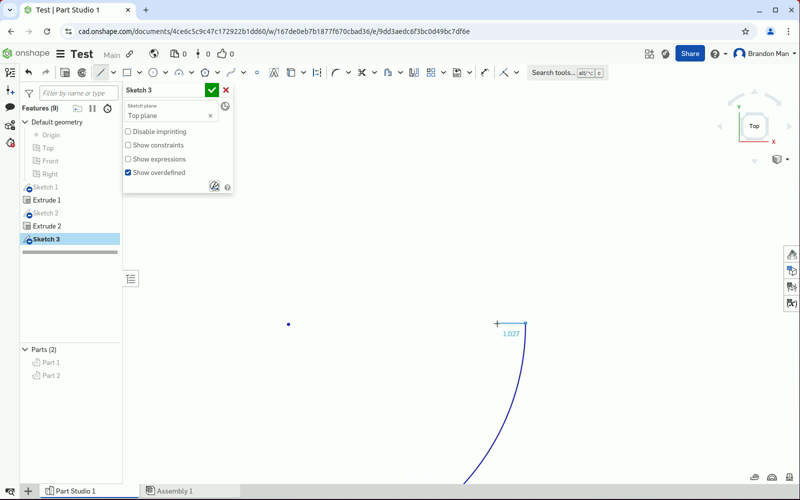
scroll(6)
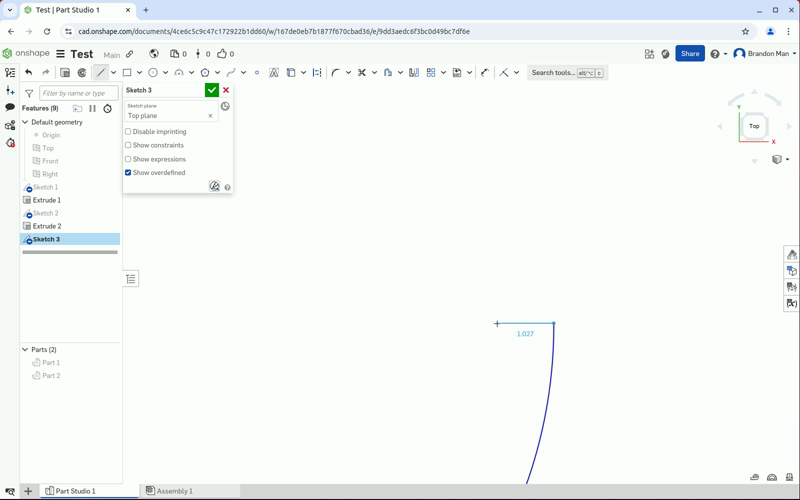
click(497, 323)
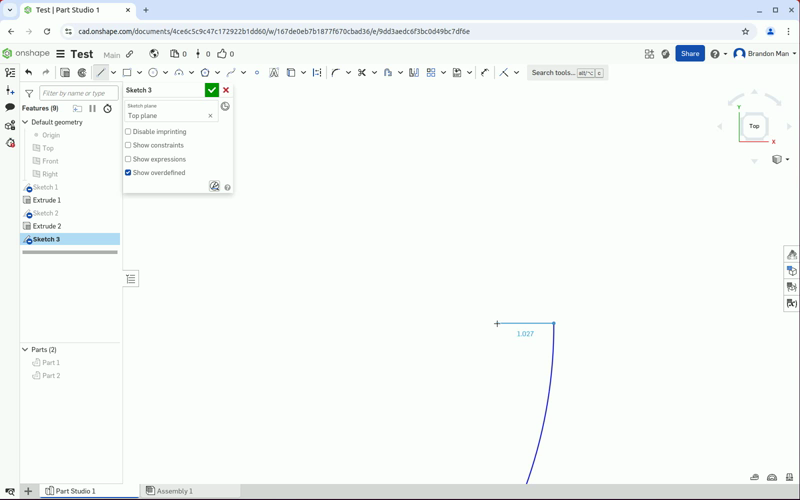
scroll(-6)
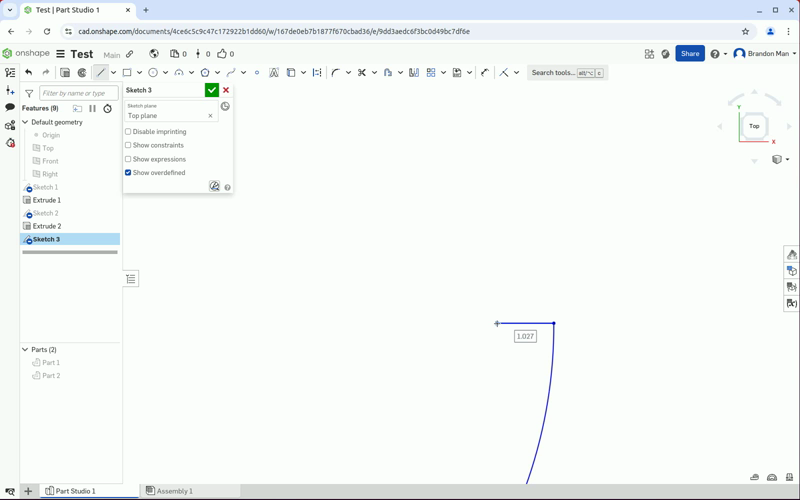
scroll(-6)
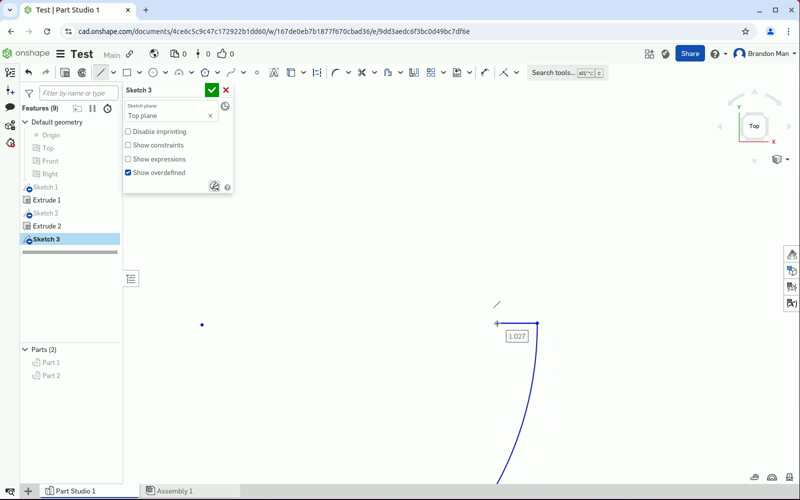
scroll(-6)
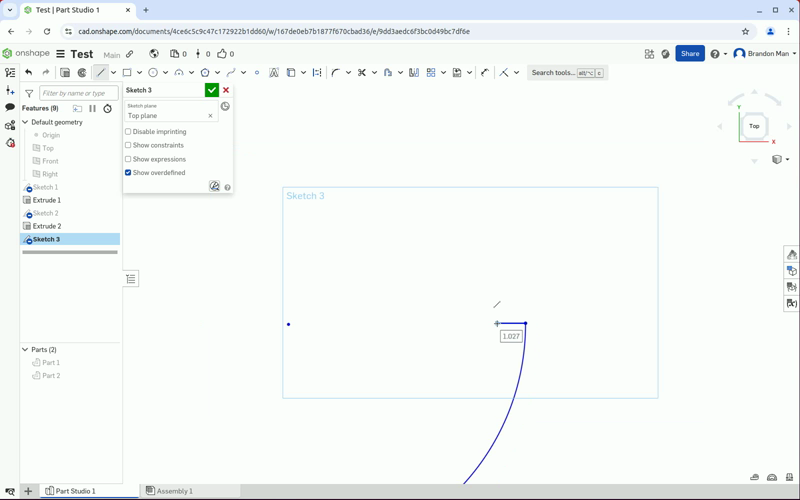
scroll(-6)
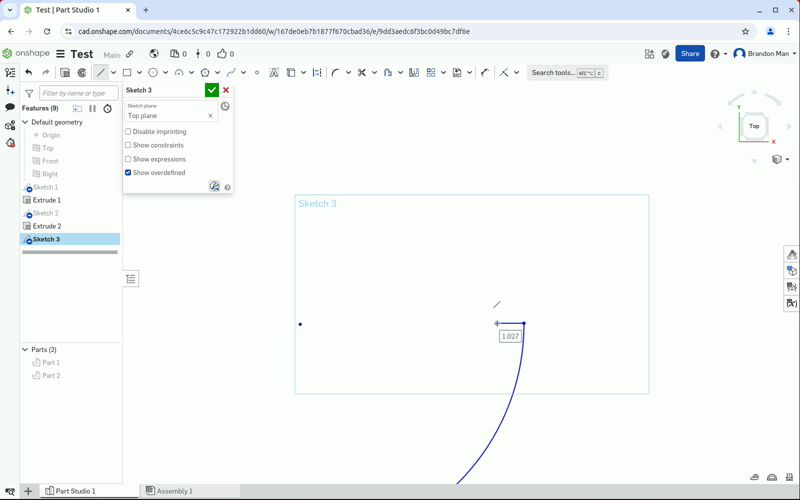
scroll(-6)
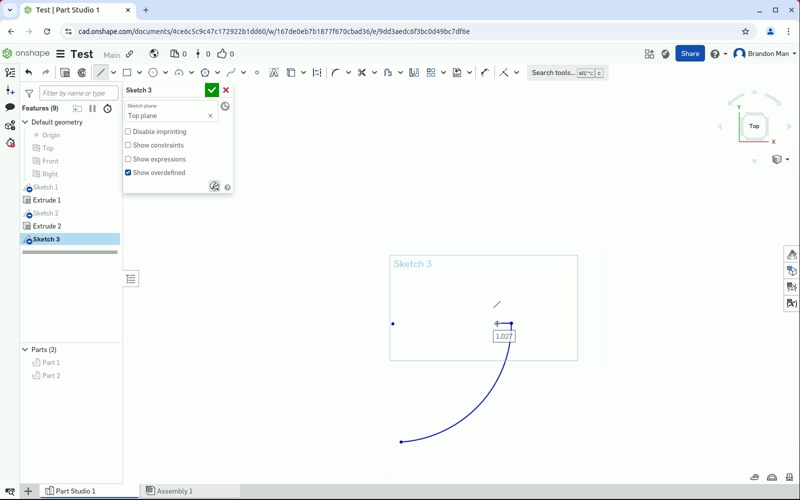
scroll(-6)
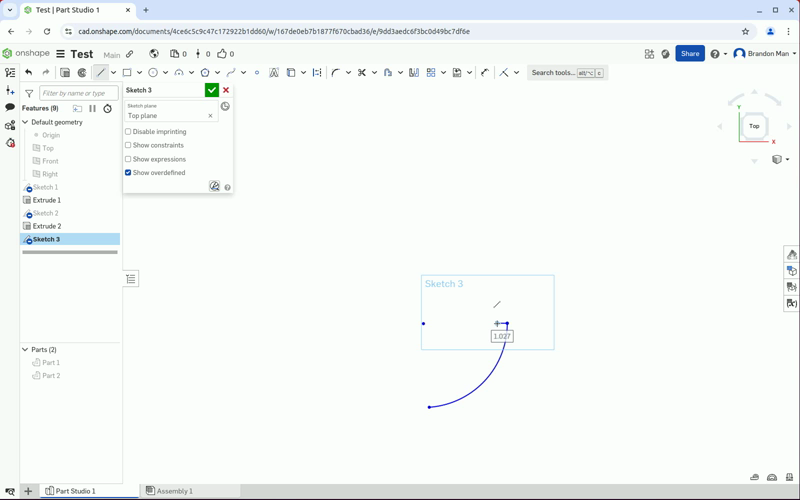
scroll(-6)
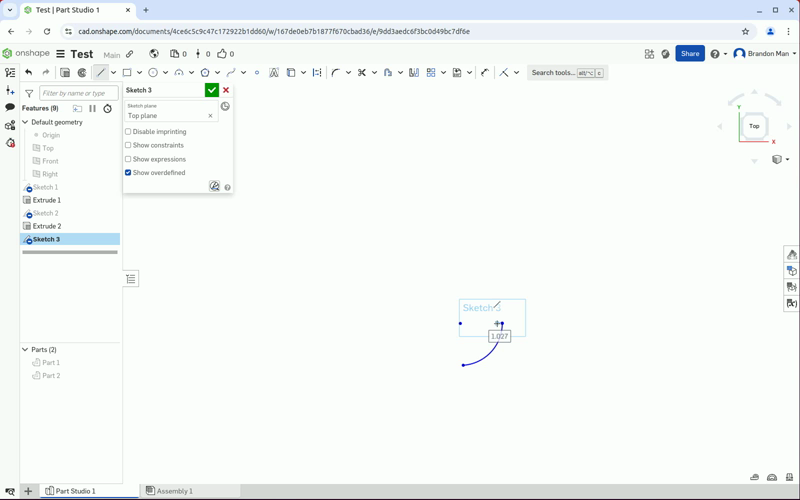
key_up(shift)
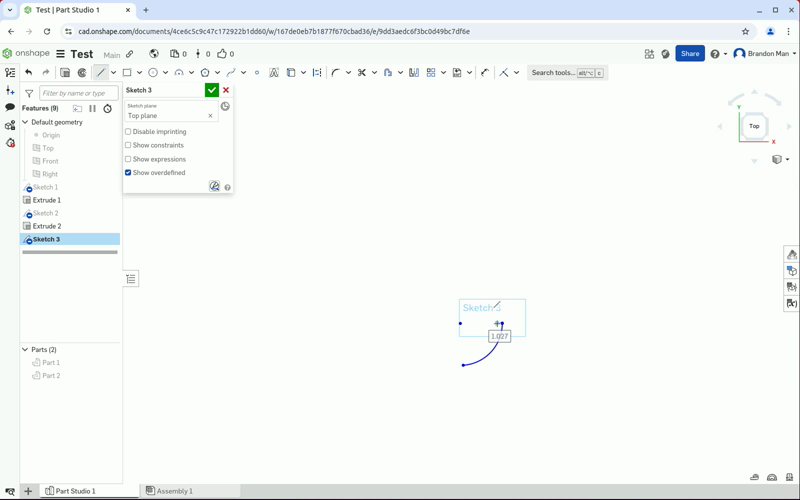
key(esc)
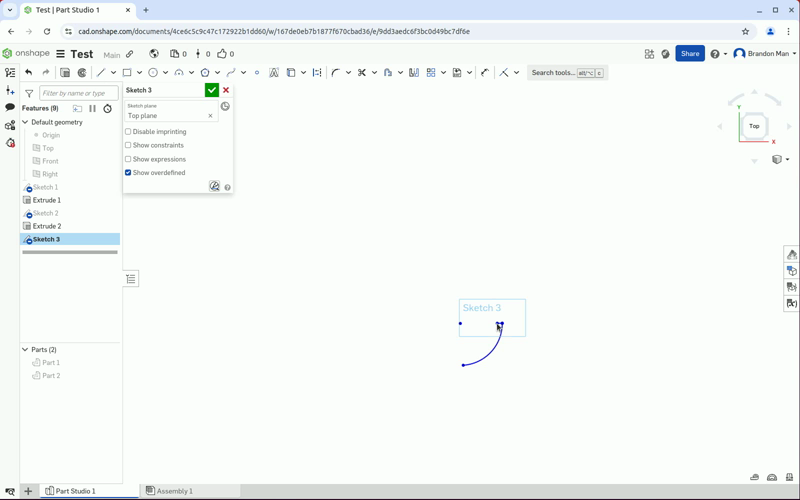
key(a)
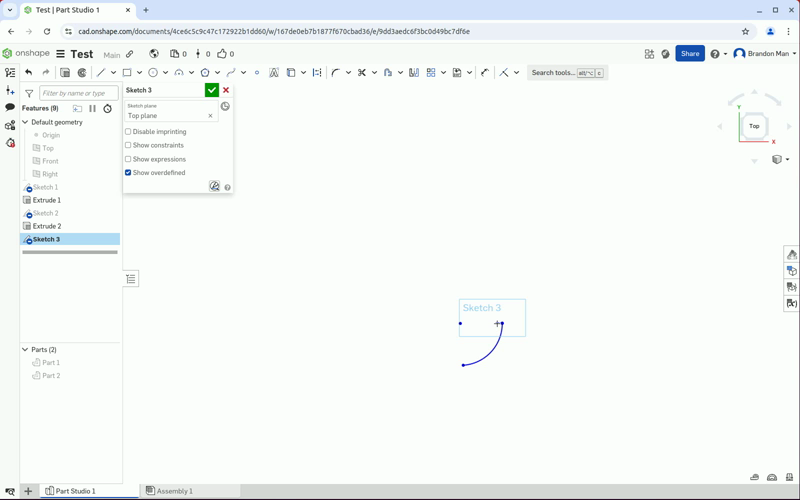
mouse_move(497, 323)
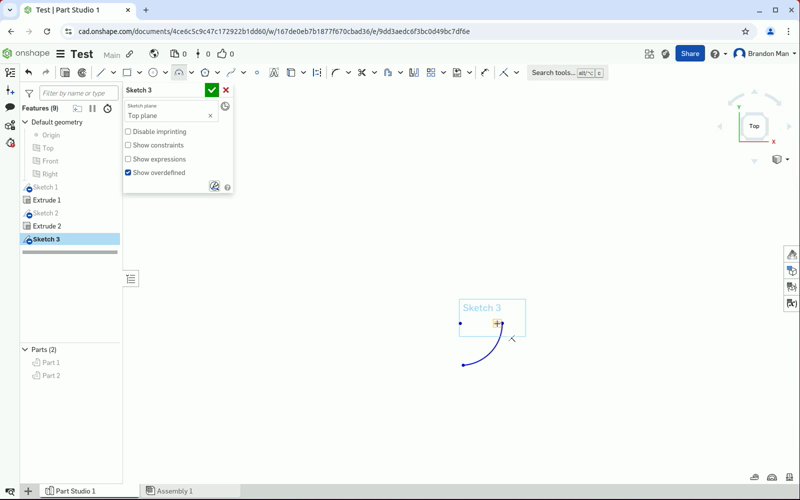
click(497, 323)
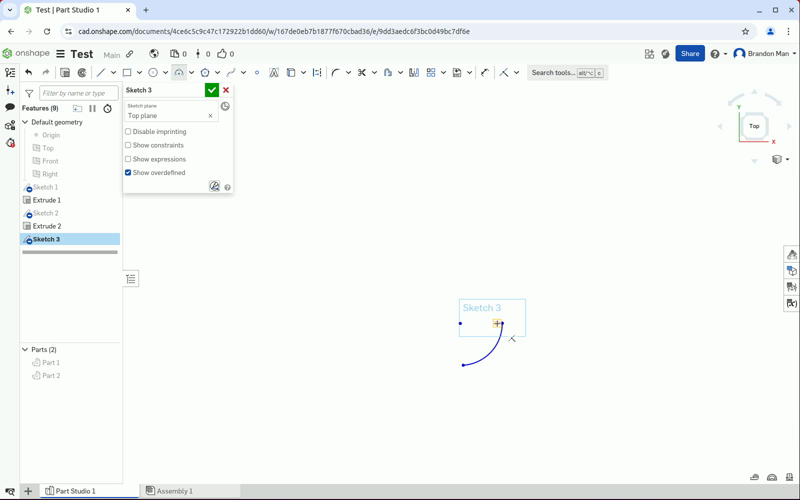
key_down(shift)
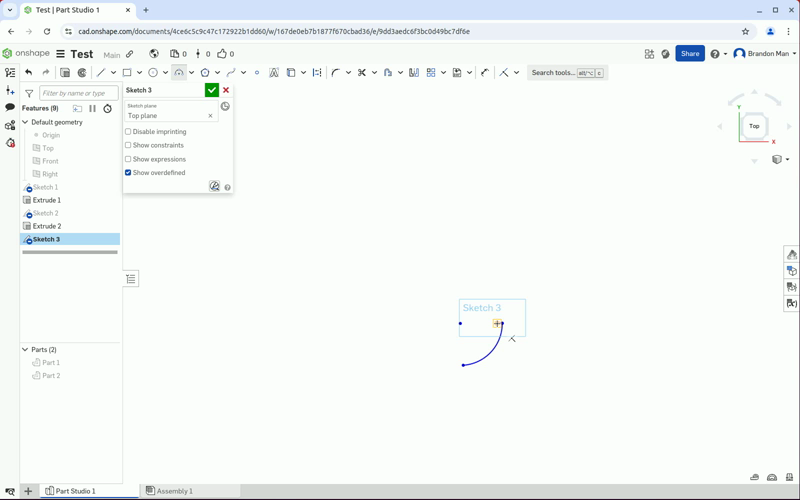
mouse_move(463, 359)
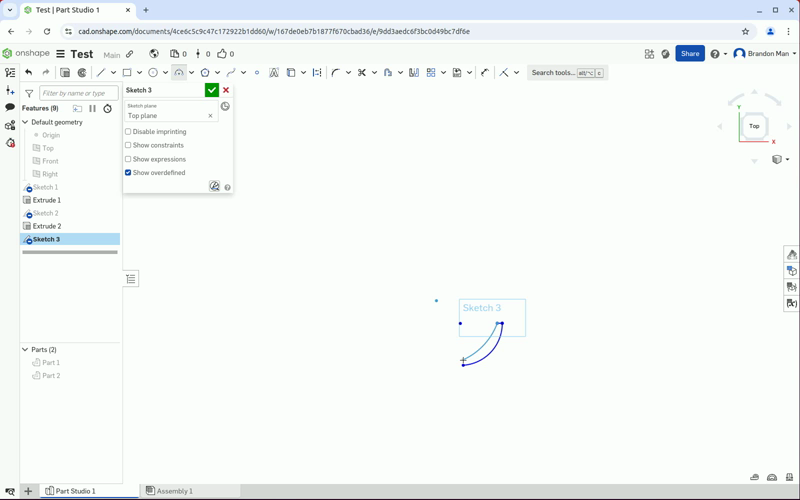
click(463, 359)
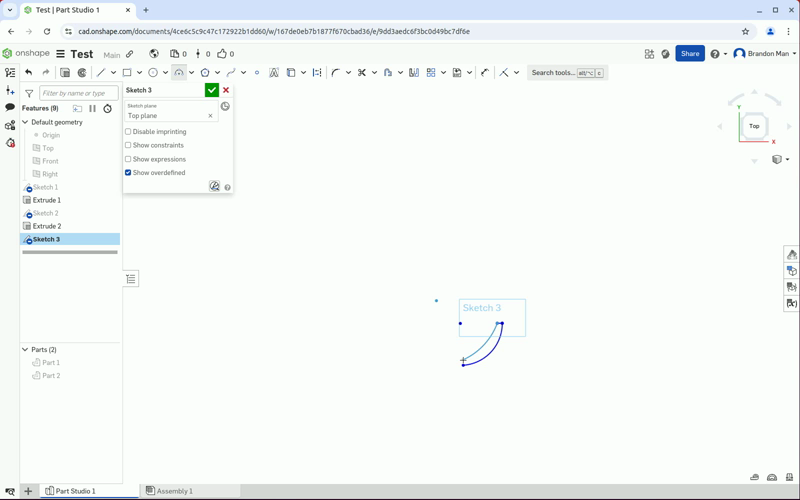
mouse_move(487, 348)
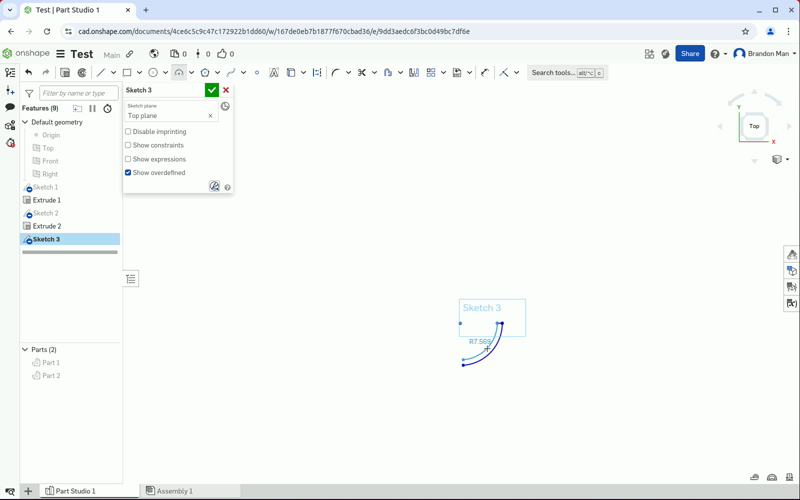
click(487, 348)
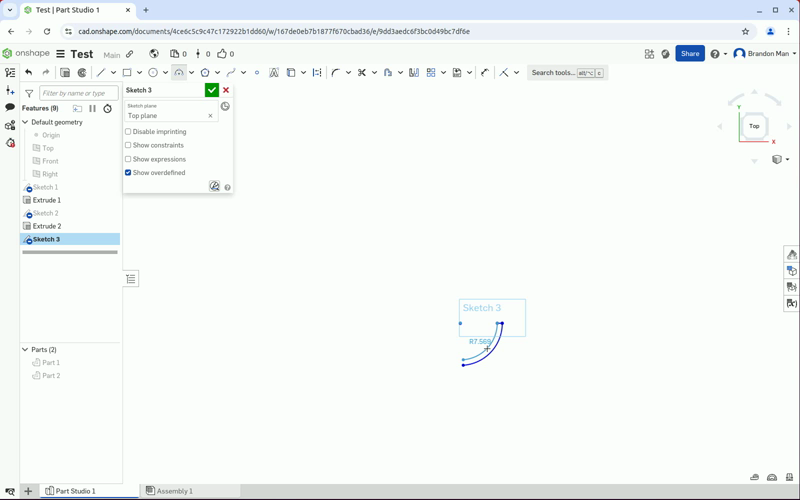
key_up(shift)
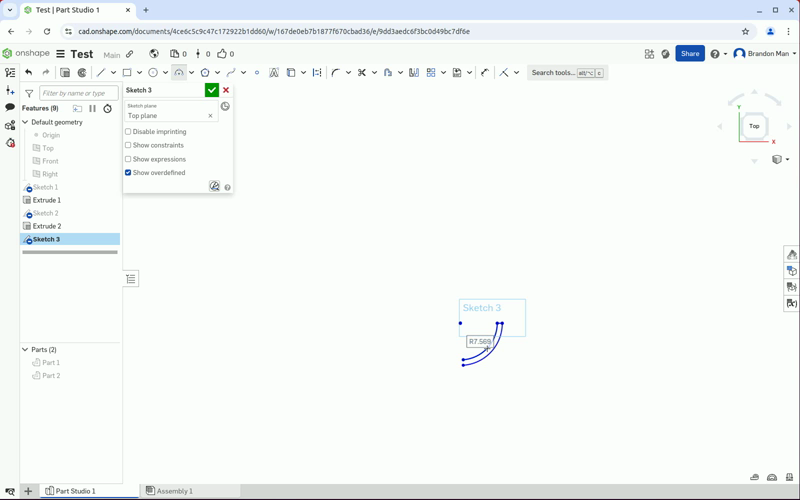
key(esc)
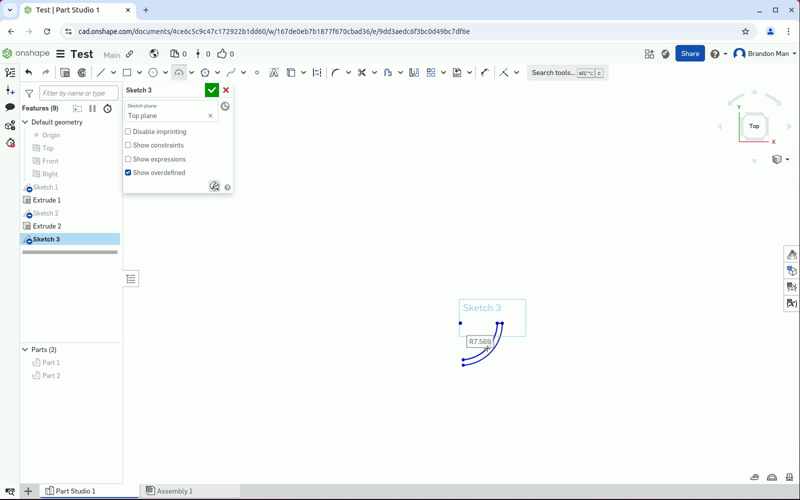
key(l)
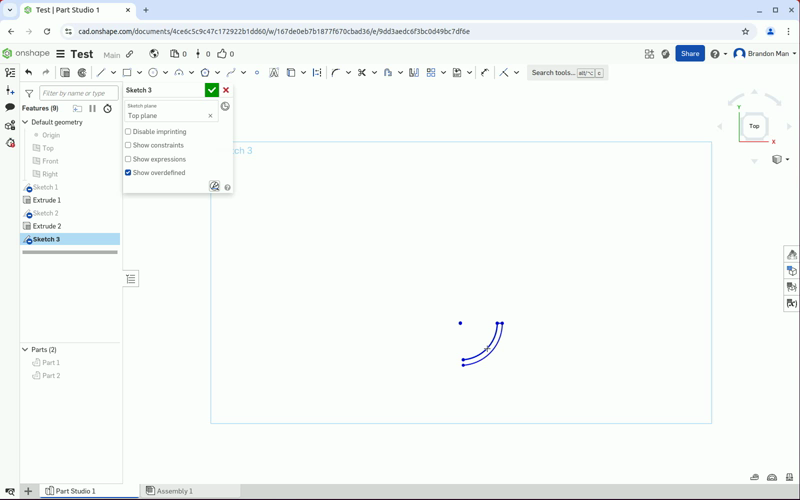
mouse_move(463, 359)
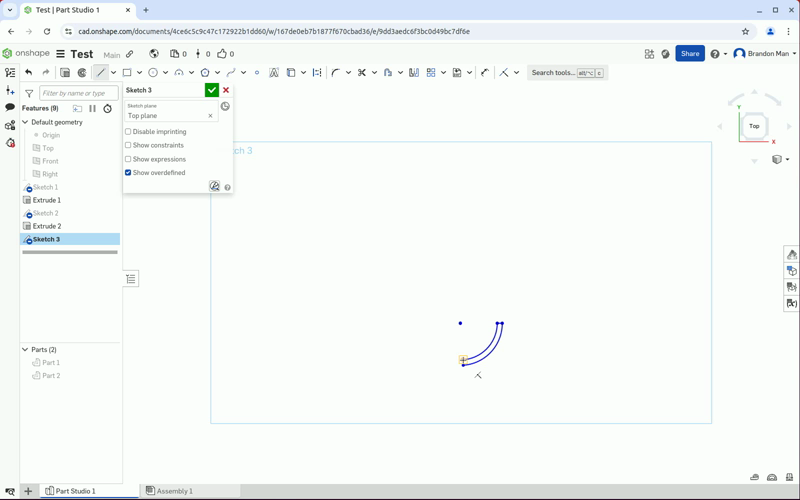
click(463, 359)
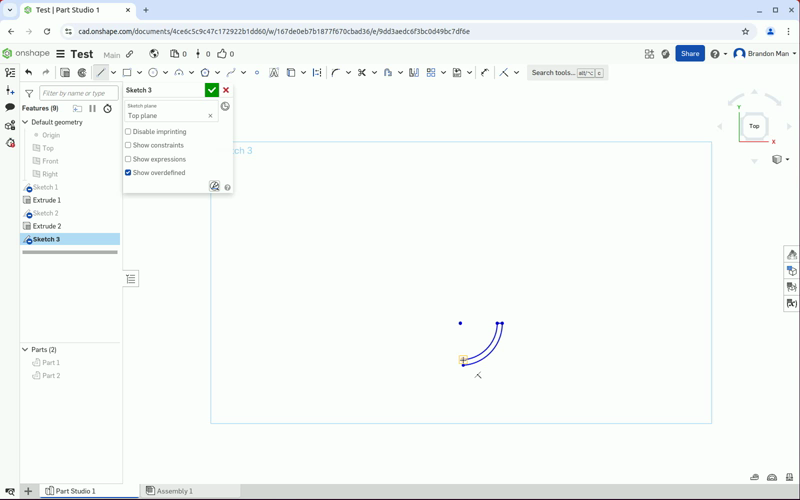
mouse_move(493, 359)
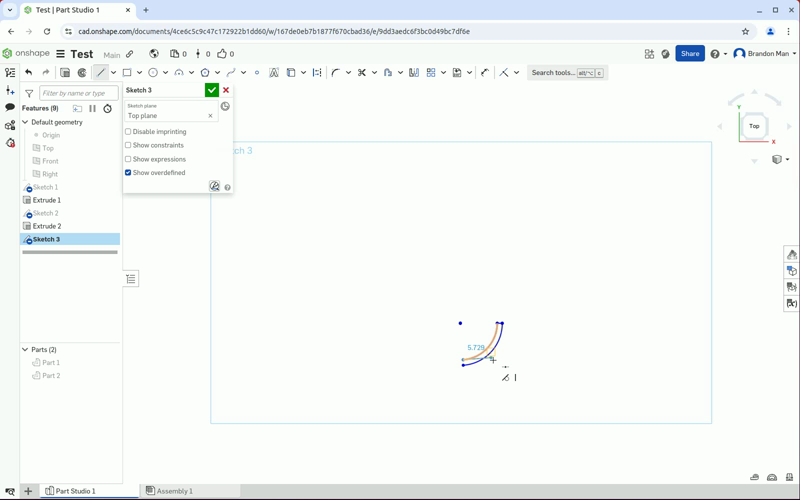
key_down(shift)
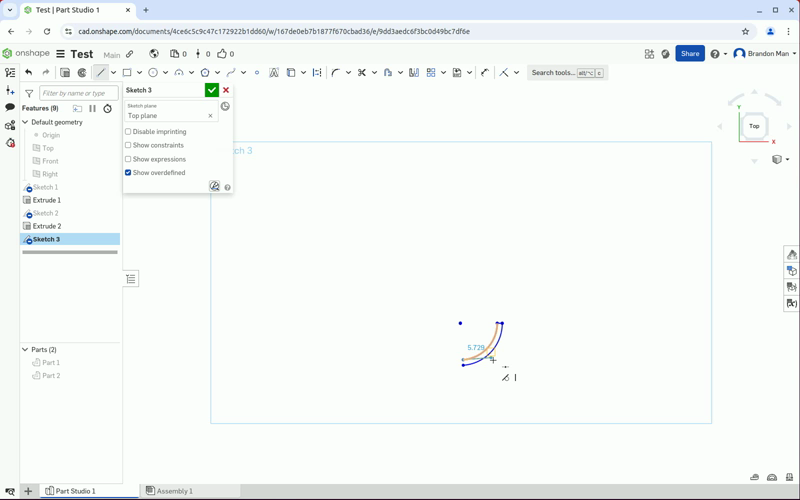
mouse_move(463, 365)
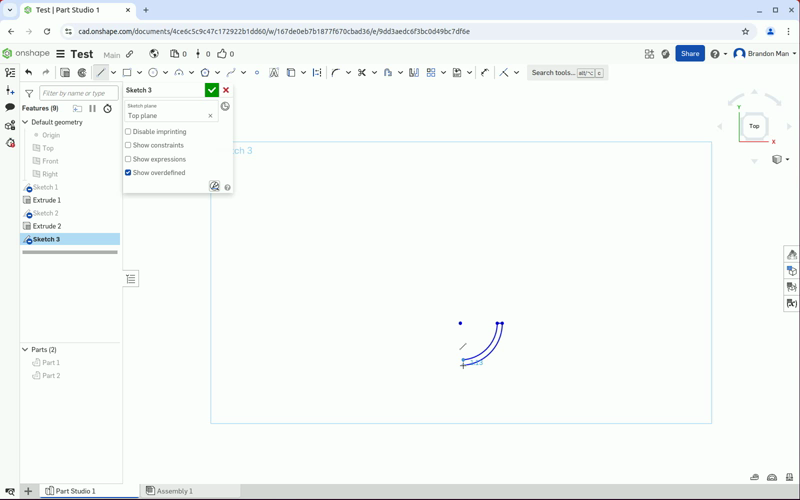
scroll(6)
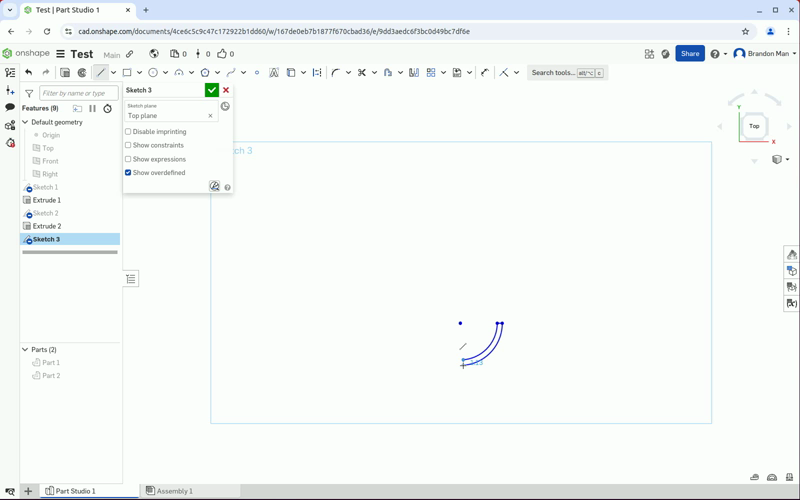
scroll(6)
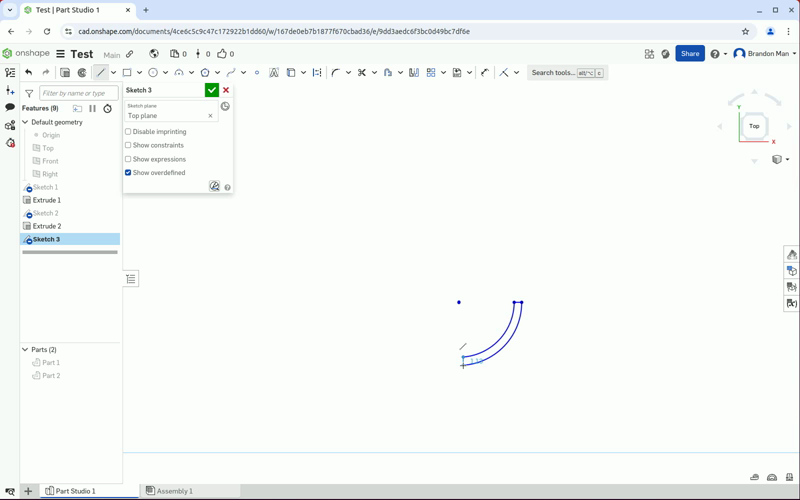
scroll(6)
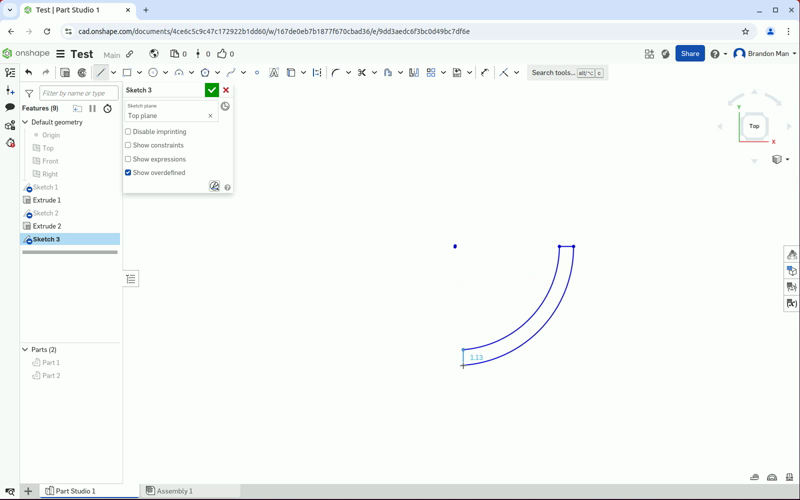
scroll(6)
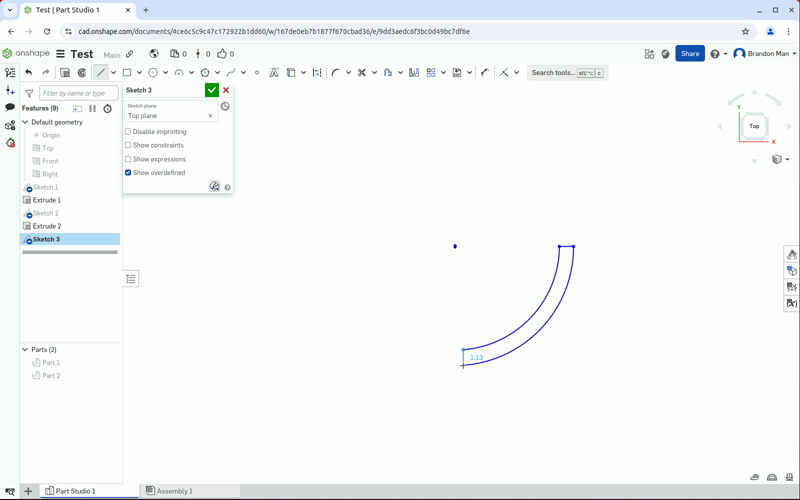
scroll(6)
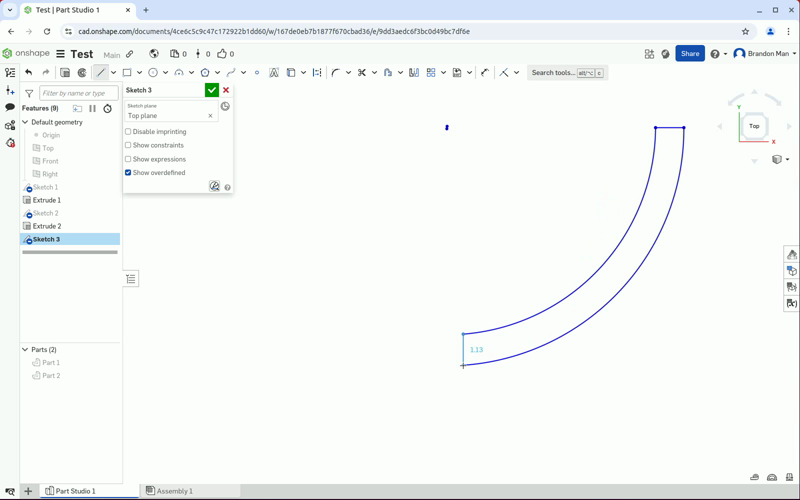
scroll(6)
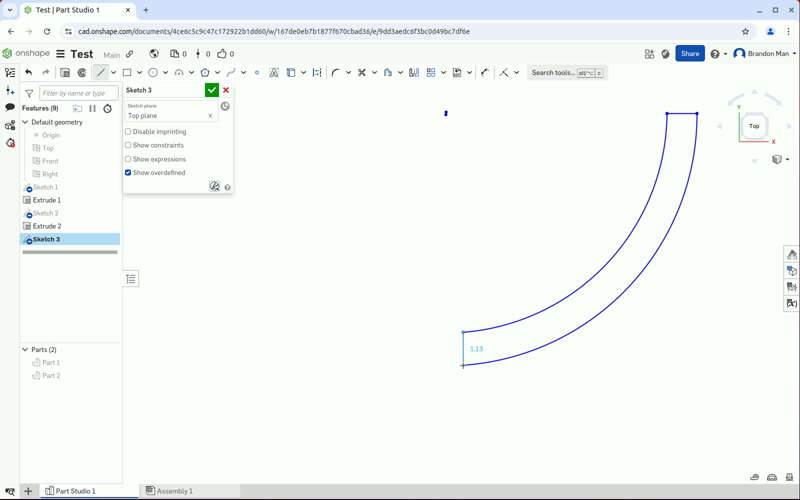
scroll(6)
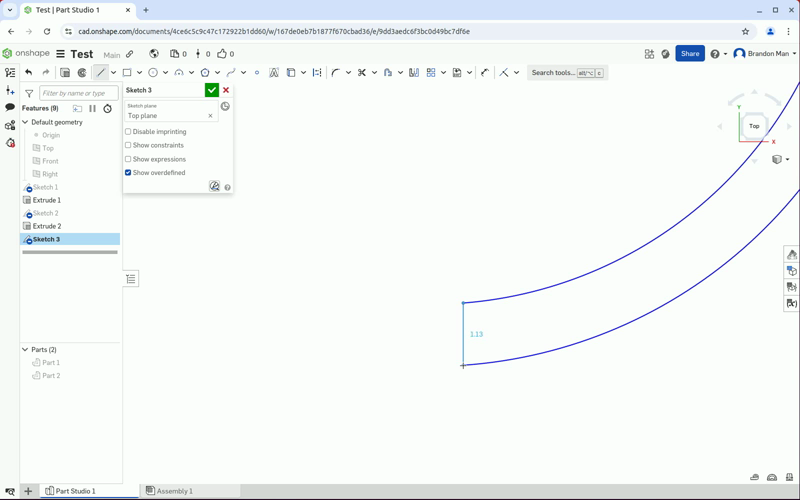
key_up(shift)
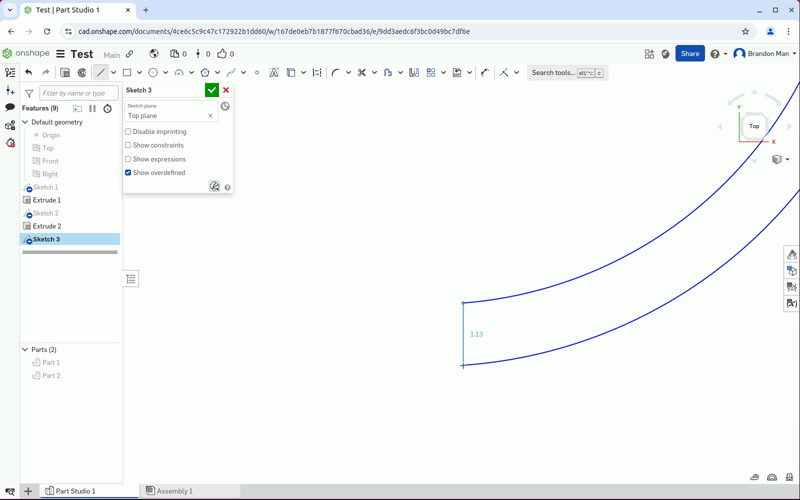
click(463, 365)
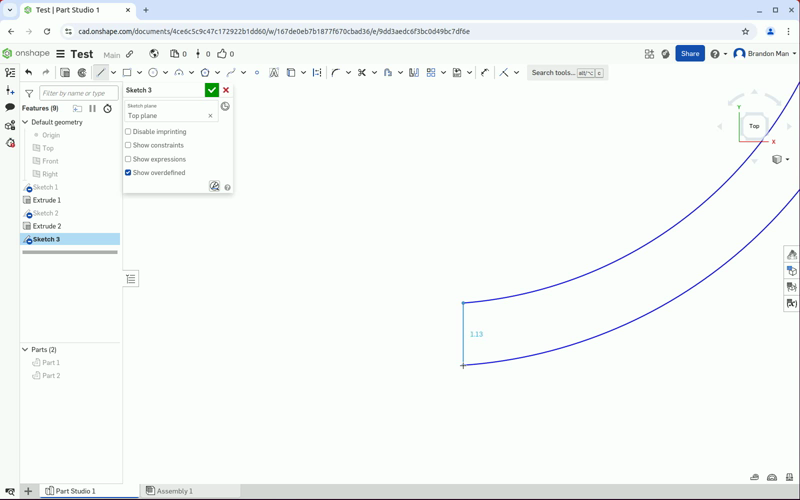
scroll(-6)
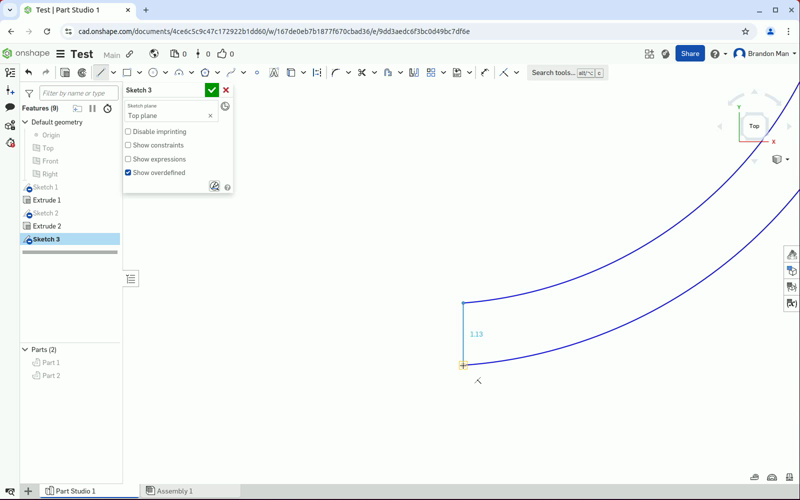
scroll(-6)
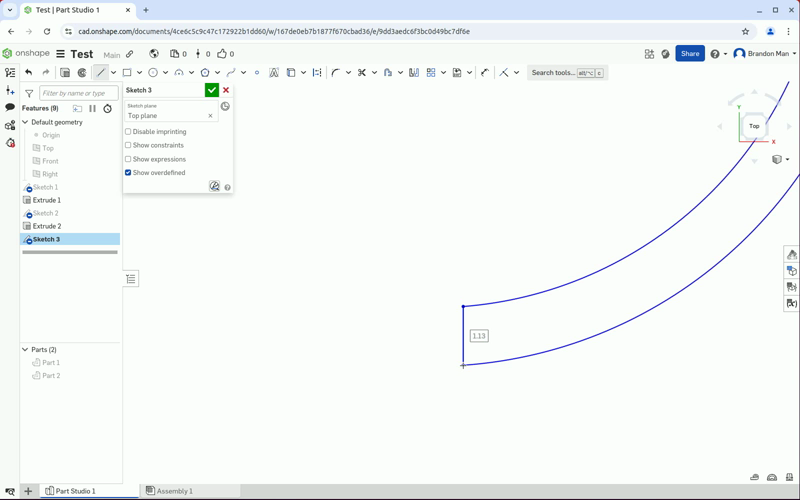
scroll(-6)
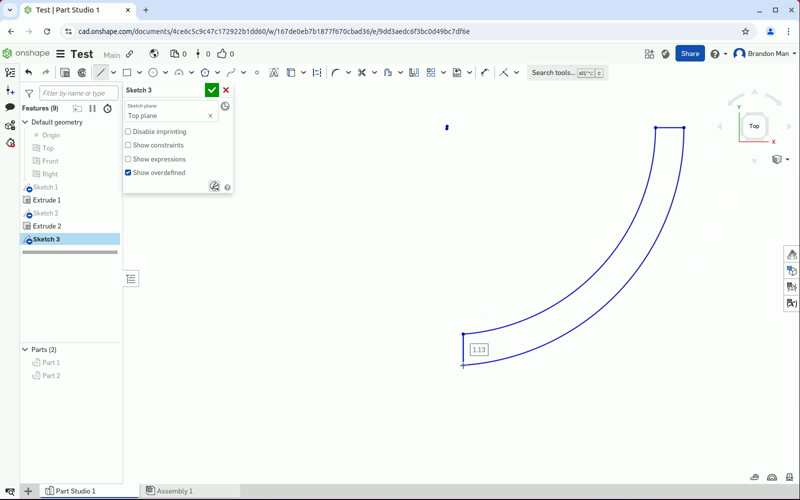
scroll(-6)
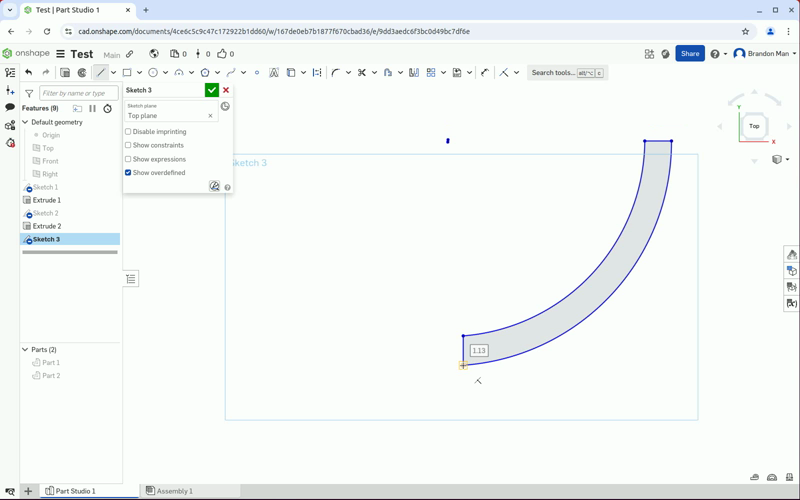
scroll(-6)
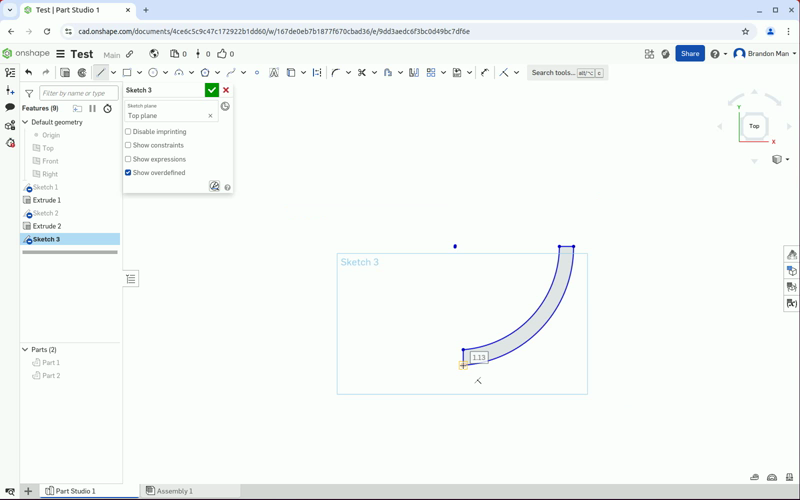
scroll(-6)
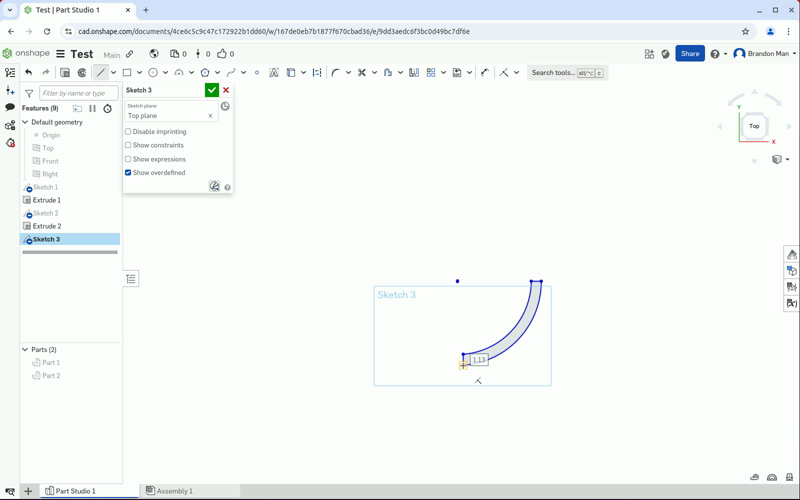
scroll(-6)
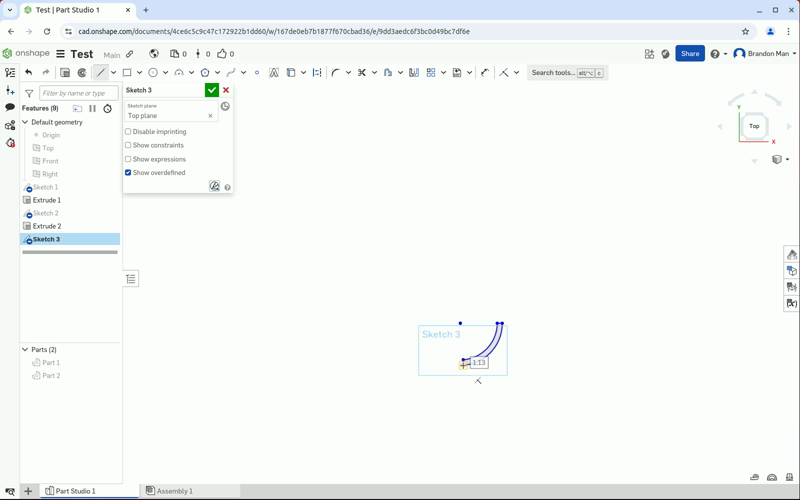
key(esc)
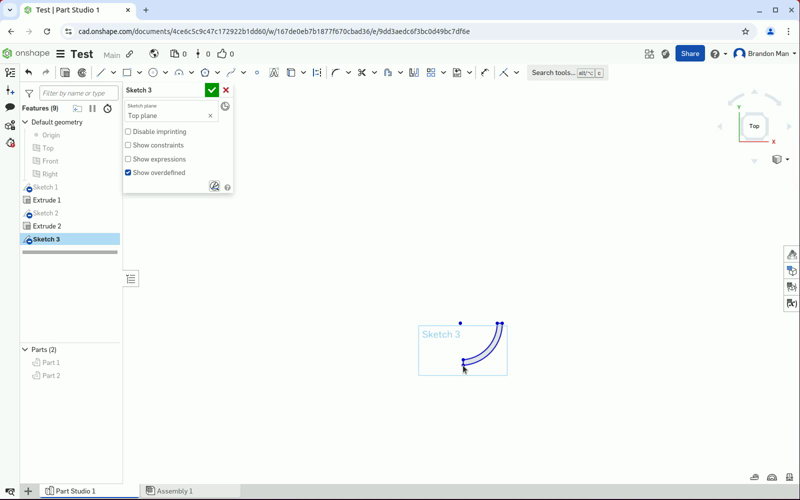
mouse_move(486, 351)
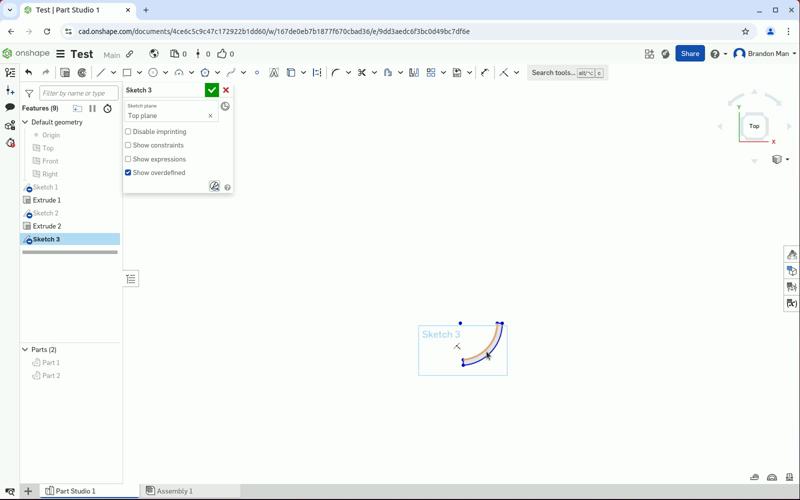
scroll(6)
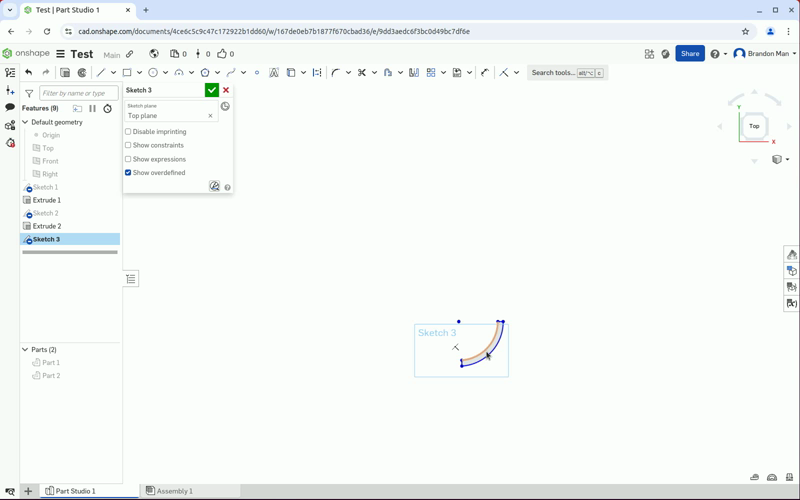
scroll(6)
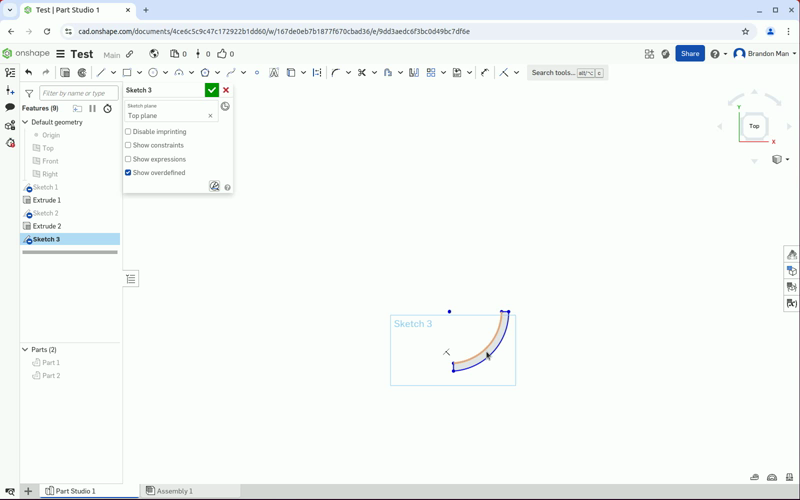
scroll(6)
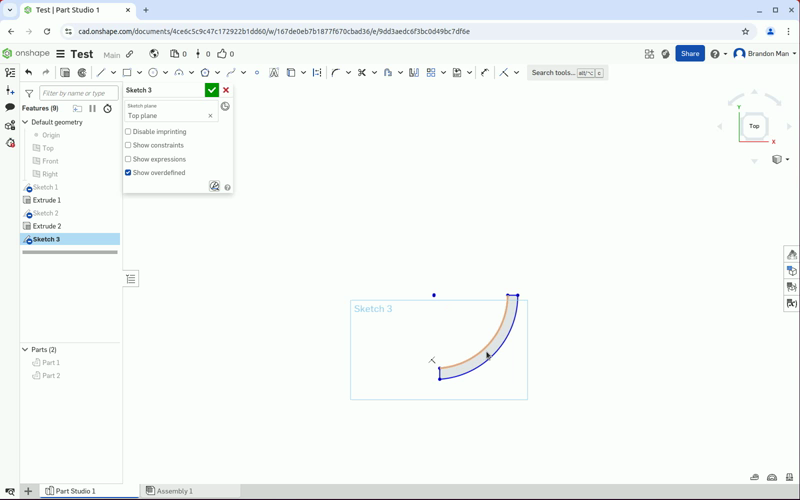
scroll(6)
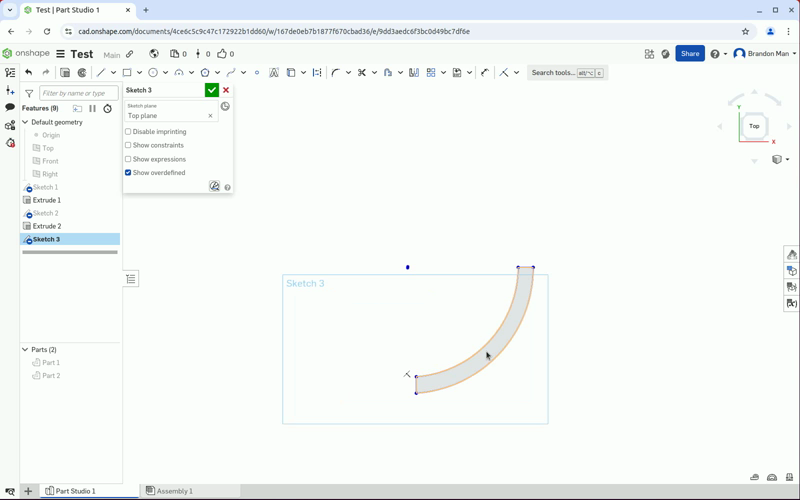
scroll(6)
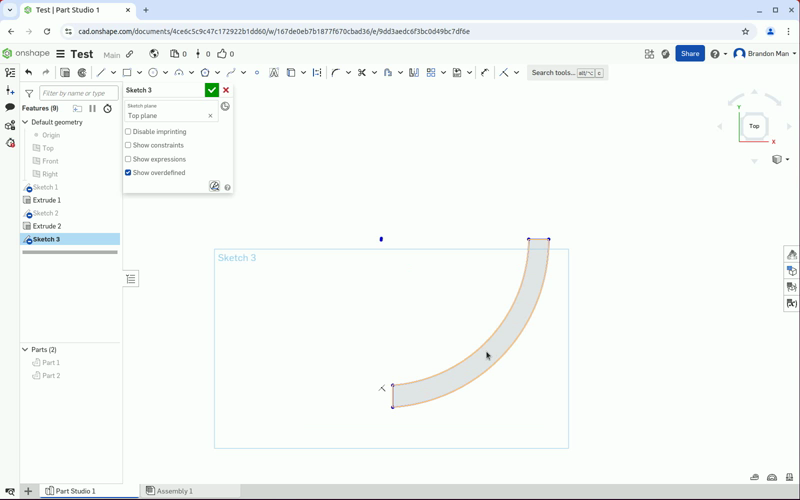
scroll(6)
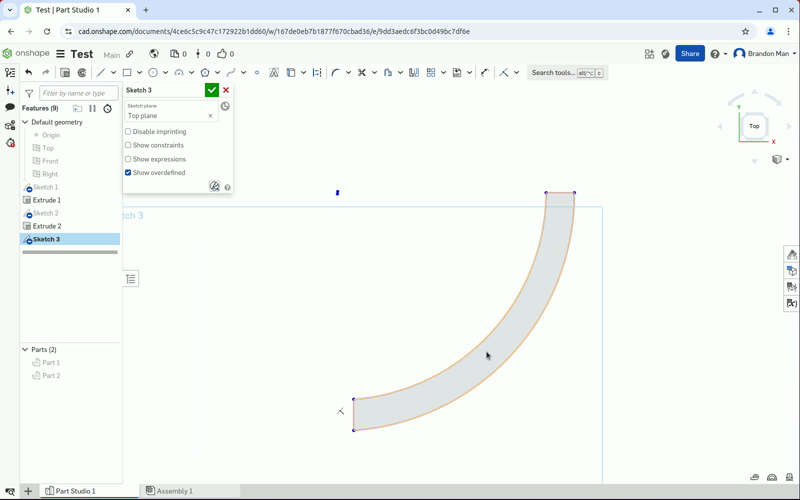
scroll(6)
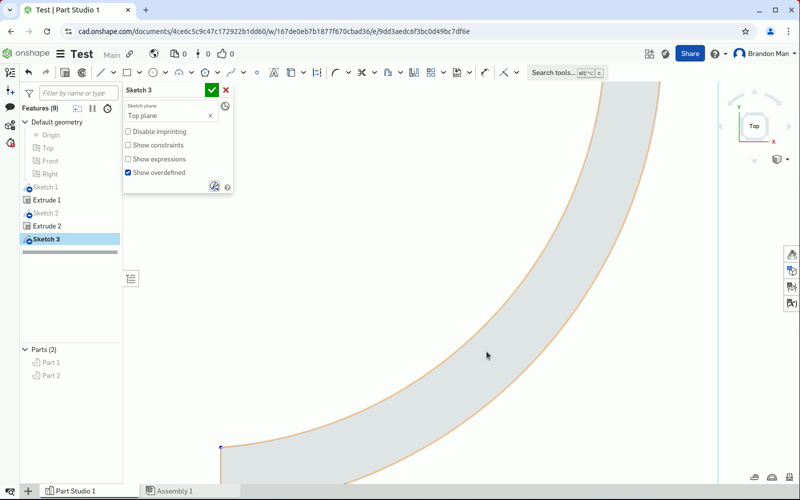
click(486, 351)
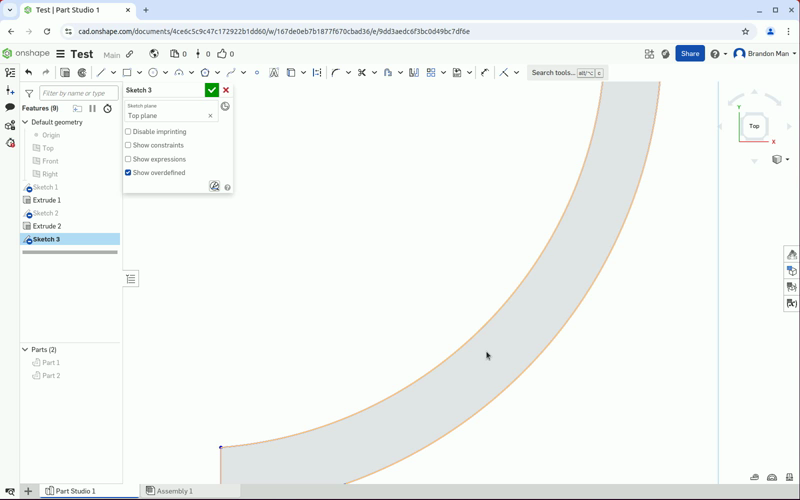
scroll(-6)
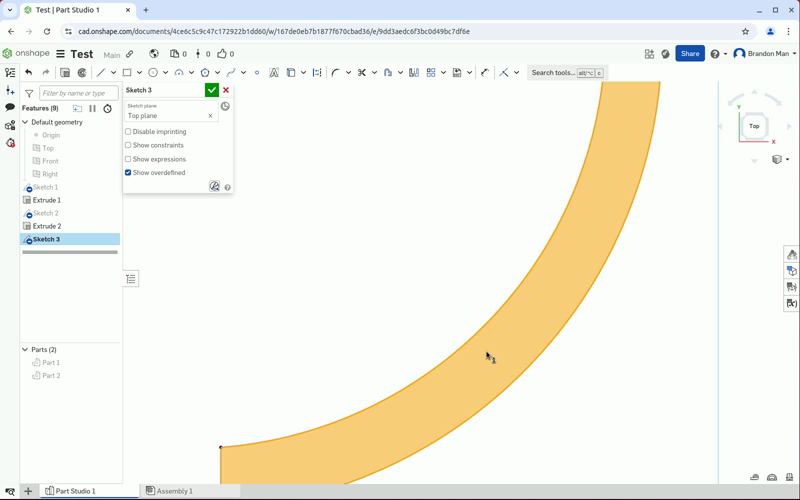
scroll(-6)
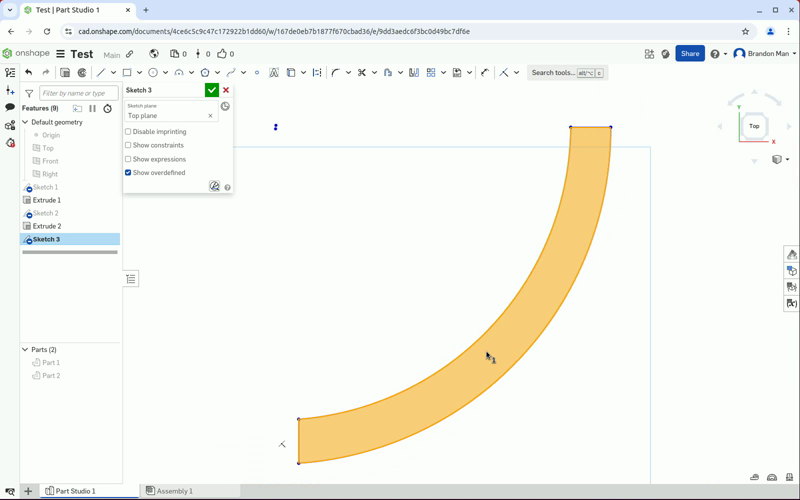
scroll(-6)
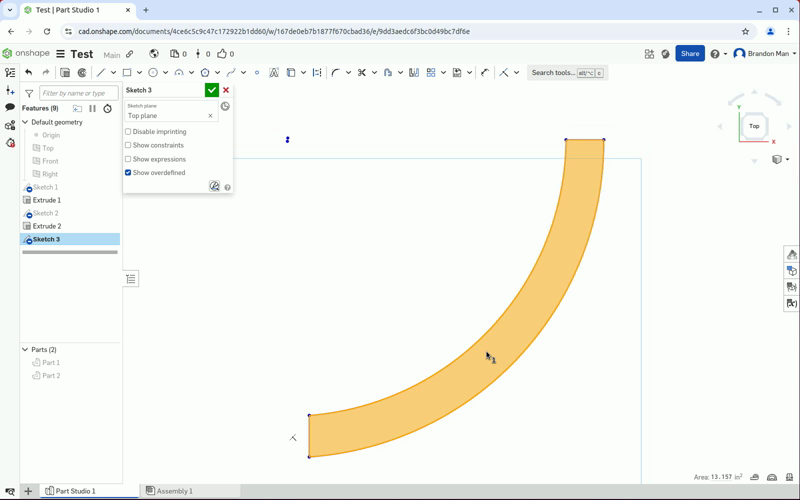
scroll(-6)
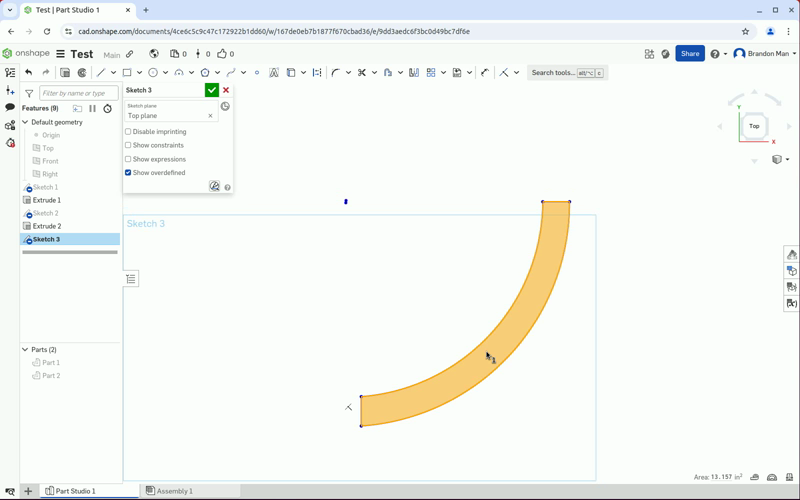
scroll(-6)
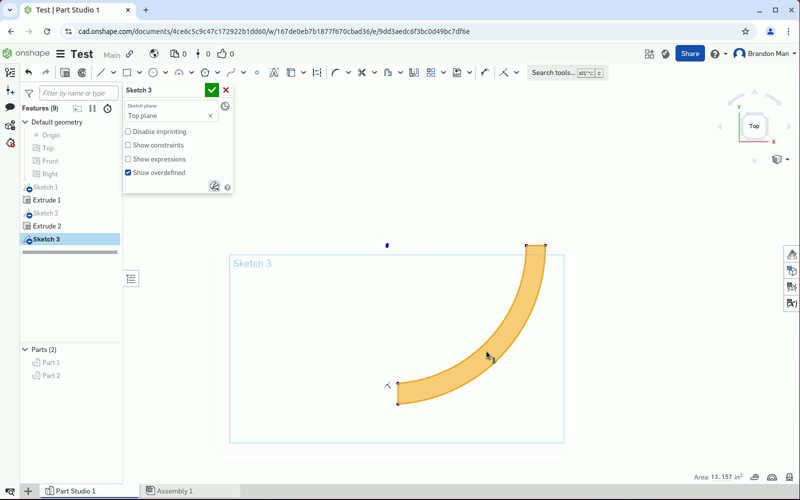
scroll(-6)
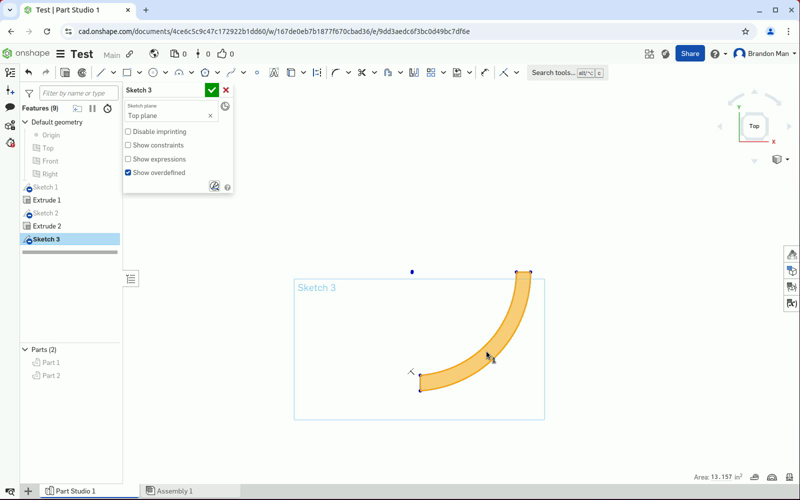
scroll(-6)
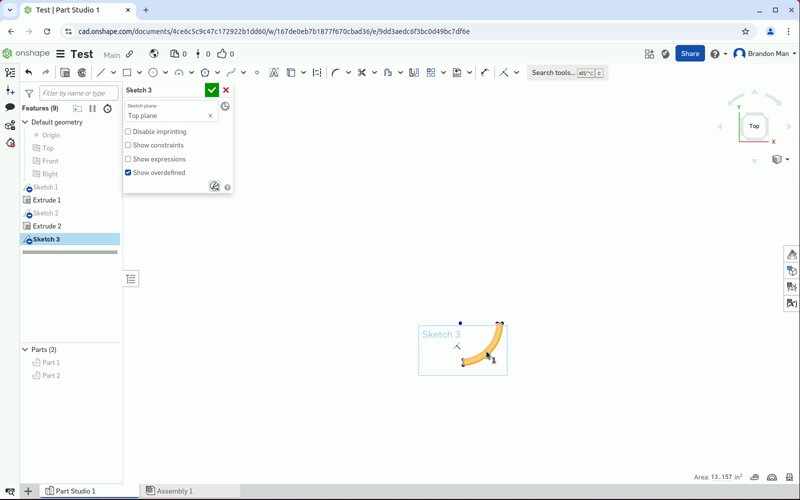
mouse_move(73, 352)
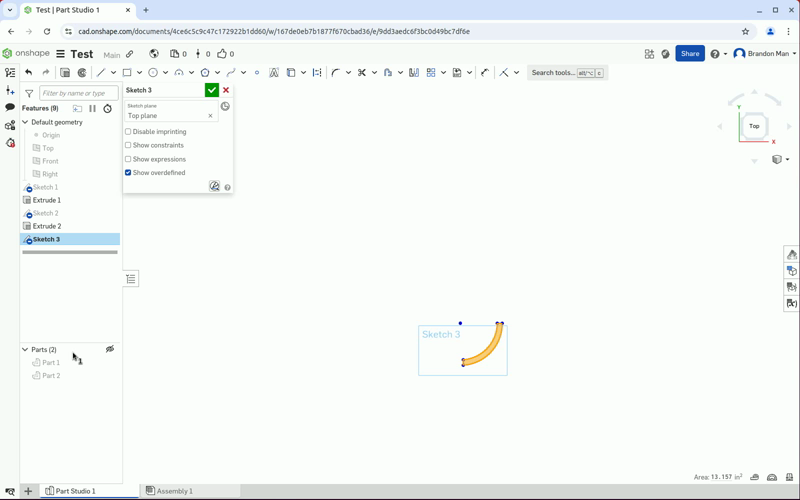
key(shift+y)
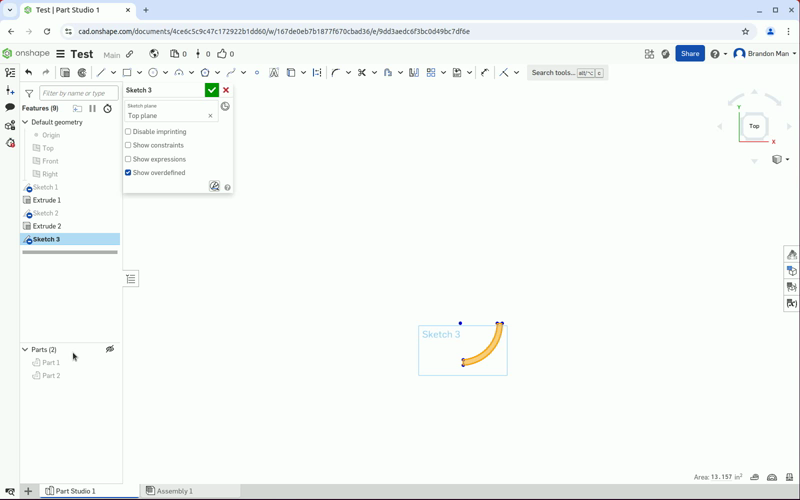
key(shift+e)
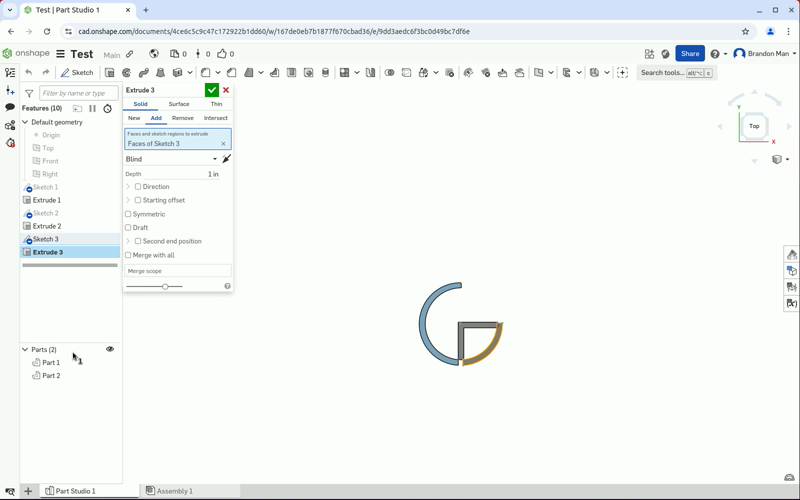
mouse_move(143, 106)
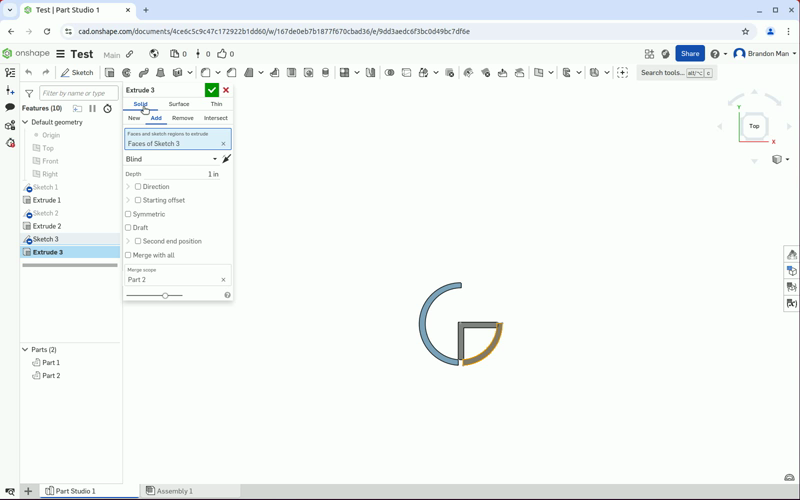
click(143, 106)
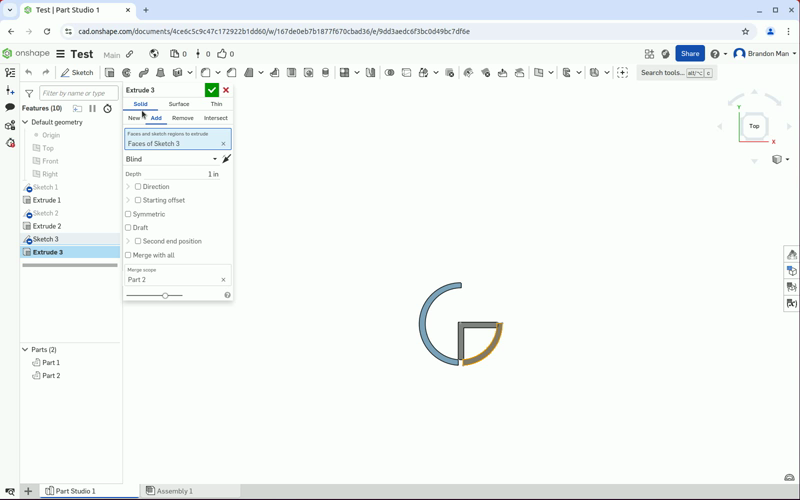
mouse_move(137, 120)
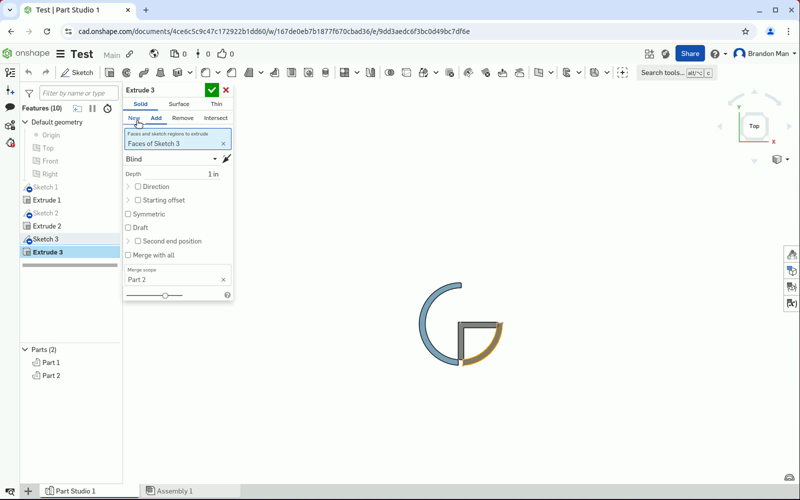
click(137, 120)
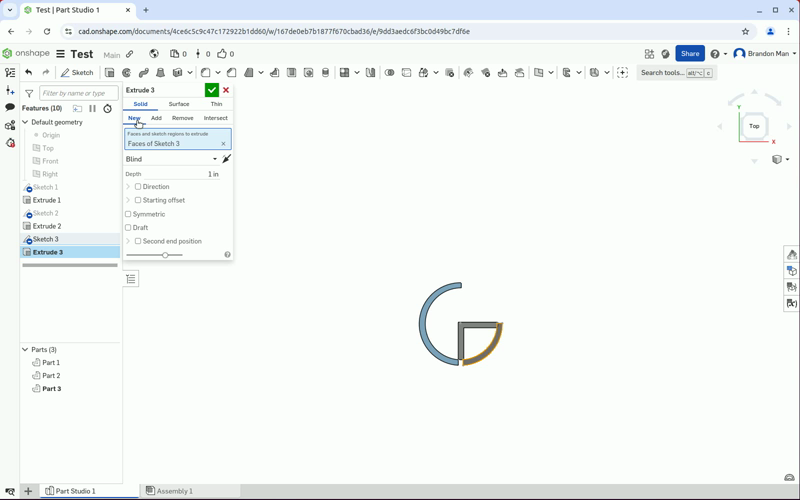
key(tab, 4)
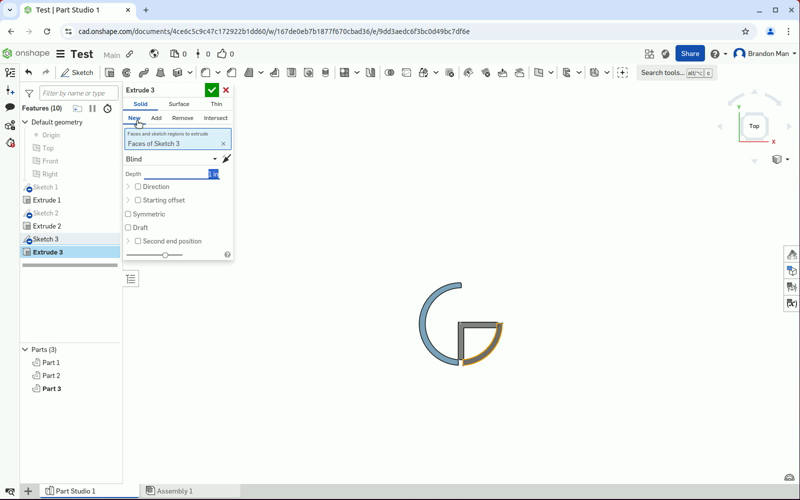
text(2.166)
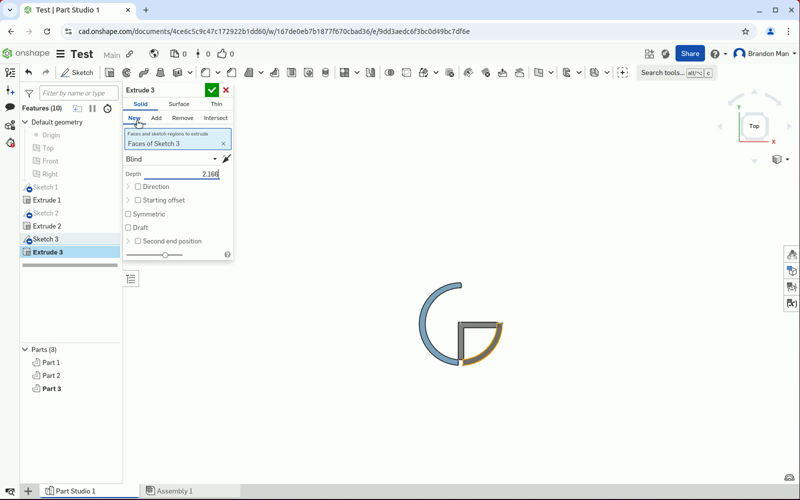
key(enter)
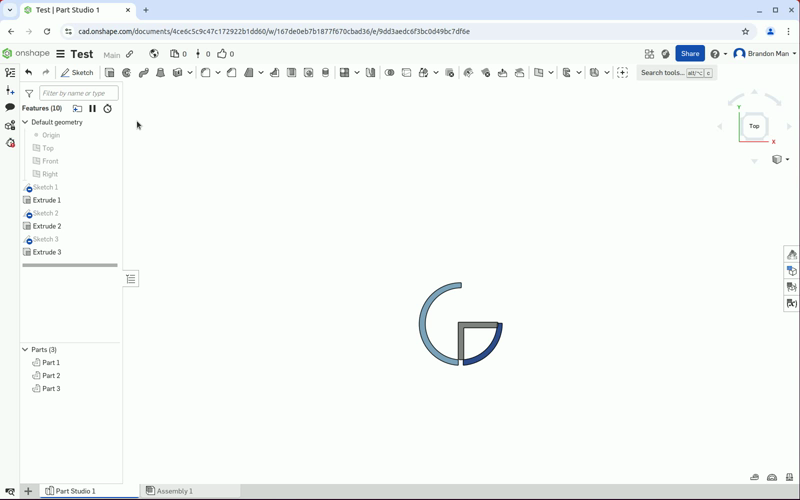
key(shift+h)
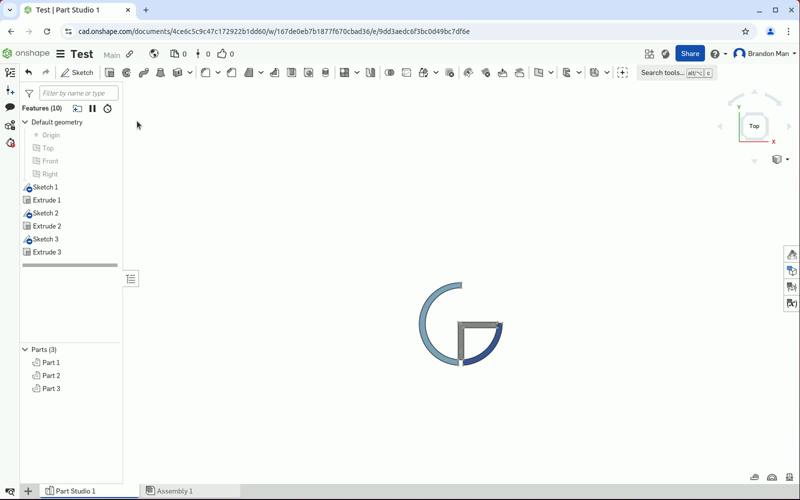
key(shift+h)
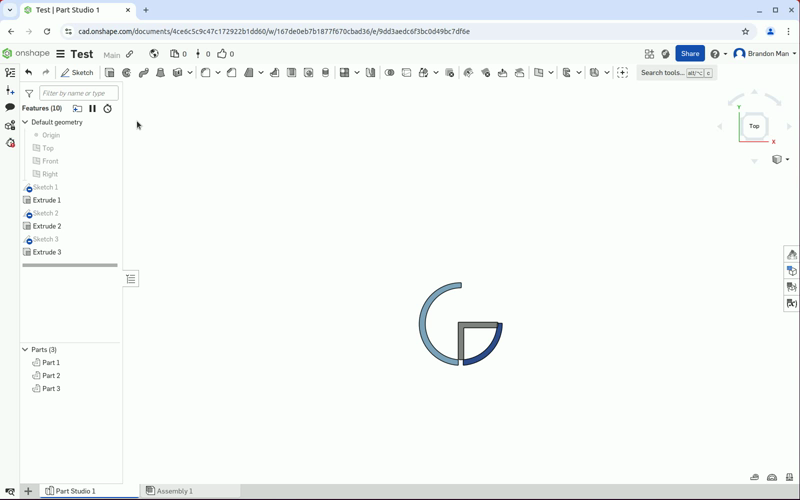
mouse_move(73, 189)
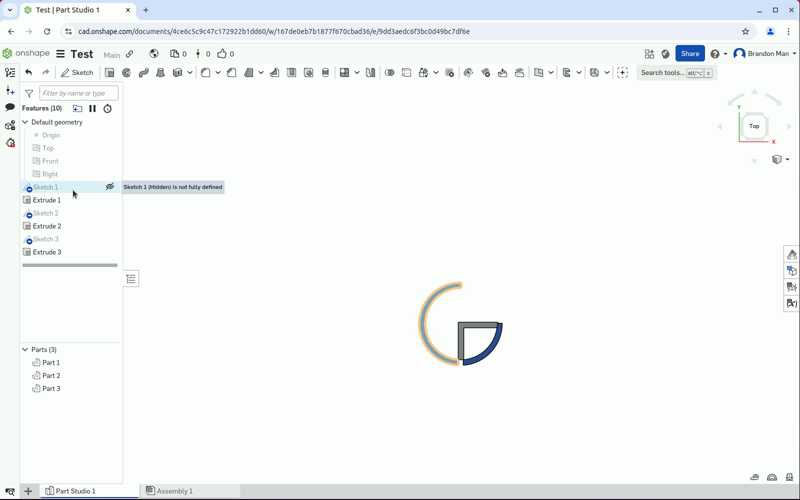
click(73, 189)
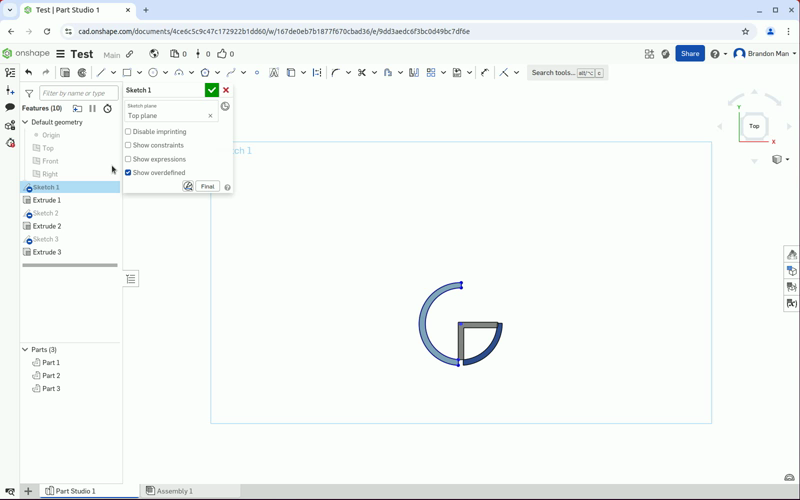
mouse_move(229, 92)
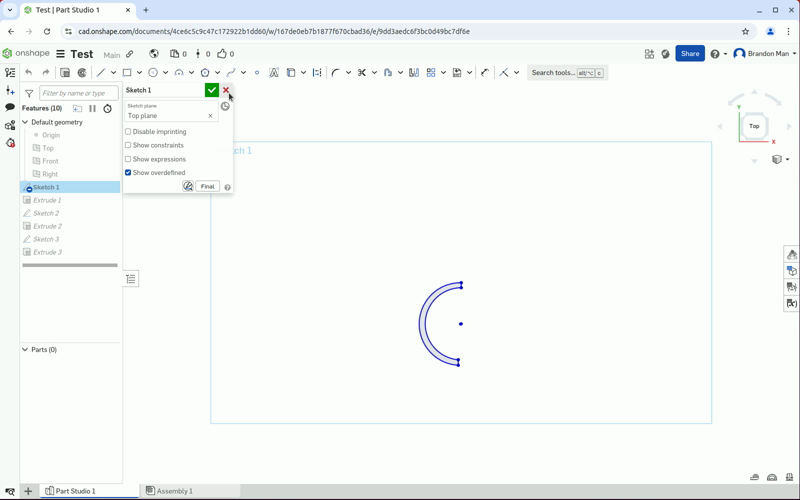
click(229, 92)
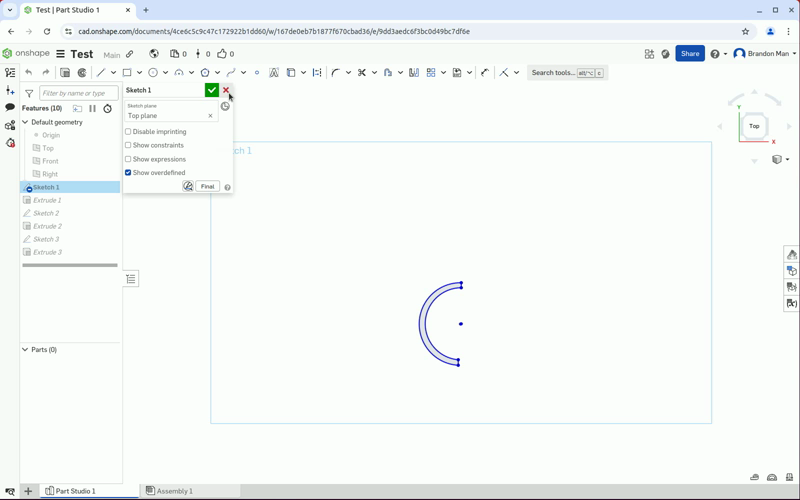
key(shift+s)
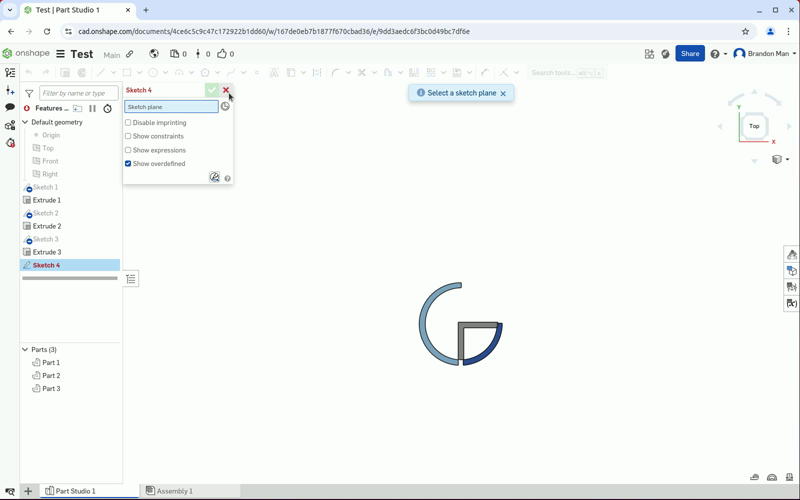
mouse_move(73, 150)
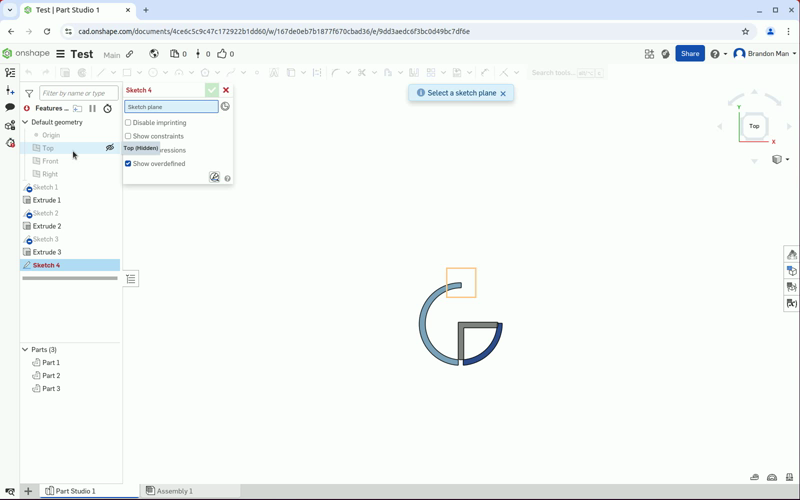
click(73, 150)
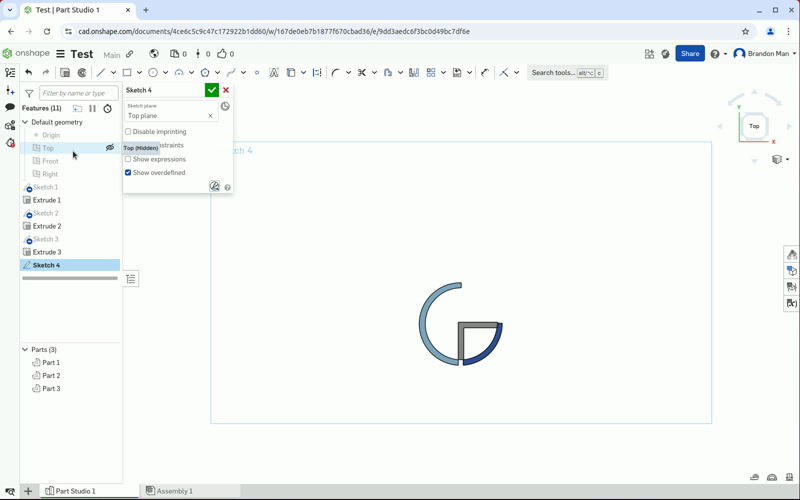
mouse_move(73, 352)
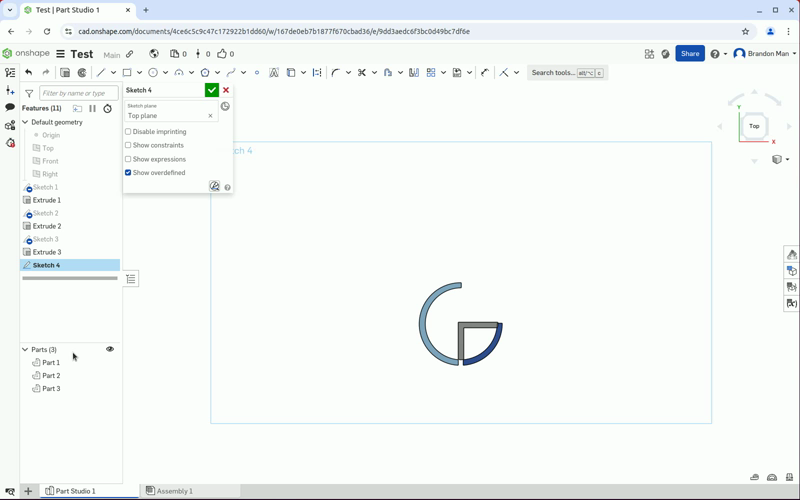
key(y)
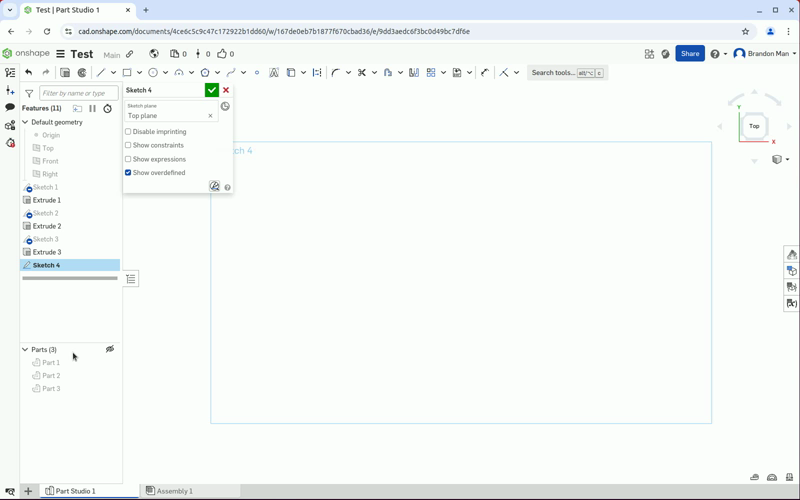
key(a)
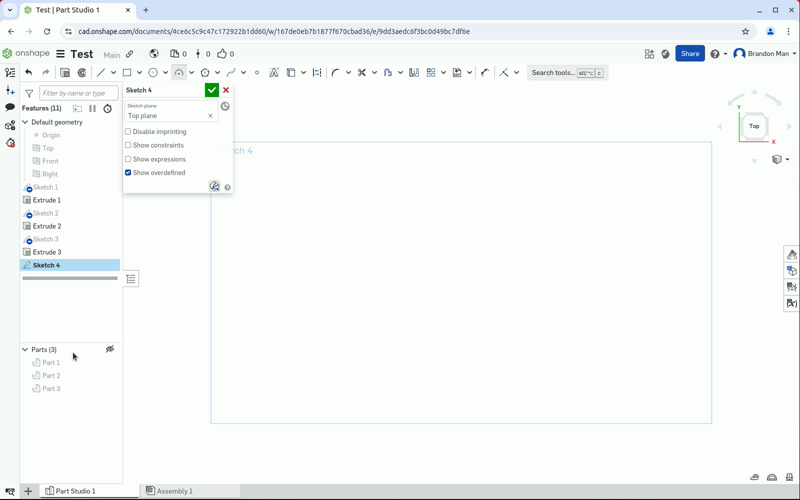
key_down(shift)
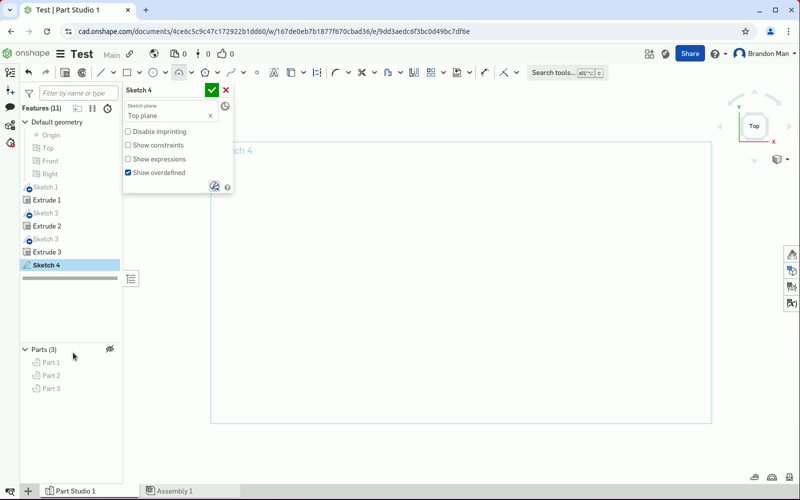
mouse_move(458, 365)
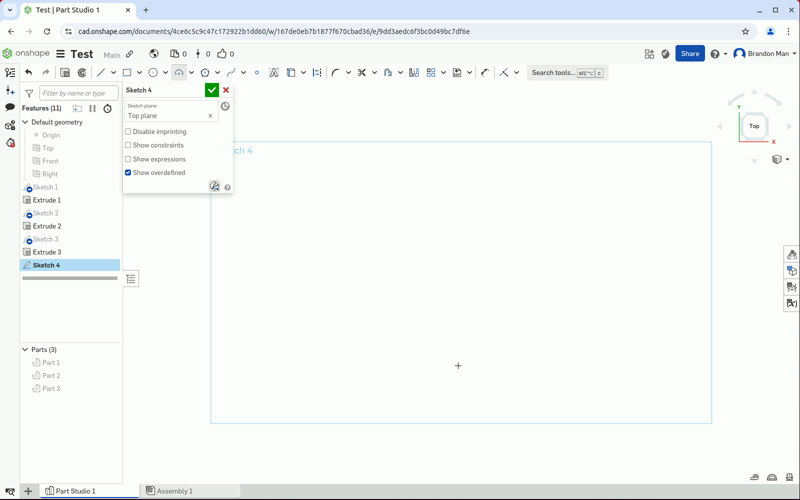
click(458, 365)
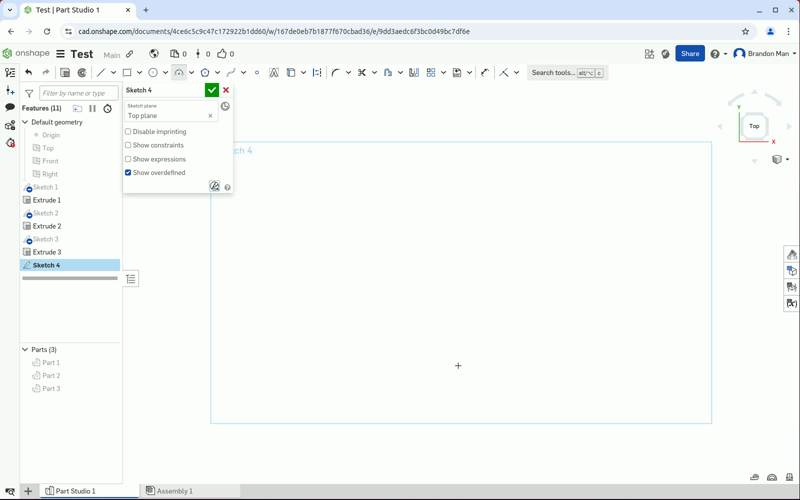
key_up(shift)
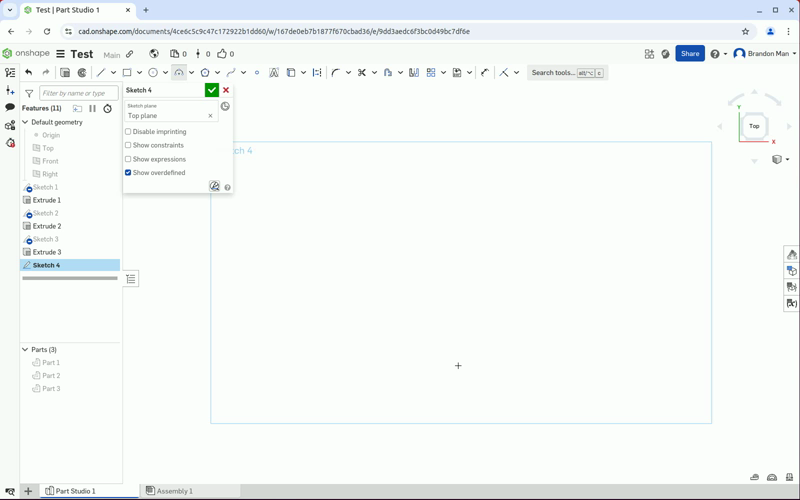
key_down(shift)
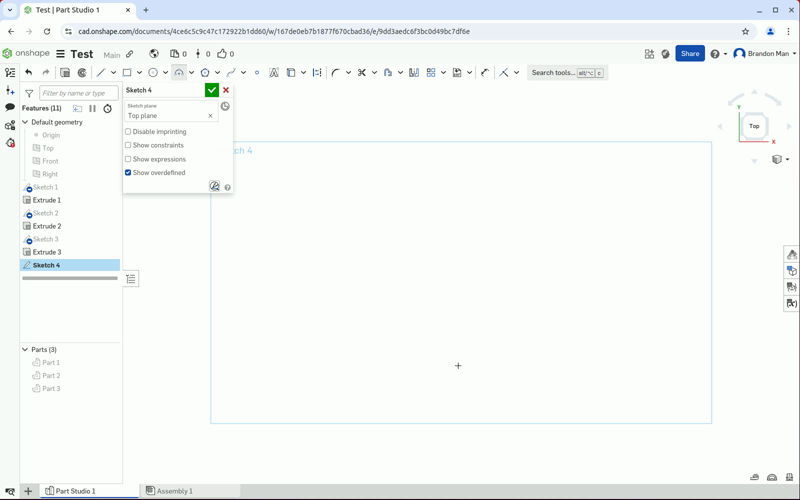
mouse_move(464, 365)
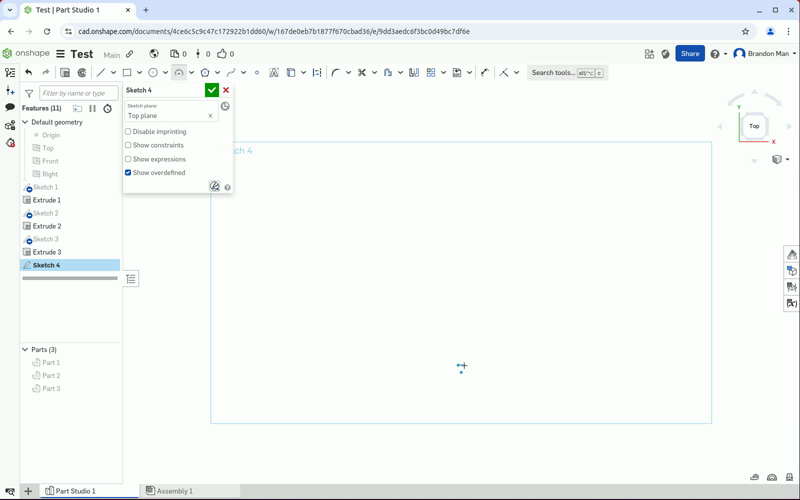
scroll(6)
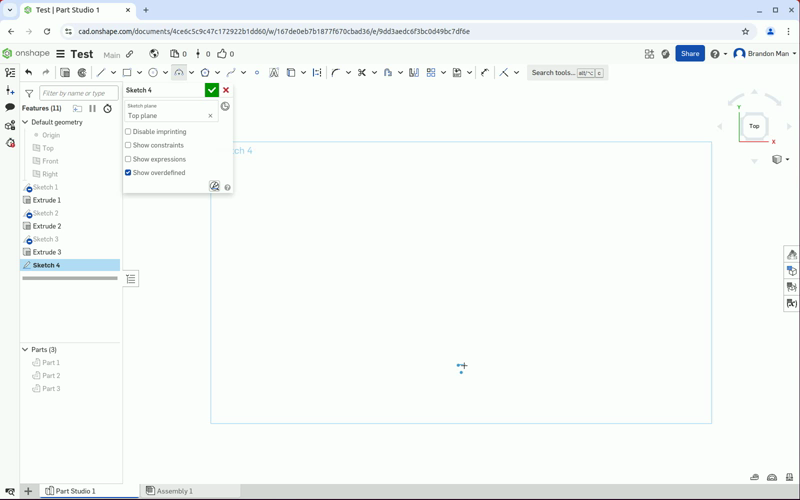
scroll(6)
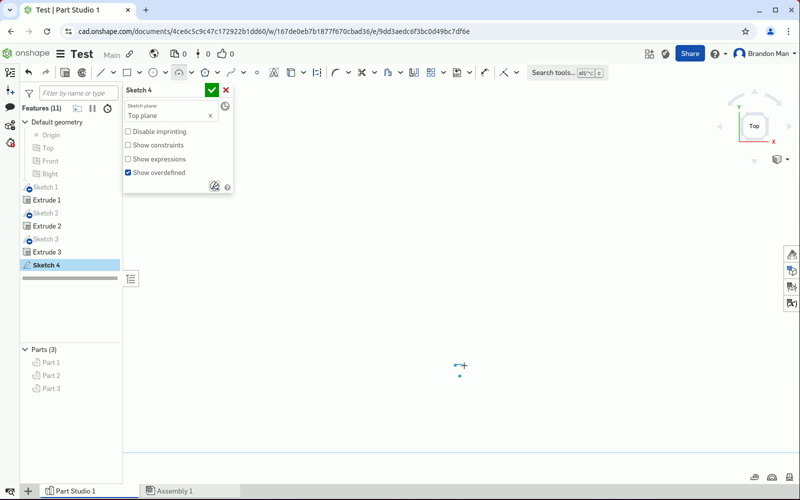
scroll(6)
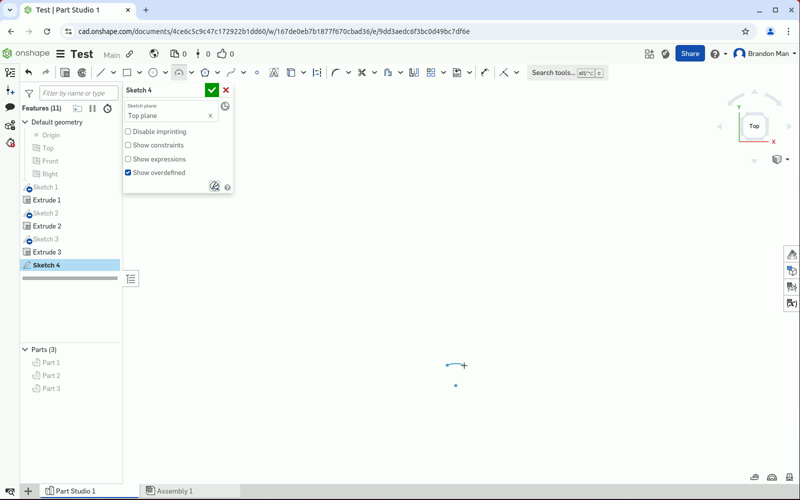
scroll(6)
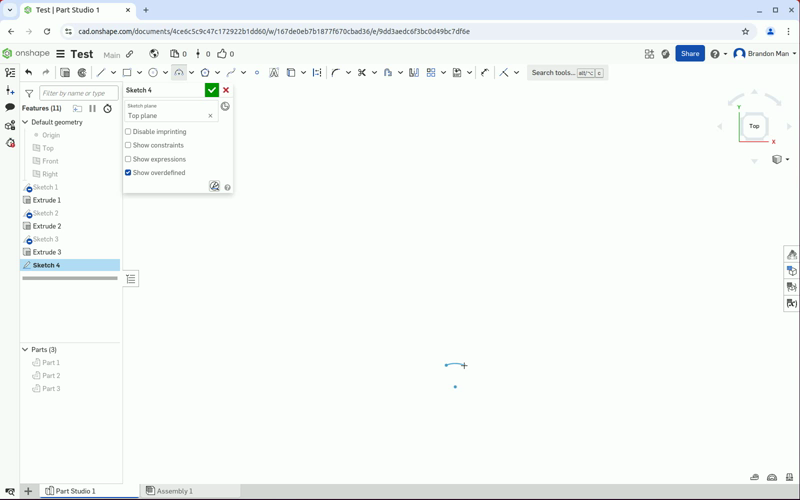
scroll(6)
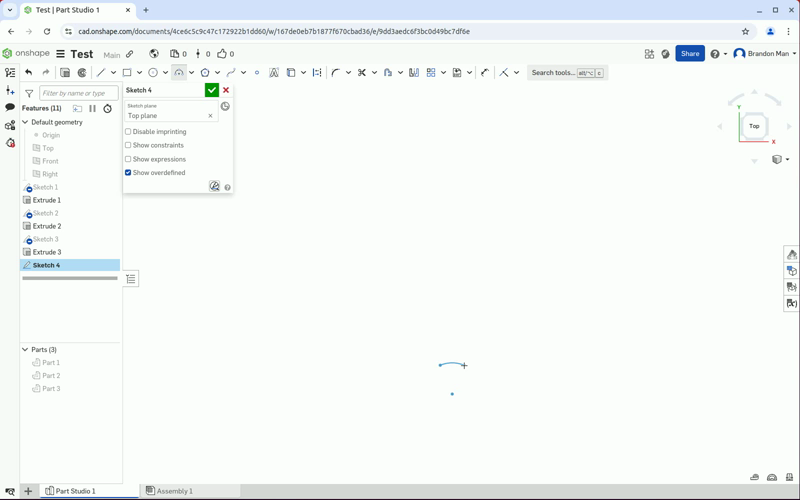
scroll(6)
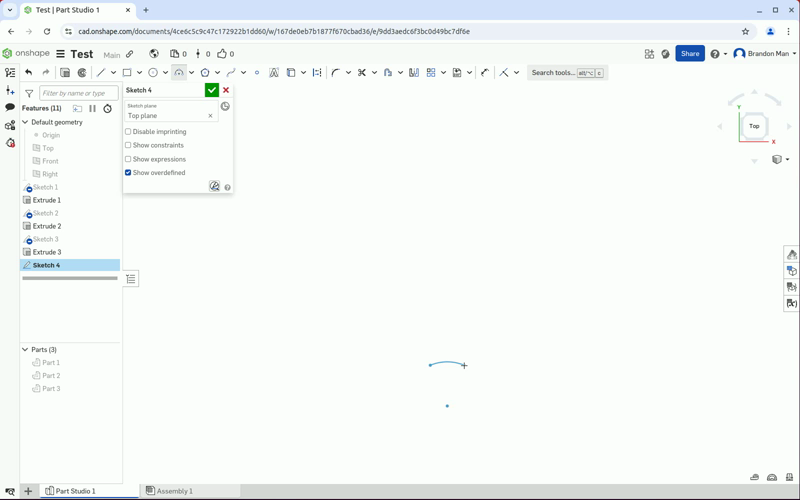
scroll(6)
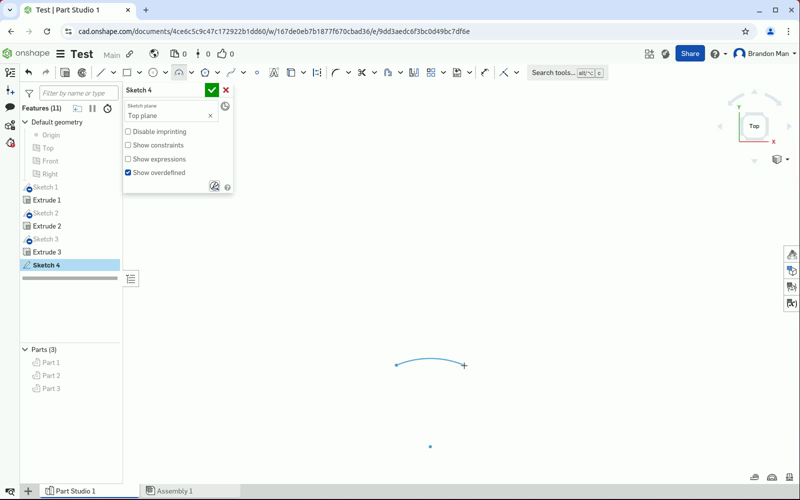
click(464, 365)
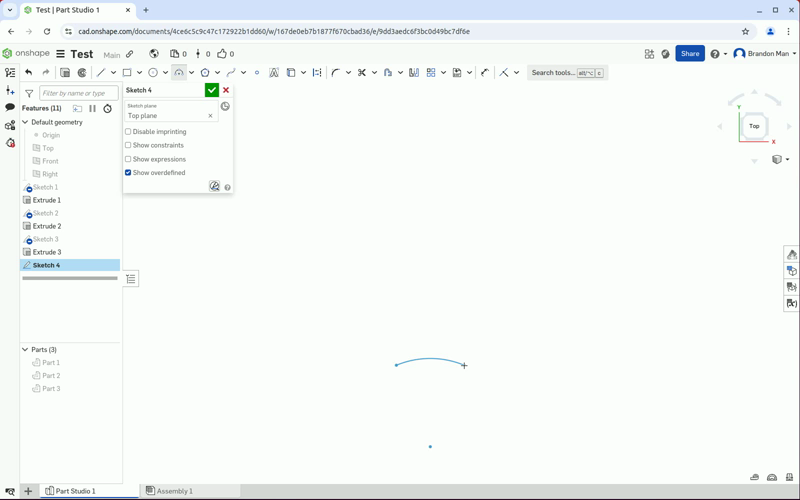
scroll(-6)
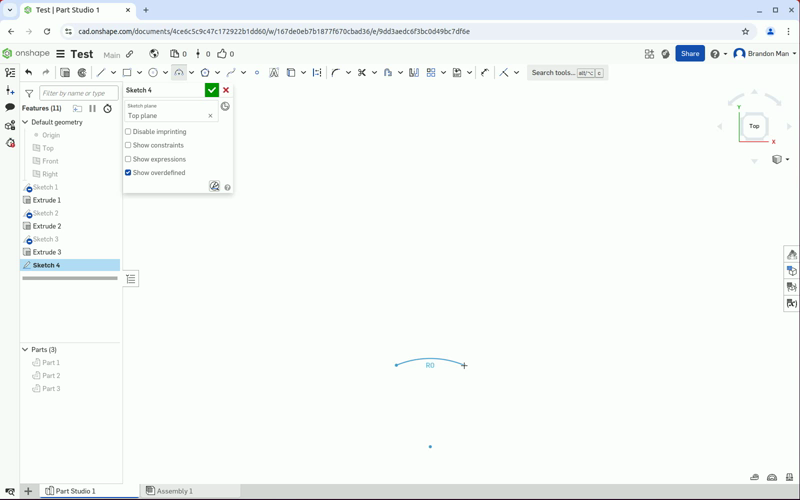
scroll(-6)
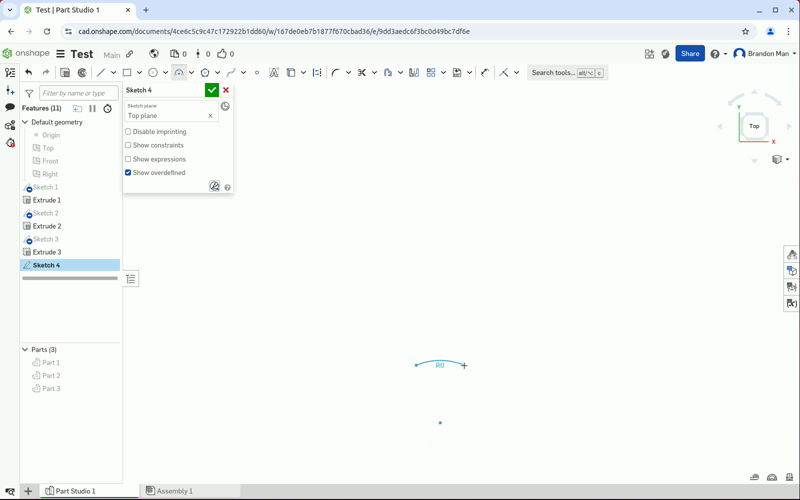
scroll(-6)
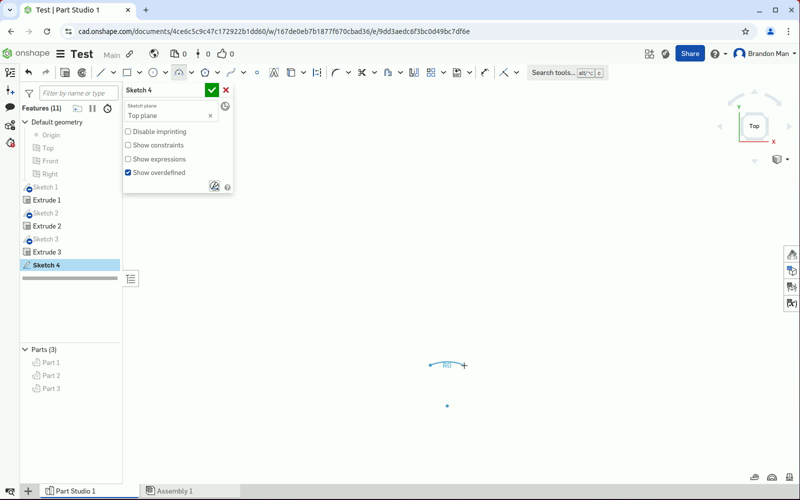
scroll(-6)
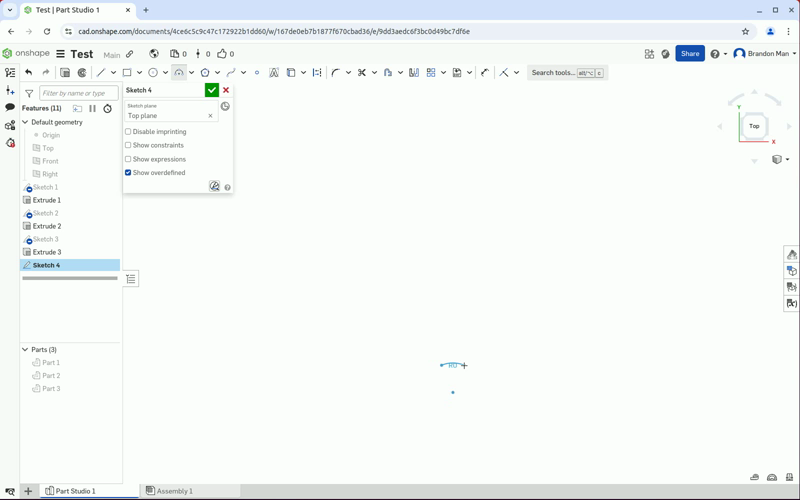
scroll(-6)
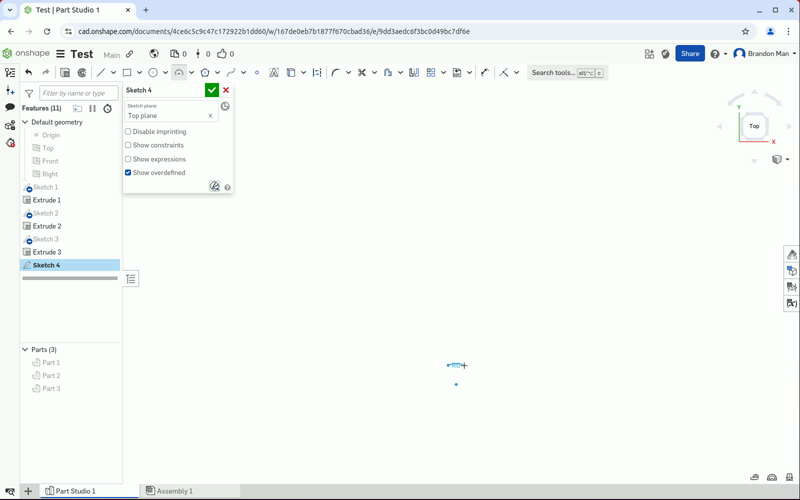
scroll(-6)
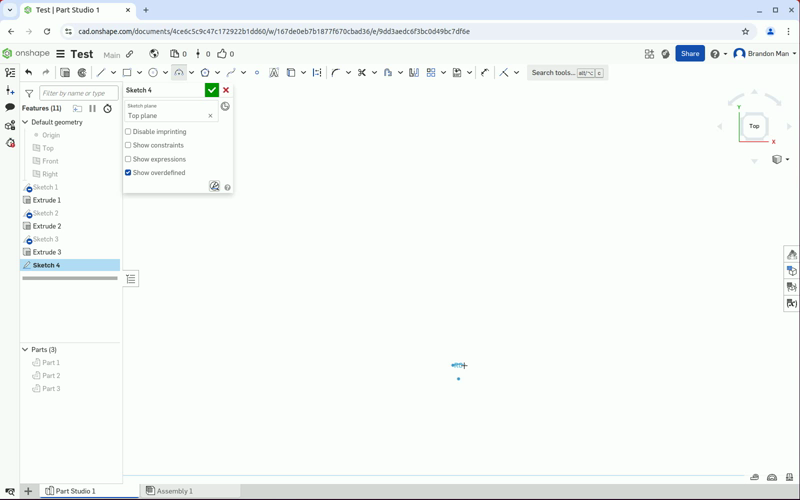
scroll(-6)
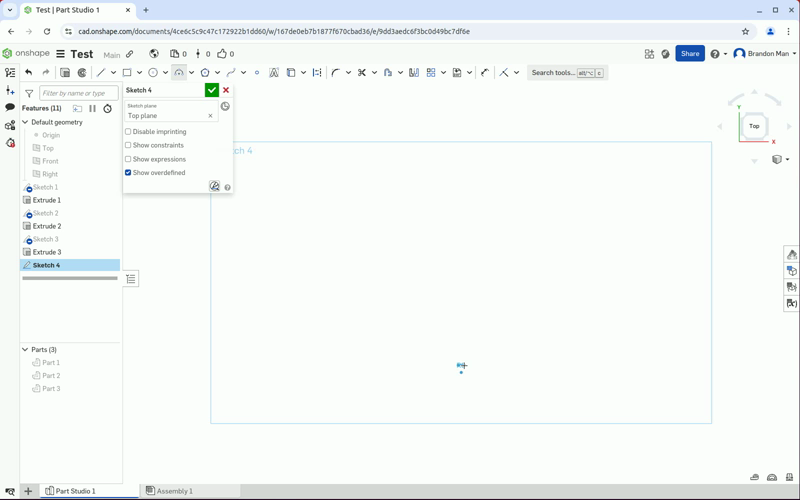
mouse_move(461, 365)
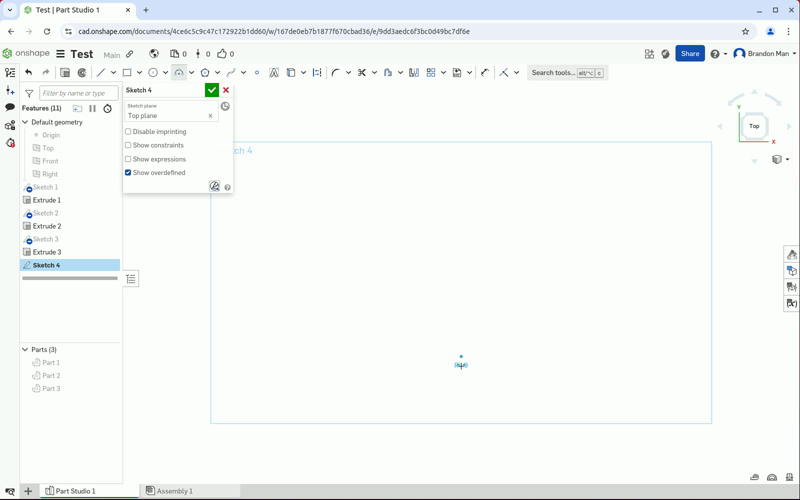
scroll(6)
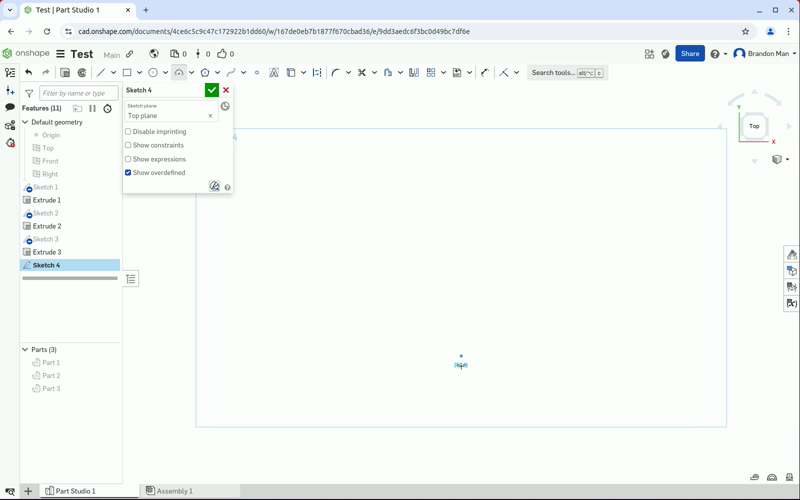
scroll(6)
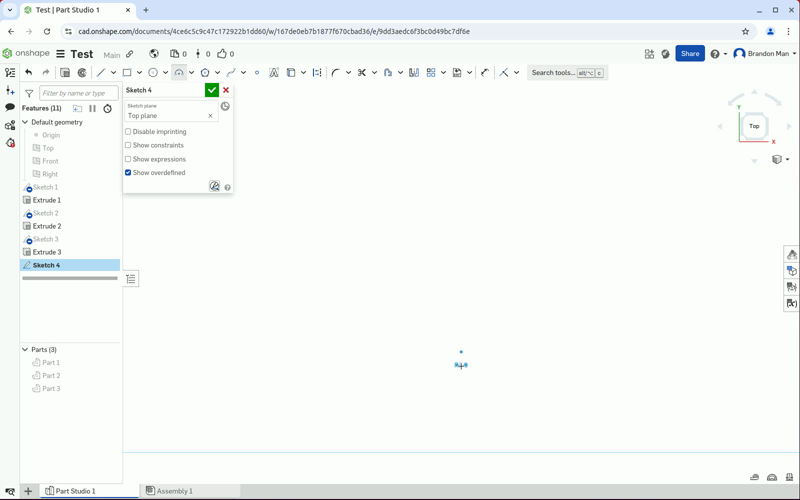
scroll(6)
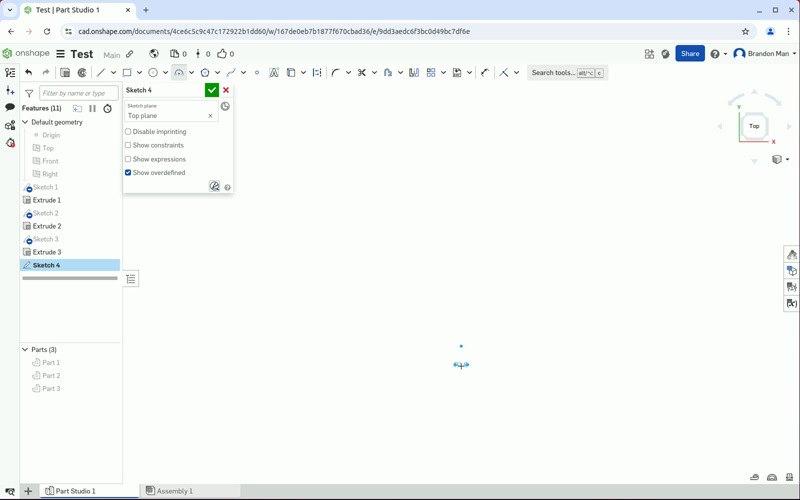
scroll(6)
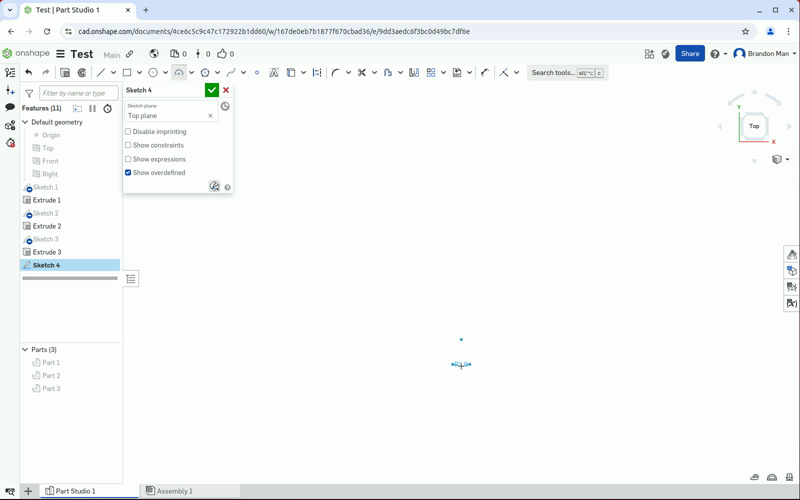
scroll(6)
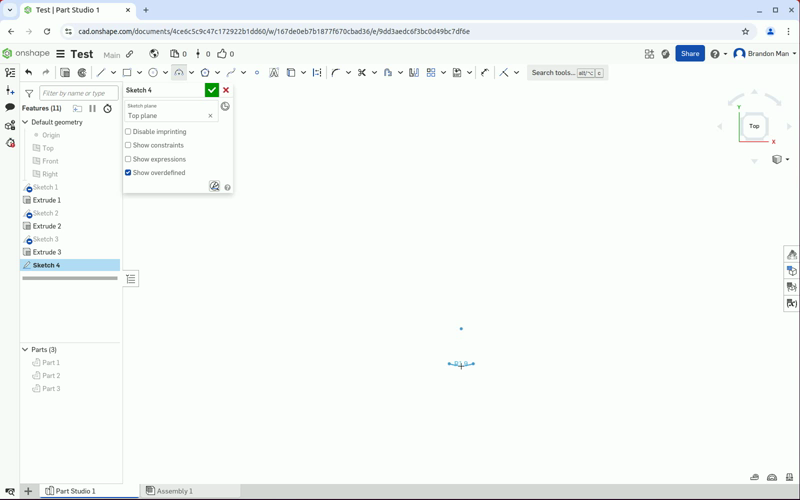
scroll(6)
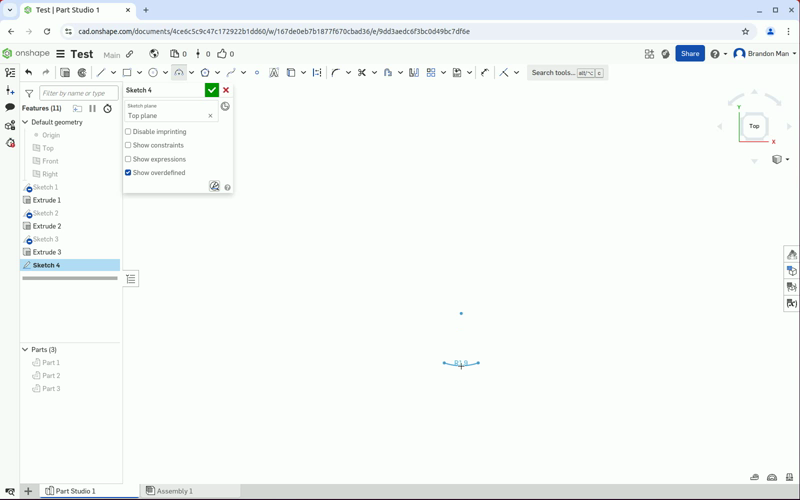
scroll(6)
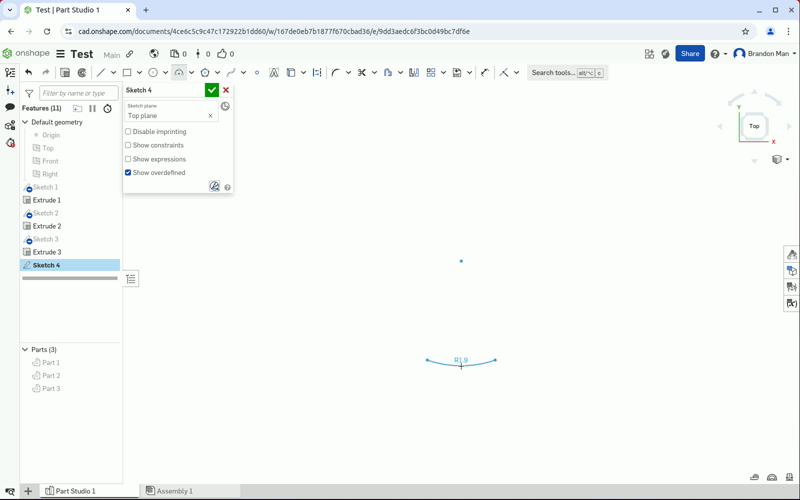
click(461, 365)
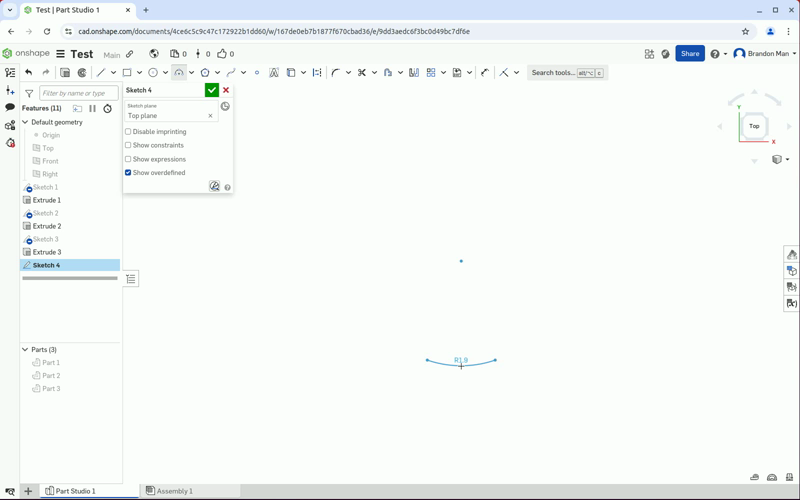
scroll(-6)
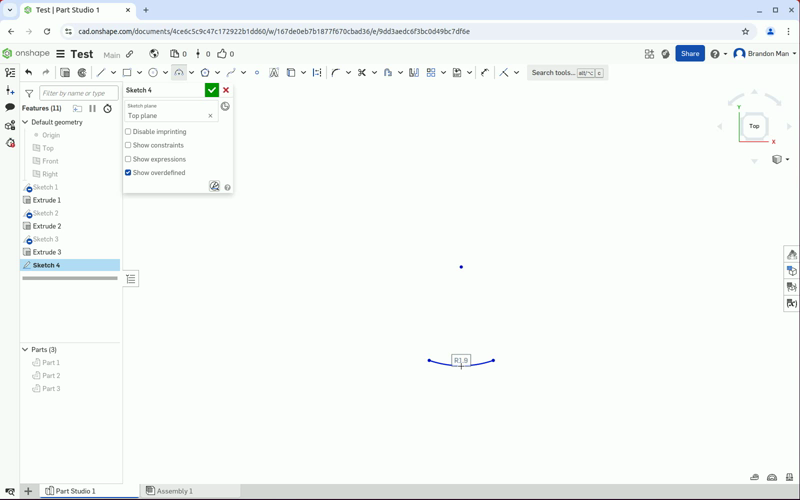
scroll(-6)
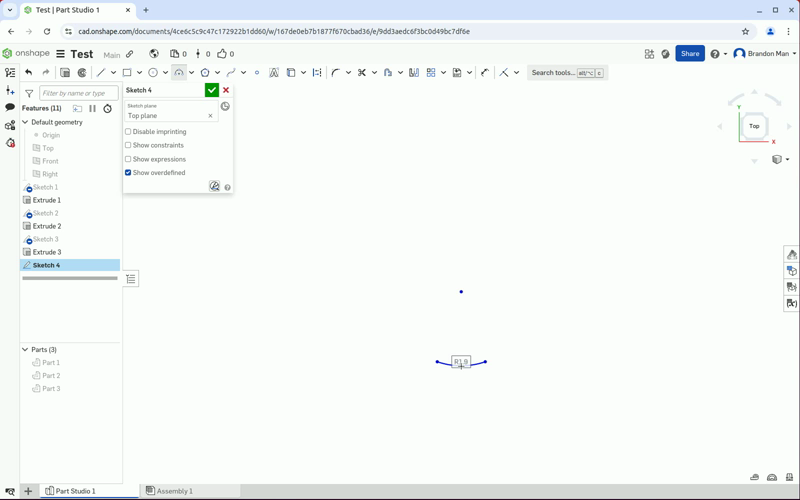
scroll(-6)
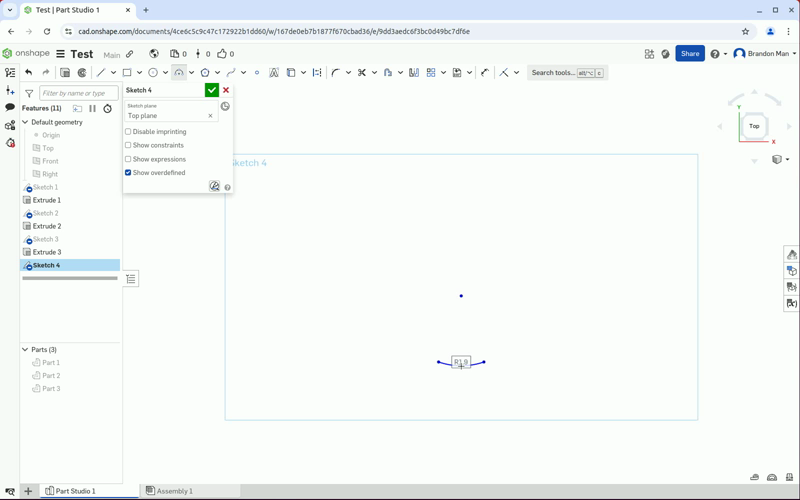
scroll(-6)
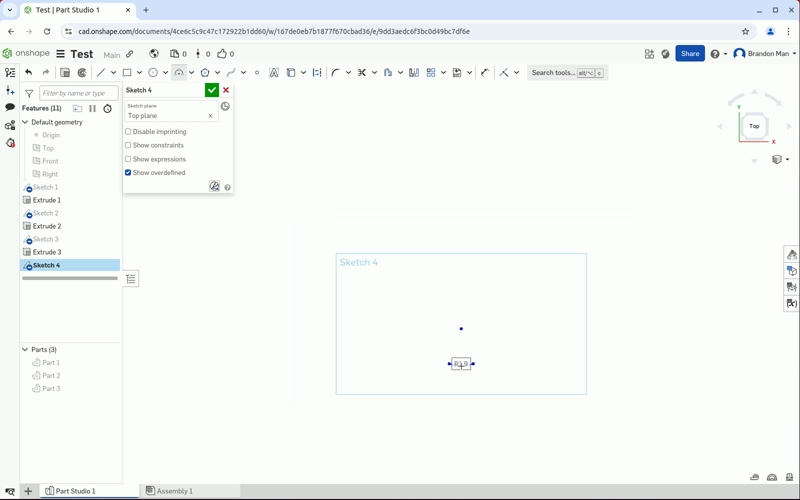
scroll(-6)
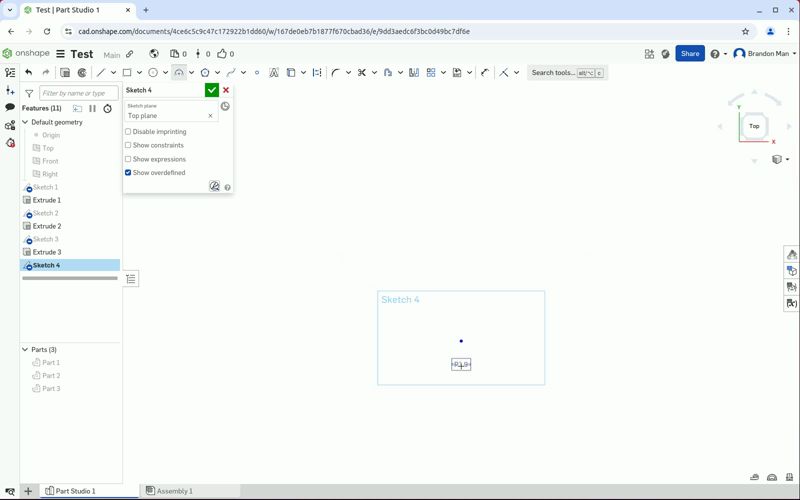
scroll(-6)
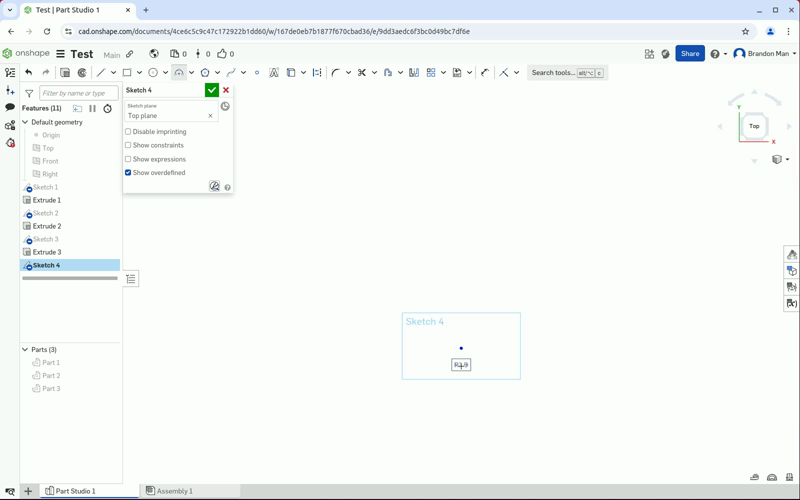
scroll(-6)
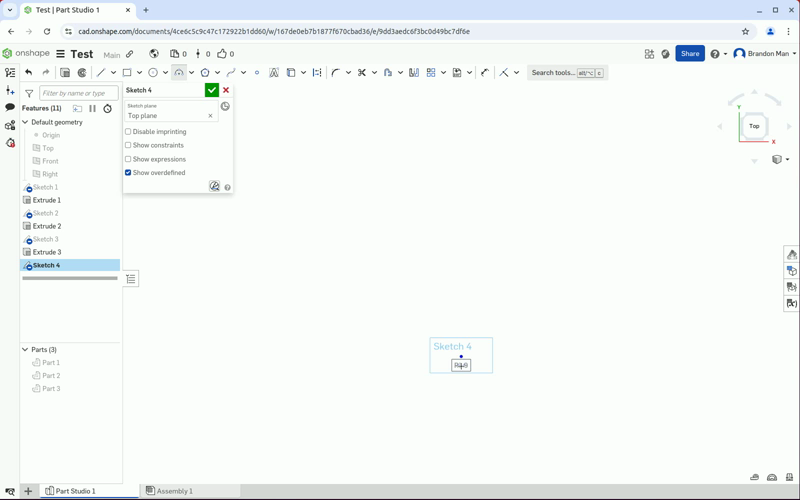
key_up(shift)
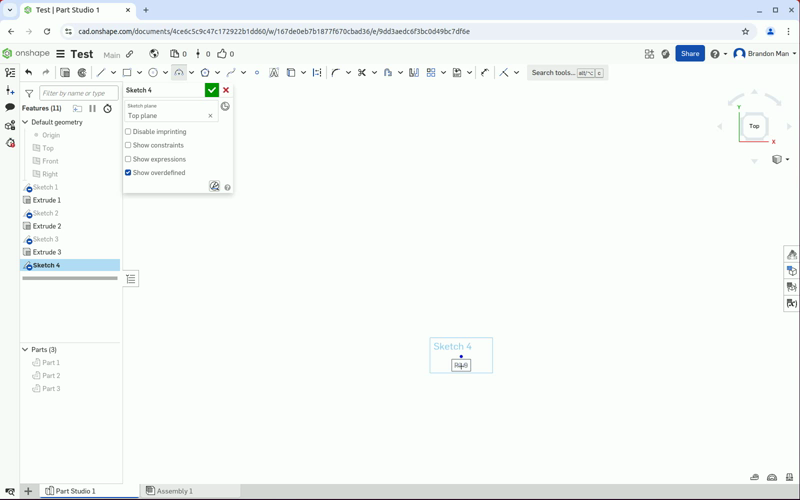
key(esc)
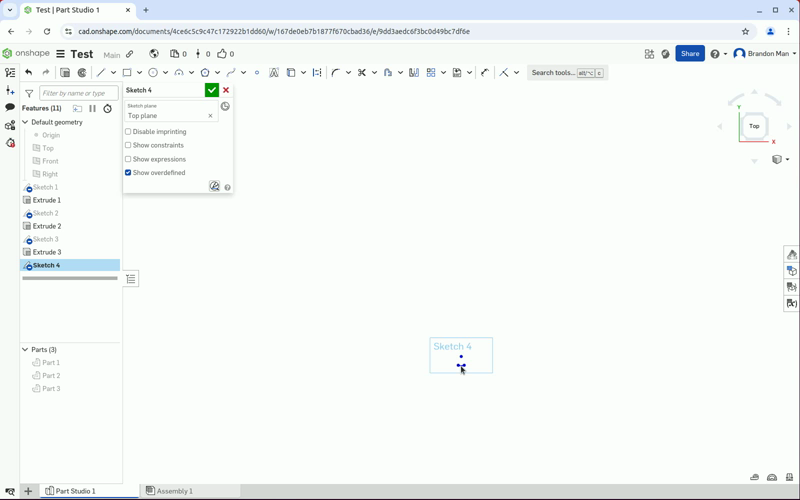
key(l)
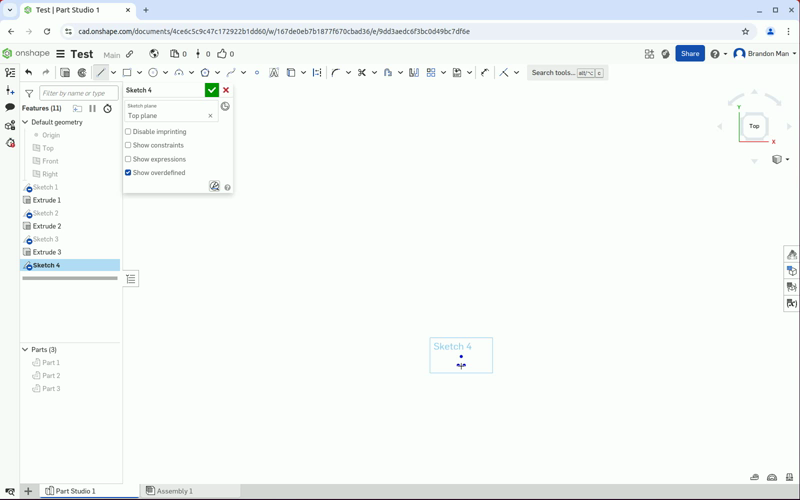
mouse_move(464, 365)
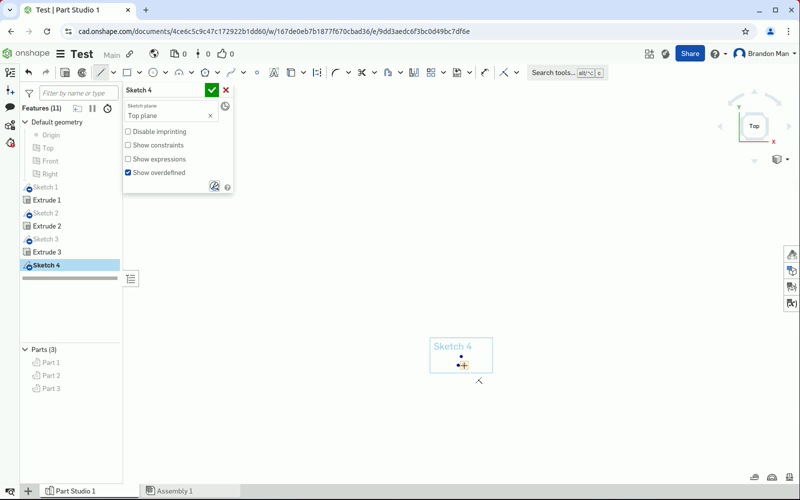
scroll(6)
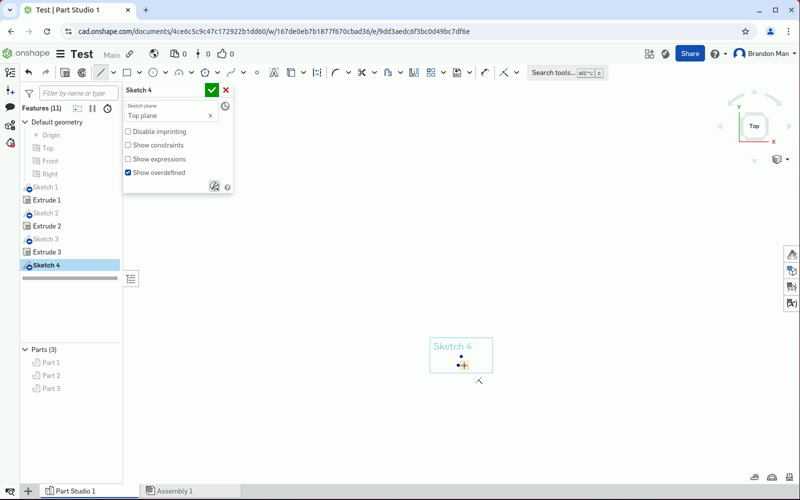
scroll(6)
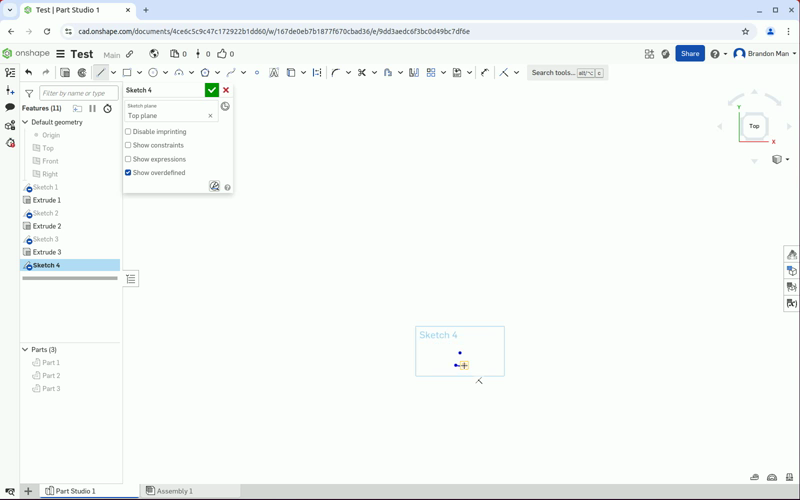
scroll(6)
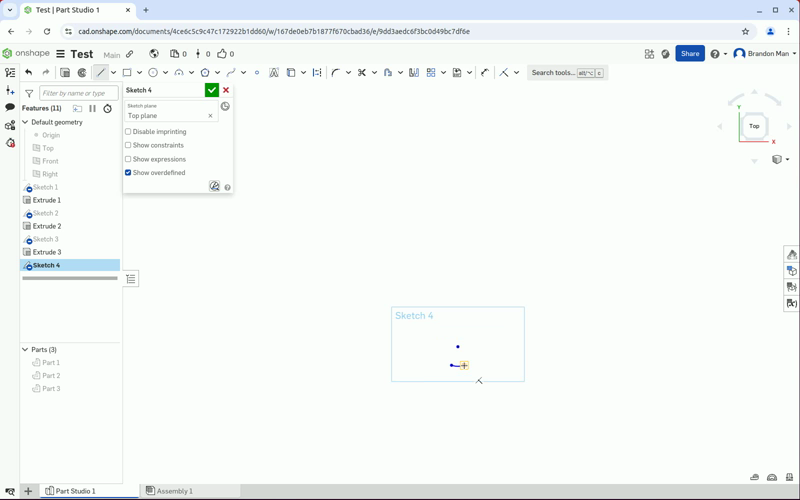
scroll(6)
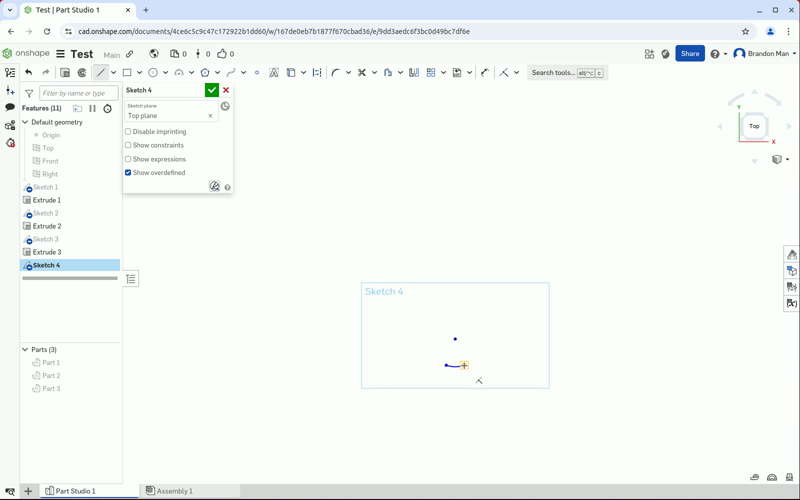
scroll(6)
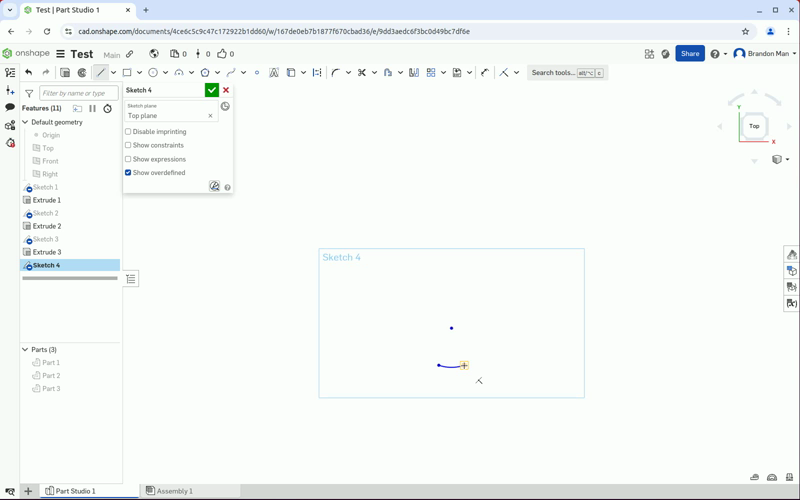
scroll(6)
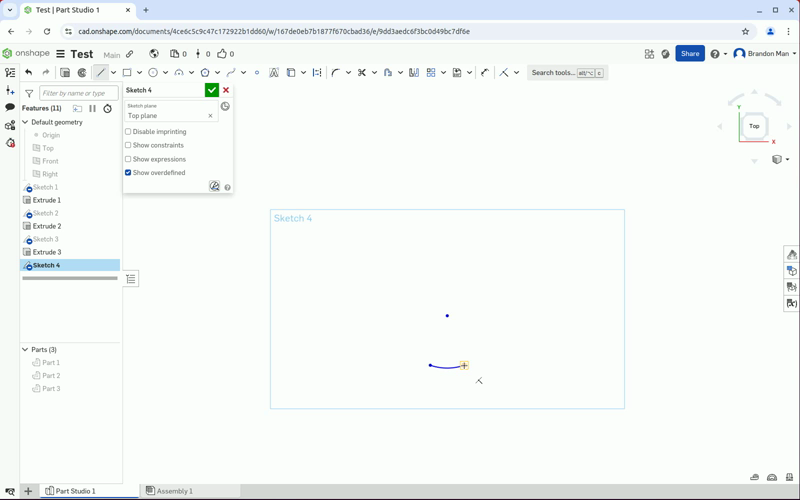
scroll(6)
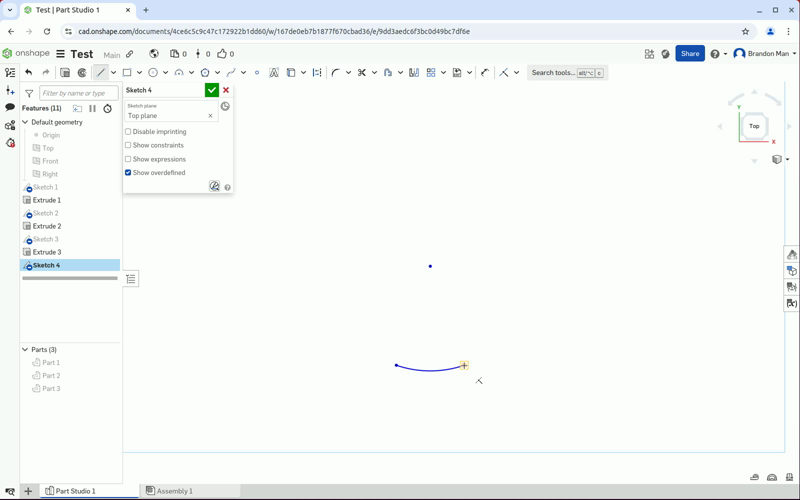
click(464, 365)
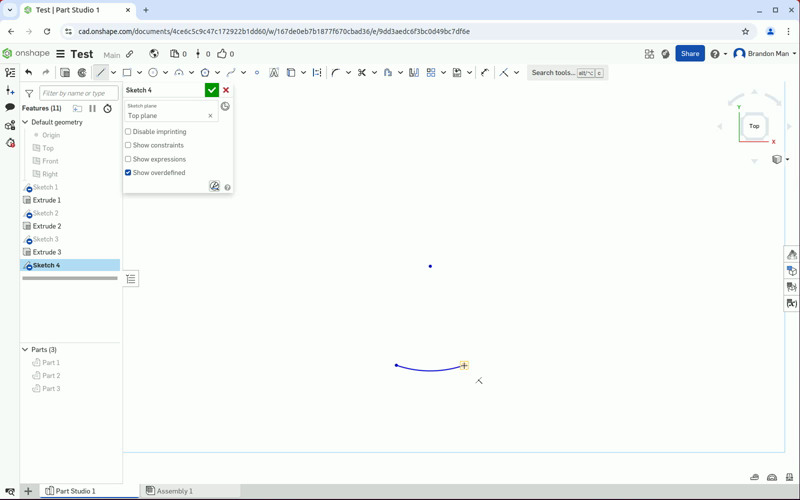
scroll(-6)
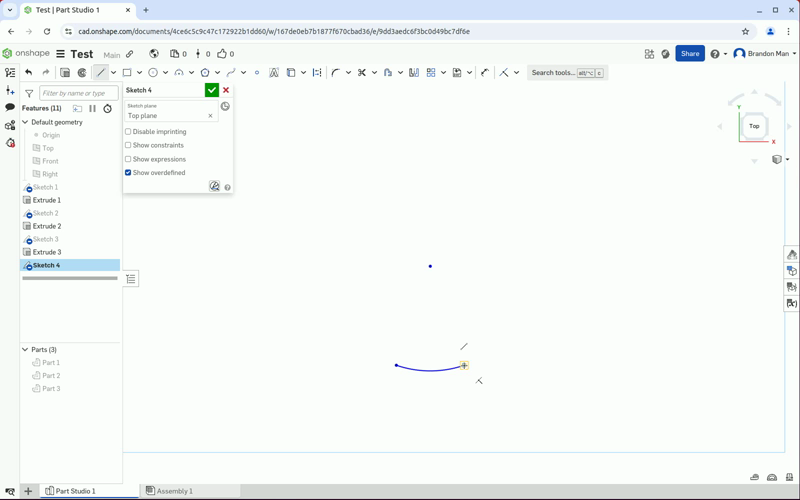
scroll(-6)
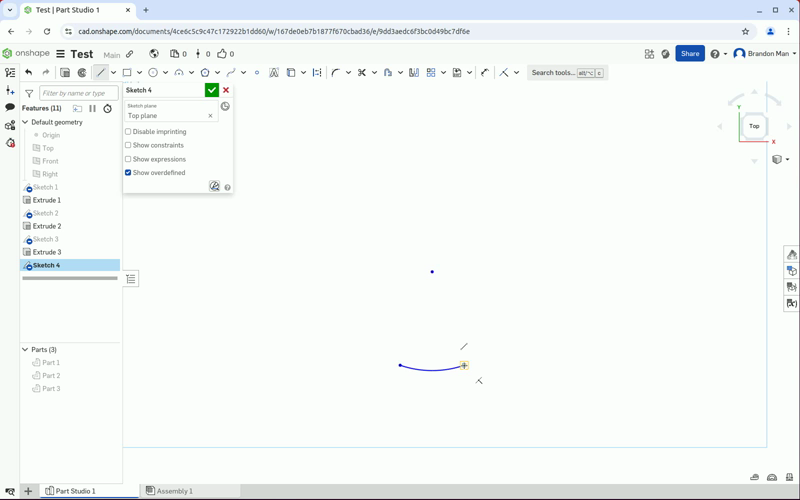
scroll(-6)
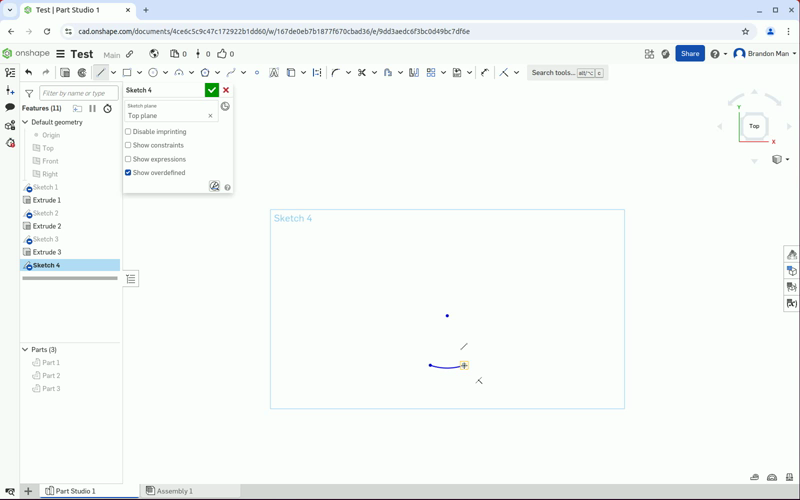
scroll(-6)
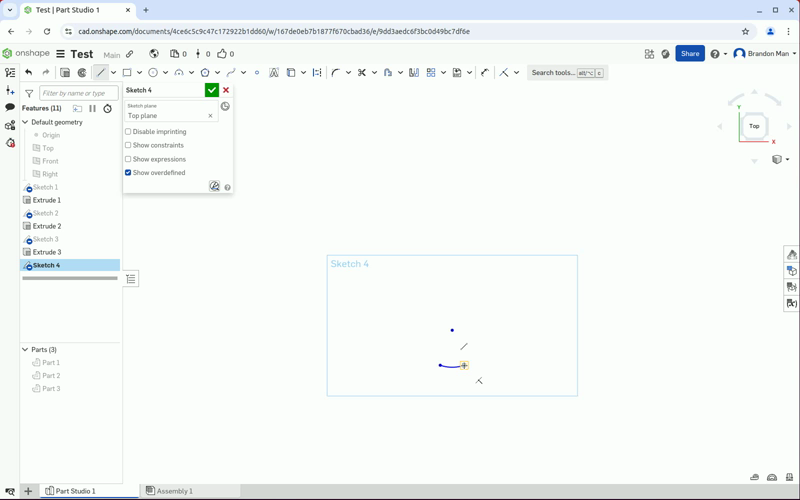
scroll(-6)
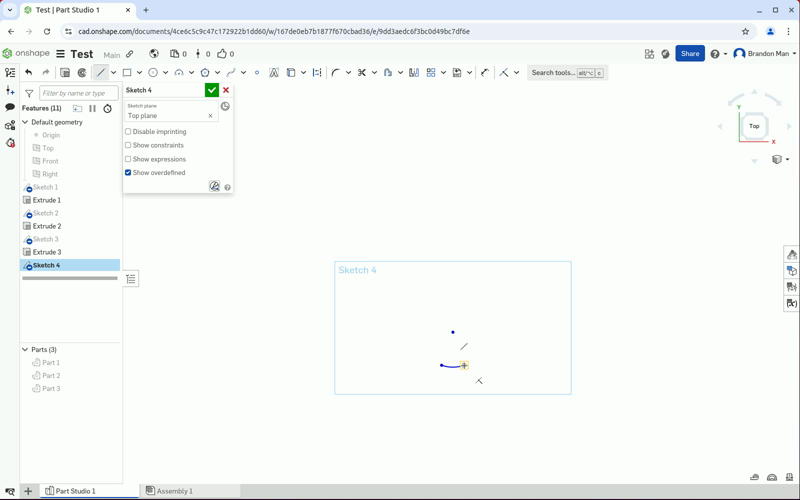
scroll(-6)
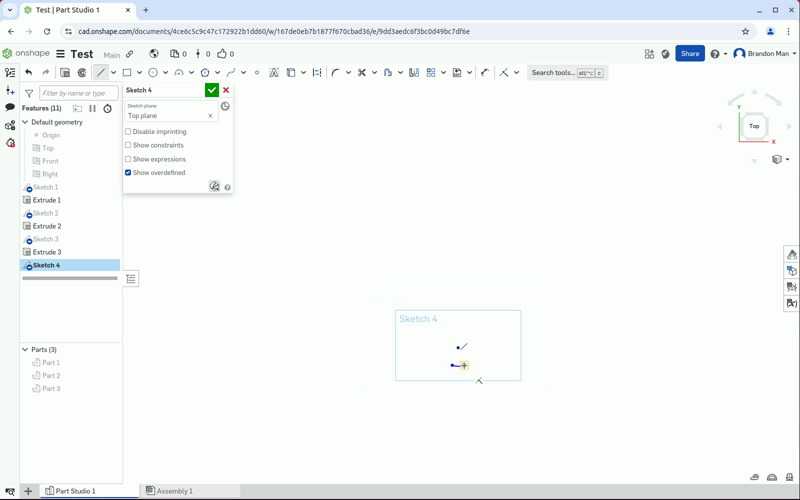
scroll(-6)
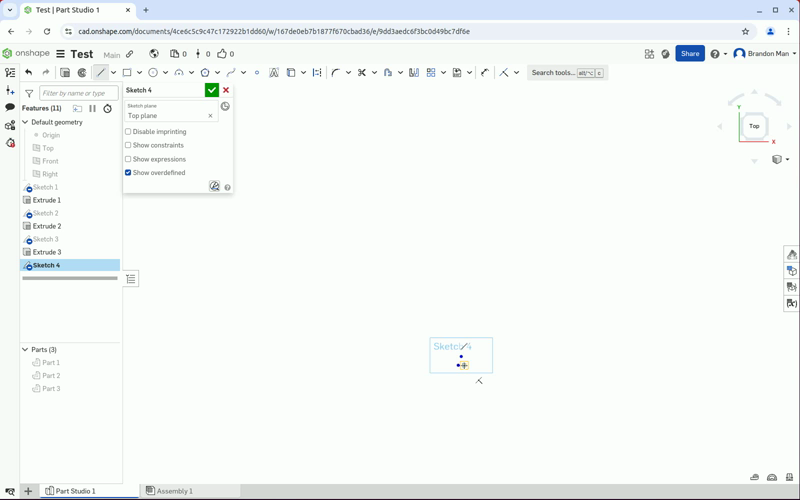
key_down(shift)
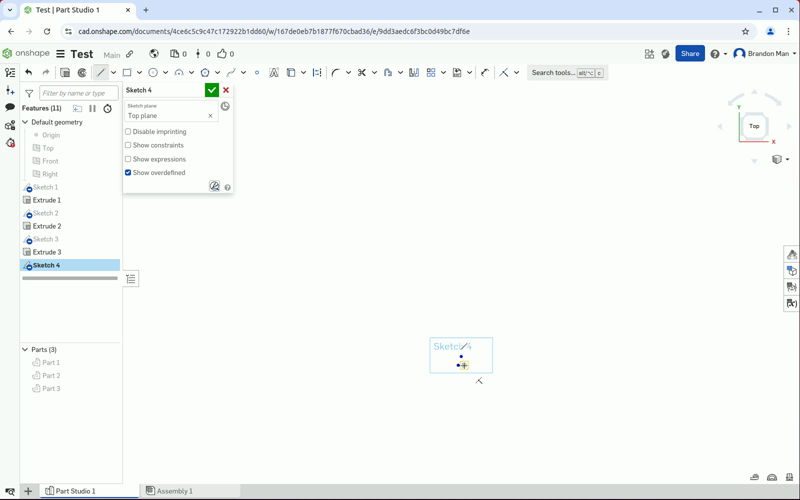
mouse_move(494, 365)
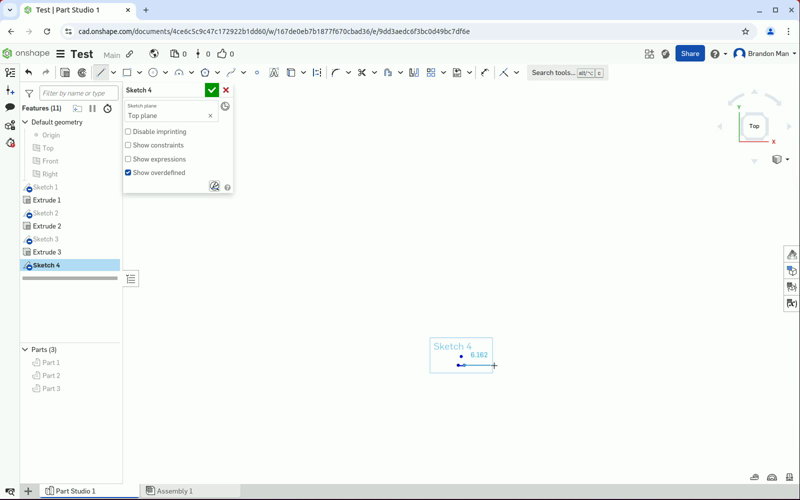
mouse_move(464, 359)
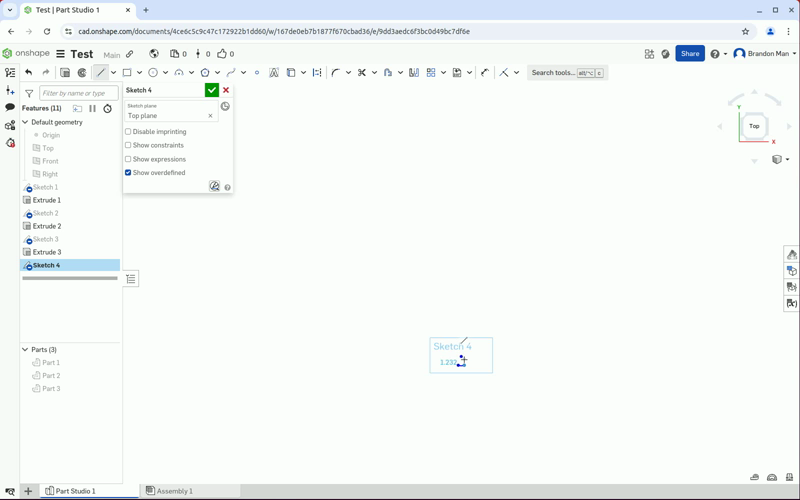
scroll(6)
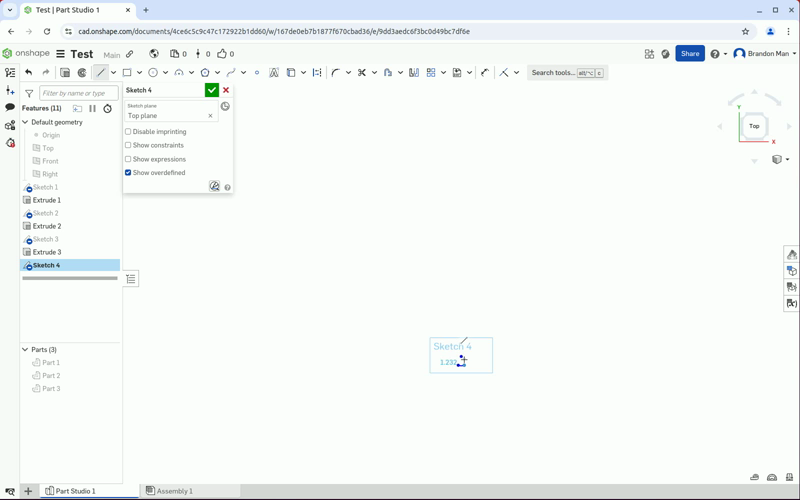
scroll(6)
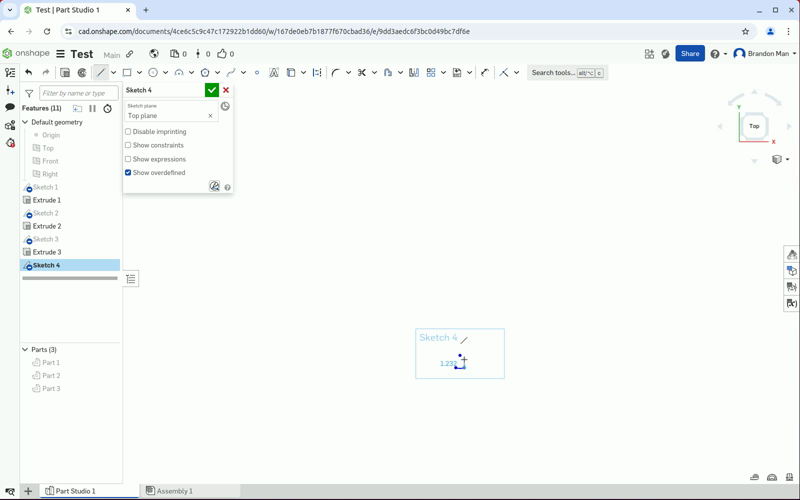
scroll(6)
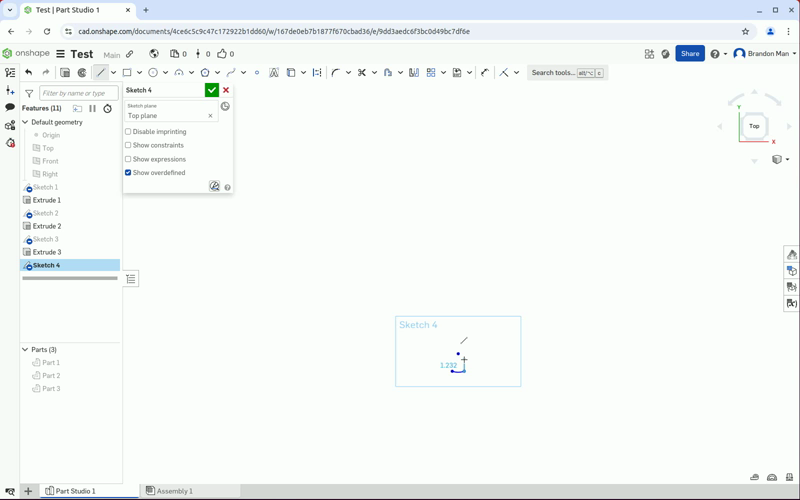
scroll(6)
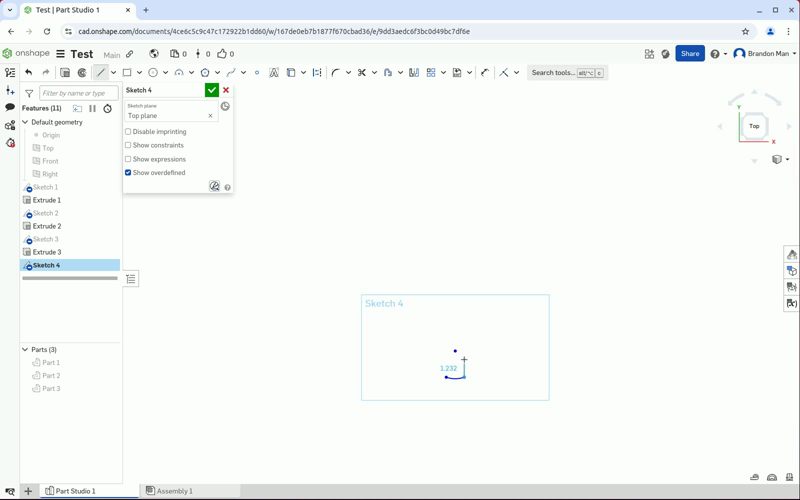
scroll(6)
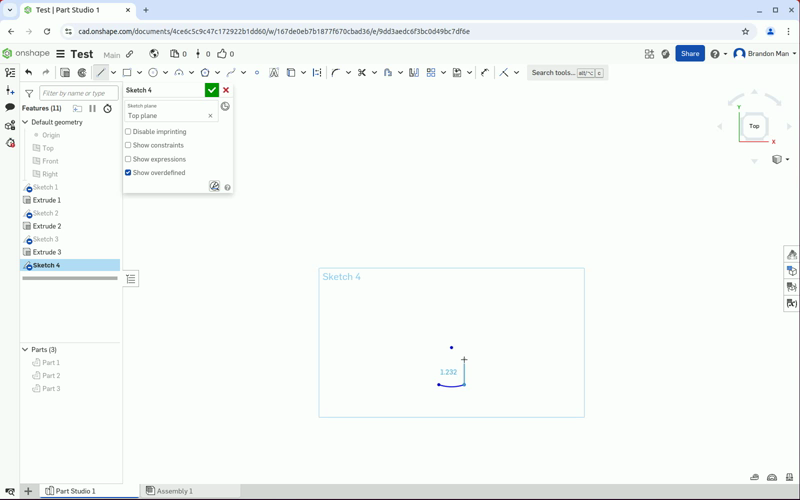
scroll(6)
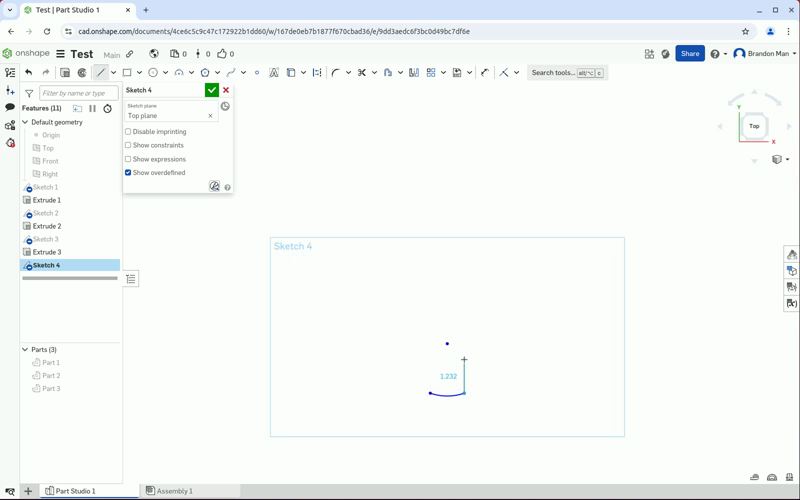
scroll(6)
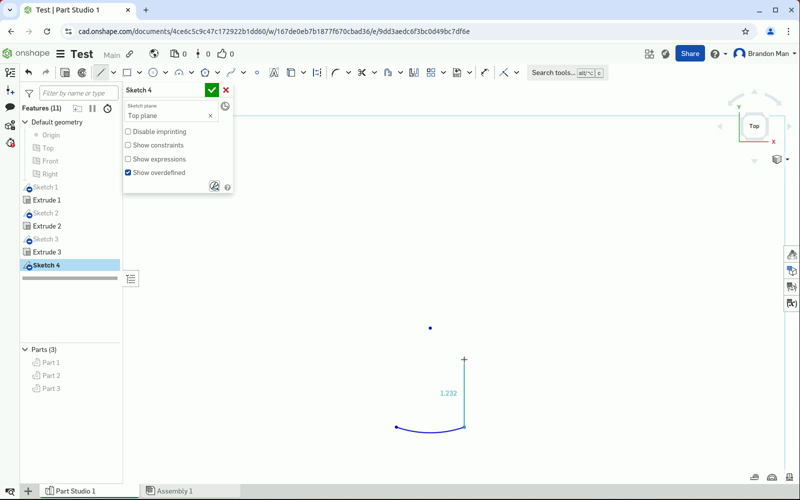
click(464, 359)
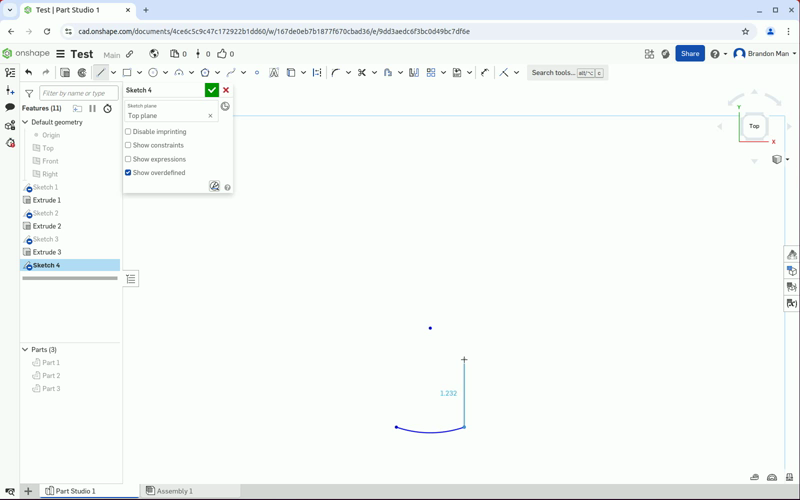
scroll(-6)
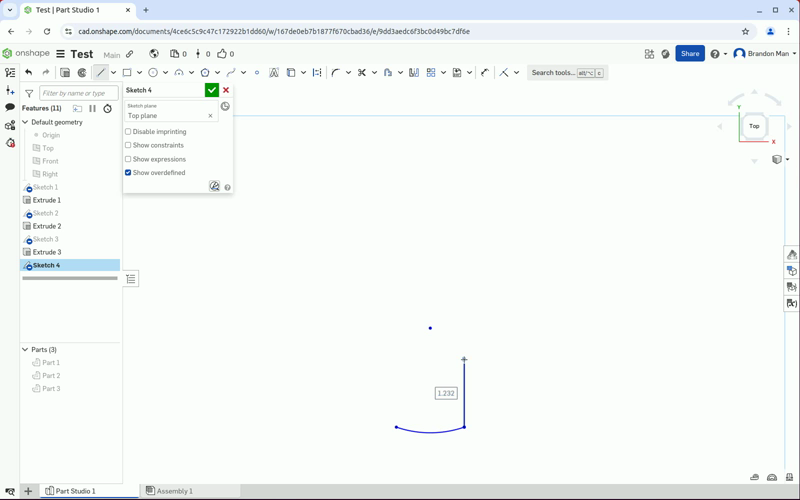
scroll(-6)
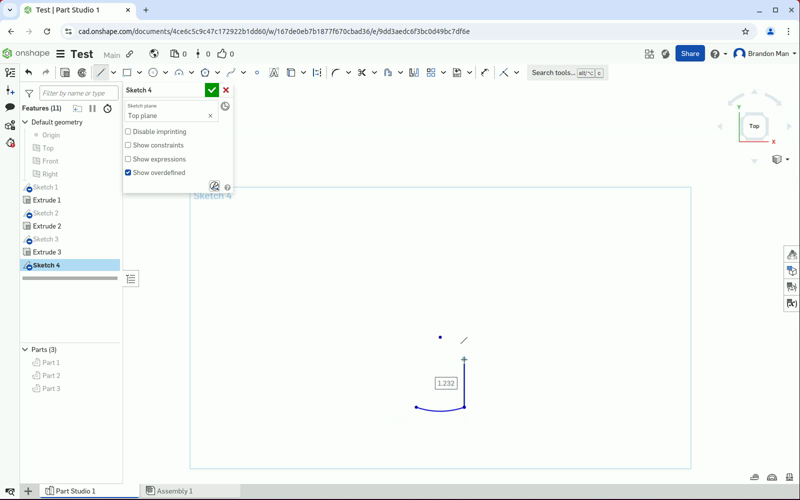
scroll(-6)
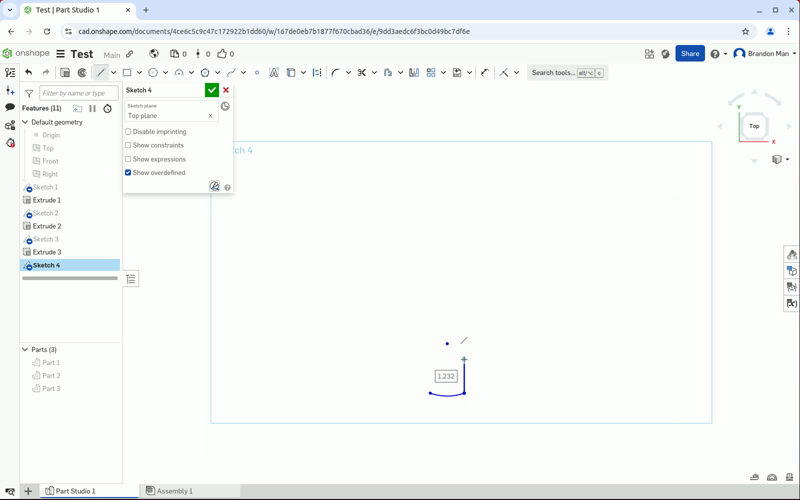
scroll(-6)
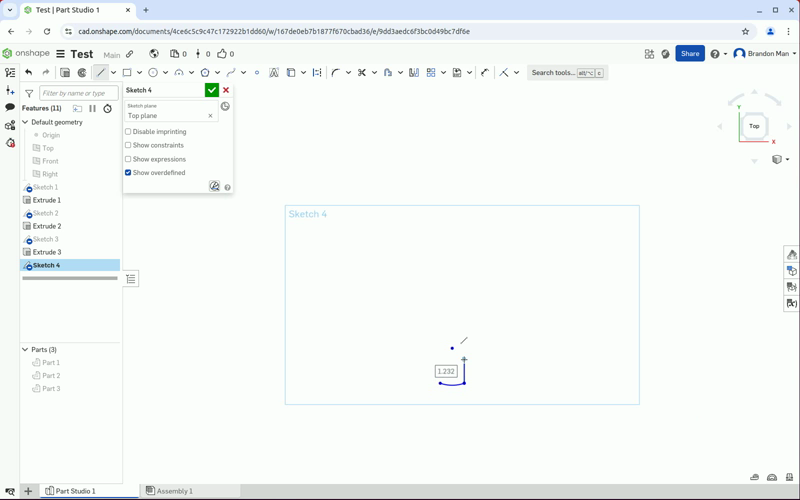
scroll(-6)
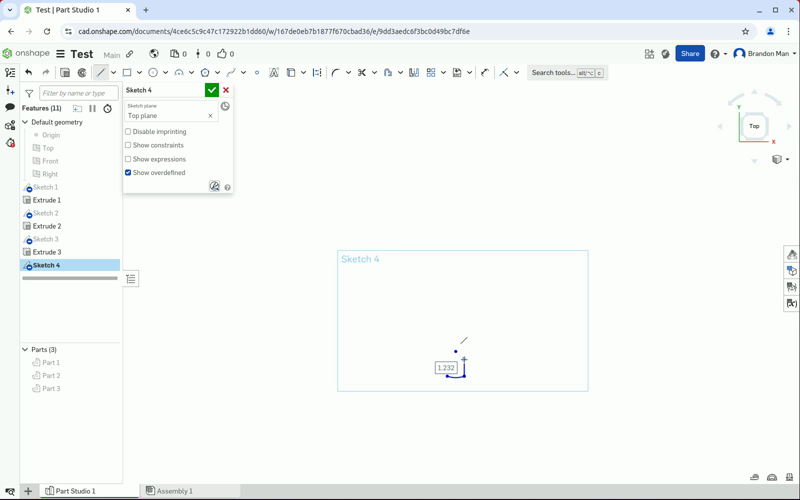
scroll(-6)
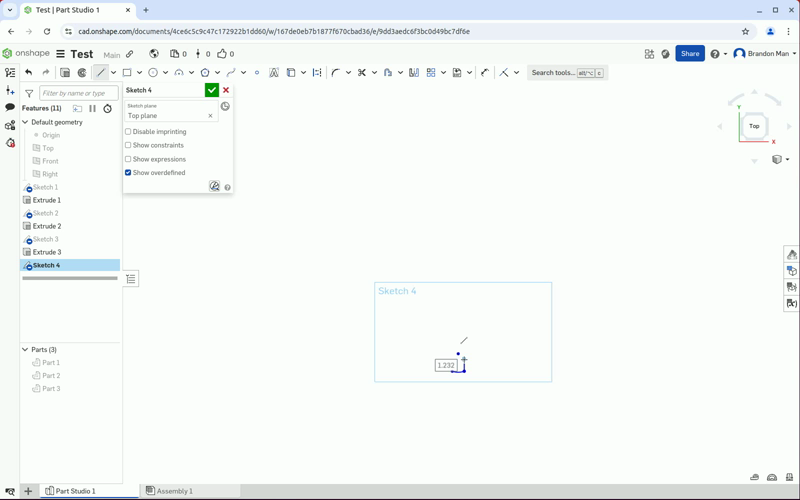
scroll(-6)
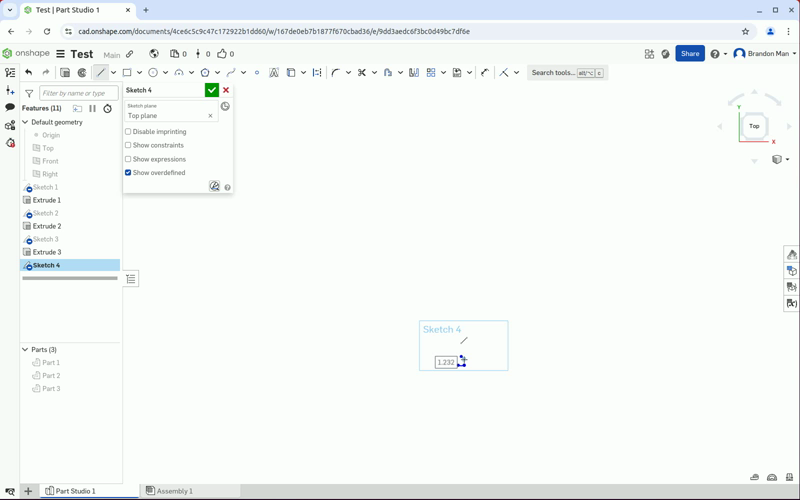
key_up(shift)
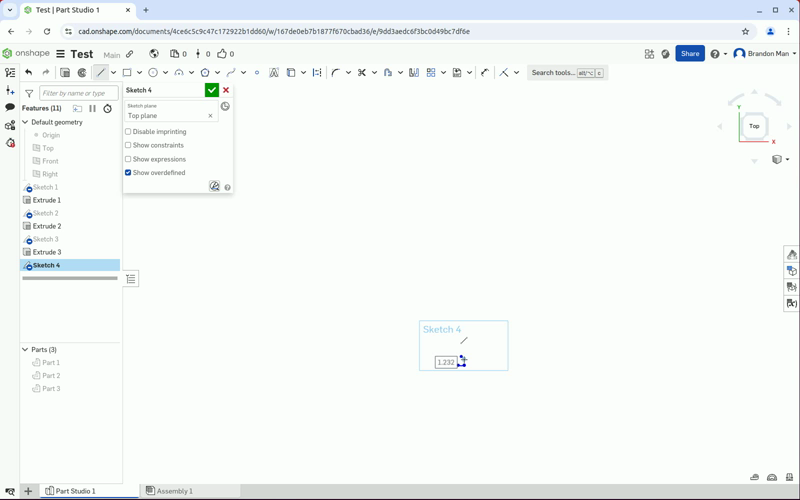
key(esc)
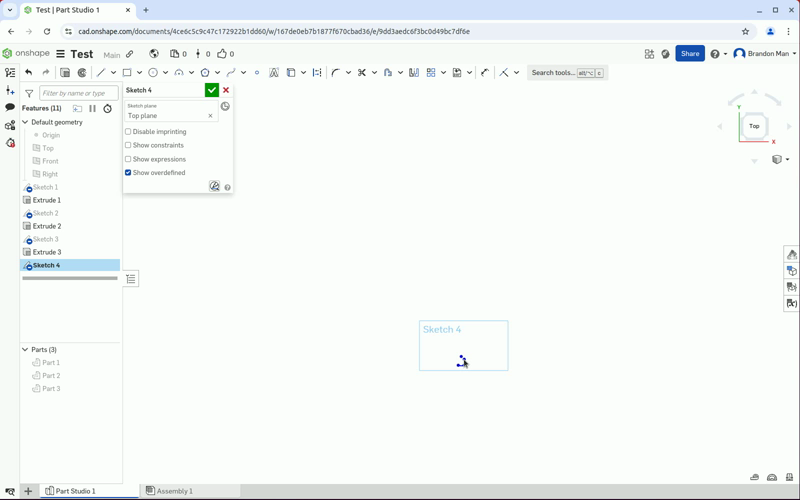
key(a)
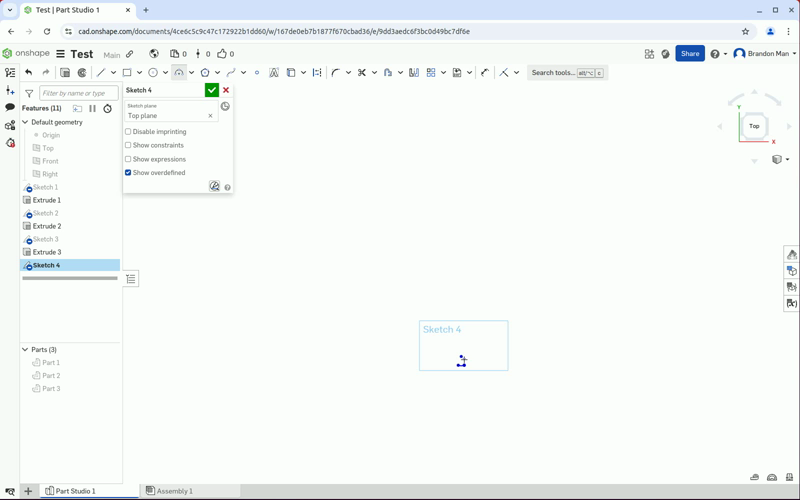
mouse_move(464, 359)
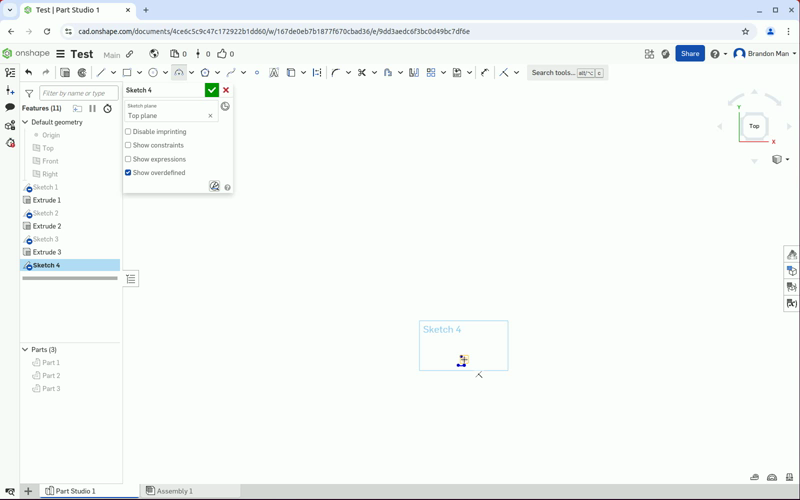
click(464, 359)
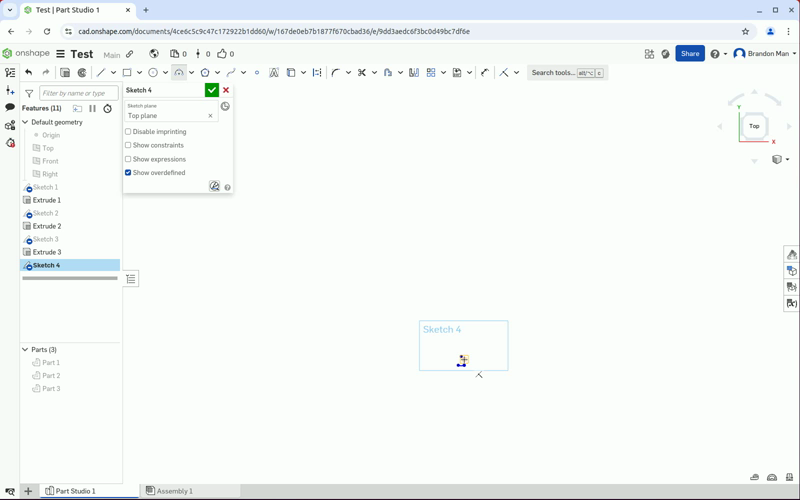
key_down(shift)
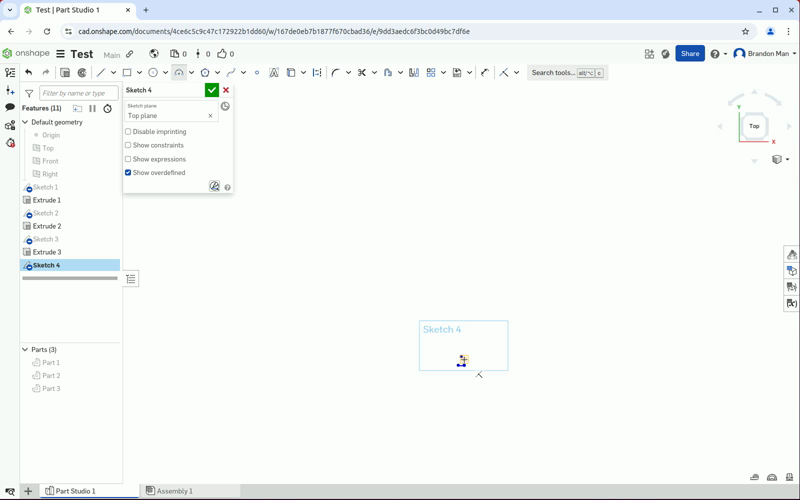
mouse_move(458, 359)
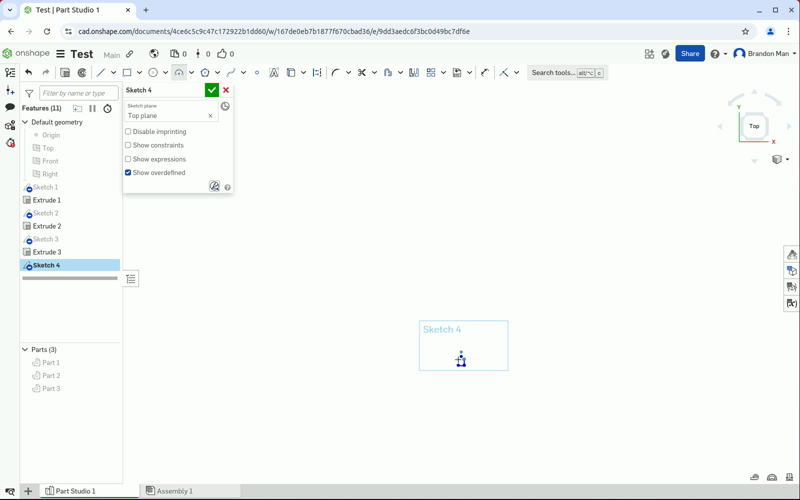
scroll(6)
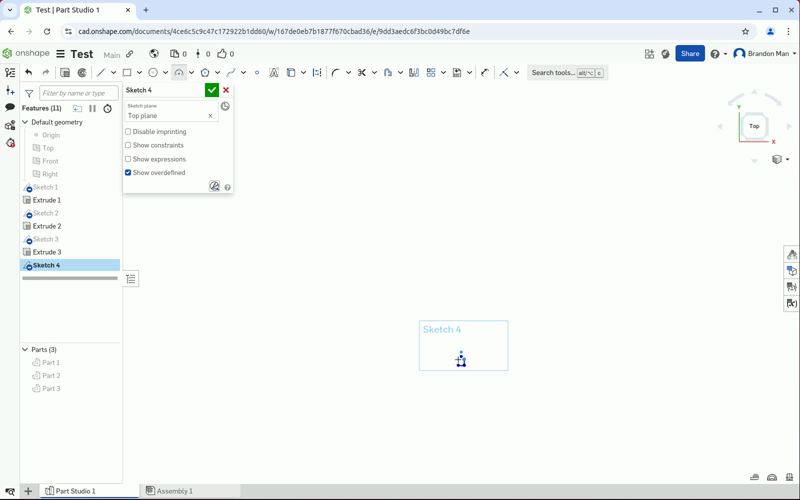
scroll(6)
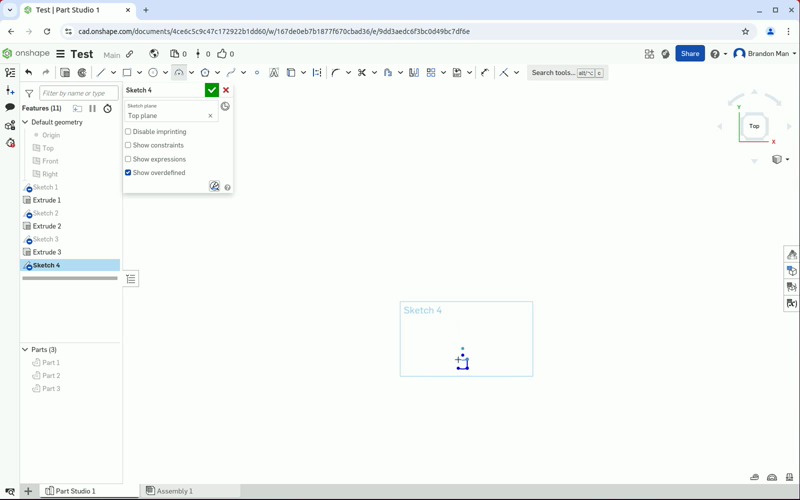
scroll(6)
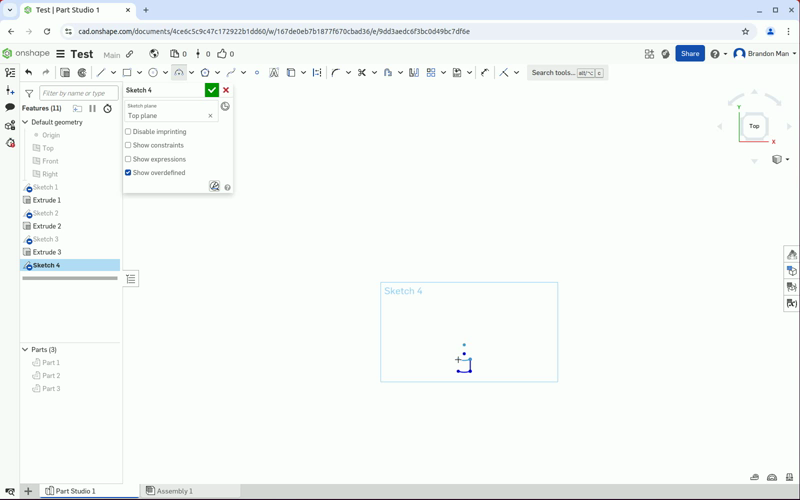
scroll(6)
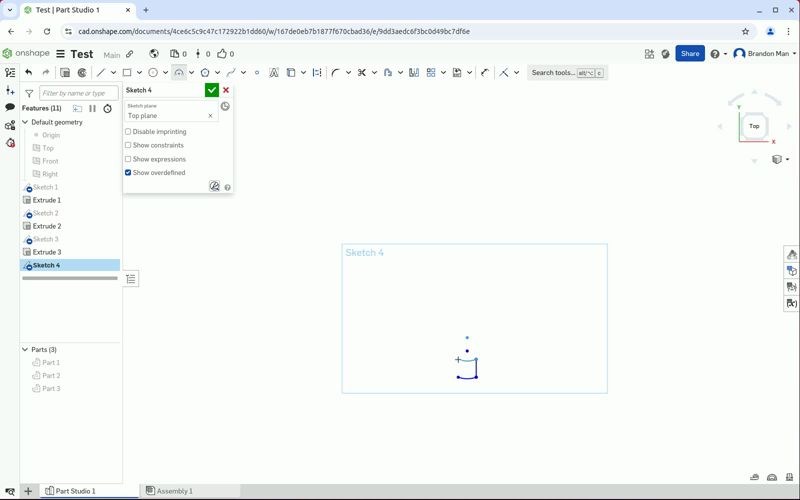
scroll(6)
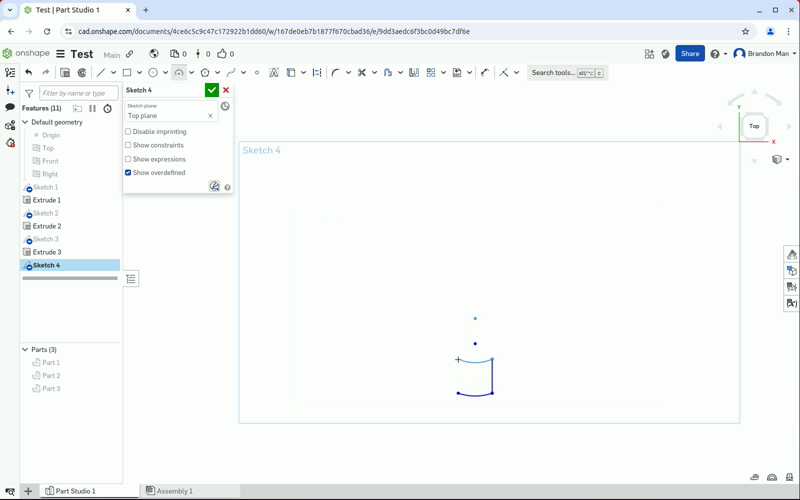
scroll(6)
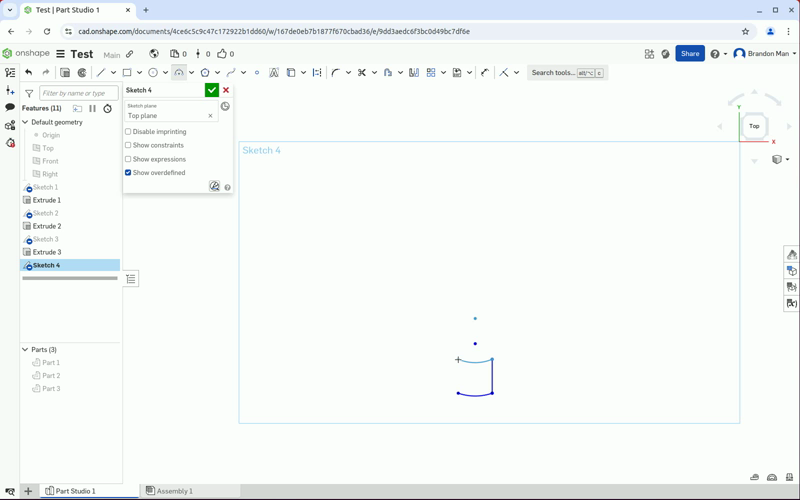
scroll(6)
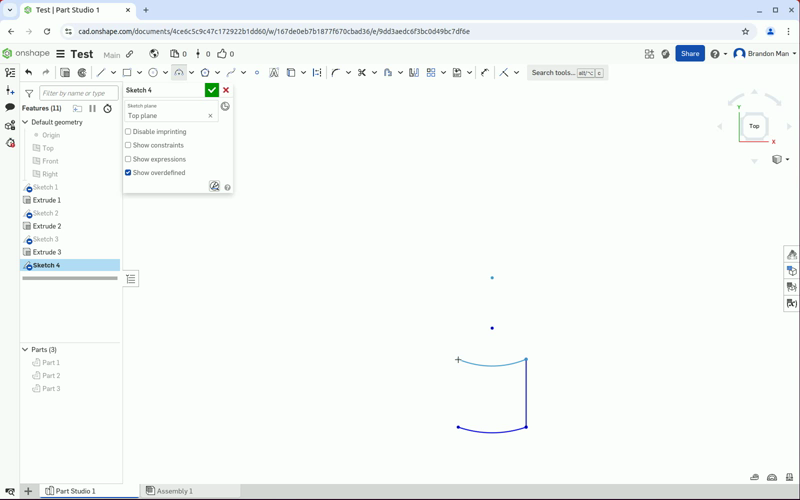
click(458, 359)
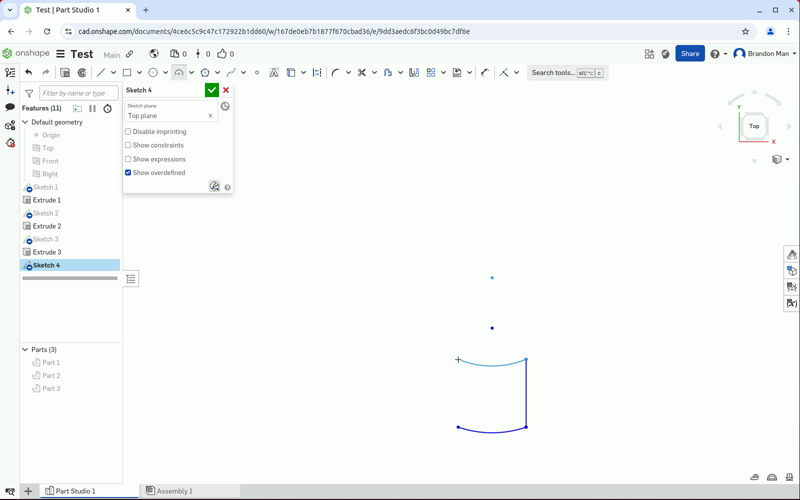
scroll(-6)
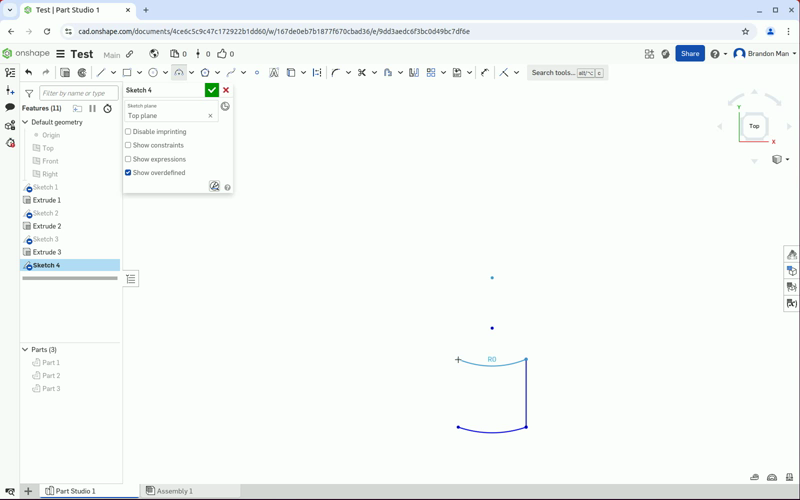
scroll(-6)
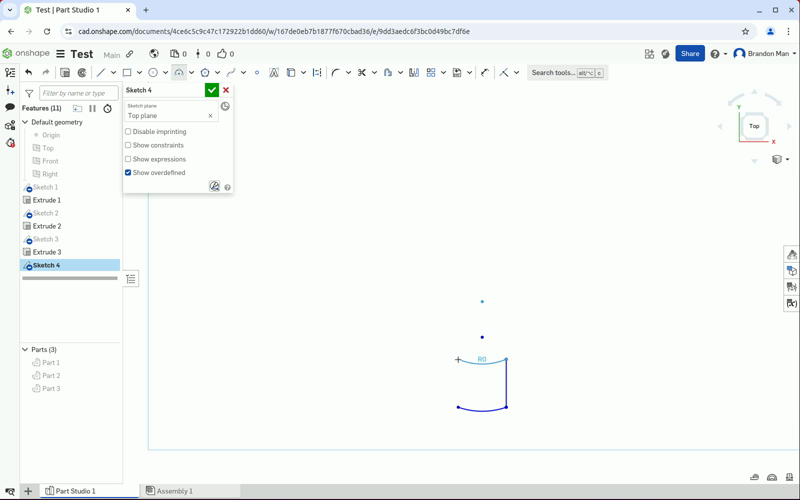
scroll(-6)
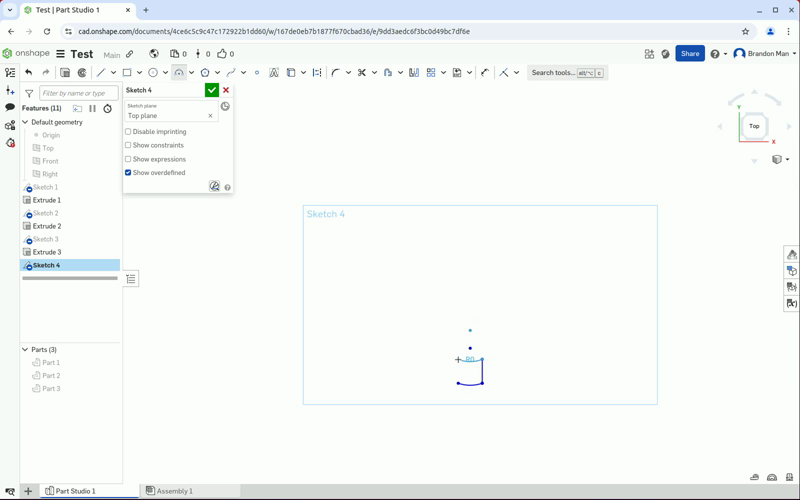
scroll(-6)
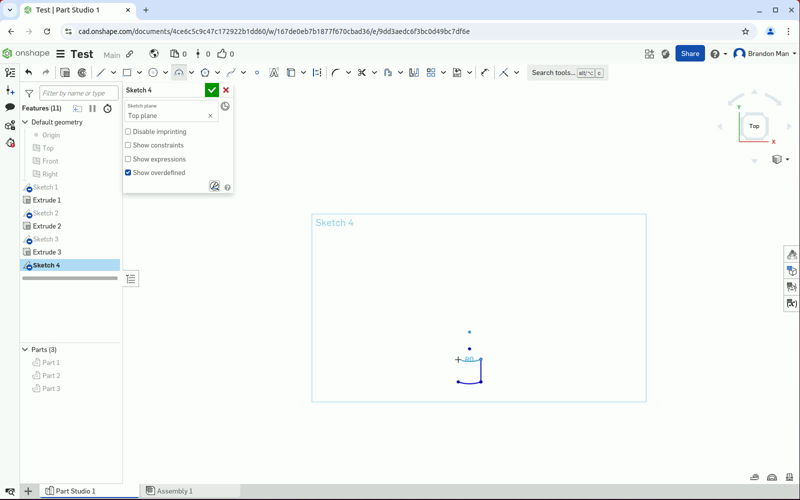
scroll(-6)
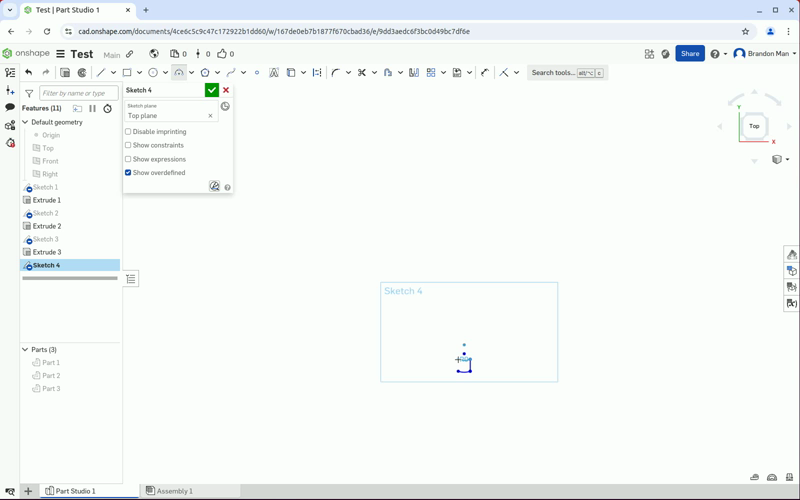
scroll(-6)
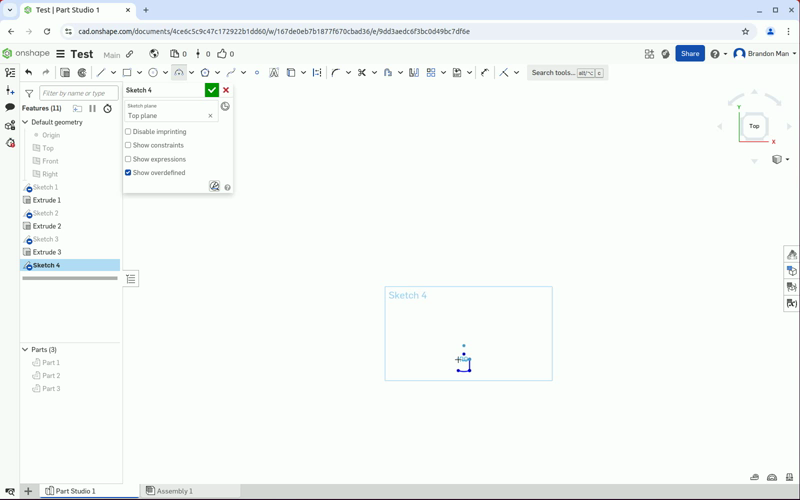
scroll(-6)
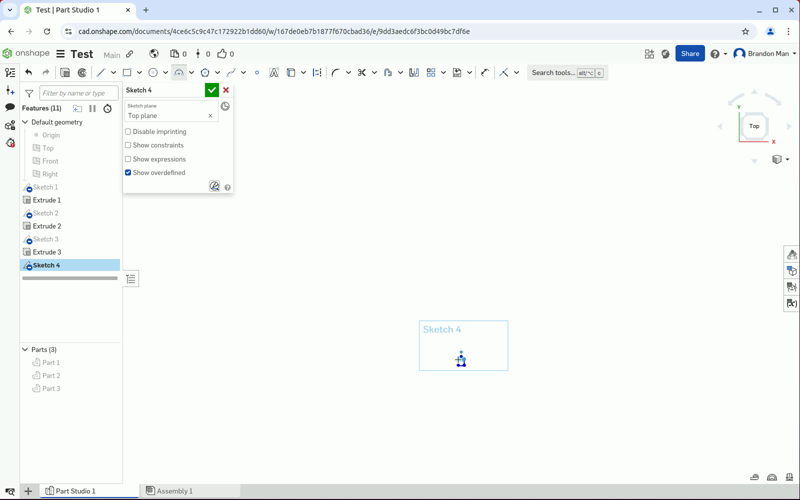
mouse_move(461, 360)
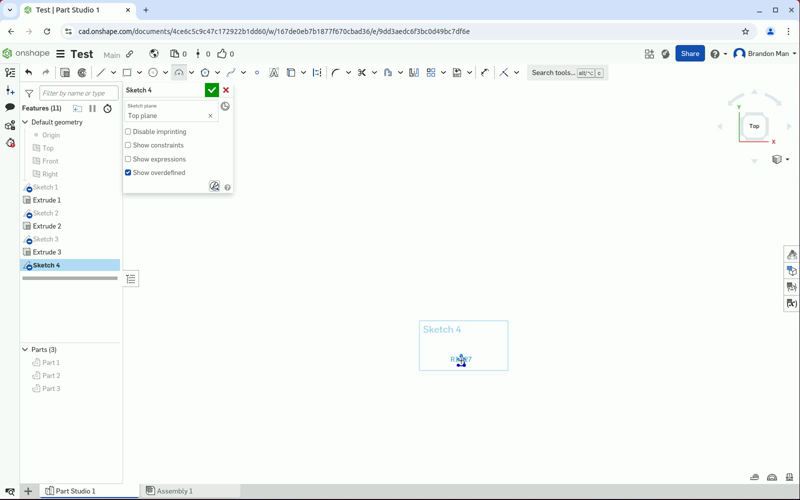
scroll(6)
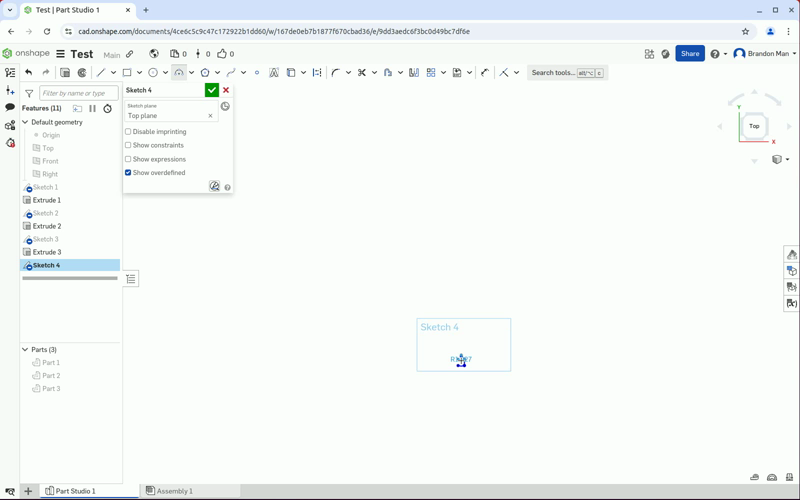
scroll(6)
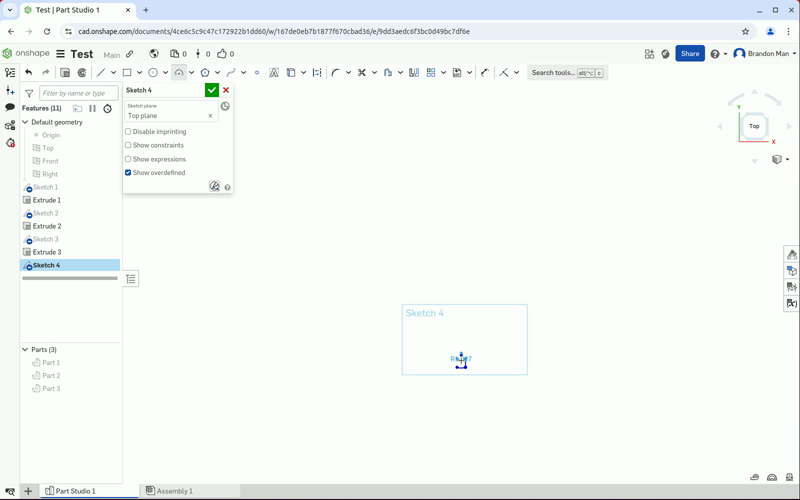
scroll(6)
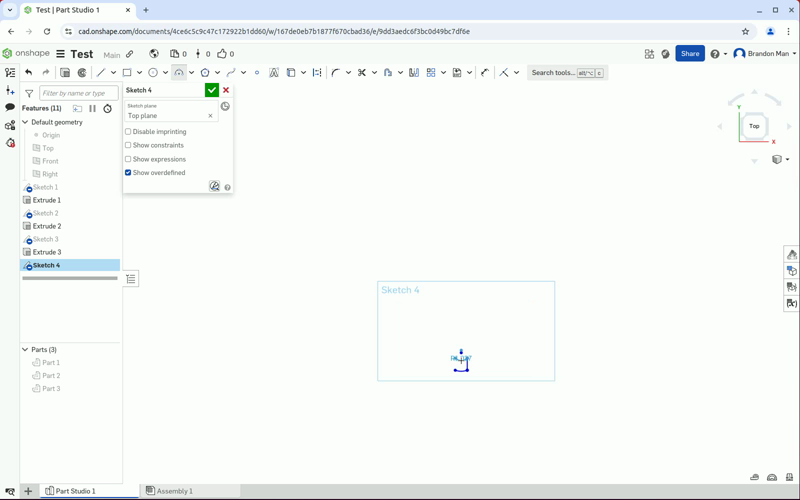
scroll(6)
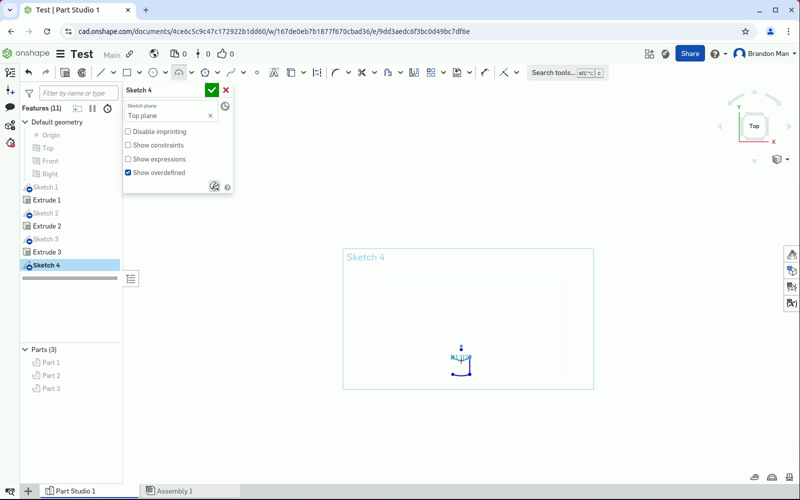
scroll(6)
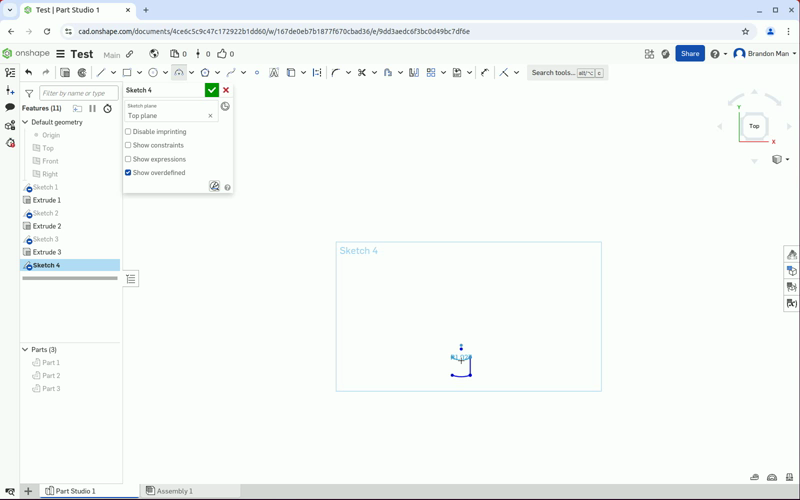
scroll(6)
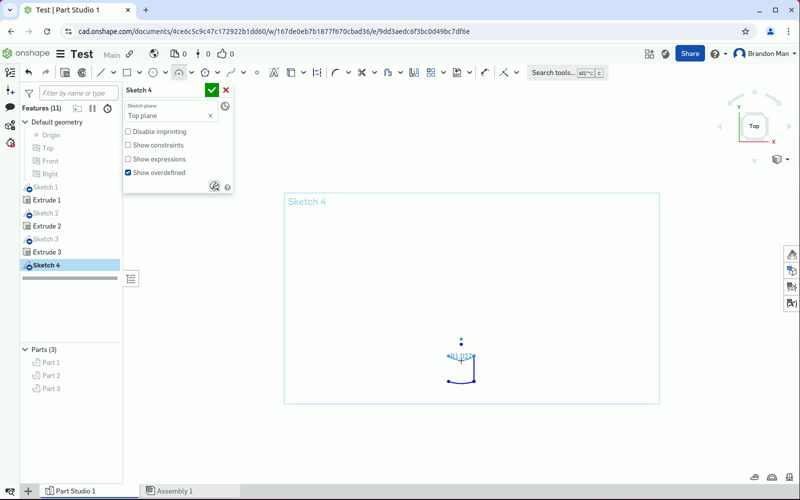
scroll(6)
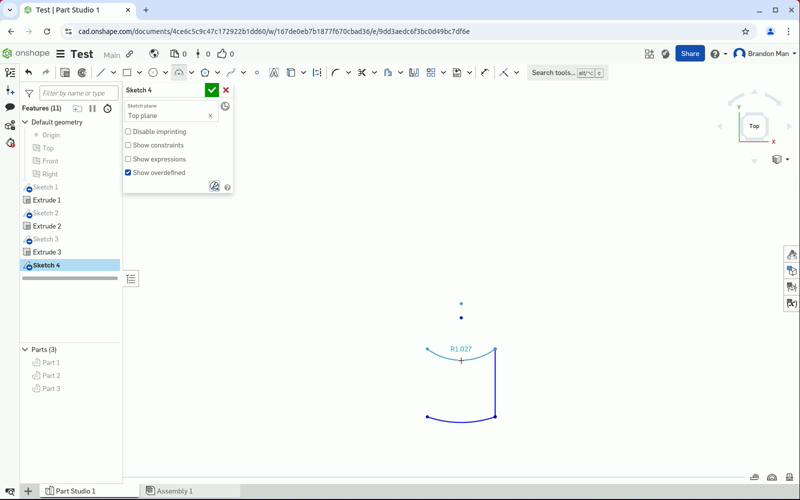
click(461, 360)
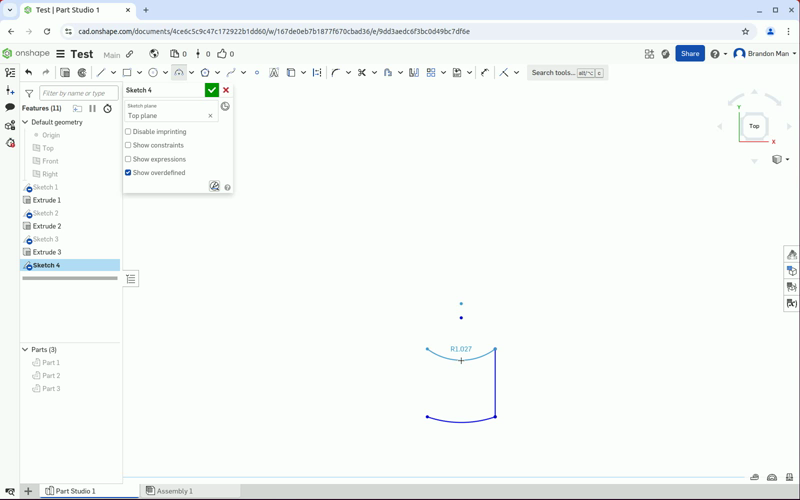
scroll(-6)
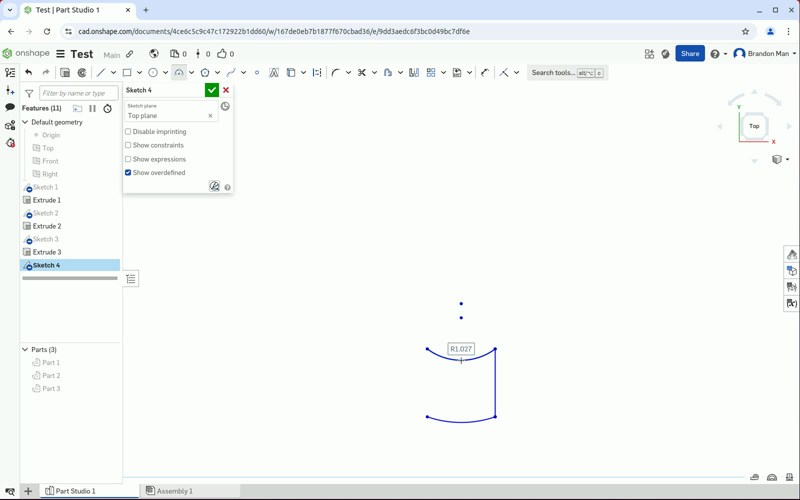
scroll(-6)
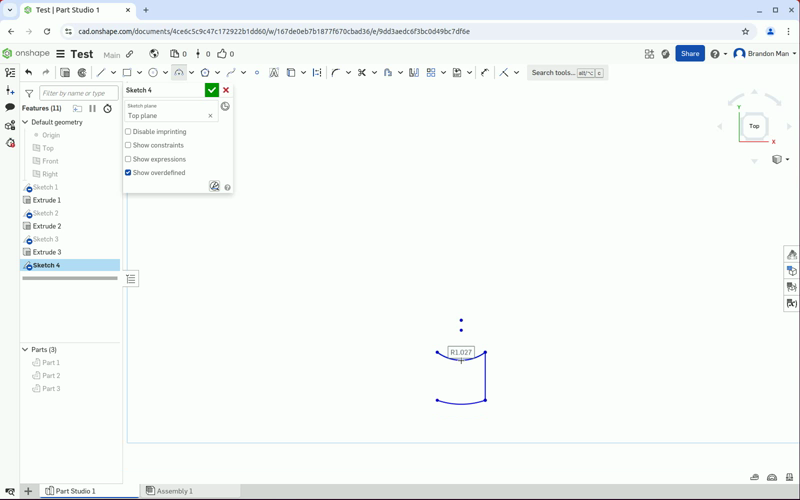
scroll(-6)
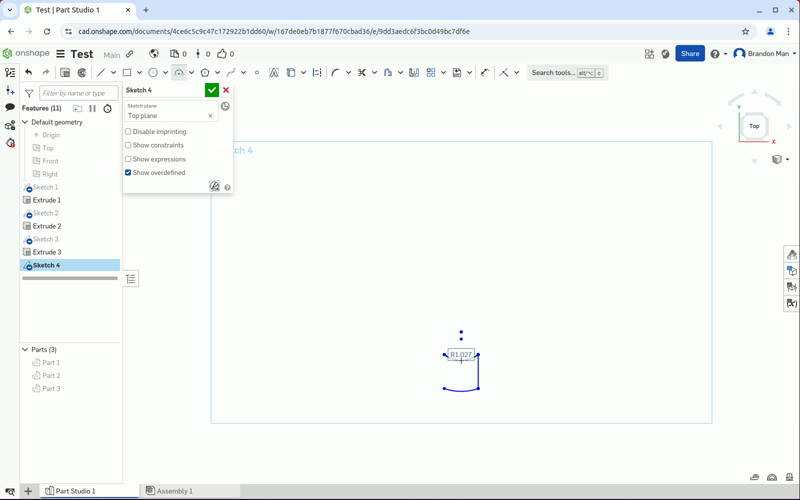
scroll(-6)
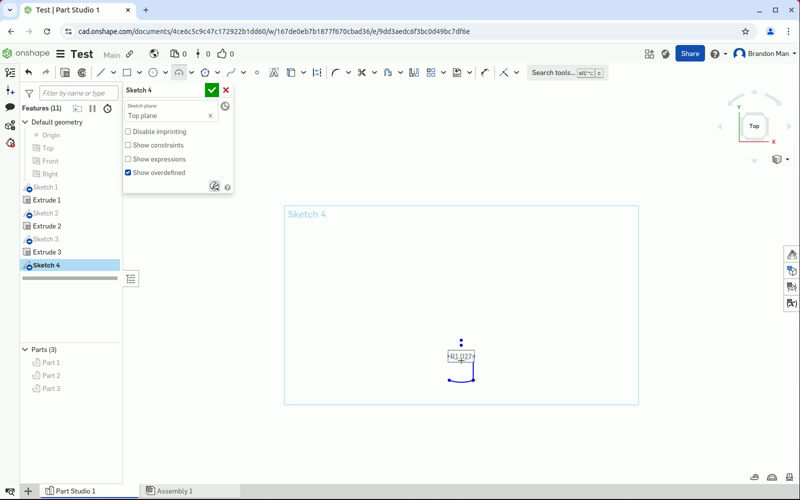
scroll(-6)
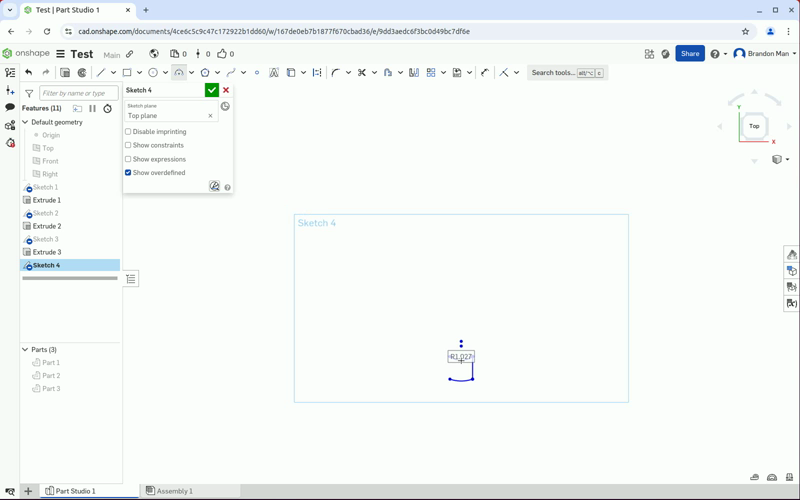
scroll(-6)
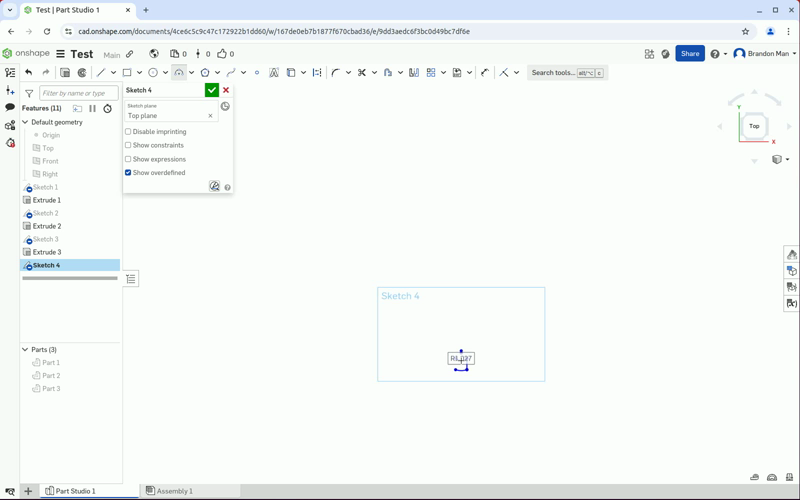
scroll(-6)
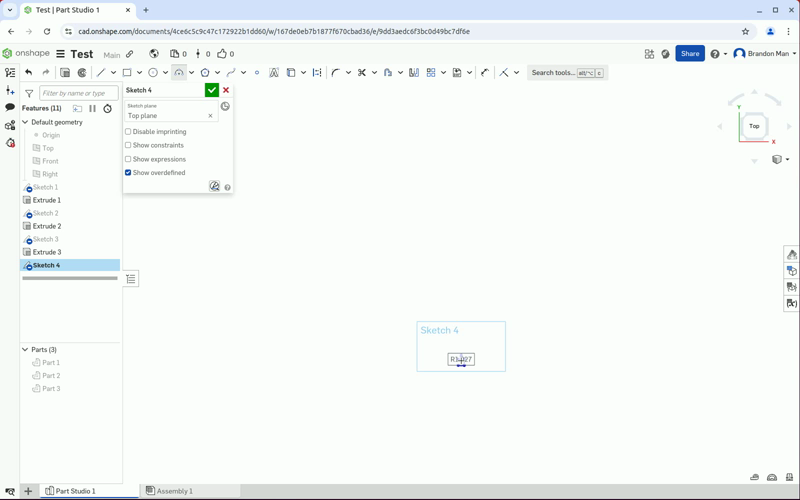
key_up(shift)
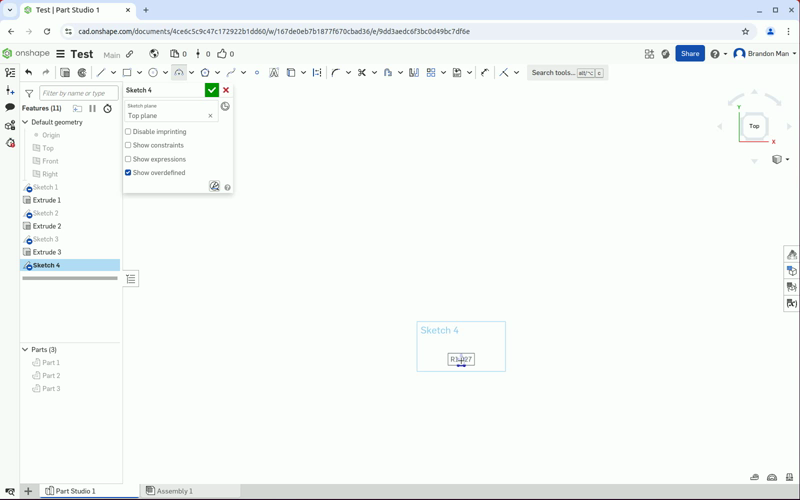
key(esc)
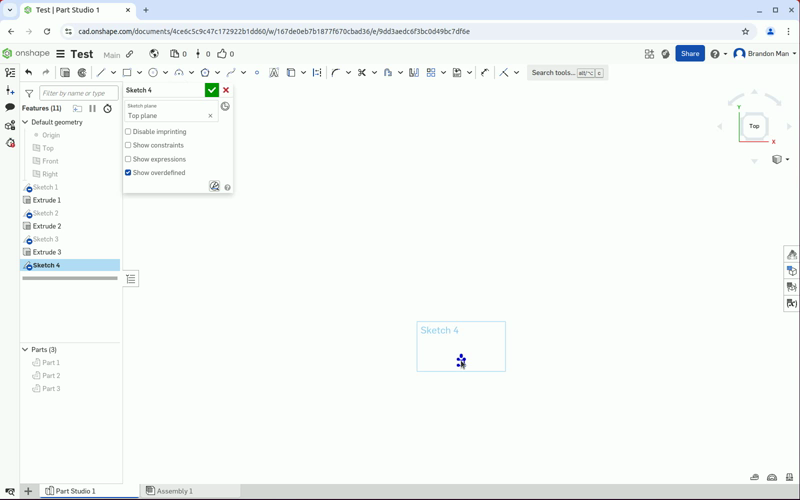
key(l)
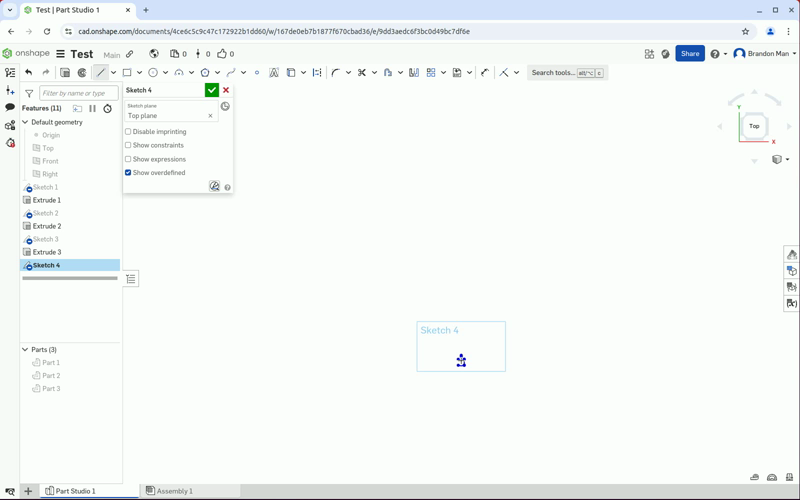
mouse_move(458, 359)
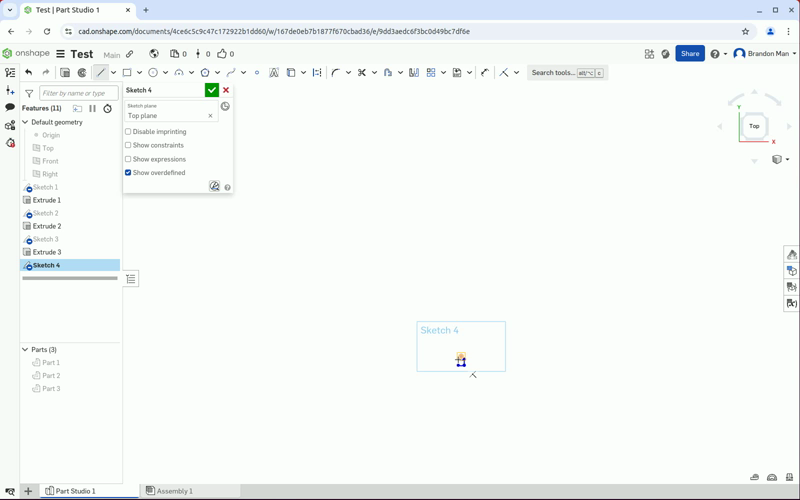
scroll(6)
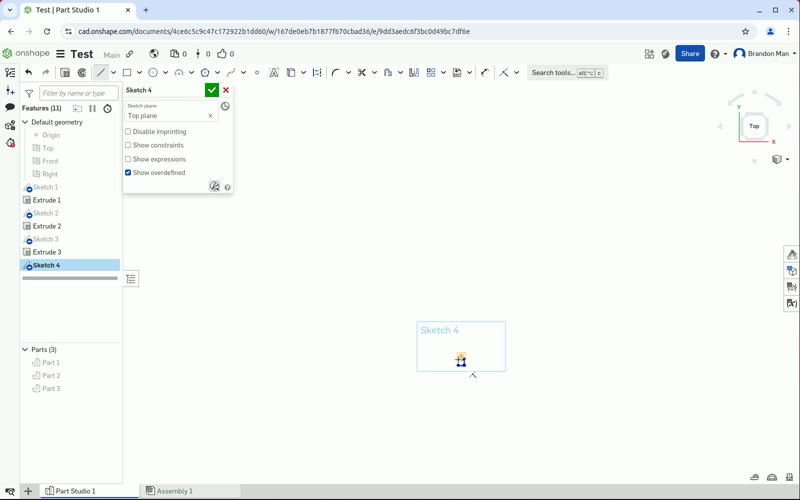
scroll(6)
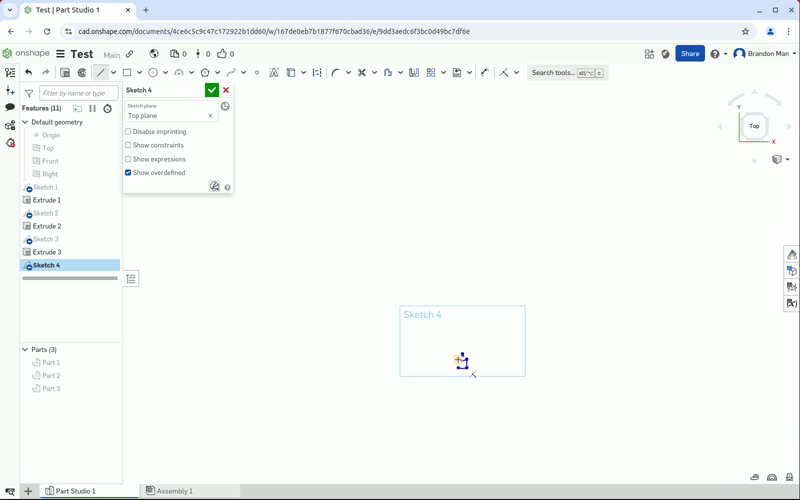
scroll(6)
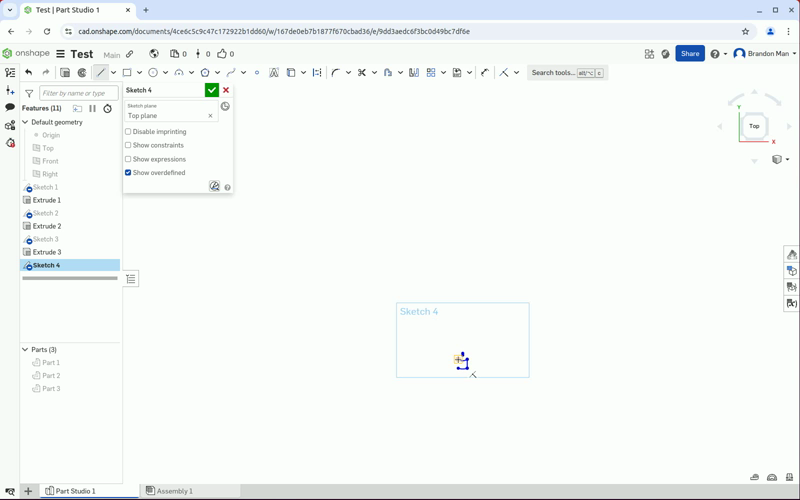
scroll(6)
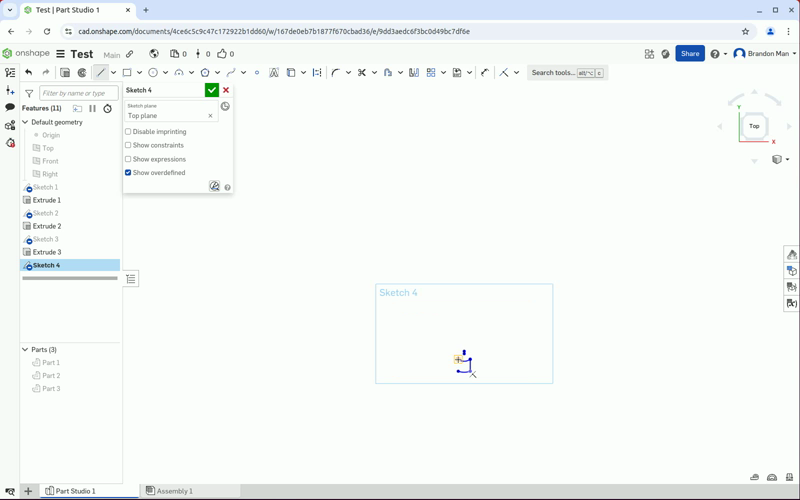
scroll(6)
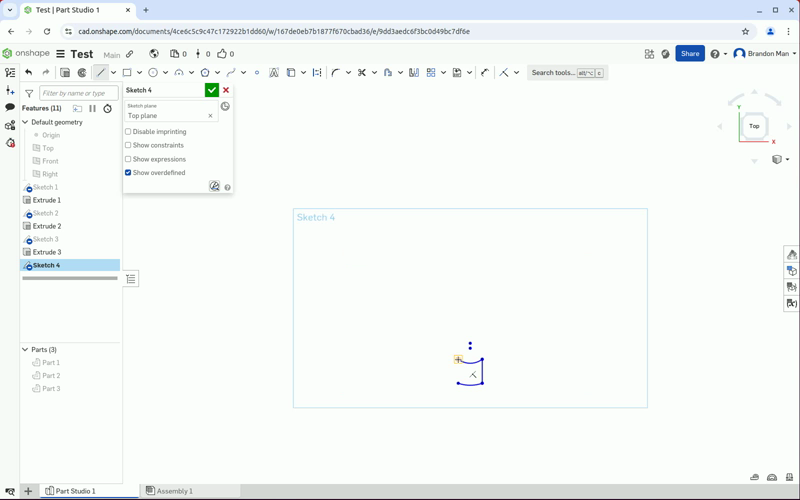
scroll(6)
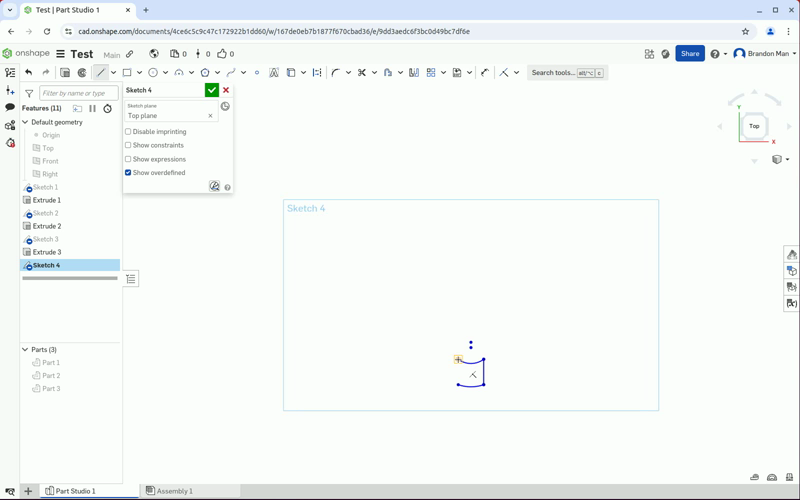
scroll(6)
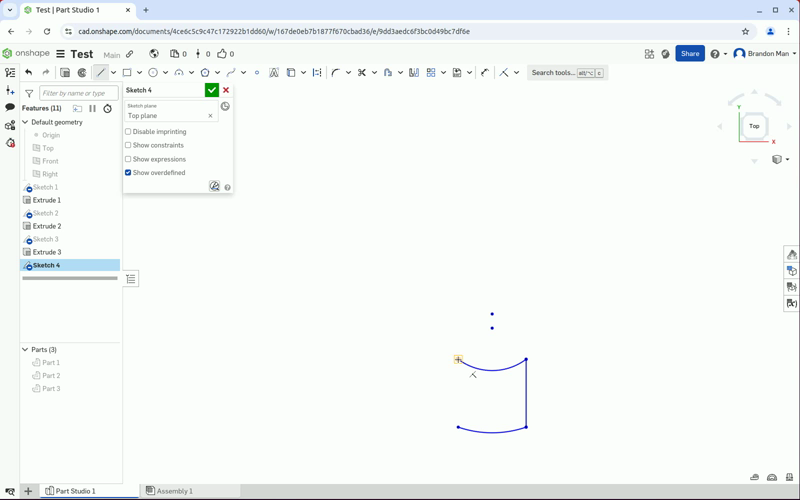
click(458, 359)
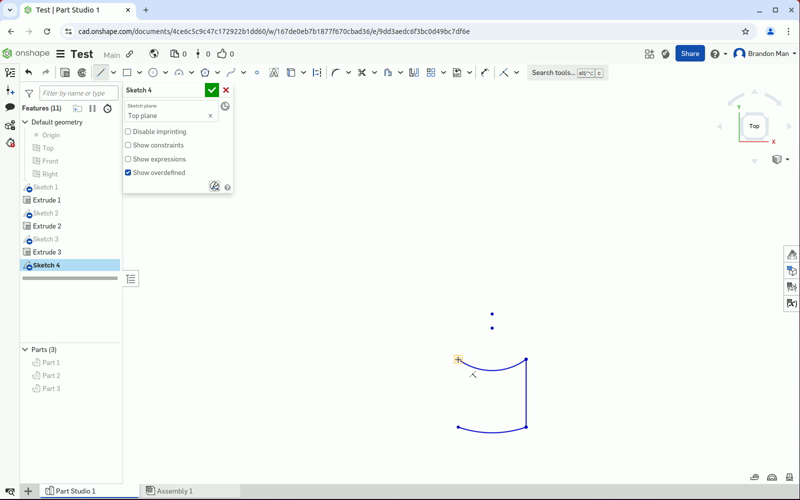
scroll(-6)
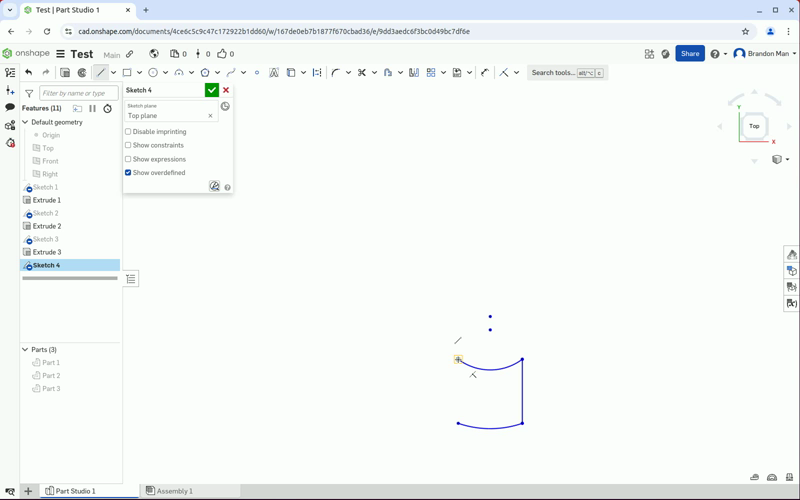
scroll(-6)
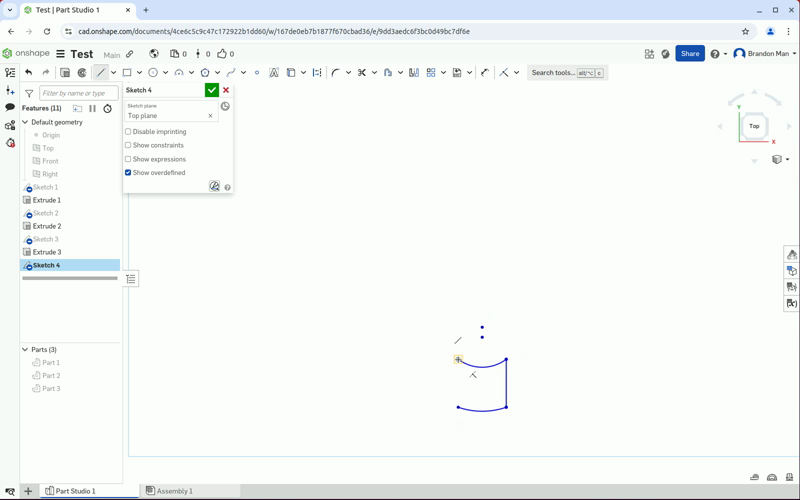
scroll(-6)
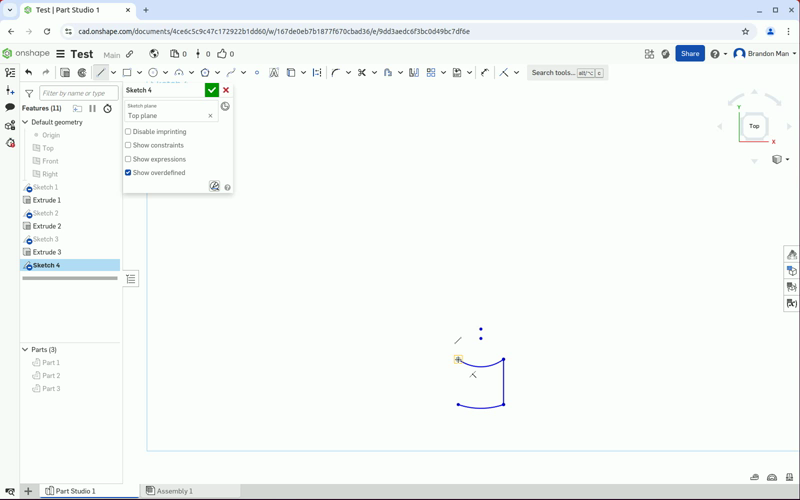
scroll(-6)
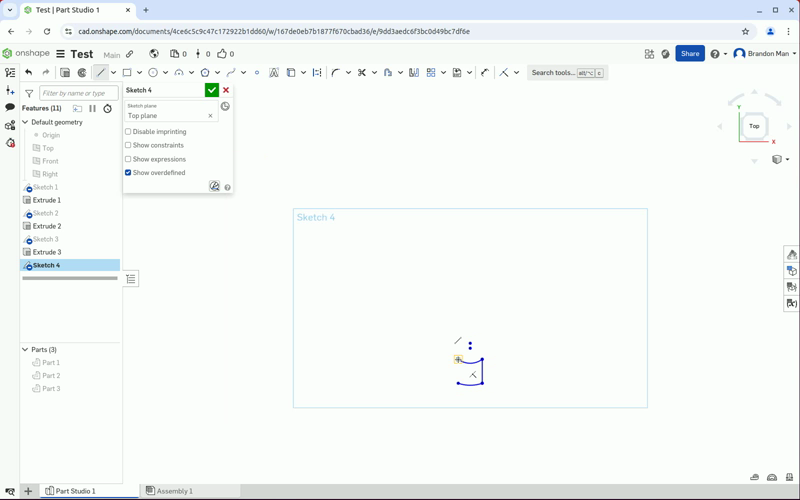
scroll(-6)
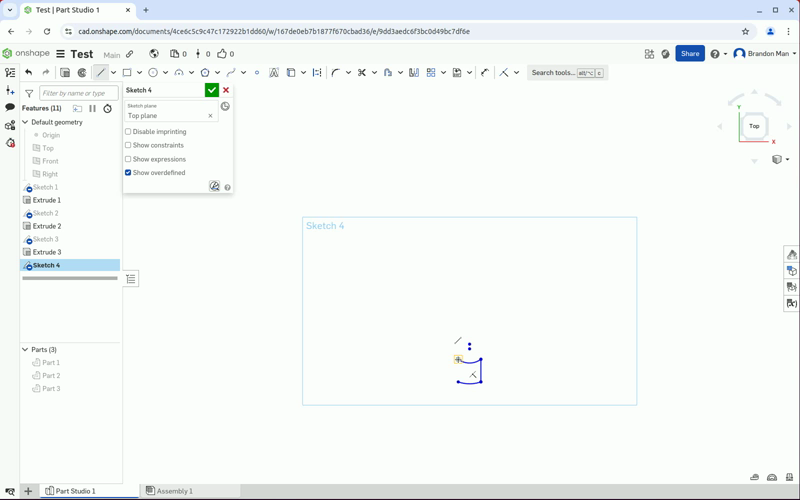
scroll(-6)
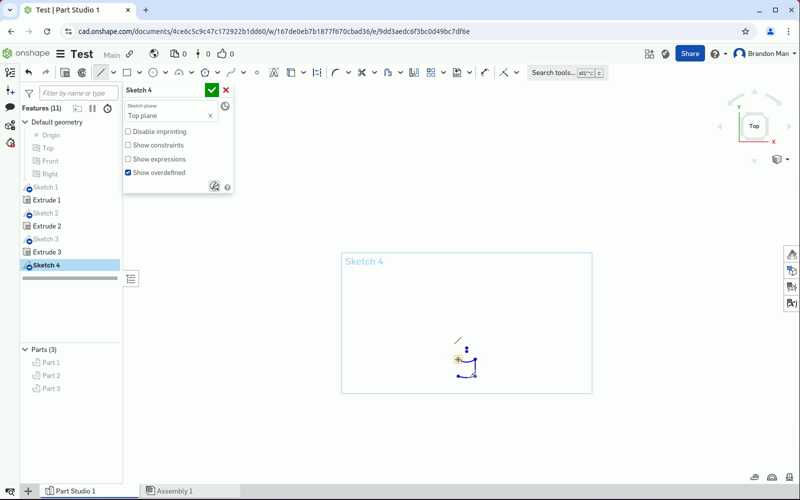
scroll(-6)
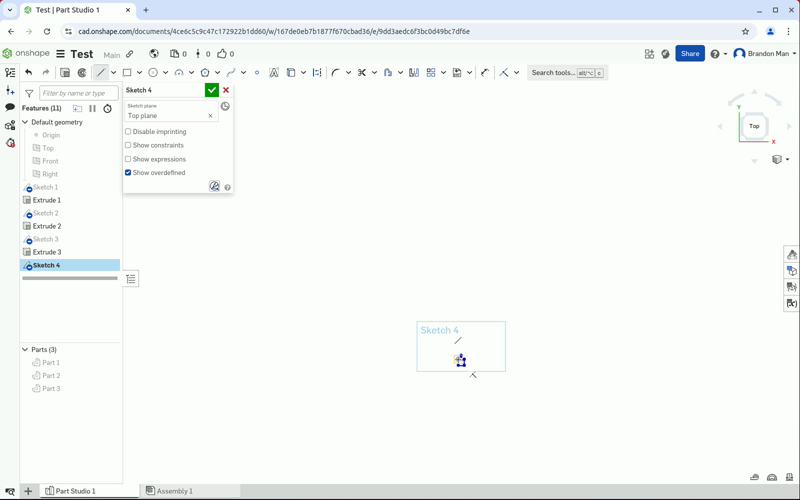
mouse_move(488, 359)
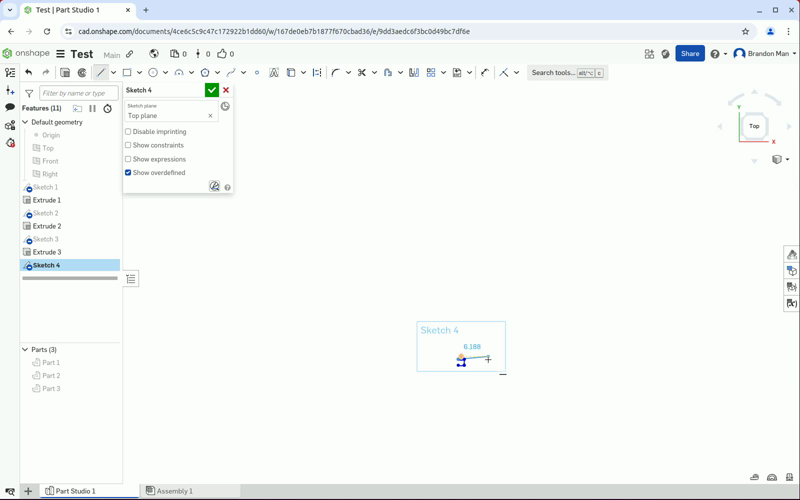
key_down(shift)
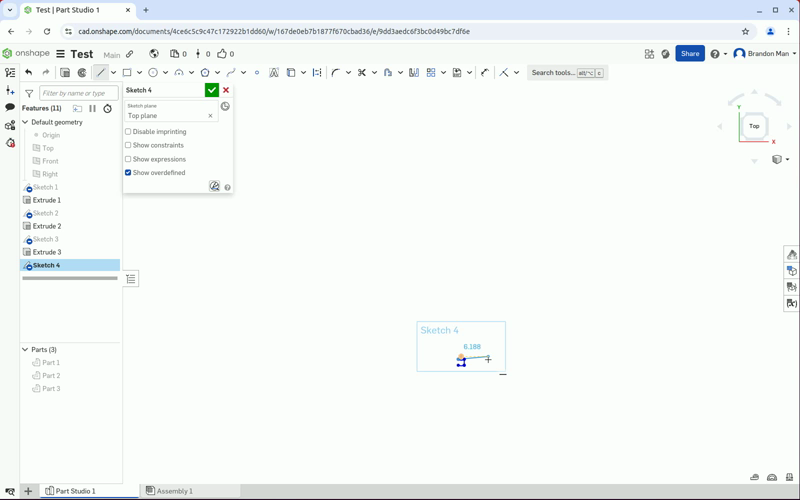
mouse_move(458, 365)
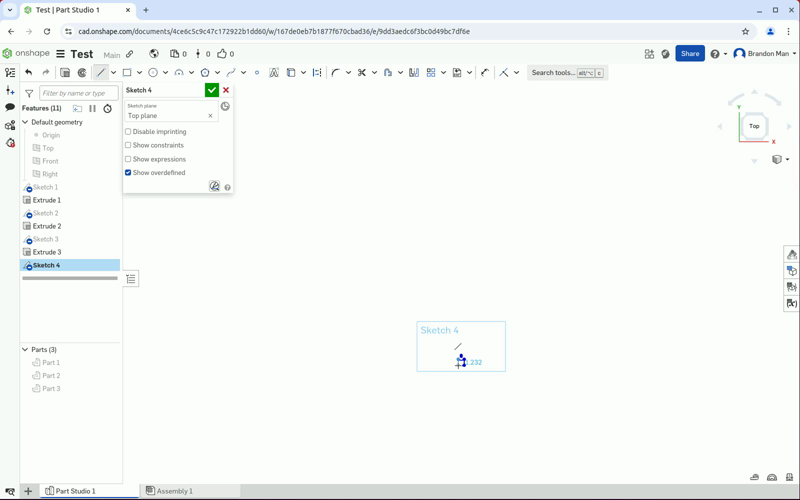
scroll(6)
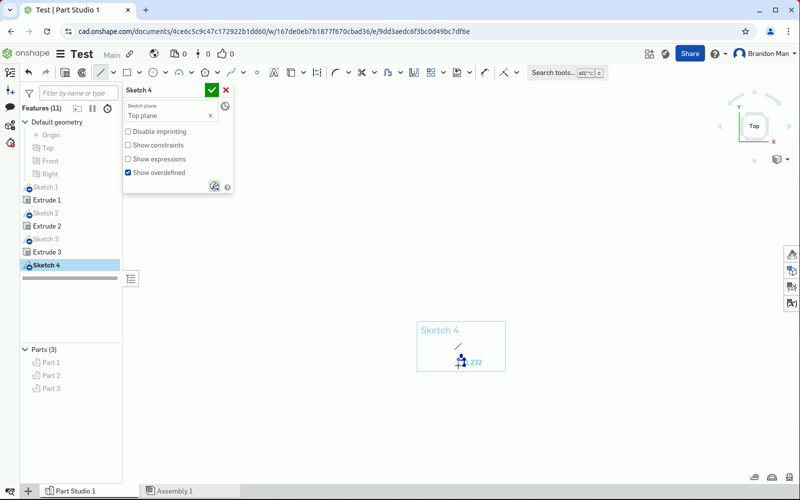
scroll(6)
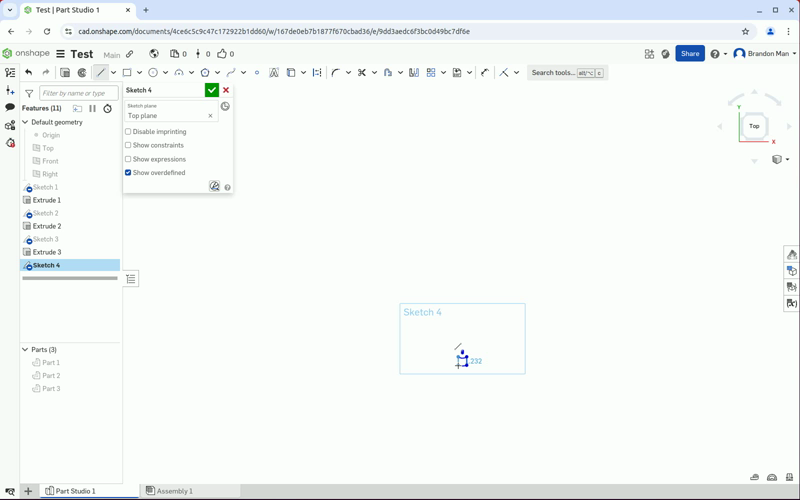
scroll(6)
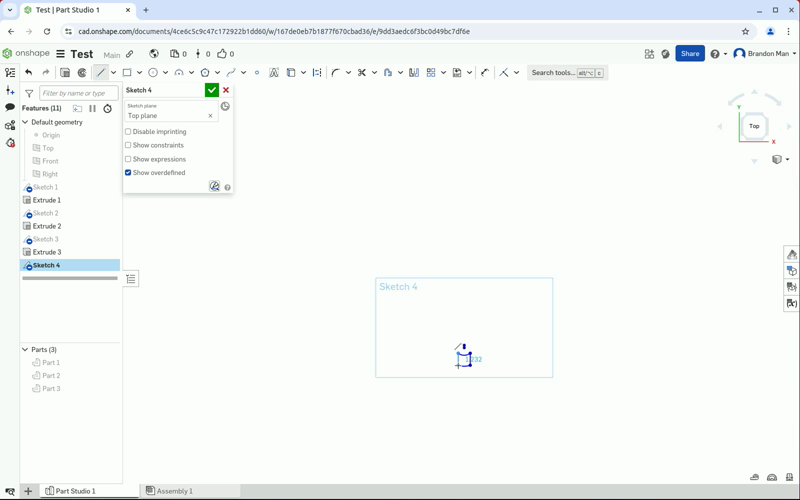
scroll(6)
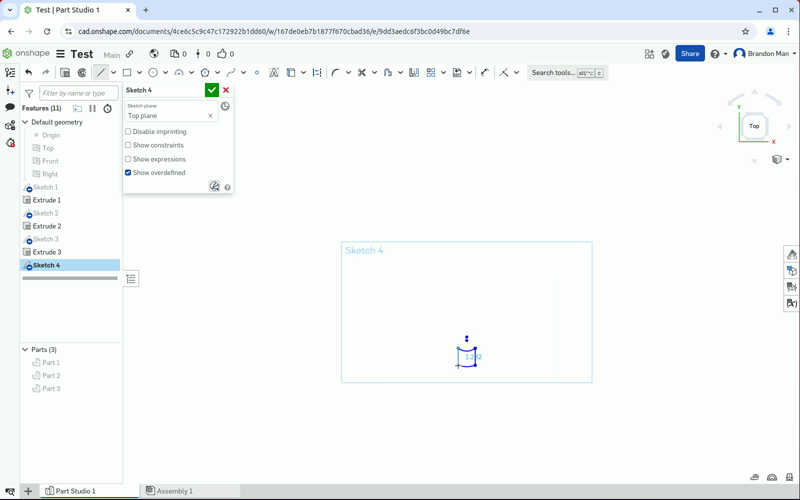
scroll(6)
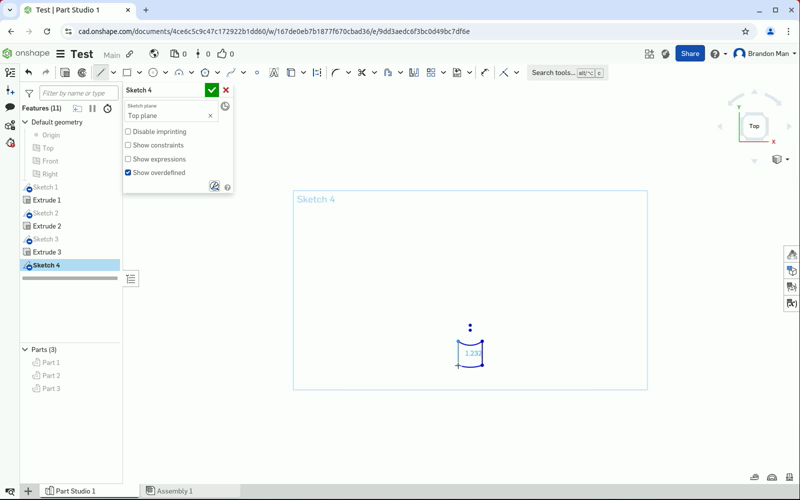
scroll(6)
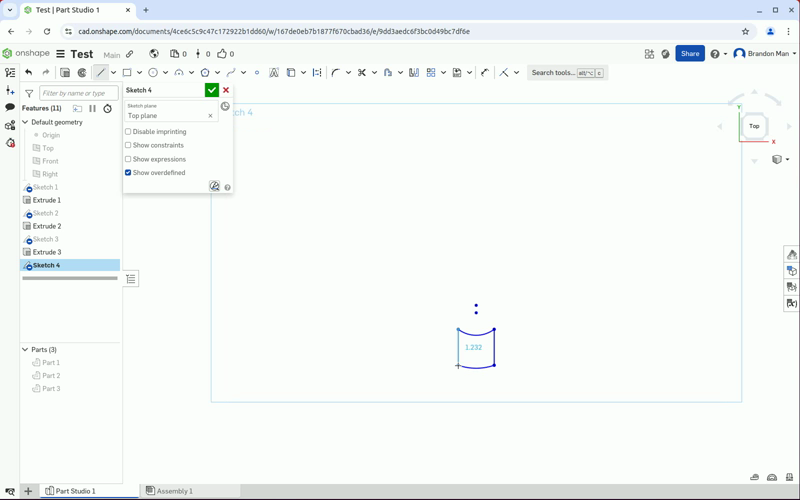
scroll(6)
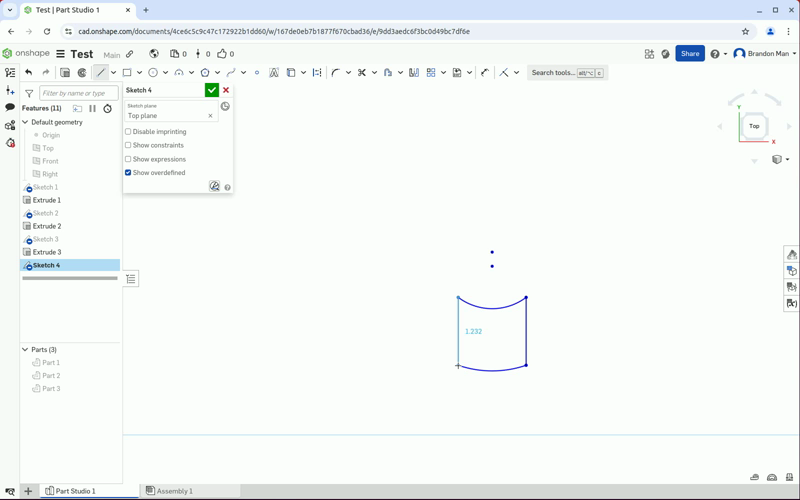
key_up(shift)
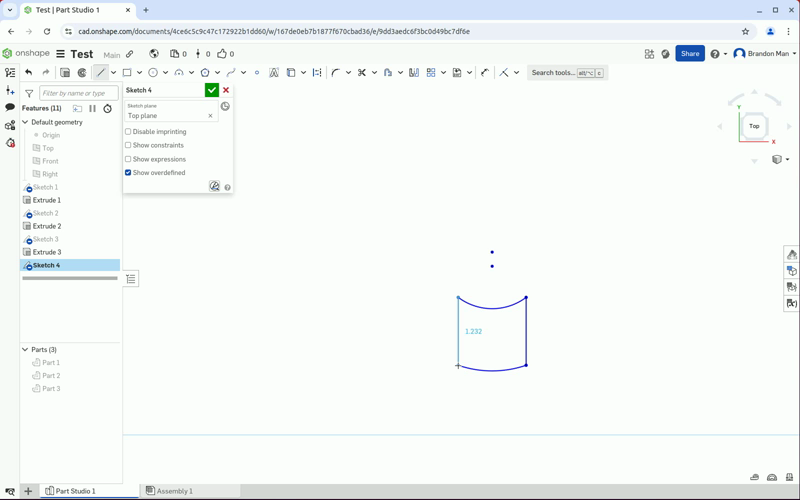
click(458, 365)
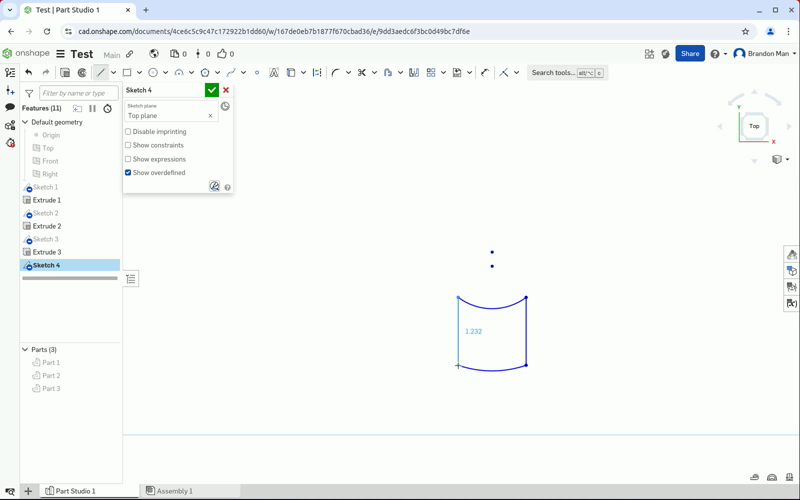
scroll(-6)
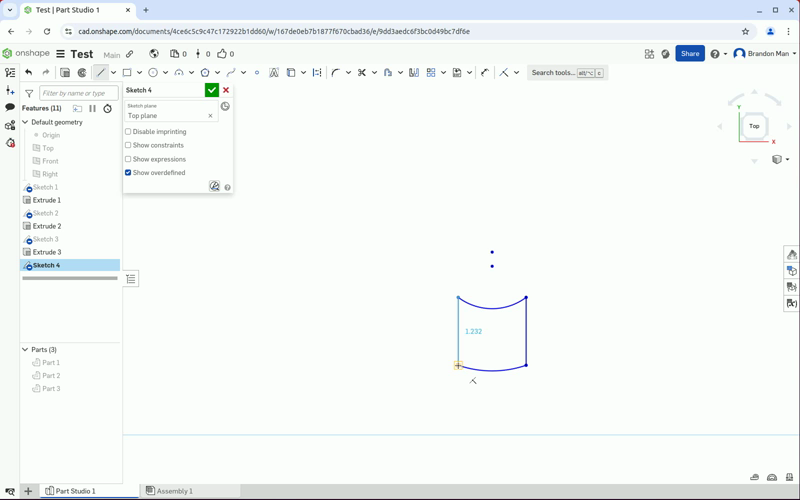
scroll(-6)
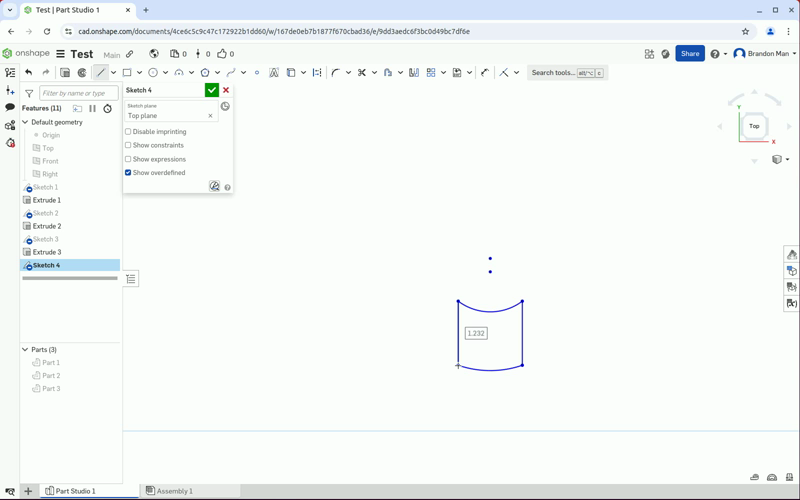
scroll(-6)
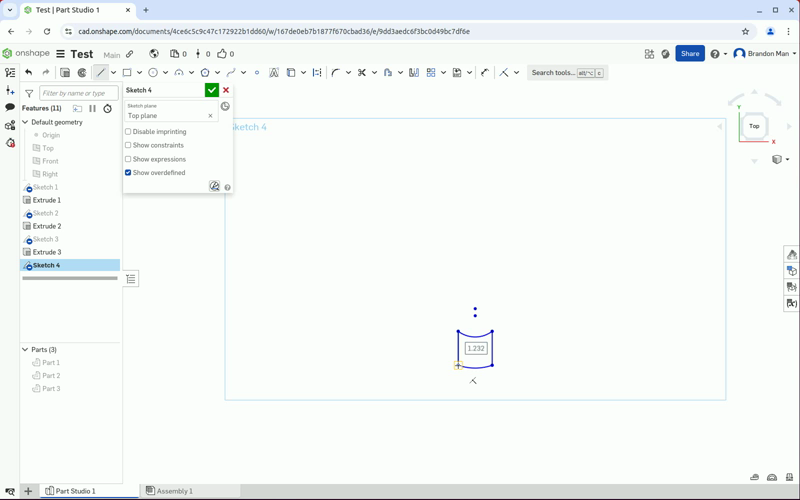
scroll(-6)
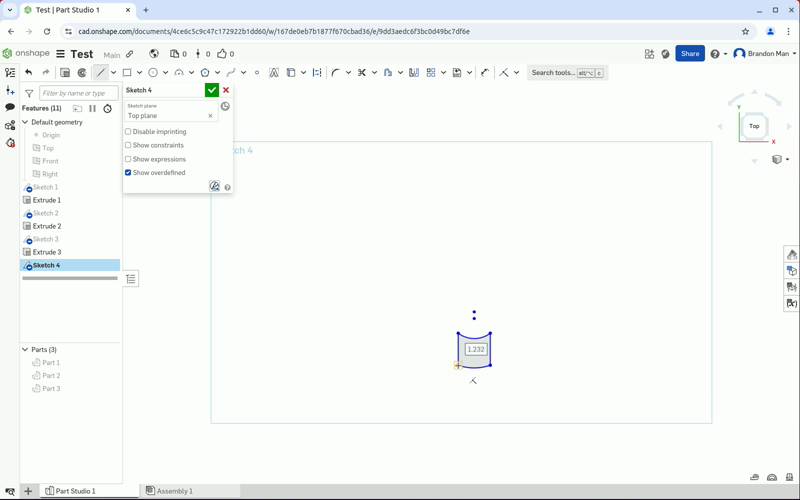
scroll(-6)
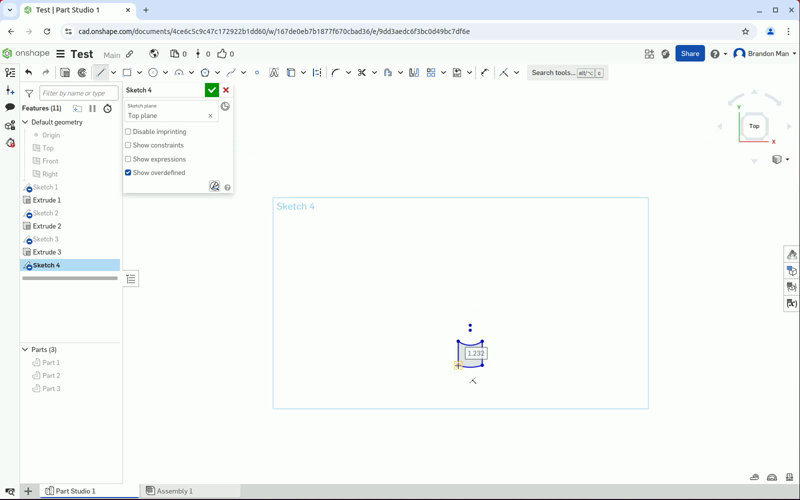
scroll(-6)
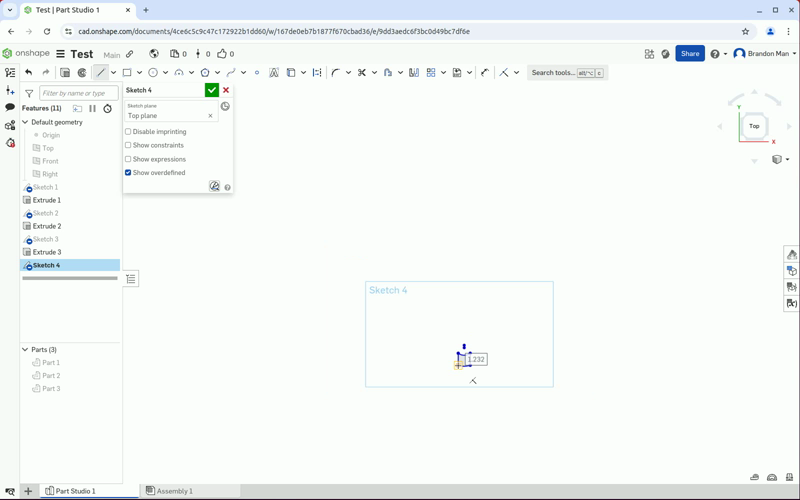
scroll(-6)
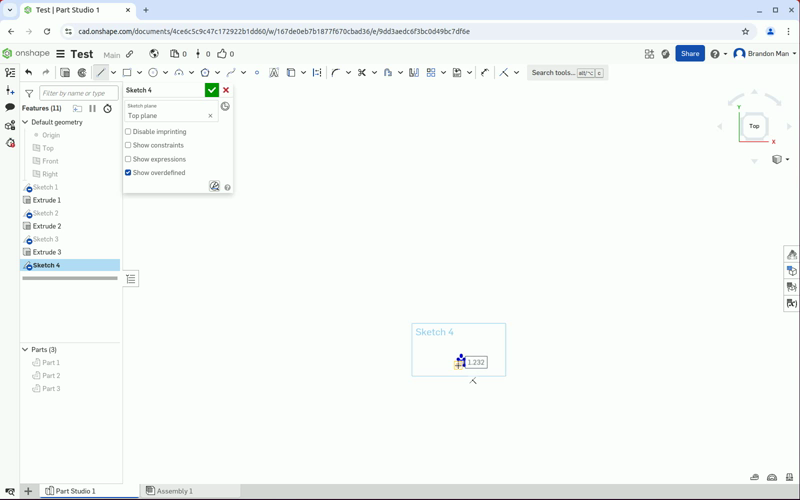
key(esc)
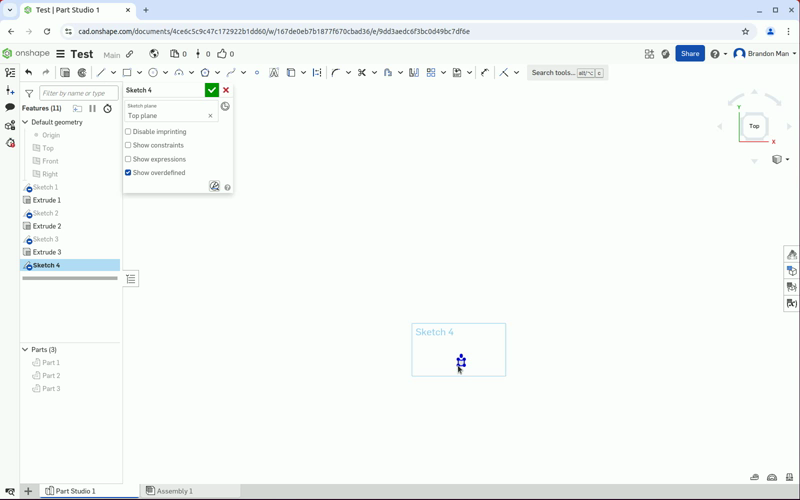
mouse_move(459, 363)
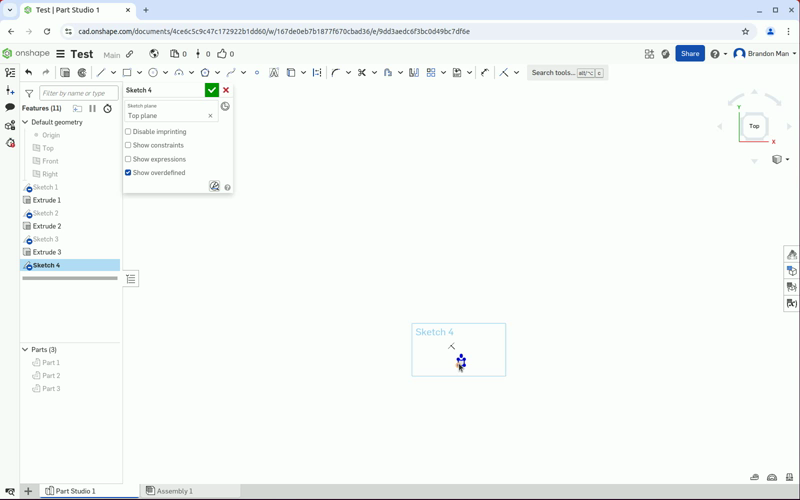
scroll(6)
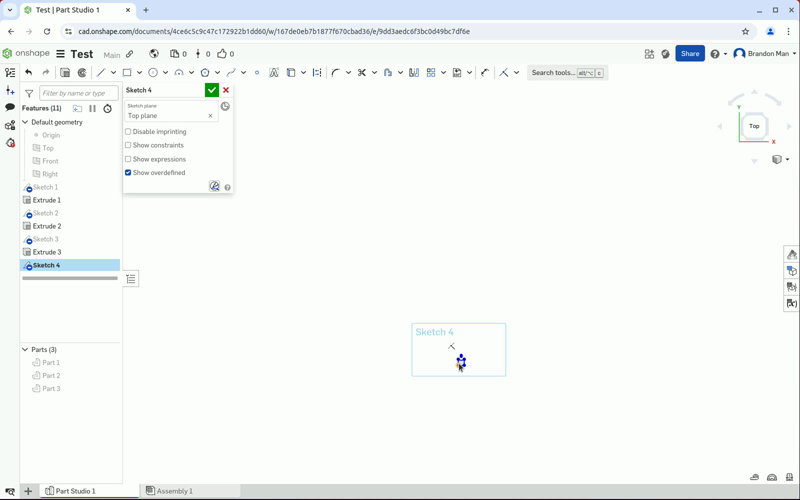
scroll(6)
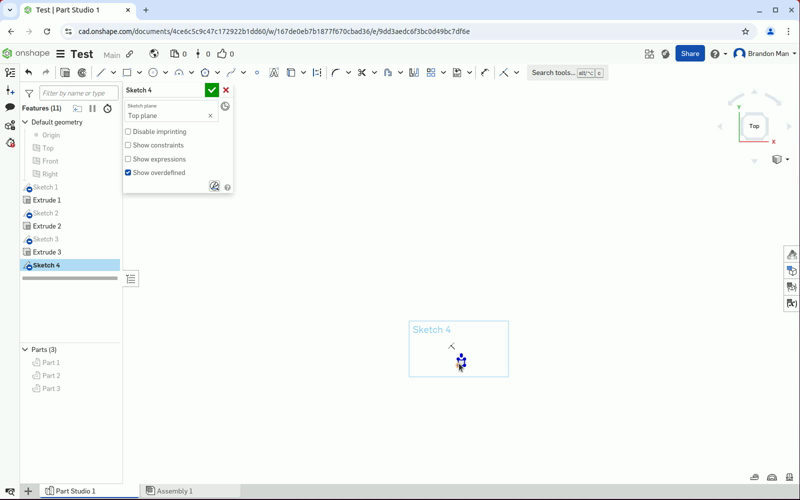
scroll(6)
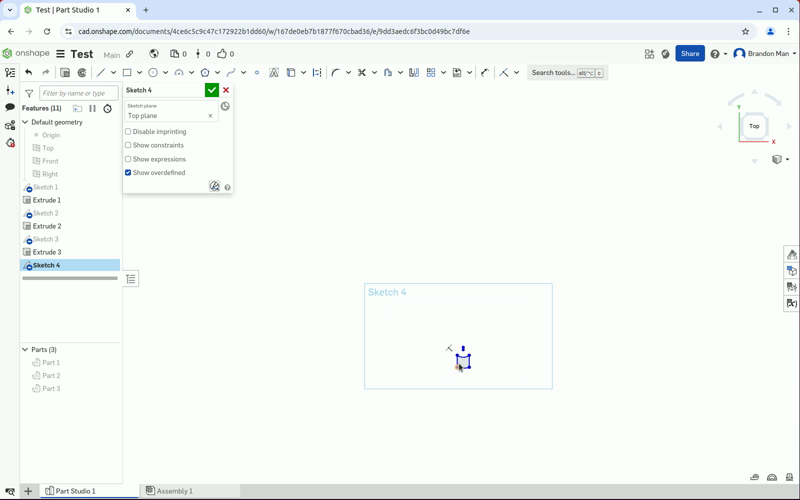
scroll(6)
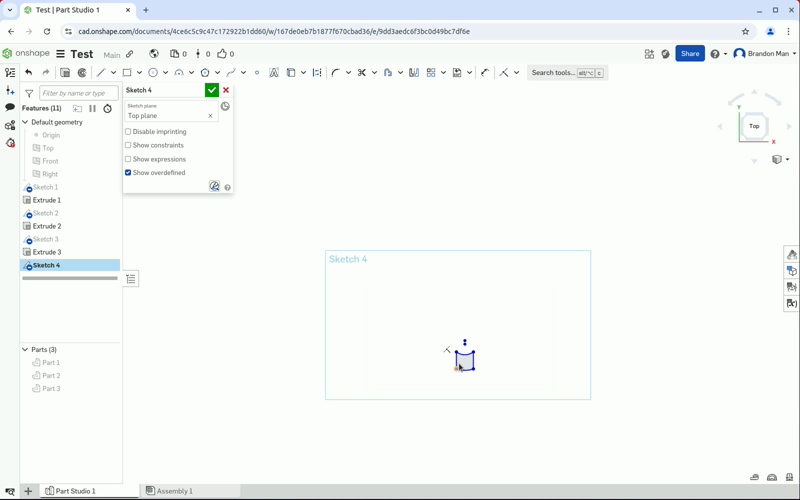
scroll(6)
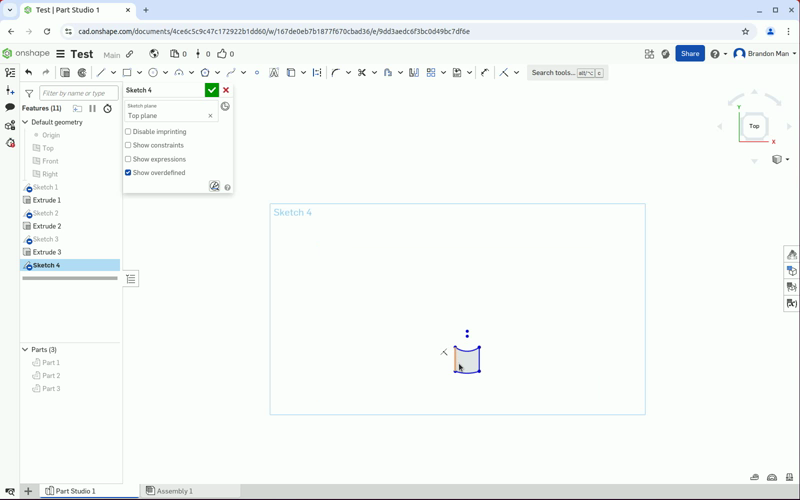
scroll(6)
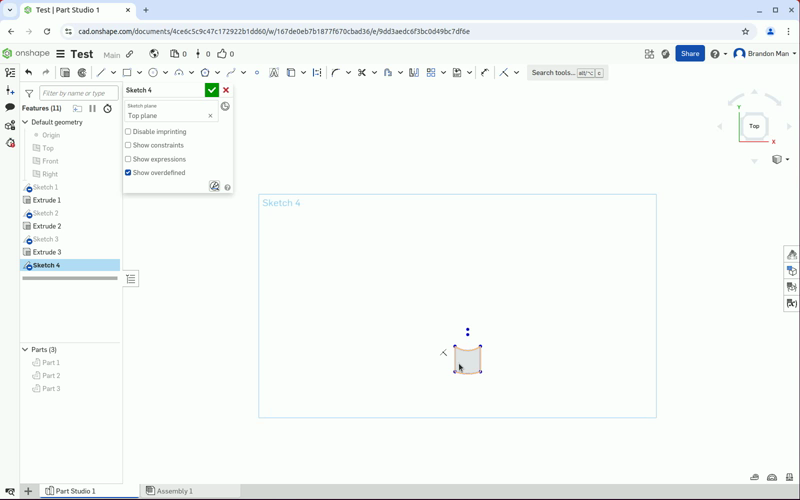
scroll(6)
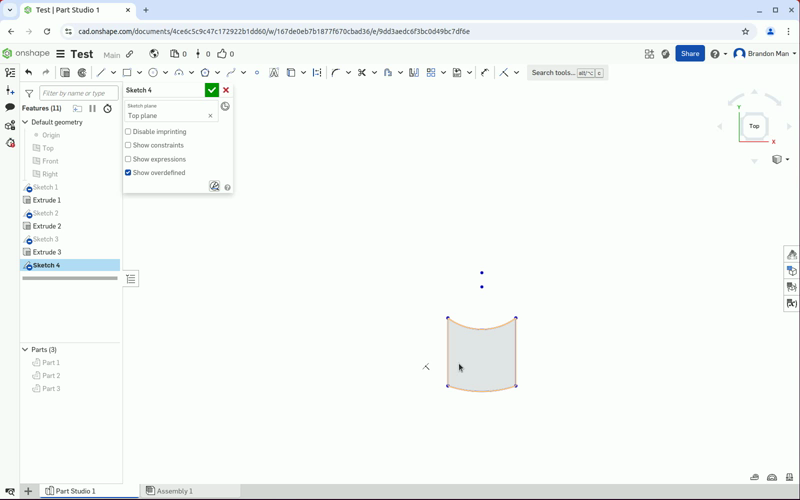
click(459, 363)
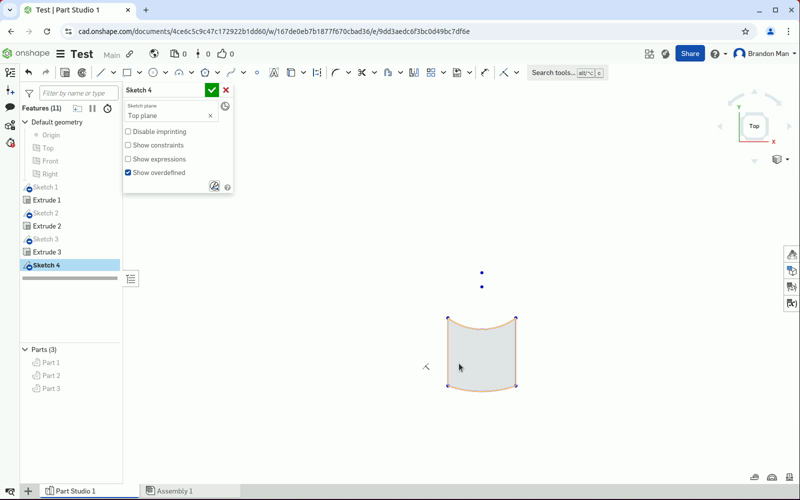
scroll(-6)
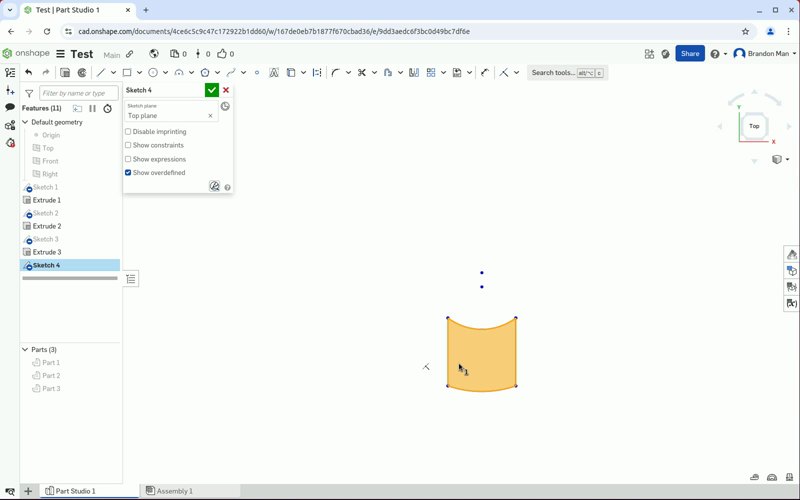
scroll(-6)
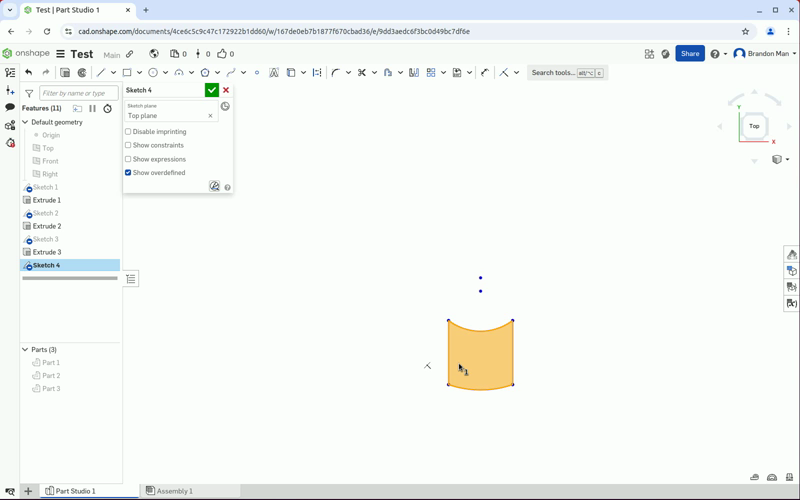
scroll(-6)
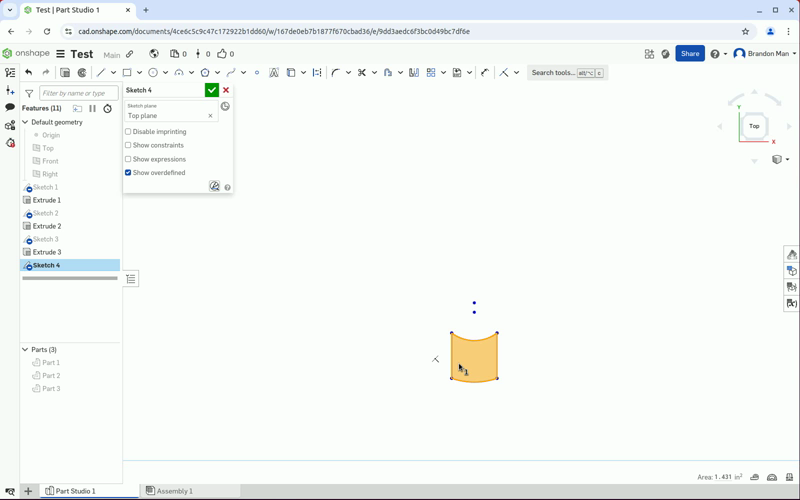
scroll(-6)
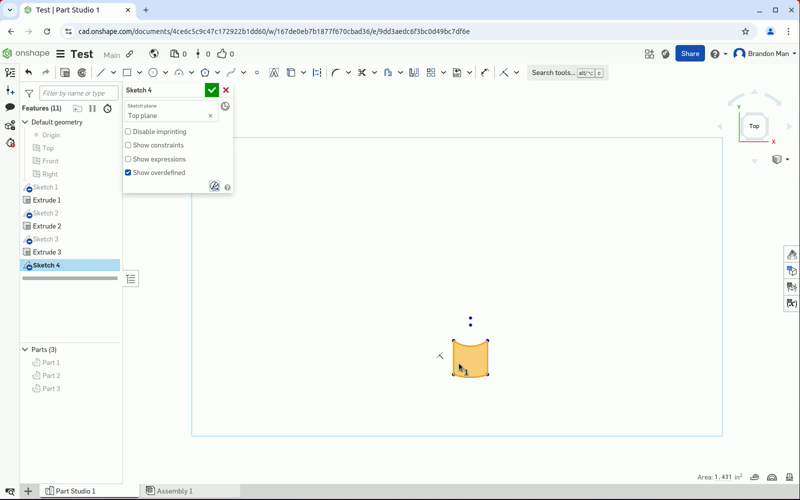
scroll(-6)
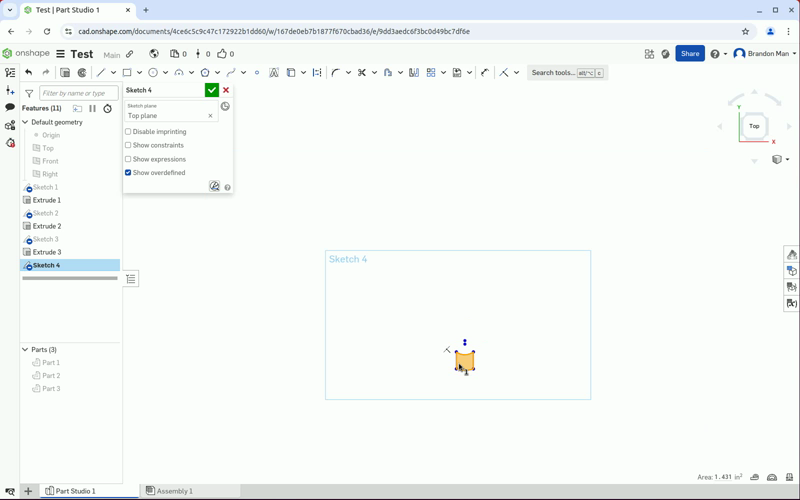
scroll(-6)
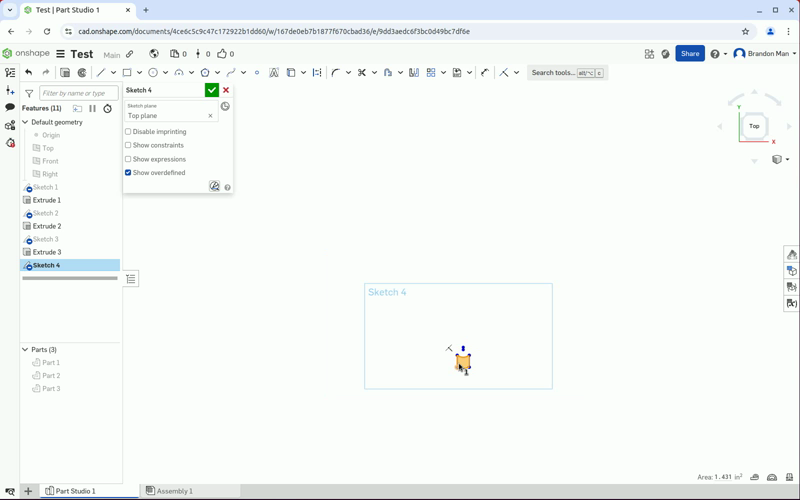
scroll(-6)
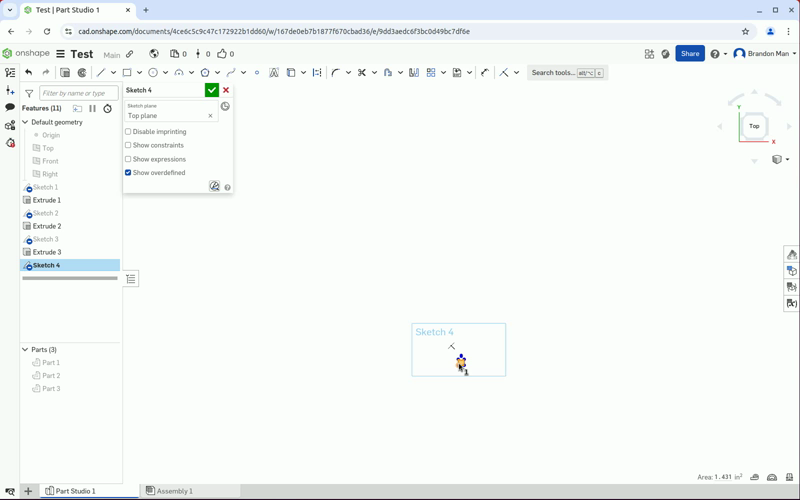
mouse_move(73, 352)
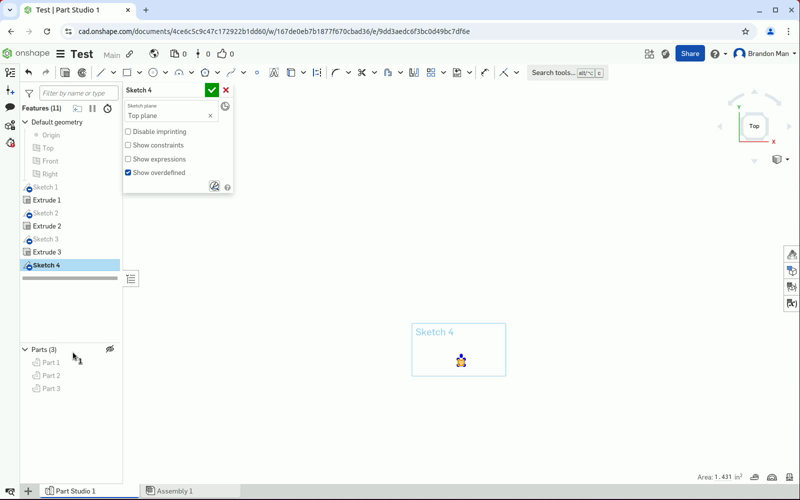
key(shift+y)
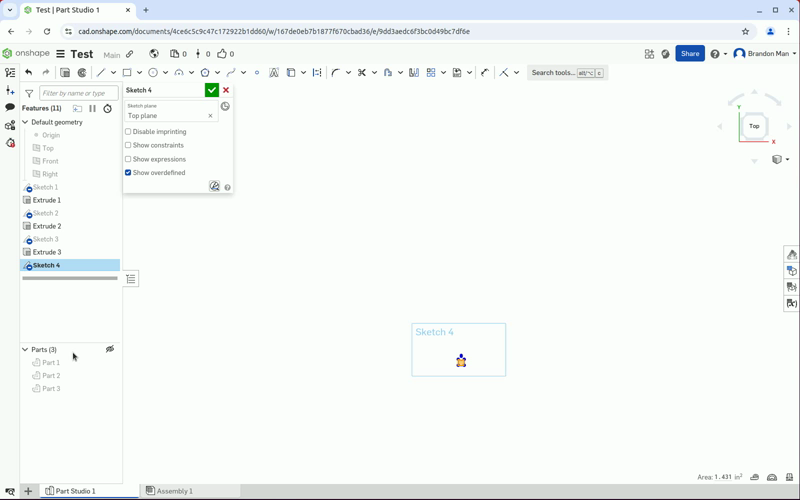
key(shift+e)
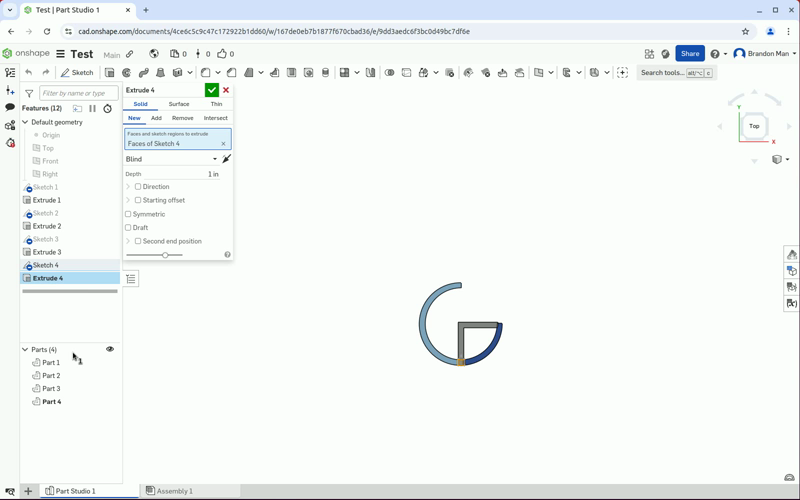
mouse_move(143, 106)
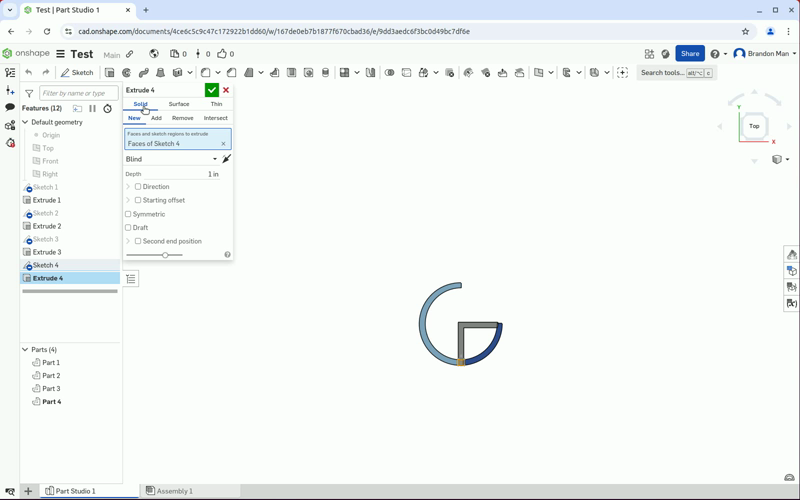
click(143, 106)
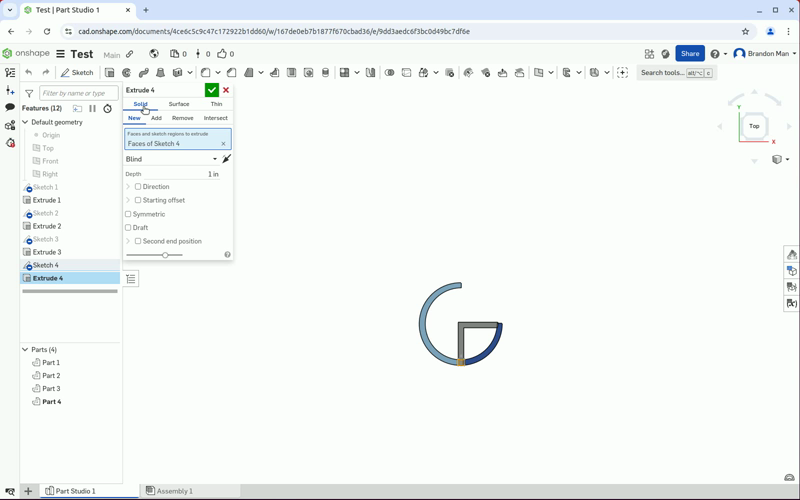
mouse_move(137, 120)
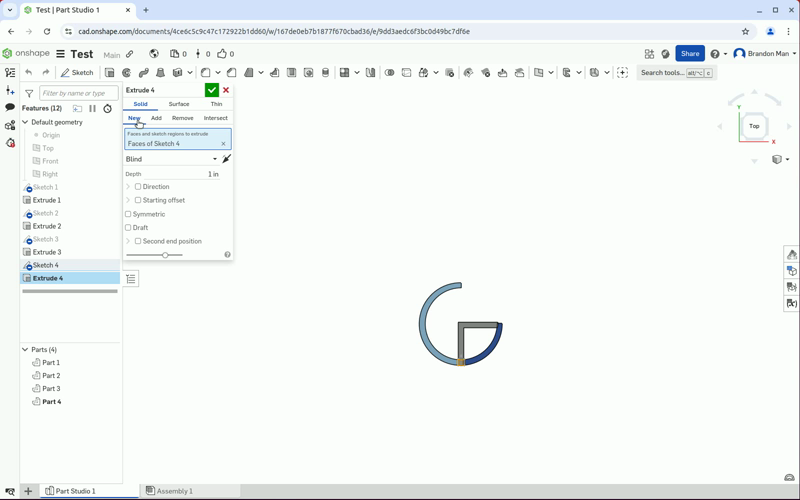
click(137, 120)
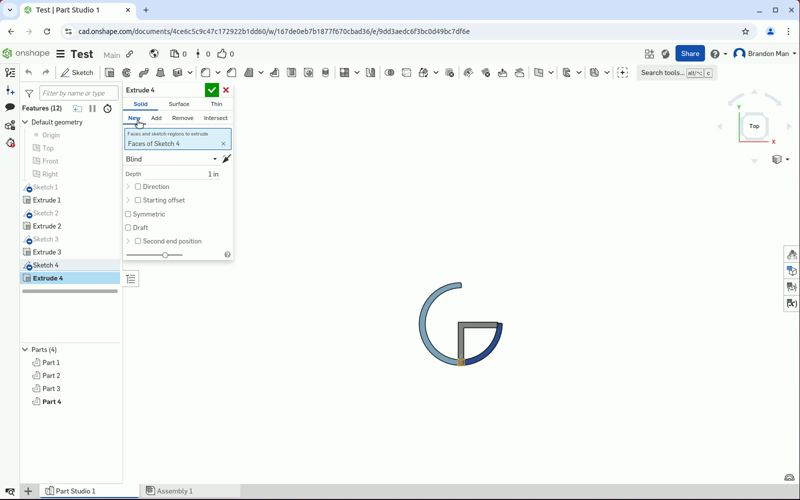
key(tab, 4)
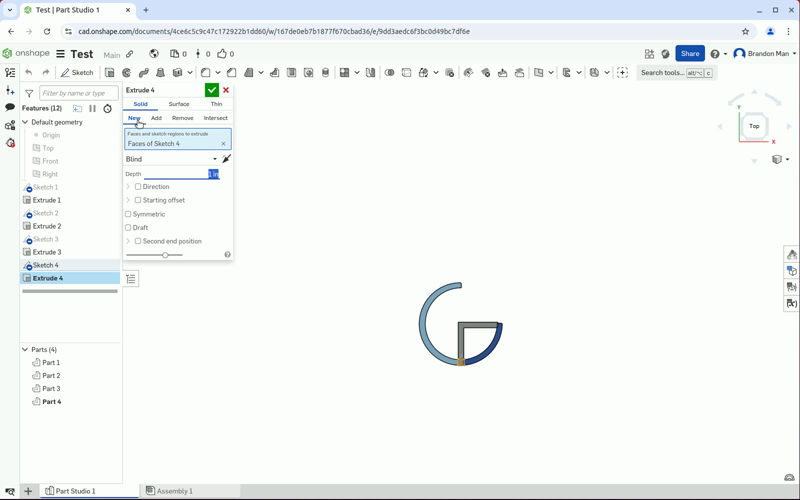
text(2.166)
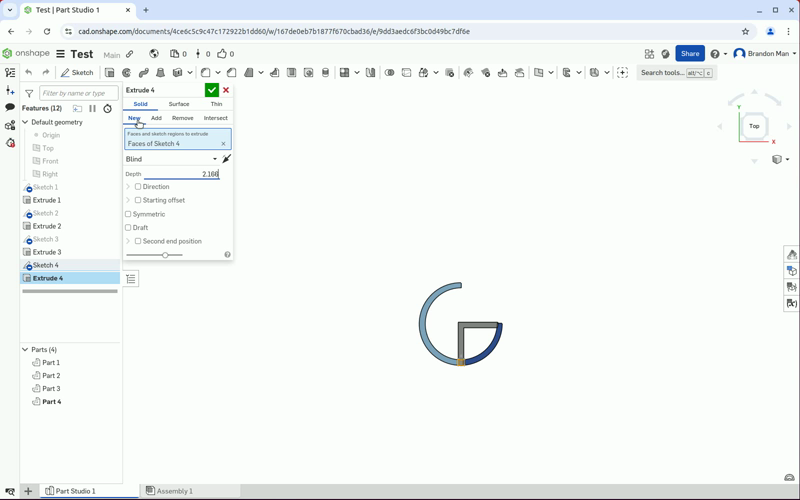
key(enter)
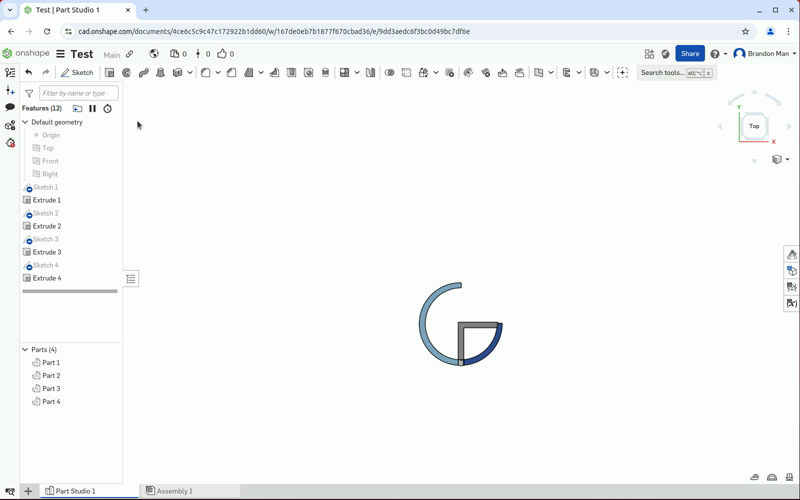
key(shift+h)
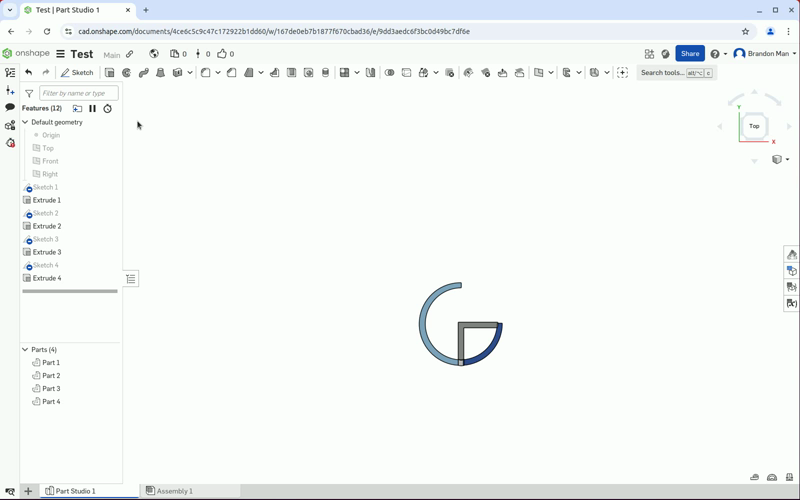
key(shift+h)
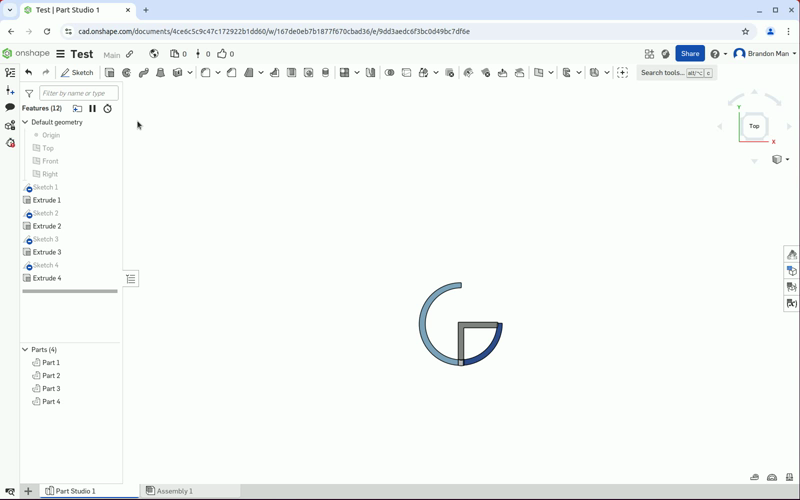
mouse_move(73, 189)
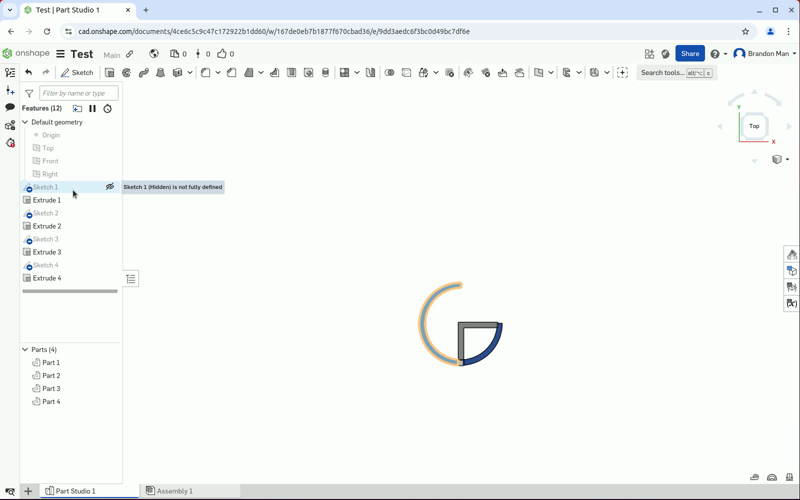
click(73, 189)
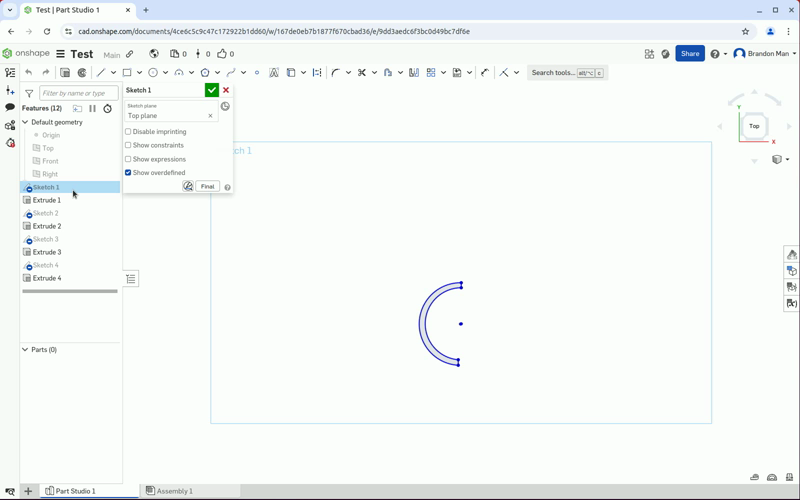
mouse_move(229, 92)
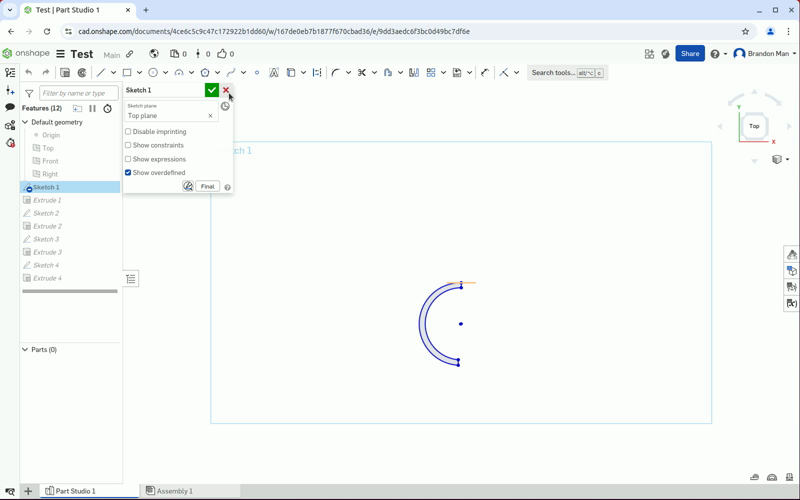
click(229, 92)
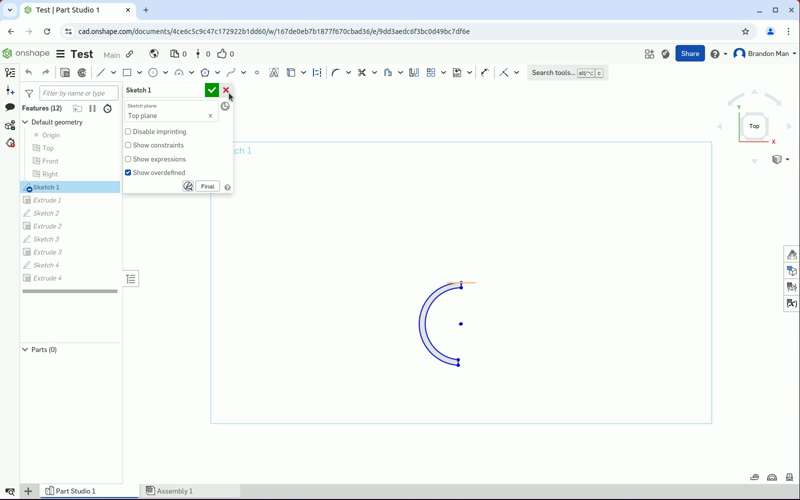
key(shift+s)
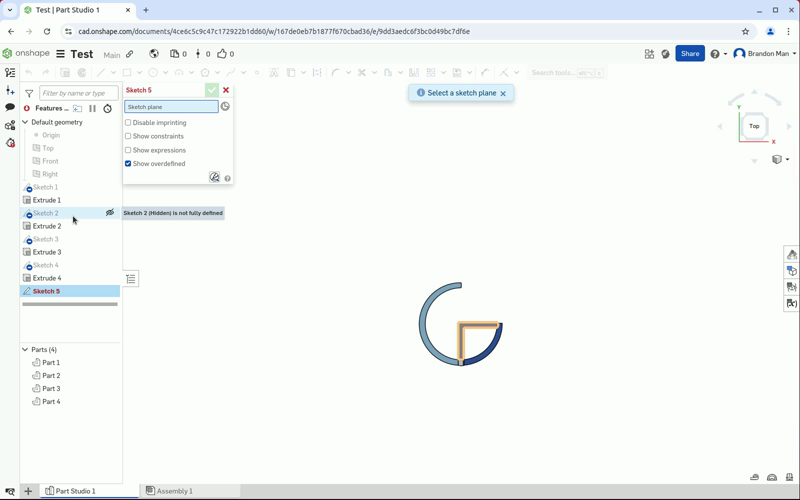
scroll(3)
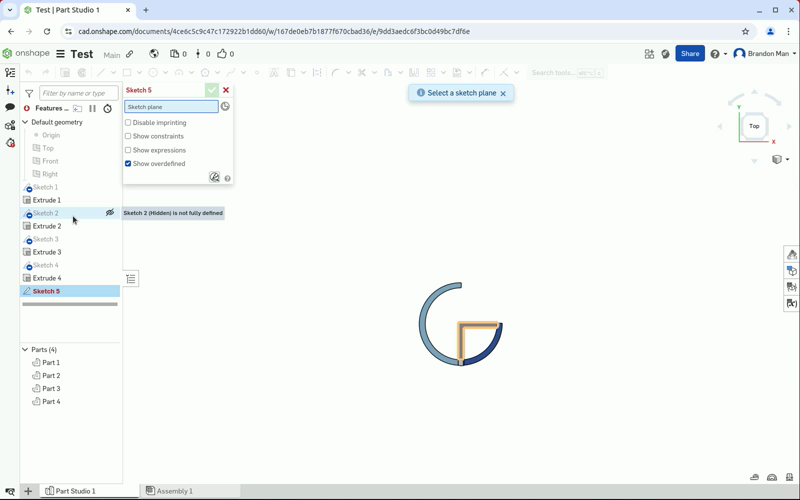
mouse_move(73, 150)
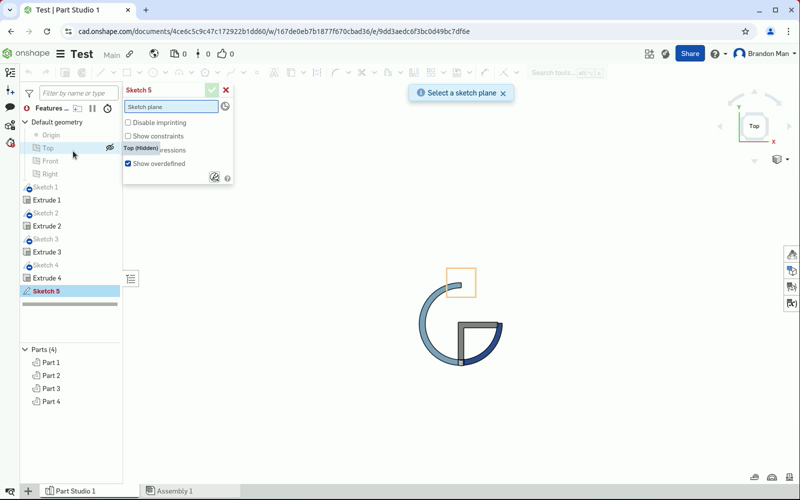
click(73, 150)
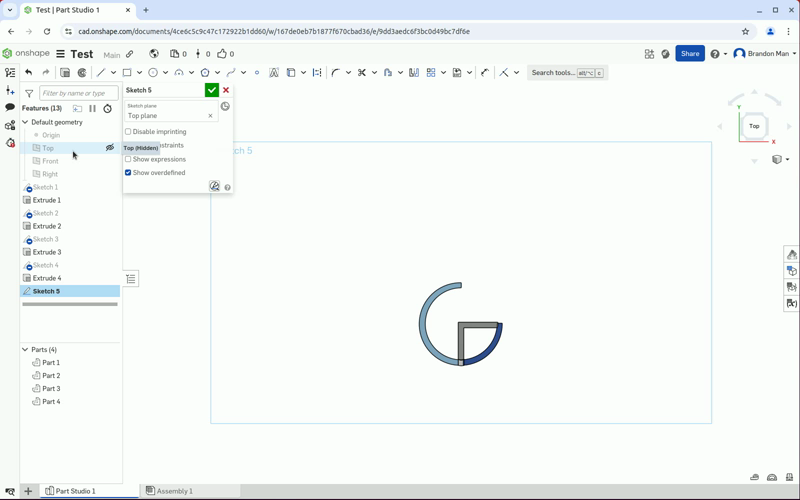
mouse_move(73, 352)
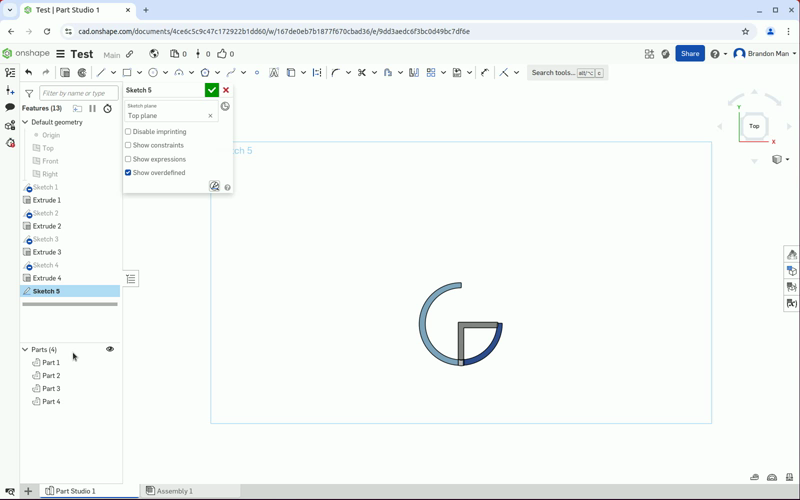
key(y)
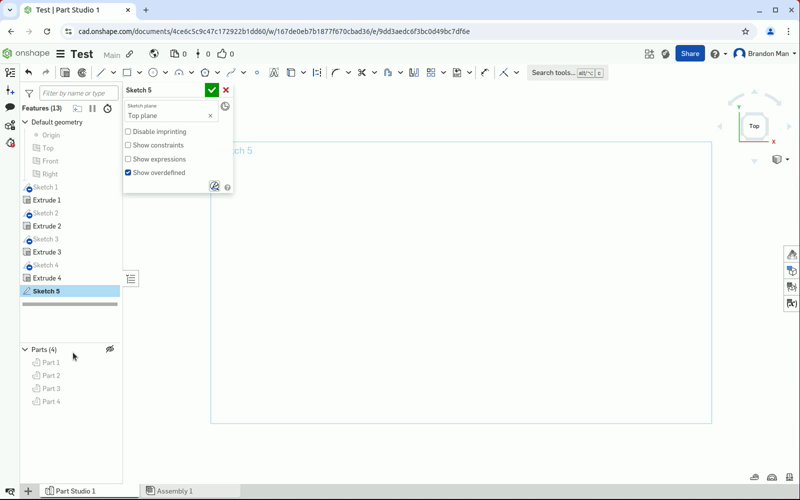
key(l)
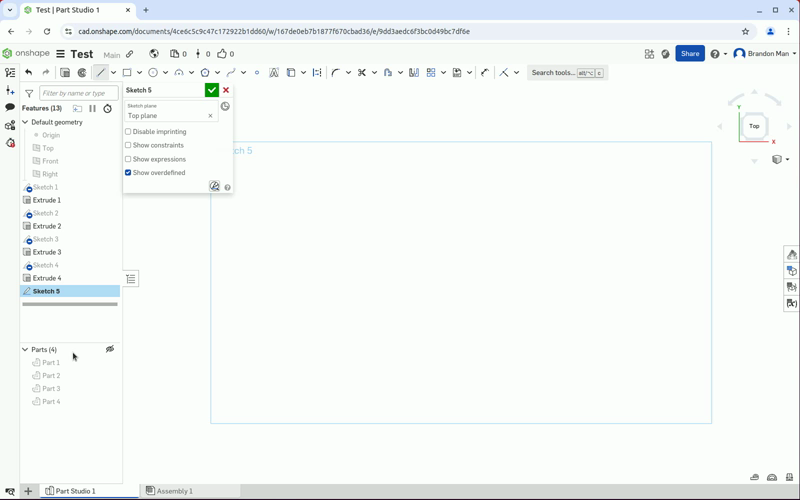
key_down(shift)
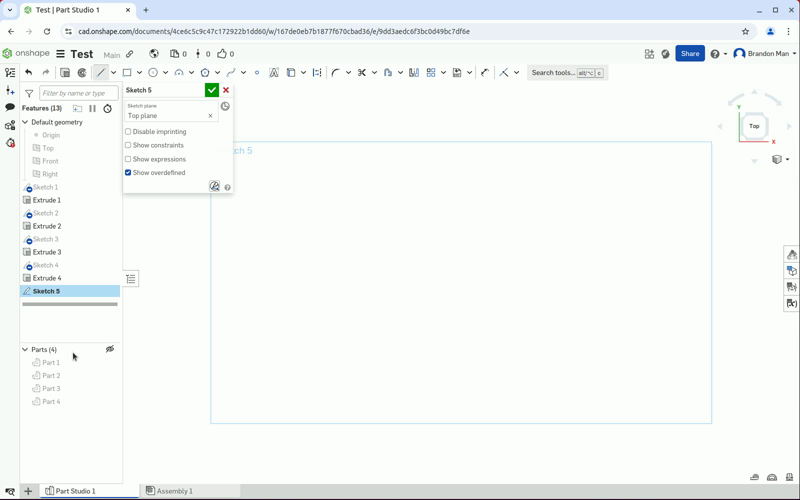
mouse_move(458, 395)
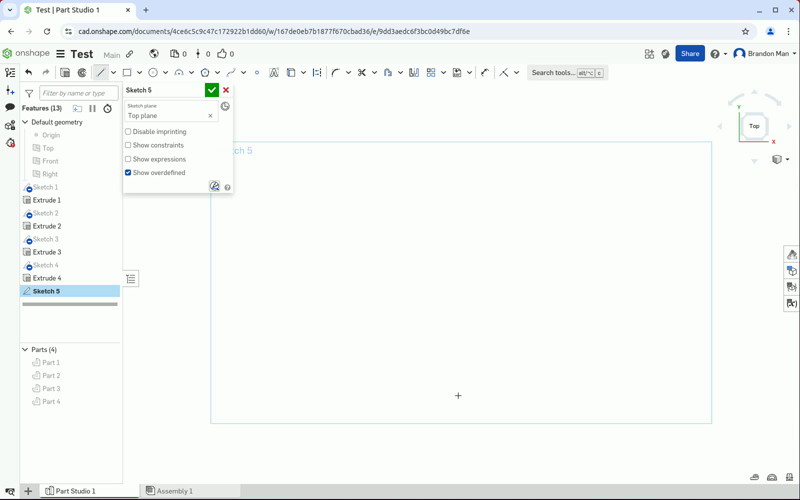
click(458, 395)
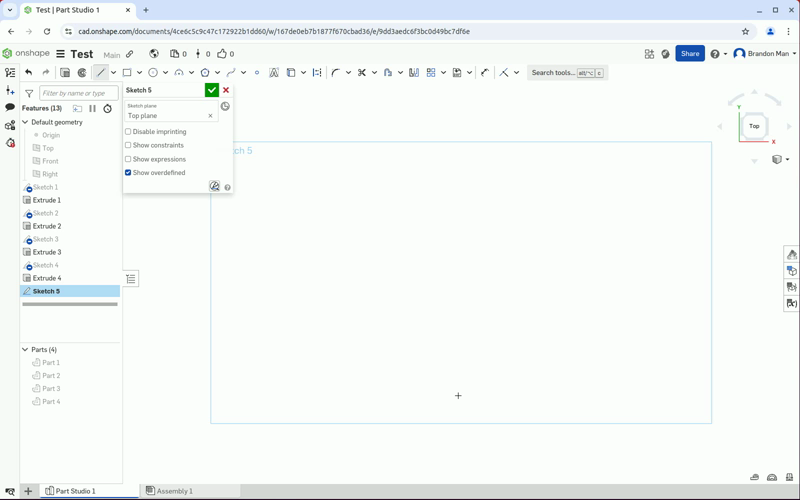
key_up(shift)
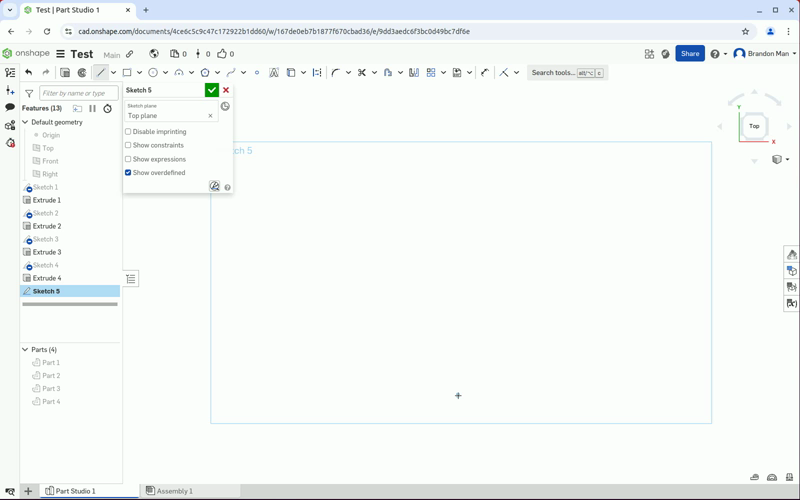
key_down(shift)
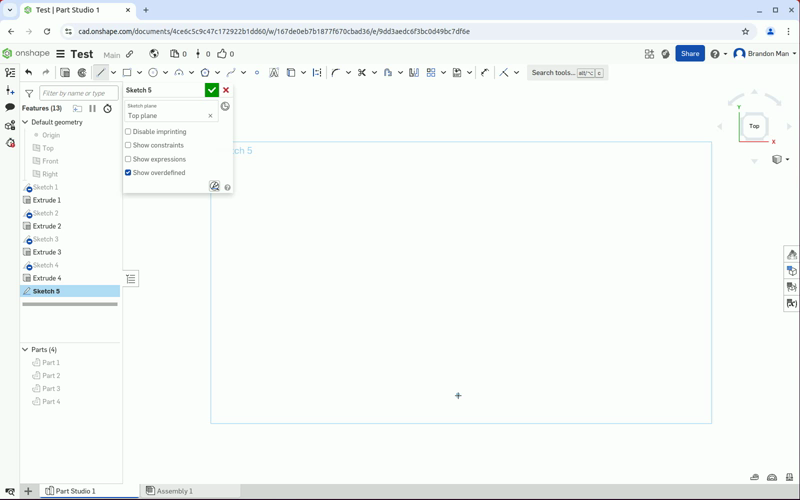
mouse_move(488, 395)
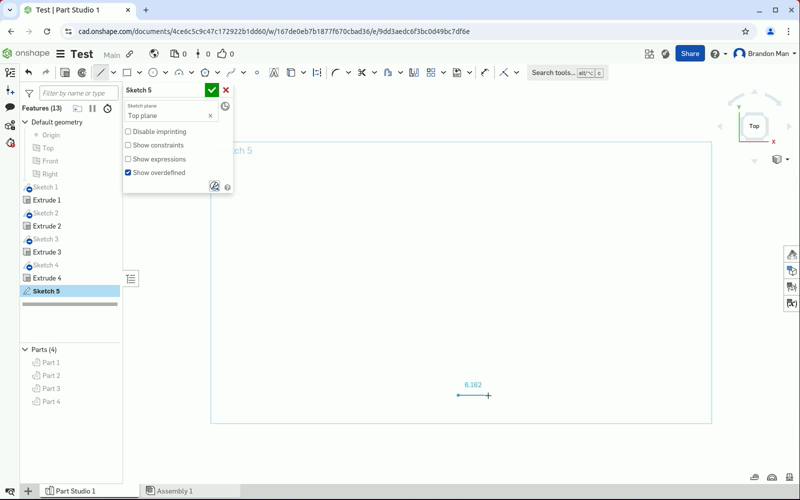
mouse_move(463, 395)
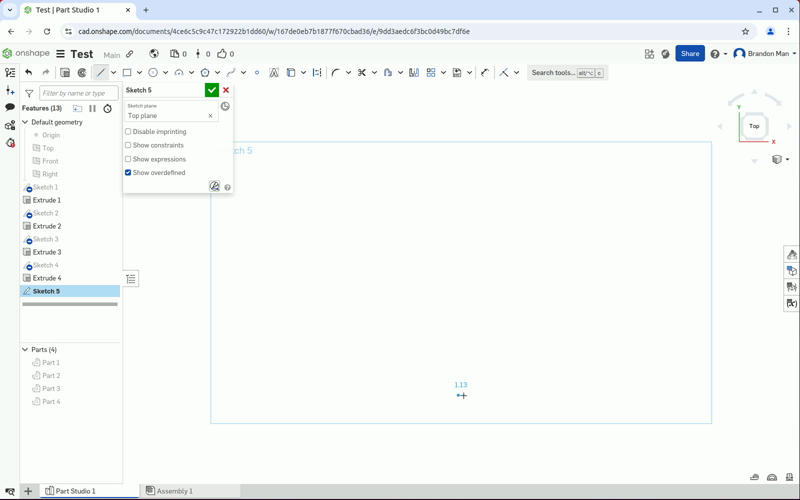
scroll(6)
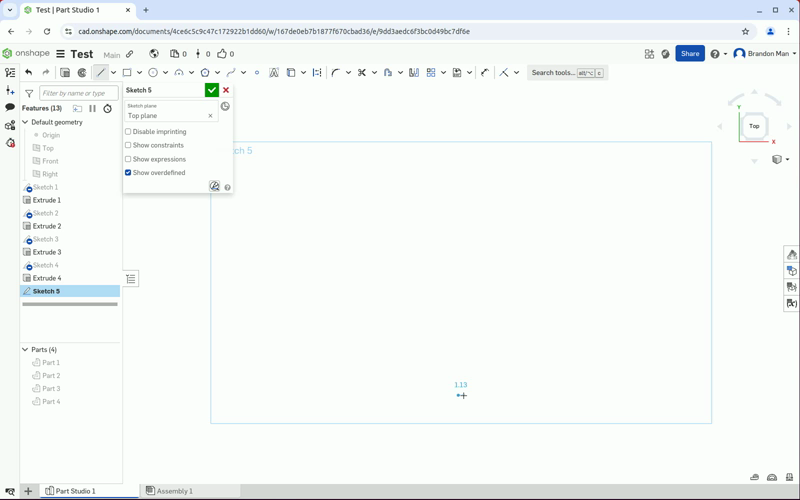
scroll(6)
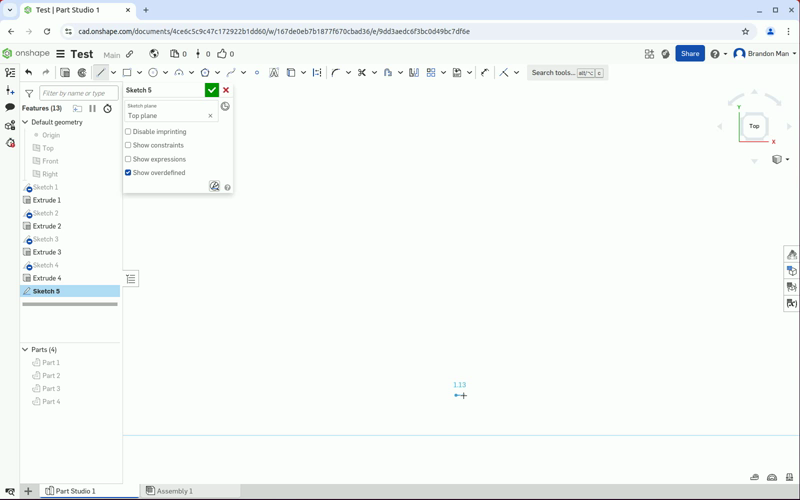
scroll(6)
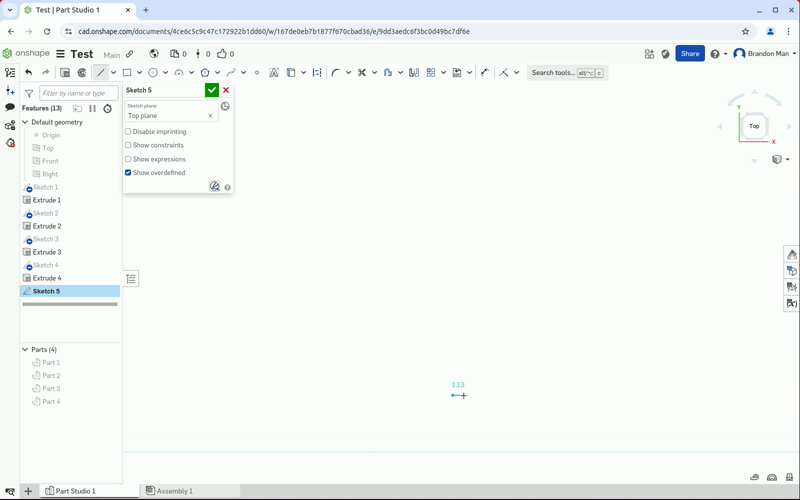
scroll(6)
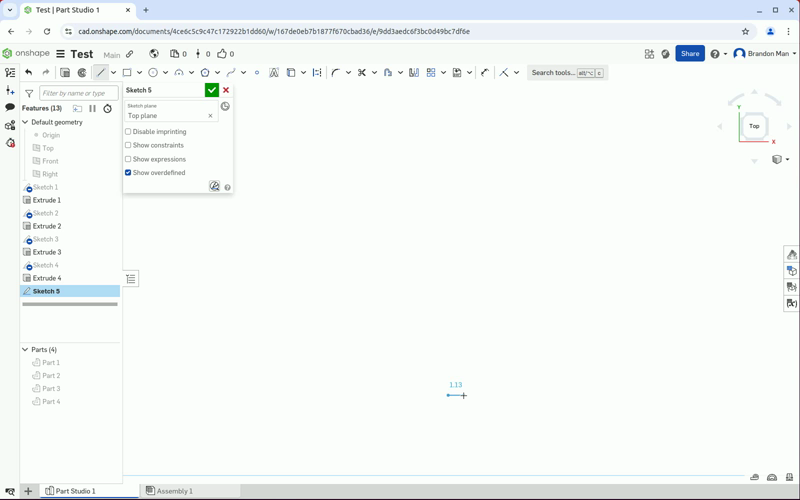
scroll(6)
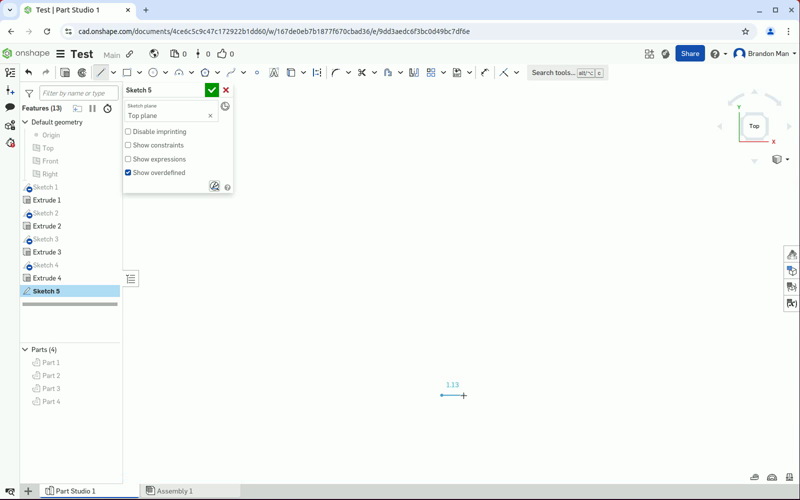
scroll(6)
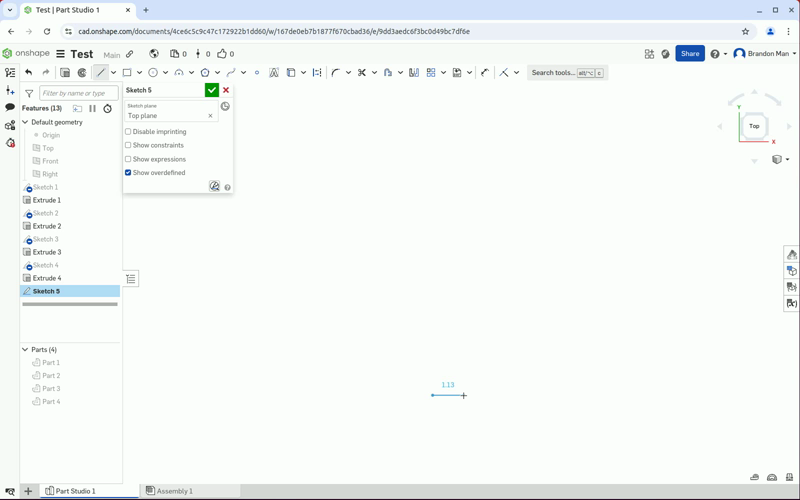
scroll(6)
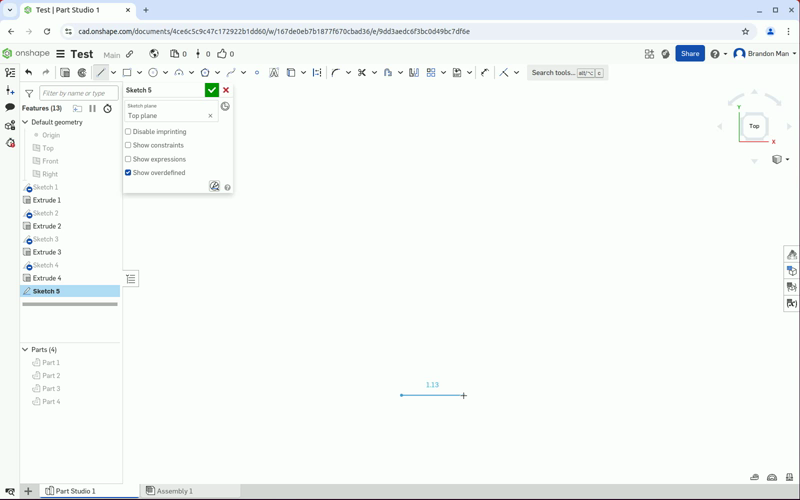
click(463, 395)
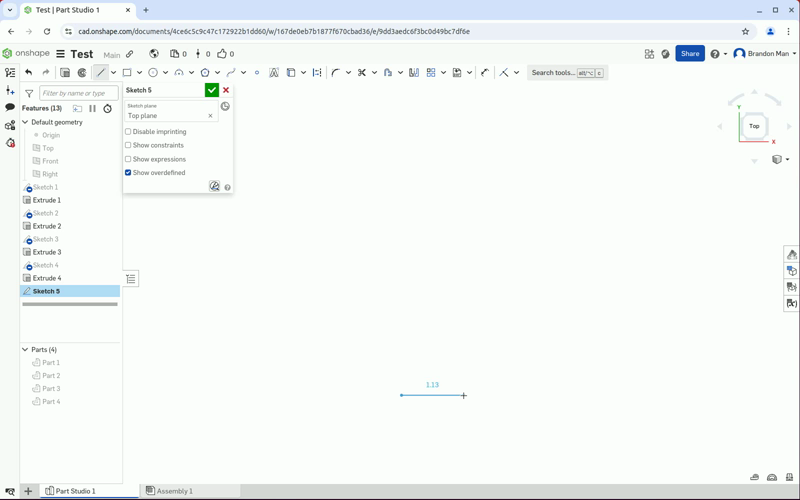
scroll(-6)
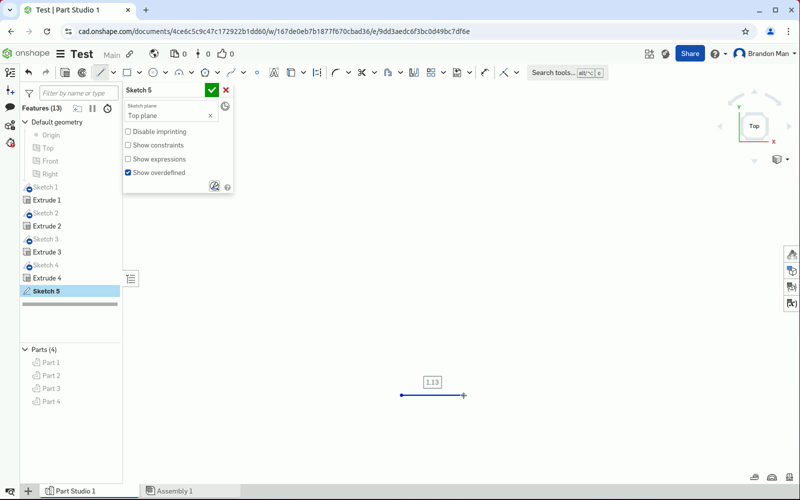
scroll(-6)
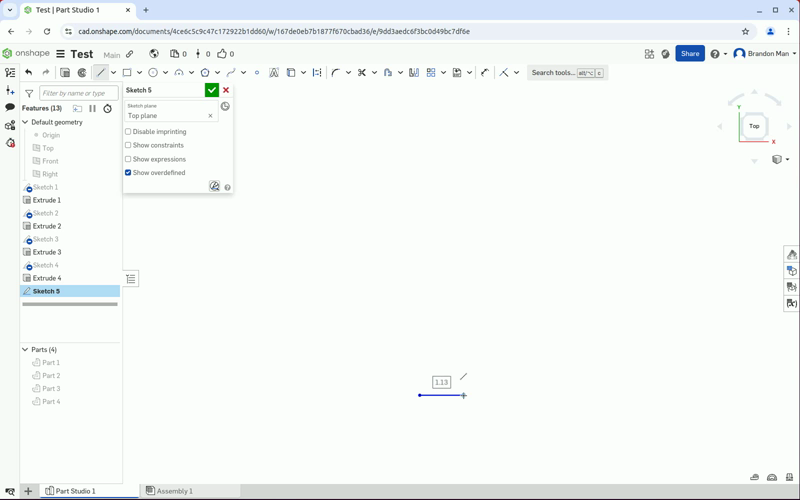
scroll(-6)
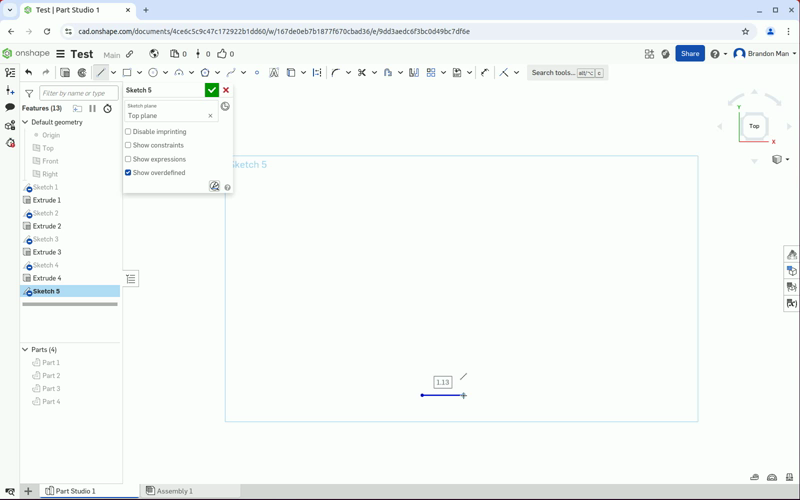
scroll(-6)
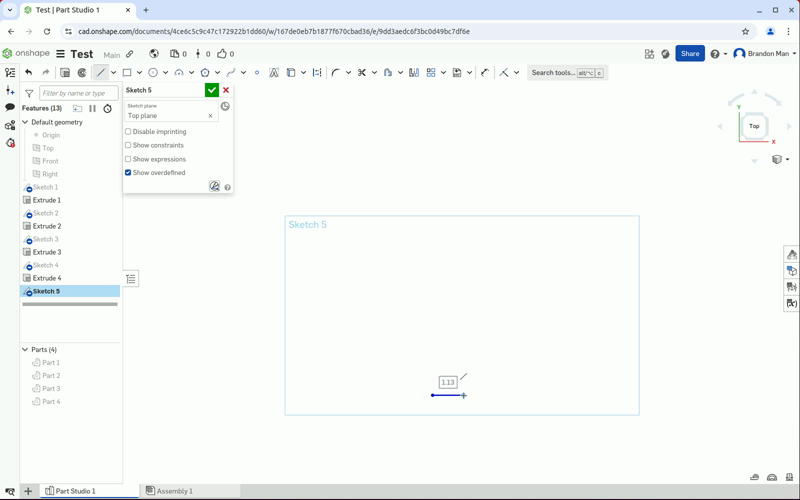
scroll(-6)
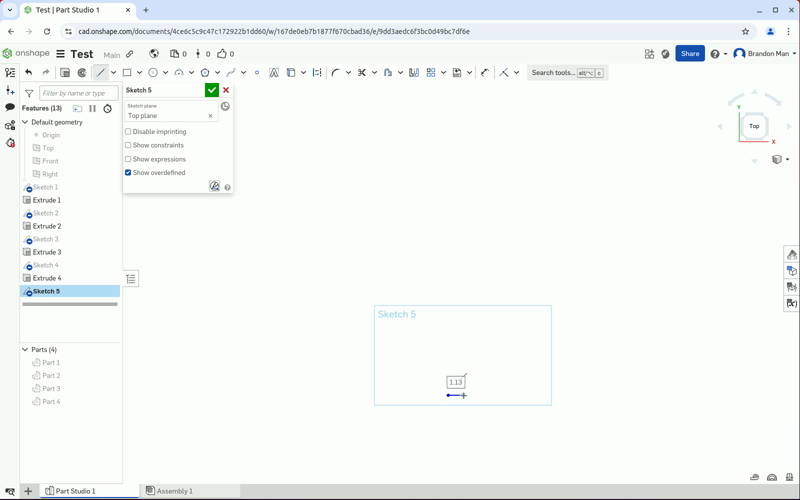
scroll(-6)
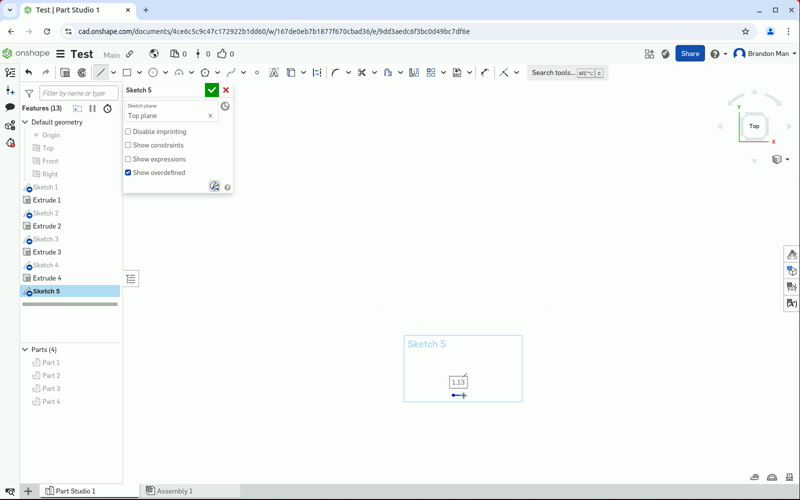
scroll(-6)
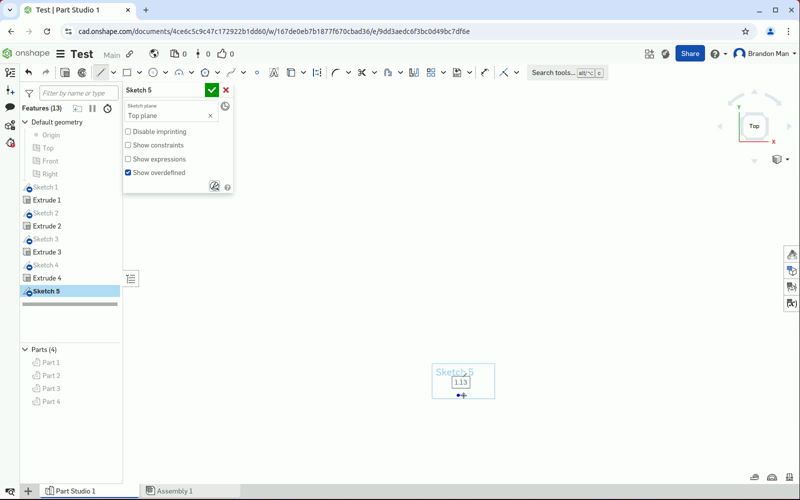
key_up(shift)
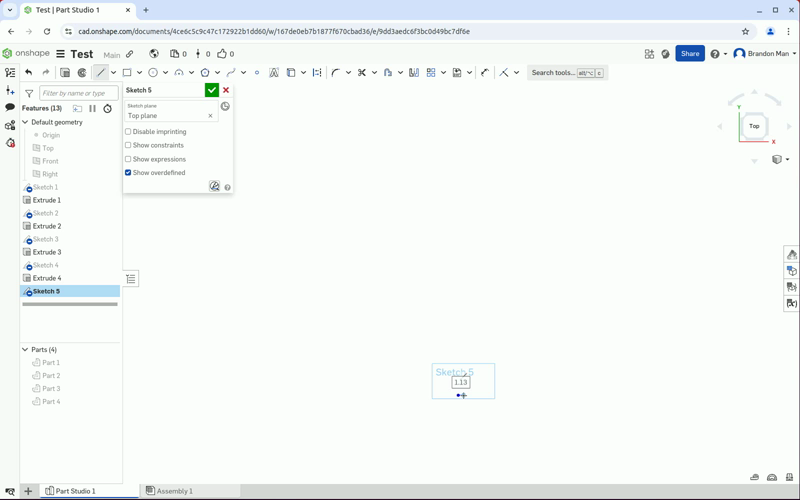
key_down(shift)
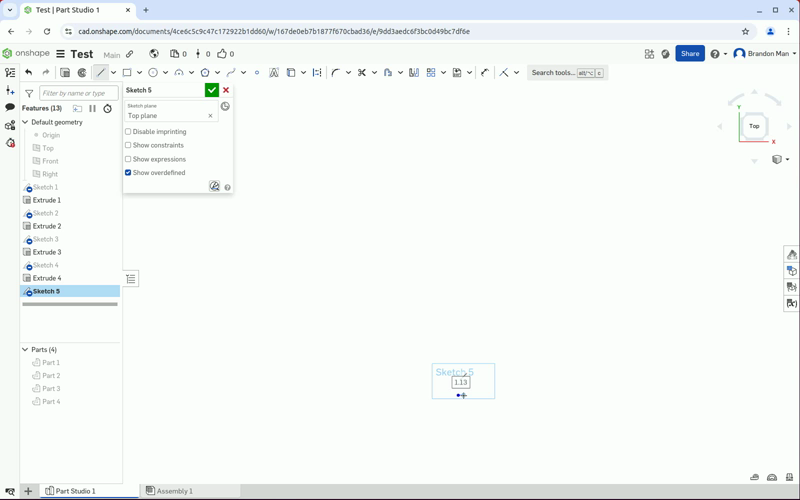
mouse_move(493, 395)
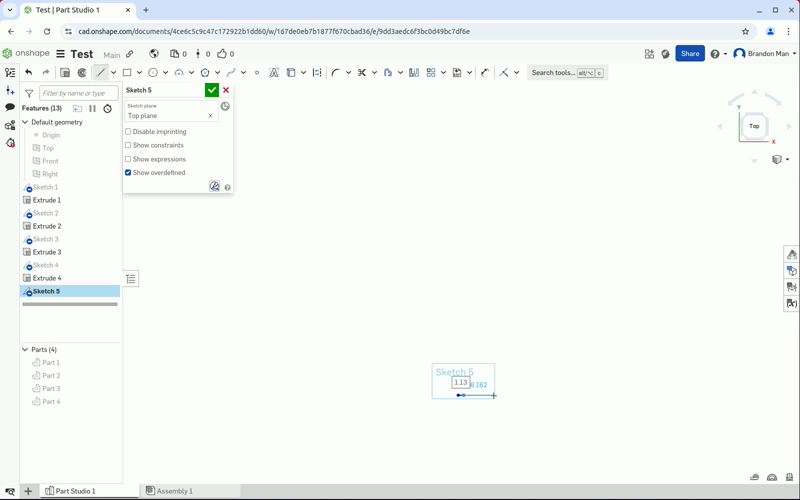
mouse_move(463, 364)
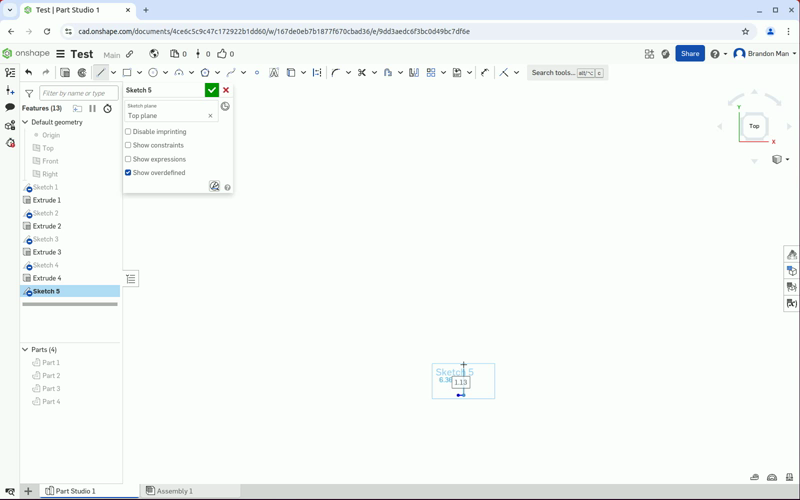
click(463, 364)
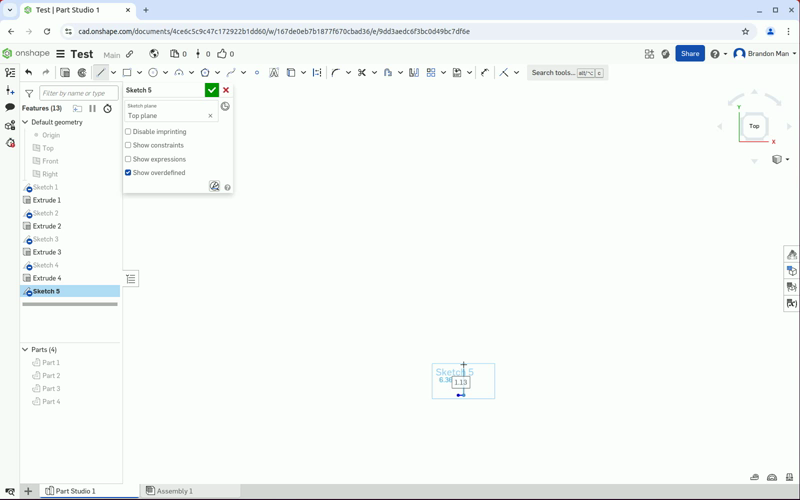
key_up(shift)
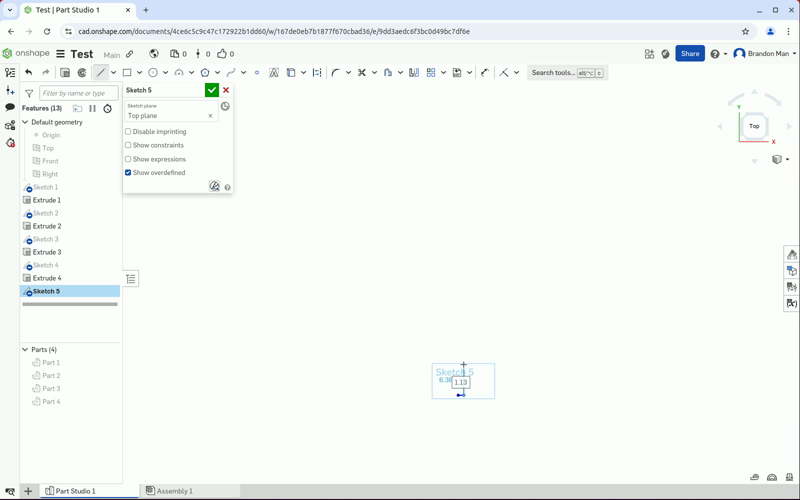
key(esc)
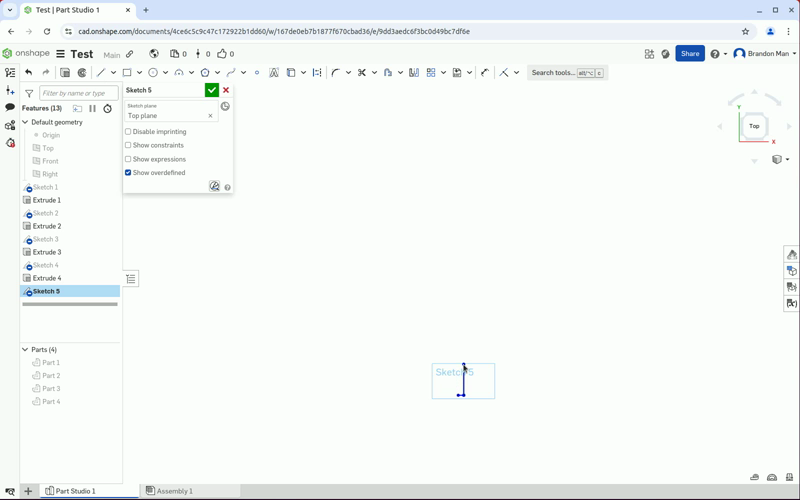
key(a)
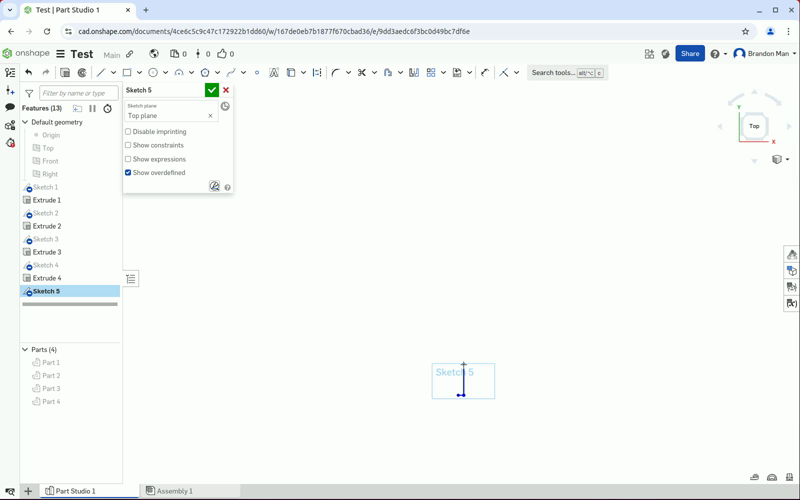
mouse_move(463, 364)
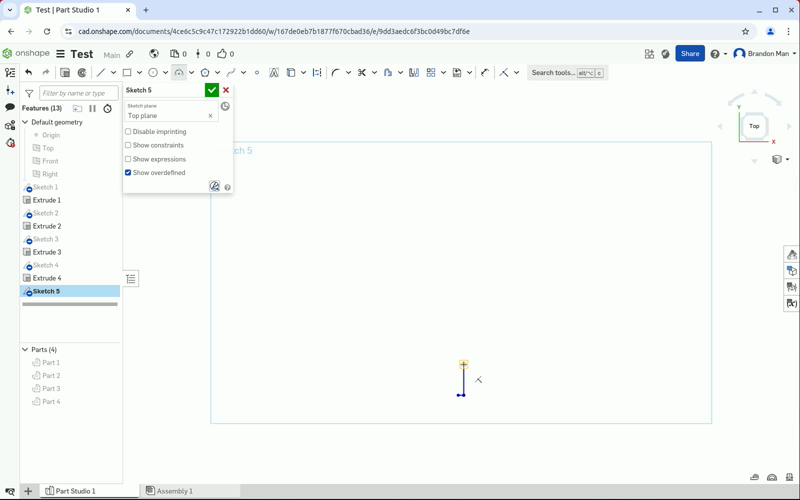
click(463, 364)
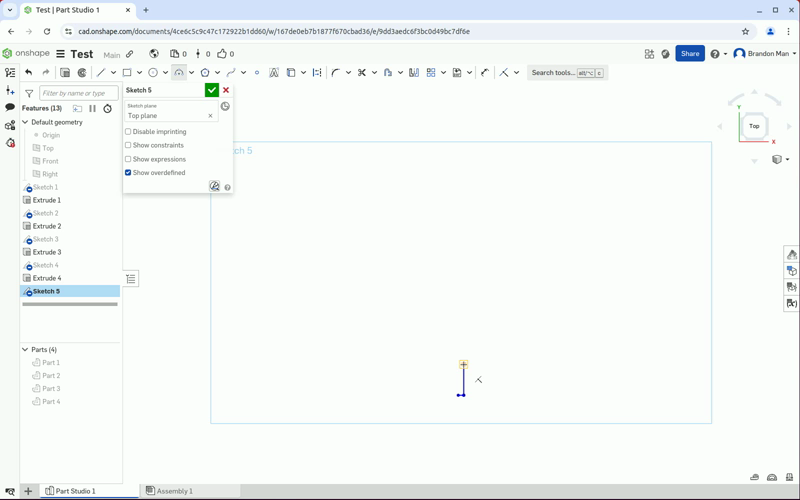
key_down(shift)
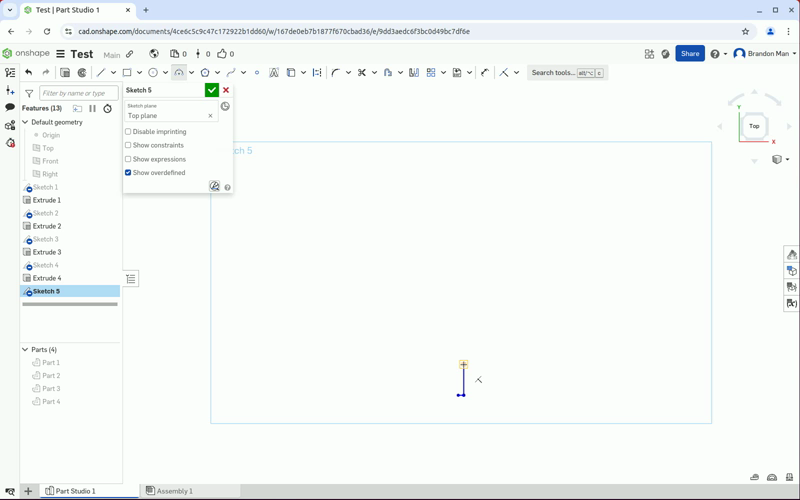
mouse_move(458, 364)
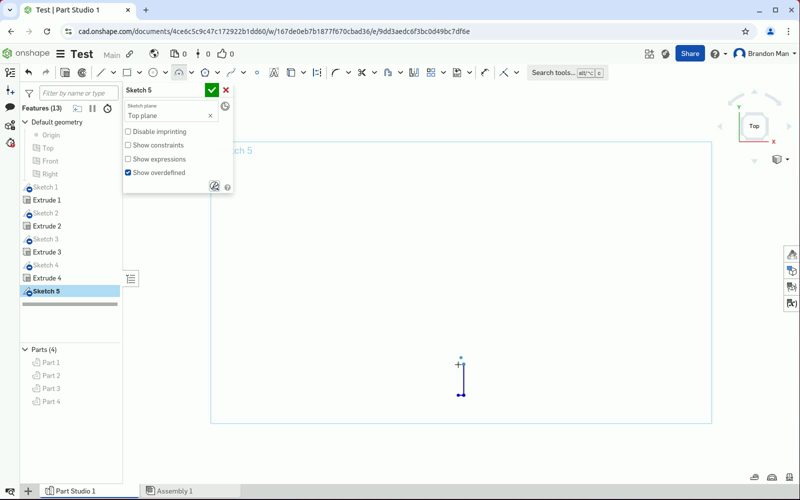
scroll(6)
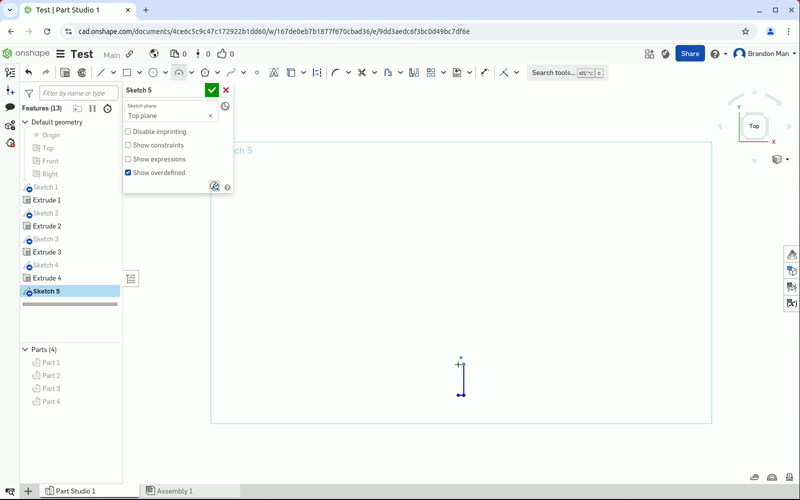
scroll(6)
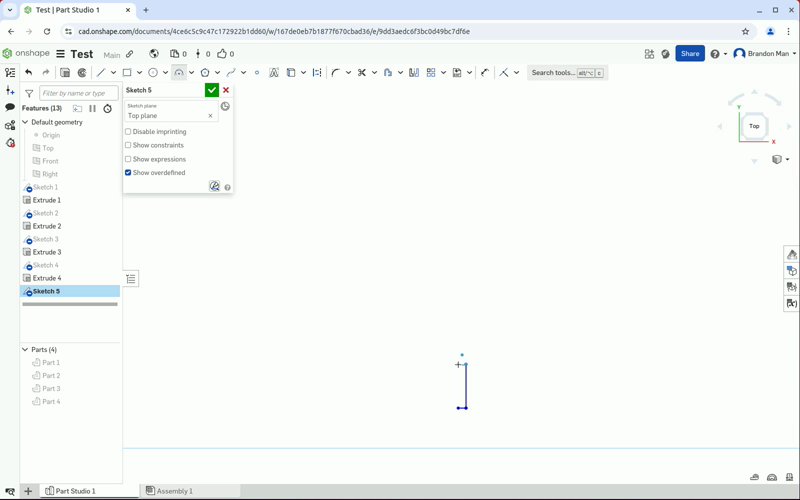
scroll(6)
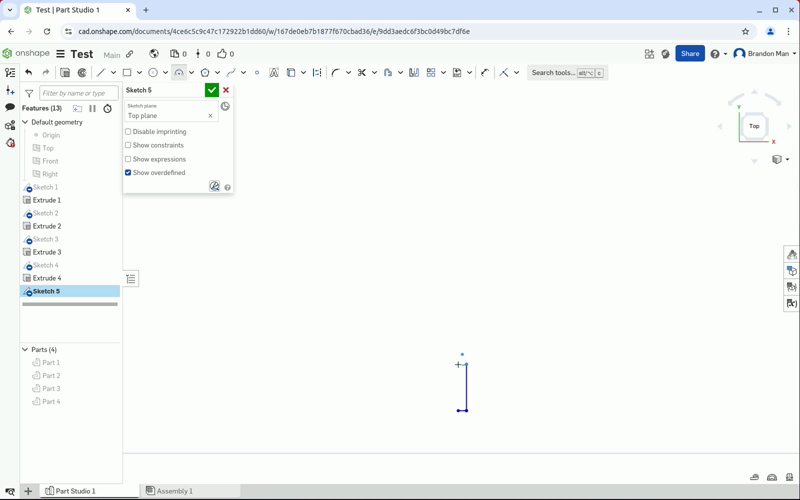
scroll(6)
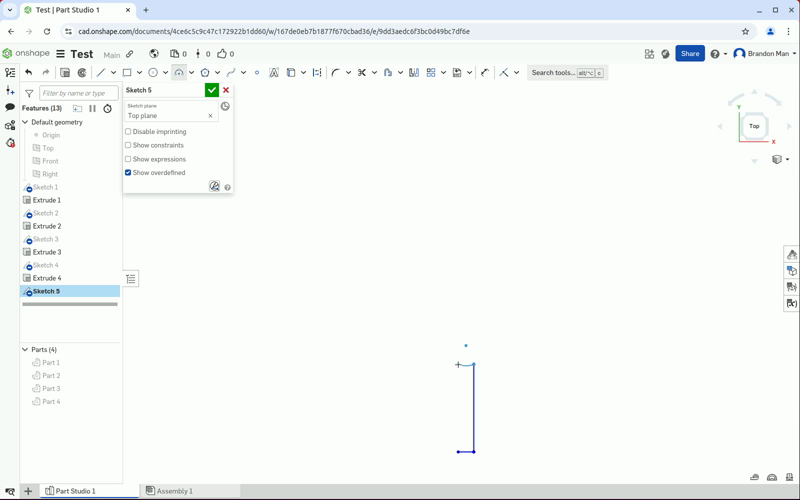
scroll(6)
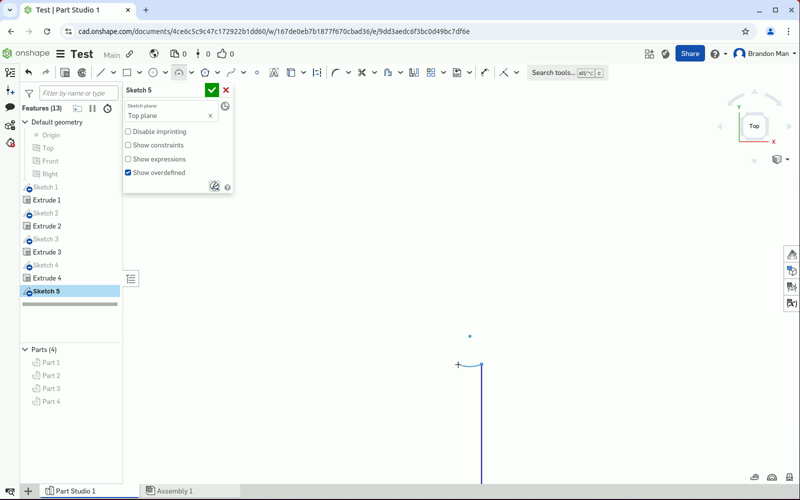
scroll(6)
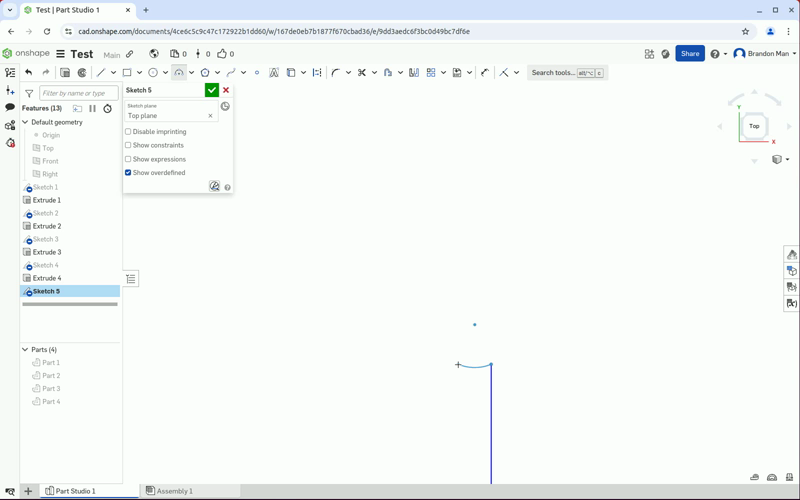
scroll(6)
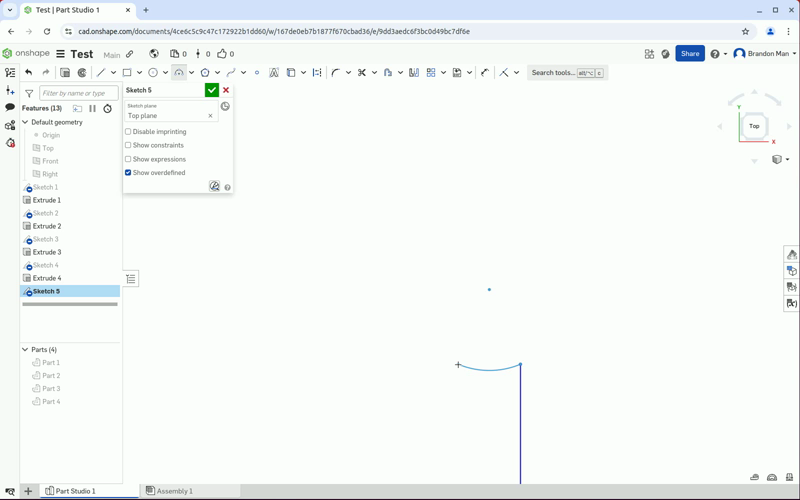
click(458, 364)
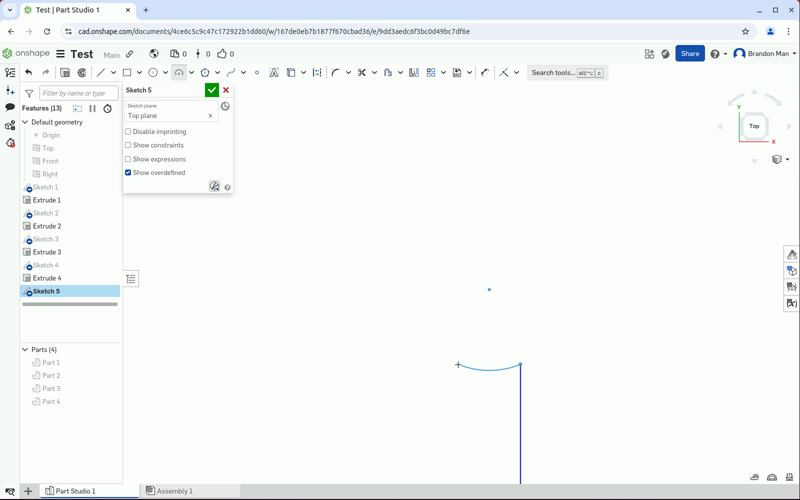
scroll(-6)
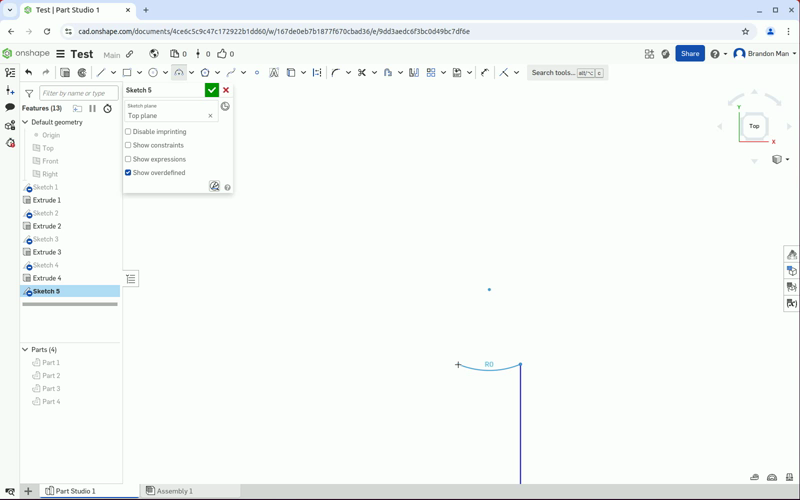
scroll(-6)
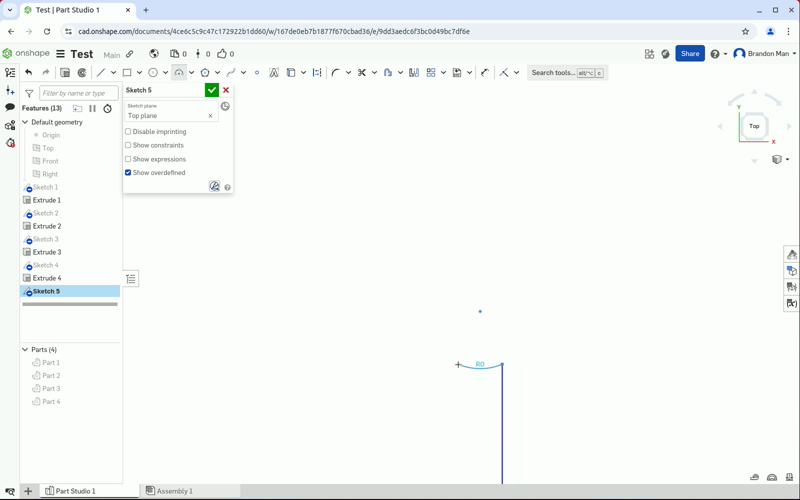
scroll(-6)
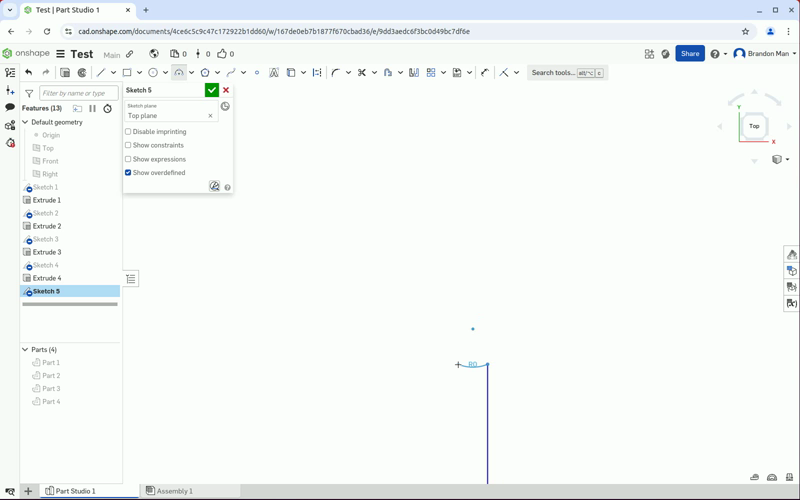
scroll(-6)
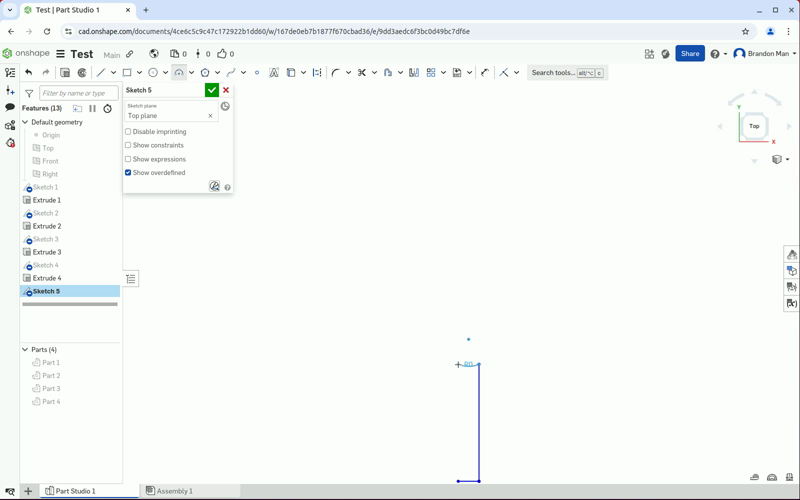
scroll(-6)
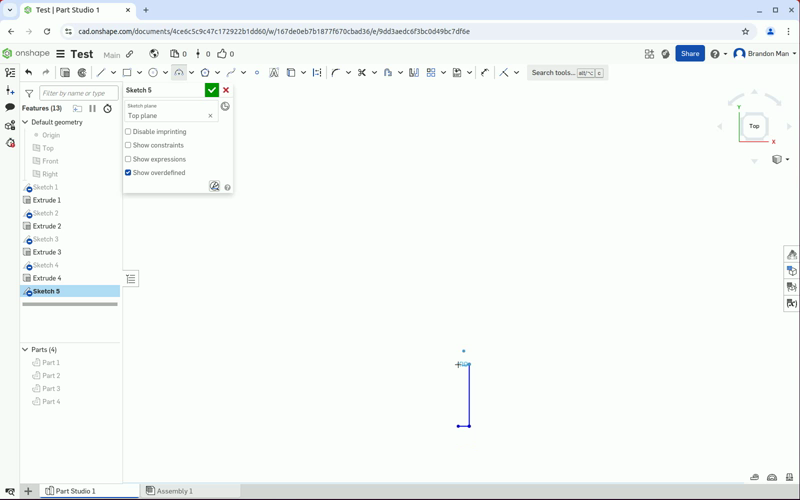
scroll(-6)
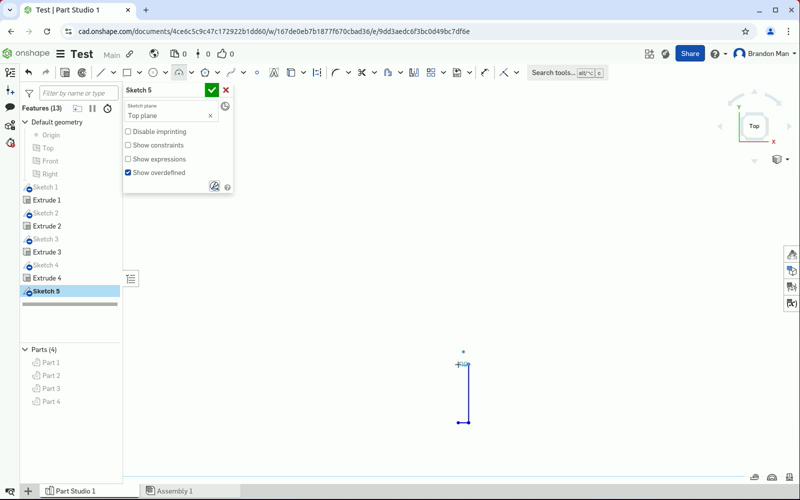
scroll(-6)
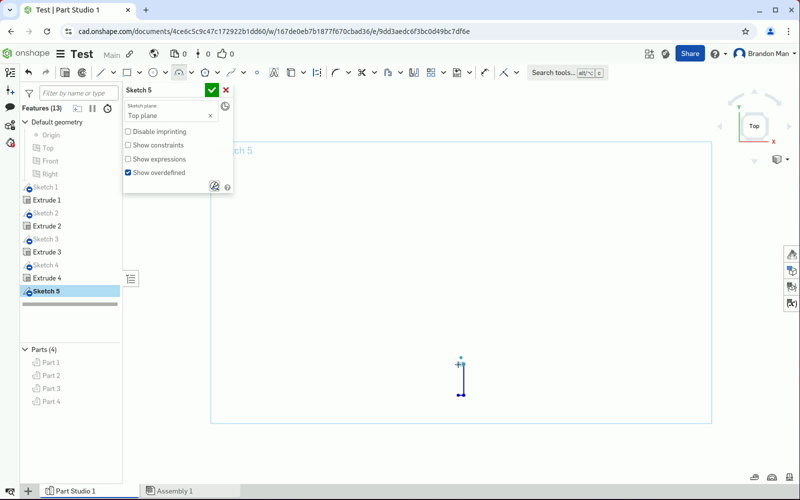
mouse_move(461, 363)
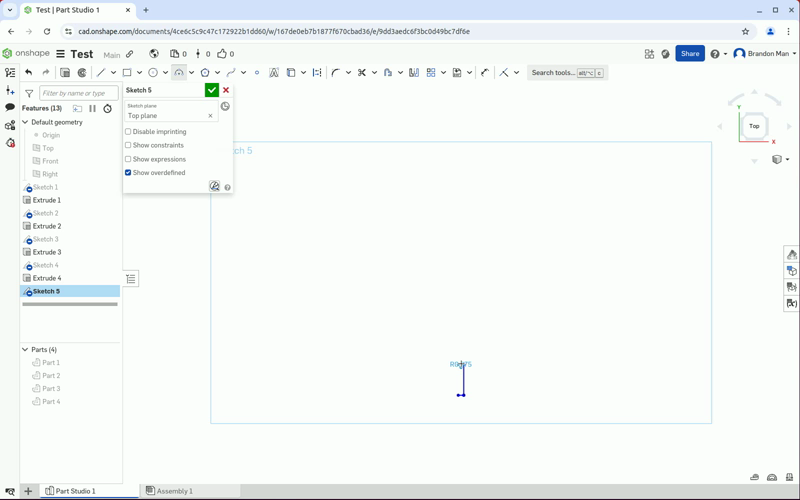
scroll(6)
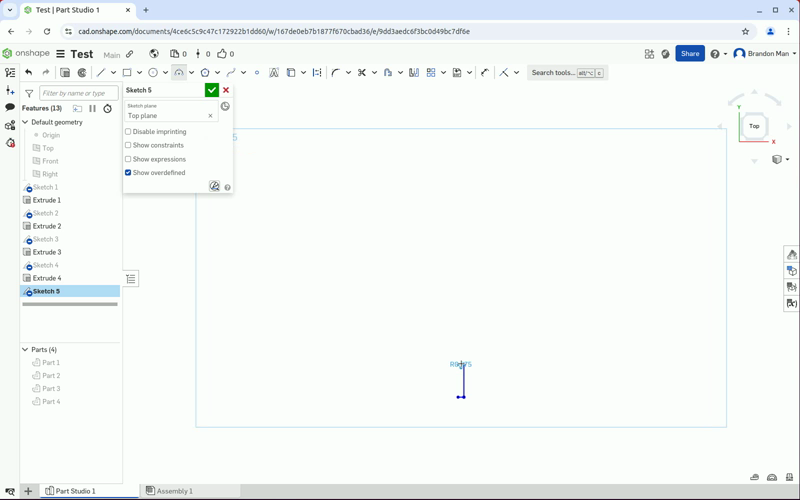
scroll(6)
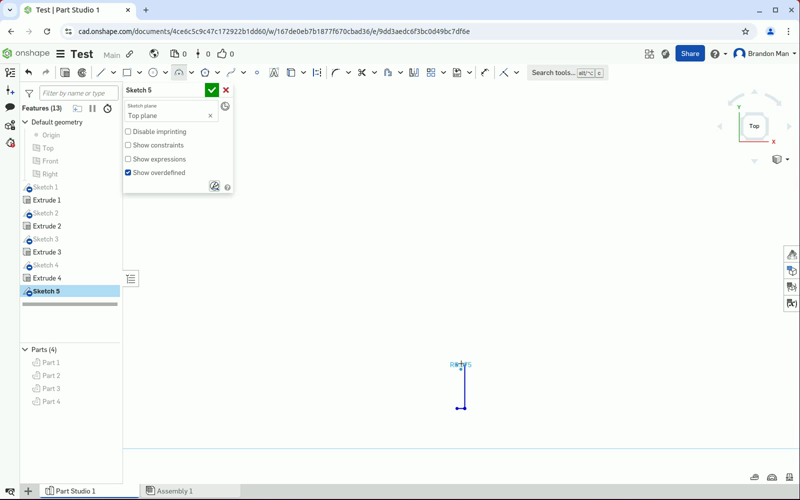
scroll(6)
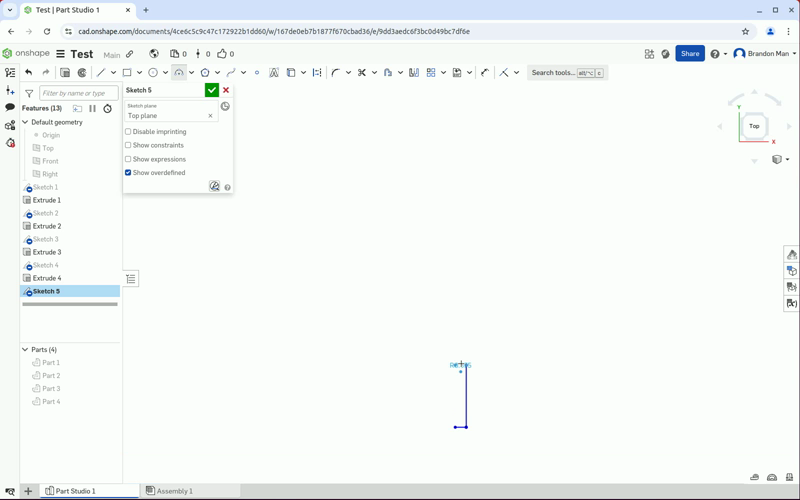
scroll(6)
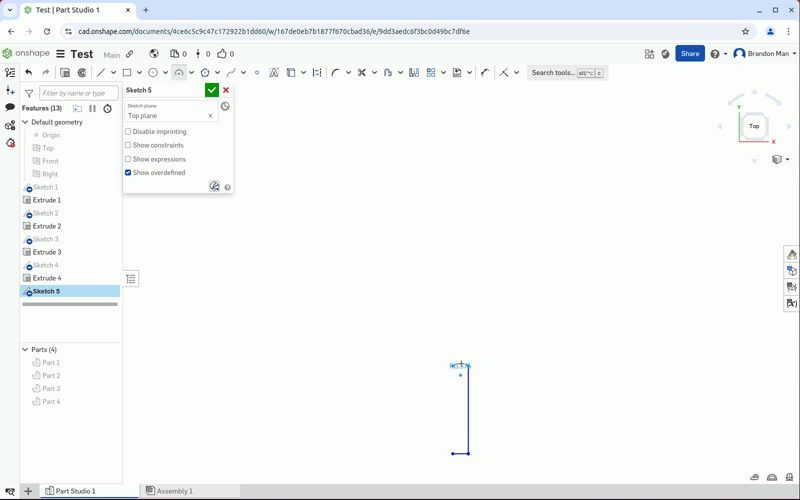
scroll(6)
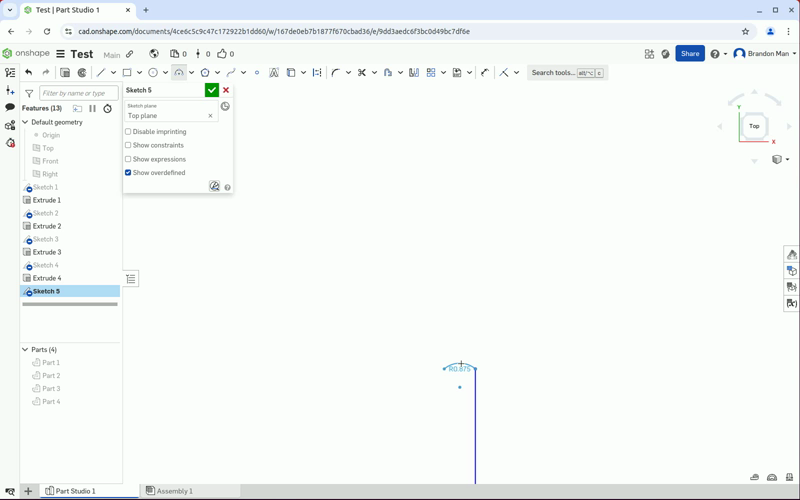
scroll(6)
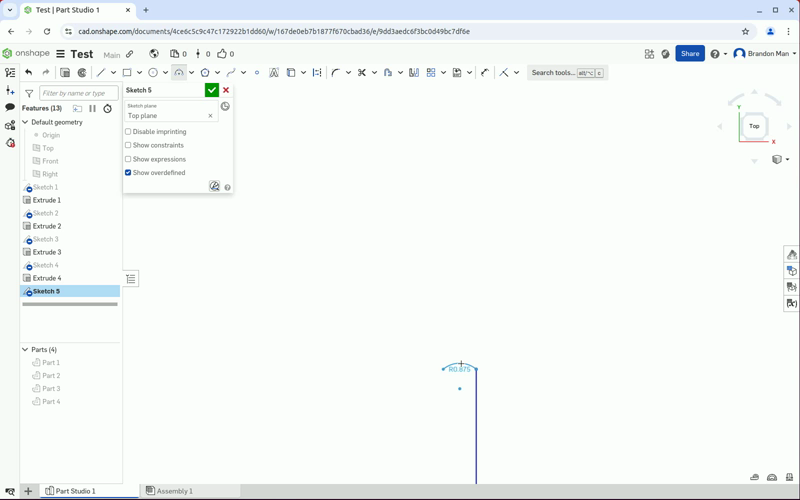
scroll(6)
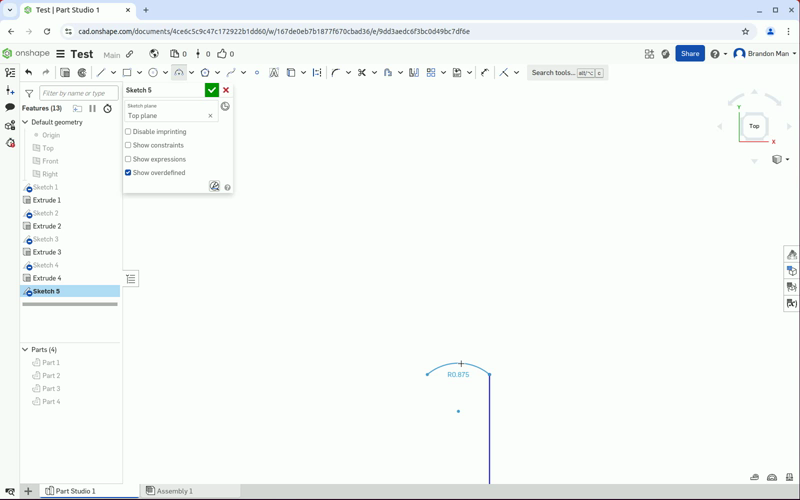
click(461, 363)
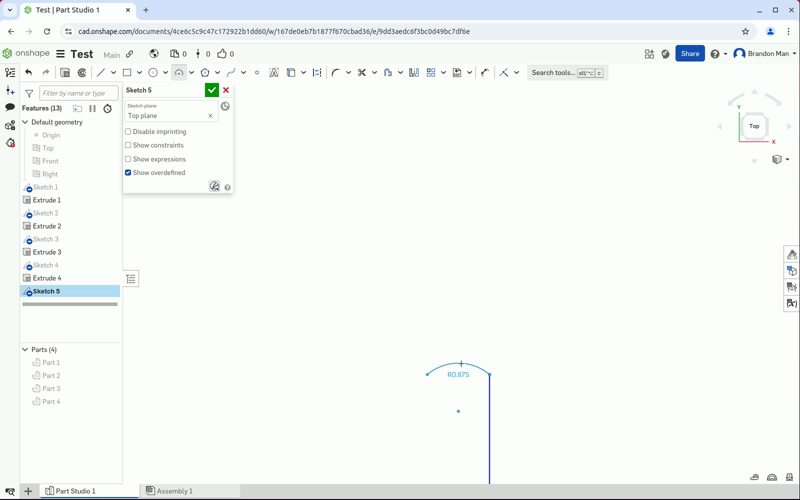
scroll(-6)
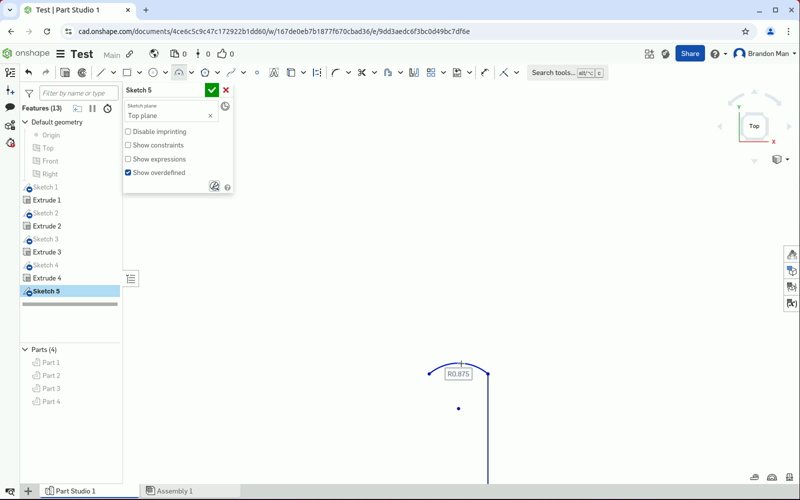
scroll(-6)
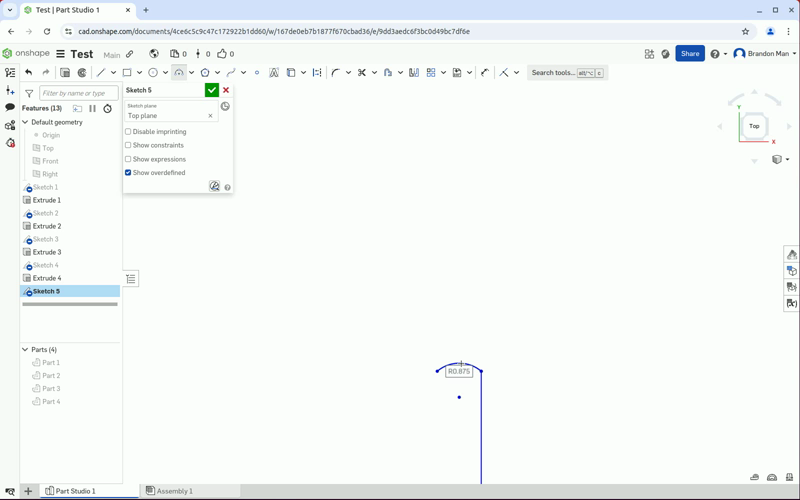
scroll(-6)
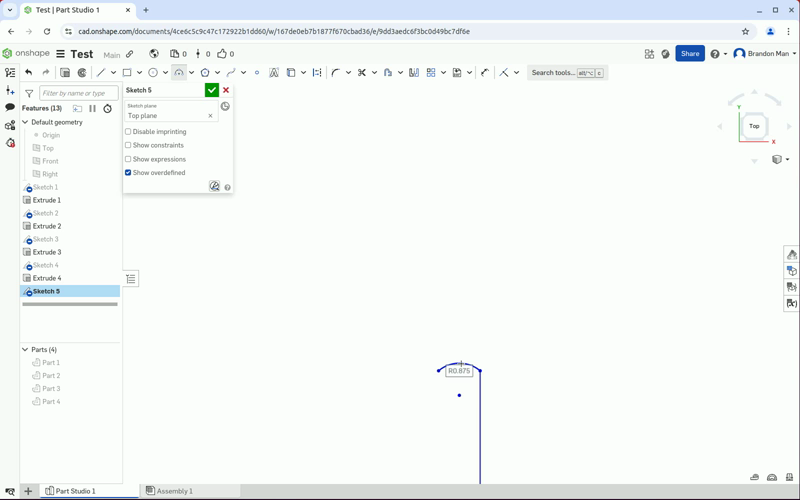
scroll(-6)
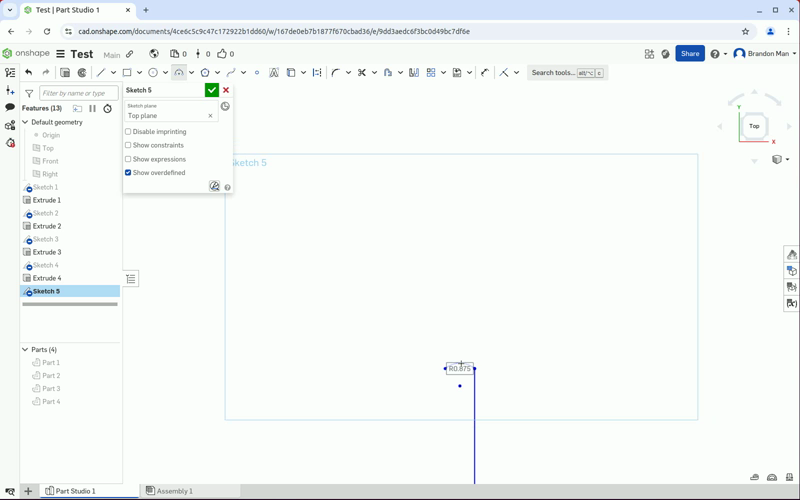
scroll(-6)
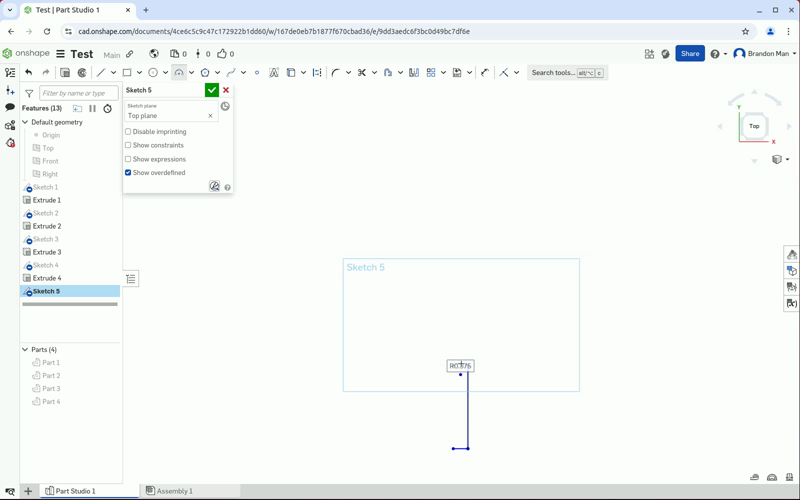
scroll(-6)
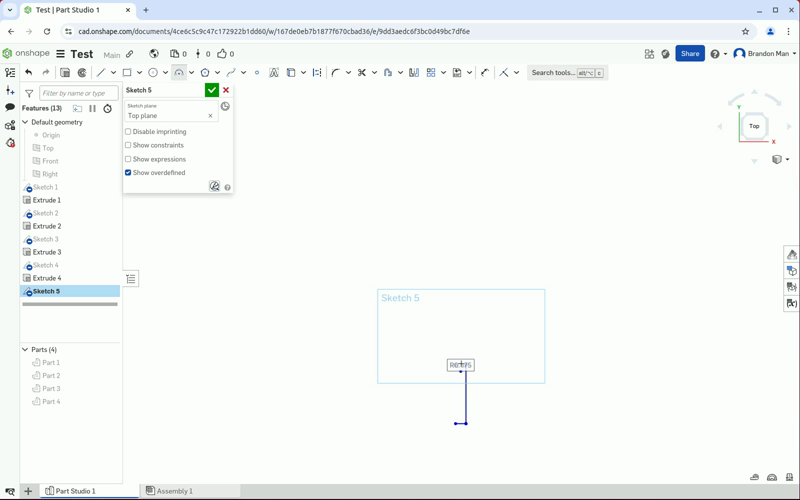
scroll(-6)
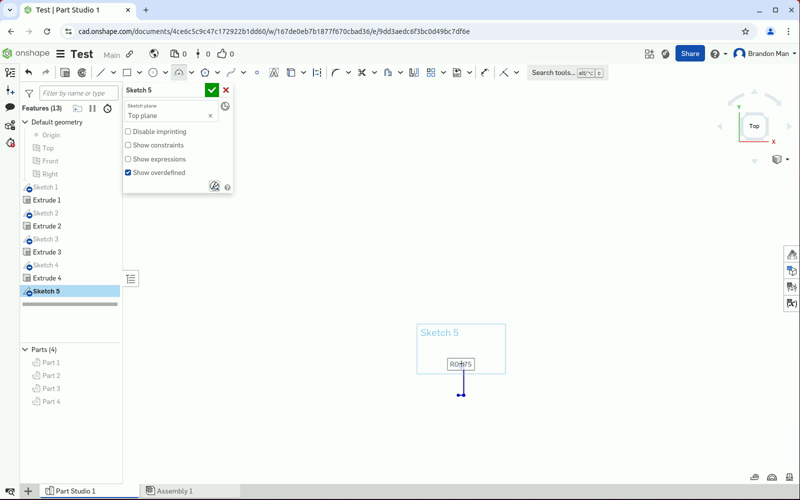
key_up(shift)
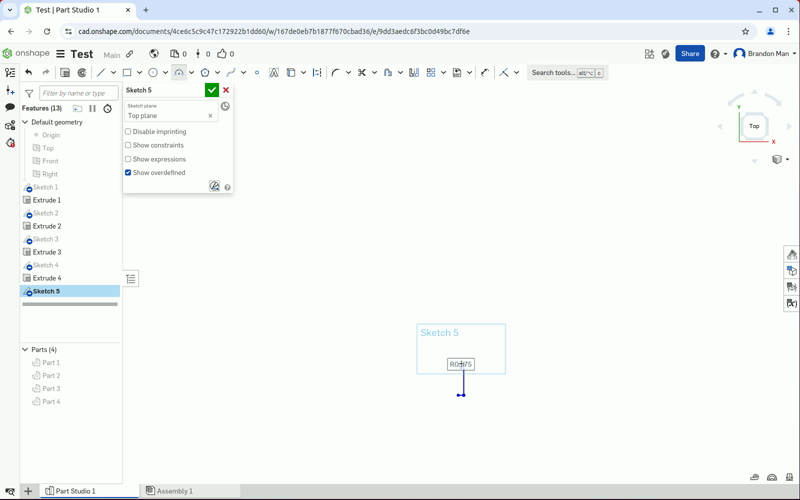
key(esc)
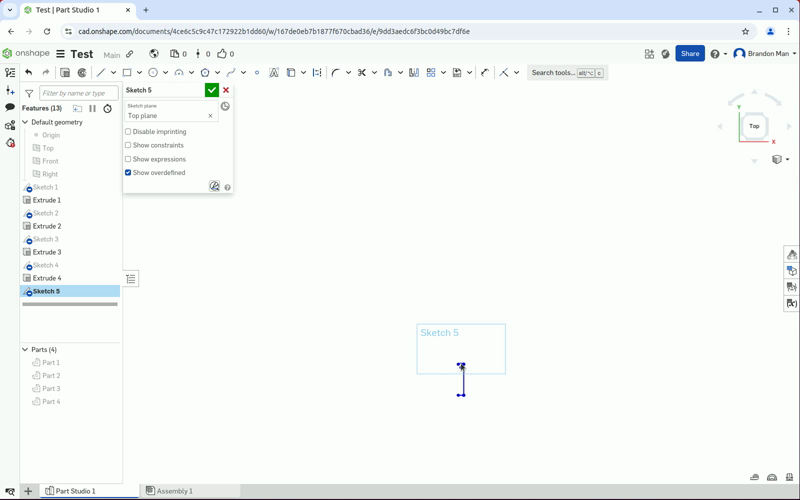
key(l)
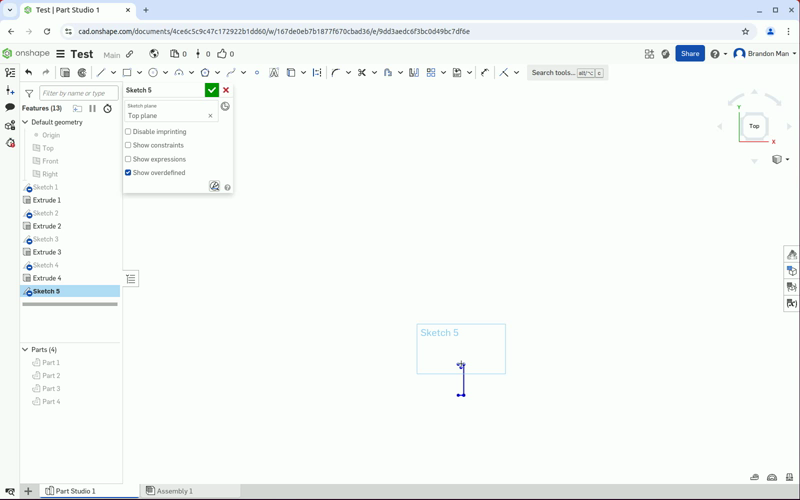
mouse_move(458, 364)
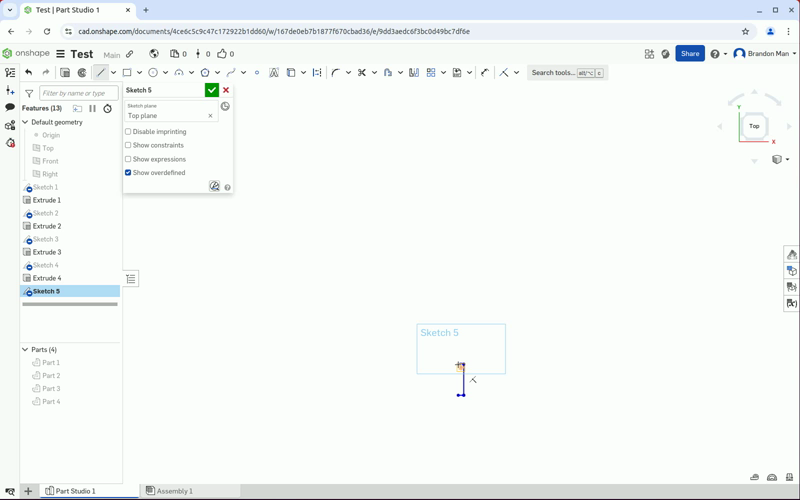
scroll(6)
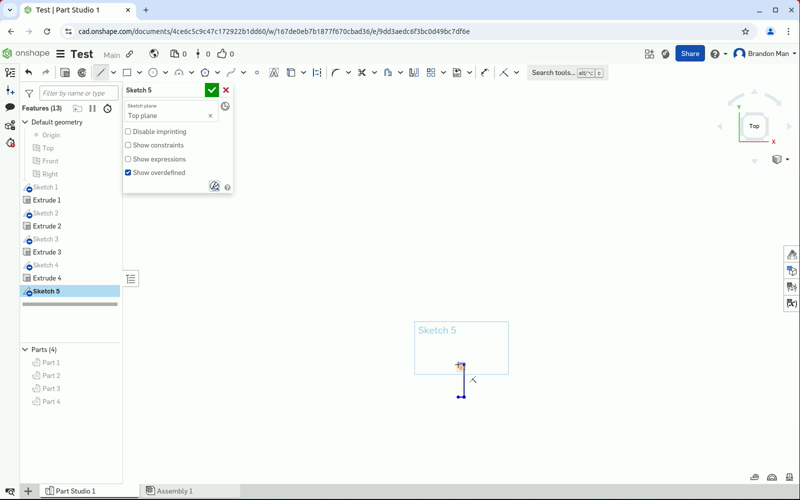
scroll(6)
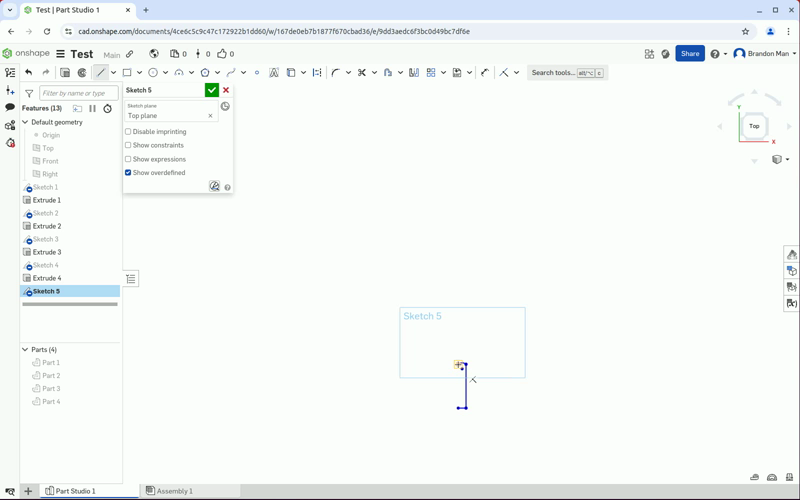
scroll(6)
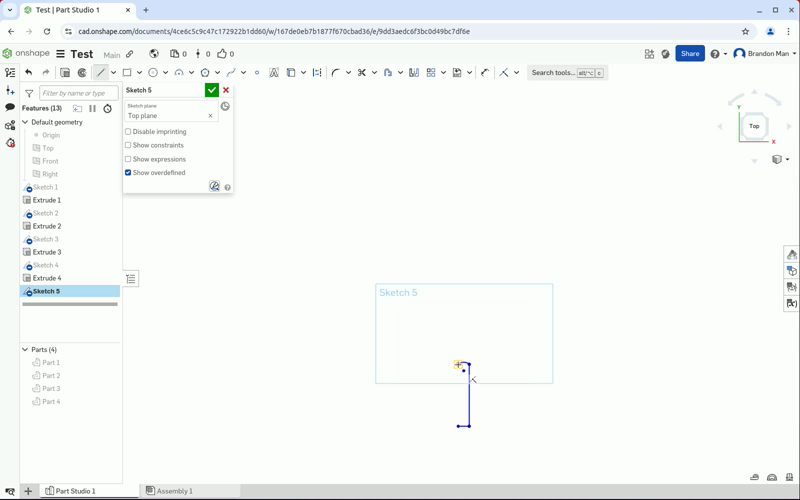
scroll(6)
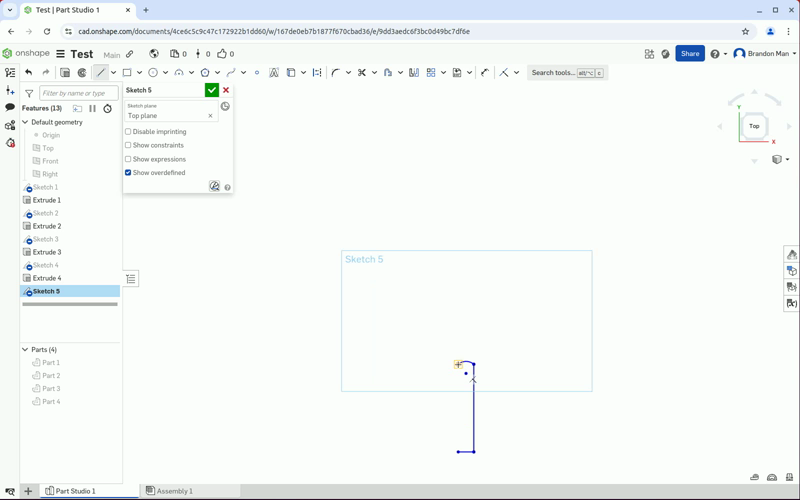
scroll(6)
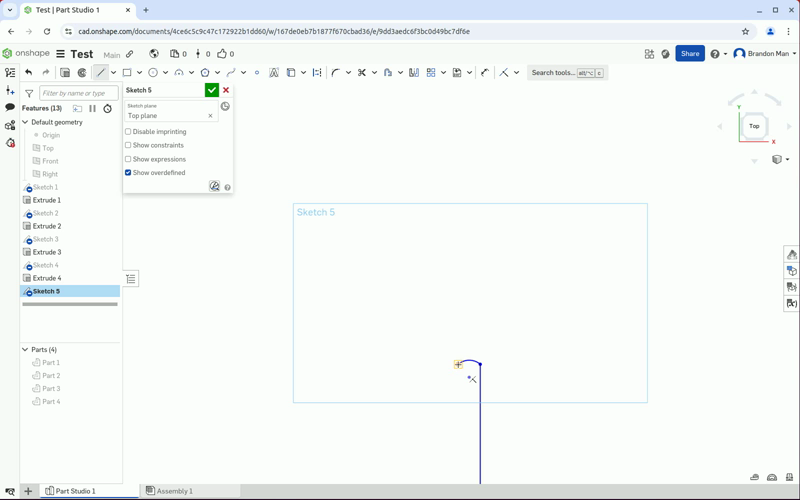
scroll(6)
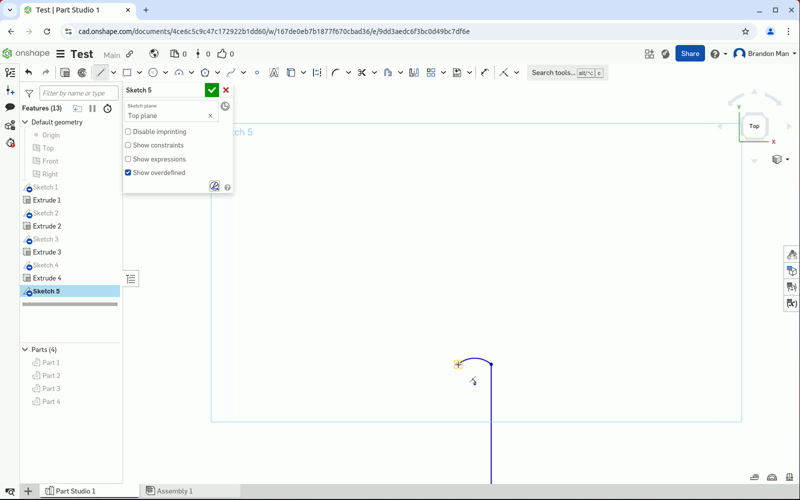
scroll(6)
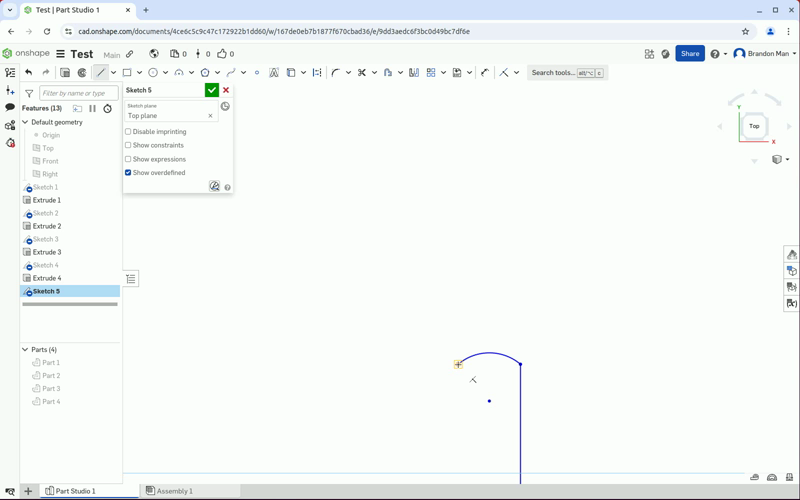
click(458, 364)
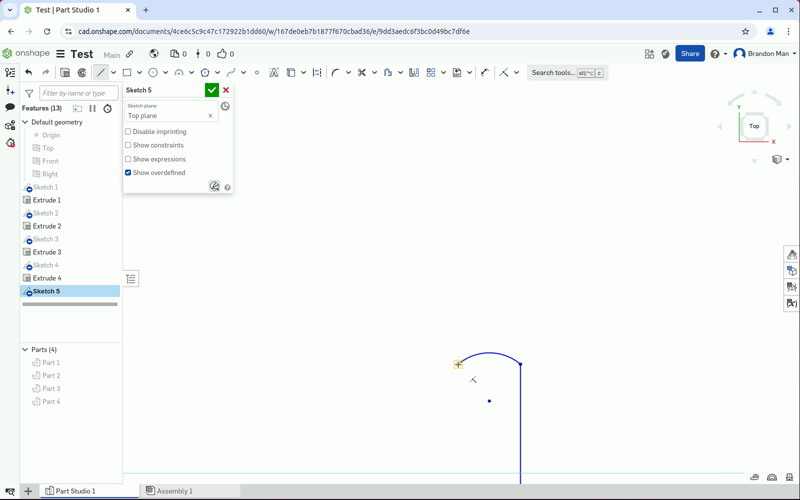
scroll(-6)
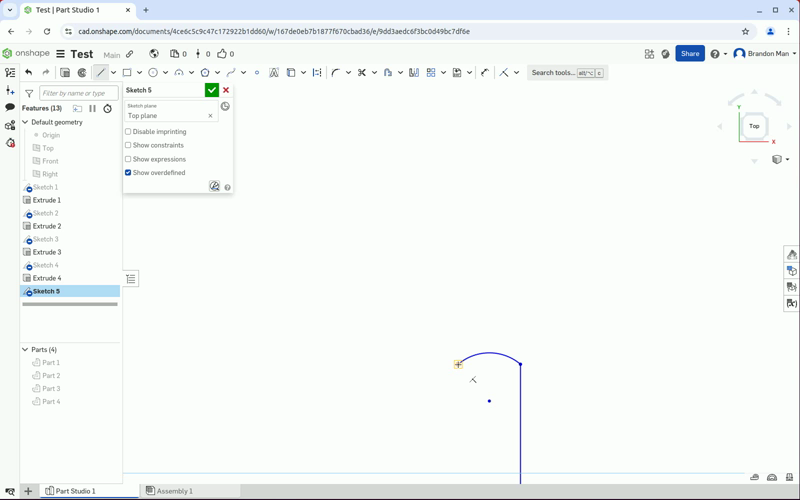
scroll(-6)
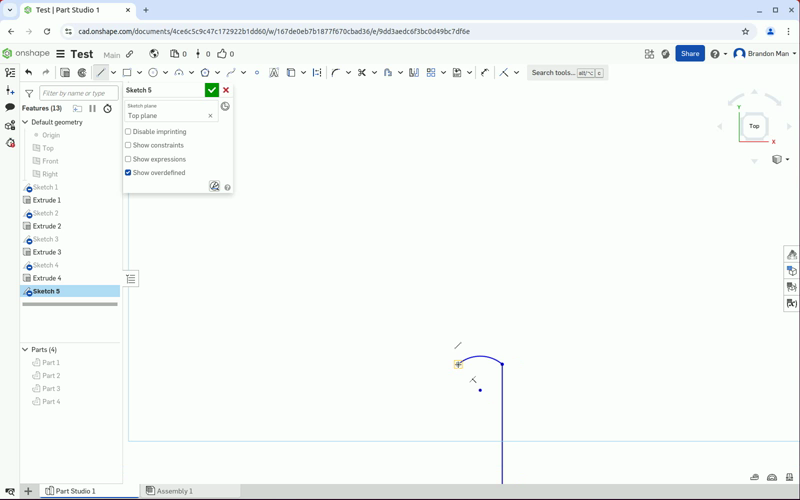
scroll(-6)
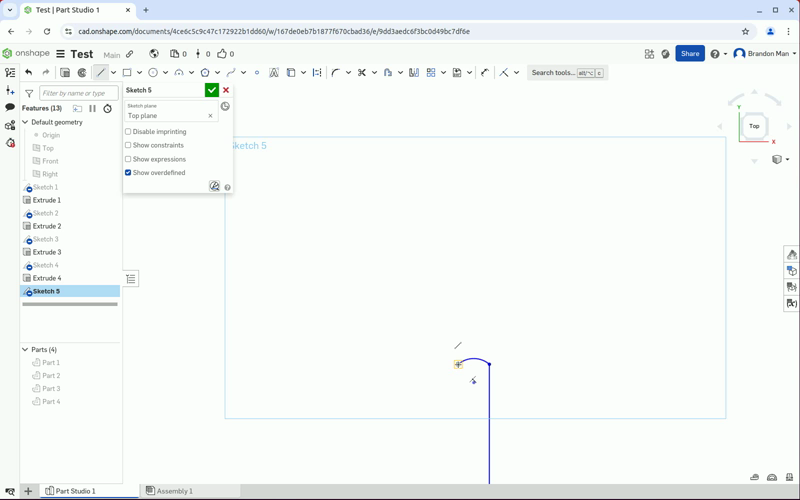
scroll(-6)
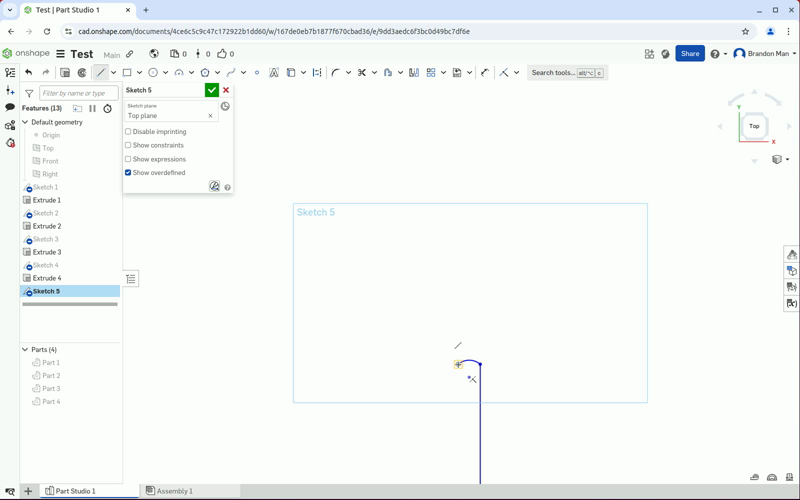
scroll(-6)
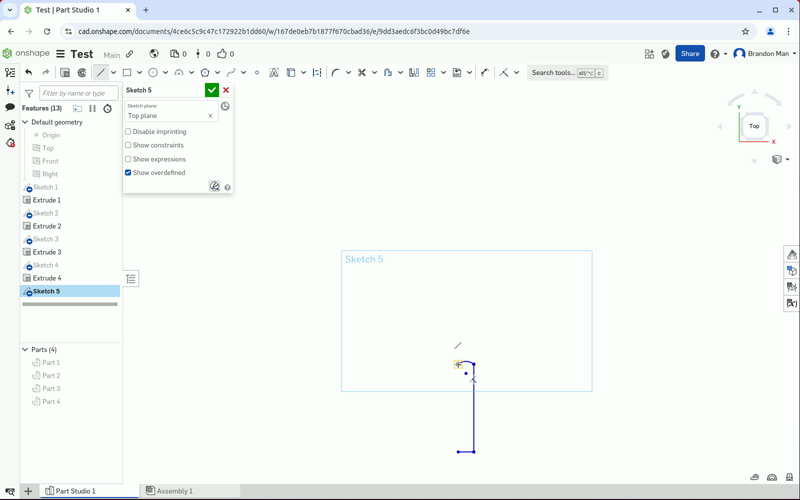
scroll(-6)
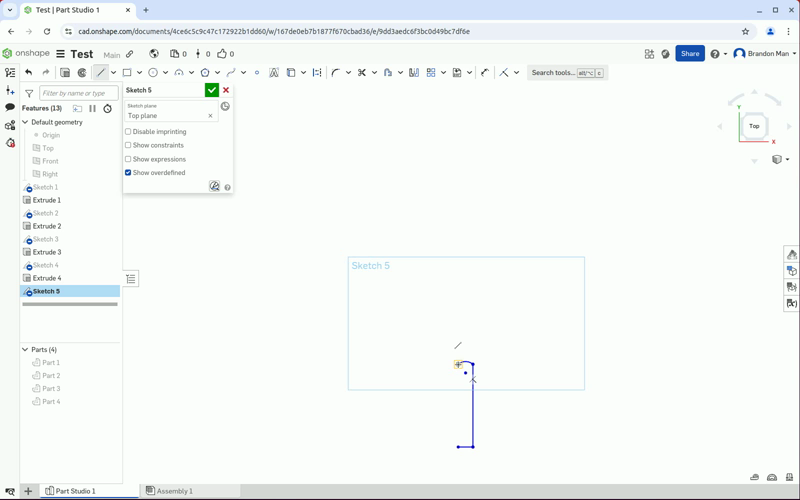
scroll(-6)
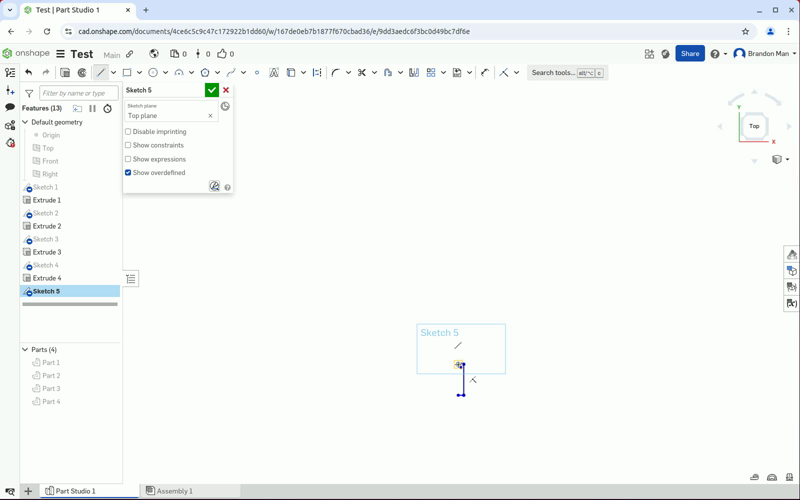
mouse_move(488, 364)
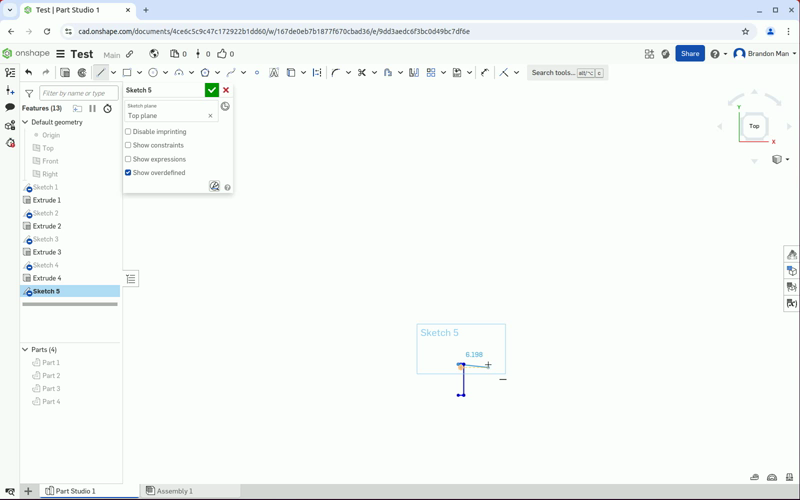
key_down(shift)
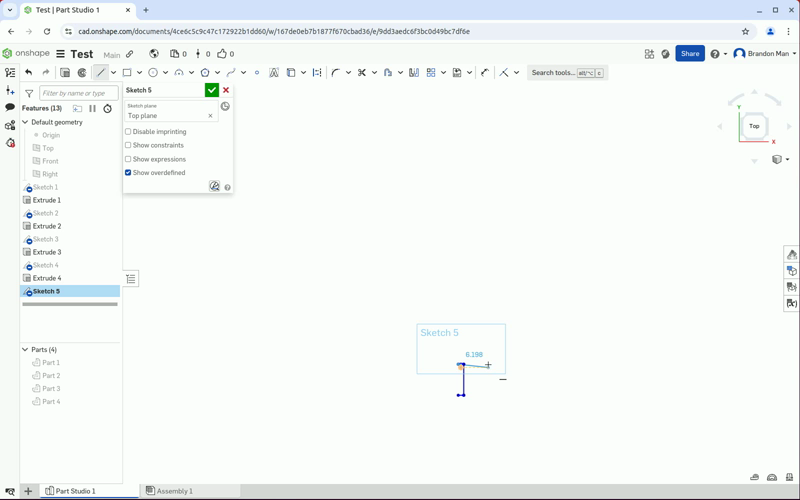
mouse_move(458, 395)
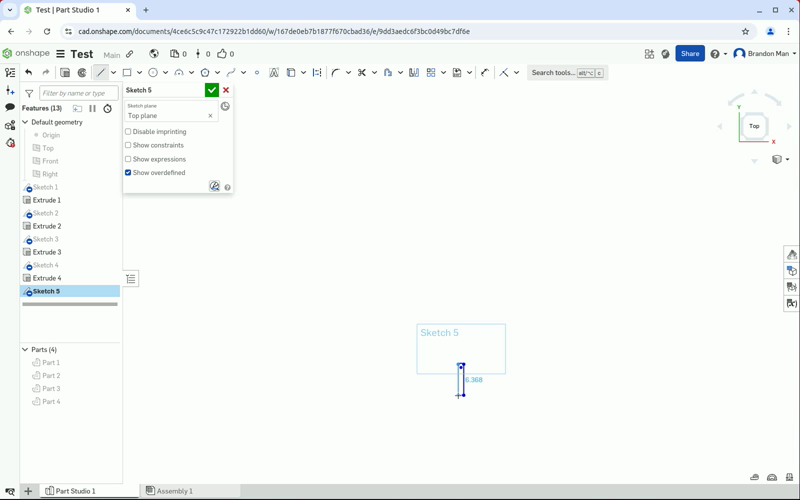
key_up(shift)
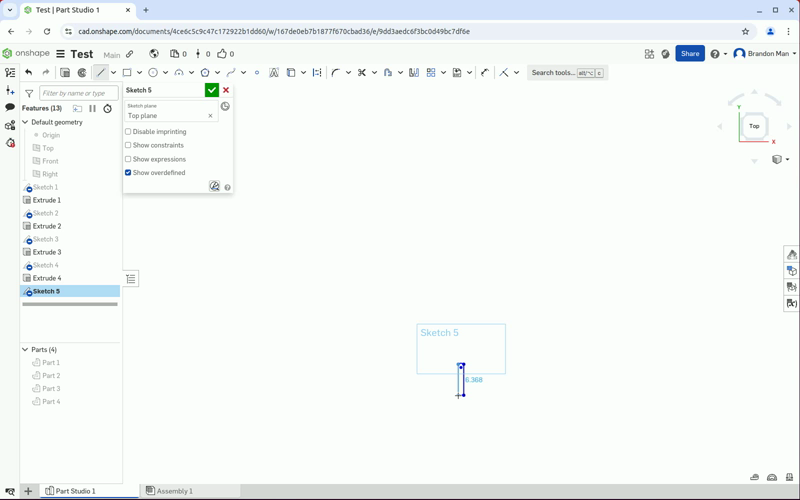
click(458, 395)
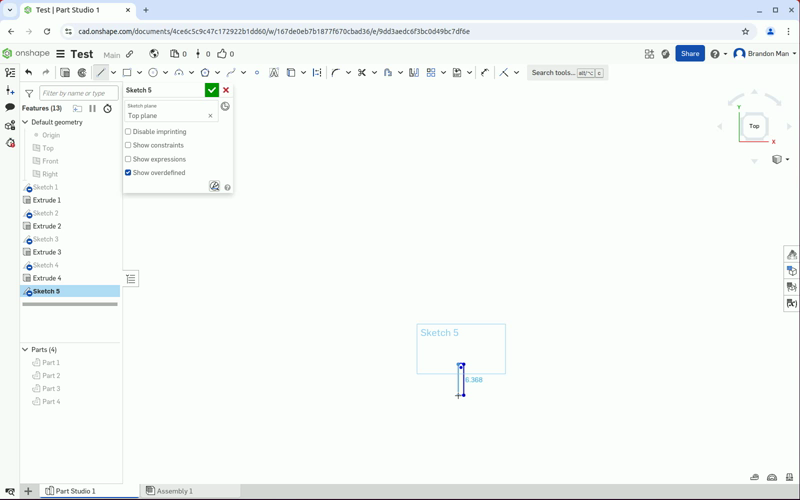
key(esc)
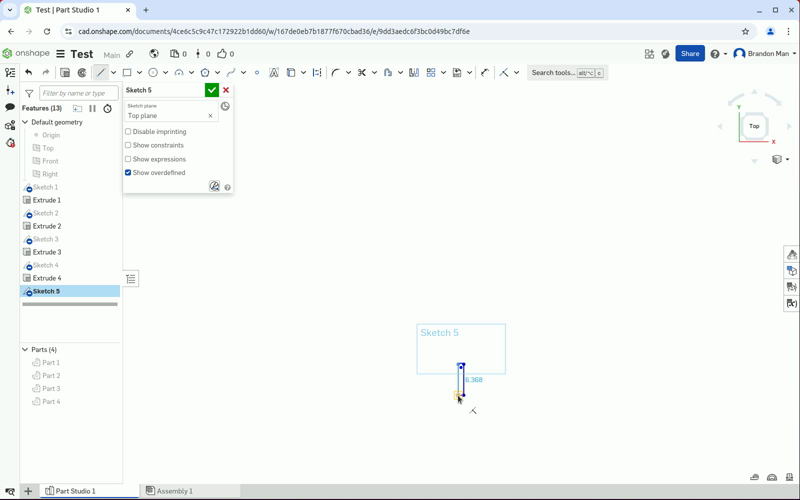
mouse_move(461, 389)
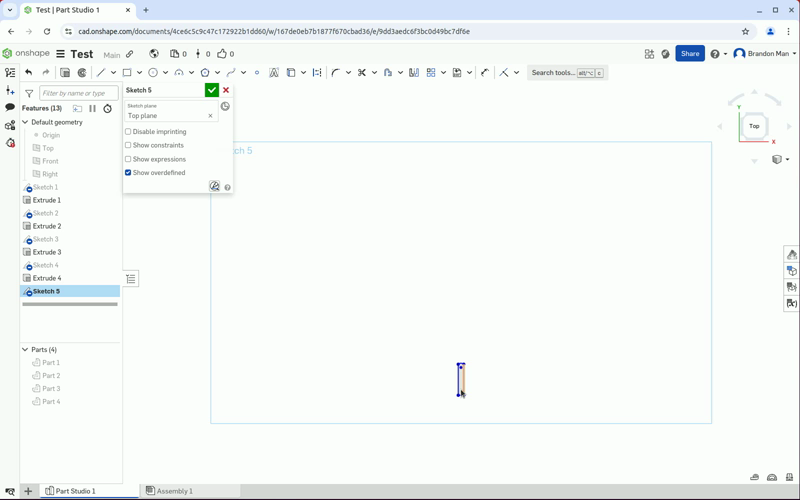
scroll(6)
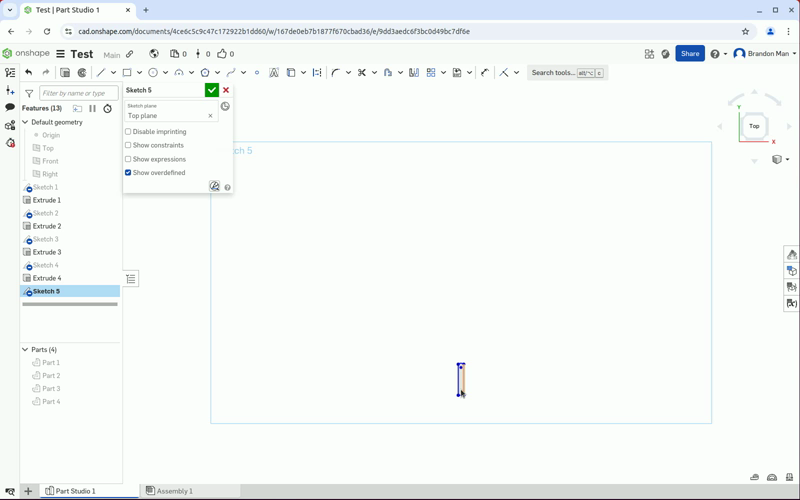
scroll(6)
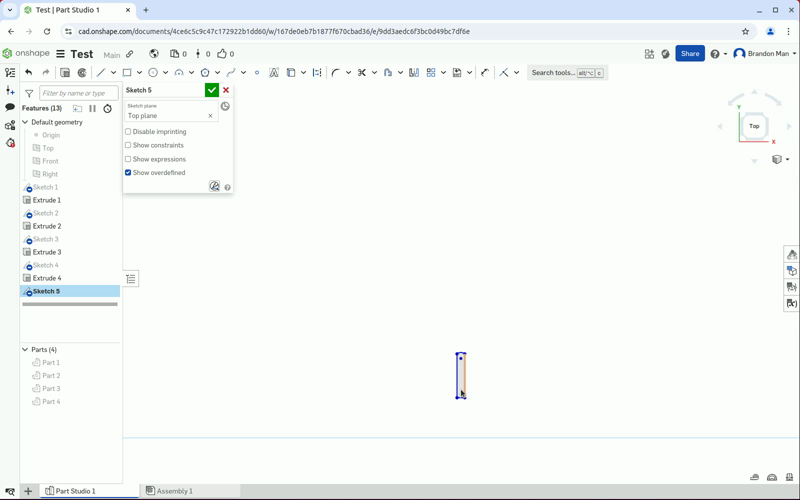
scroll(6)
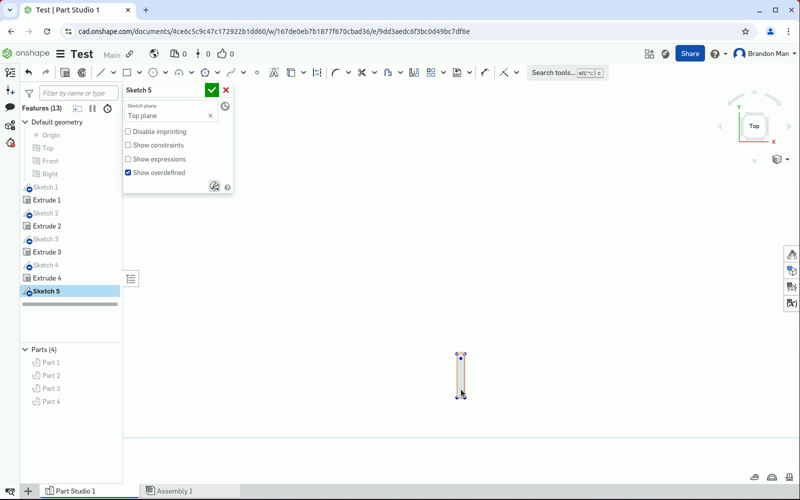
scroll(6)
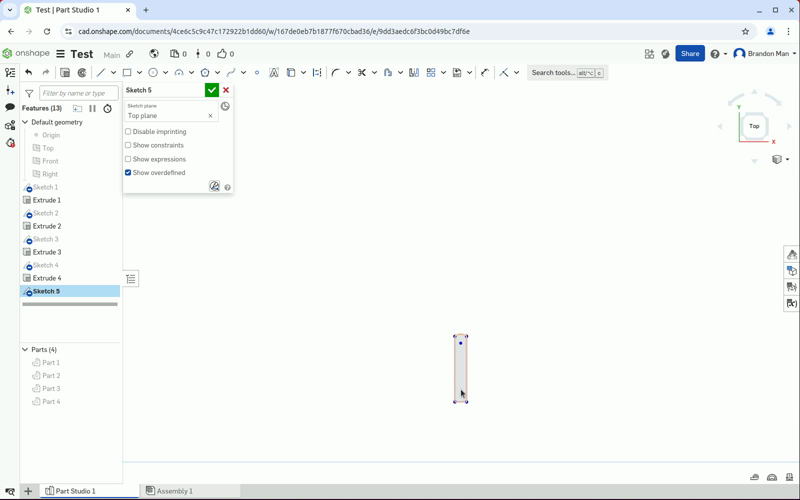
scroll(6)
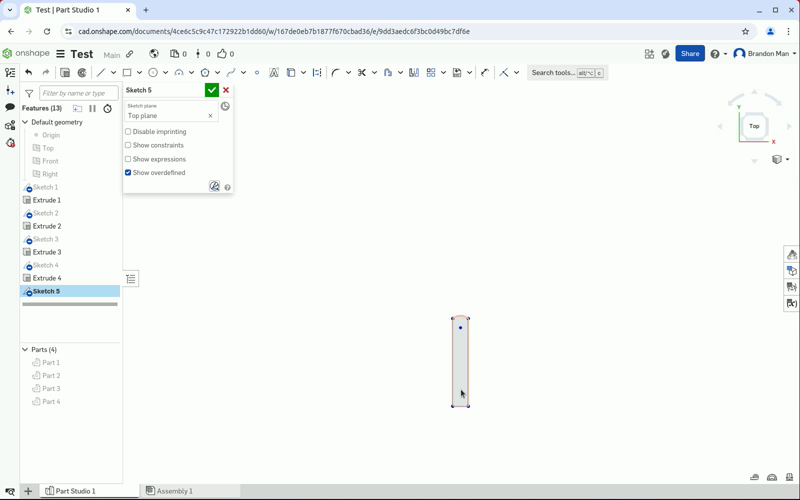
scroll(6)
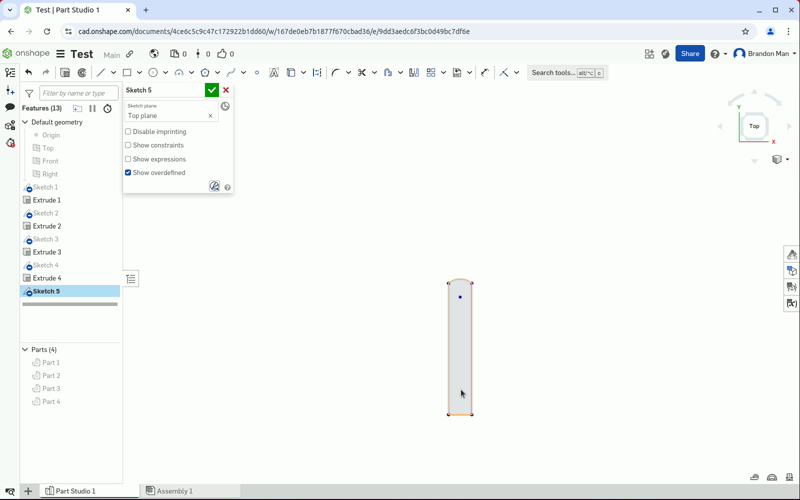
scroll(6)
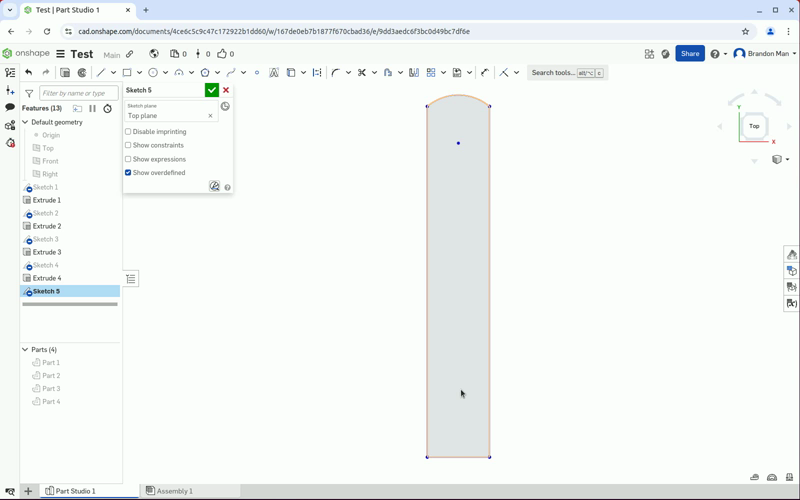
click(461, 389)
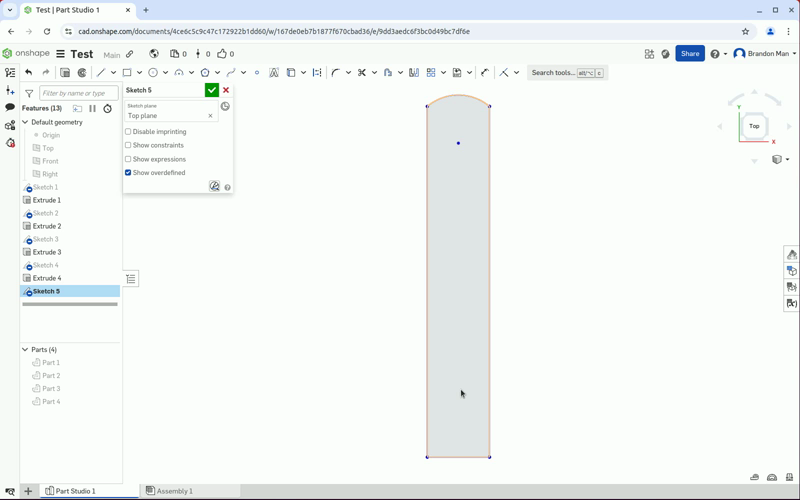
scroll(-6)
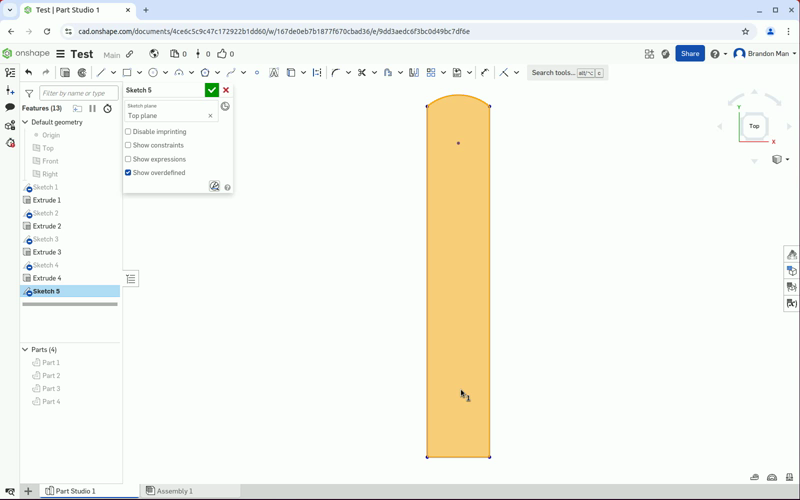
scroll(-6)
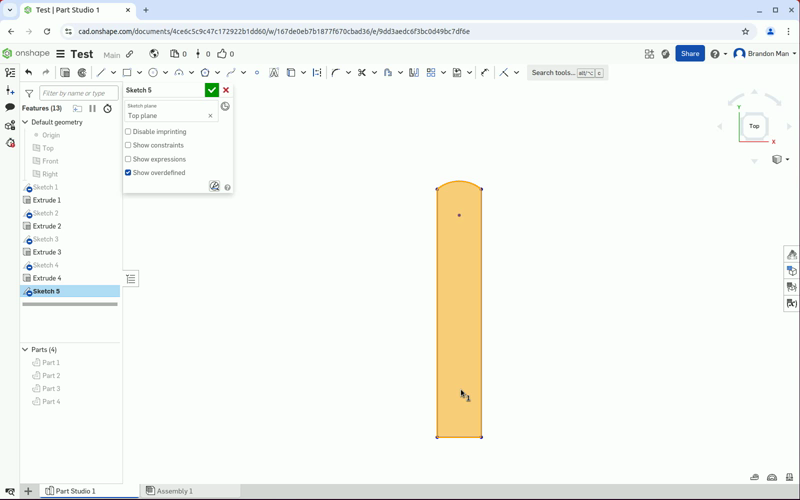
scroll(-6)
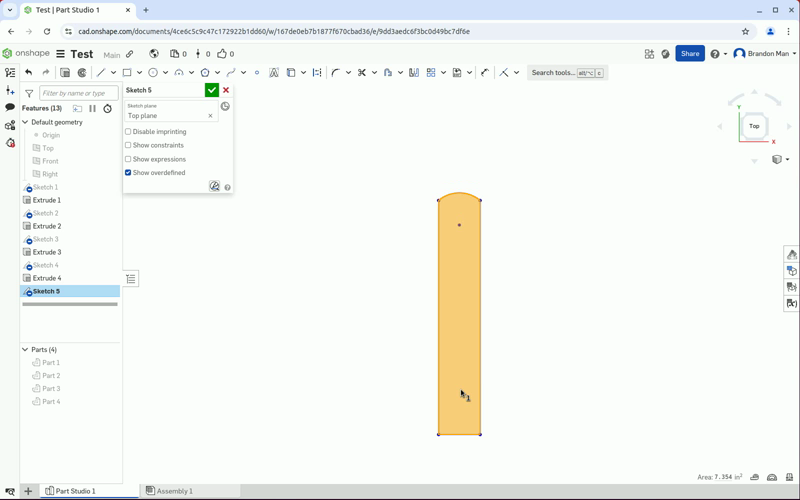
scroll(-6)
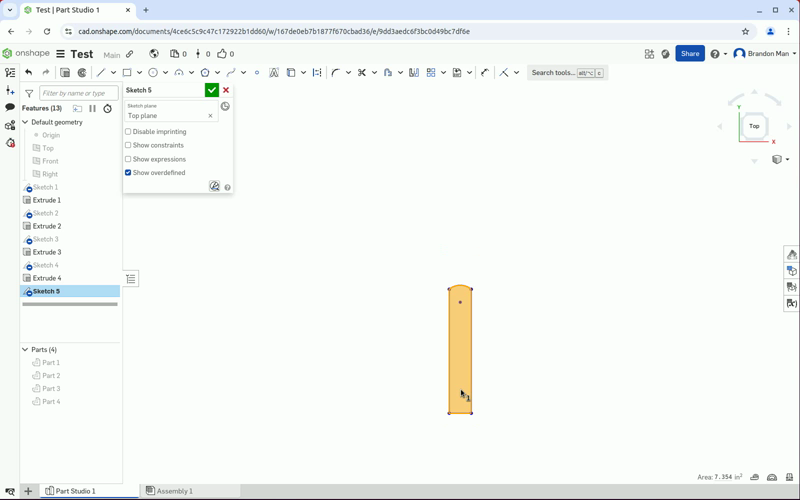
scroll(-6)
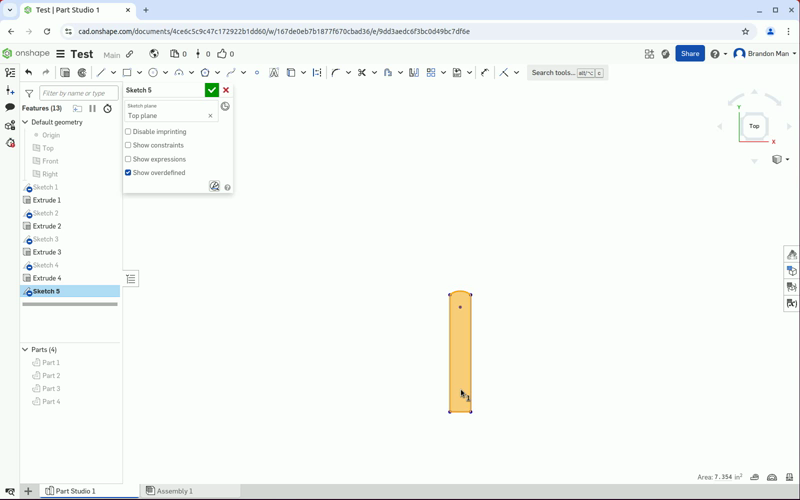
scroll(-6)
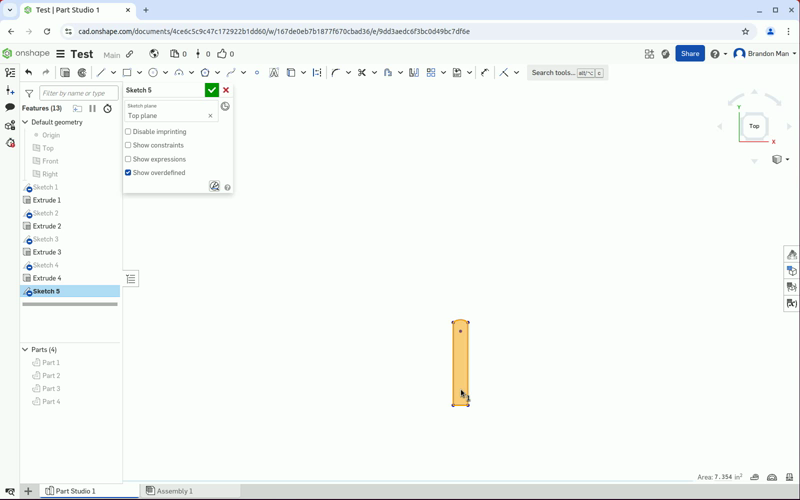
scroll(-6)
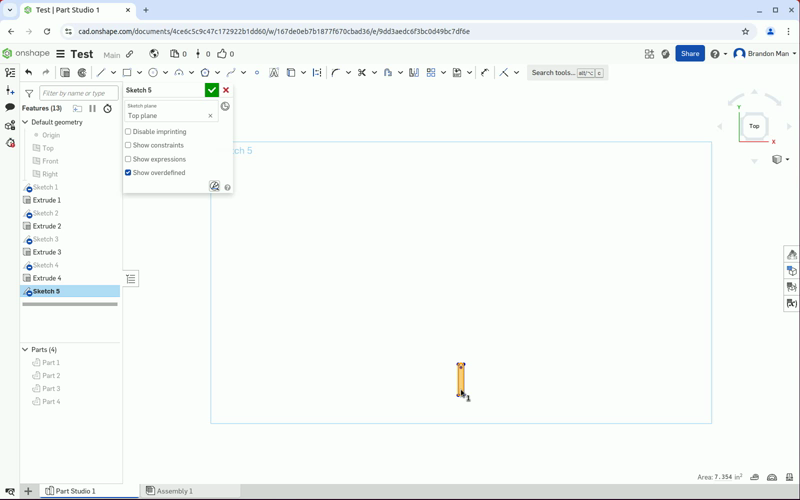
mouse_move(73, 352)
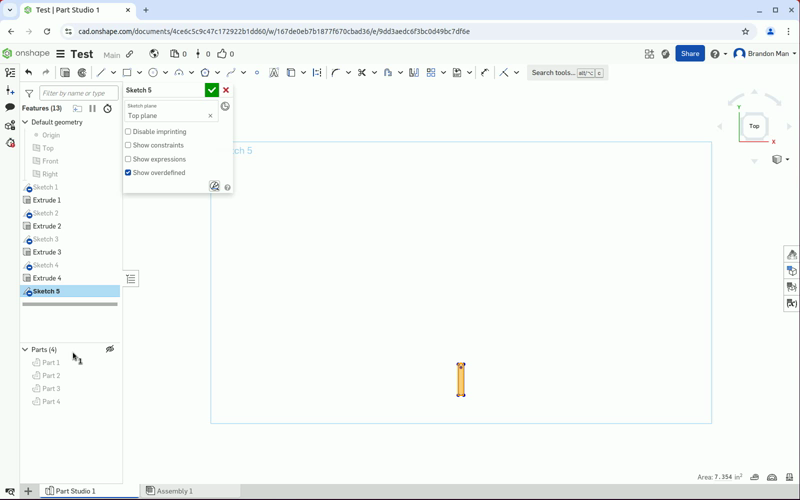
key(shift+y)
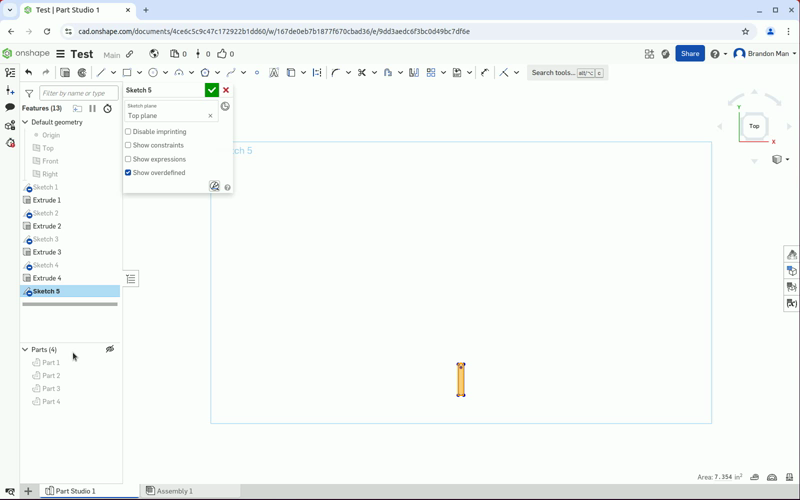
key(shift+e)
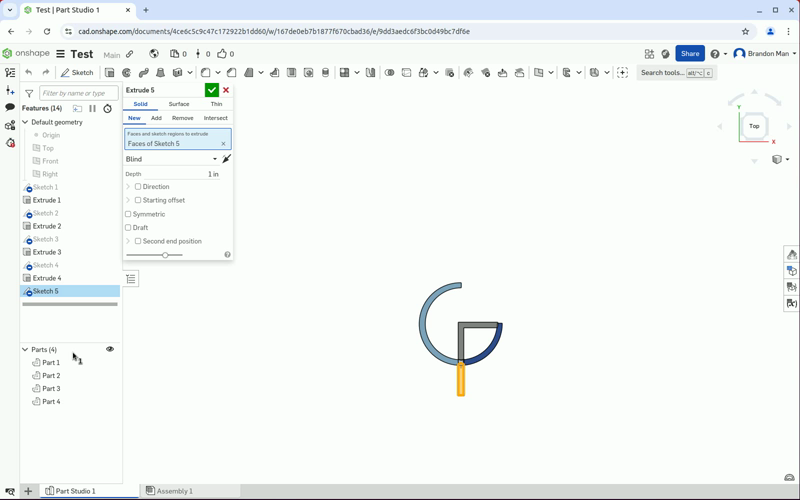
mouse_move(143, 106)
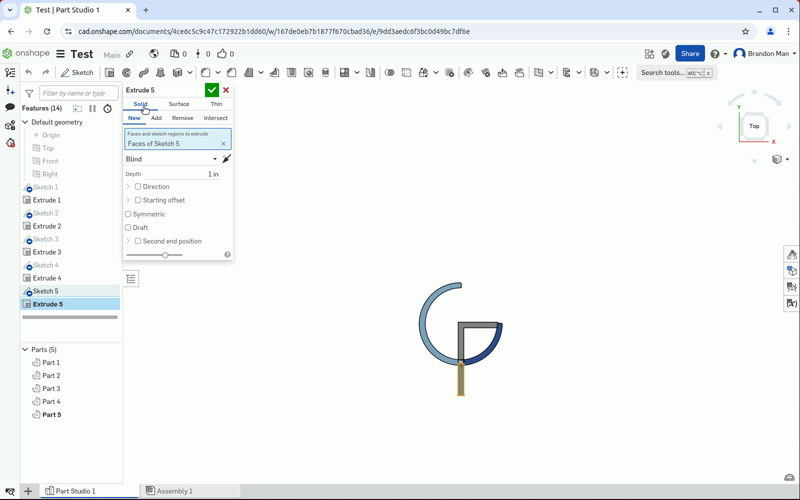
click(143, 106)
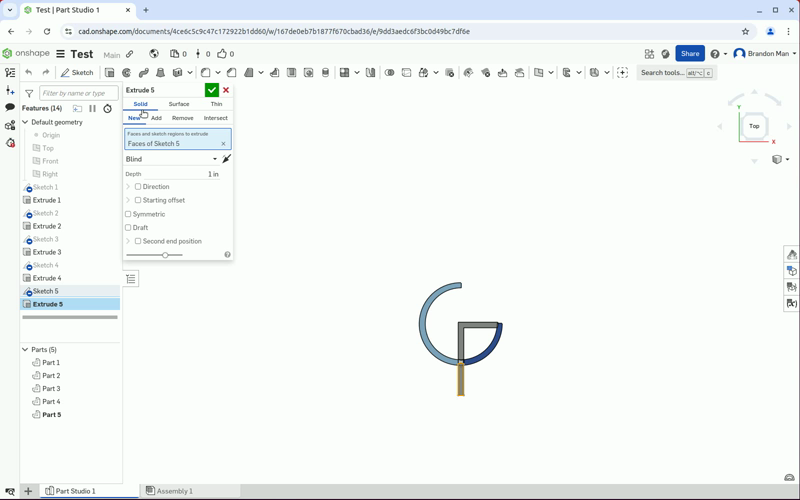
mouse_move(137, 120)
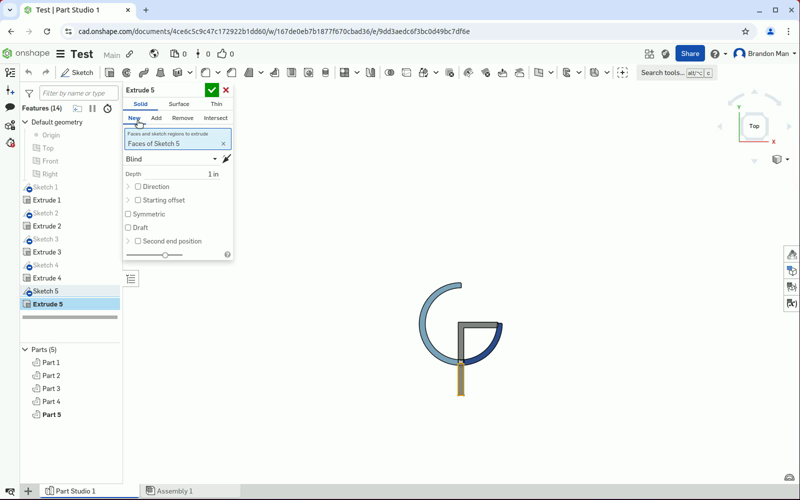
click(137, 120)
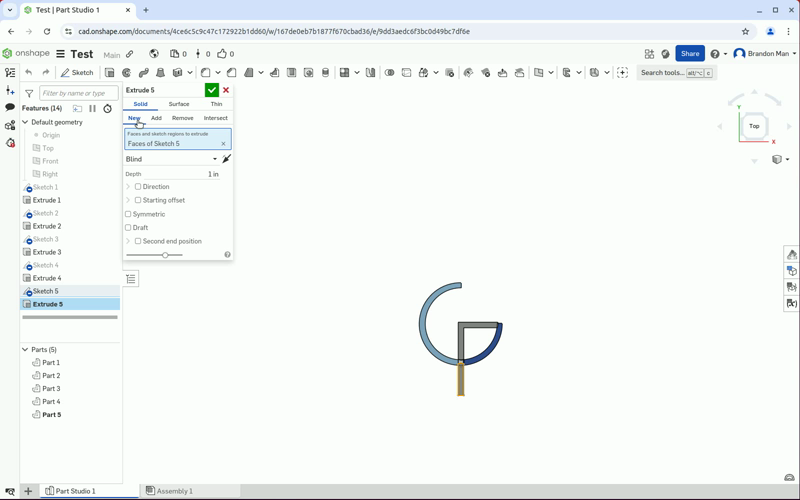
key(tab, 4)
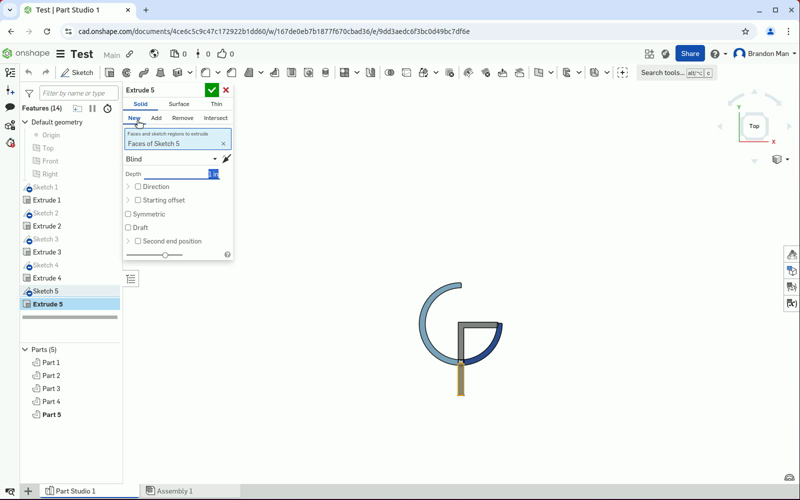
text(2.166)
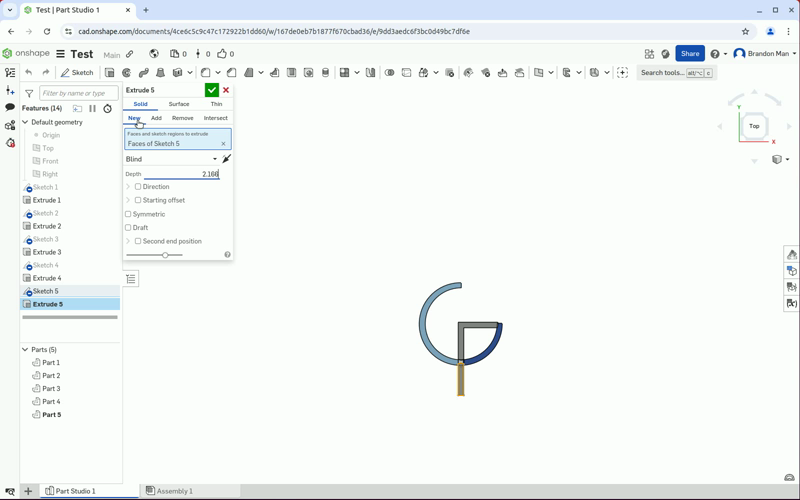
key(enter)
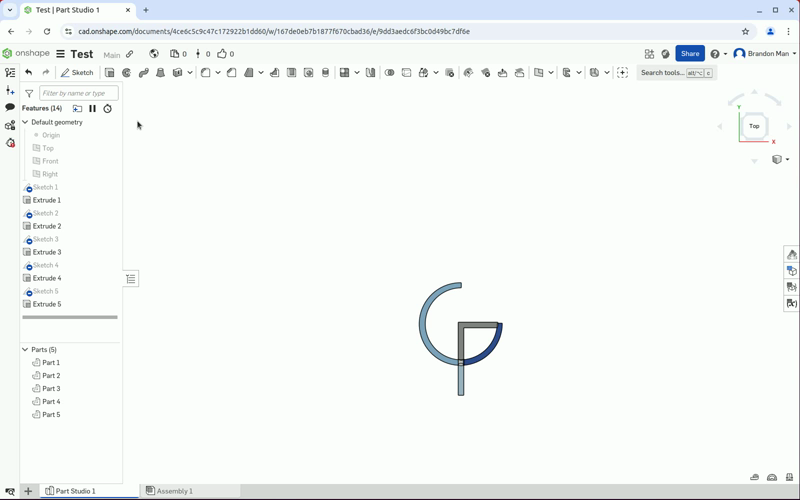
key(shift+h)
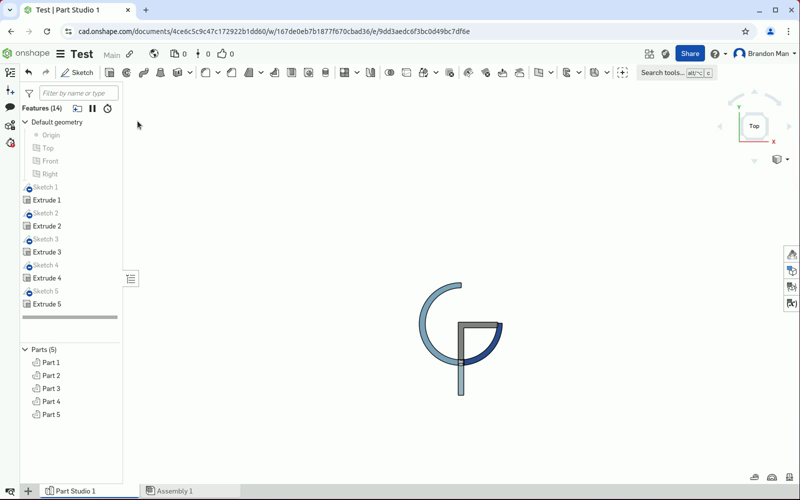
key(shift+h)
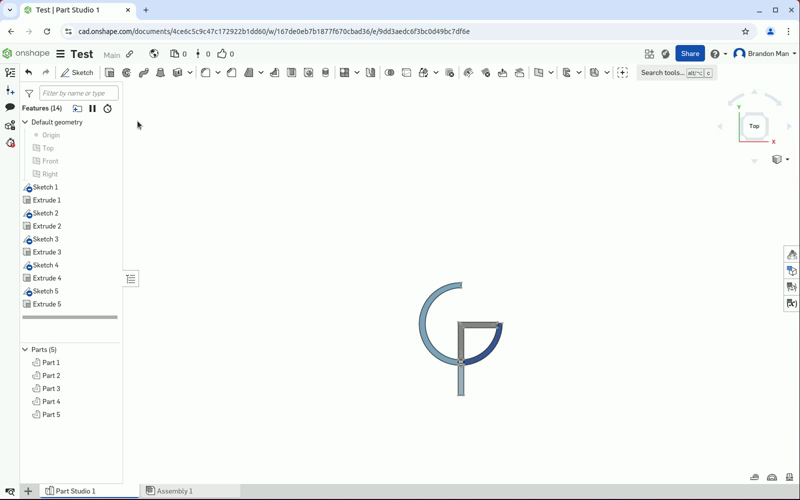
key(shift+7)
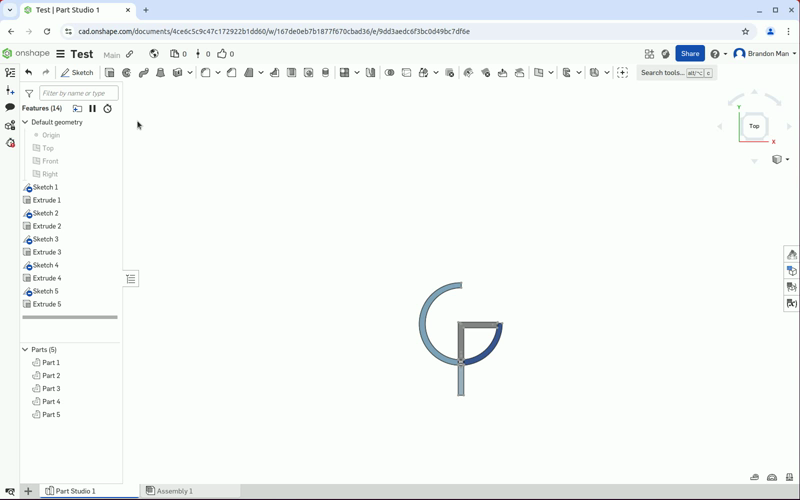
key(up, 3)
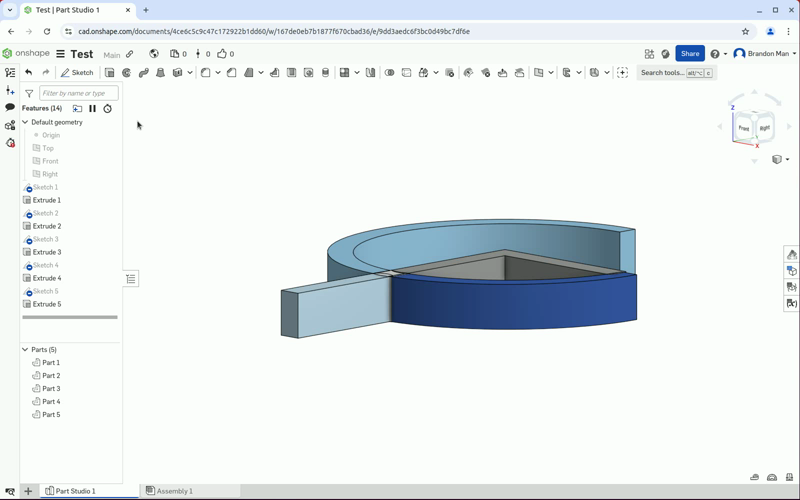
key(left, 3)
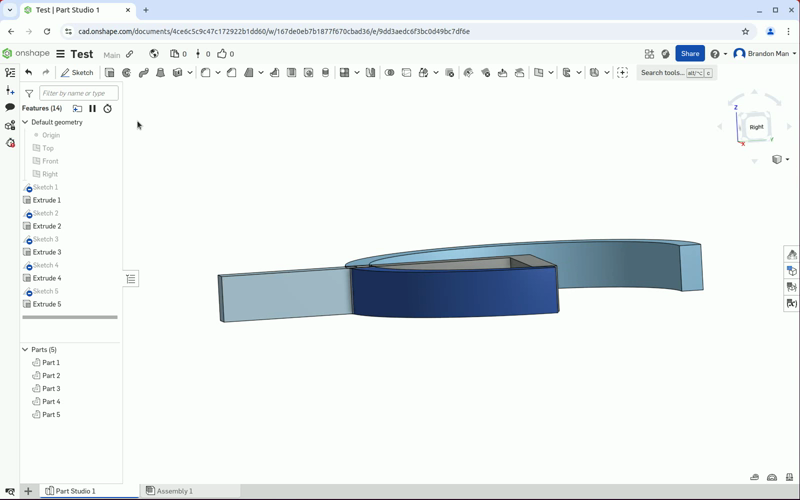
key(right, 3)
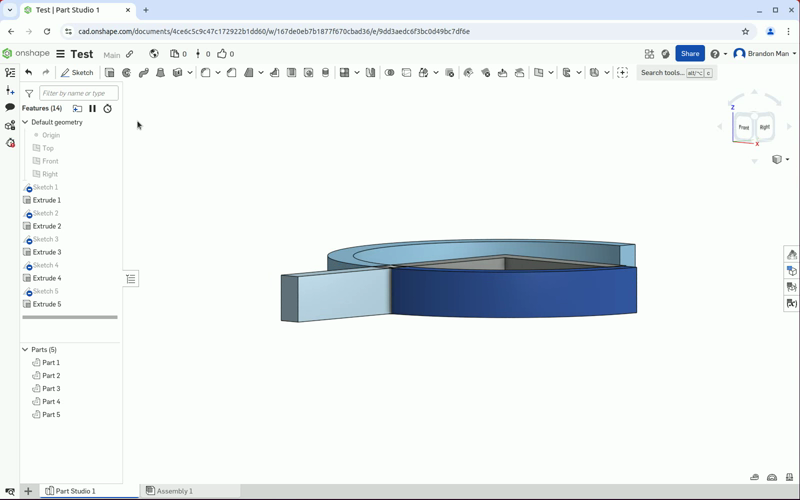
key(down, 3)
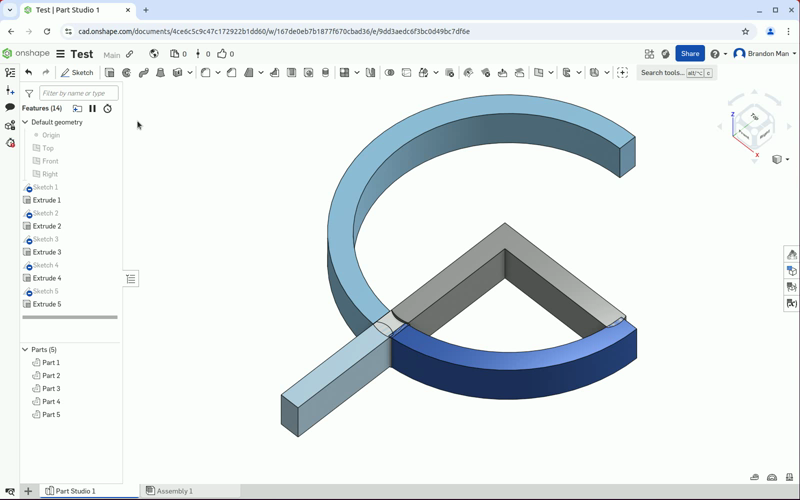
mouse_move(73, 189)
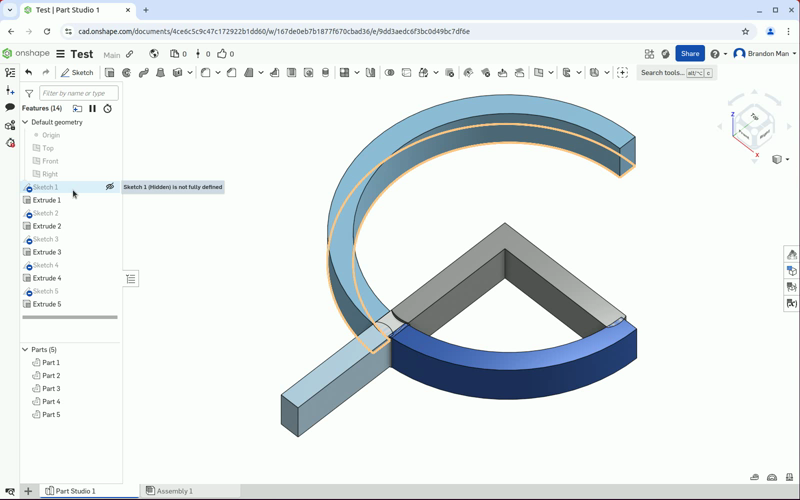
click(73, 189)